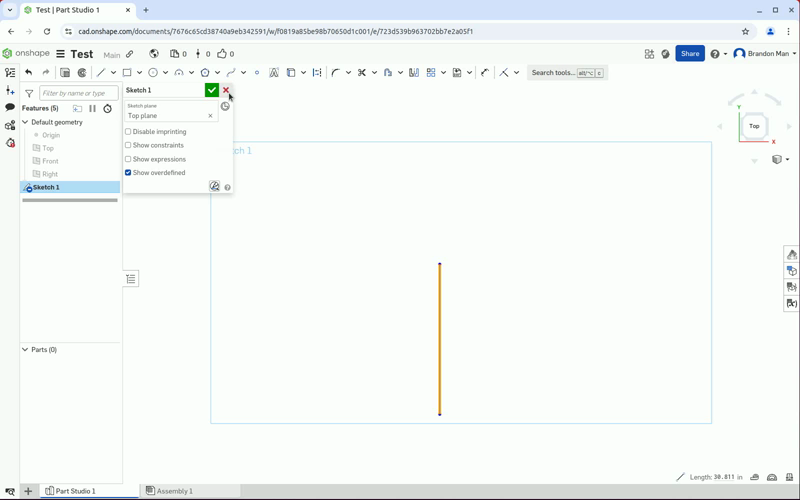
key(shift+h)
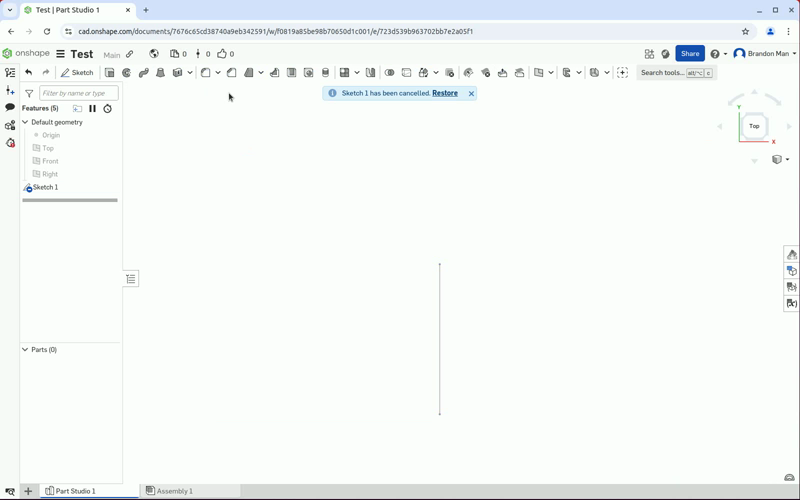
key(shift+s)
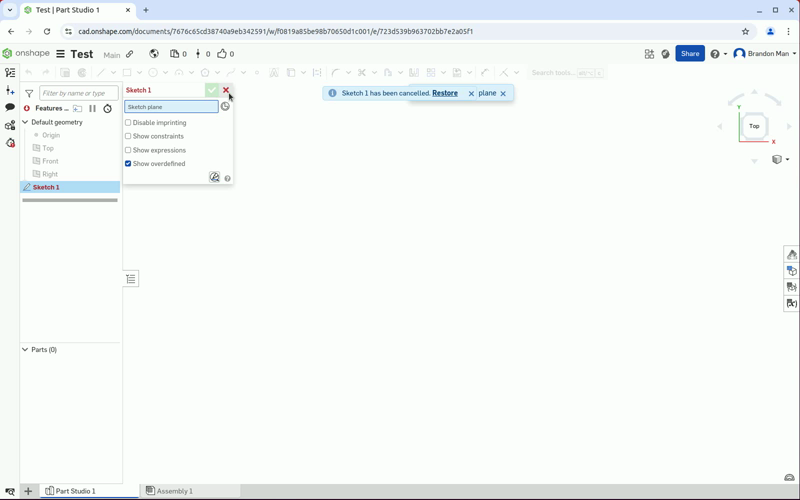
mouse_move(73, 150)
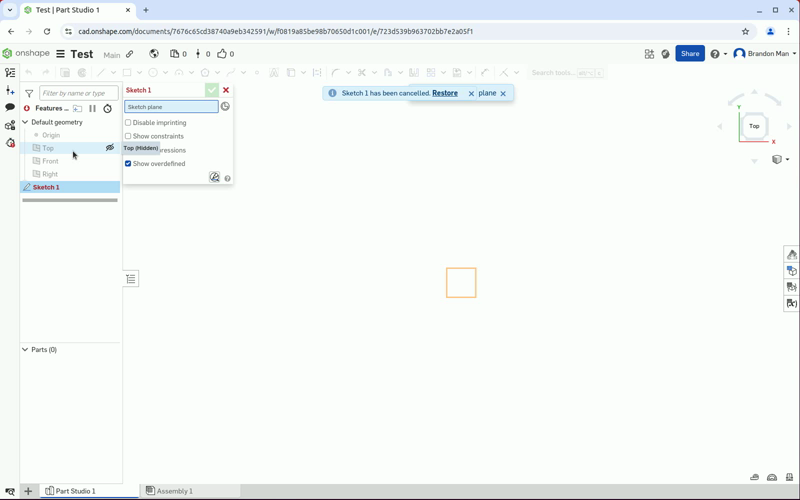
click(73, 150)
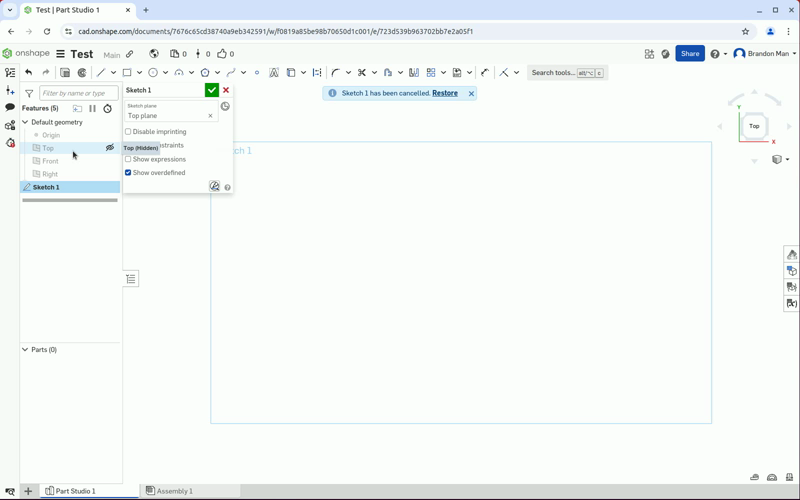
mouse_move(73, 352)
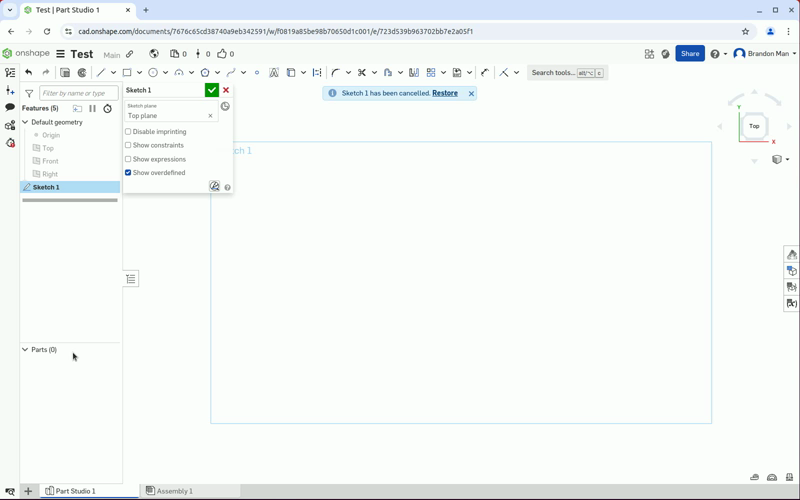
key(y)
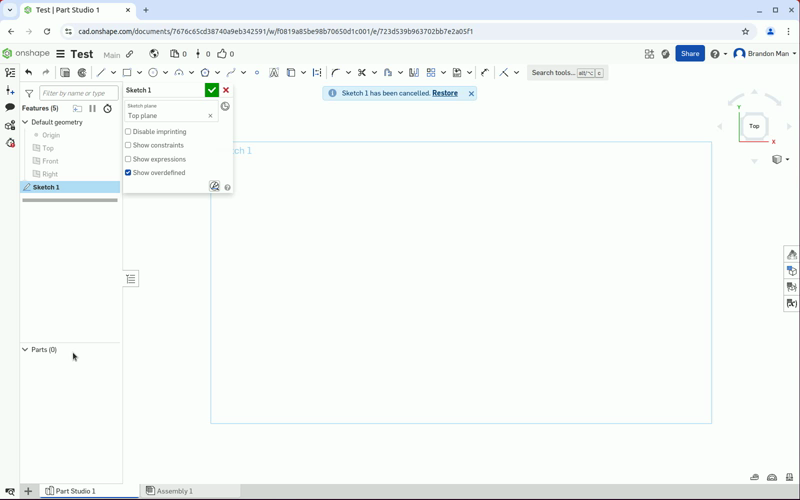
key(a)
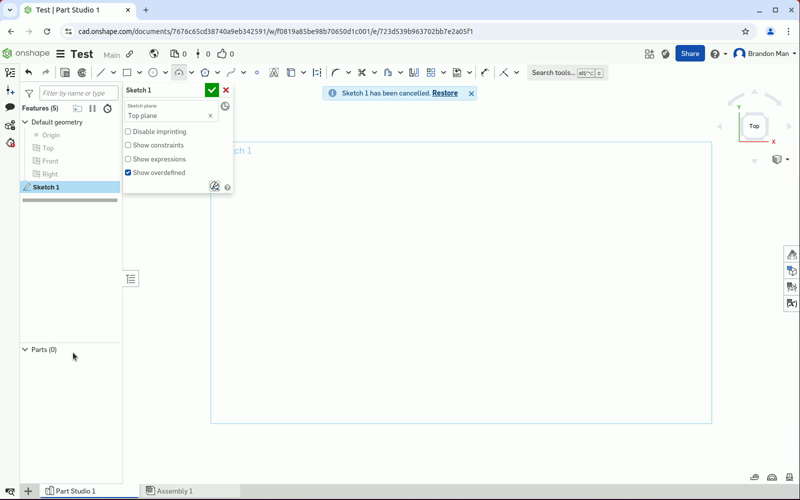
key_down(shift)
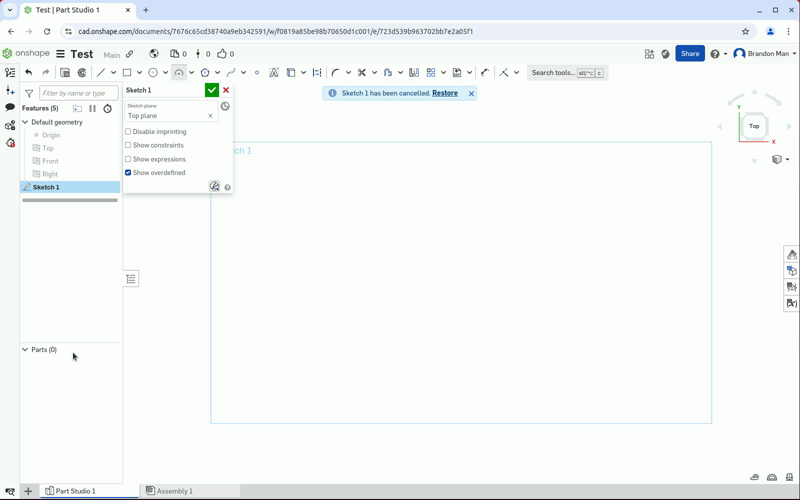
mouse_move(405, 386)
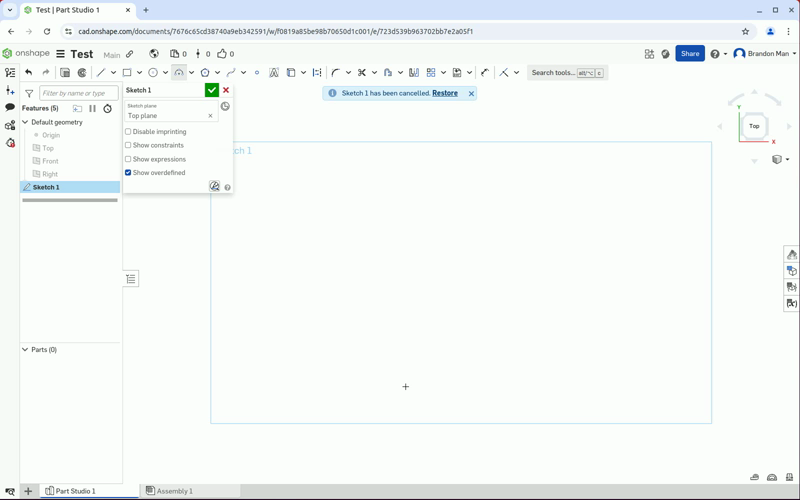
click(405, 386)
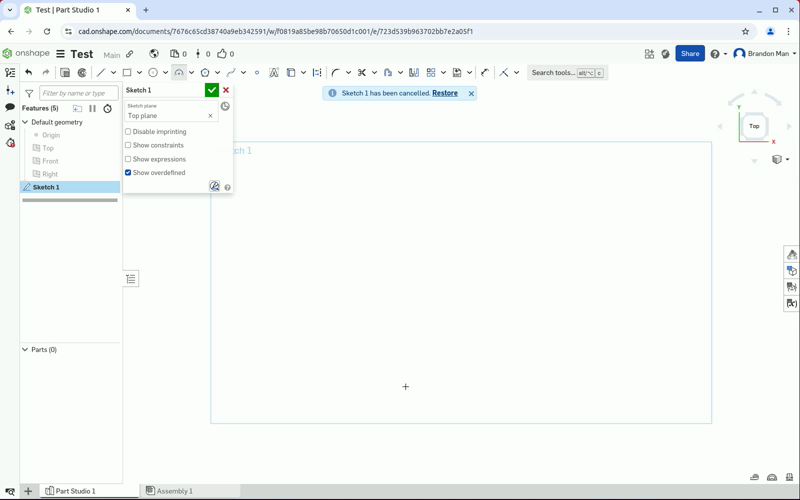
key_up(shift)
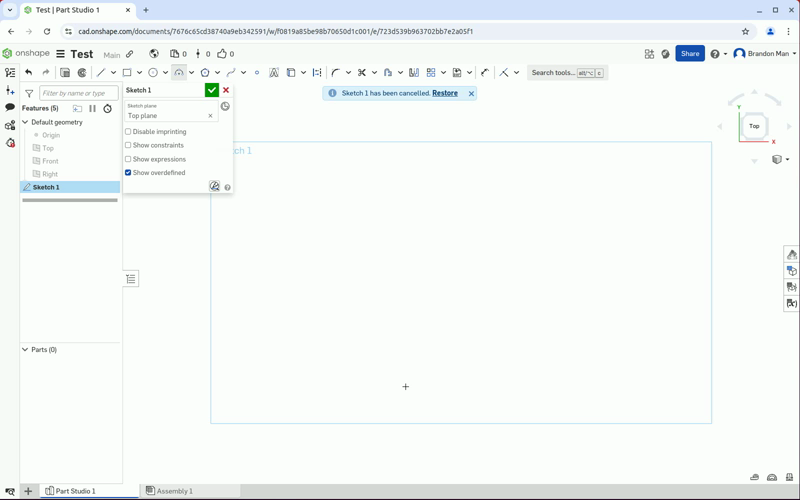
key_down(shift)
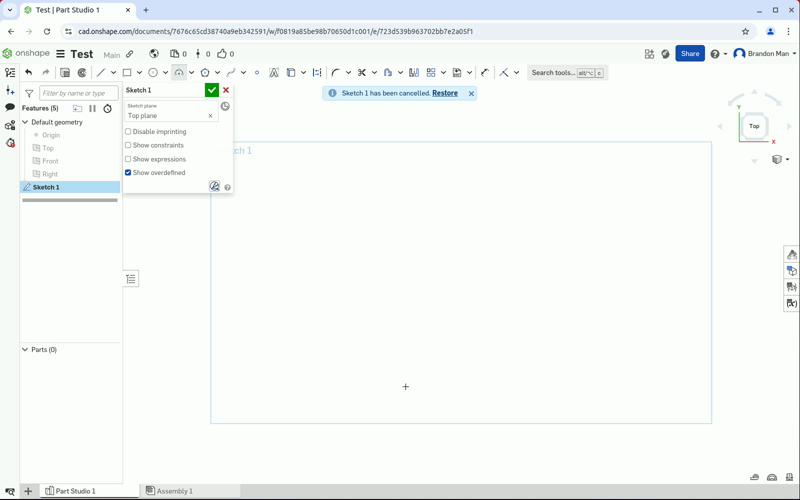
mouse_move(412, 392)
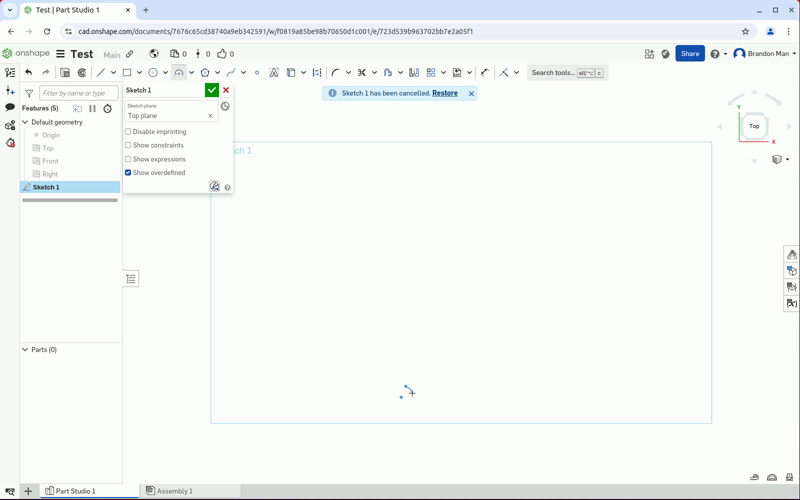
click(412, 392)
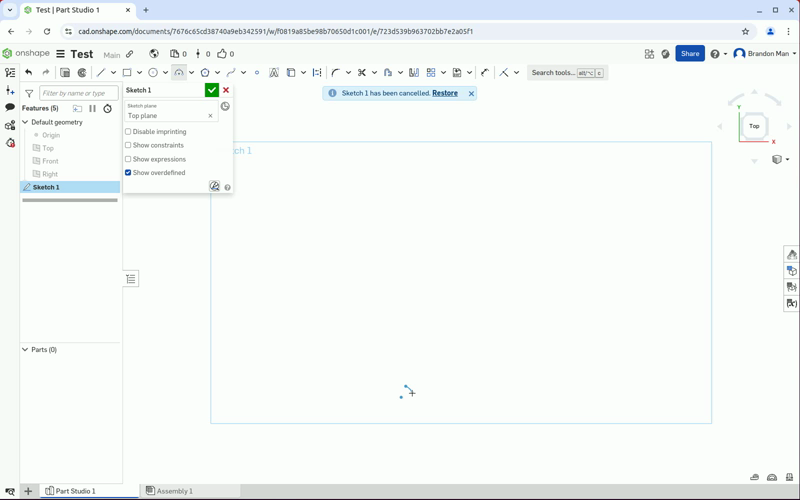
mouse_move(407, 390)
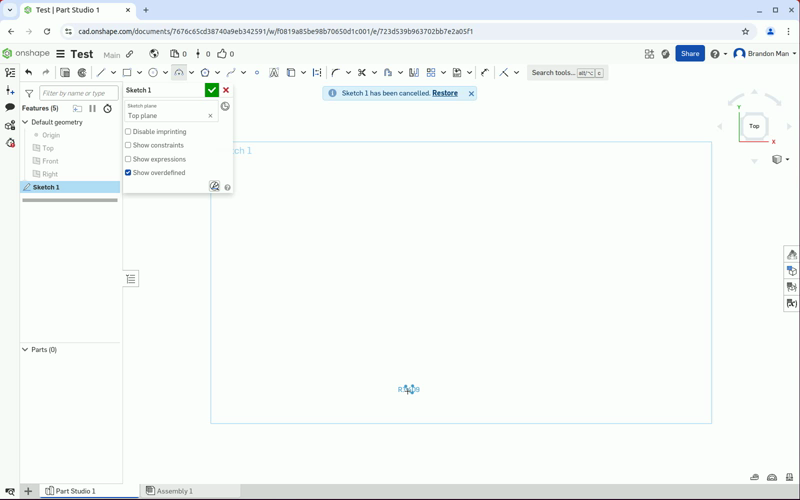
click(407, 390)
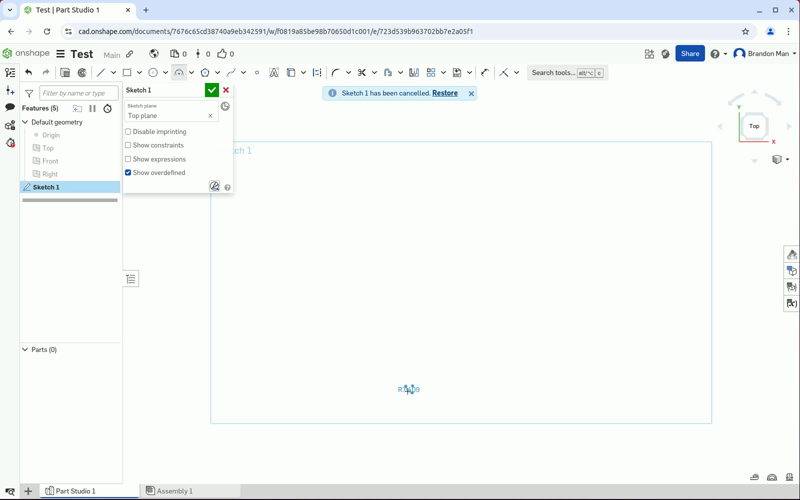
key_up(shift)
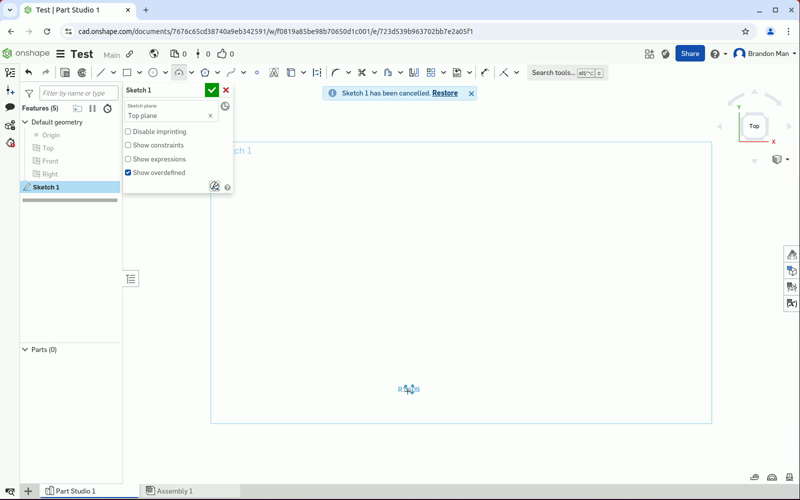
key(esc)
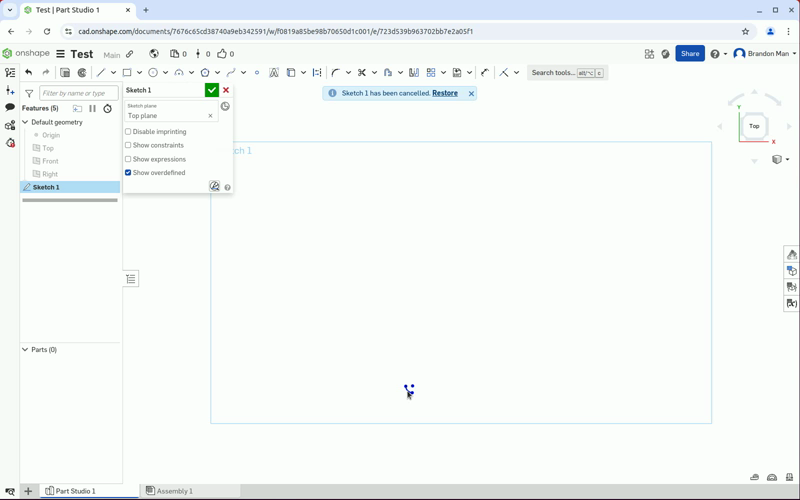
key(l)
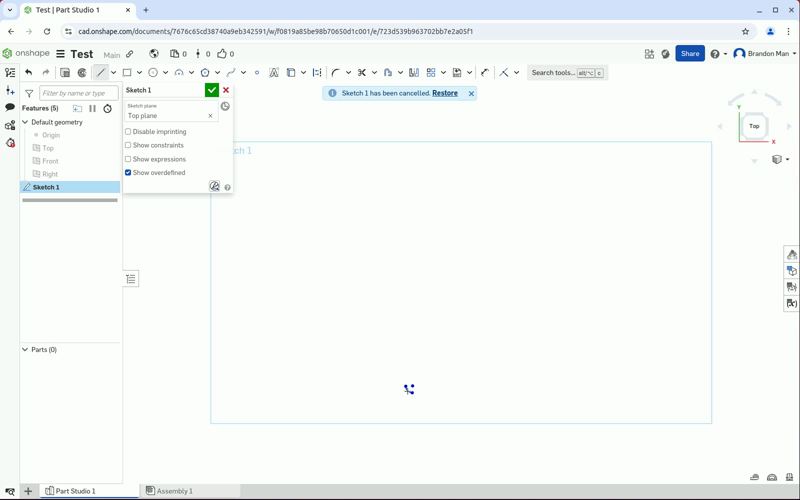
mouse_move(412, 392)
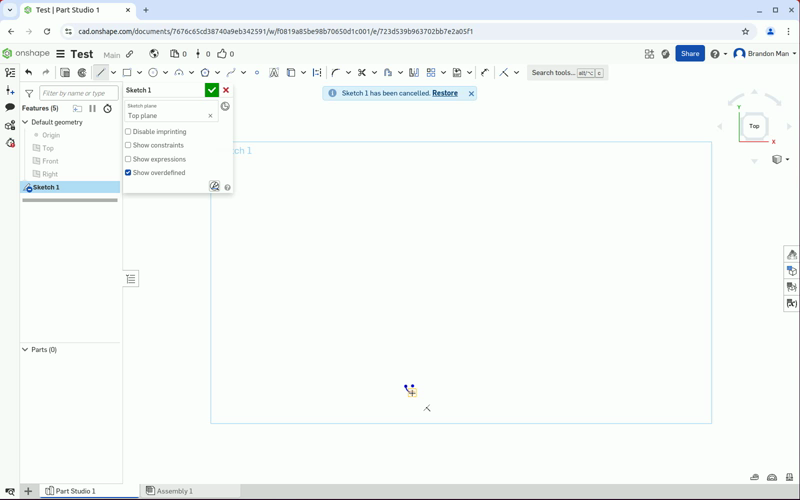
click(412, 392)
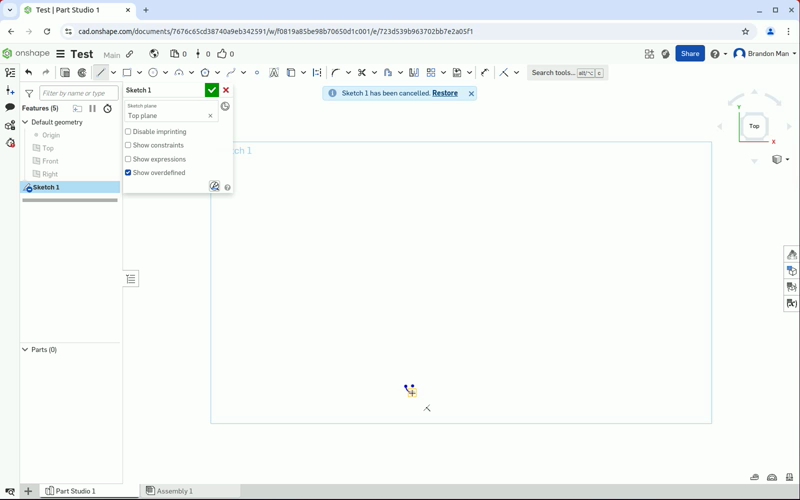
key_down(shift)
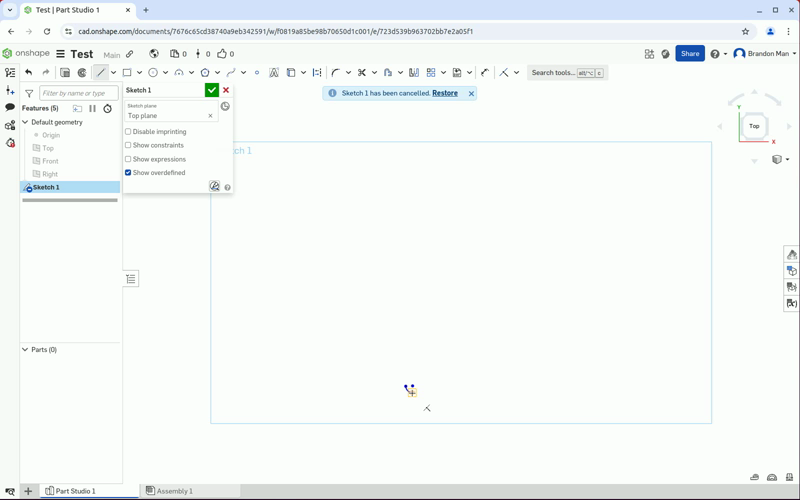
mouse_move(506, 392)
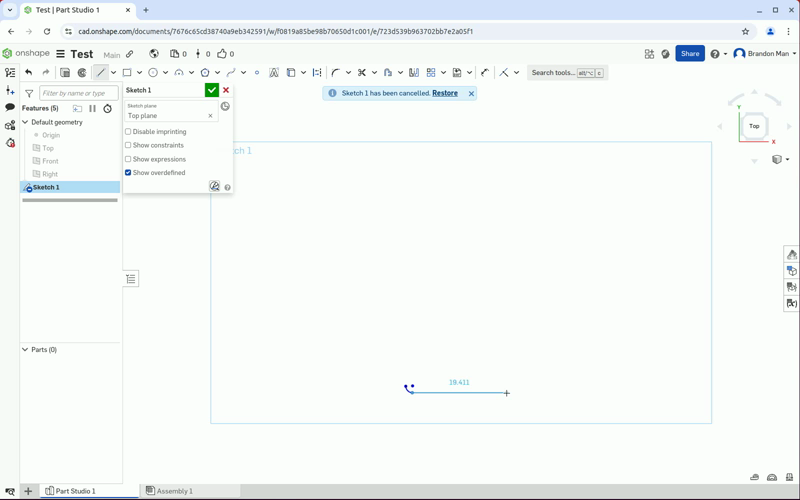
click(506, 392)
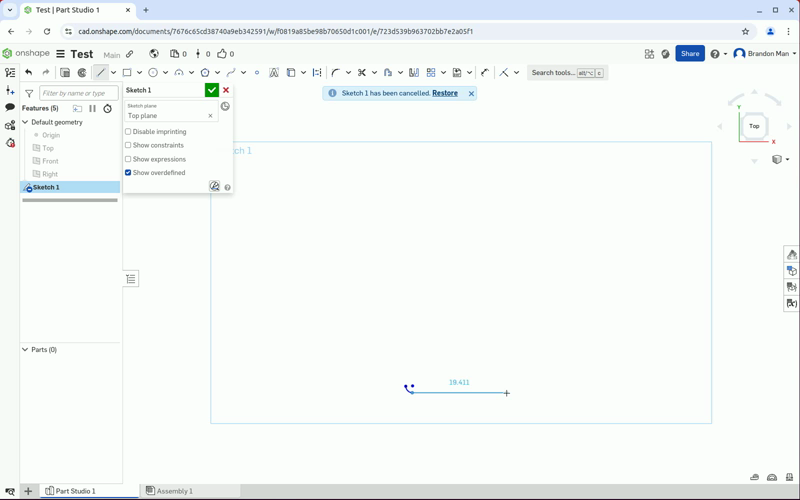
key_up(shift)
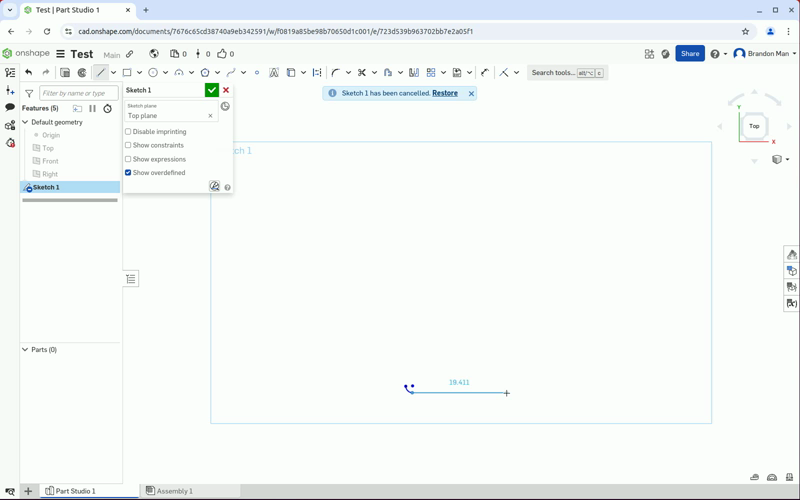
key(esc)
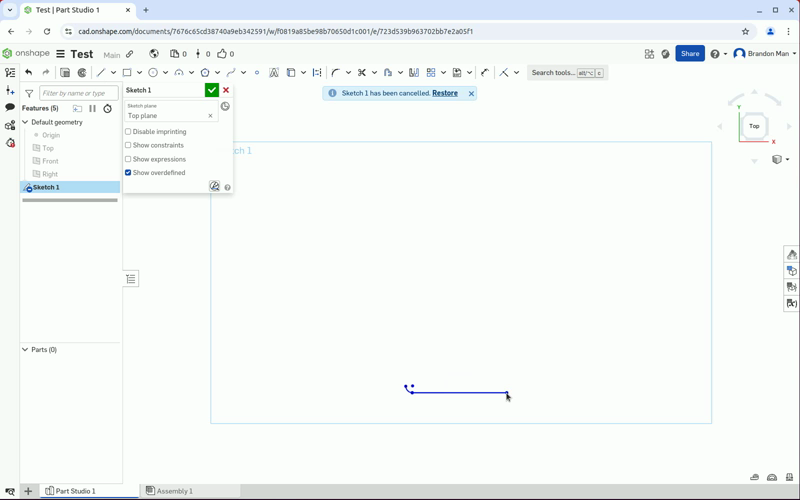
key(a)
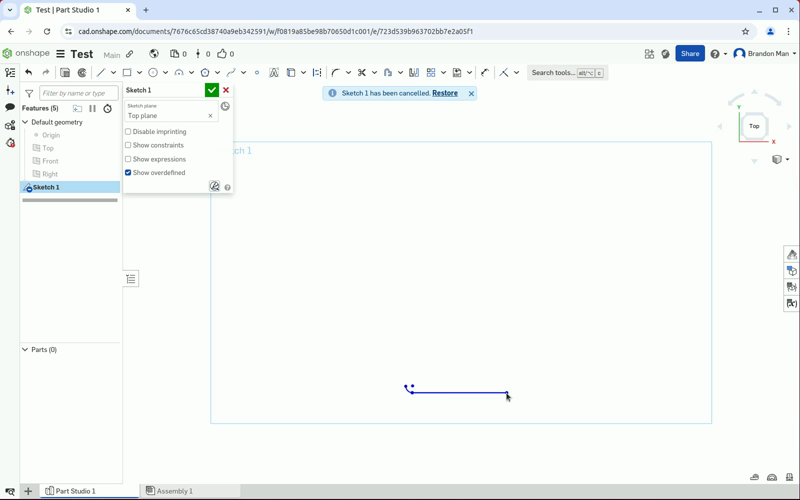
mouse_move(506, 392)
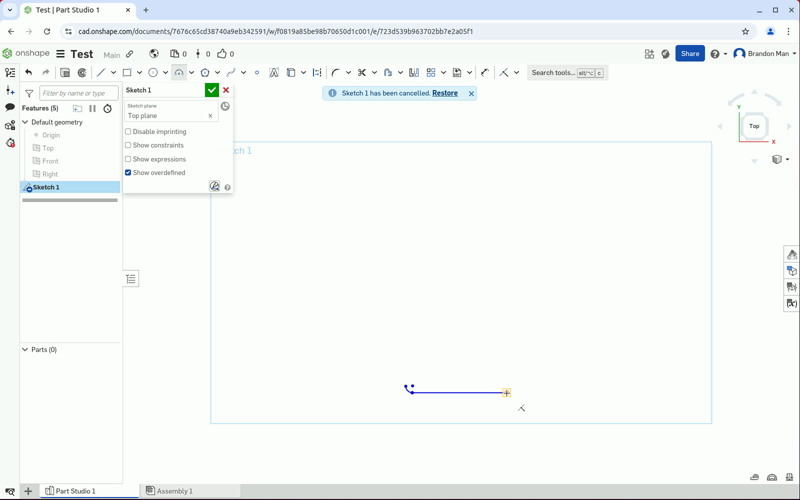
click(506, 392)
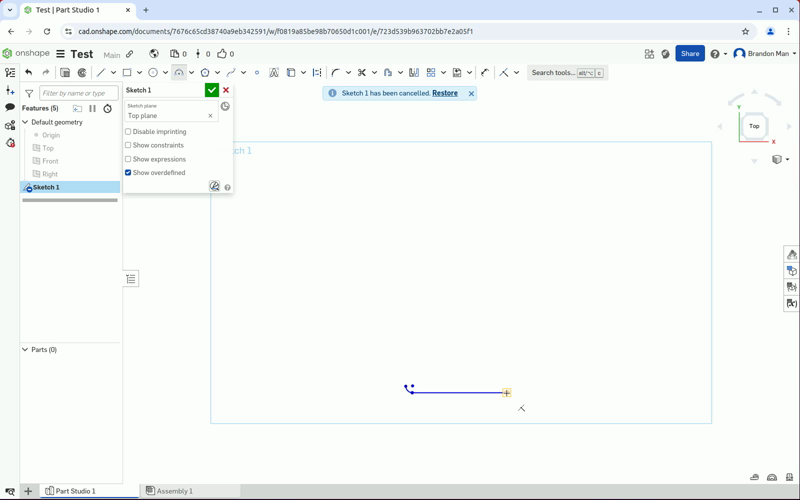
key_down(shift)
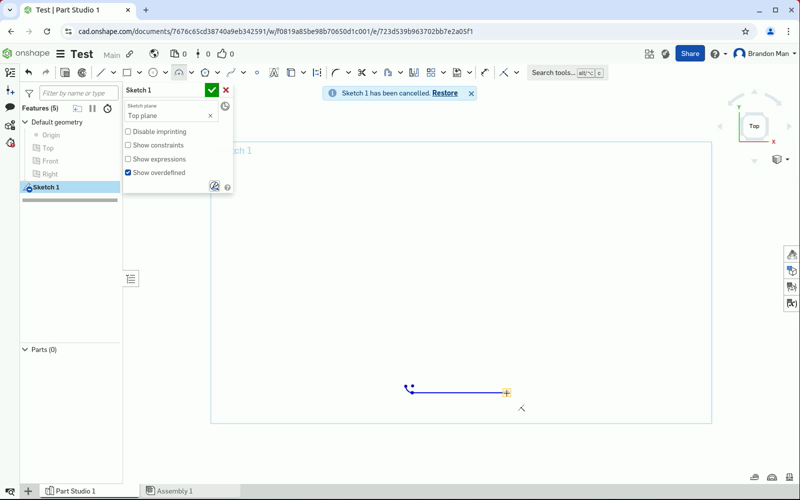
mouse_move(515, 386)
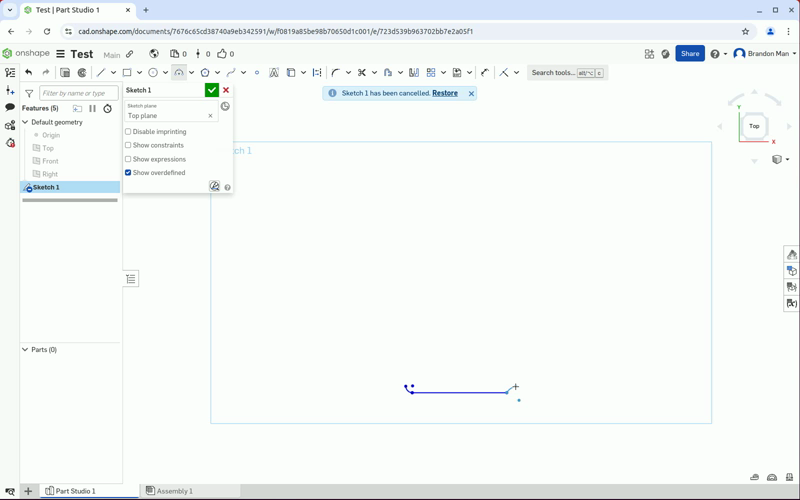
click(515, 386)
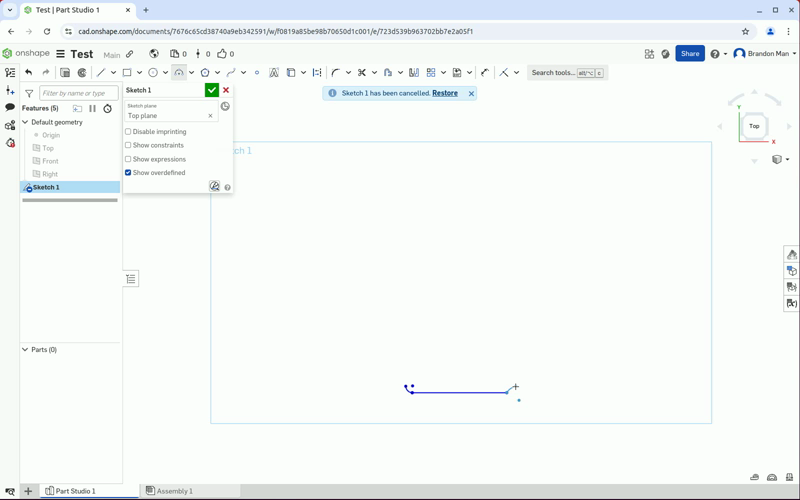
mouse_move(512, 391)
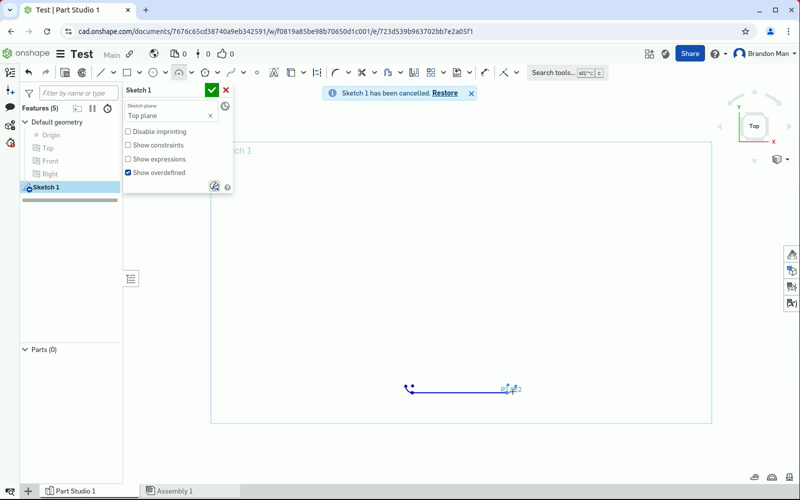
click(512, 391)
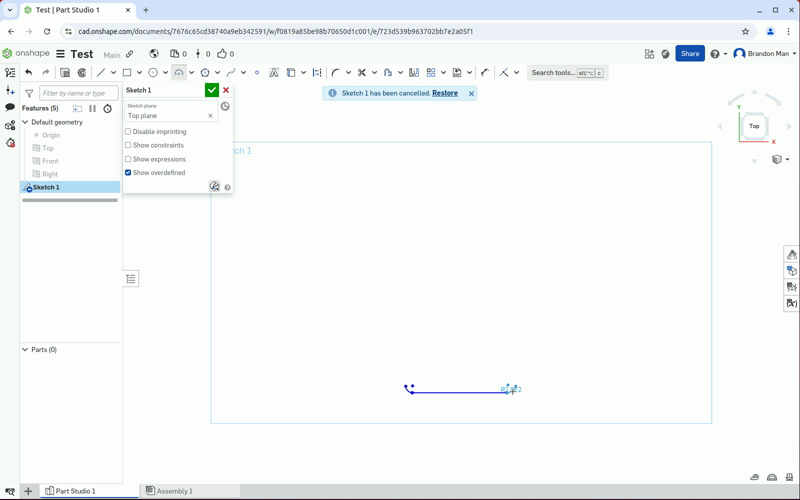
key_up(shift)
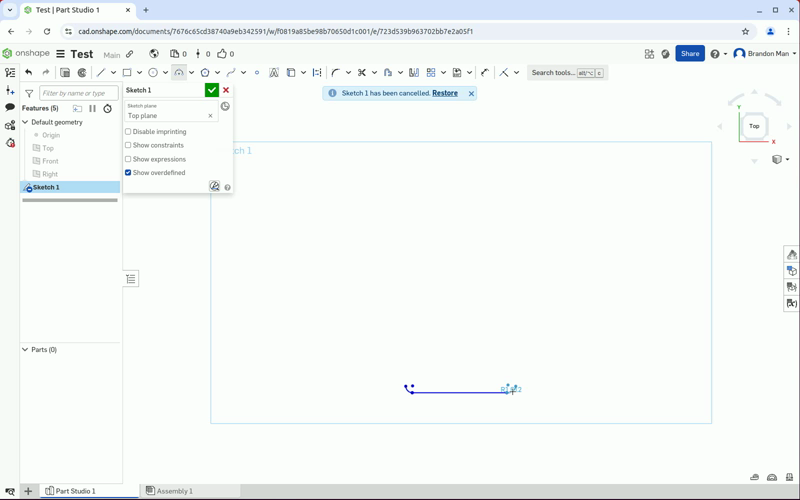
key(esc)
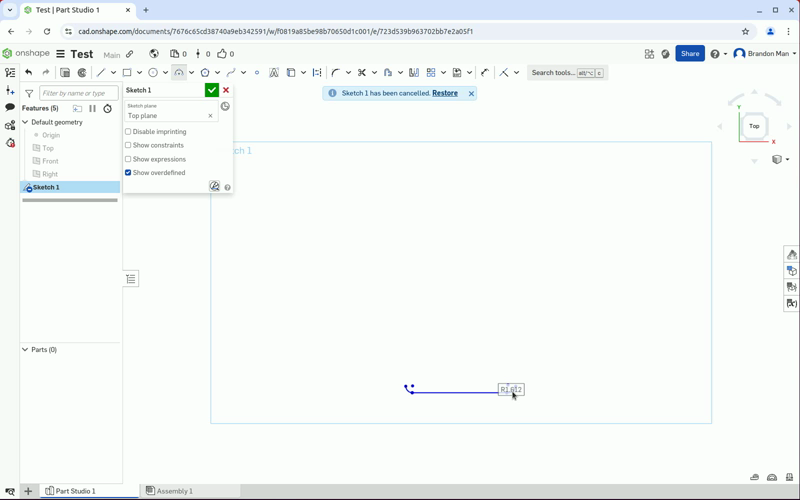
key(l)
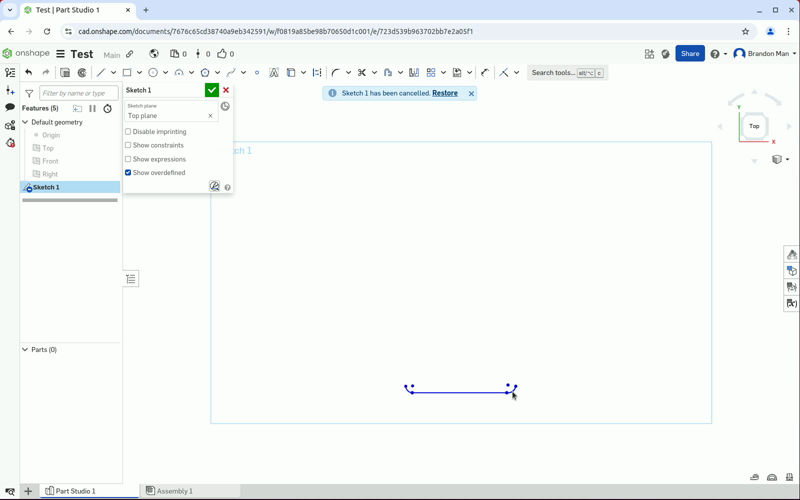
mouse_move(515, 386)
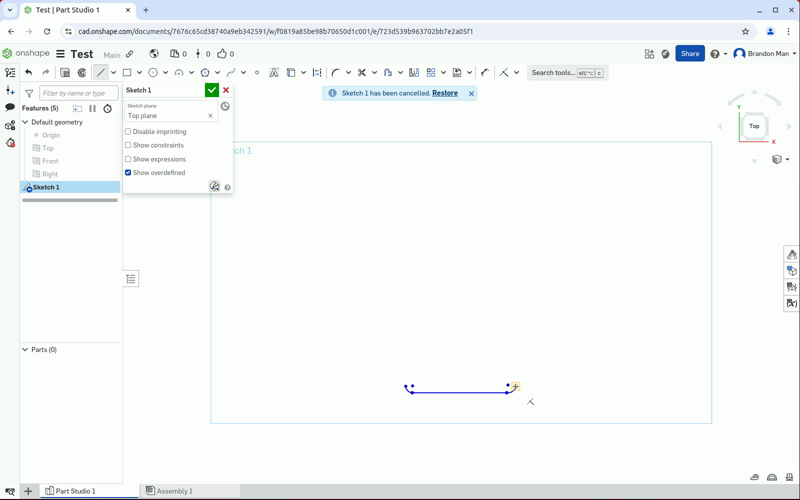
click(515, 386)
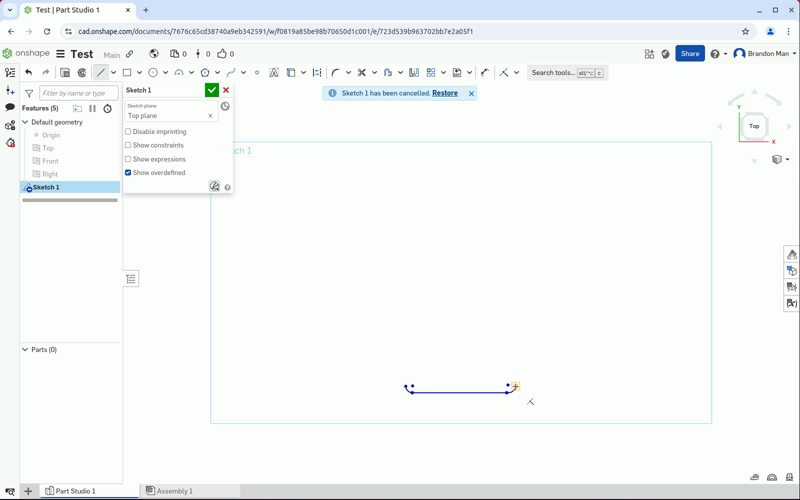
key_down(shift)
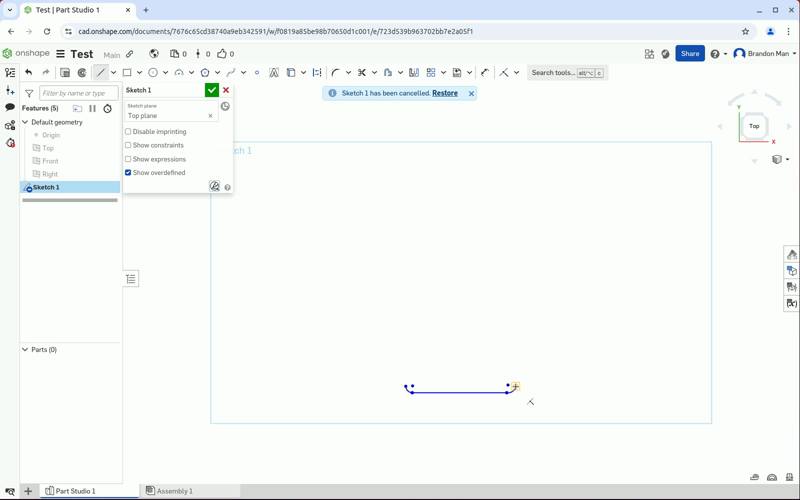
mouse_move(515, 179)
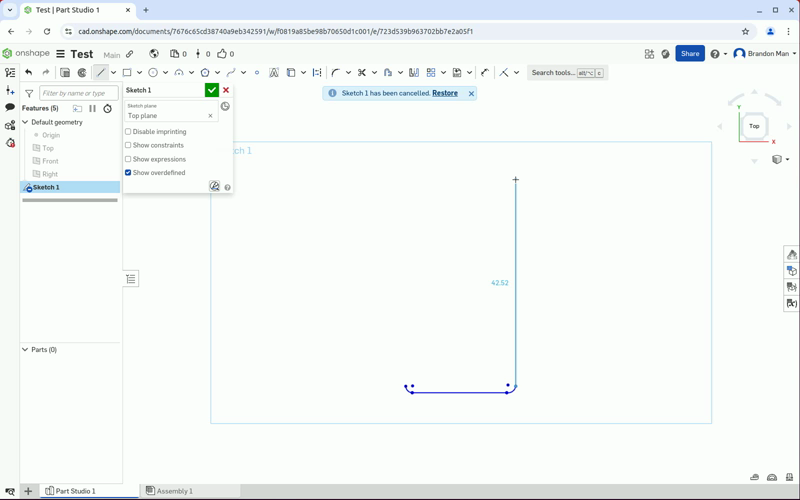
click(515, 179)
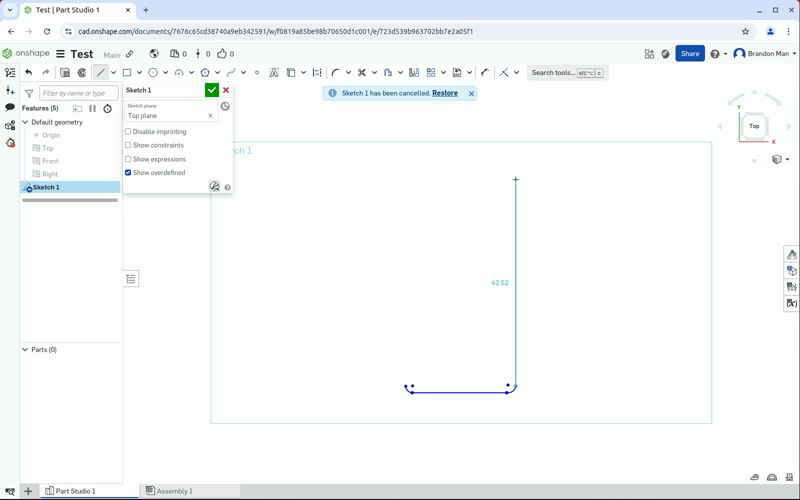
key_up(shift)
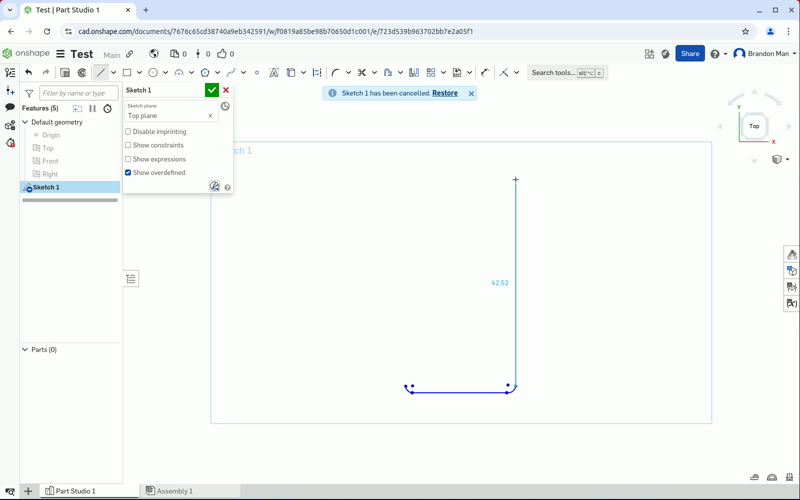
key(esc)
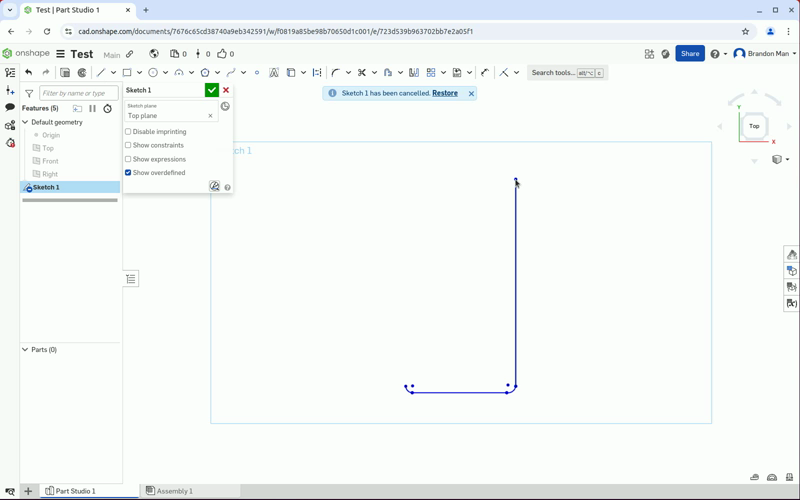
key(a)
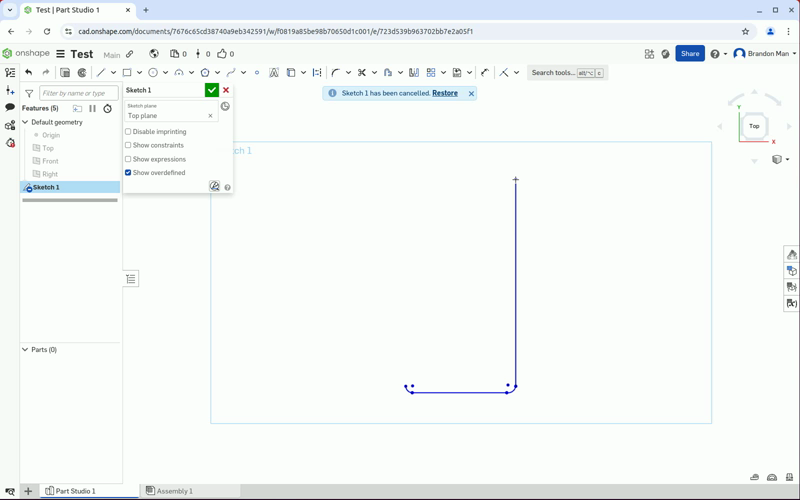
mouse_move(515, 179)
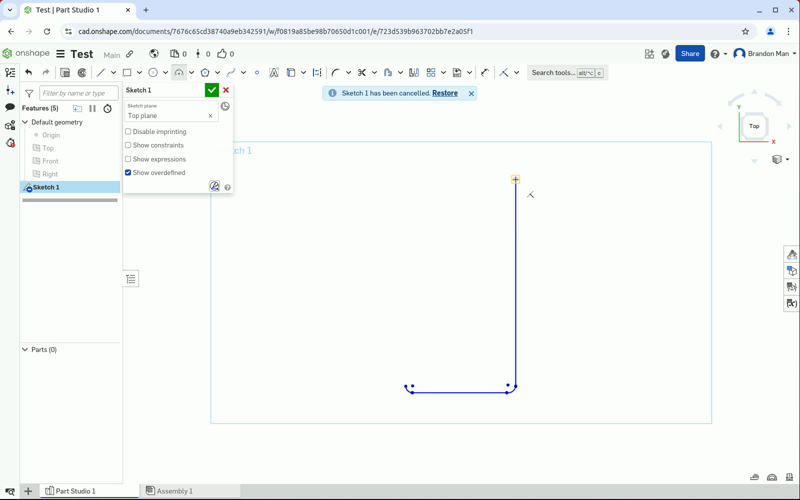
click(515, 179)
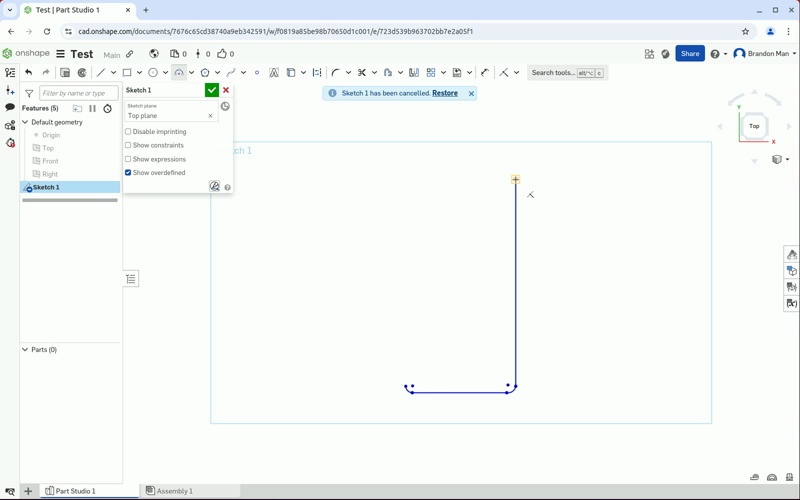
key_down(shift)
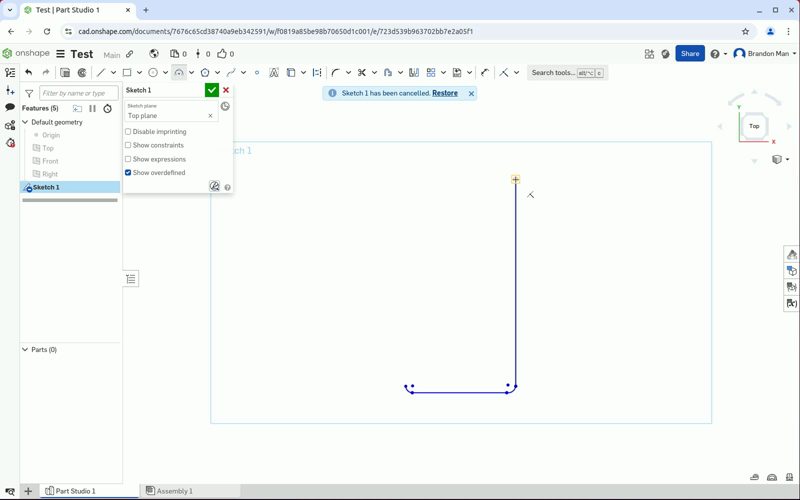
mouse_move(506, 172)
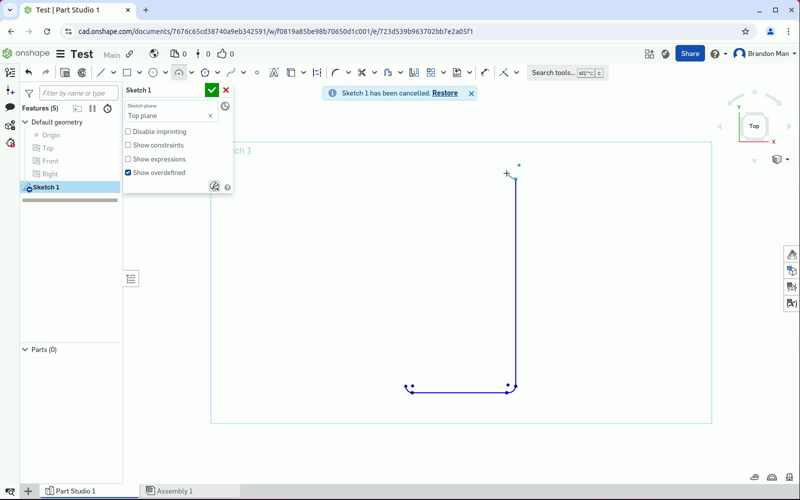
click(506, 172)
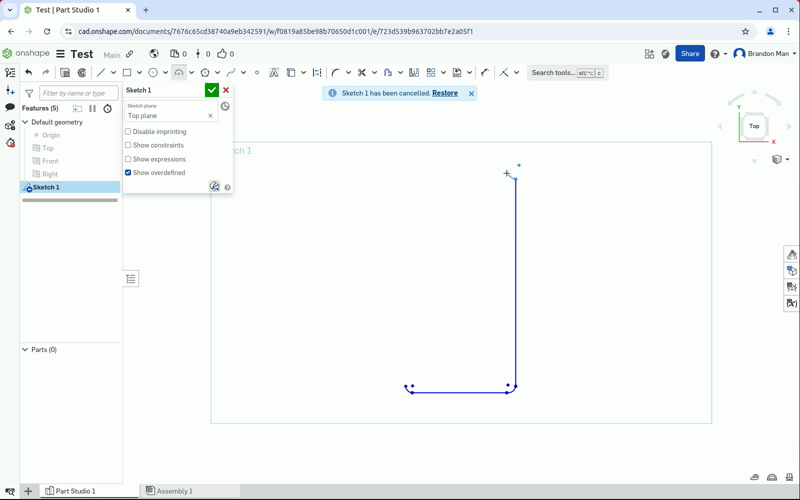
mouse_move(512, 174)
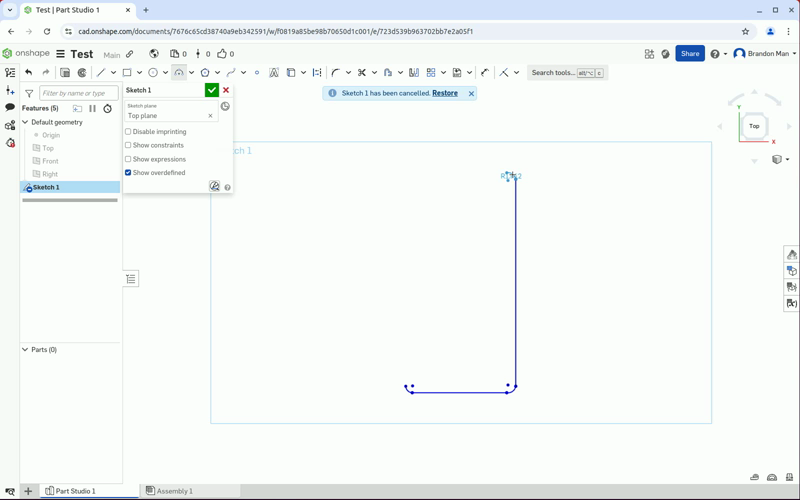
click(512, 174)
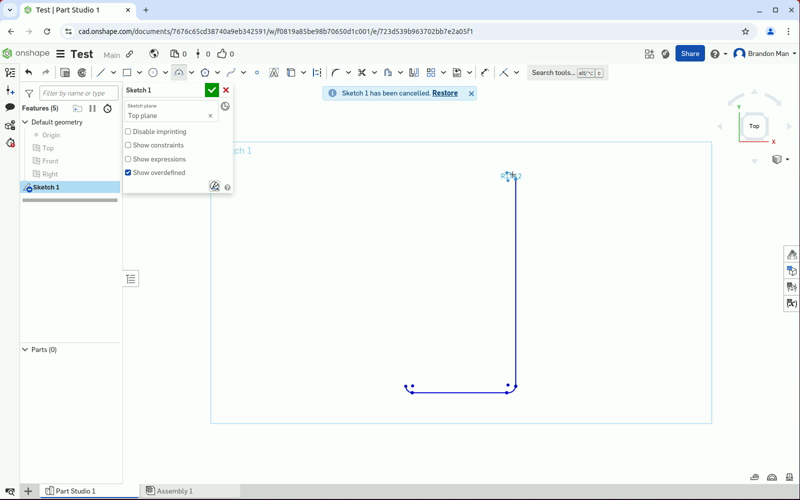
key_up(shift)
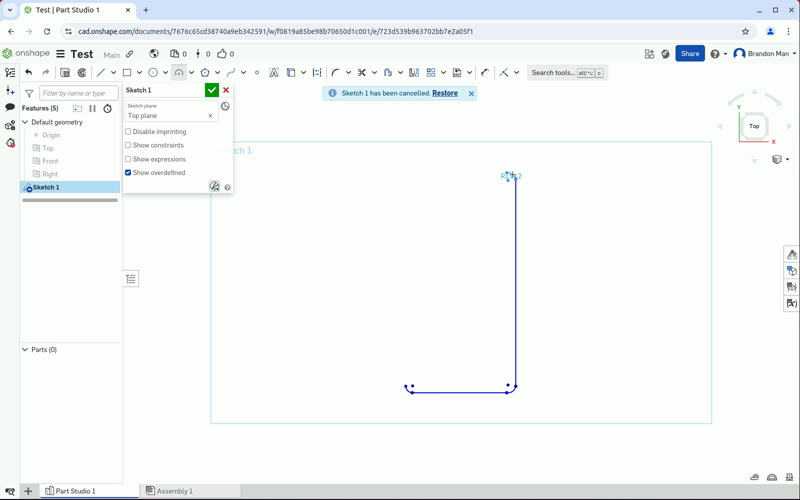
key(esc)
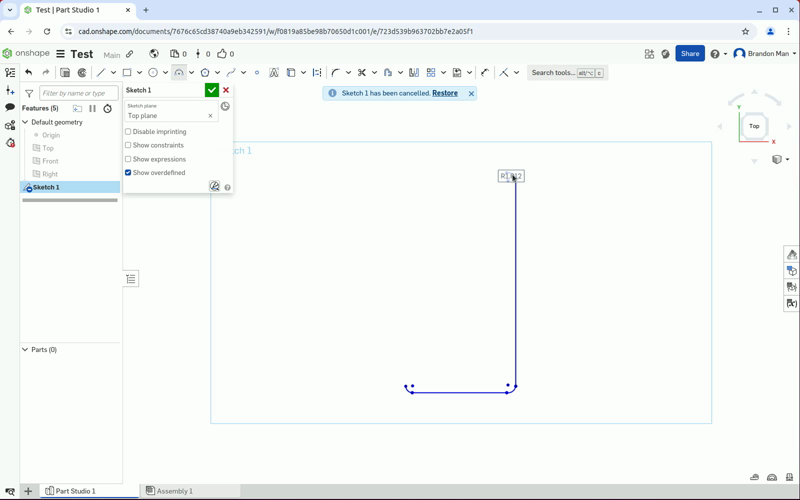
key(l)
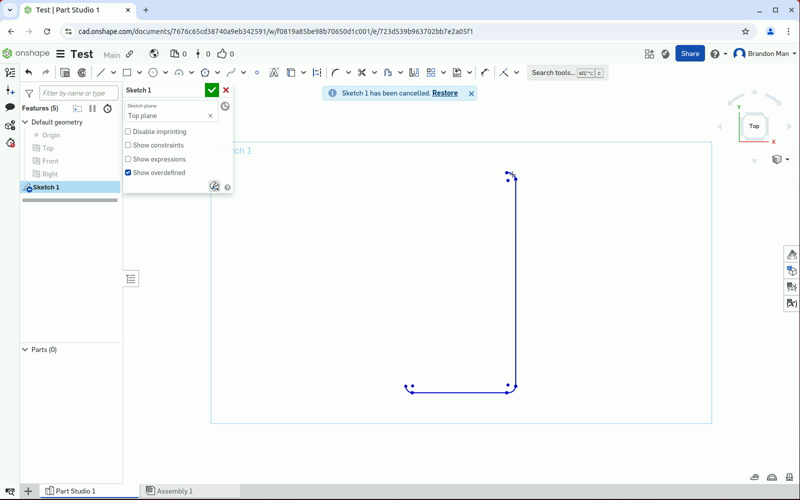
mouse_move(506, 172)
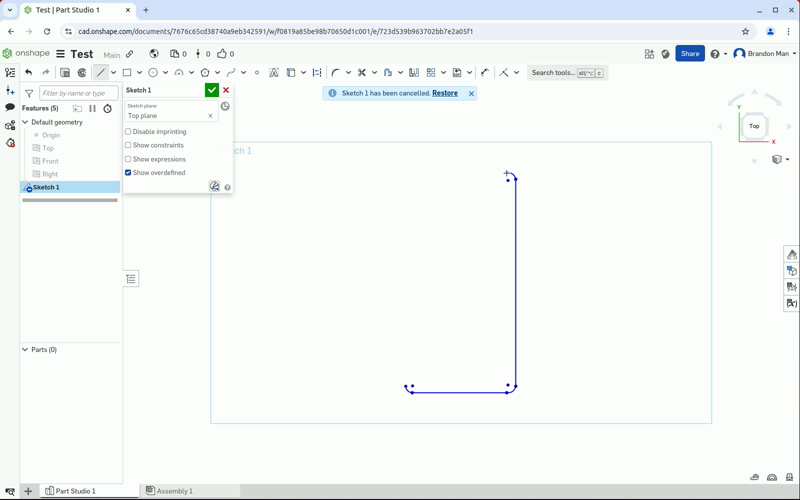
click(506, 172)
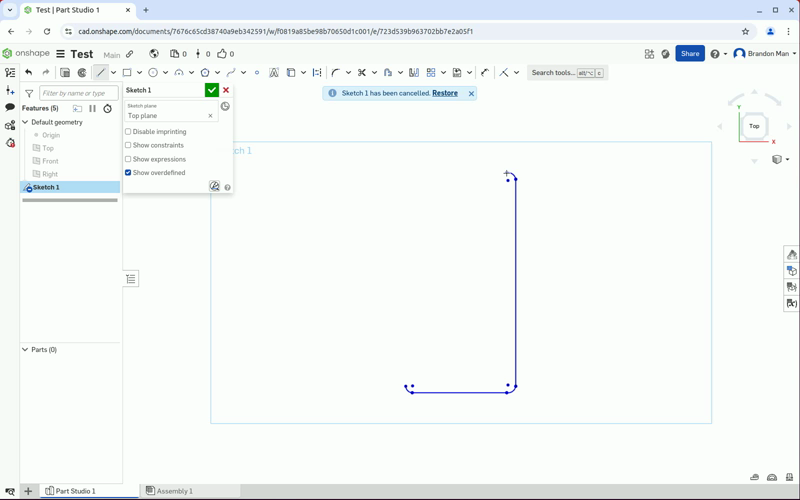
key_down(shift)
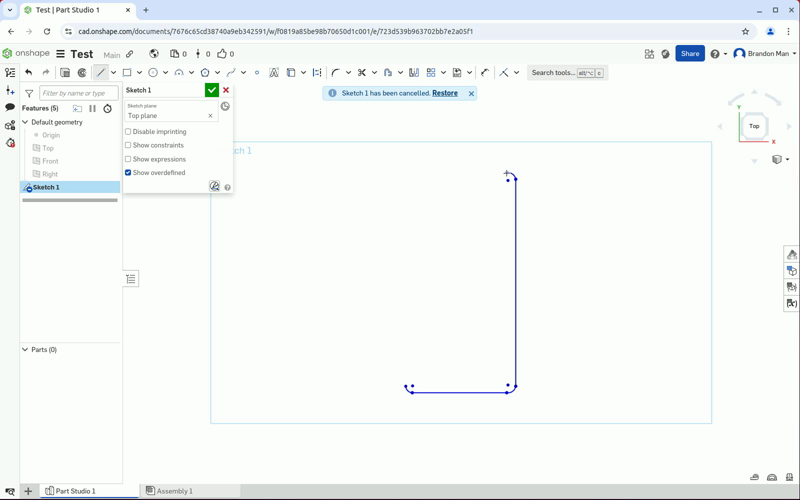
mouse_move(412, 172)
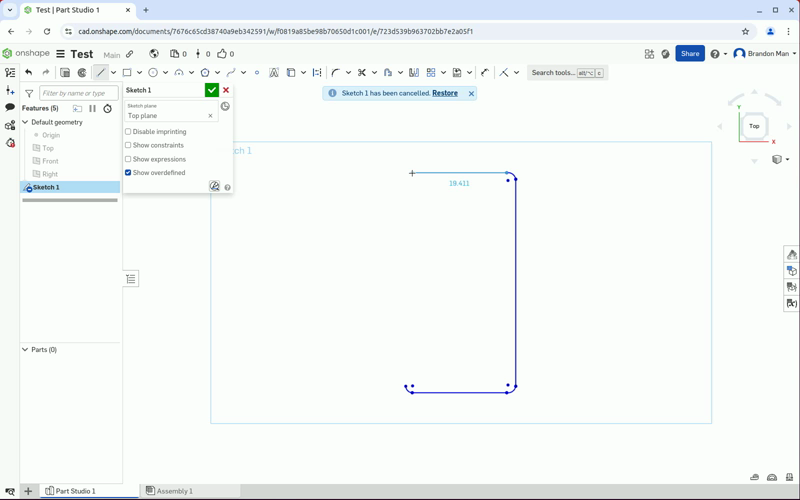
click(412, 172)
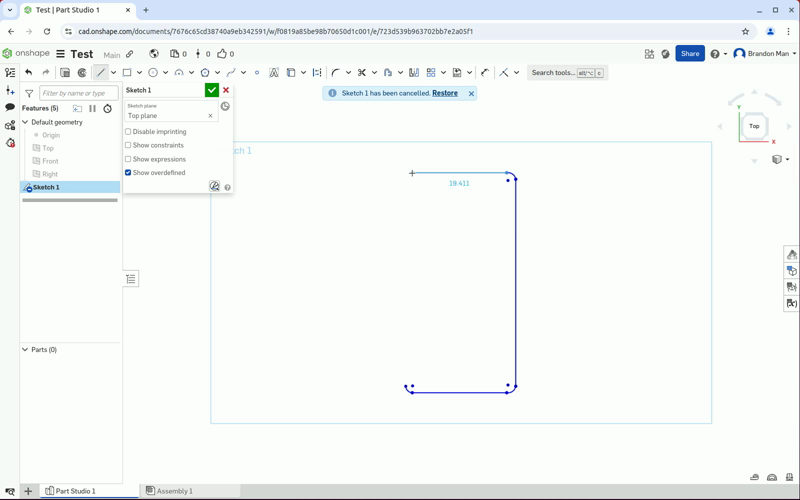
key_up(shift)
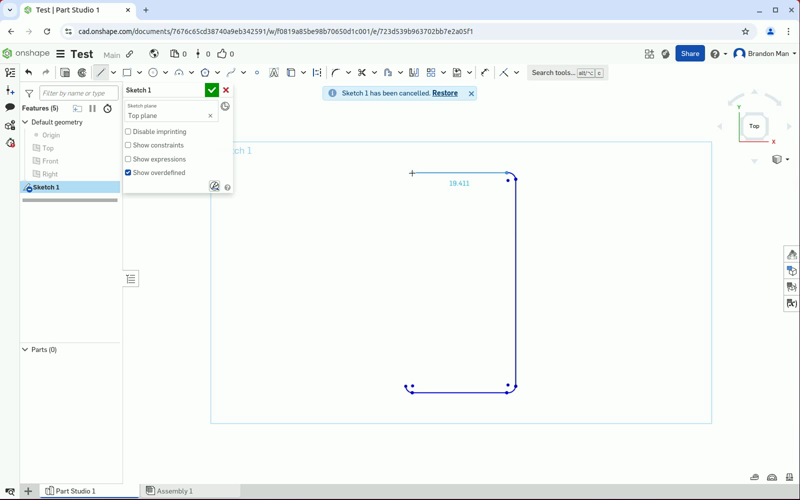
key(esc)
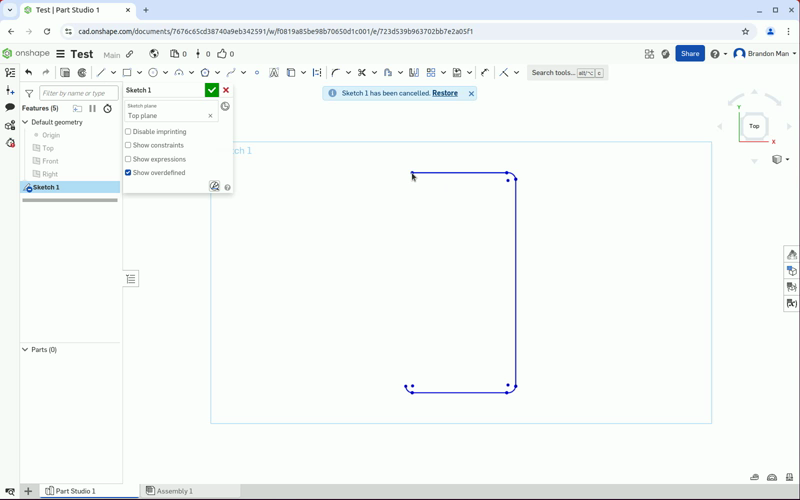
key(a)
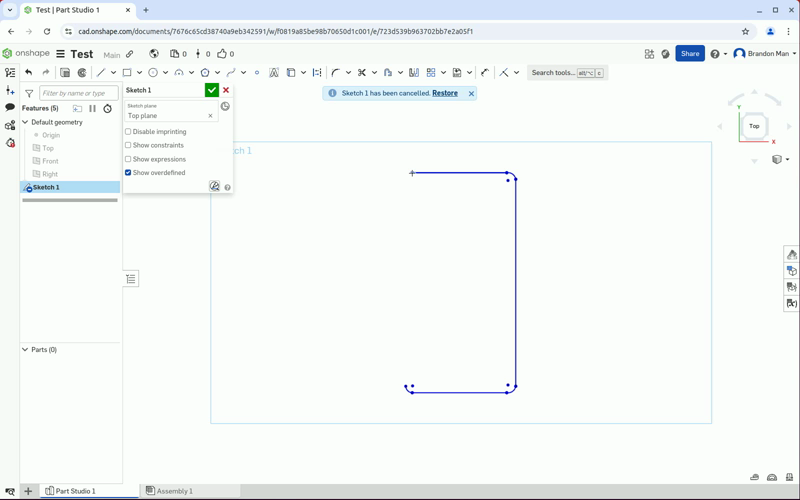
mouse_move(412, 172)
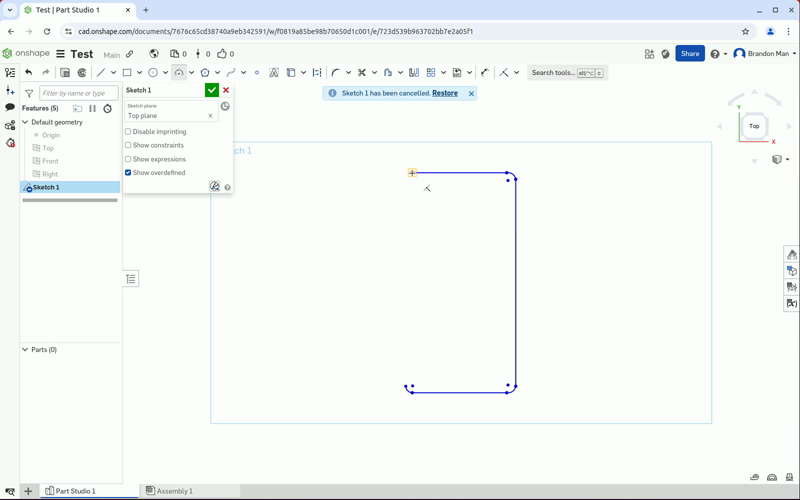
click(412, 172)
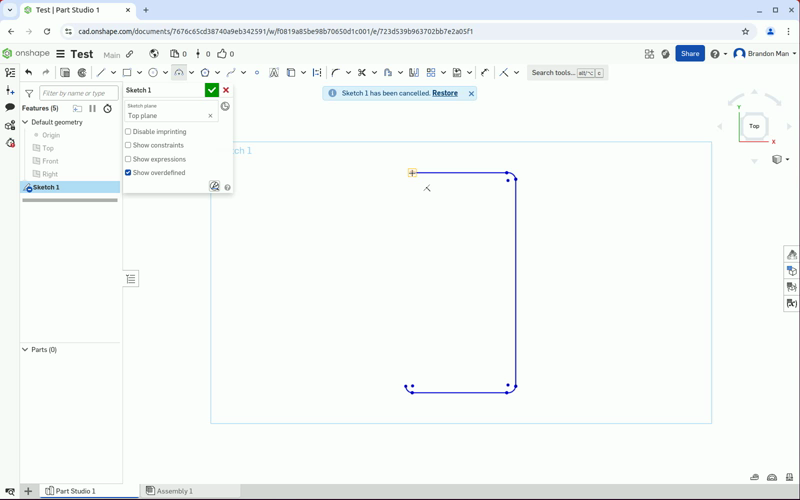
key_down(shift)
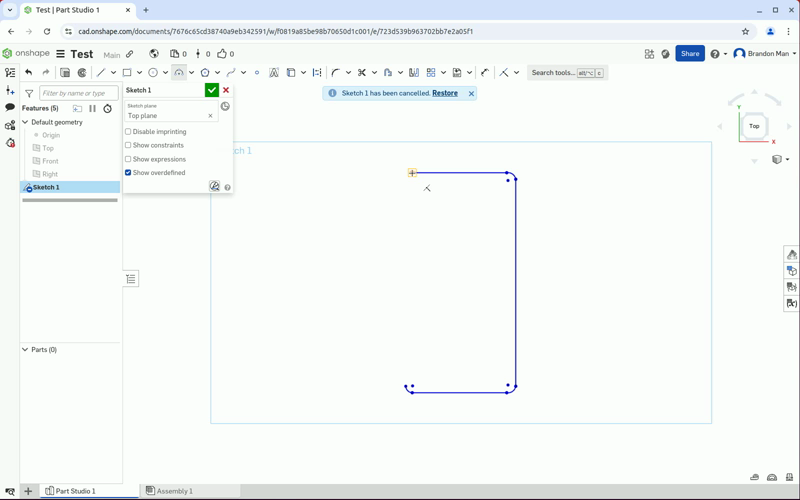
mouse_move(405, 179)
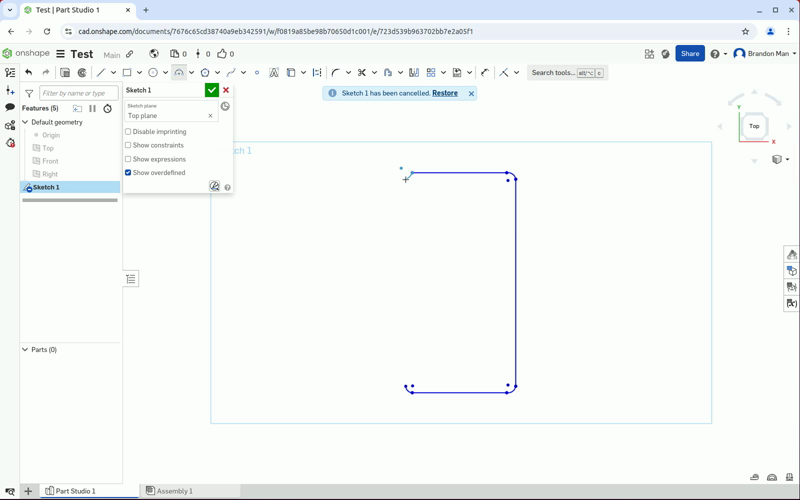
click(405, 179)
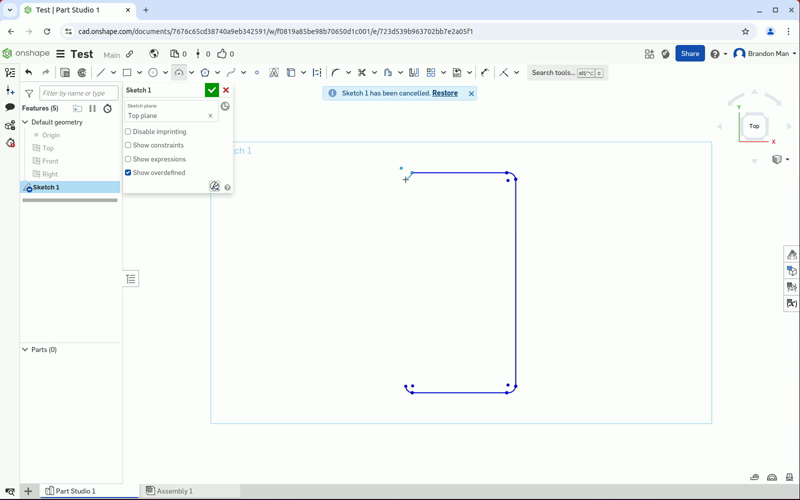
mouse_move(407, 174)
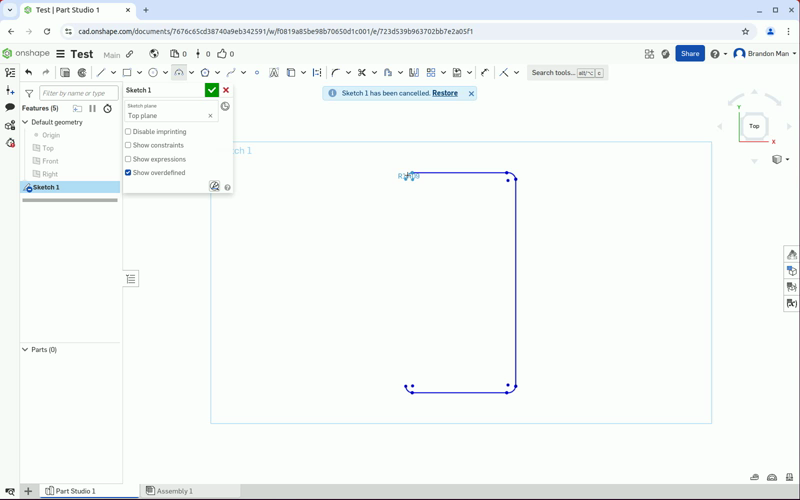
click(407, 174)
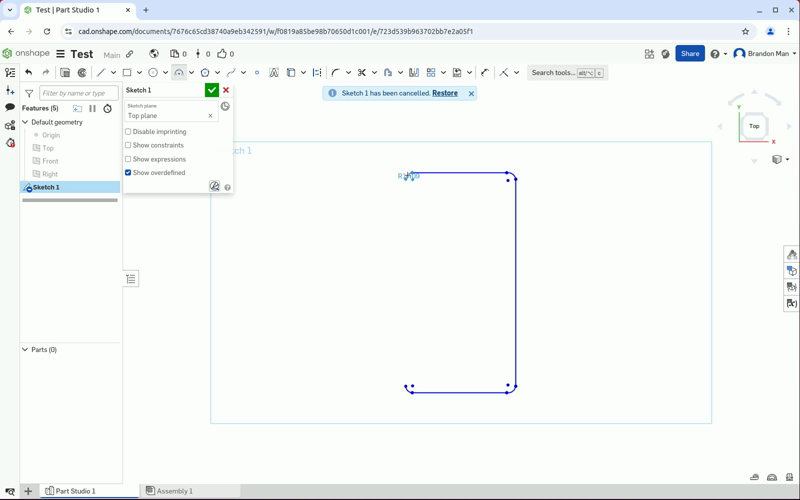
key_up(shift)
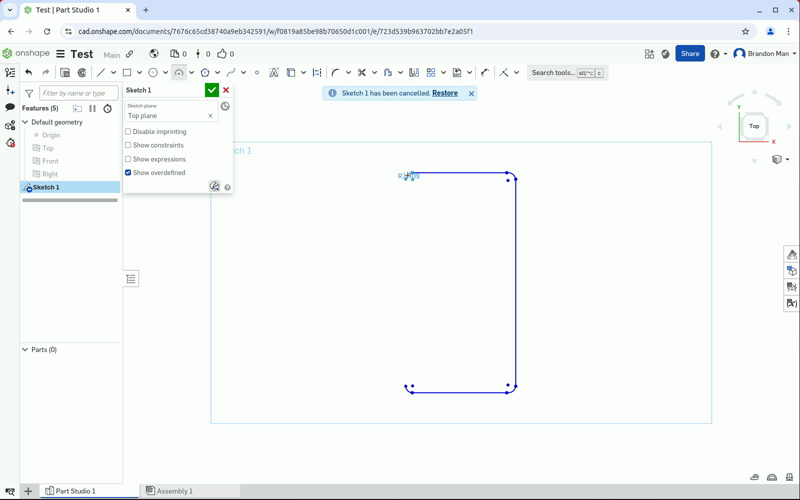
key(esc)
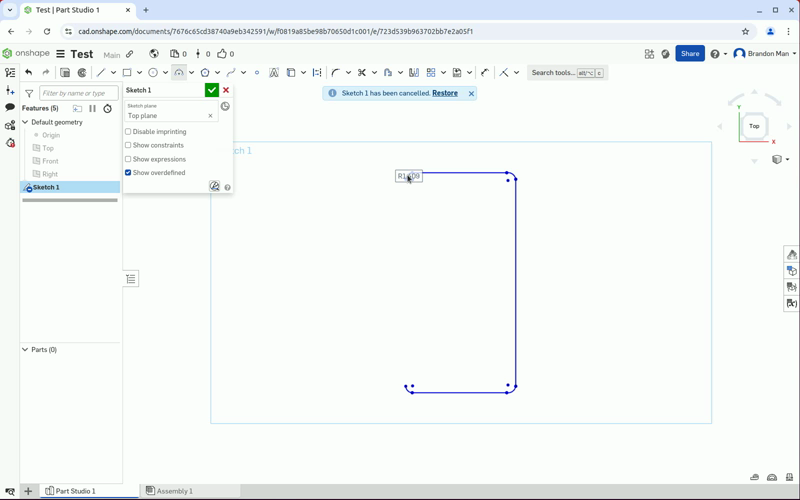
key(l)
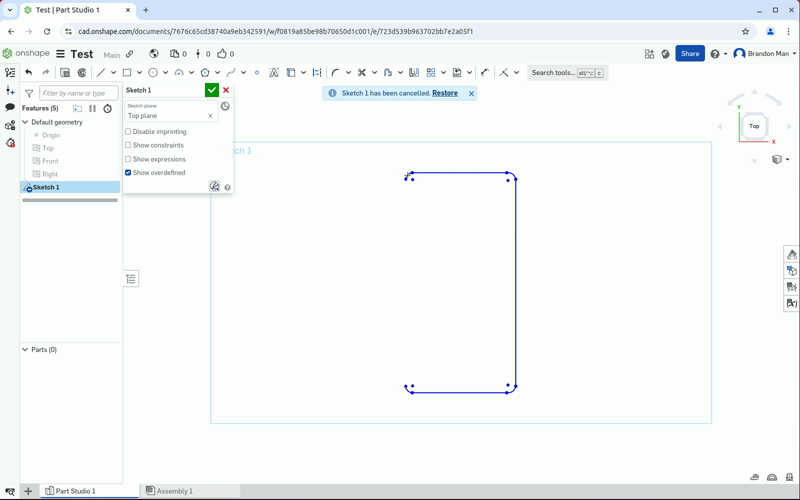
mouse_move(405, 179)
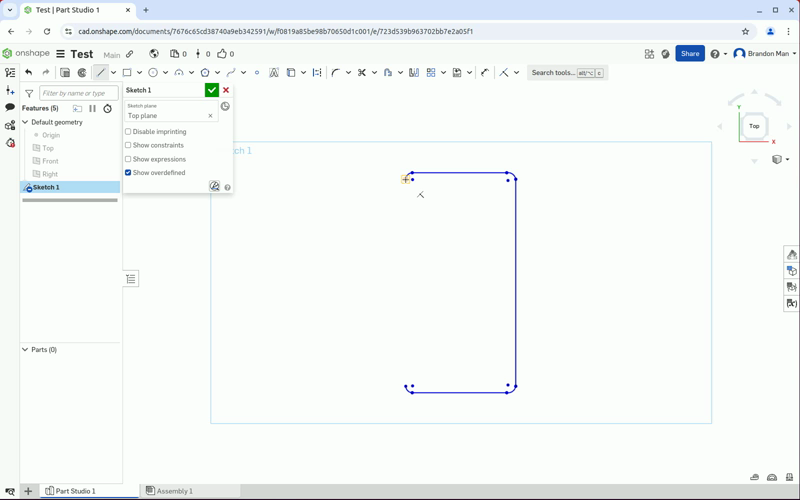
click(405, 179)
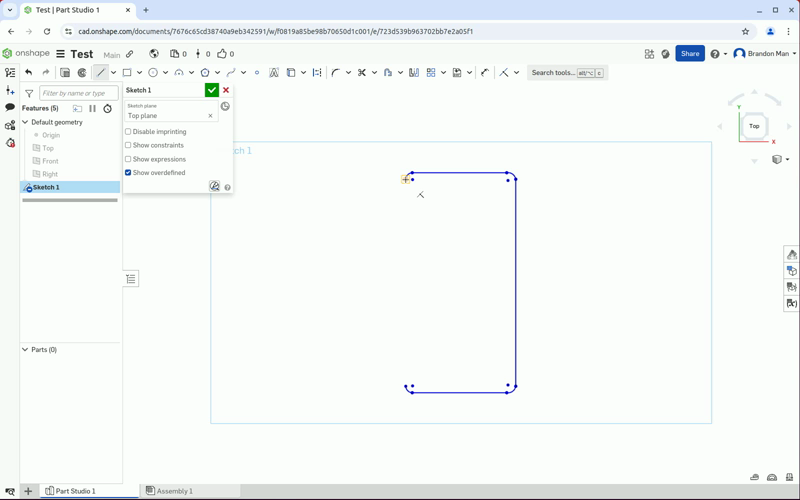
key_down(shift)
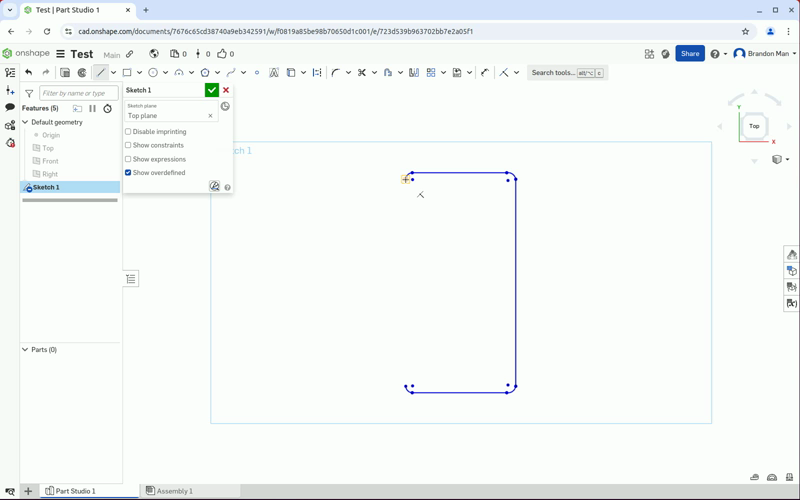
mouse_move(405, 386)
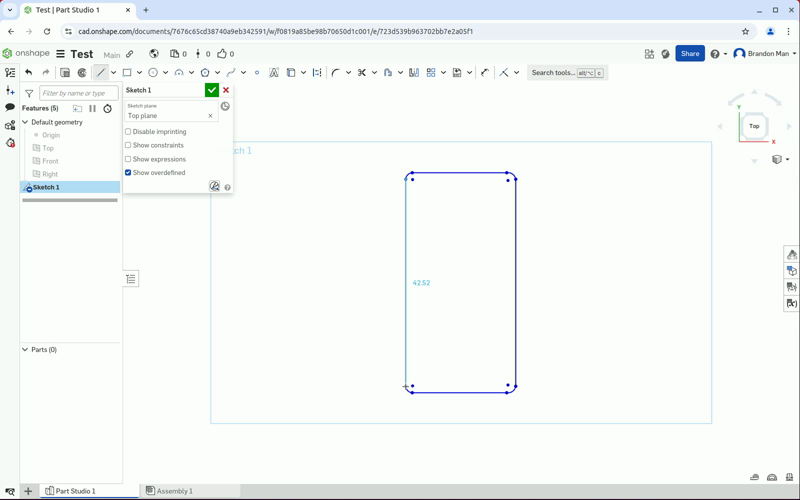
key_up(shift)
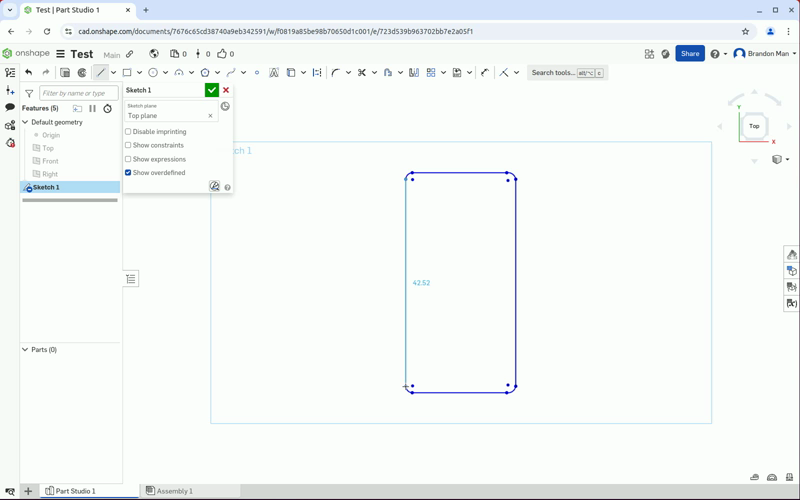
click(405, 386)
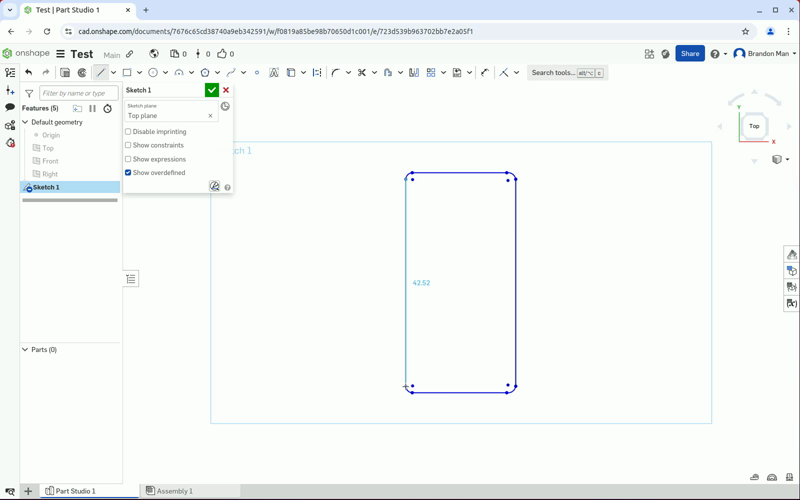
key(esc)
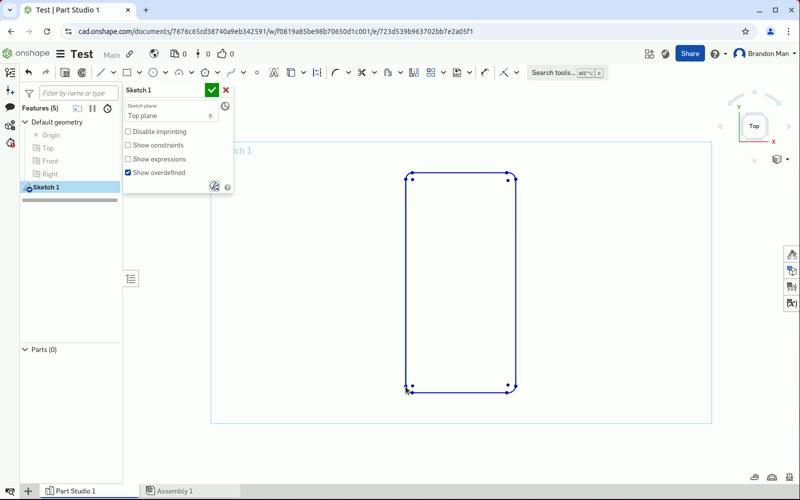
mouse_move(445, 302)
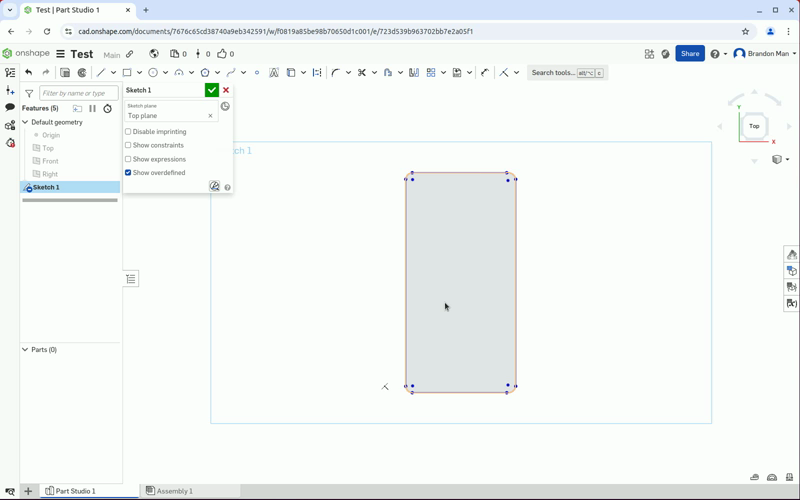
click(445, 302)
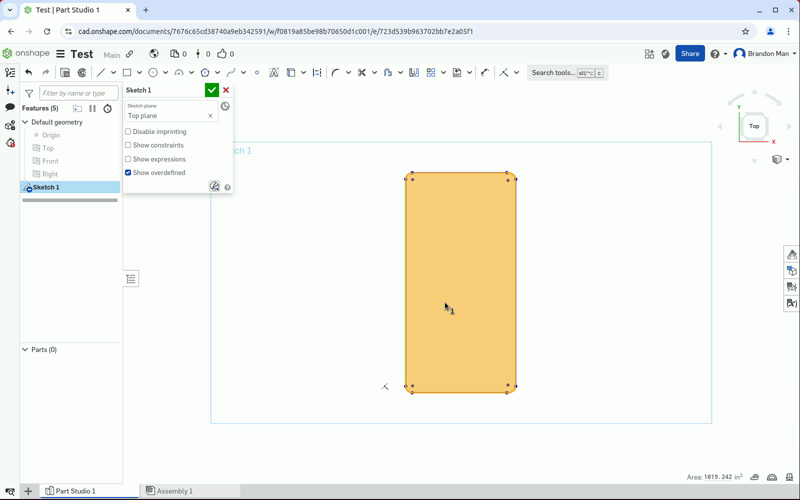
mouse_move(73, 352)
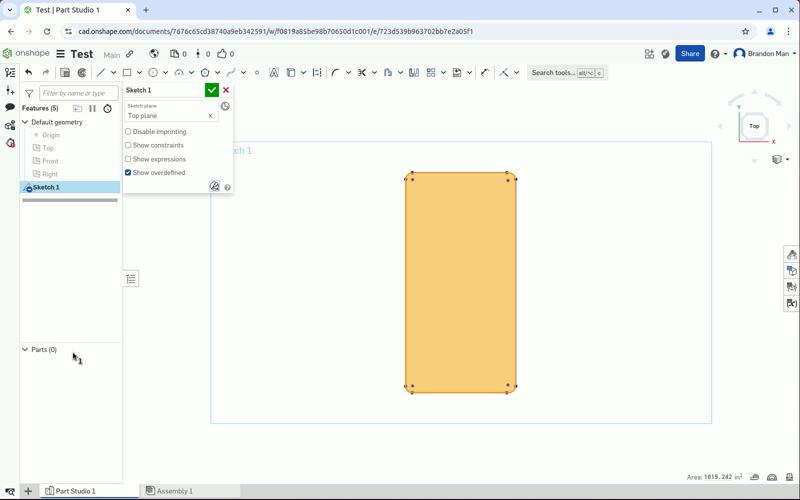
key(shift+y)
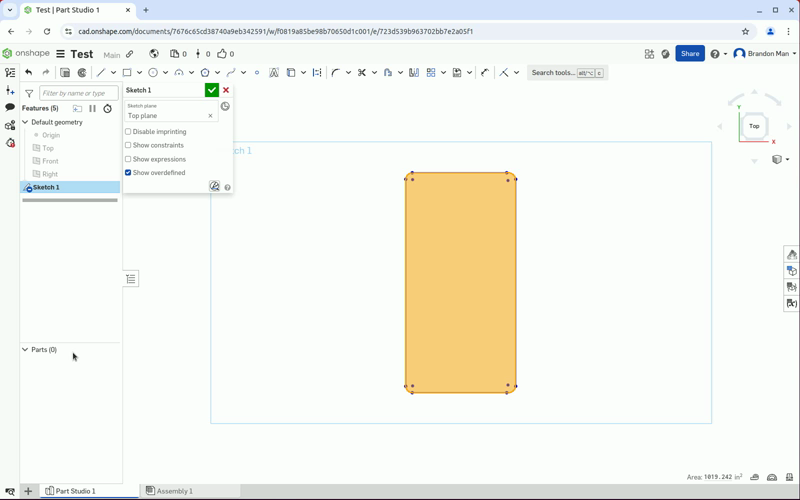
key(shift+e)
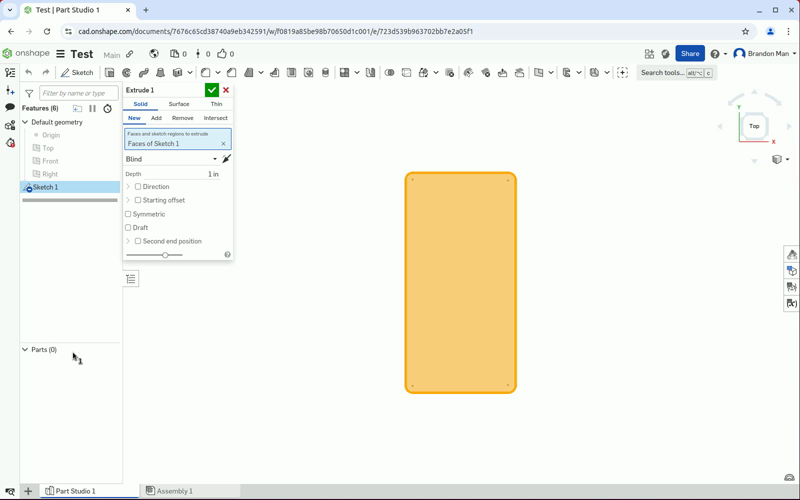
mouse_move(143, 106)
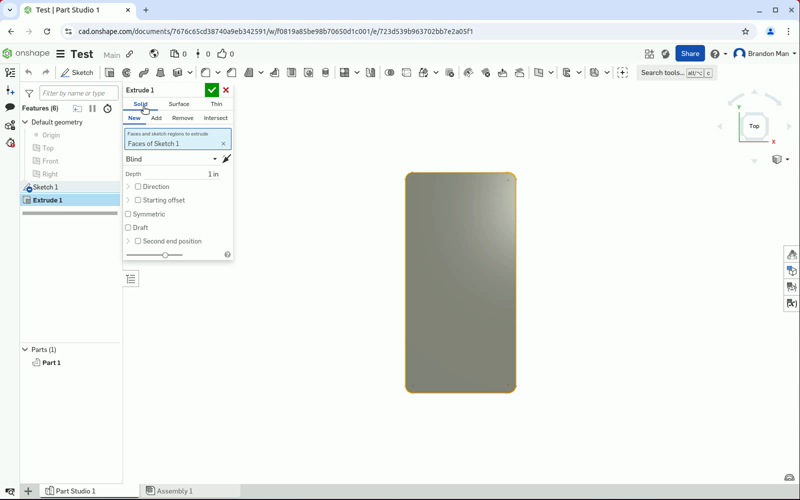
click(143, 106)
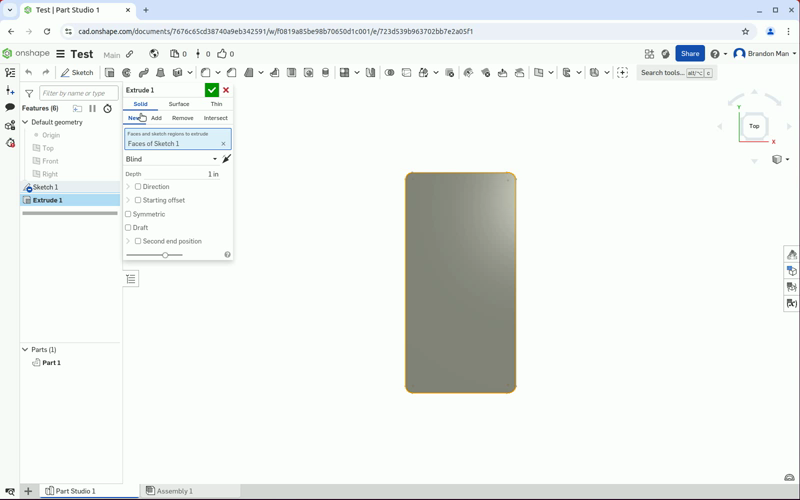
mouse_move(137, 120)
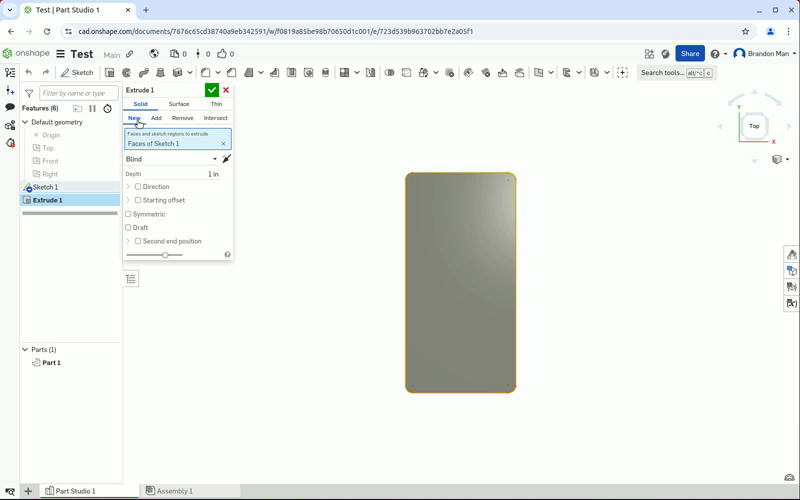
click(137, 120)
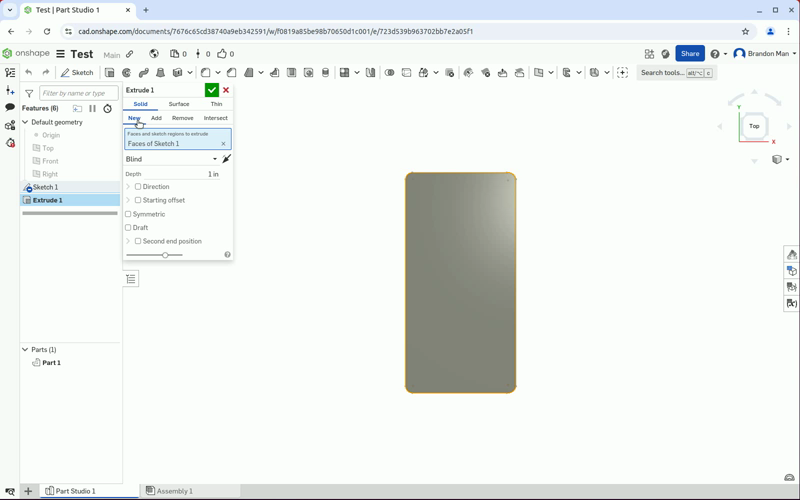
key(tab, 4)
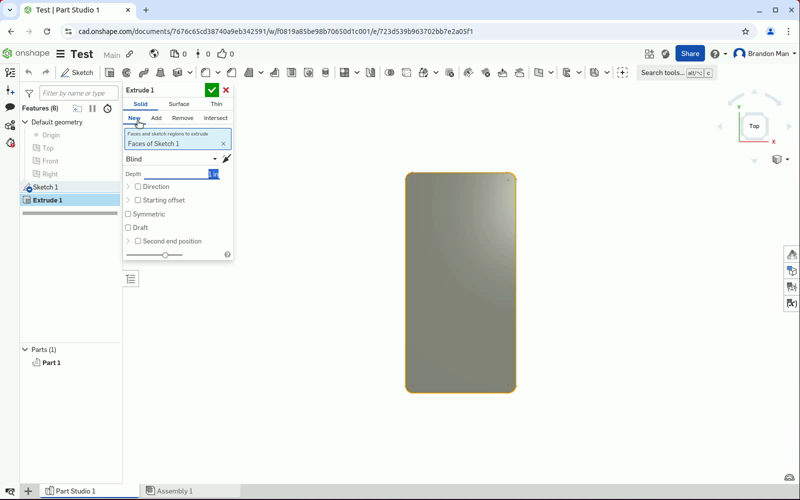
text(0.481)
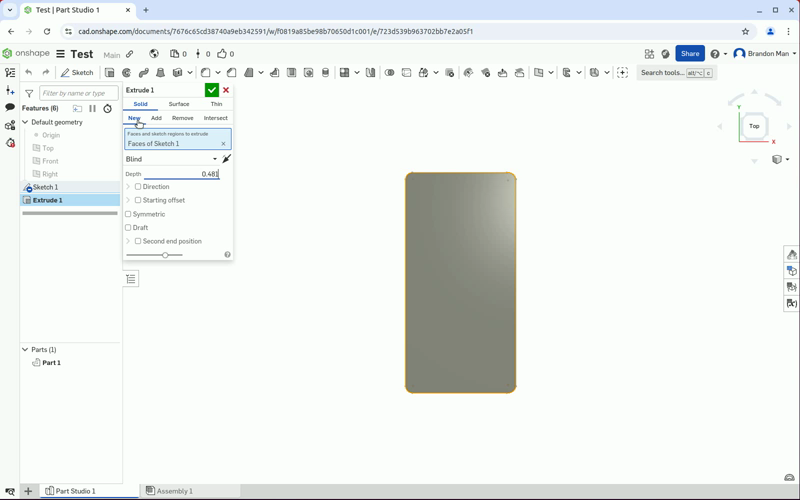
key(enter)
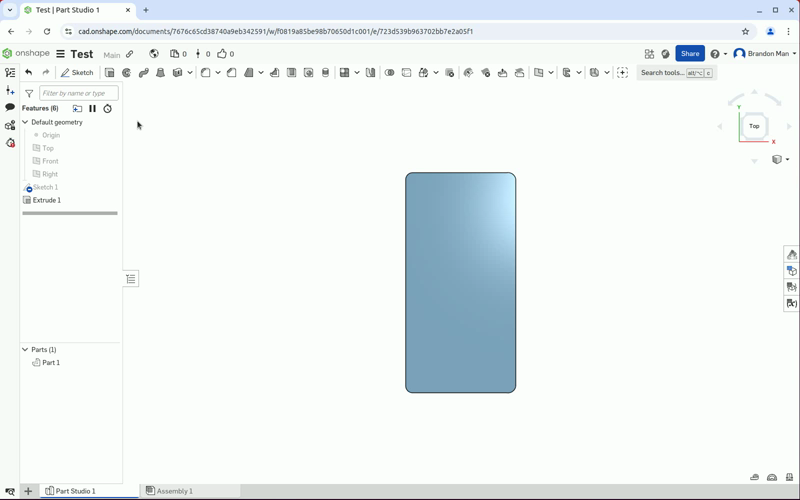
key(shift+h)
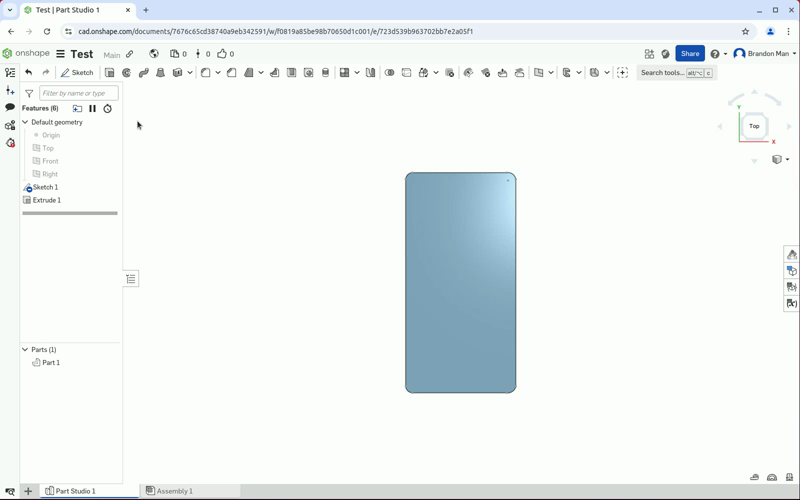
key(shift+h)
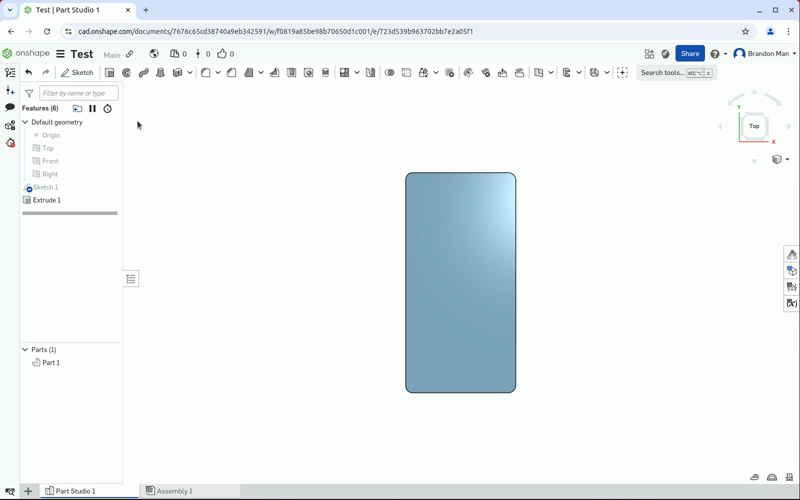
mouse_move(73, 189)
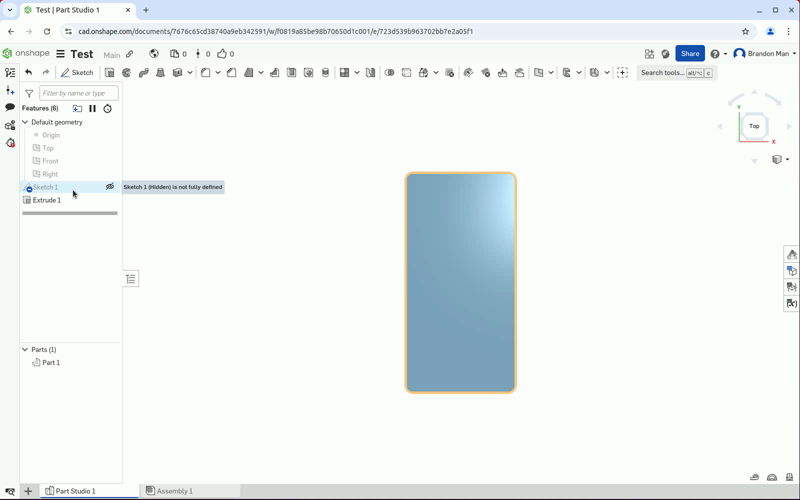
click(73, 189)
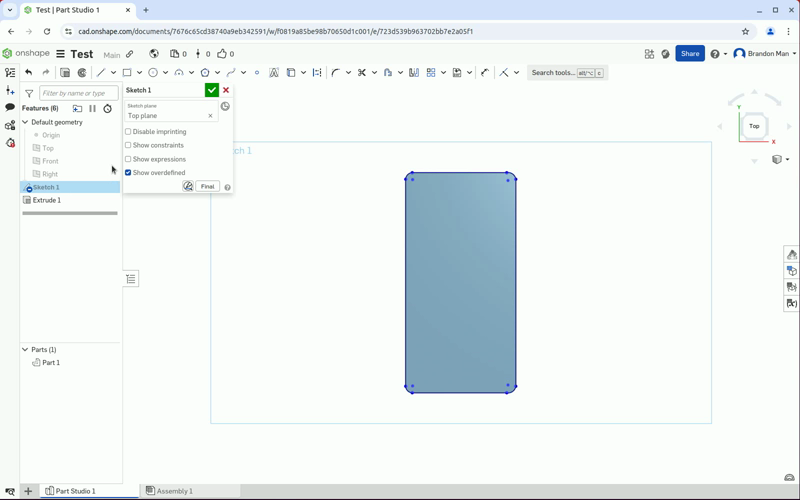
mouse_move(229, 92)
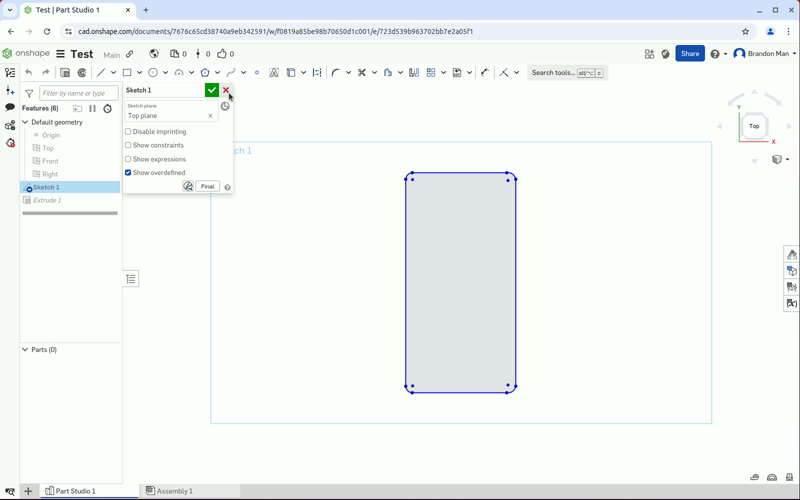
click(229, 92)
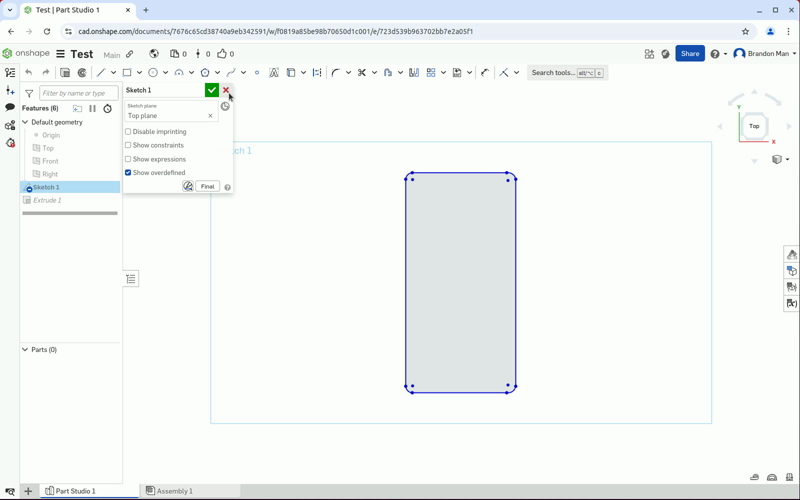
key(shift+s)
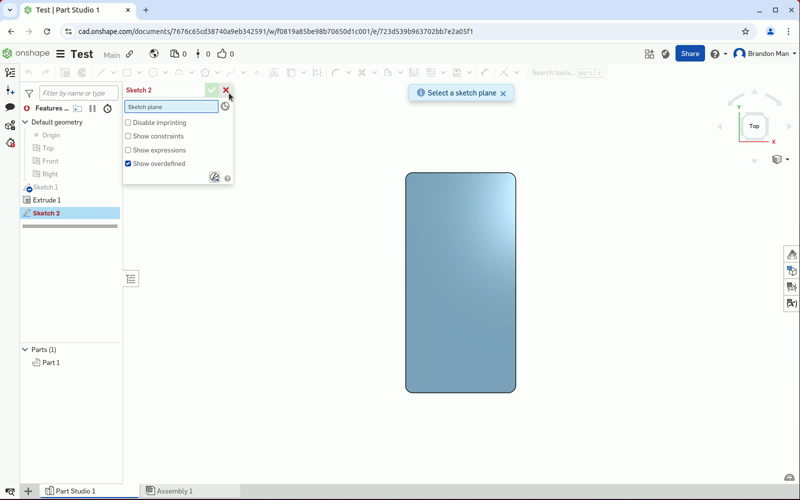
mouse_move(73, 150)
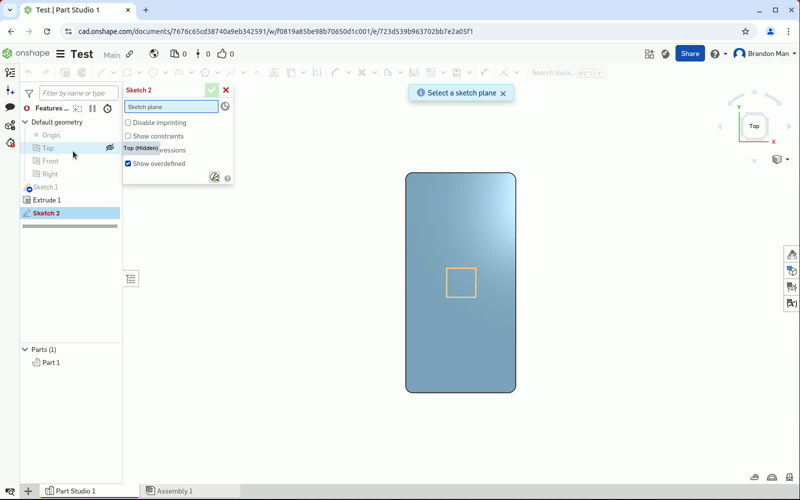
click(73, 150)
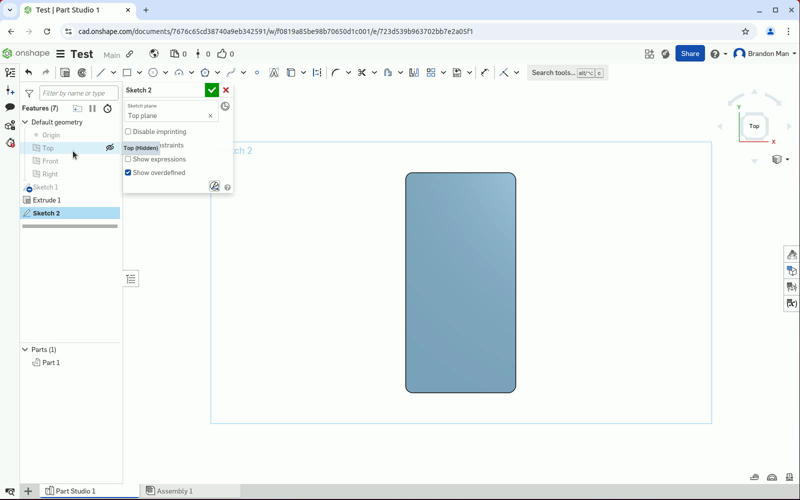
mouse_move(73, 352)
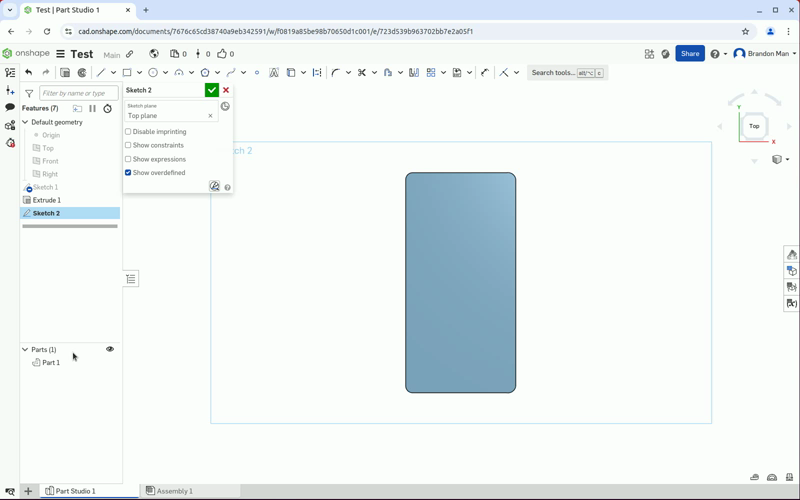
key(y)
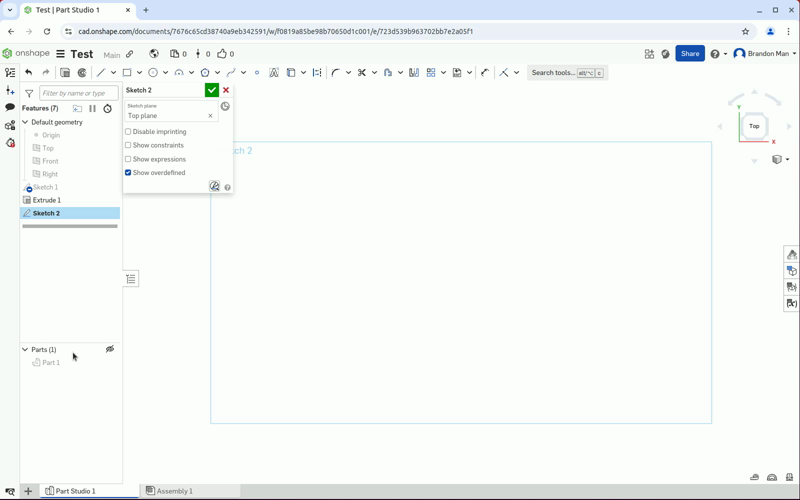
key(a)
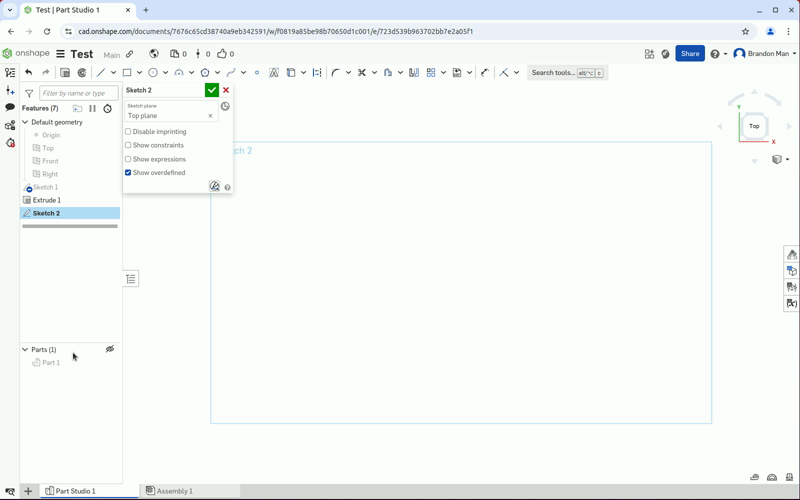
key_down(shift)
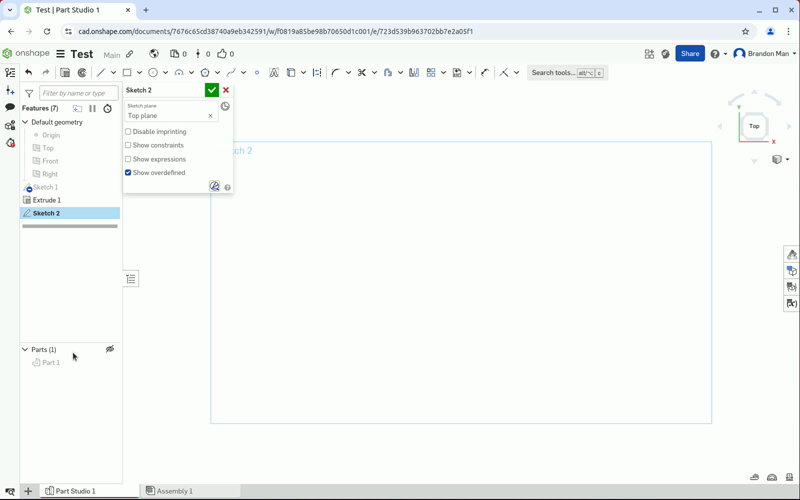
mouse_move(403, 388)
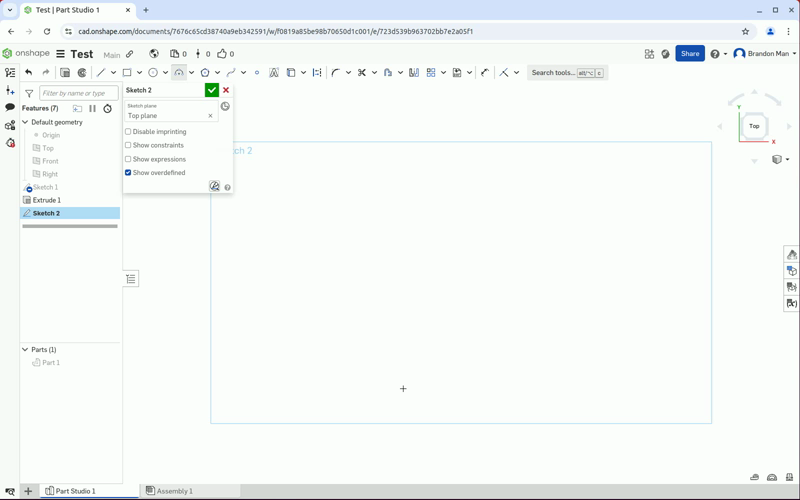
click(403, 388)
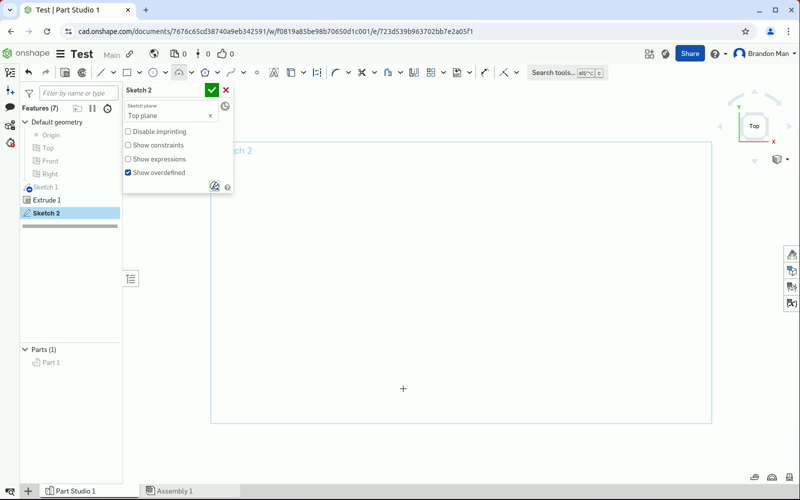
key_up(shift)
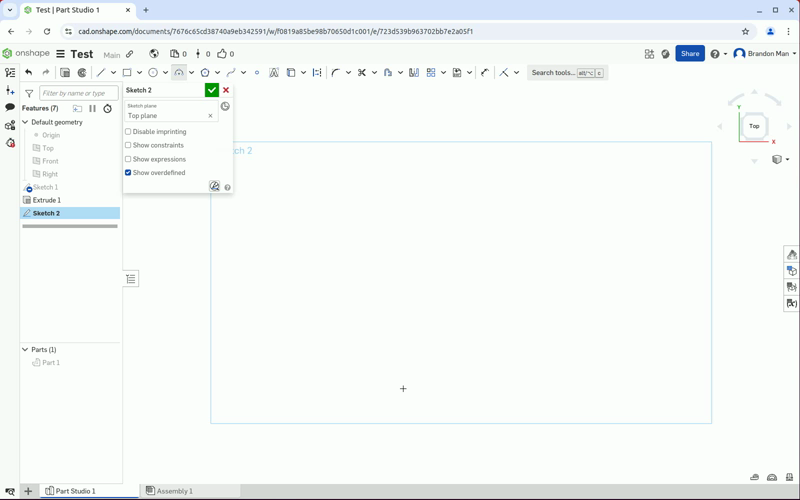
key_down(shift)
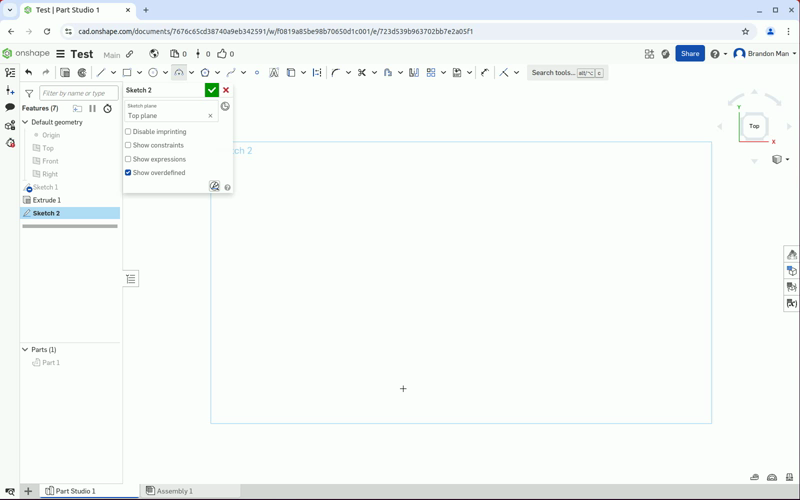
mouse_move(410, 395)
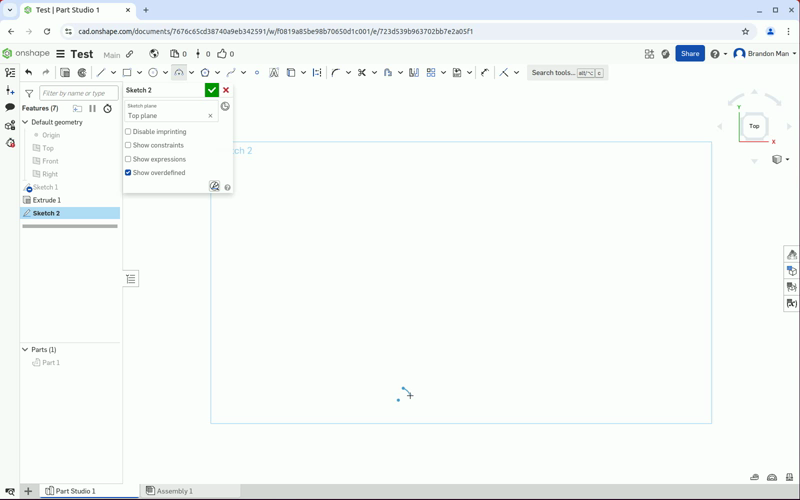
click(410, 395)
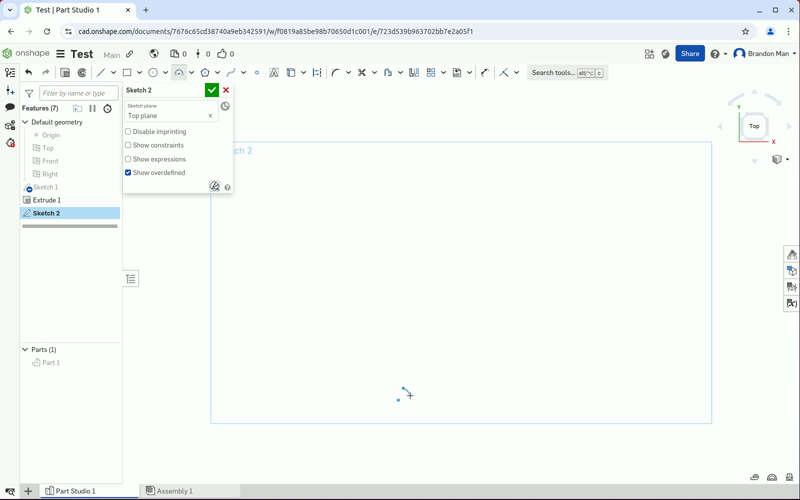
mouse_move(405, 393)
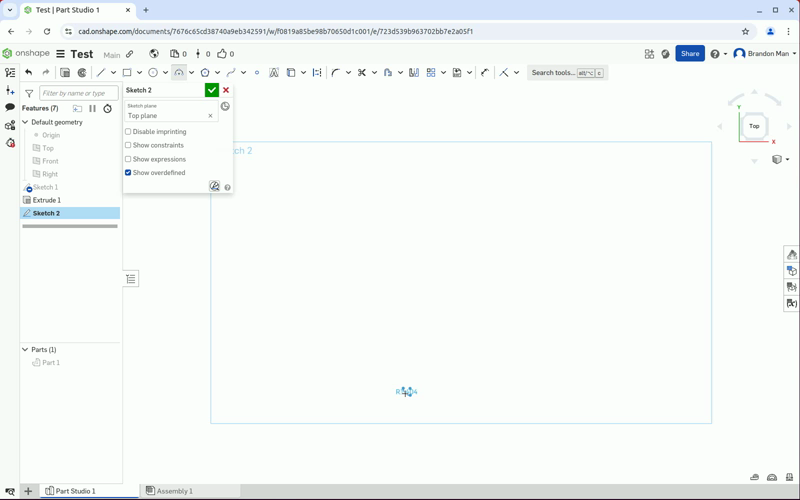
click(405, 393)
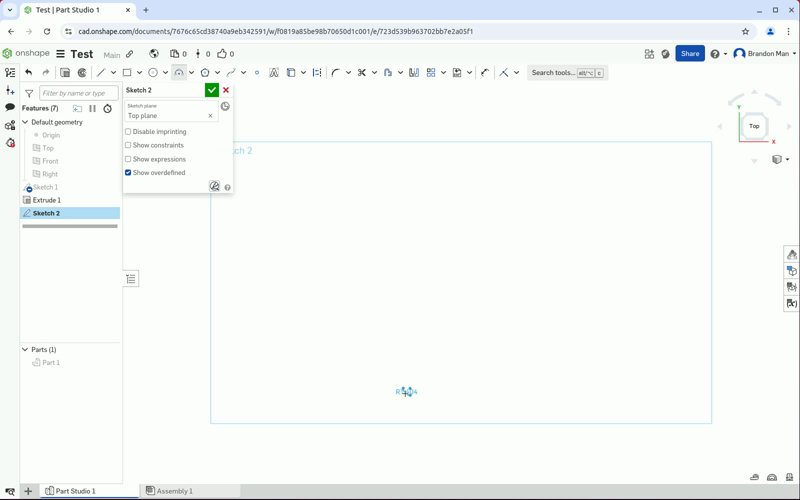
key_up(shift)
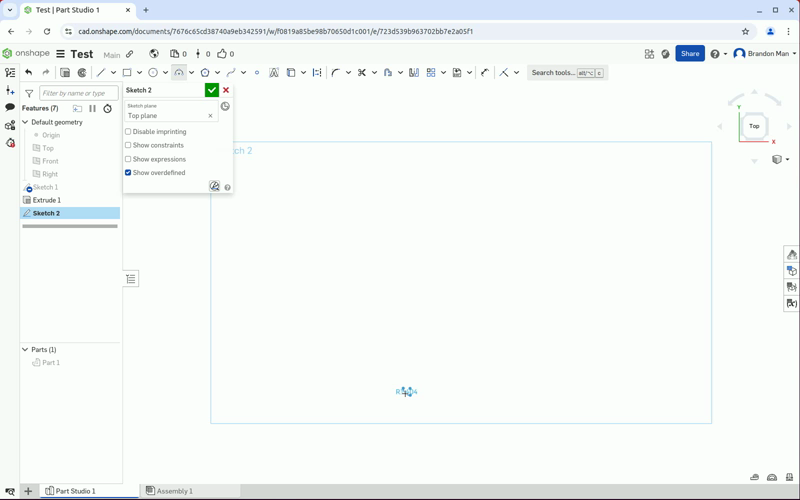
key(esc)
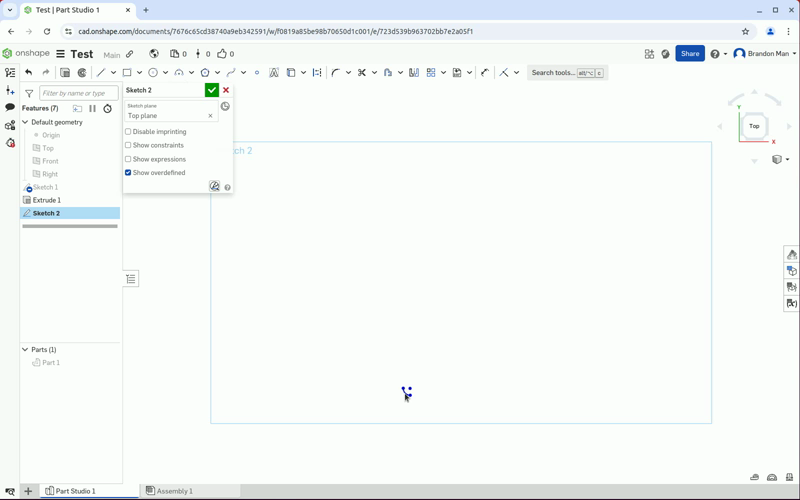
key(l)
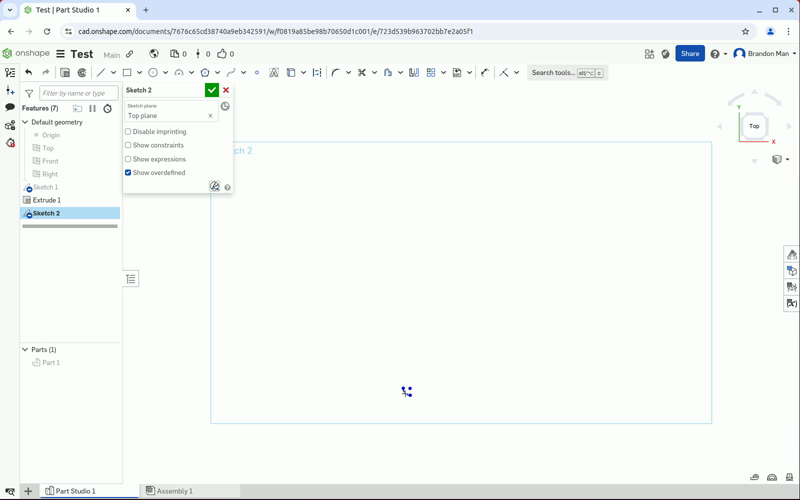
mouse_move(410, 395)
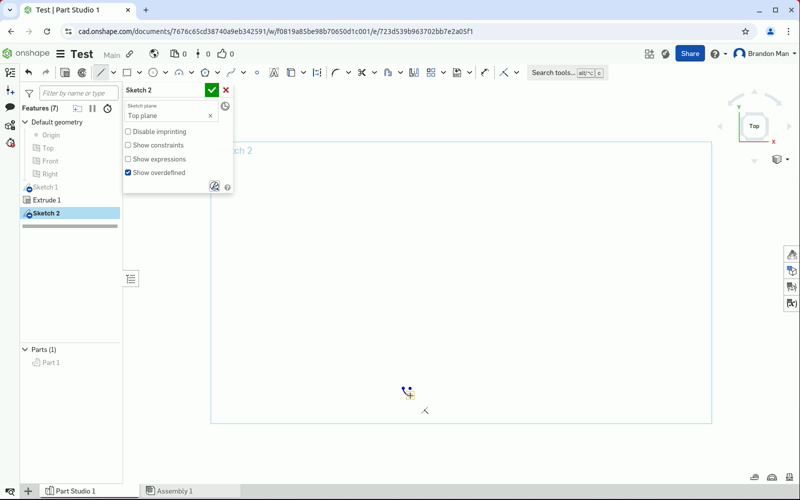
click(410, 395)
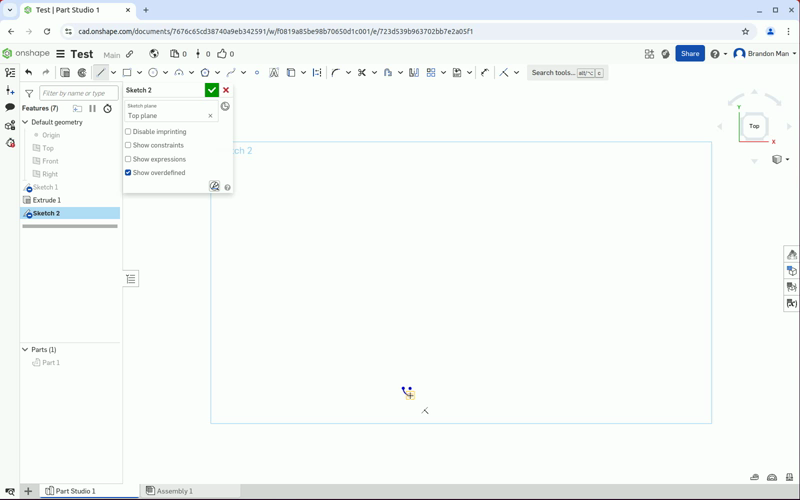
key_down(shift)
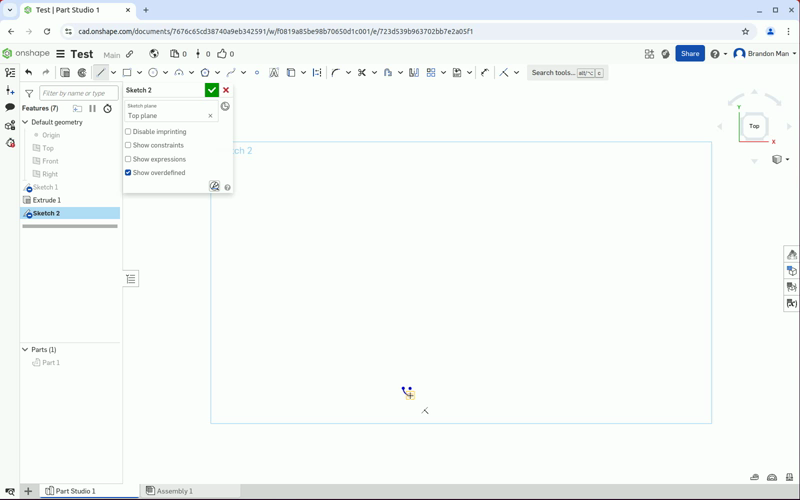
mouse_move(508, 395)
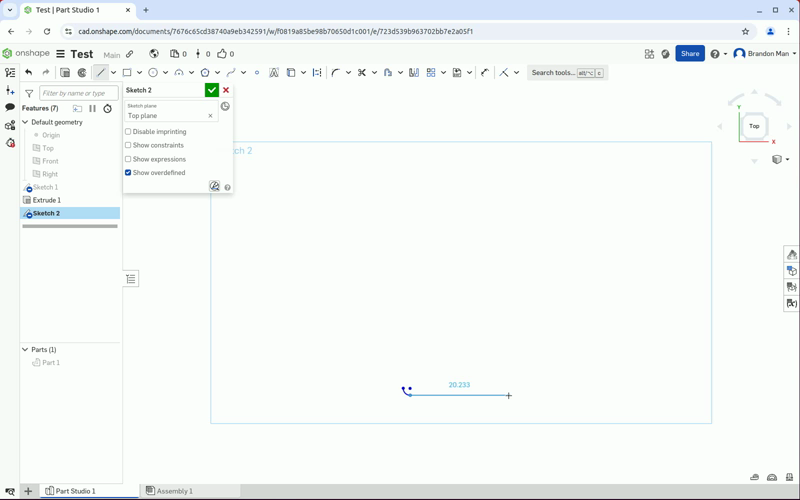
click(508, 395)
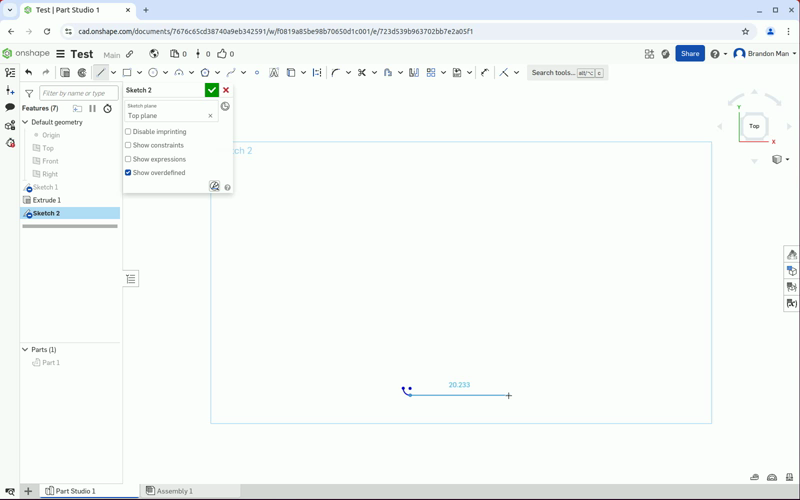
key_up(shift)
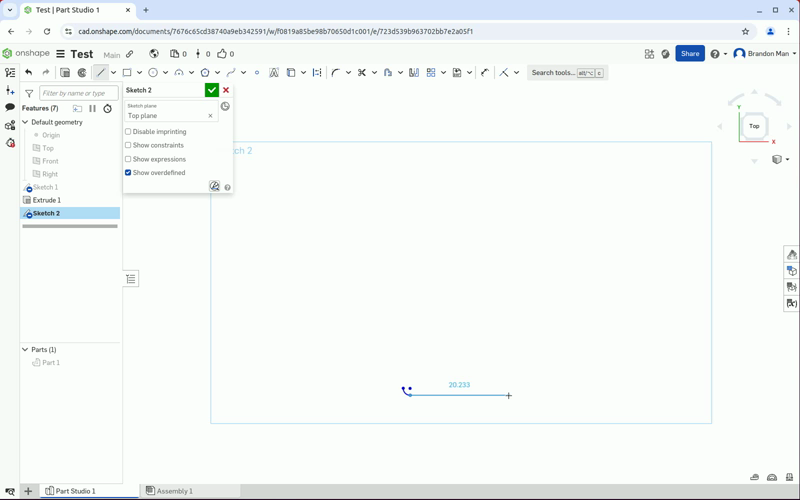
key(esc)
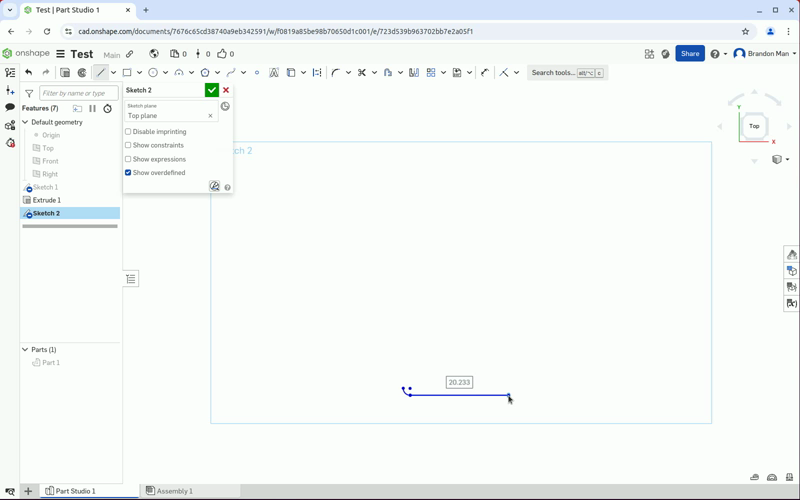
key(a)
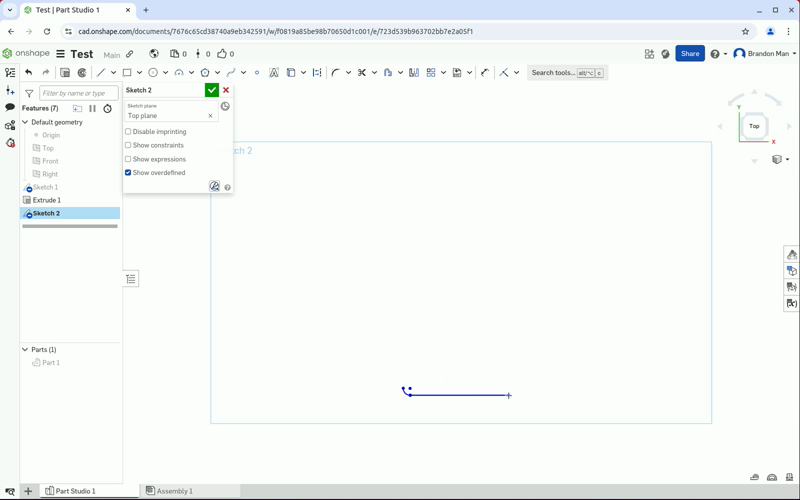
mouse_move(508, 395)
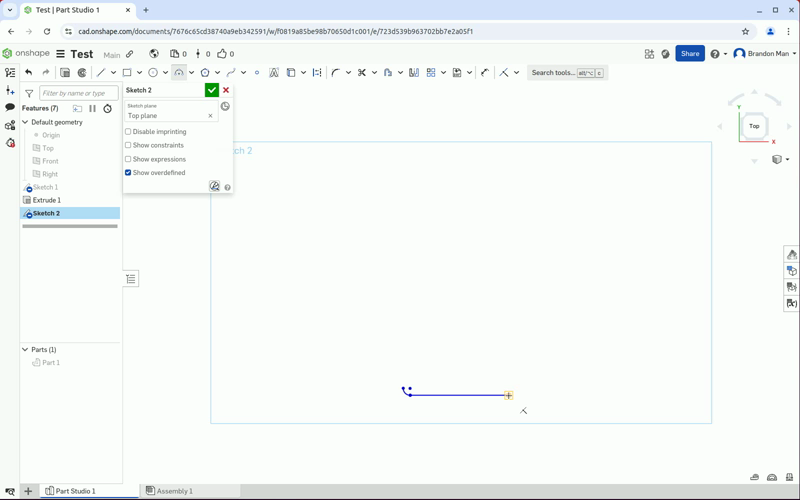
click(508, 395)
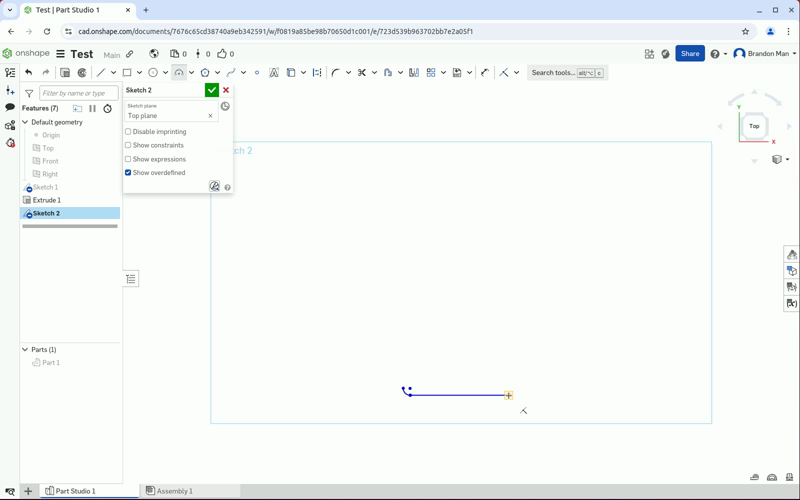
key_down(shift)
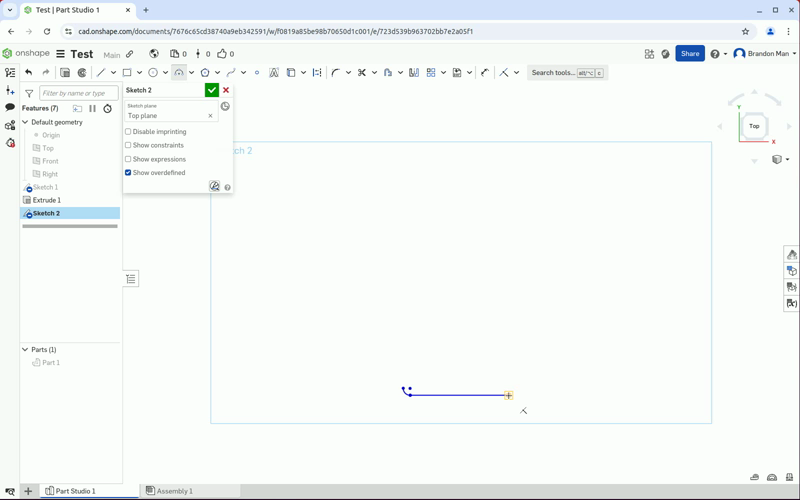
mouse_move(515, 388)
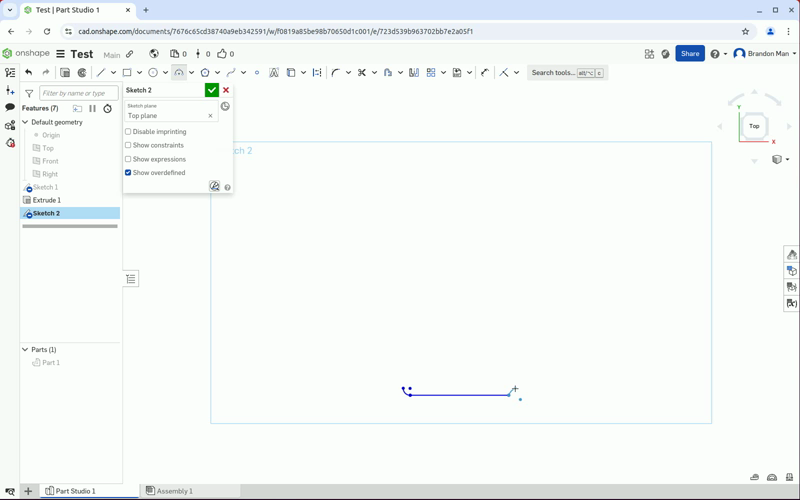
click(515, 388)
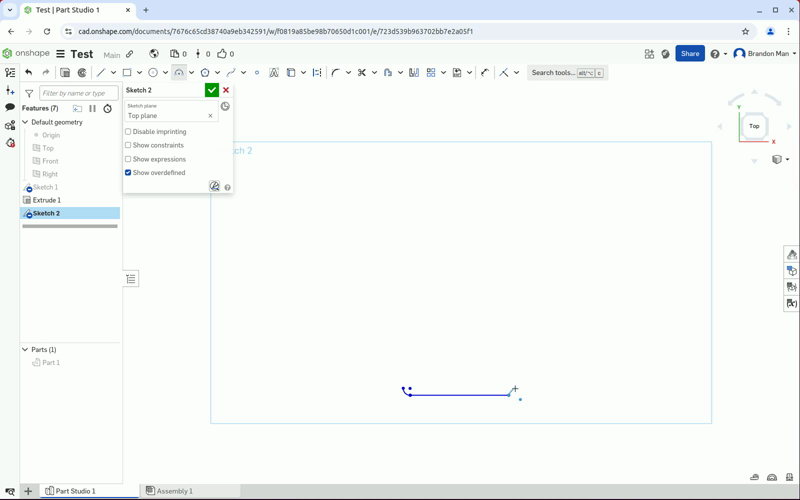
mouse_move(513, 393)
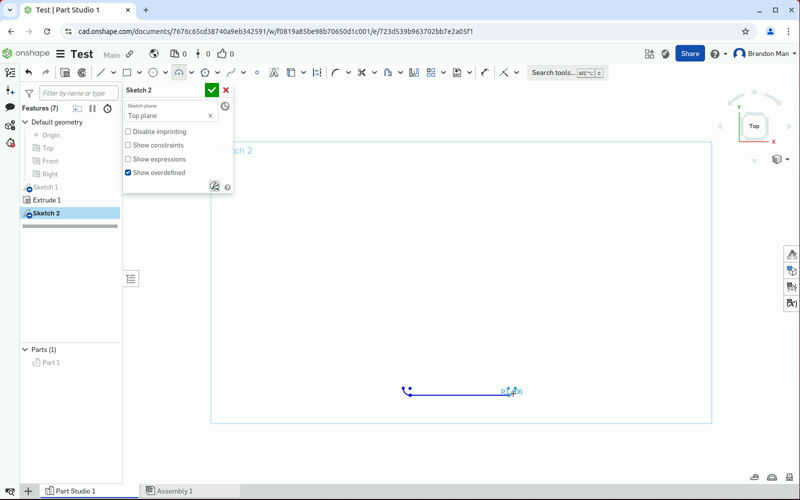
click(513, 393)
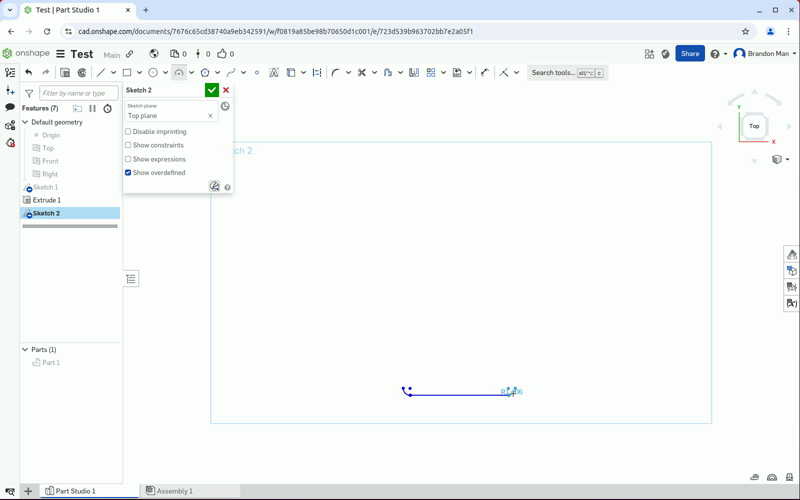
key_up(shift)
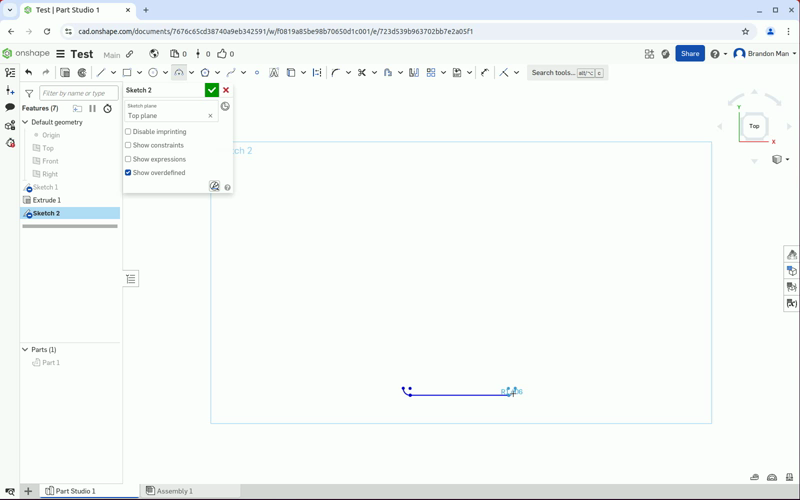
key(esc)
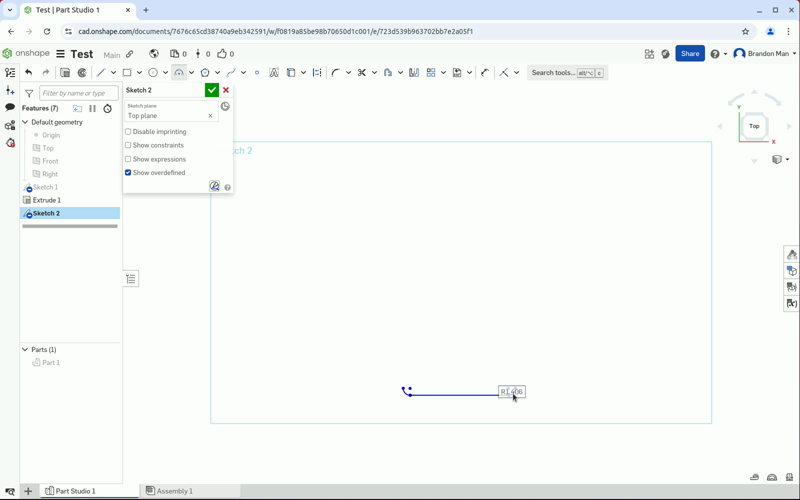
key(l)
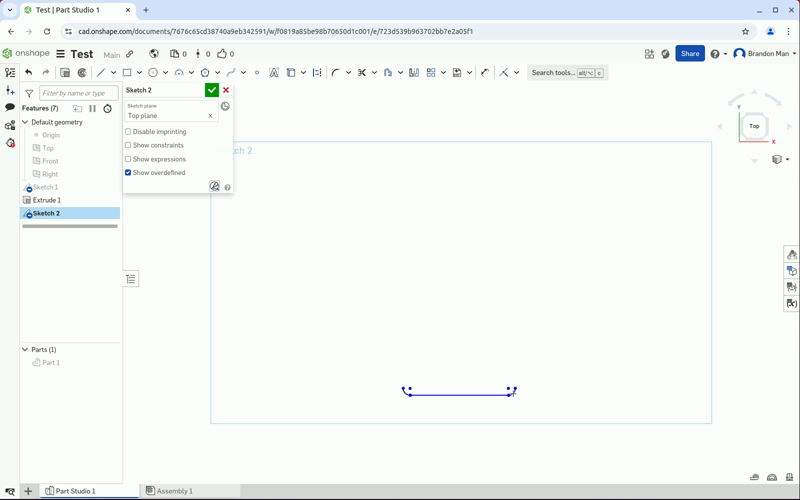
mouse_move(515, 388)
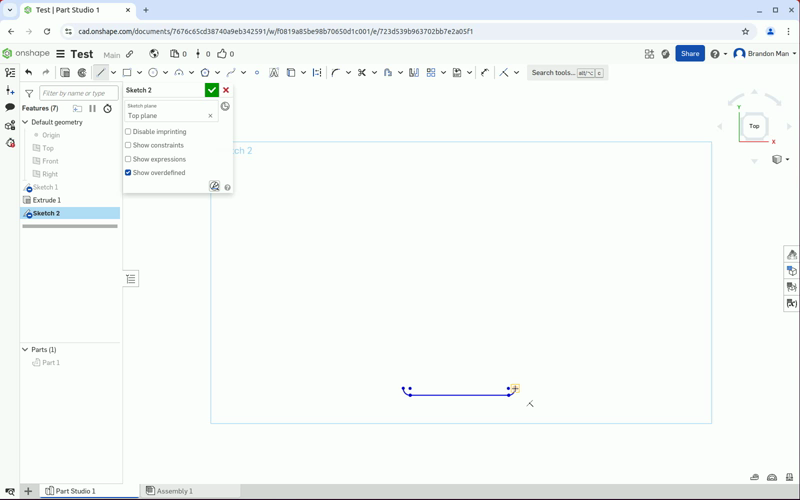
click(515, 388)
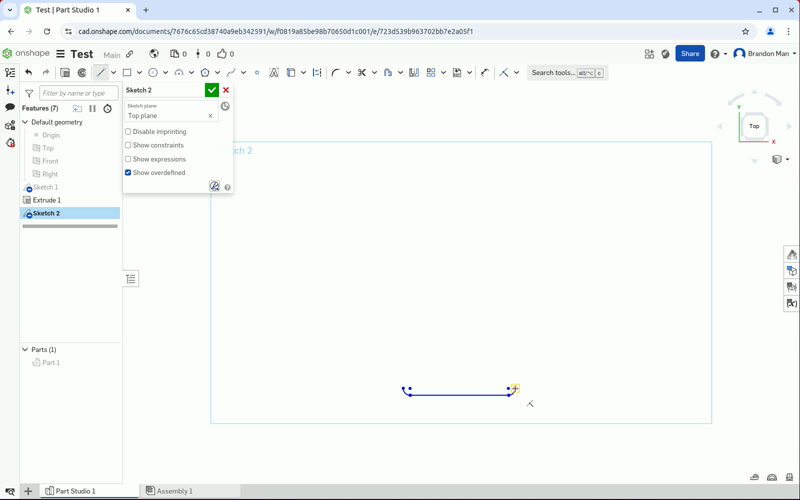
key_down(shift)
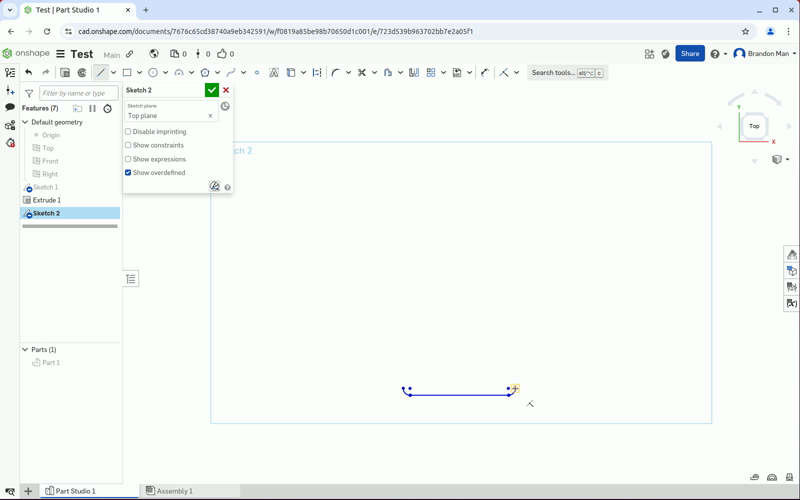
mouse_move(515, 178)
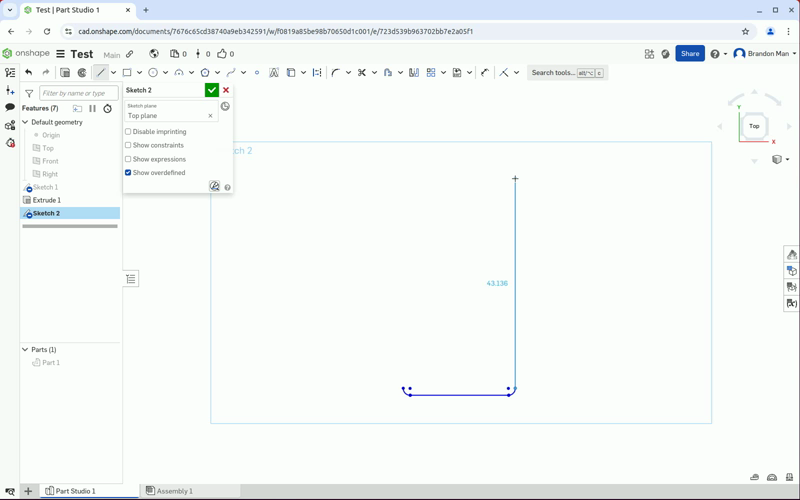
click(515, 178)
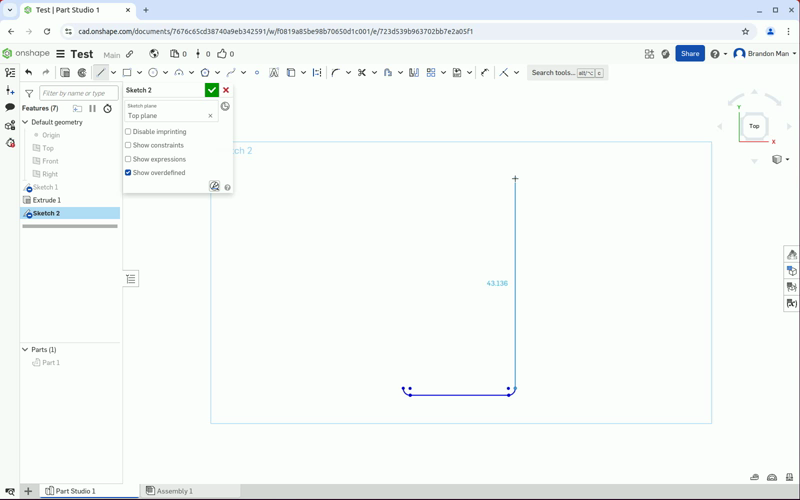
key_up(shift)
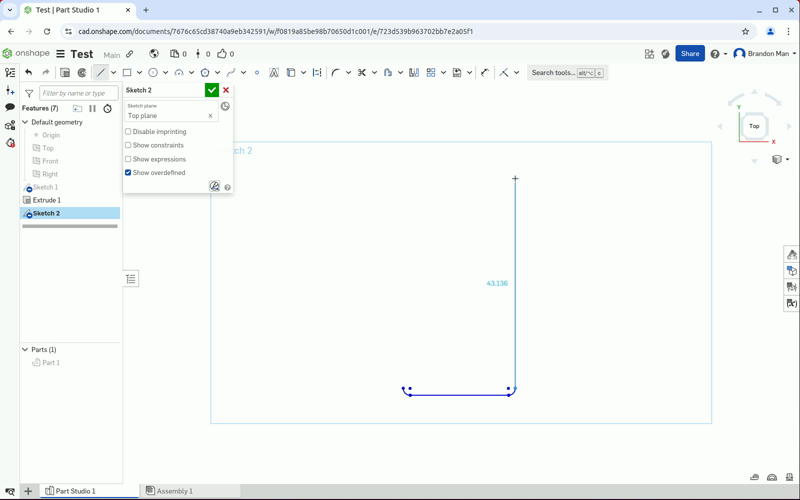
key(esc)
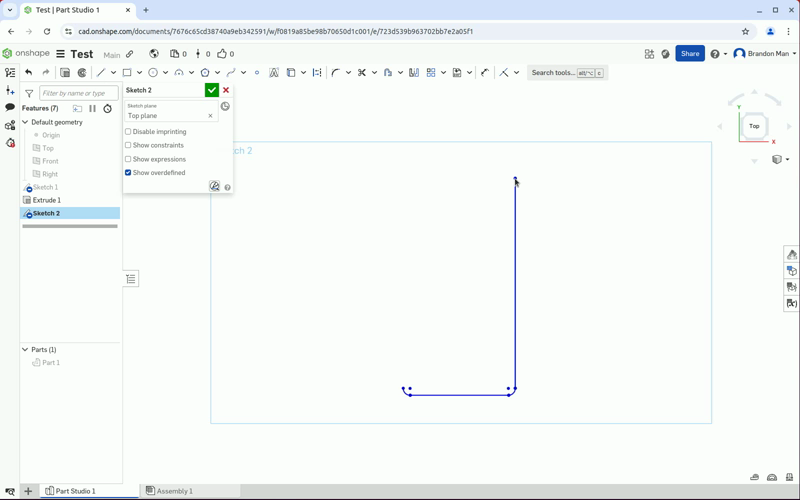
key(a)
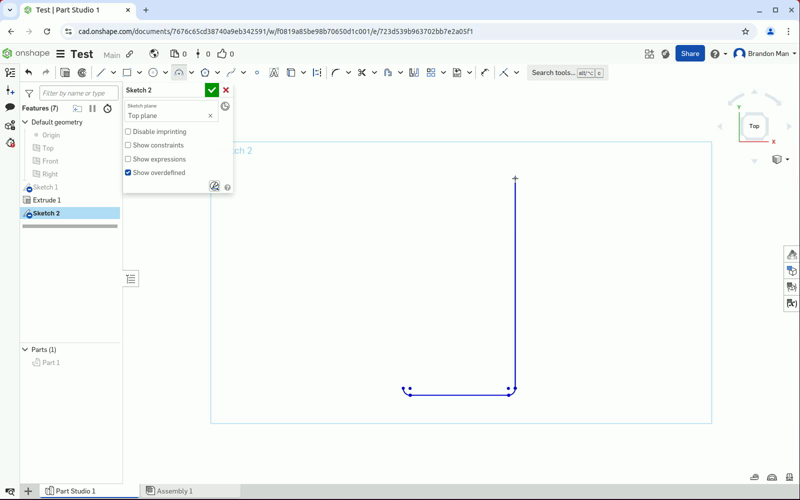
mouse_move(515, 178)
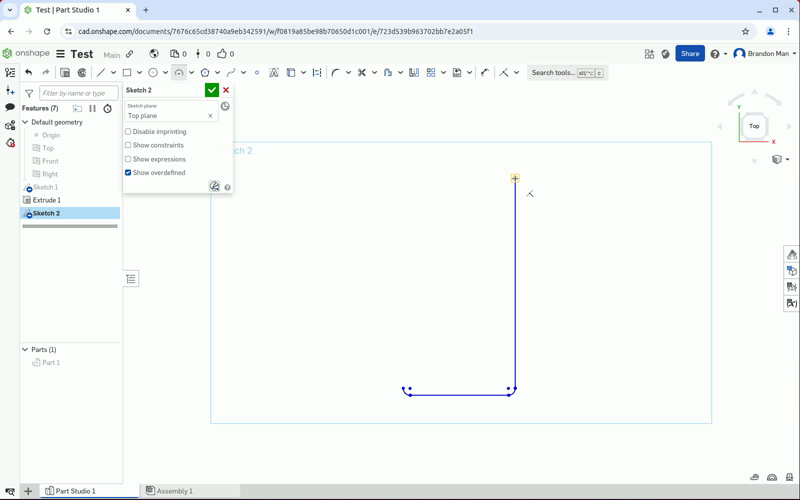
click(515, 178)
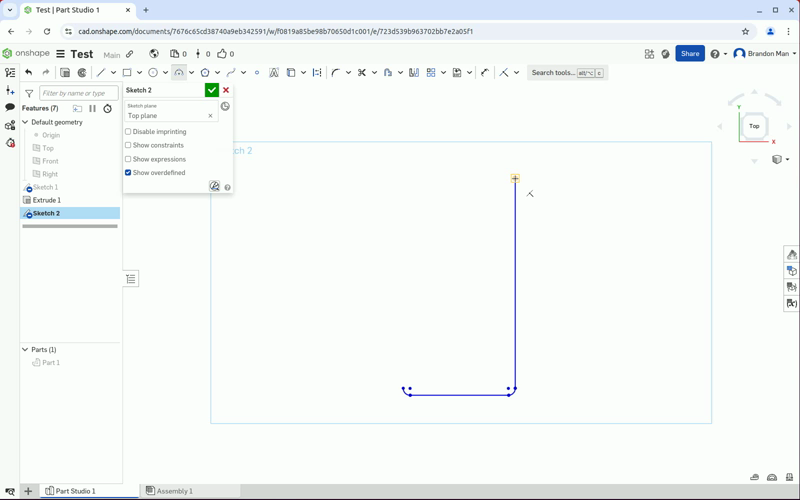
key_down(shift)
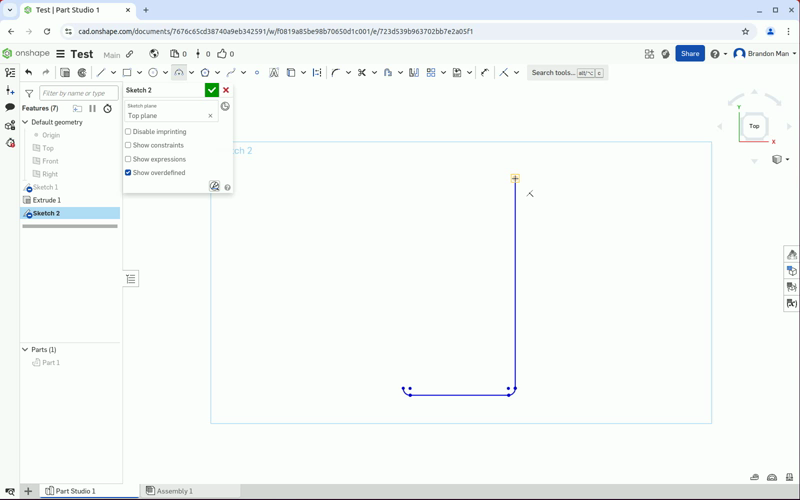
mouse_move(508, 171)
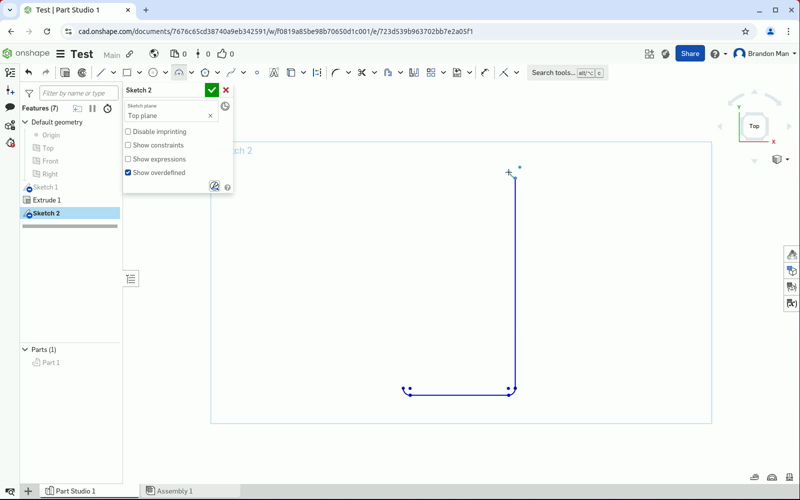
click(508, 171)
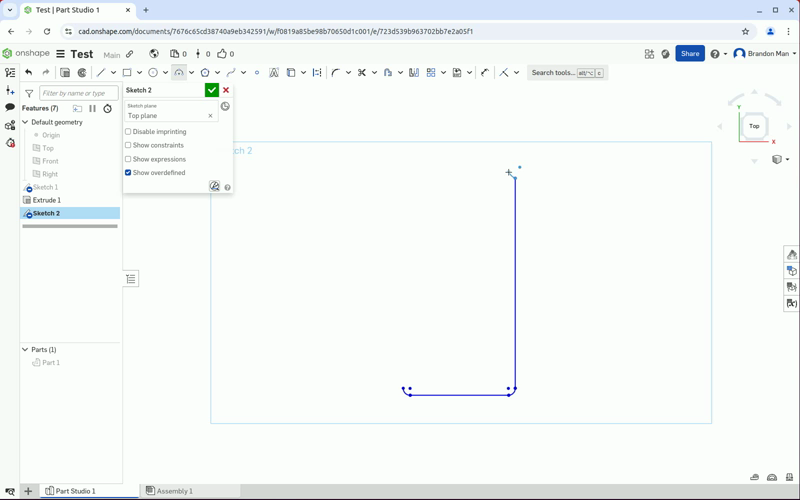
mouse_move(513, 173)
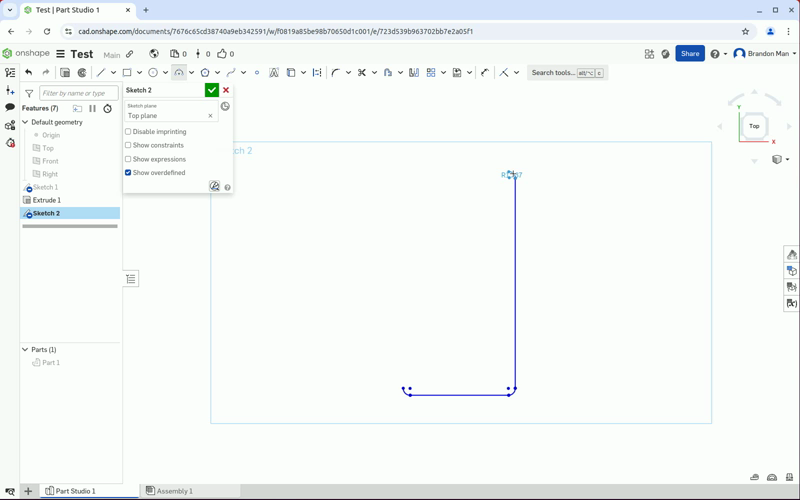
click(513, 173)
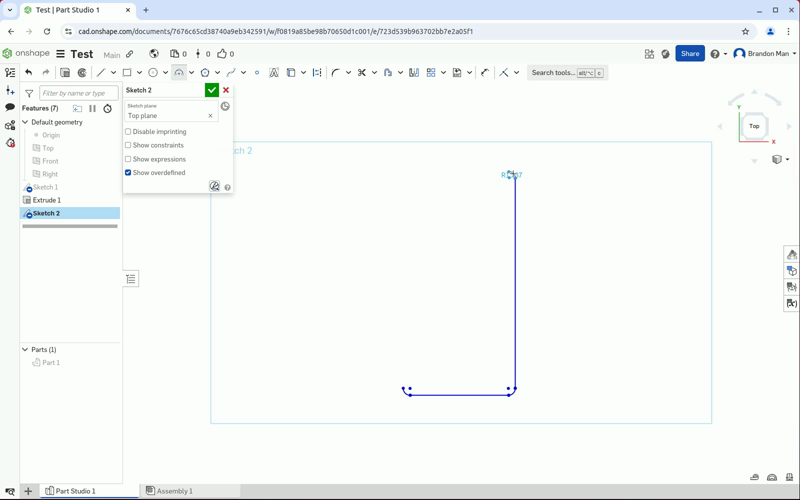
key_up(shift)
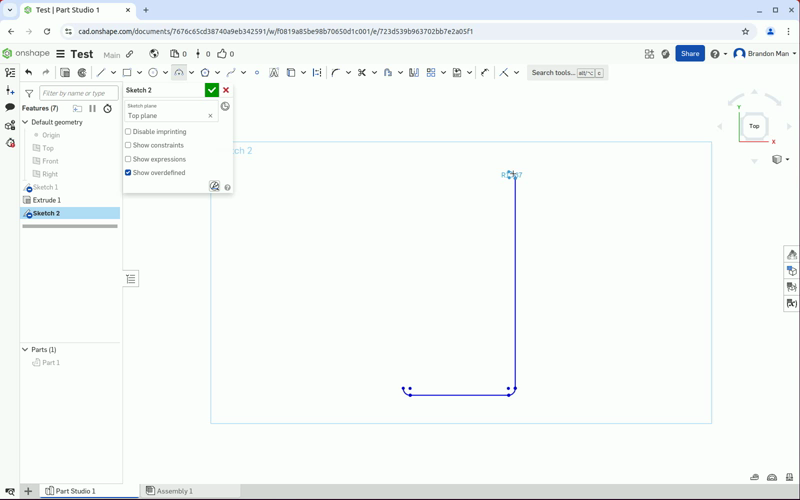
key(esc)
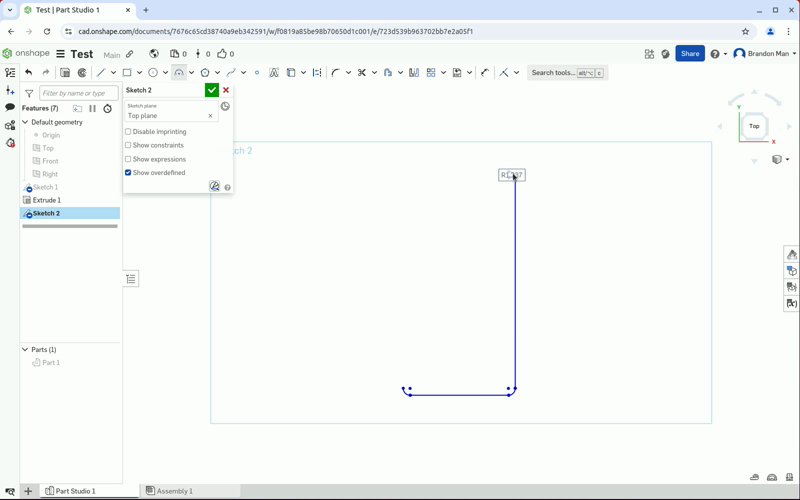
key(l)
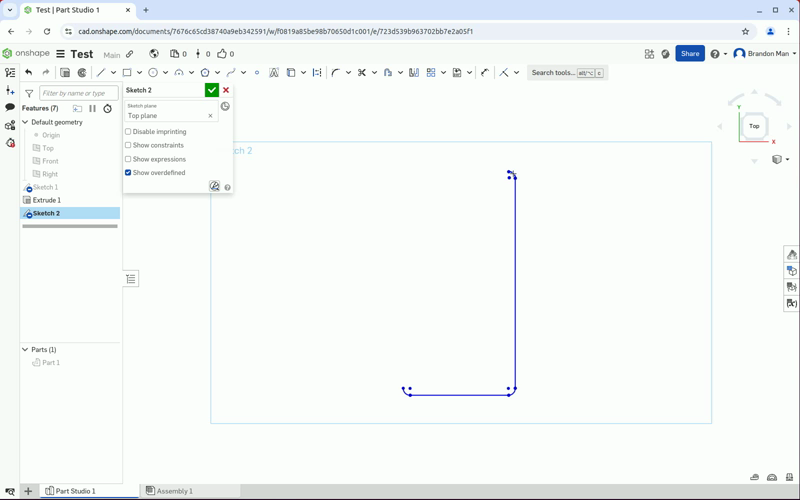
mouse_move(508, 171)
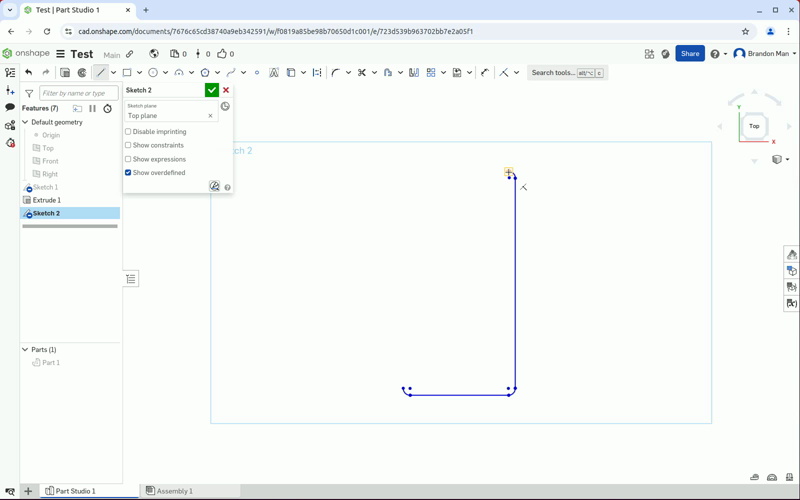
click(508, 171)
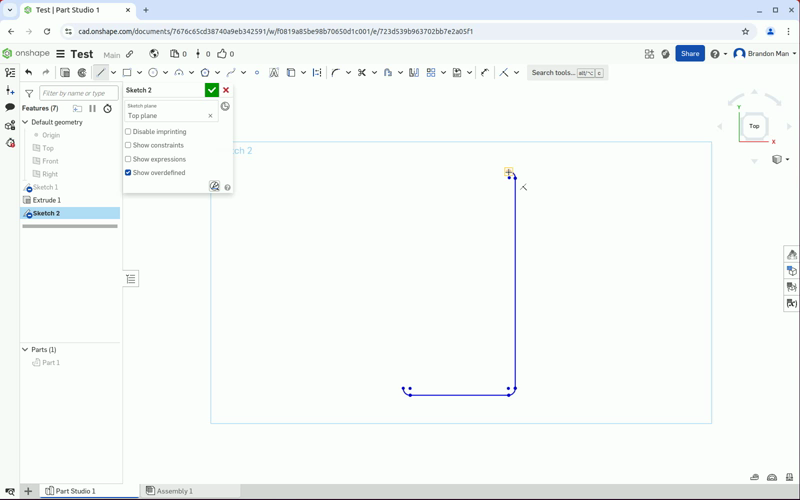
key_down(shift)
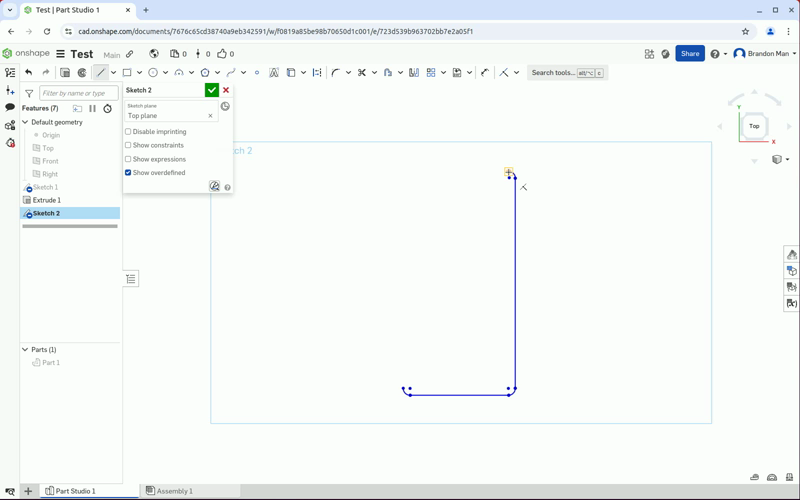
mouse_move(410, 171)
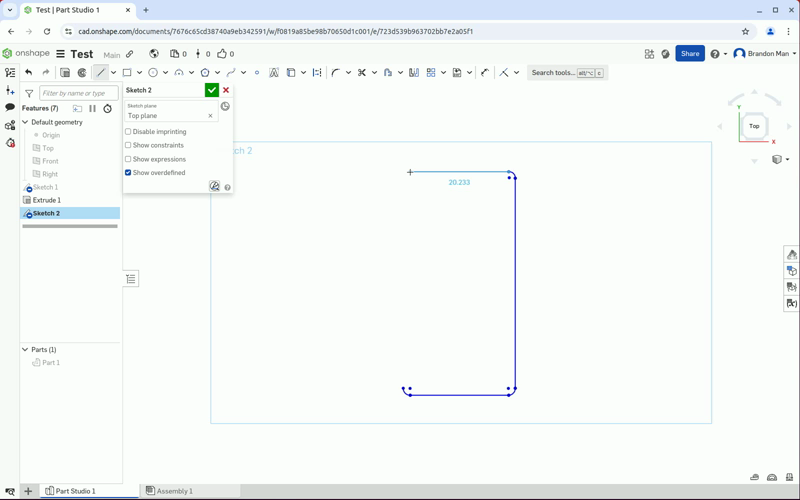
click(410, 171)
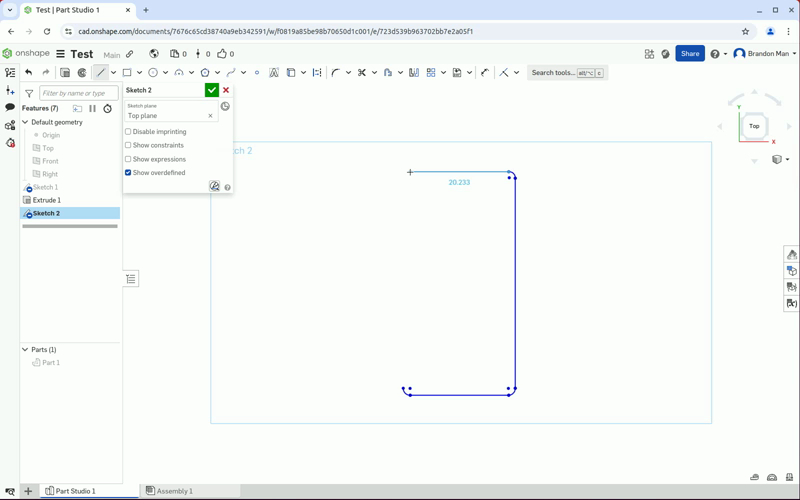
key_up(shift)
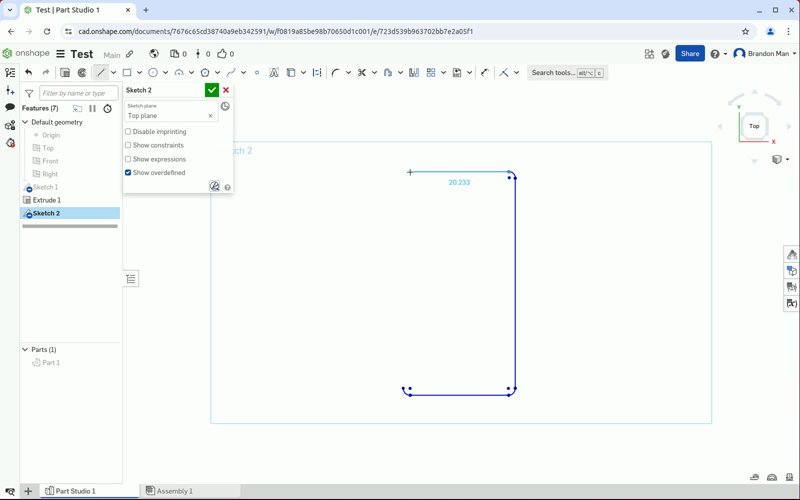
key(esc)
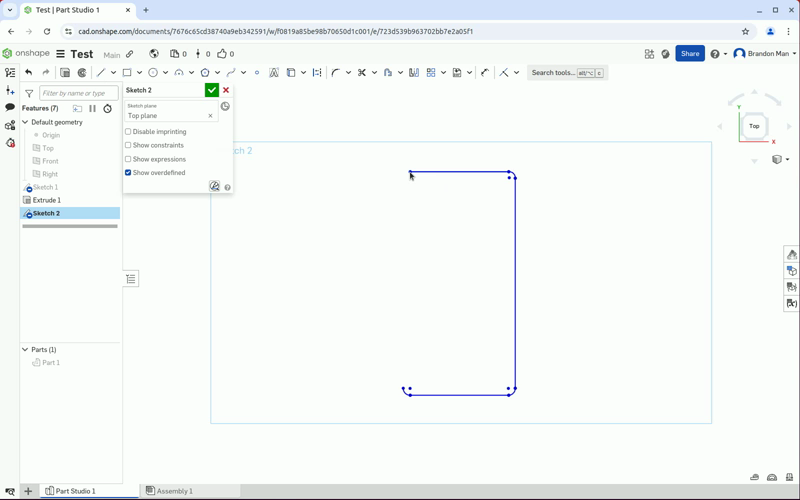
key(a)
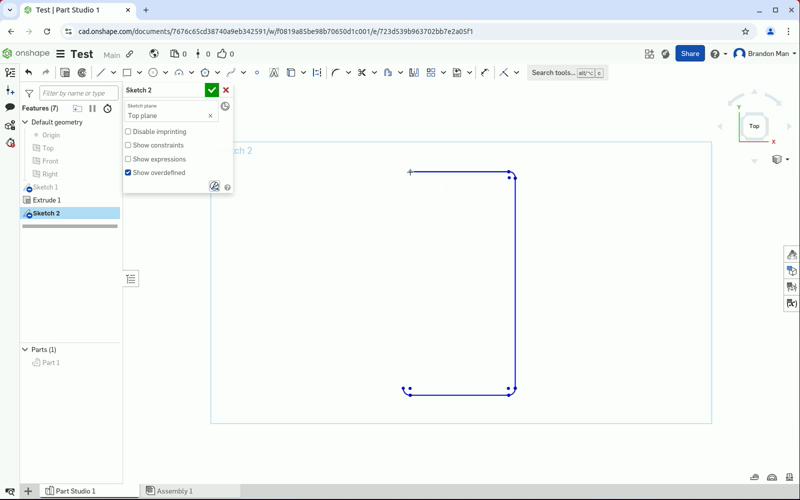
mouse_move(410, 171)
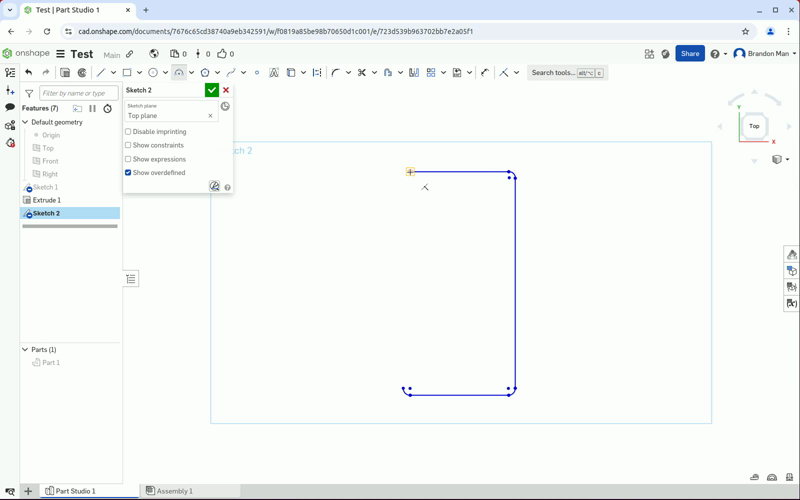
click(410, 171)
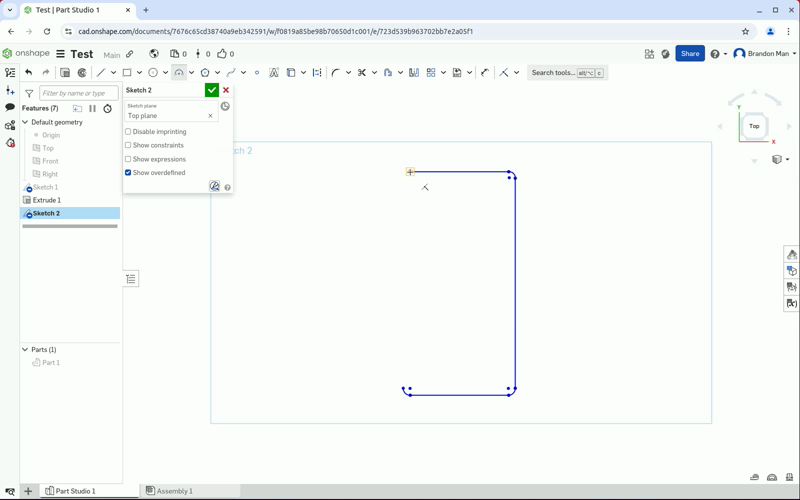
key_down(shift)
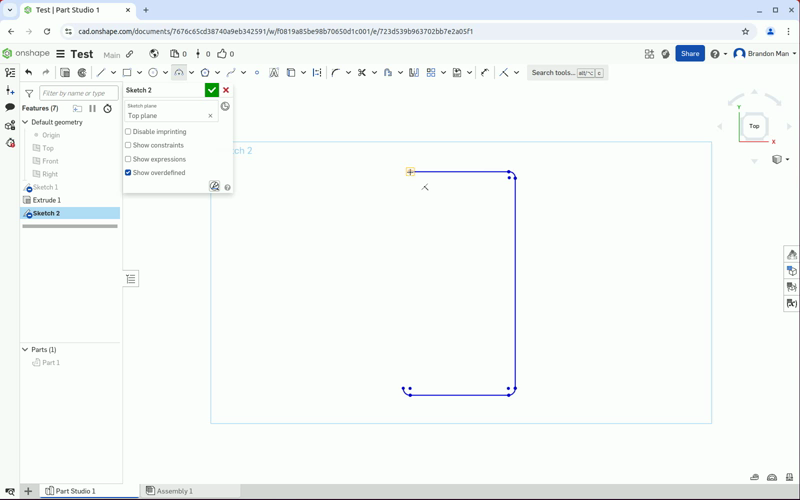
mouse_move(403, 178)
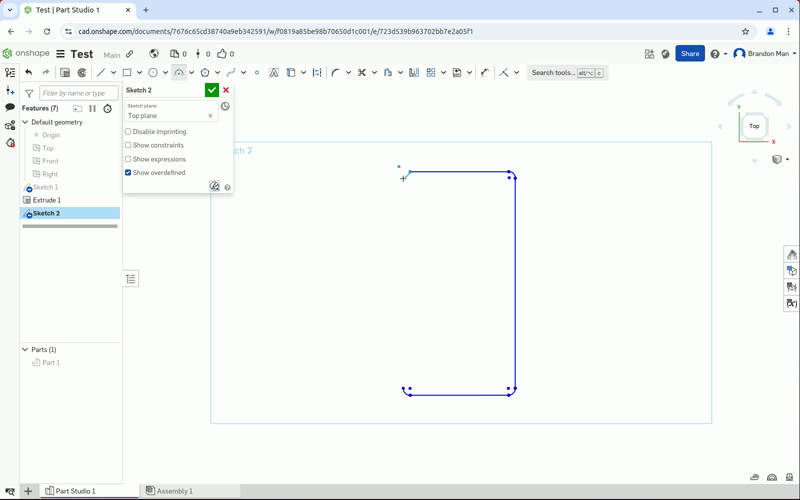
click(403, 178)
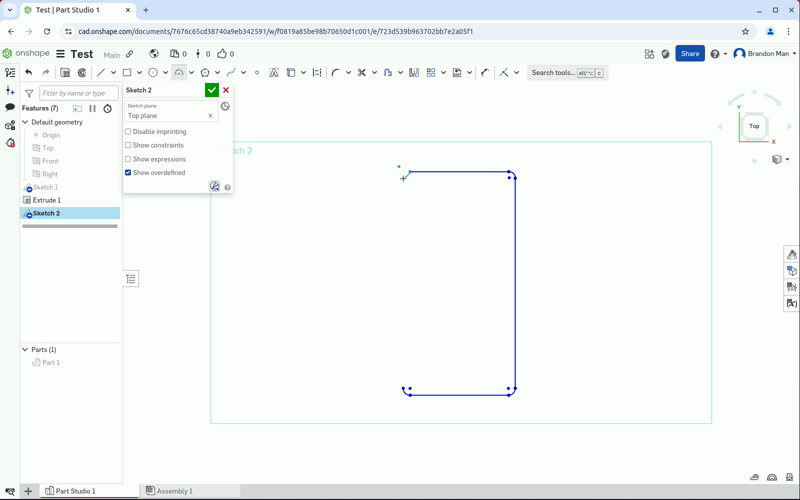
mouse_move(405, 173)
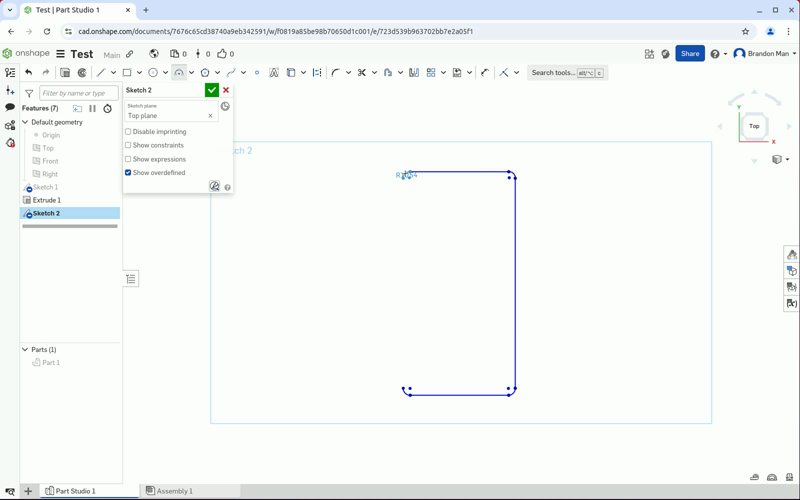
click(405, 173)
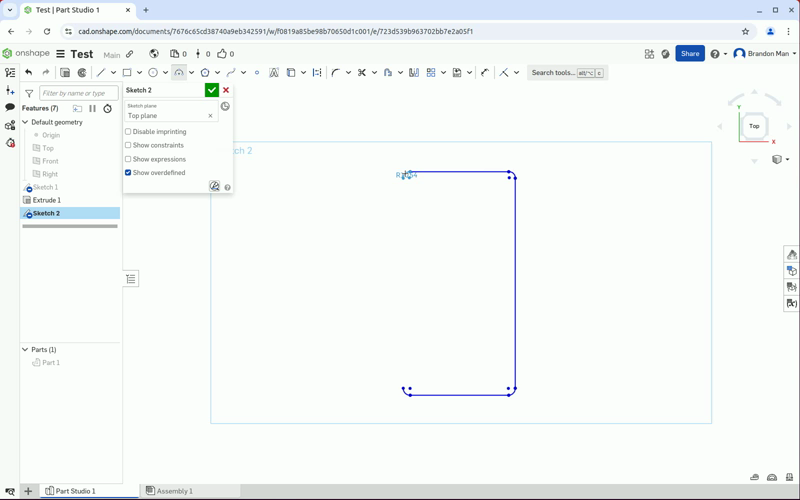
key_up(shift)
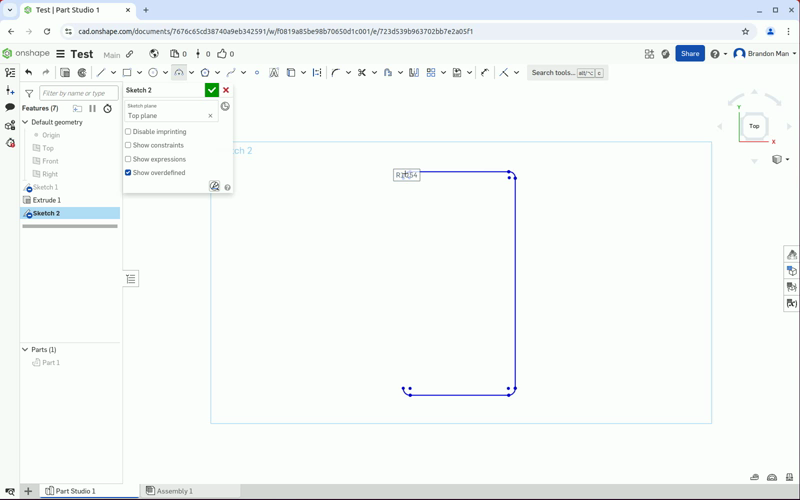
key(esc)
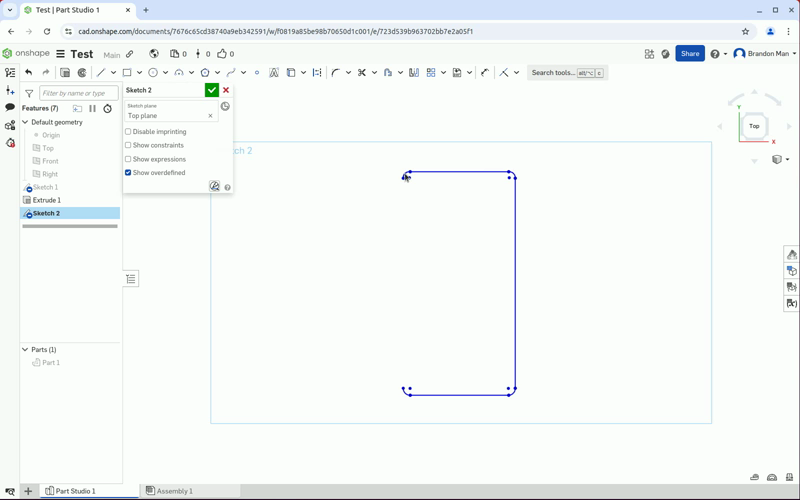
key(l)
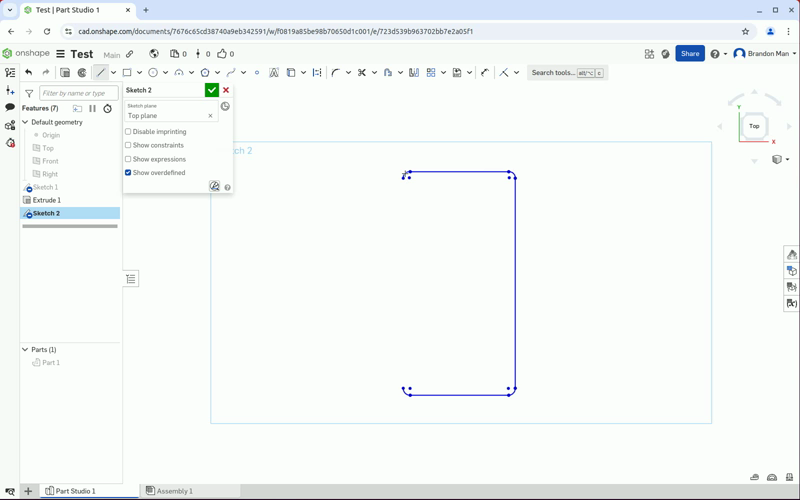
mouse_move(403, 178)
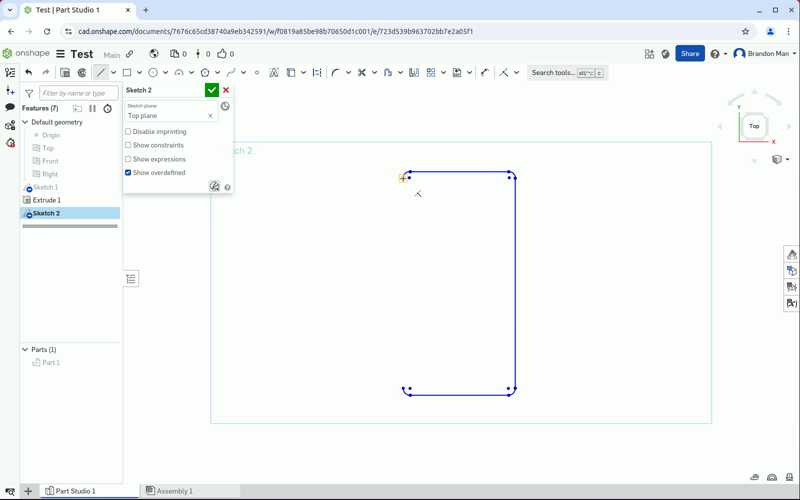
click(403, 178)
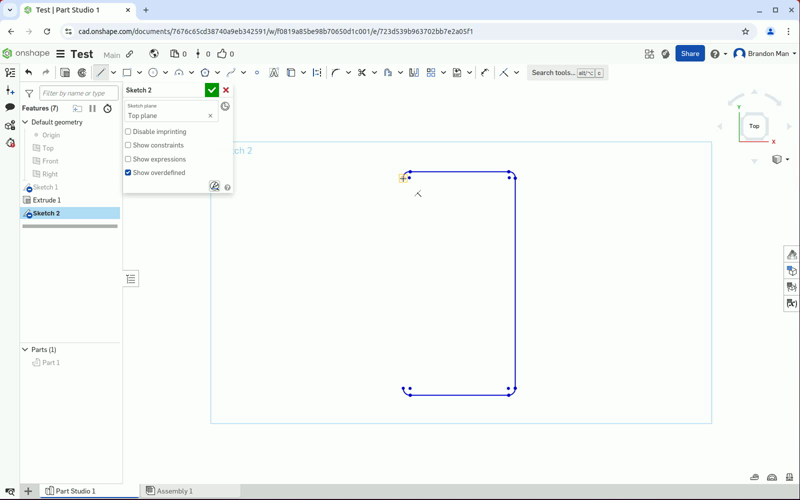
key_down(shift)
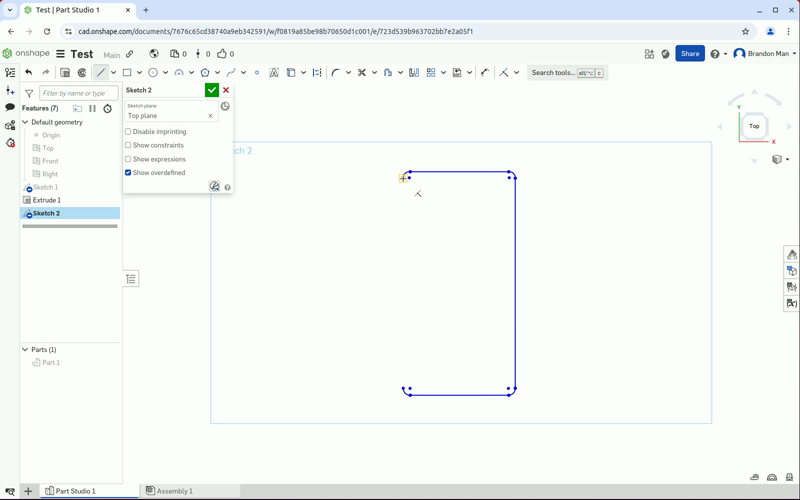
mouse_move(403, 388)
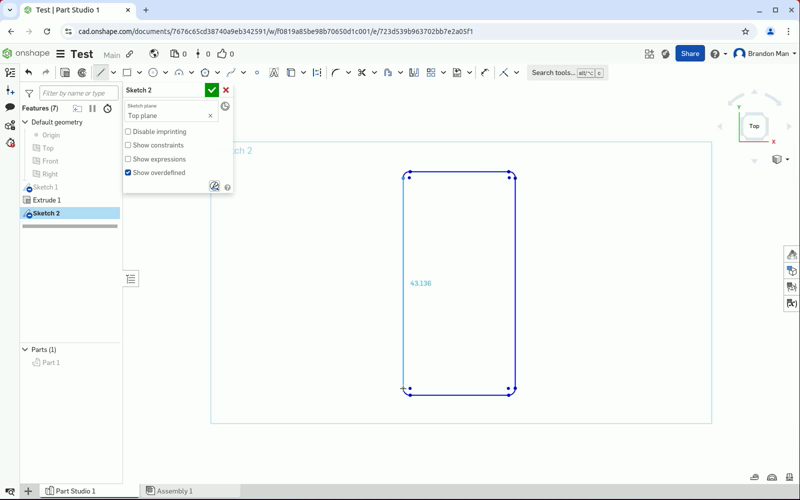
key_up(shift)
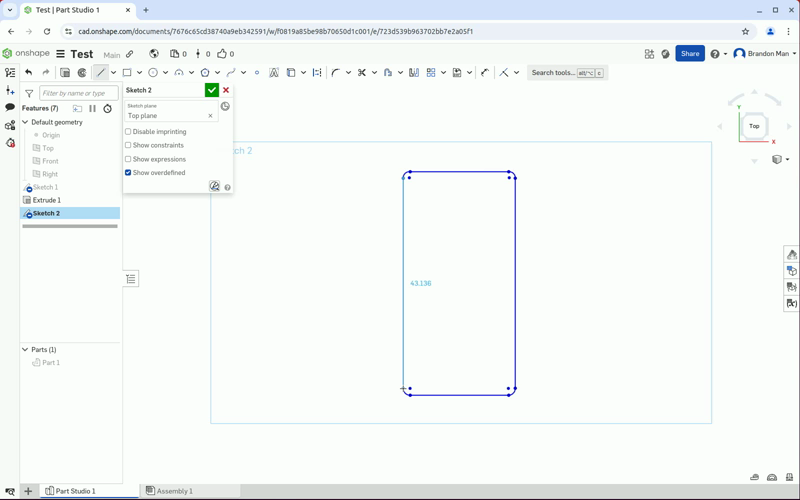
click(403, 388)
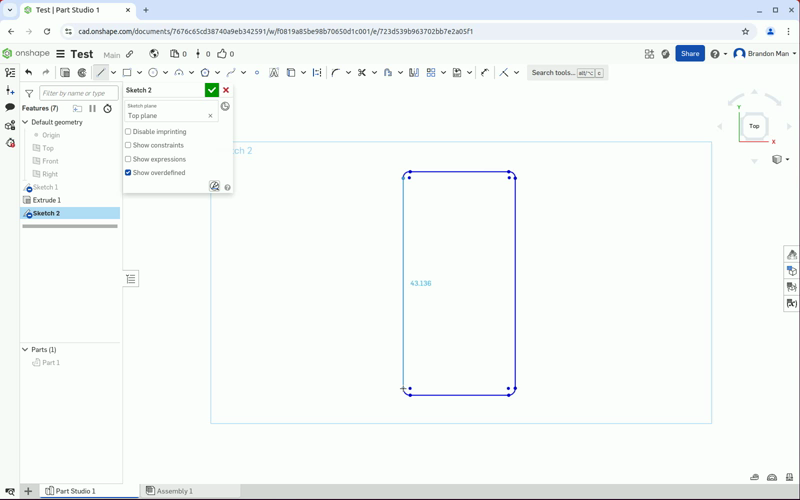
key(esc)
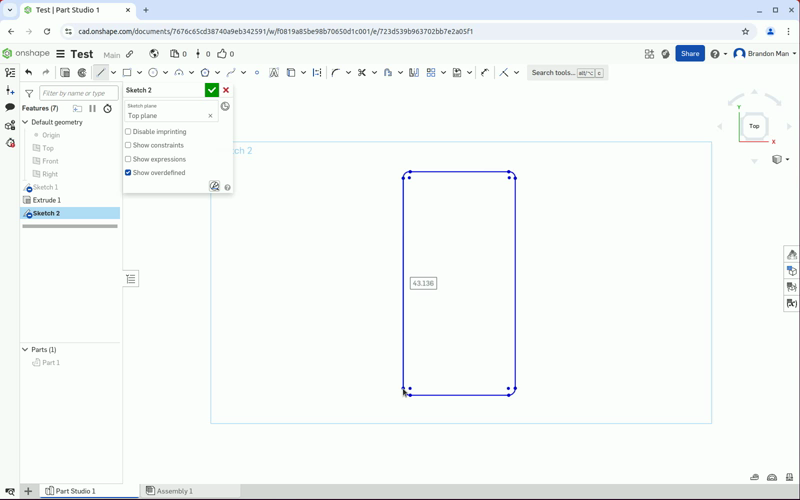
key(a)
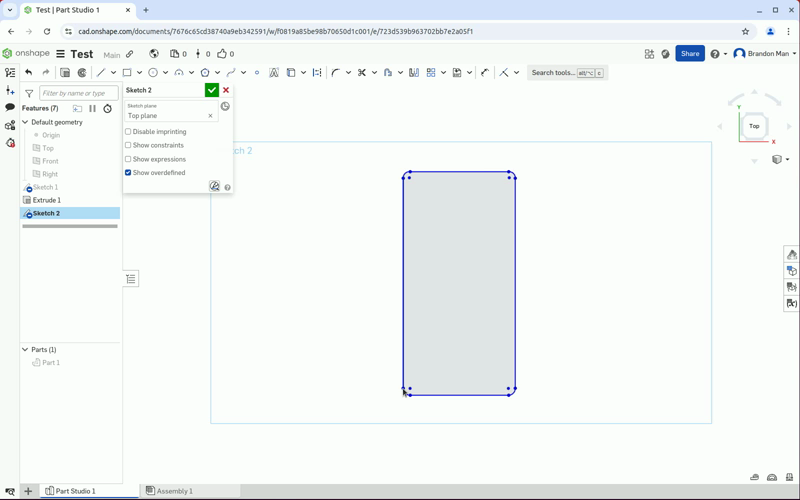
key_down(shift)
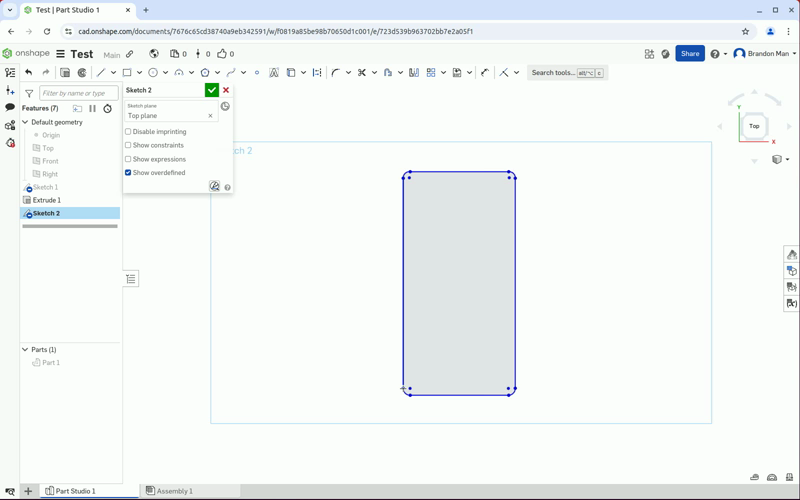
mouse_move(405, 386)
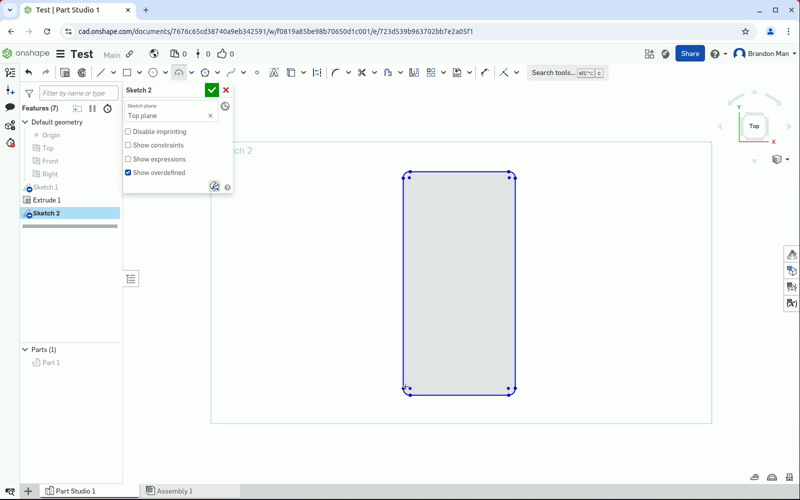
scroll(6)
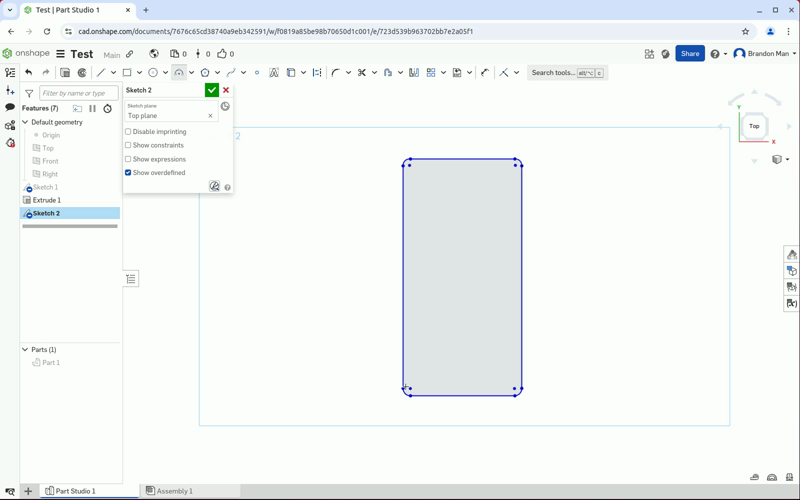
scroll(6)
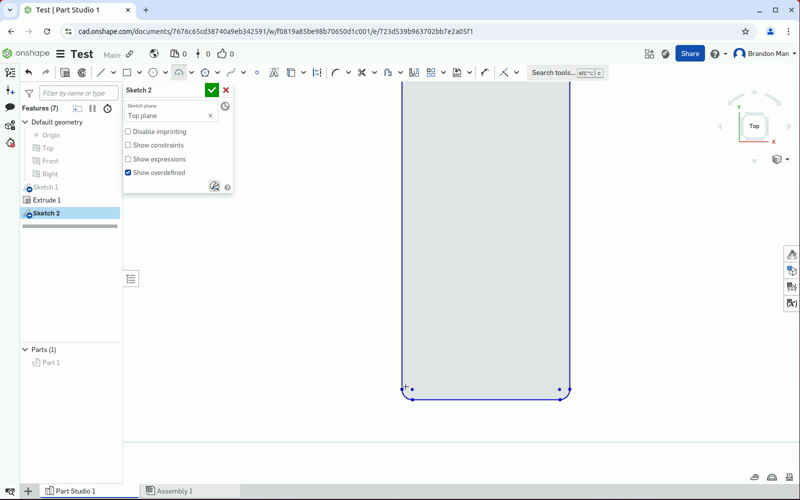
scroll(6)
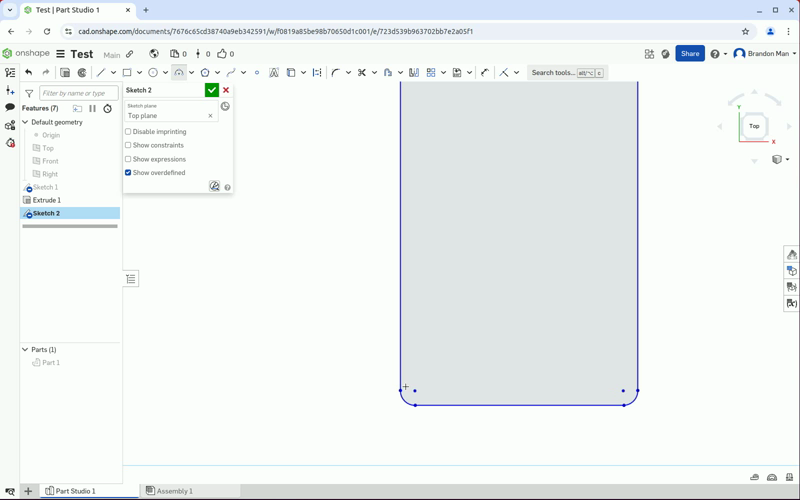
scroll(6)
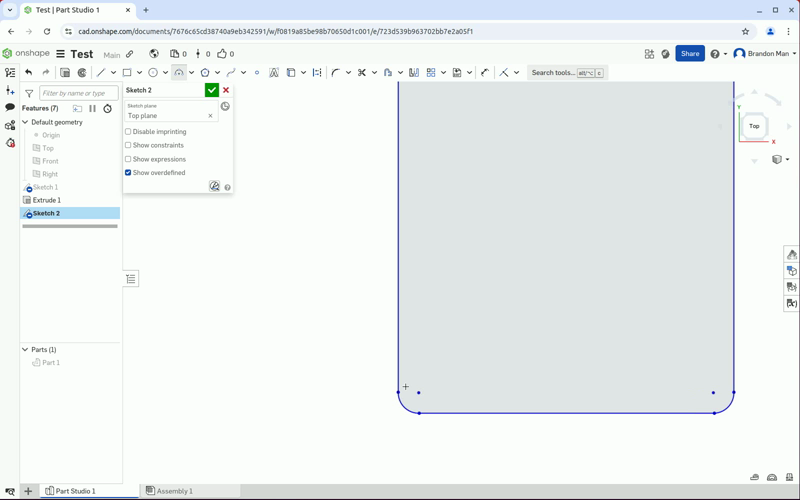
scroll(6)
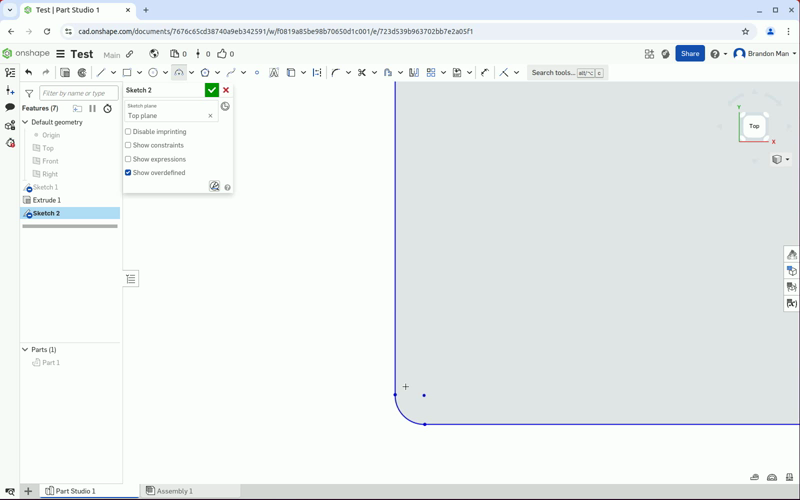
scroll(6)
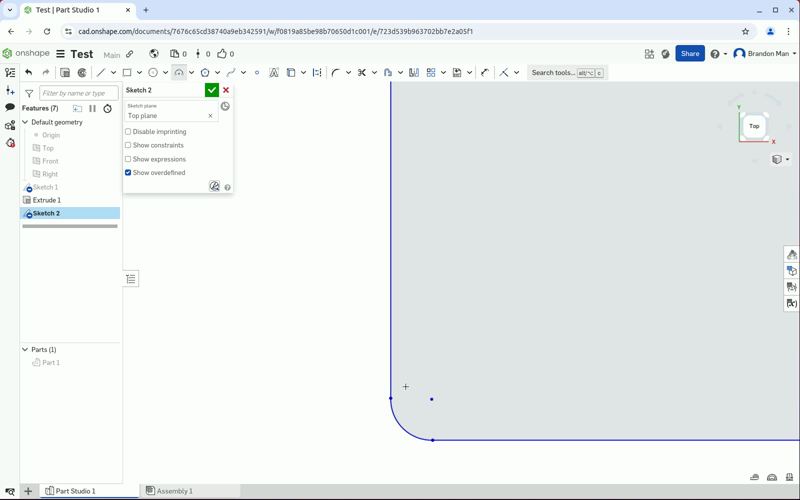
scroll(6)
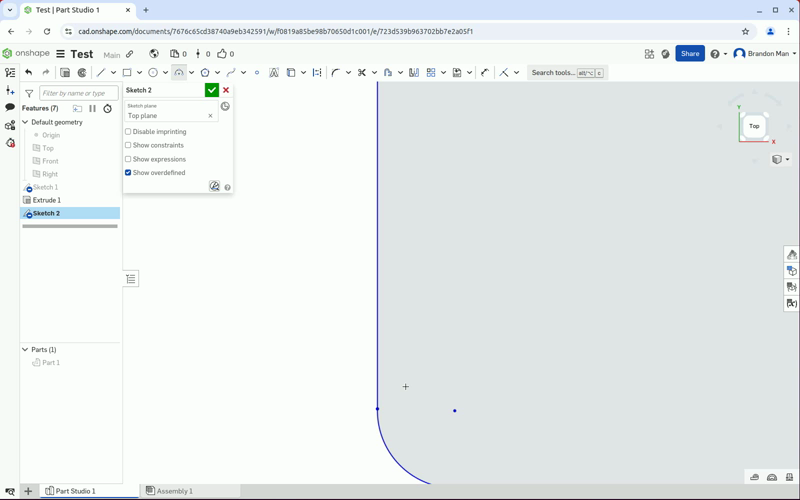
click(405, 386)
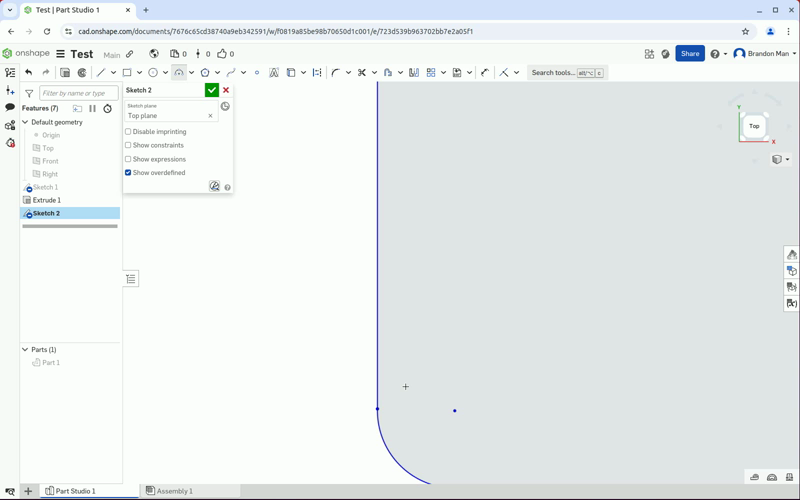
scroll(-6)
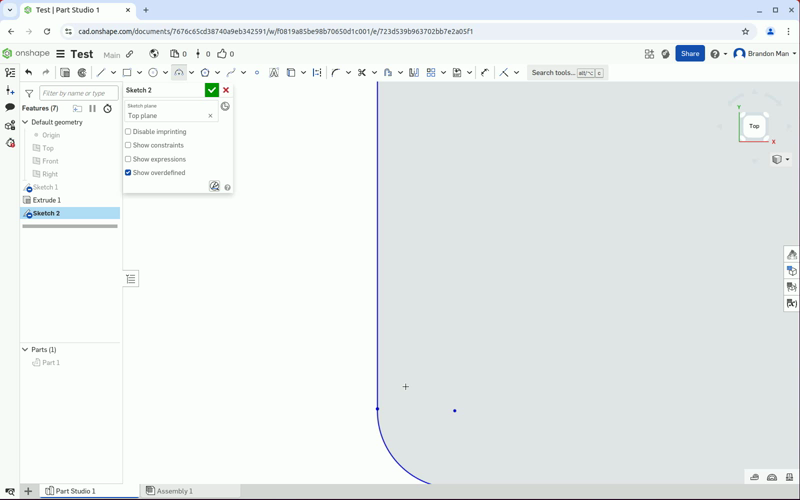
scroll(-6)
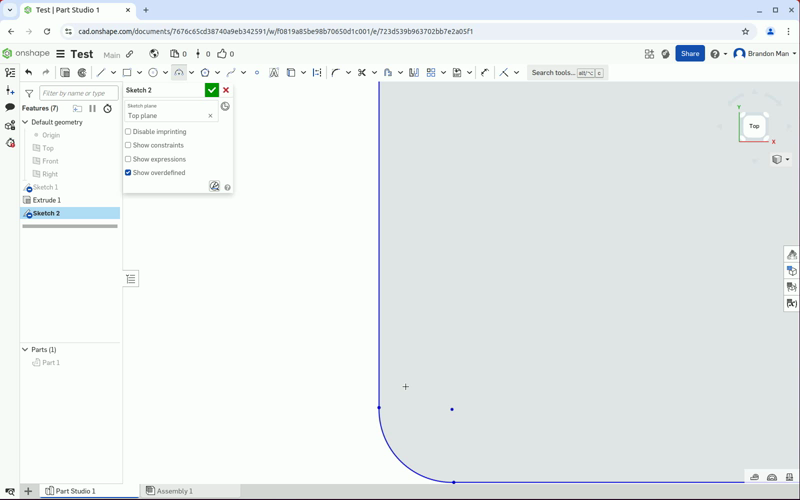
scroll(-6)
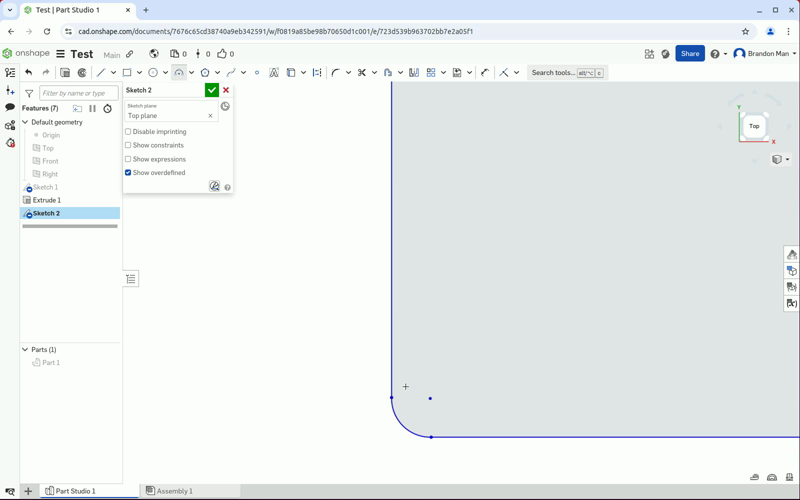
scroll(-6)
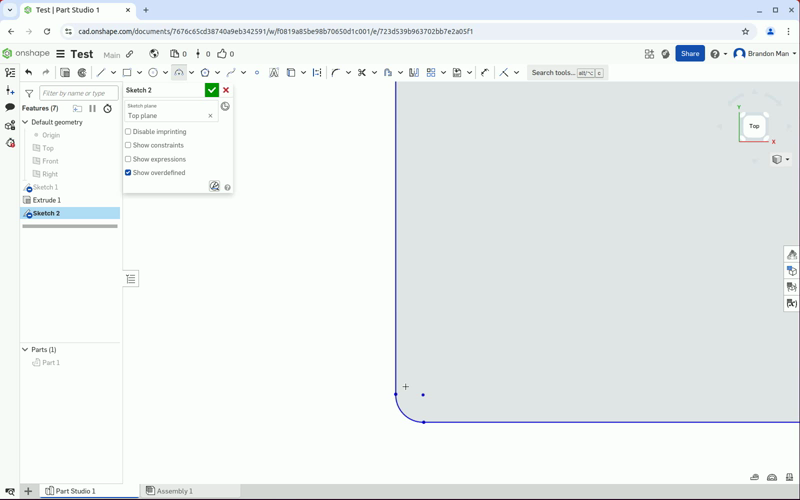
scroll(-6)
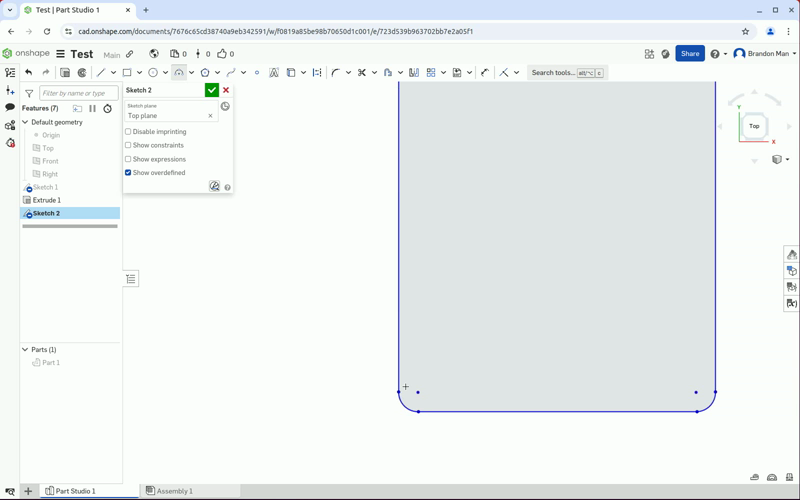
scroll(-6)
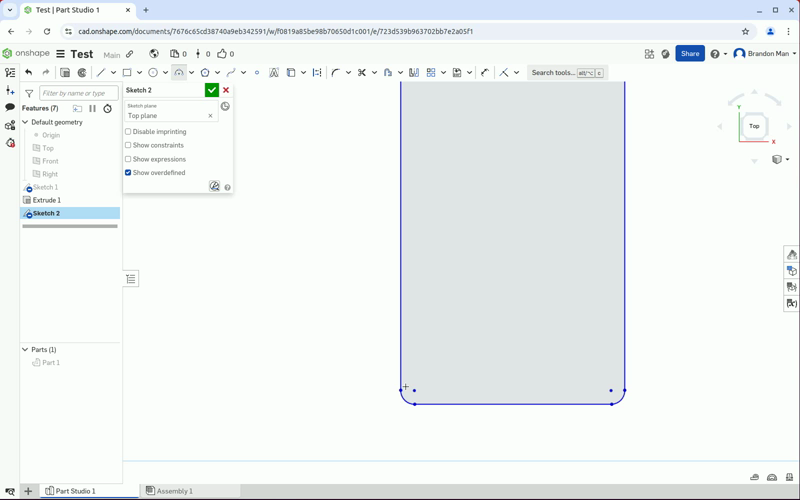
scroll(-6)
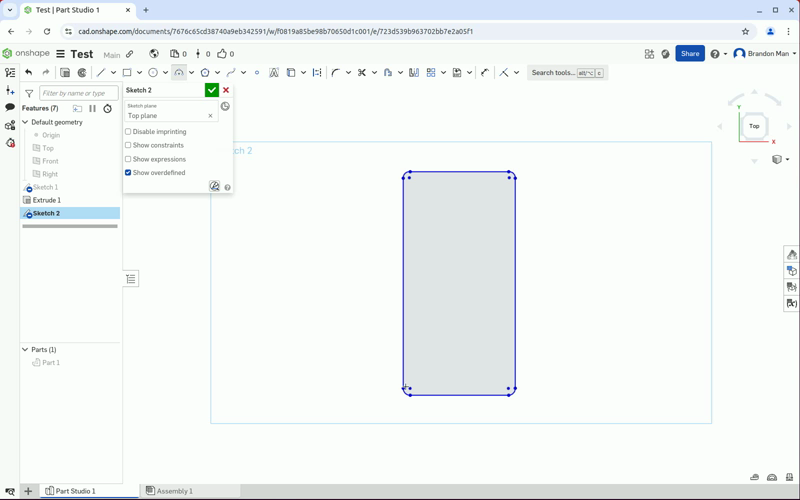
key_up(shift)
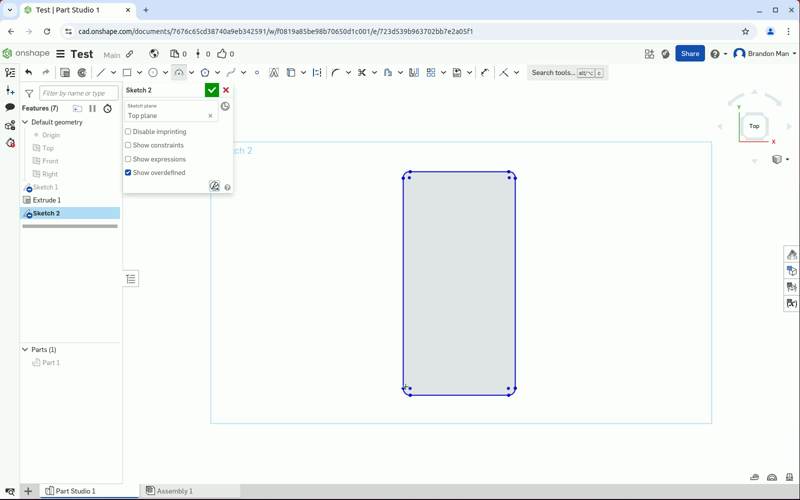
key_down(shift)
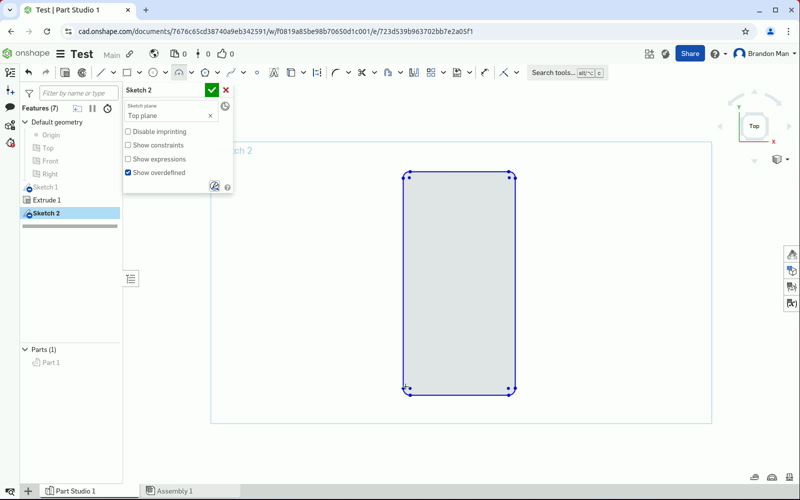
mouse_move(412, 395)
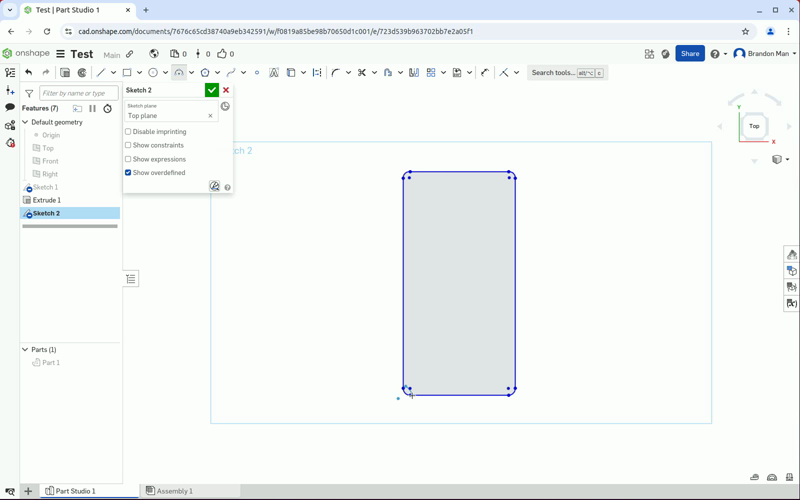
scroll(6)
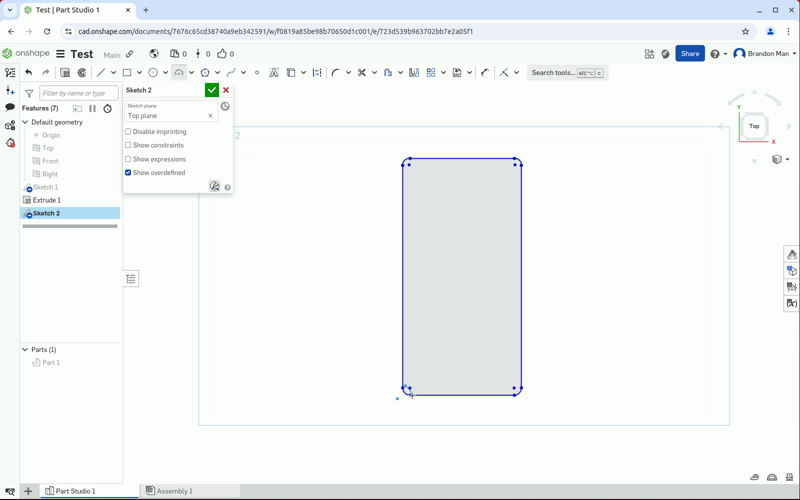
scroll(6)
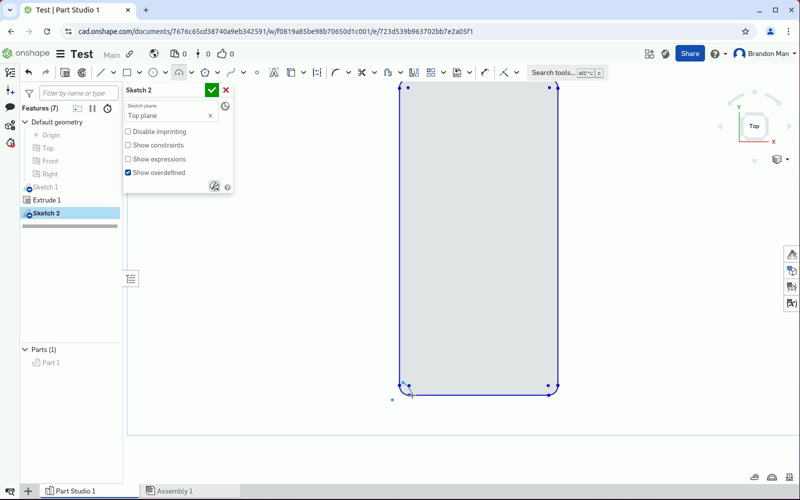
scroll(6)
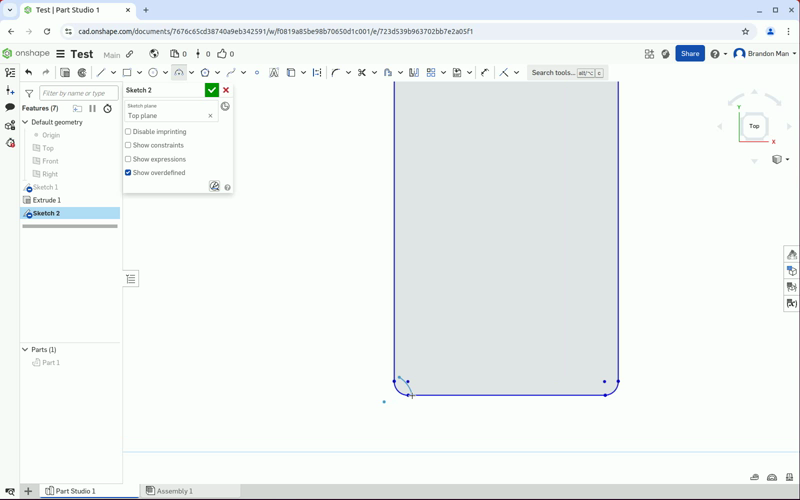
scroll(6)
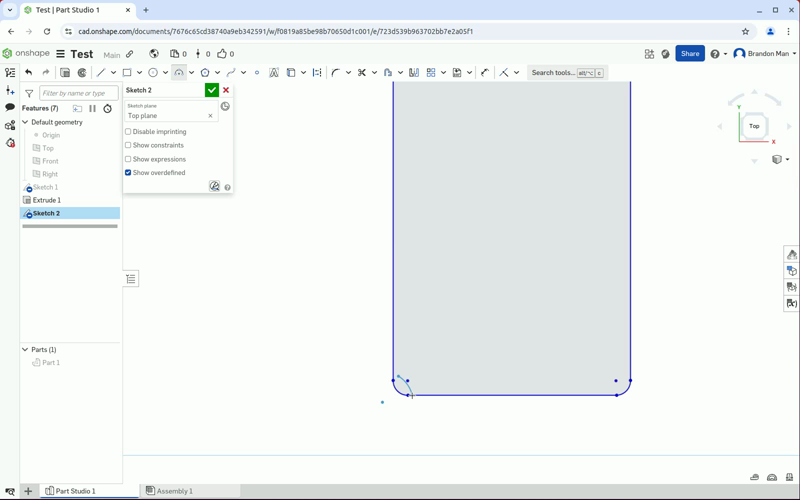
scroll(6)
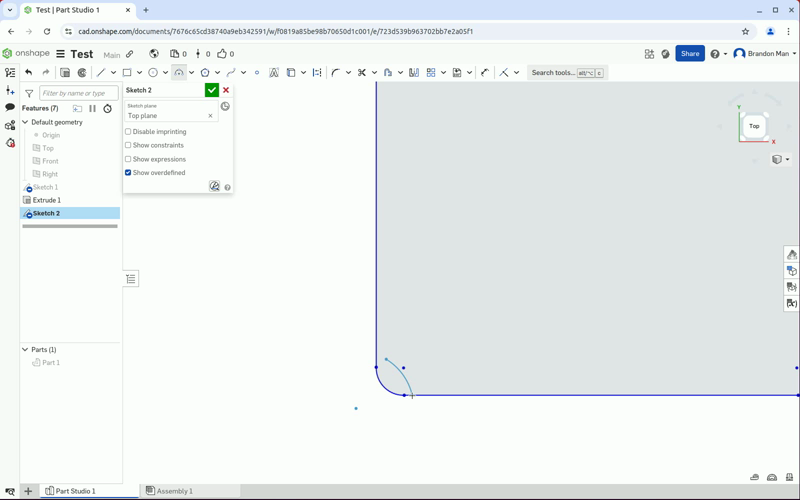
scroll(6)
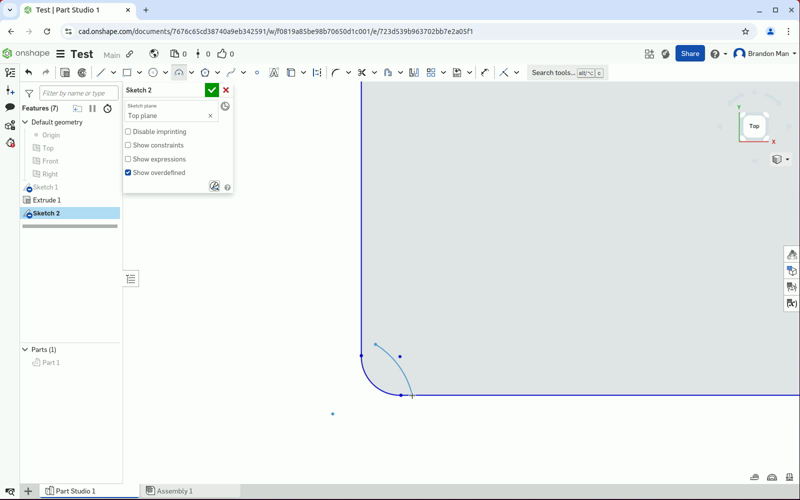
scroll(6)
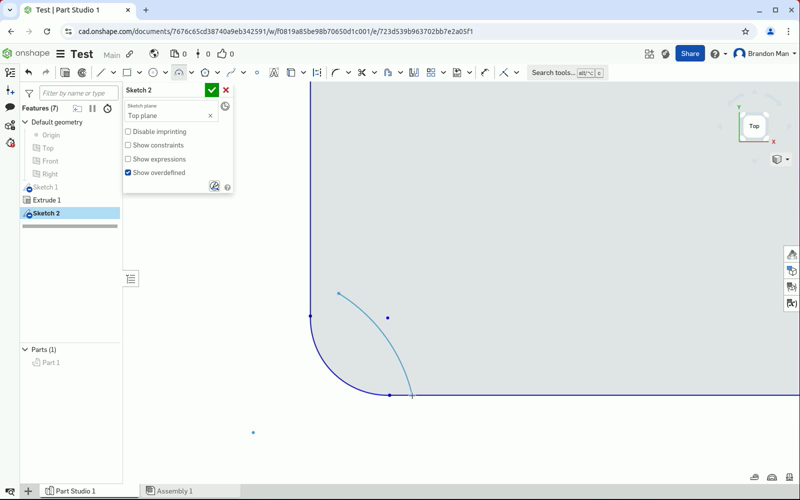
click(412, 395)
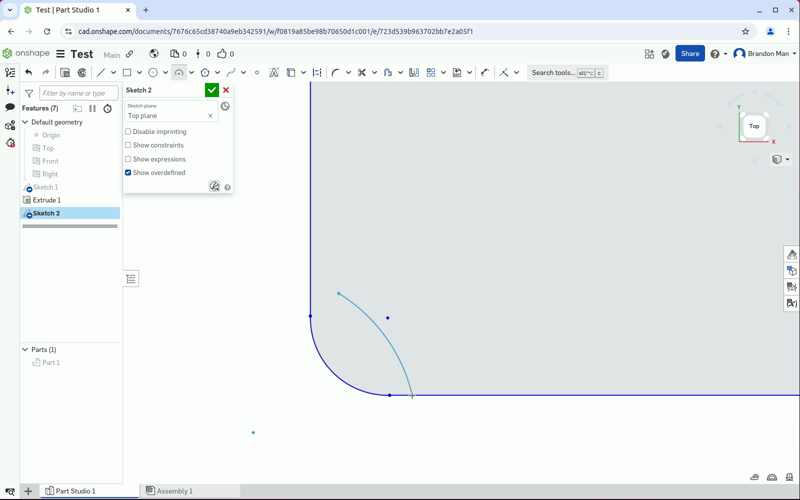
scroll(-6)
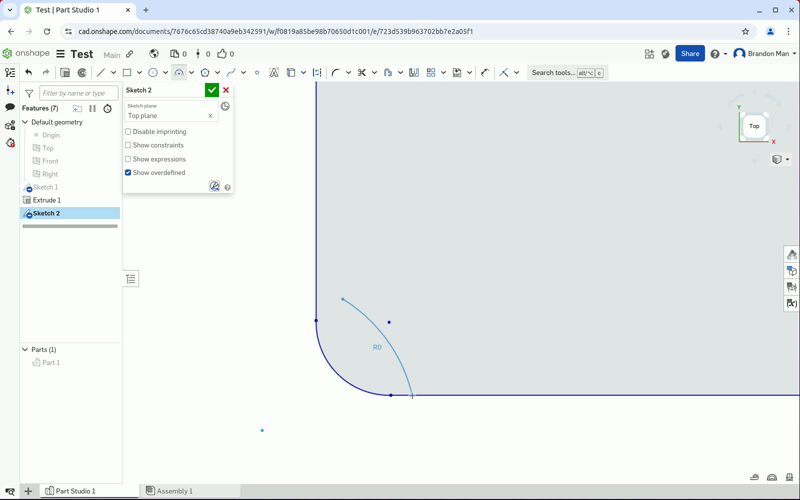
scroll(-6)
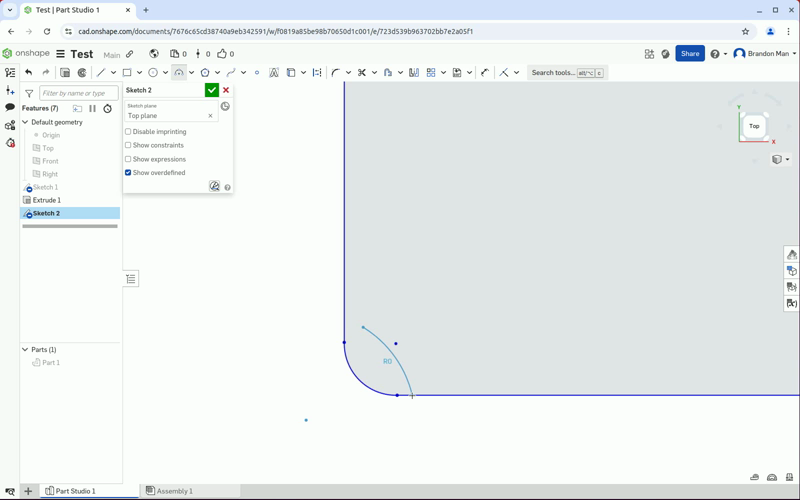
scroll(-6)
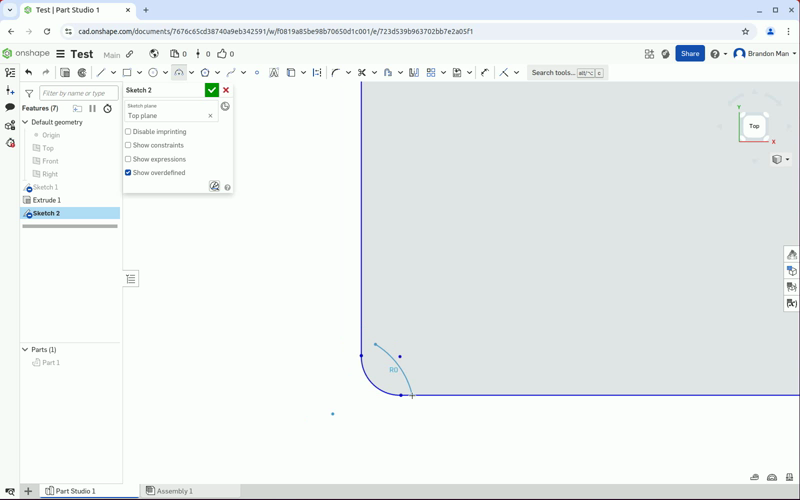
scroll(-6)
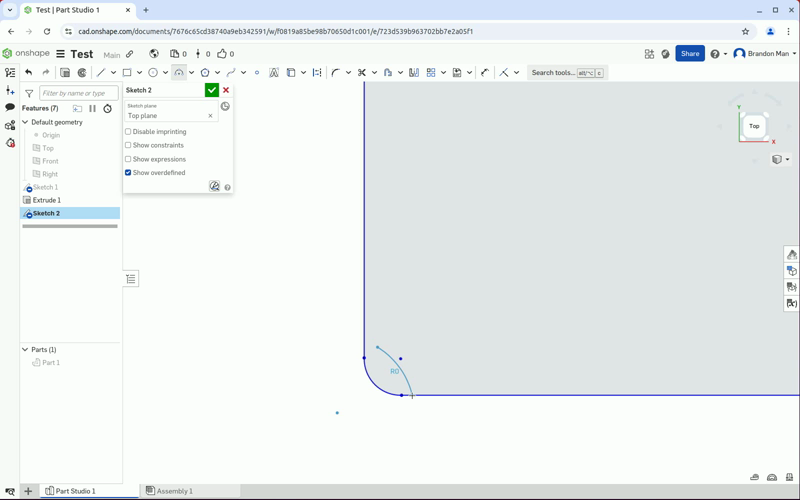
scroll(-6)
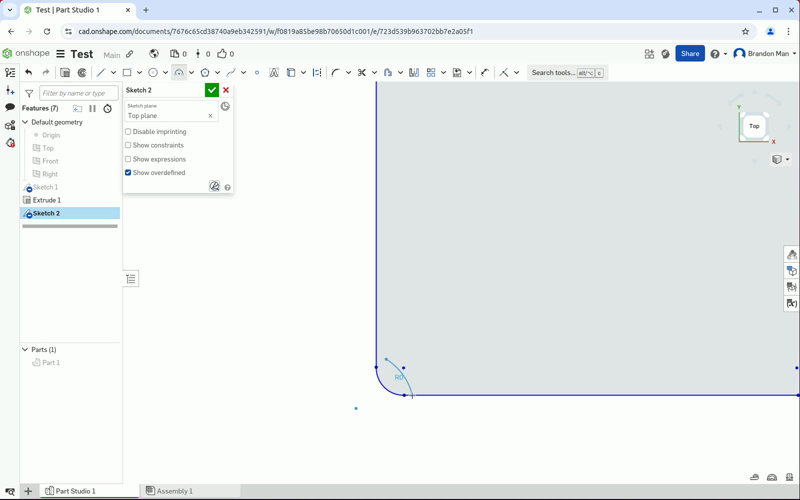
scroll(-6)
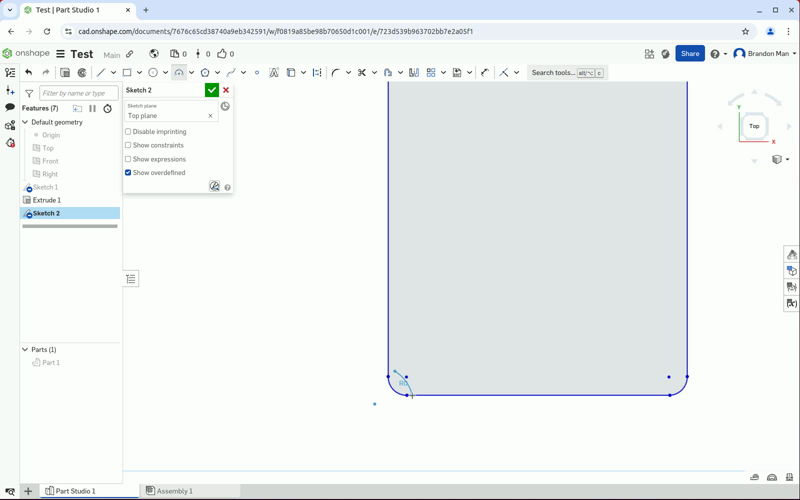
scroll(-6)
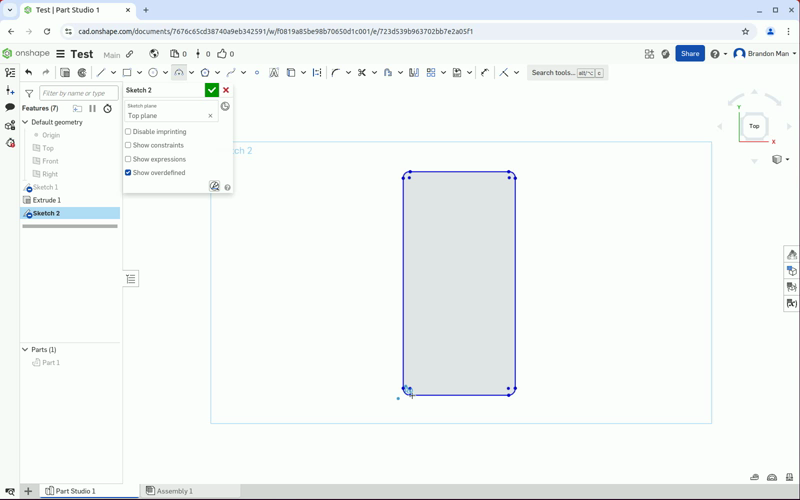
mouse_move(407, 392)
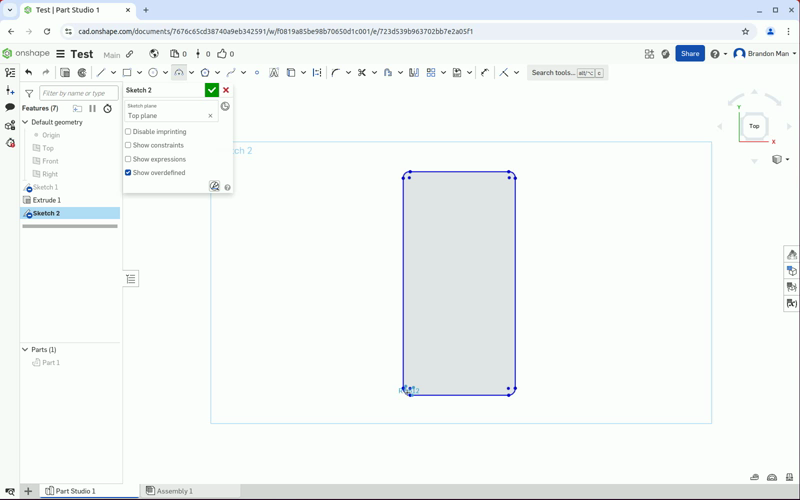
scroll(6)
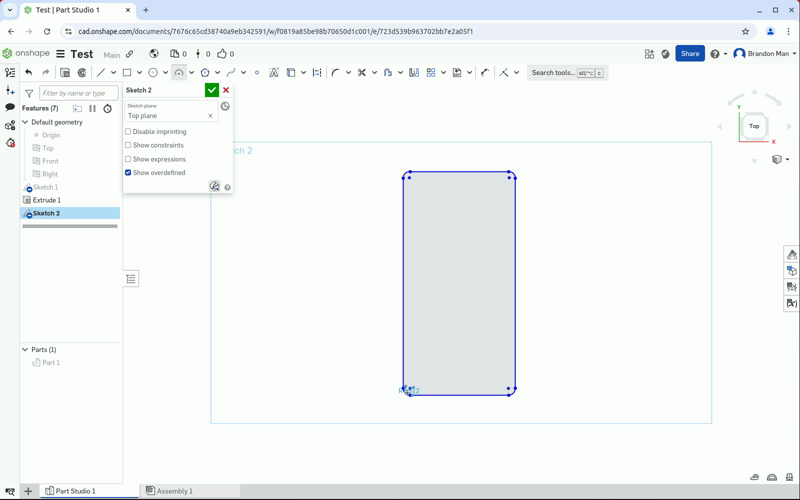
scroll(6)
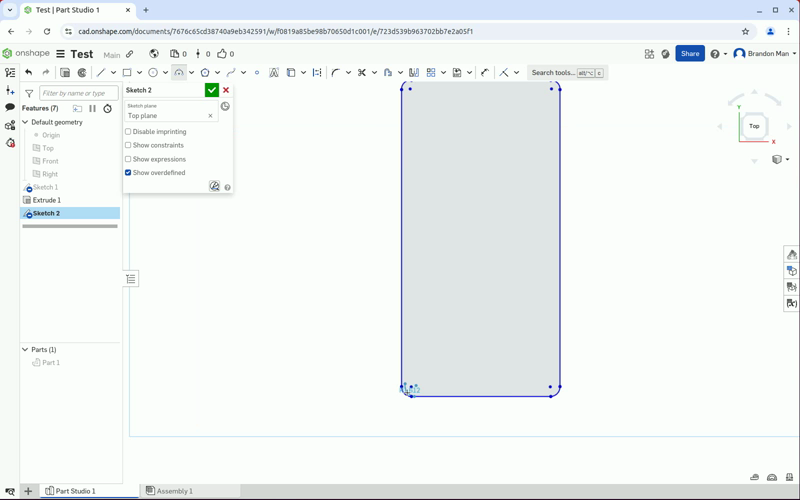
scroll(6)
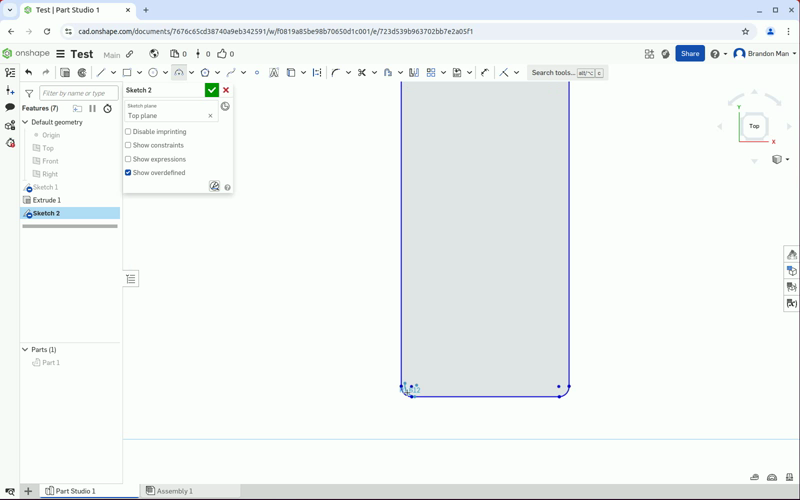
scroll(6)
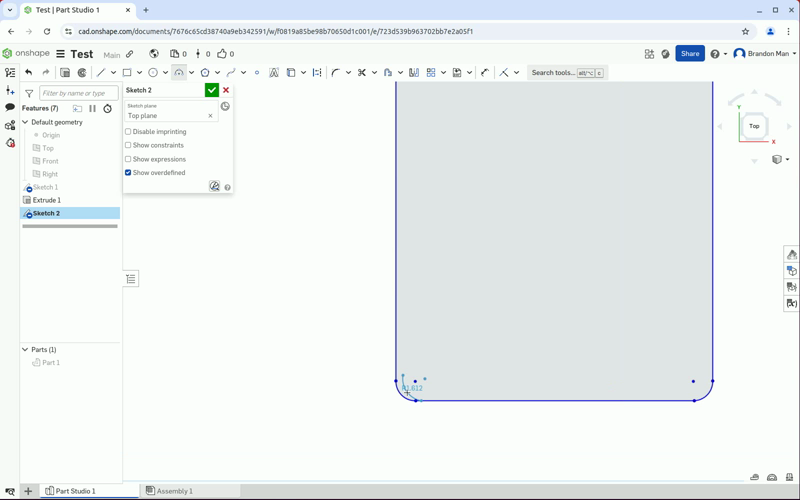
scroll(6)
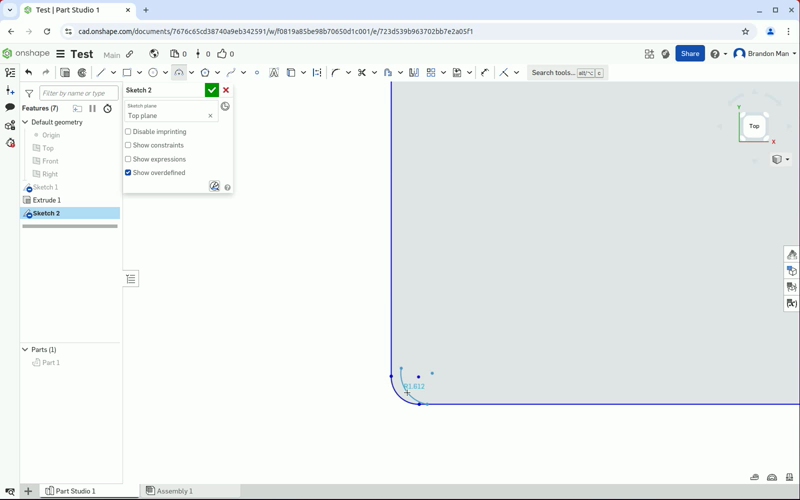
scroll(6)
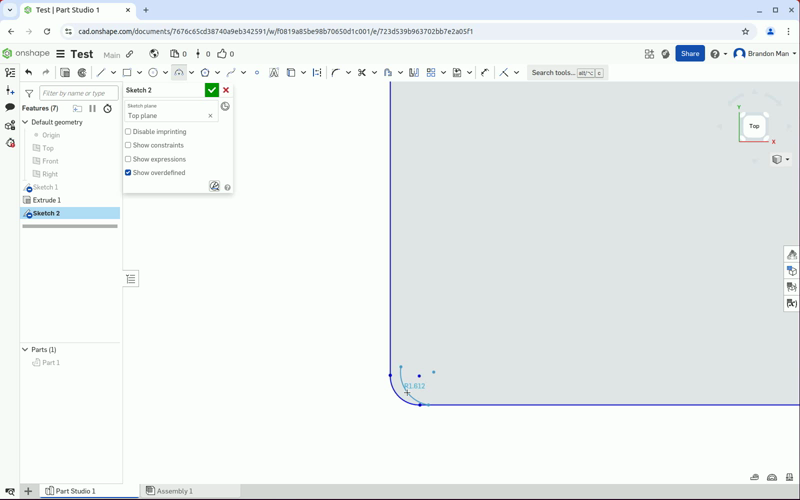
scroll(6)
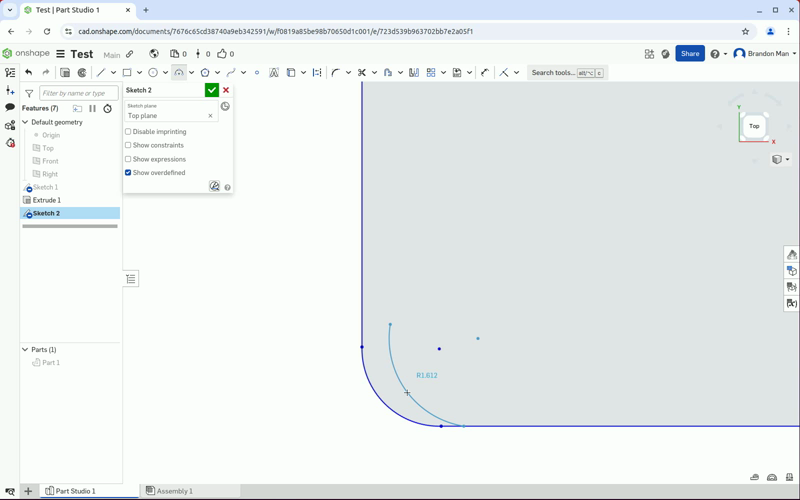
click(407, 392)
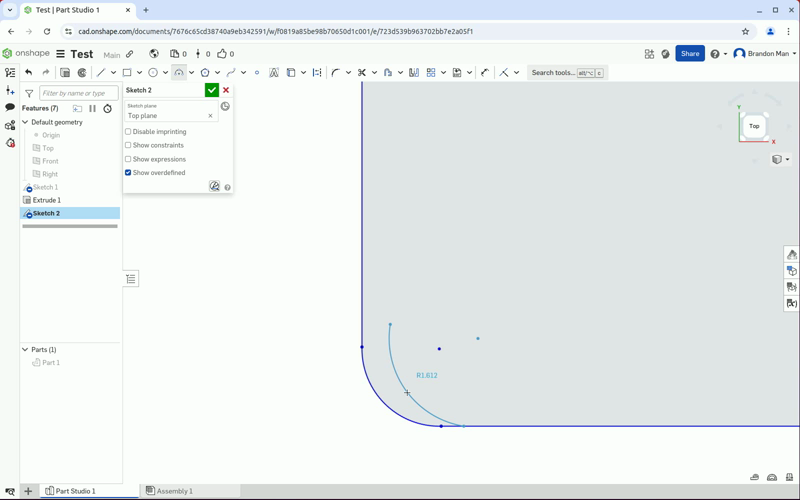
scroll(-6)
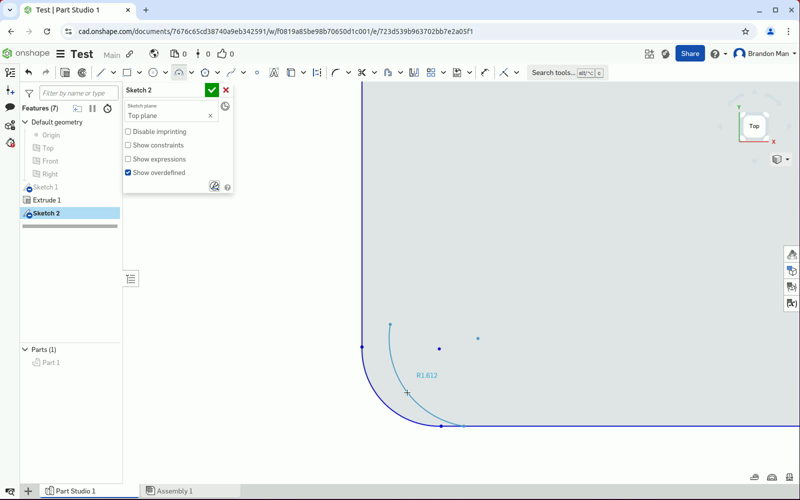
scroll(-6)
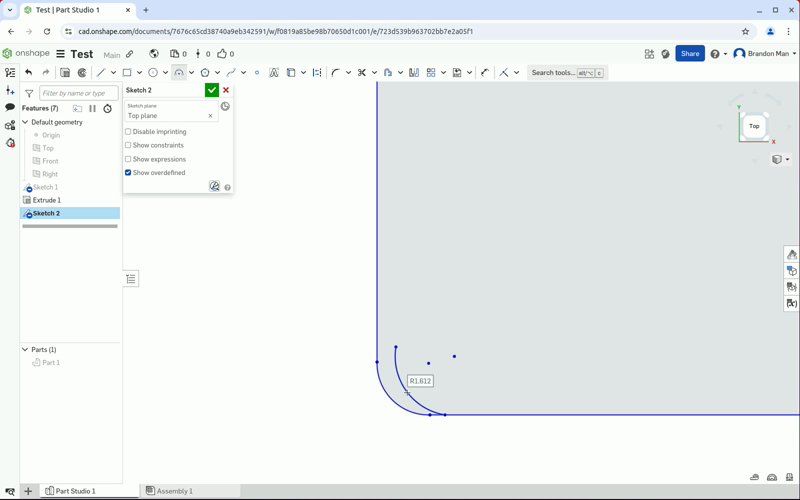
scroll(-6)
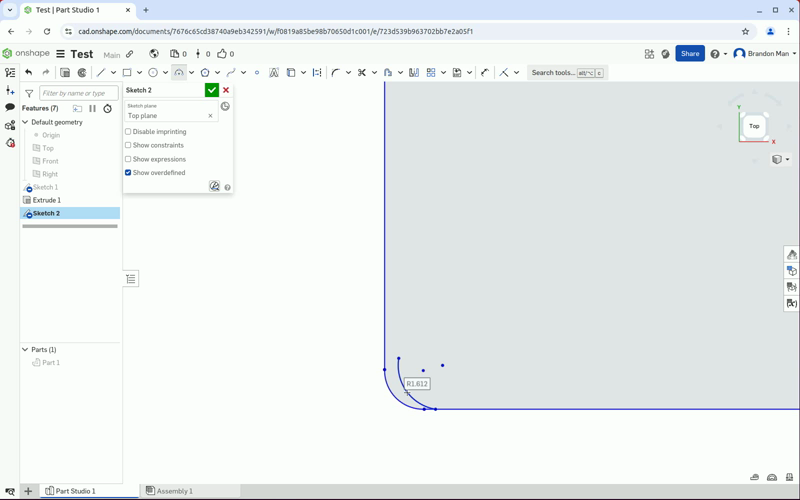
scroll(-6)
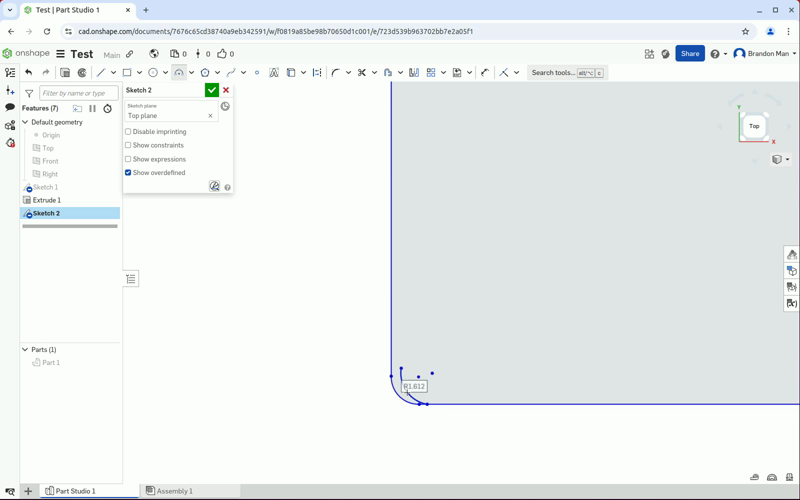
scroll(-6)
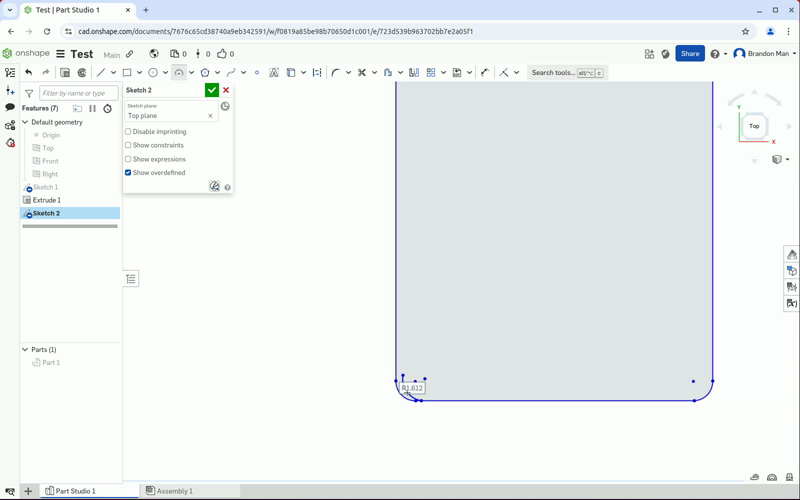
scroll(-6)
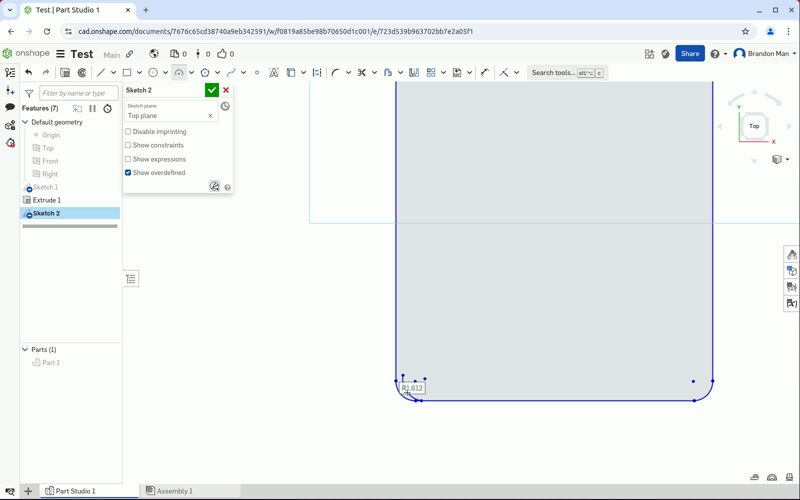
scroll(-6)
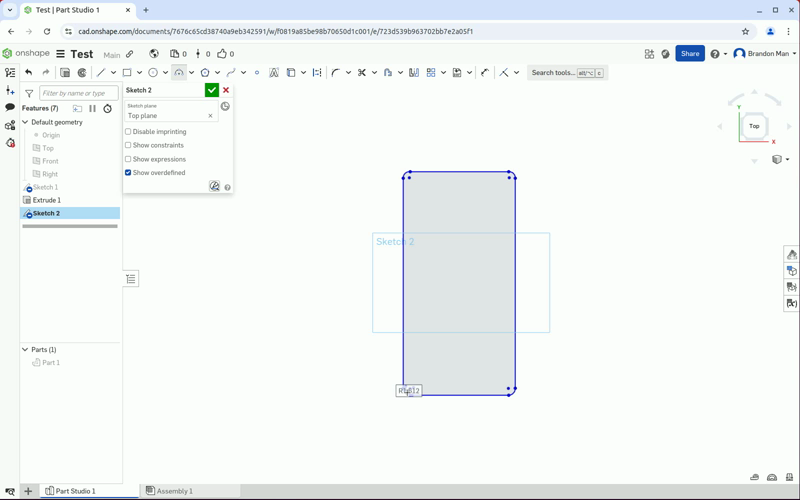
key_up(shift)
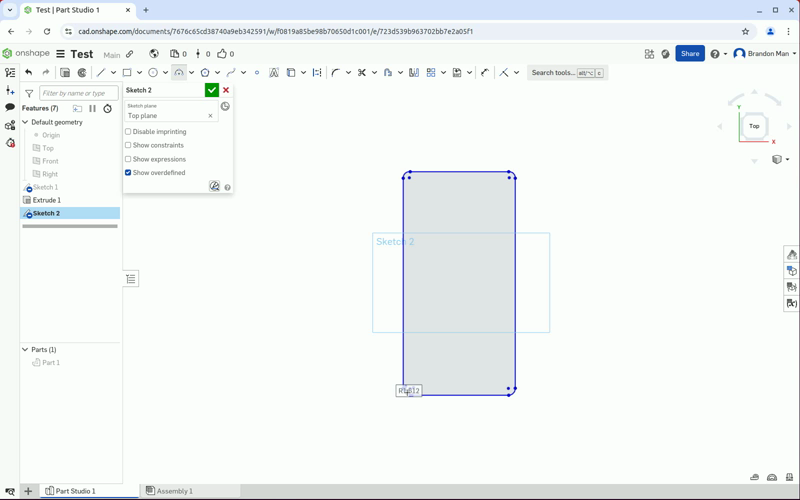
key(esc)
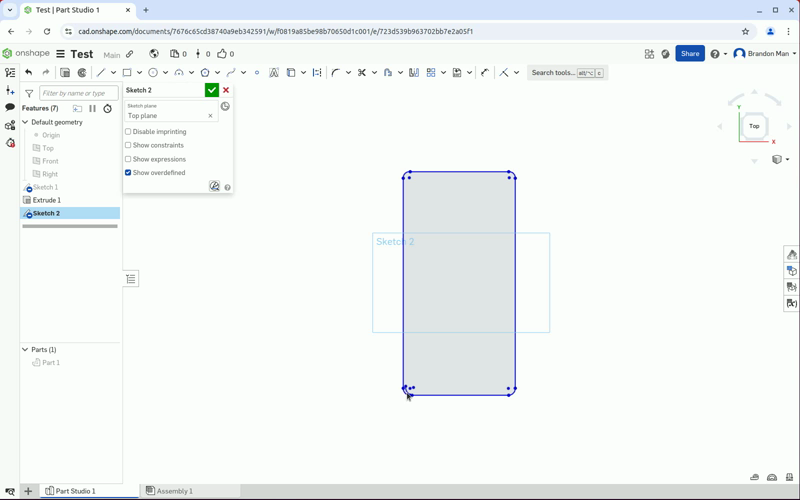
key(l)
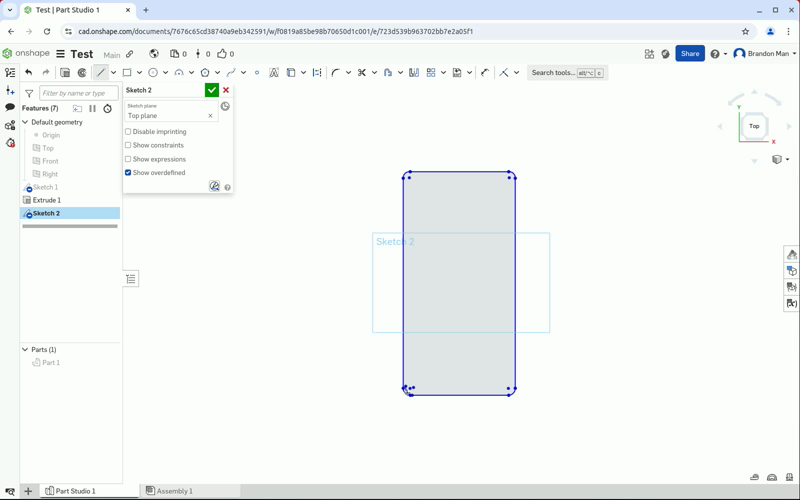
mouse_move(412, 395)
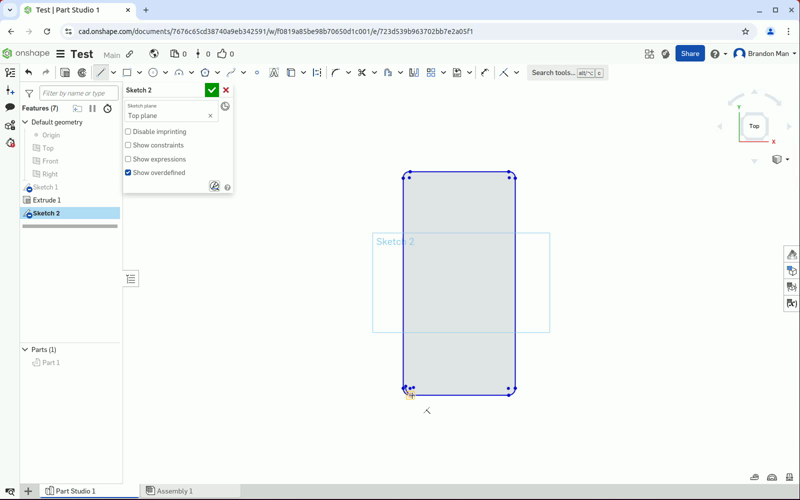
scroll(6)
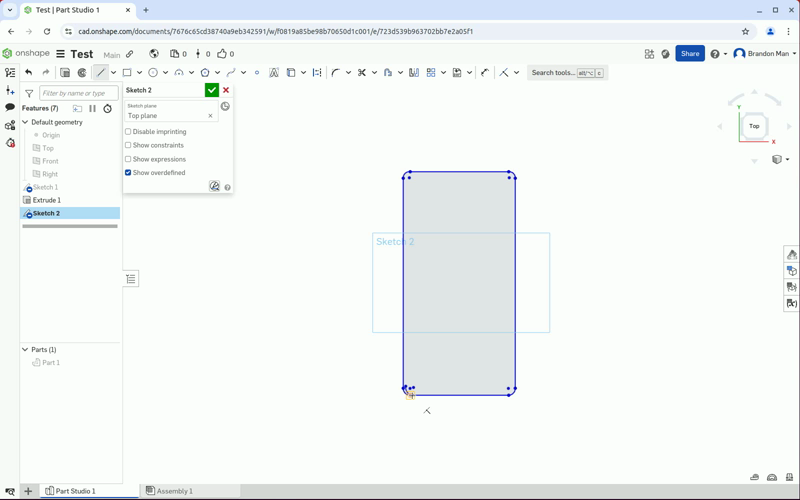
scroll(6)
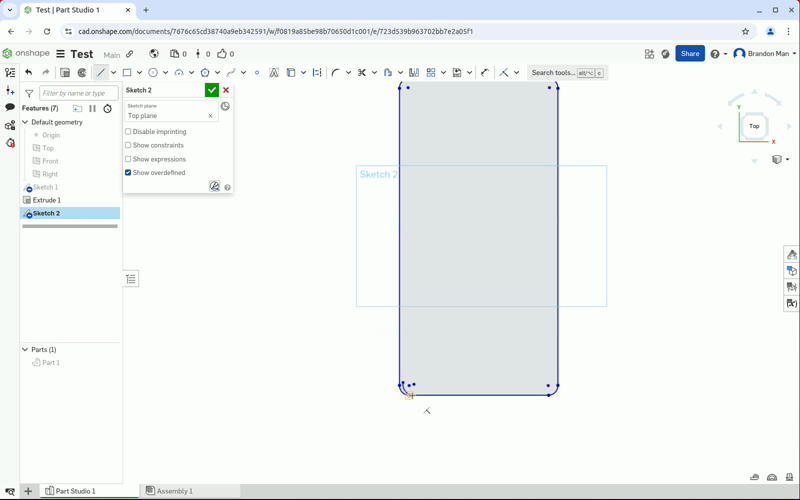
scroll(6)
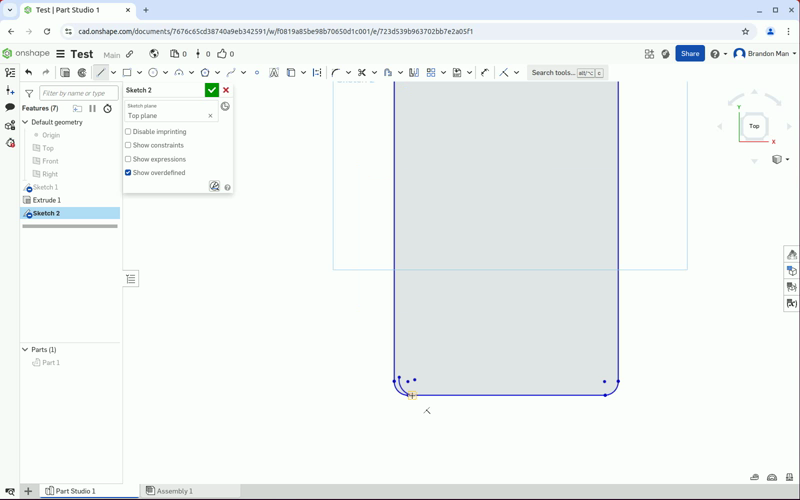
scroll(6)
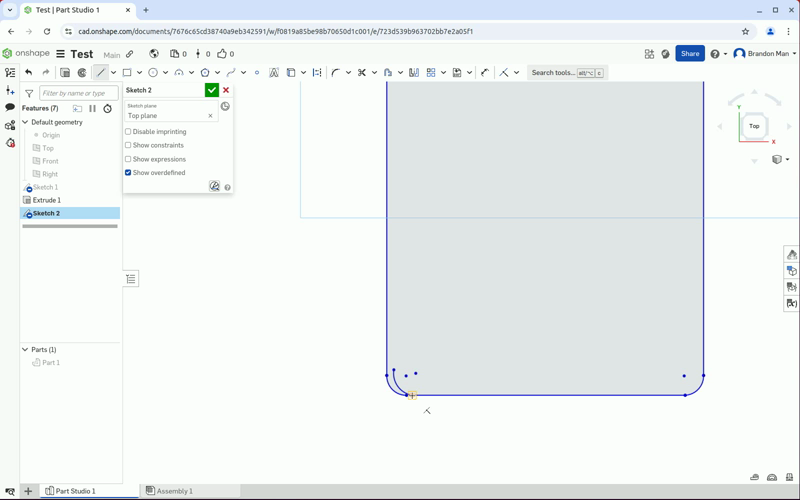
scroll(6)
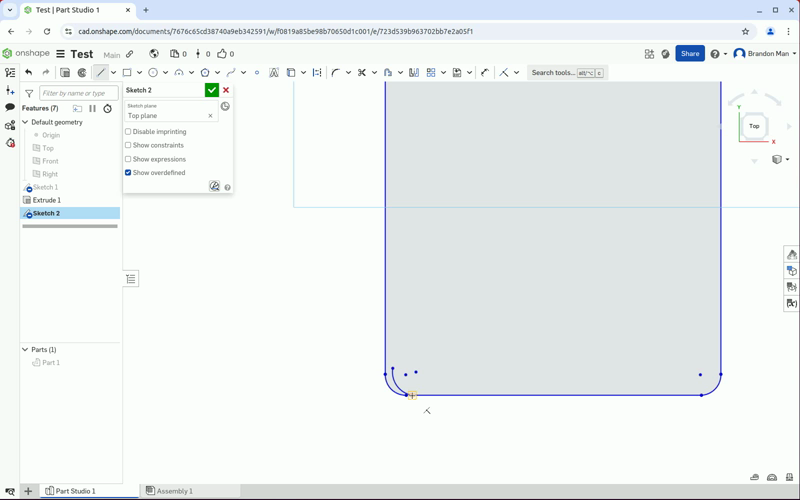
scroll(6)
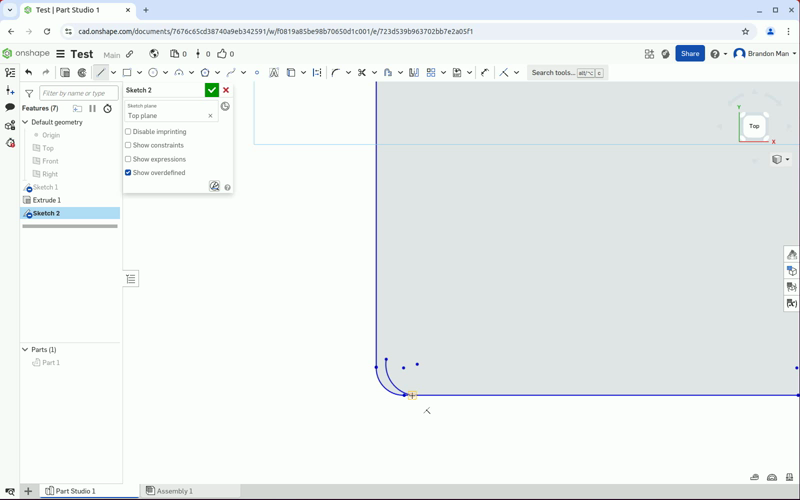
scroll(6)
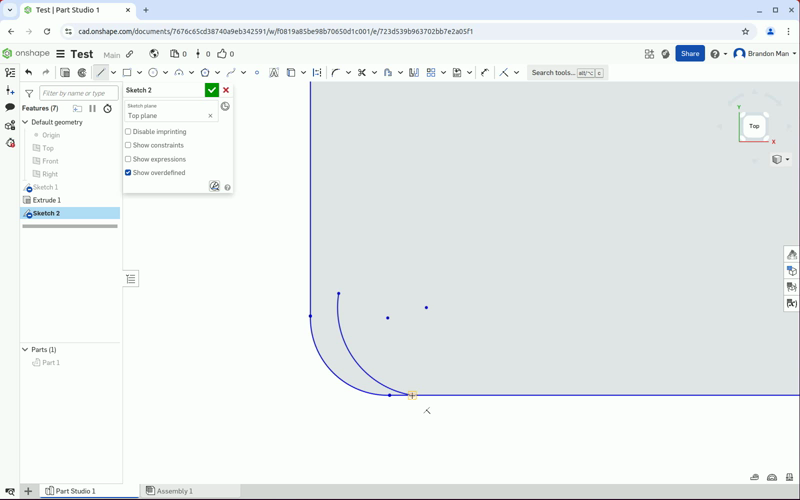
click(412, 395)
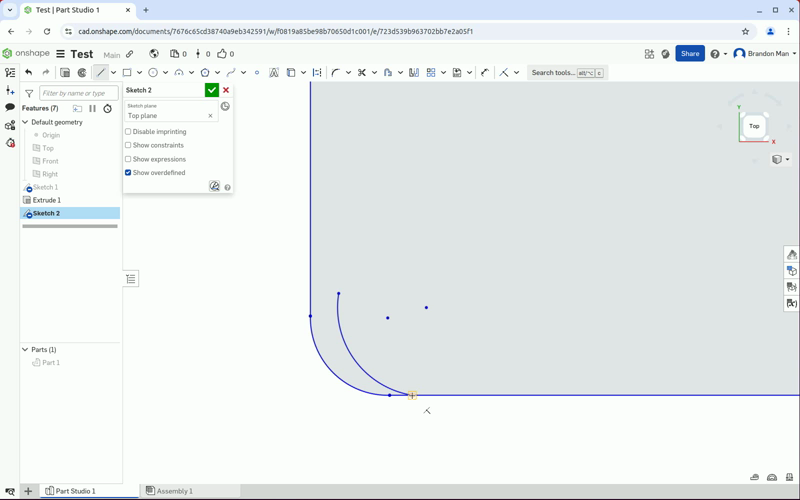
scroll(-6)
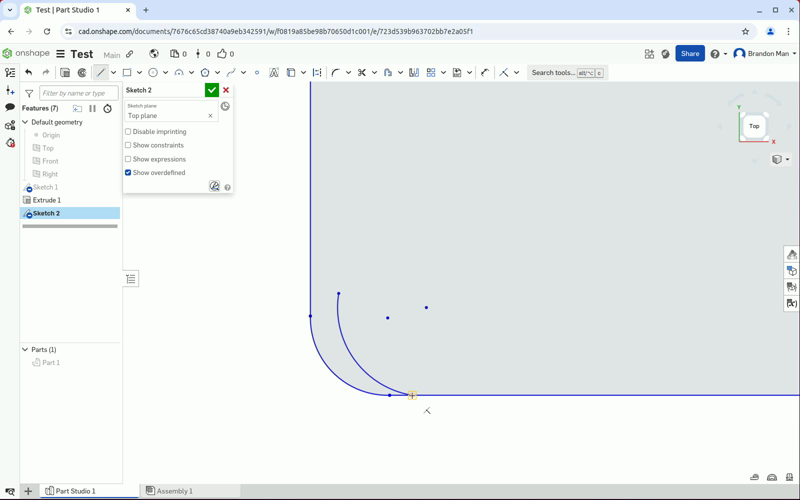
scroll(-6)
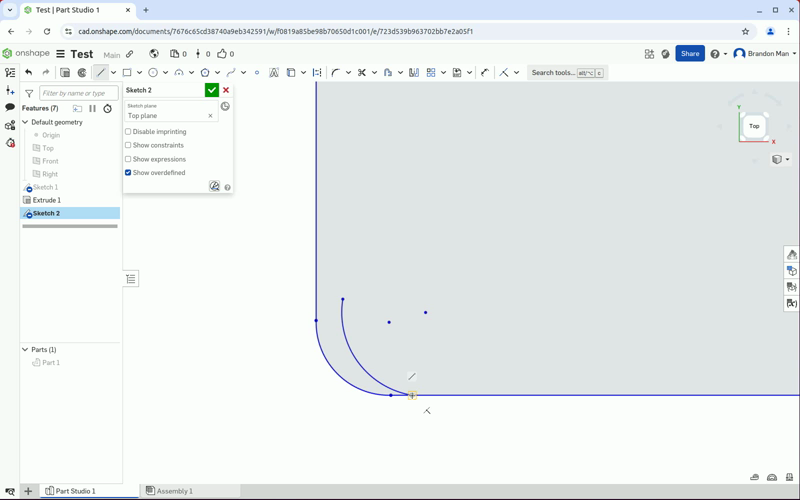
scroll(-6)
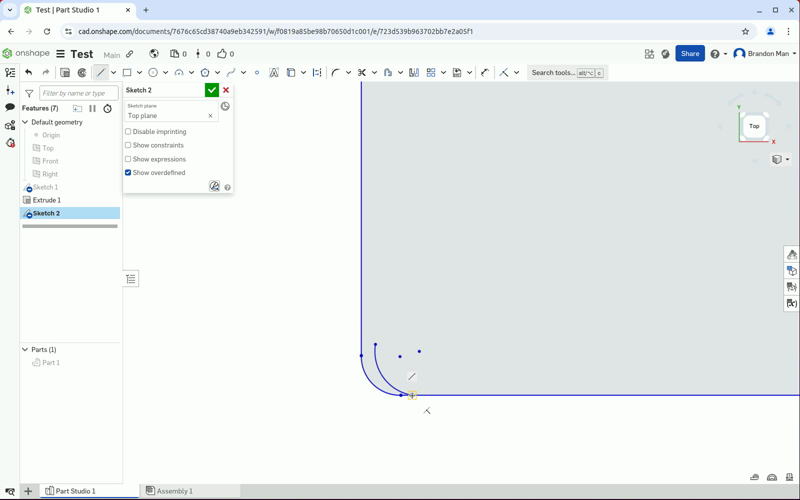
scroll(-6)
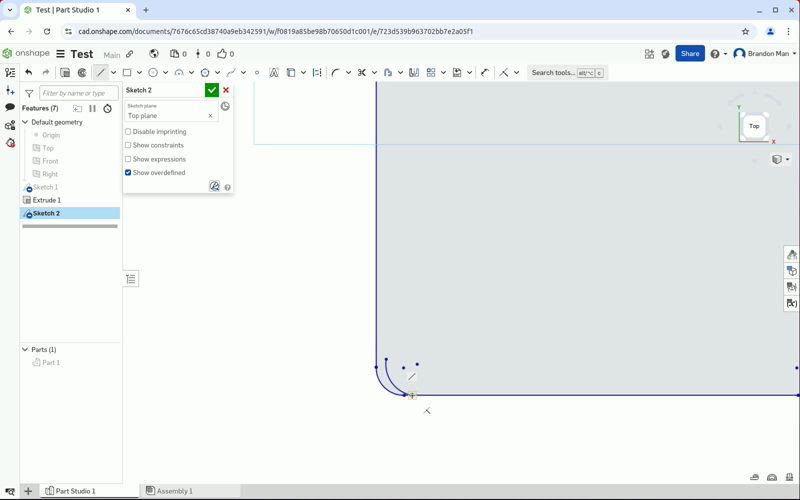
scroll(-6)
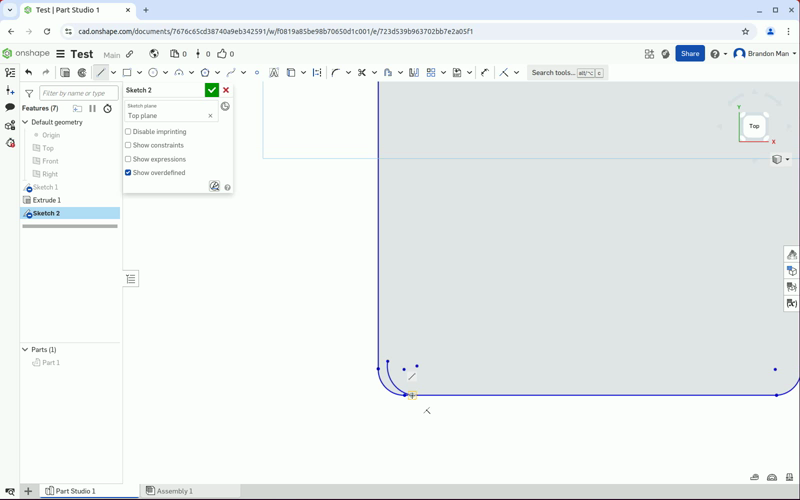
scroll(-6)
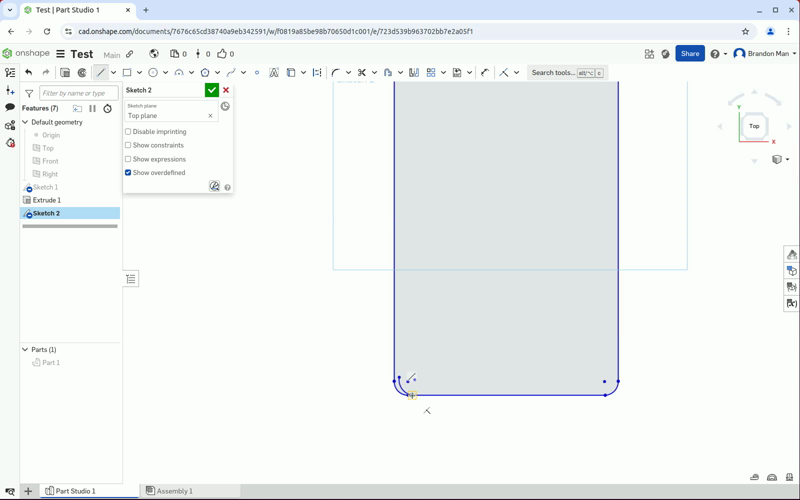
scroll(-6)
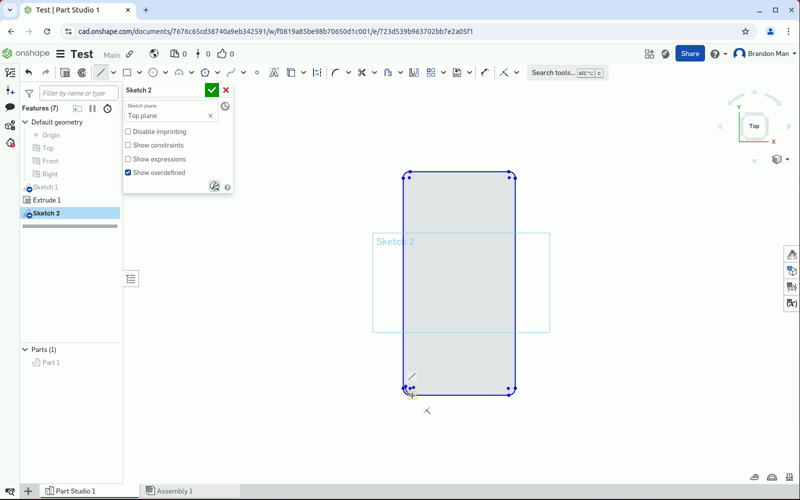
key_down(shift)
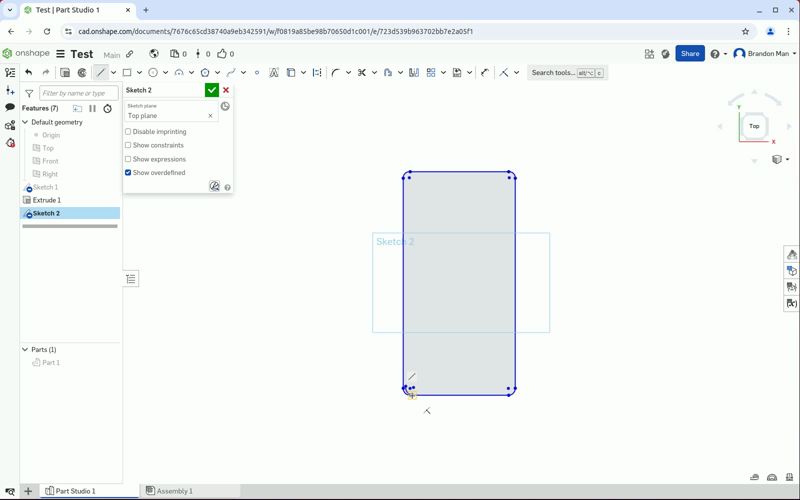
mouse_move(506, 395)
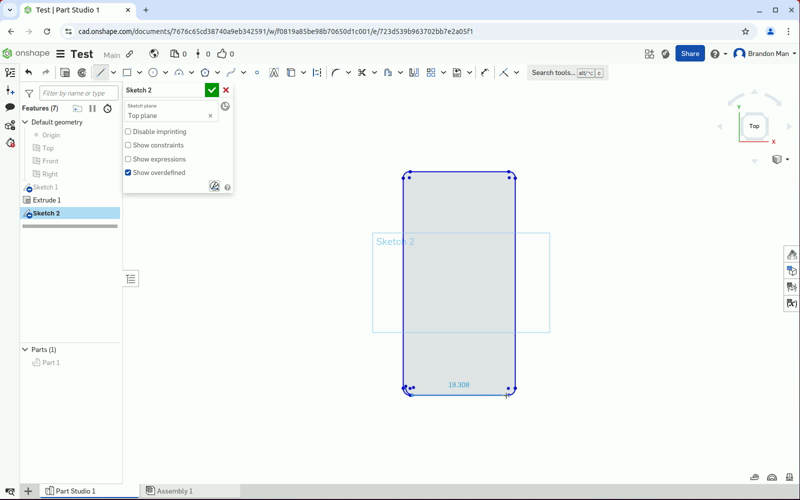
scroll(6)
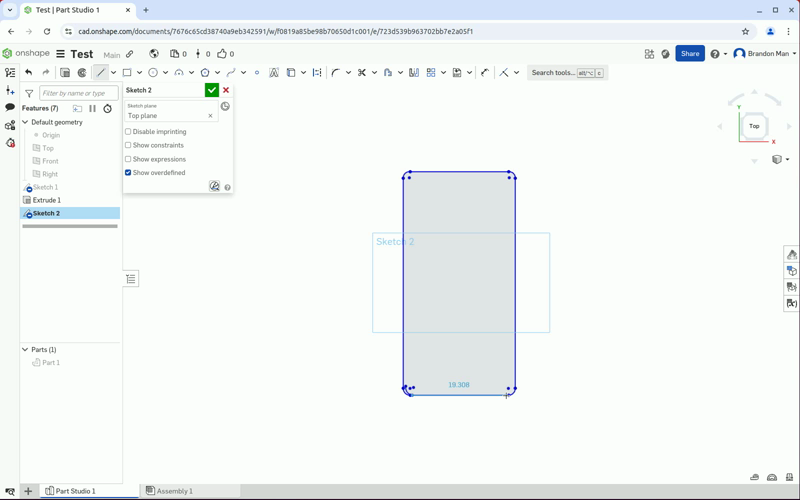
scroll(6)
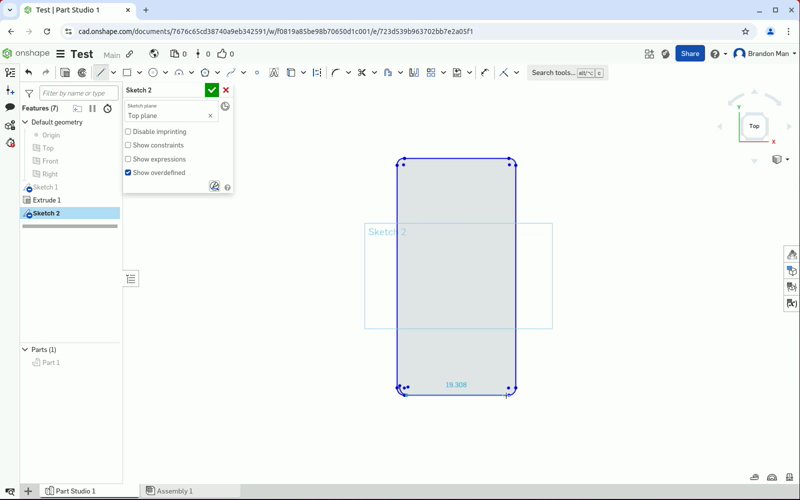
scroll(6)
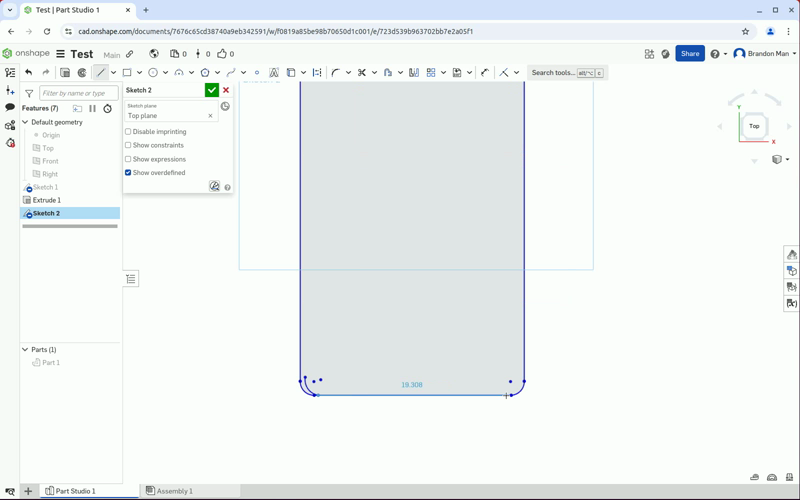
scroll(6)
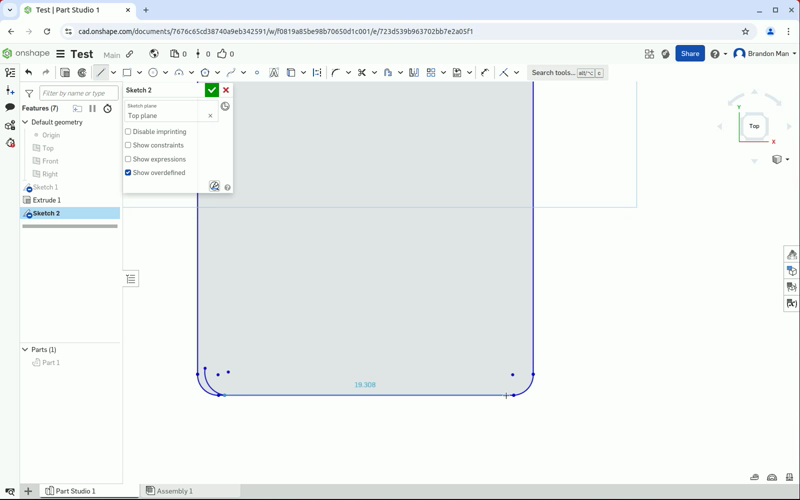
scroll(6)
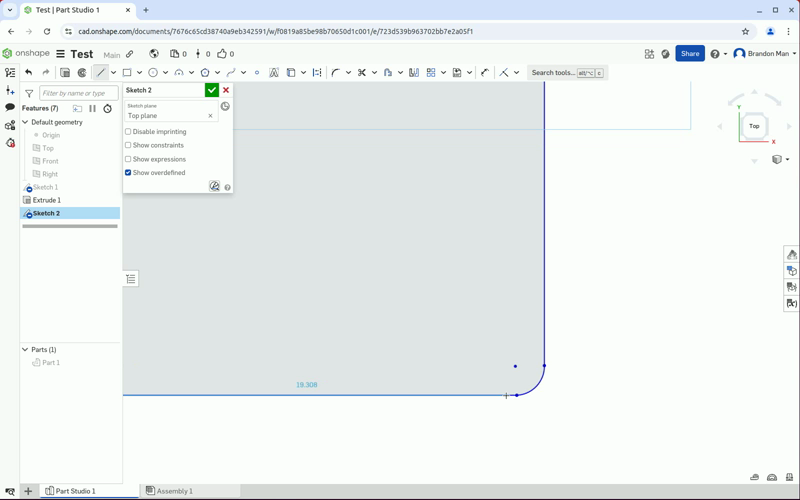
scroll(6)
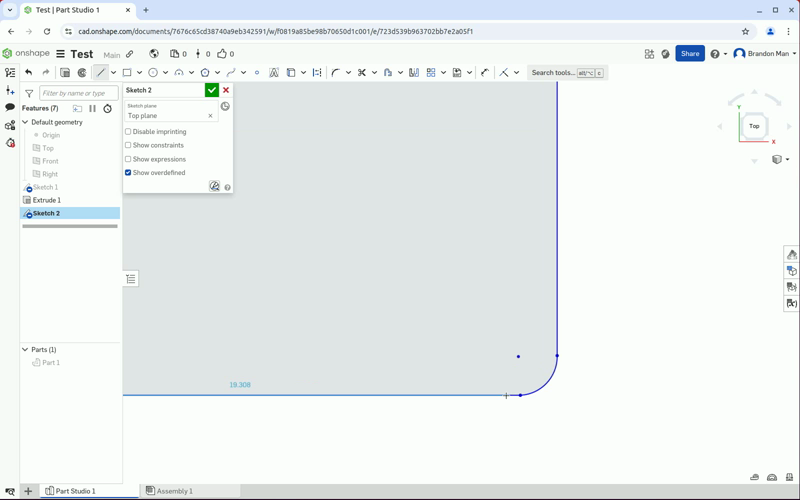
scroll(6)
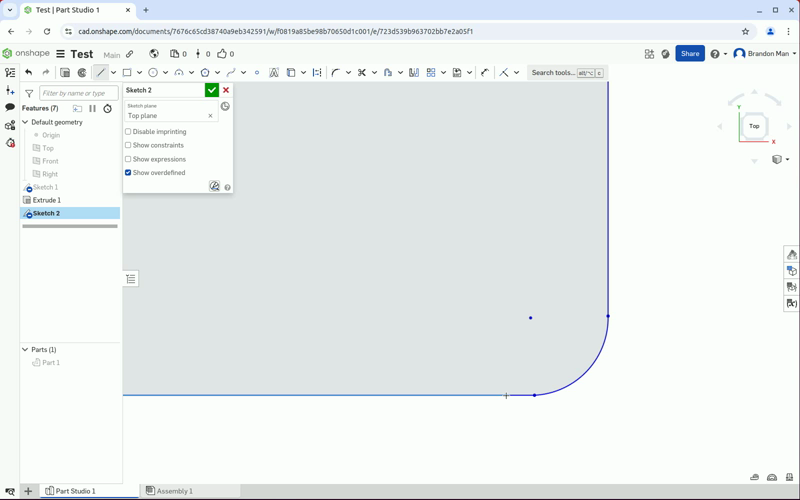
click(506, 395)
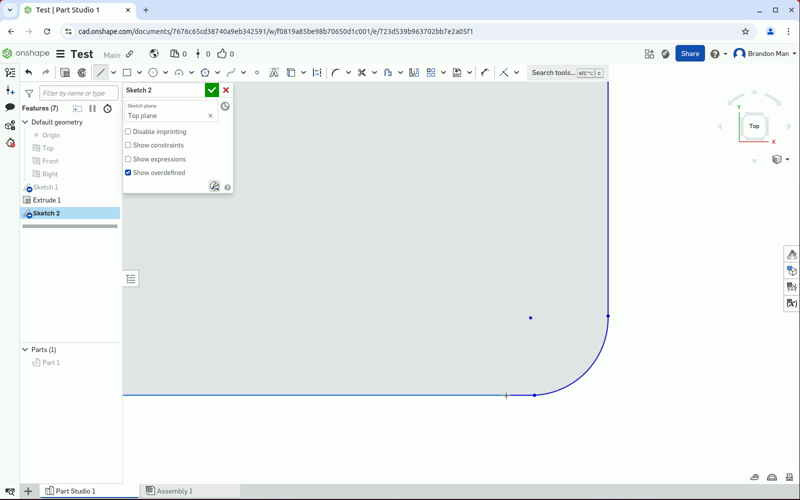
scroll(-6)
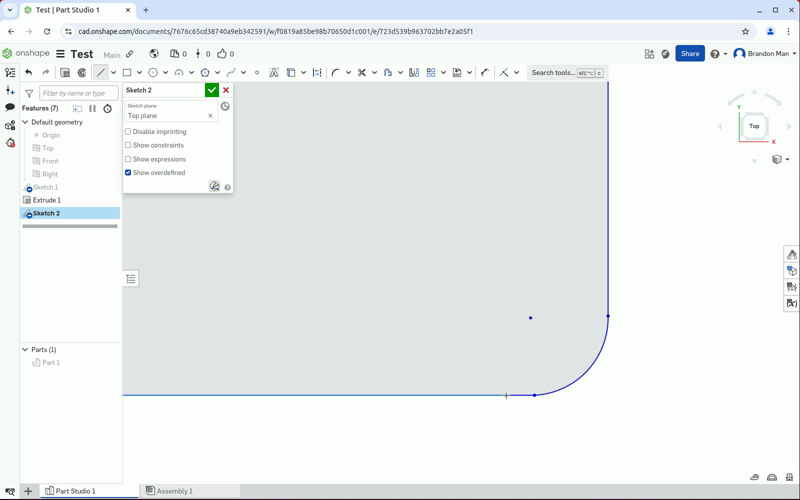
scroll(-6)
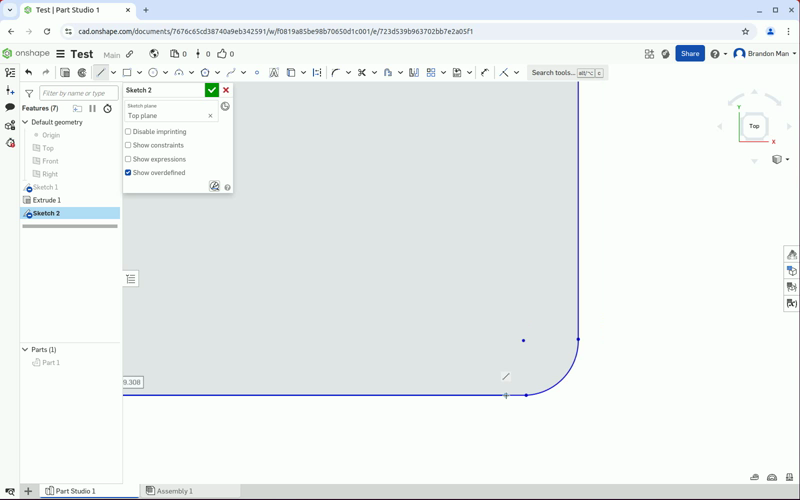
scroll(-6)
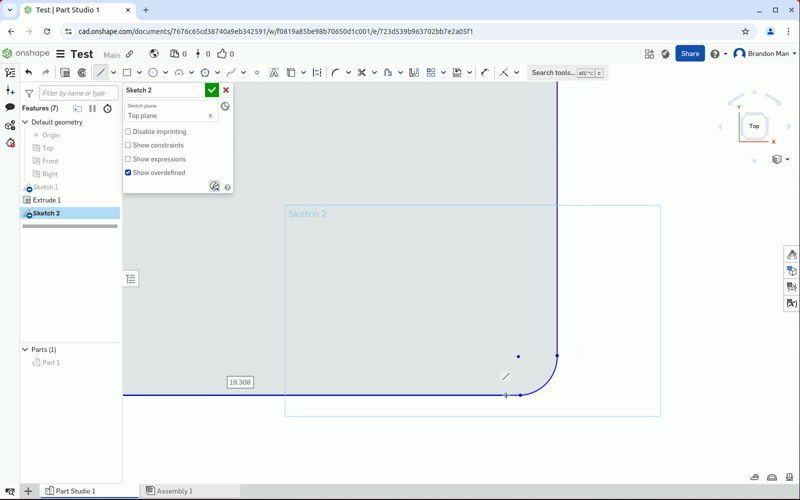
scroll(-6)
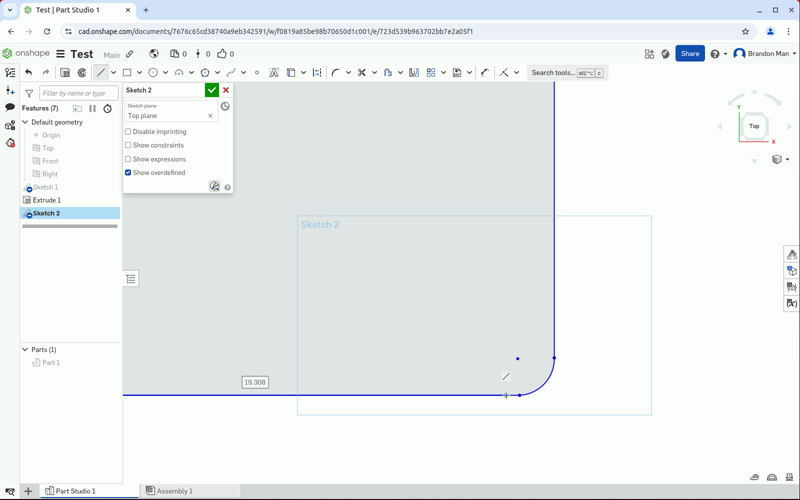
scroll(-6)
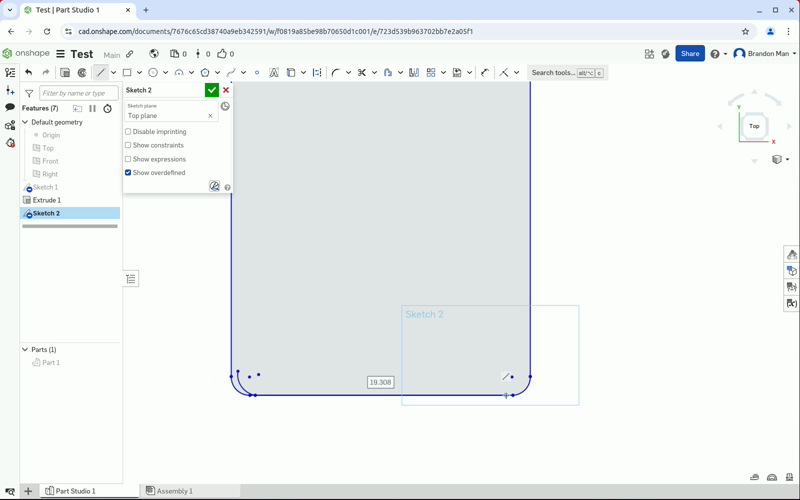
scroll(-6)
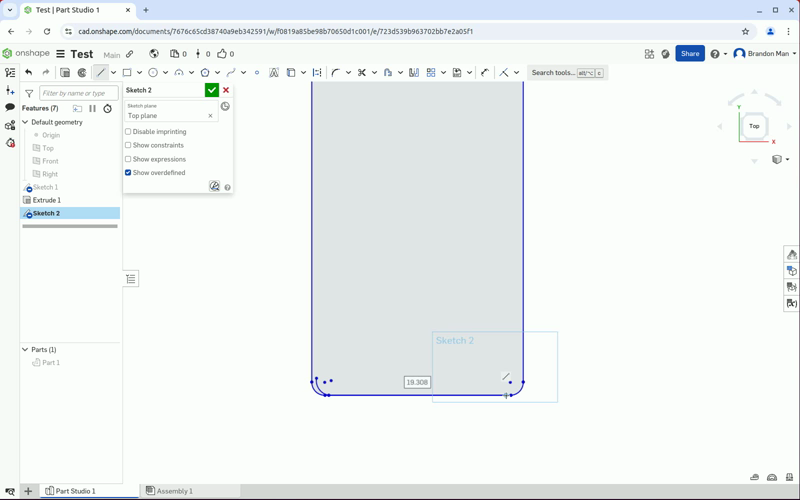
scroll(-6)
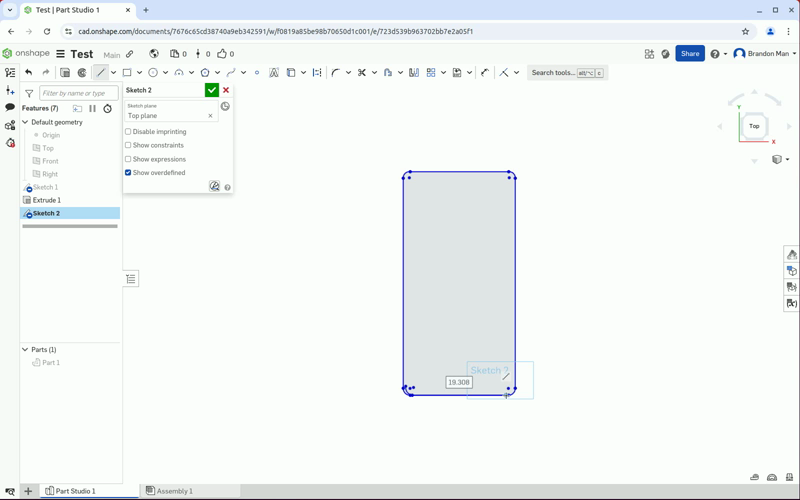
key_up(shift)
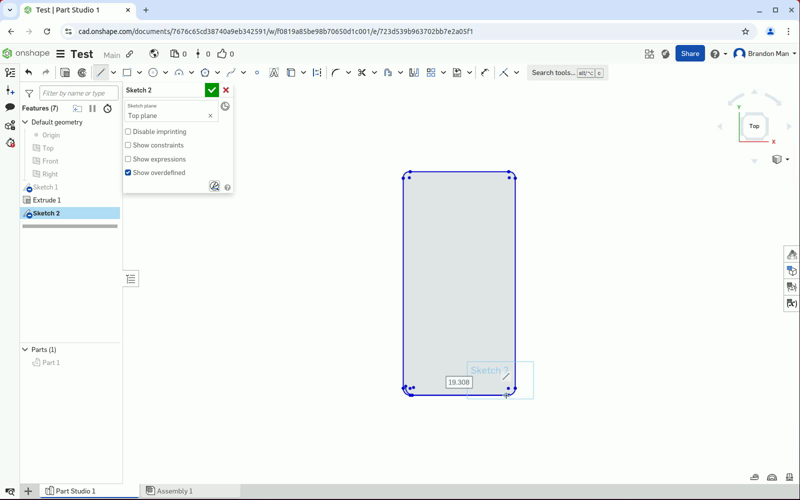
key(esc)
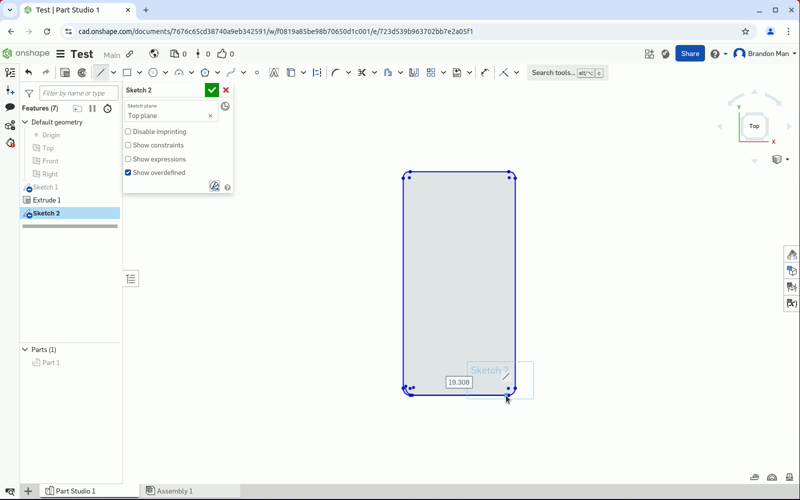
key(a)
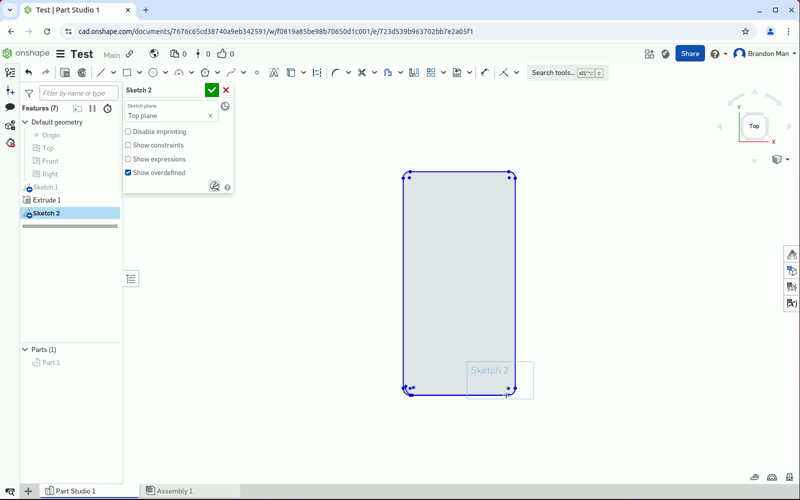
mouse_move(506, 395)
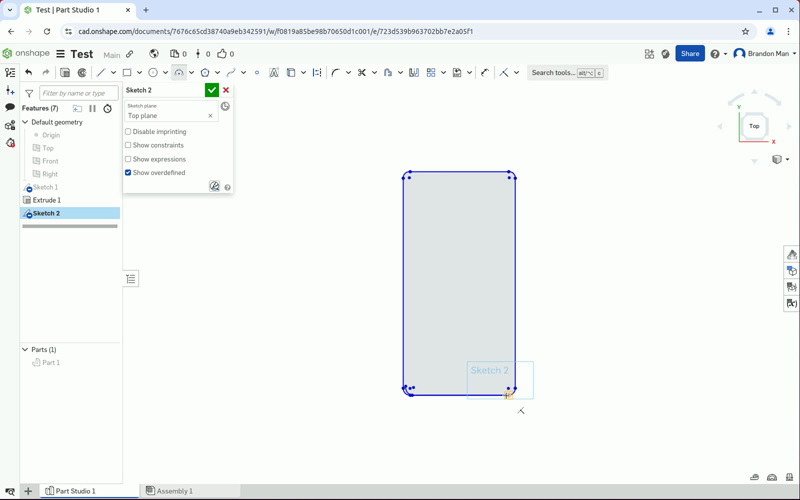
scroll(6)
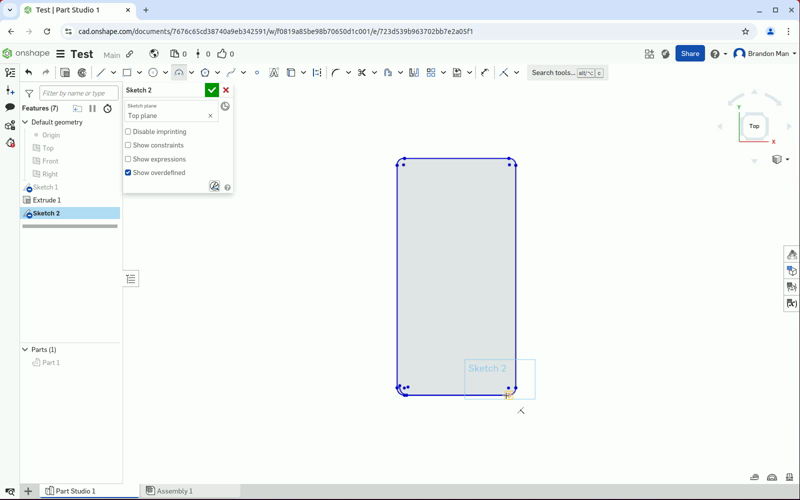
scroll(6)
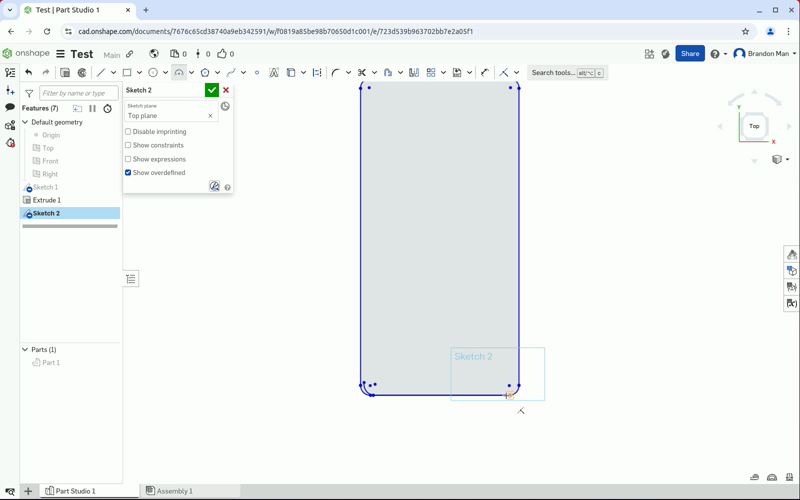
scroll(6)
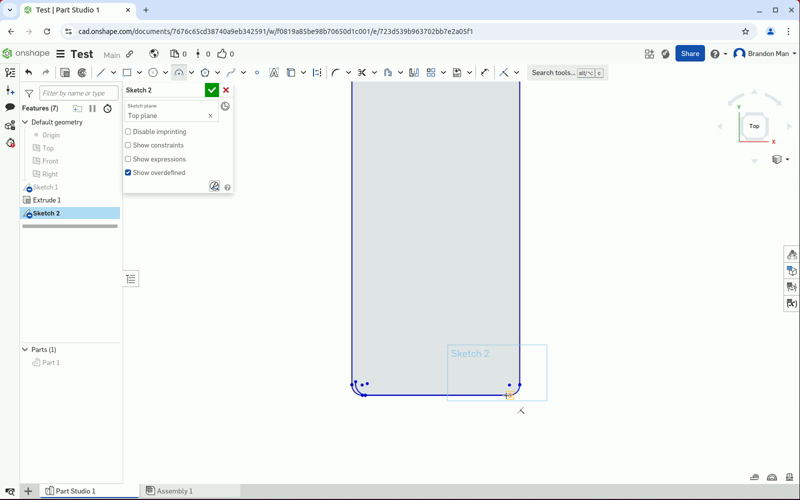
scroll(6)
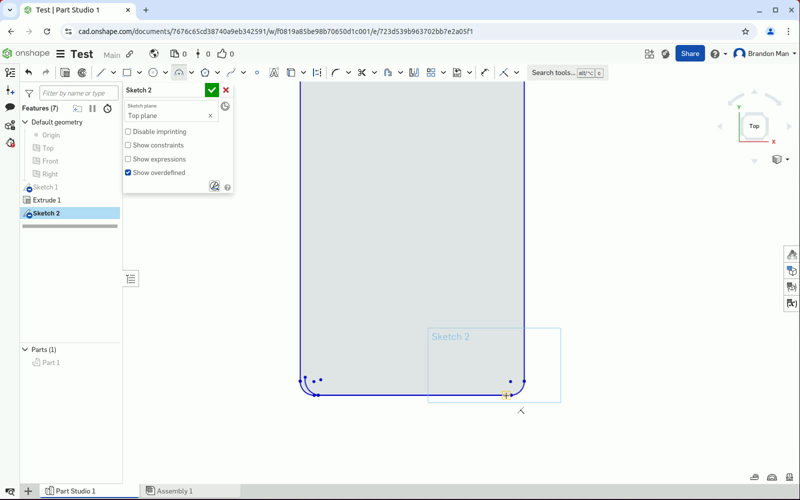
scroll(6)
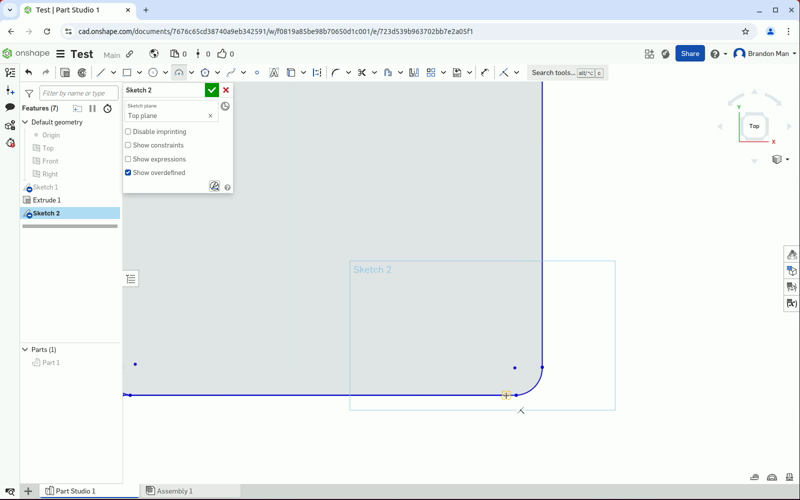
scroll(6)
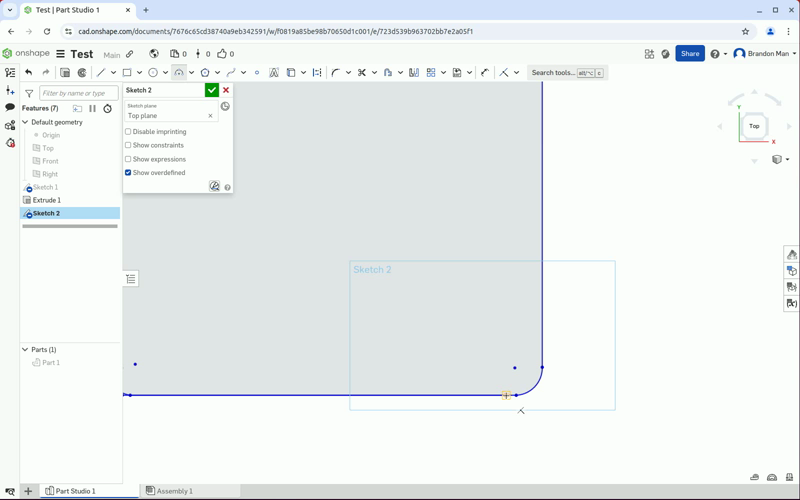
scroll(6)
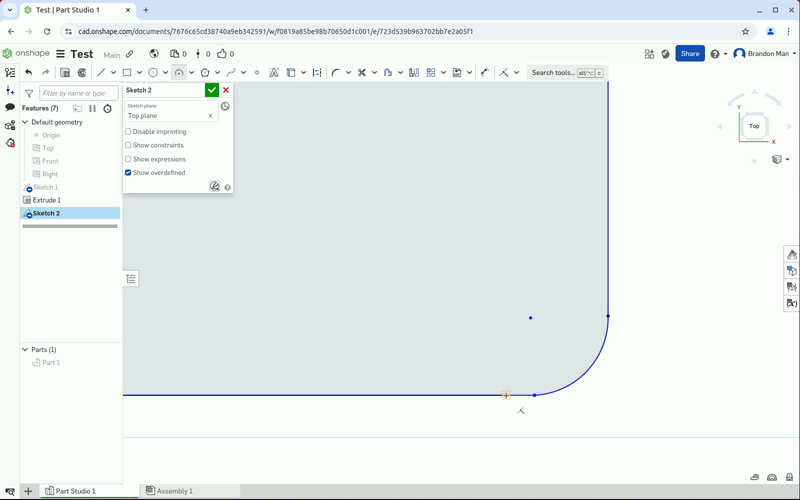
click(506, 395)
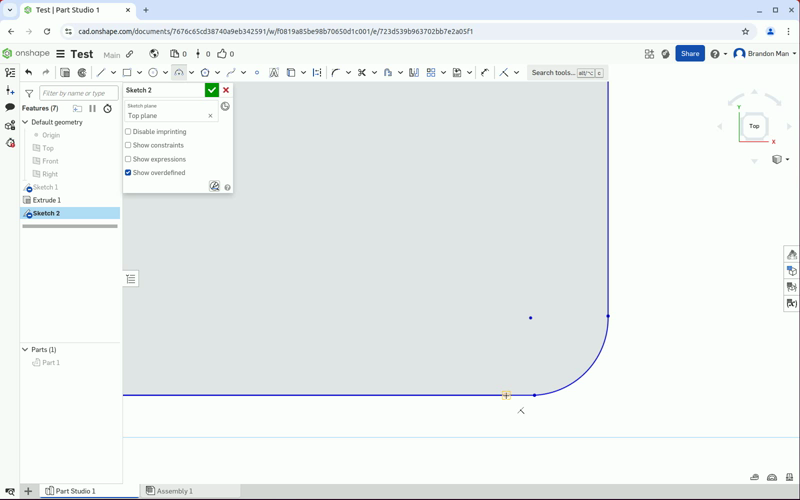
scroll(-6)
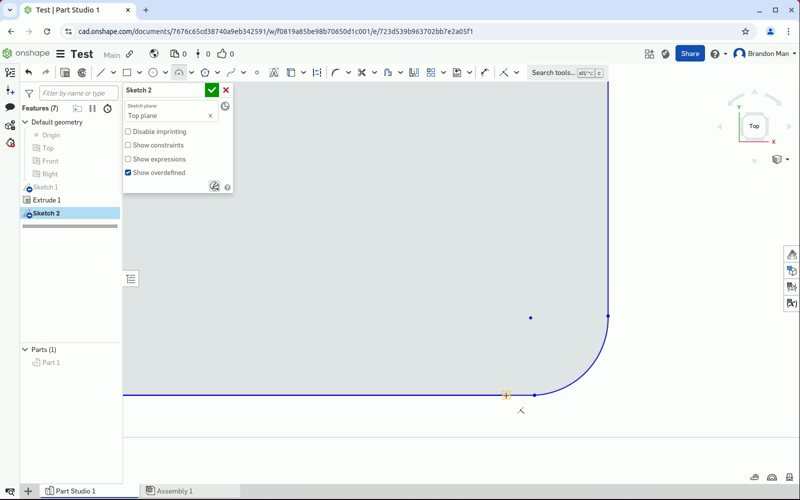
scroll(-6)
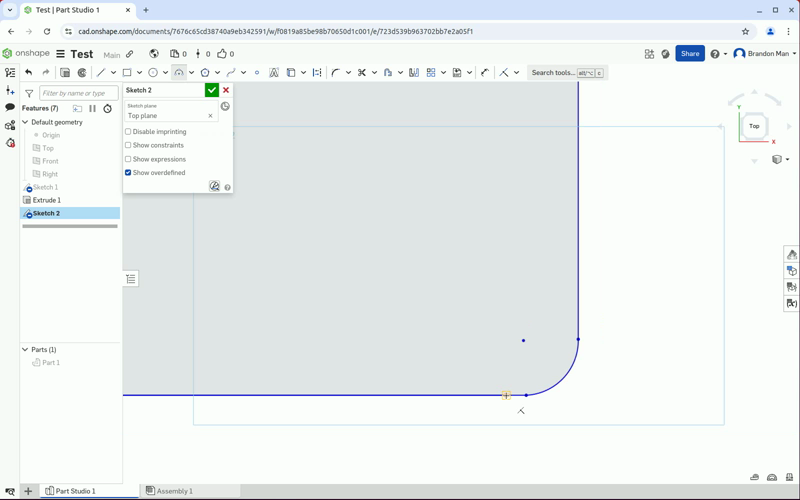
scroll(-6)
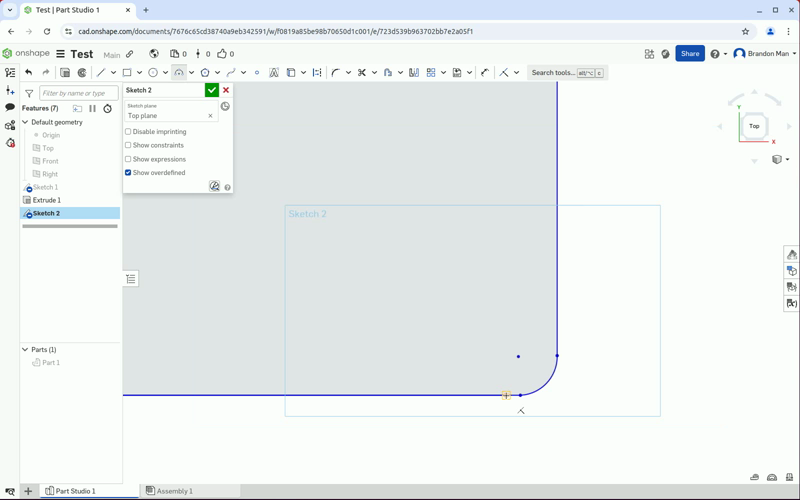
scroll(-6)
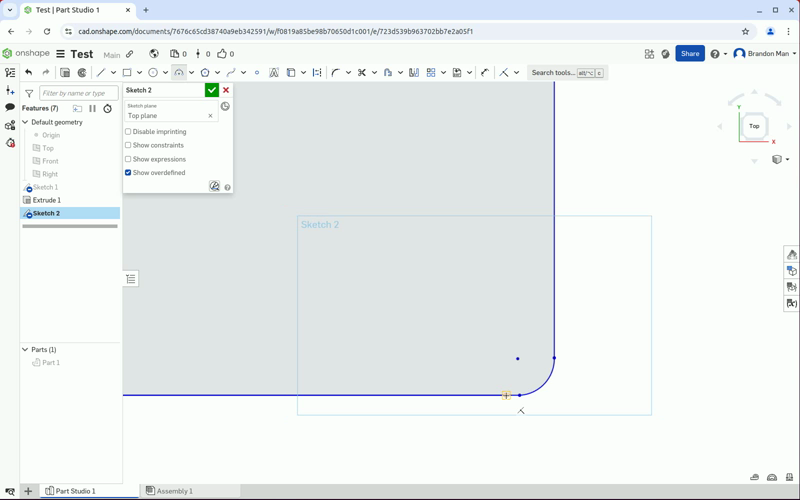
scroll(-6)
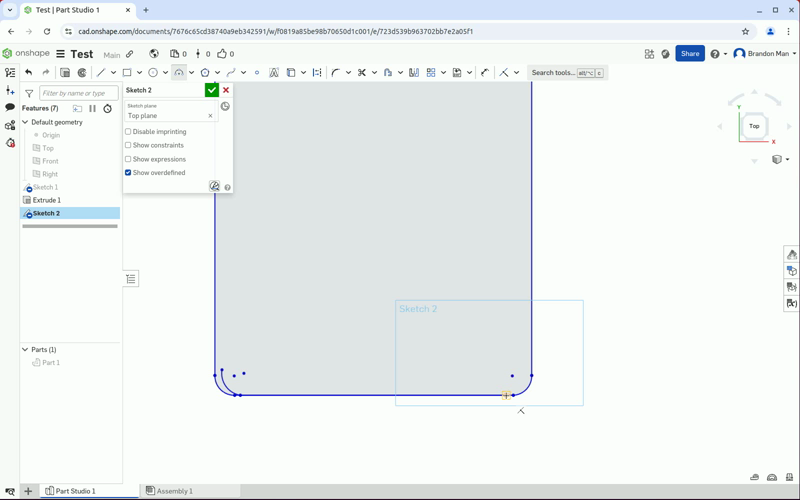
scroll(-6)
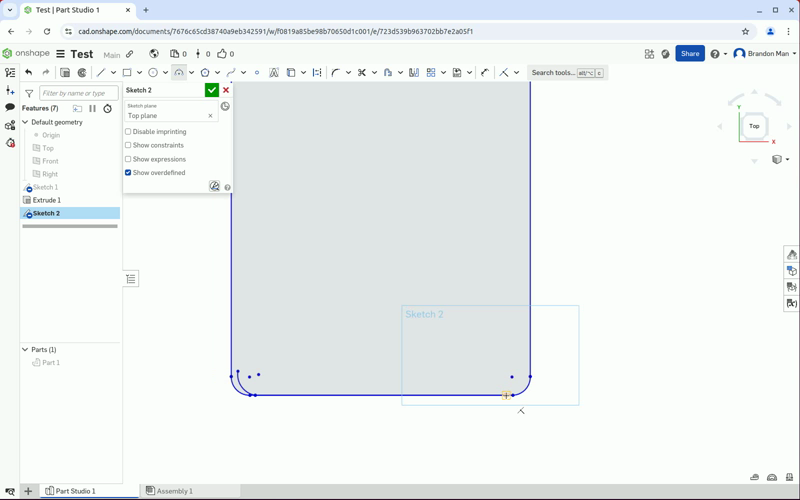
scroll(-6)
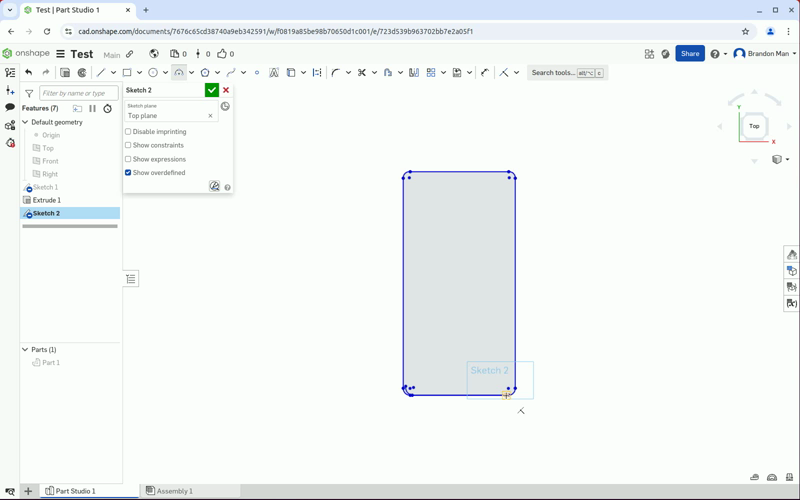
key_down(shift)
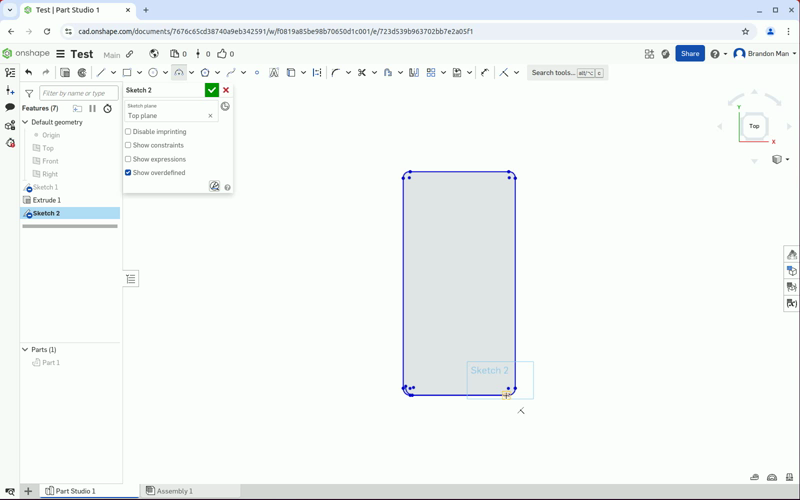
mouse_move(515, 386)
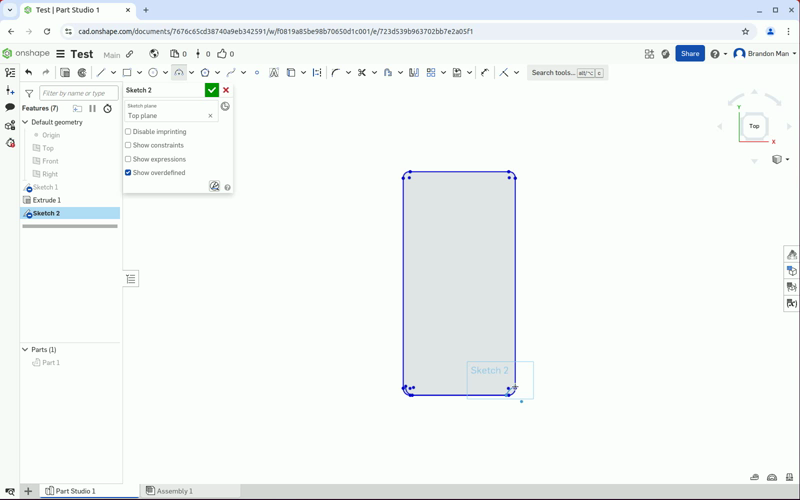
scroll(6)
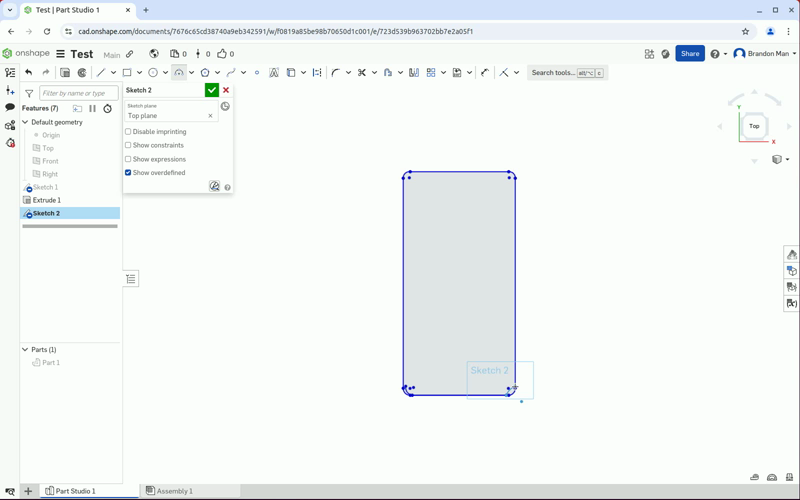
scroll(6)
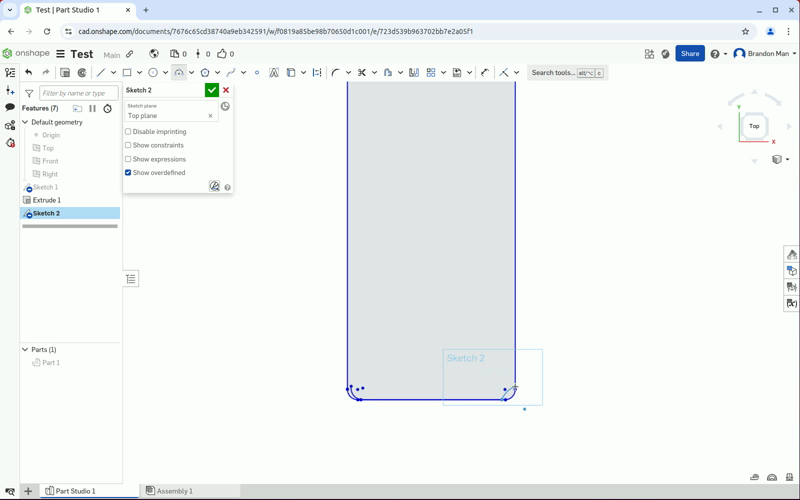
scroll(6)
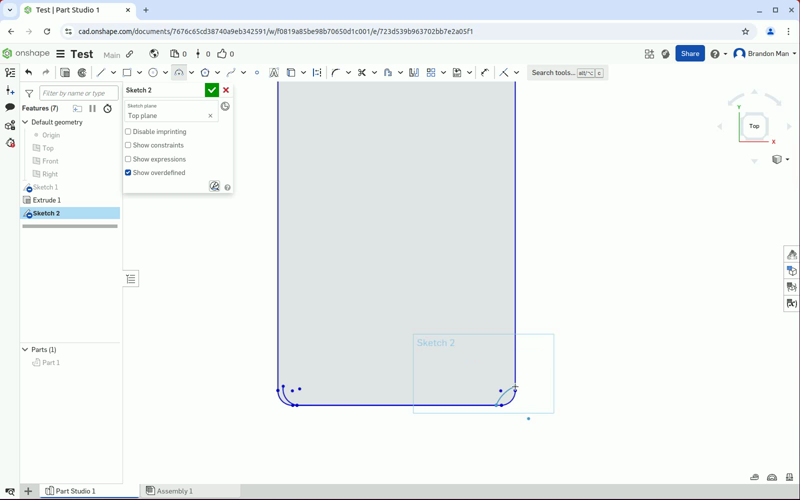
scroll(6)
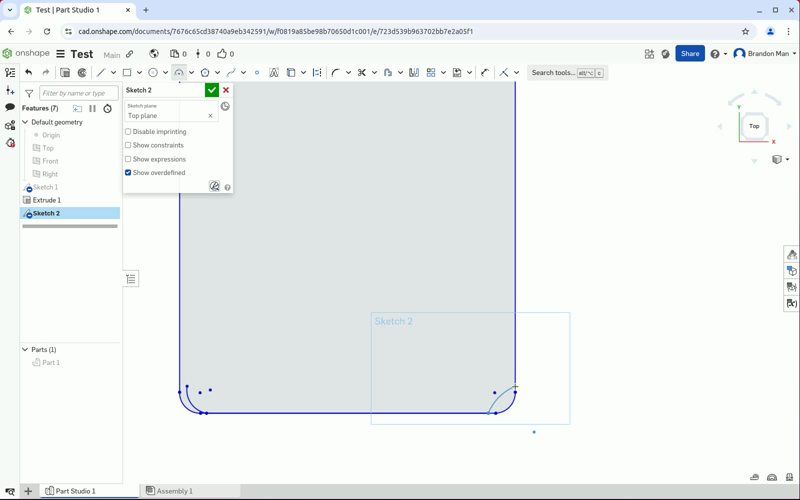
scroll(6)
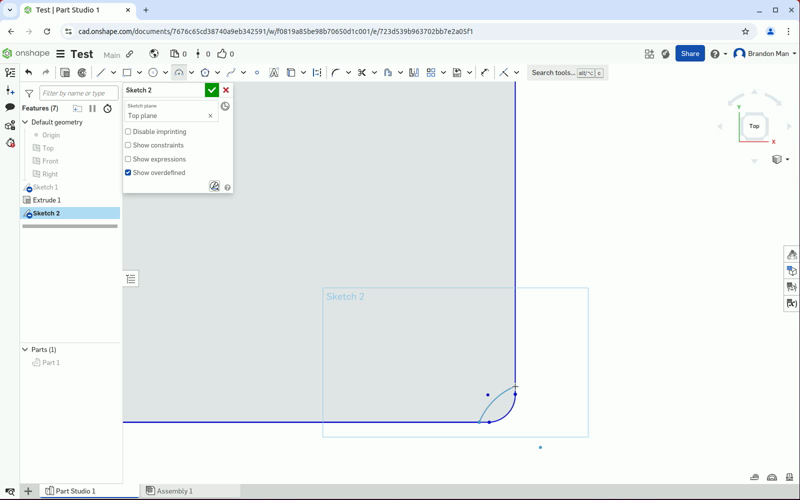
scroll(6)
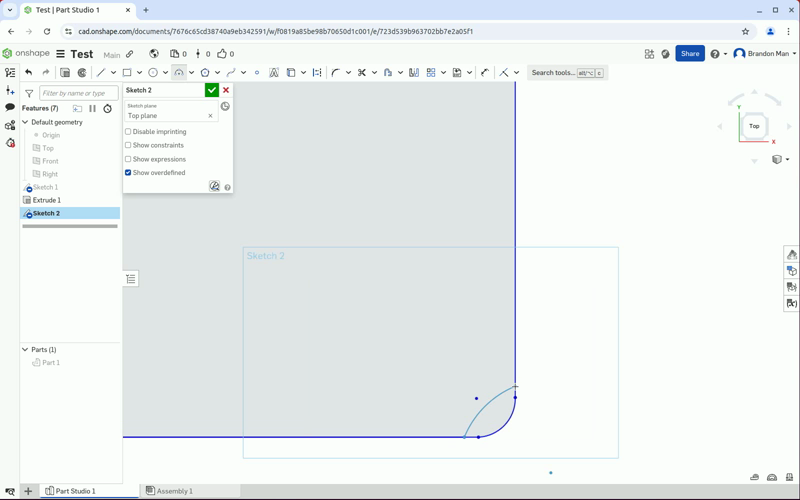
scroll(6)
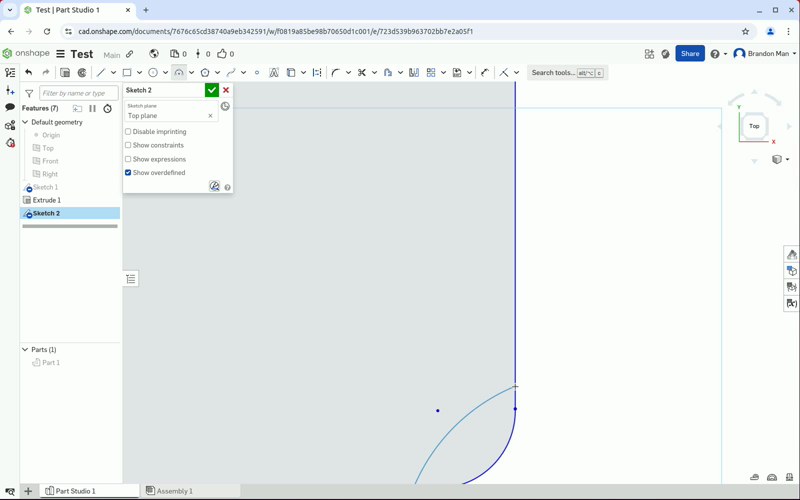
click(515, 386)
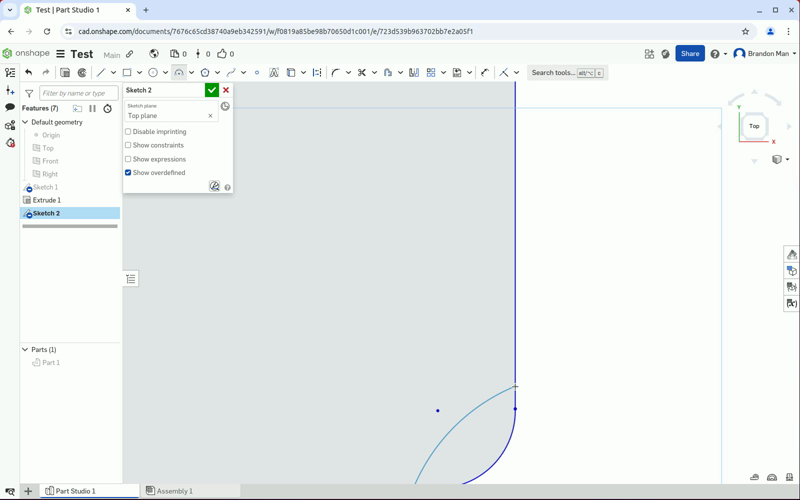
scroll(-6)
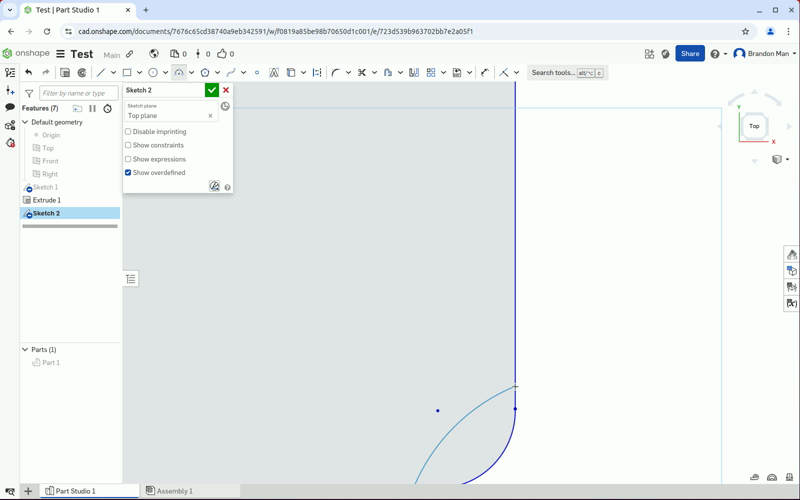
scroll(-6)
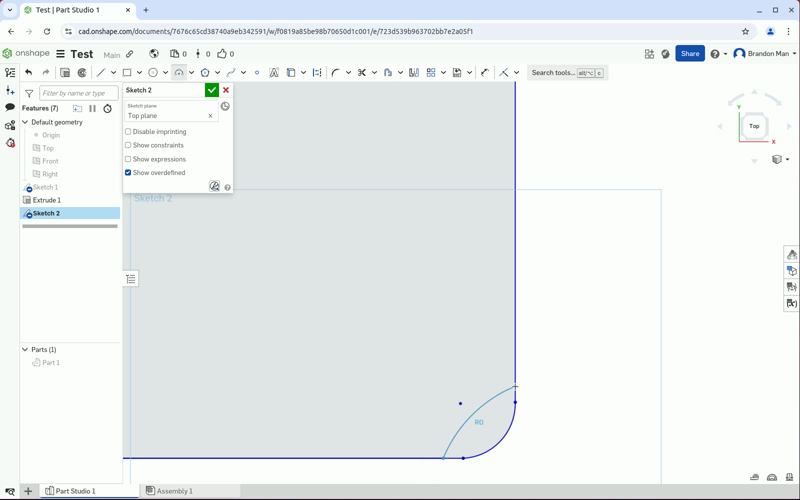
scroll(-6)
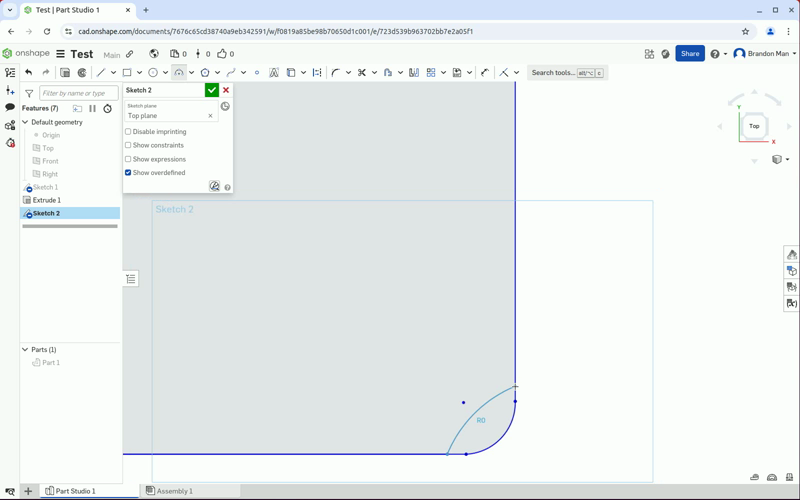
scroll(-6)
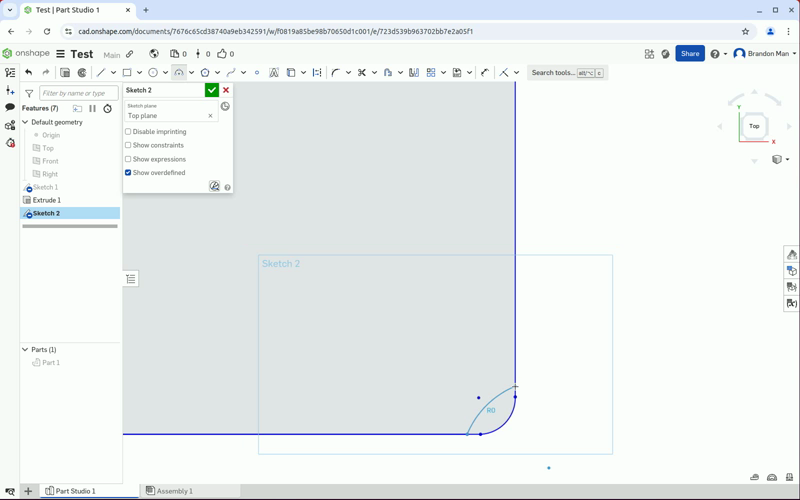
scroll(-6)
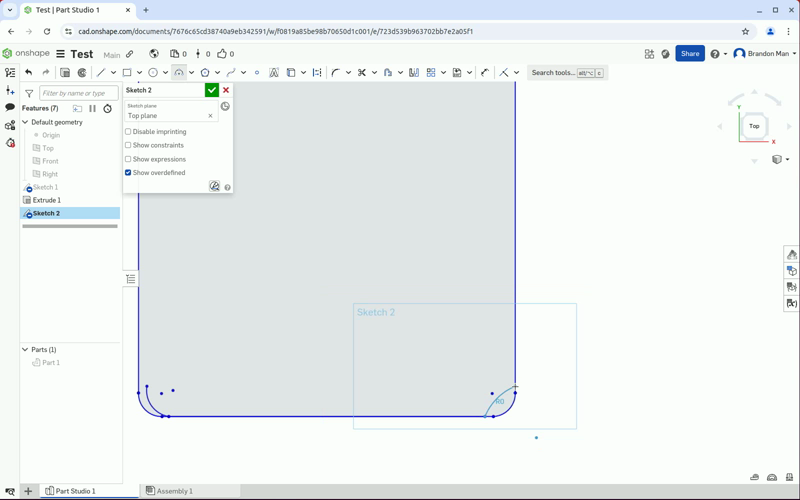
scroll(-6)
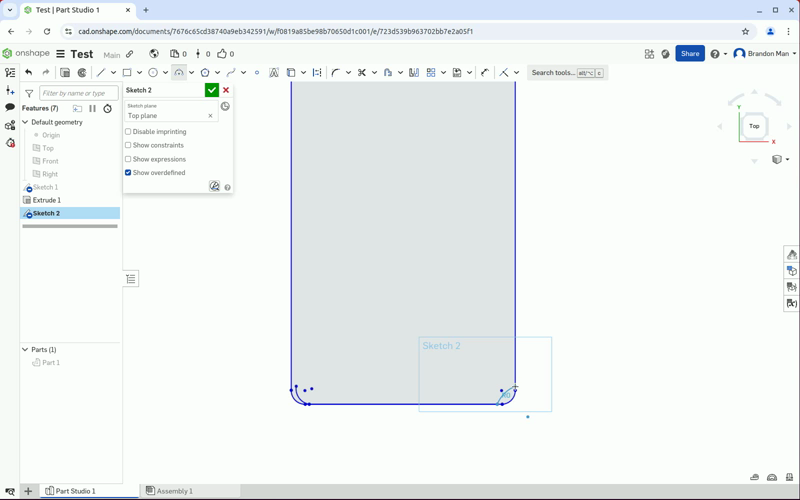
scroll(-6)
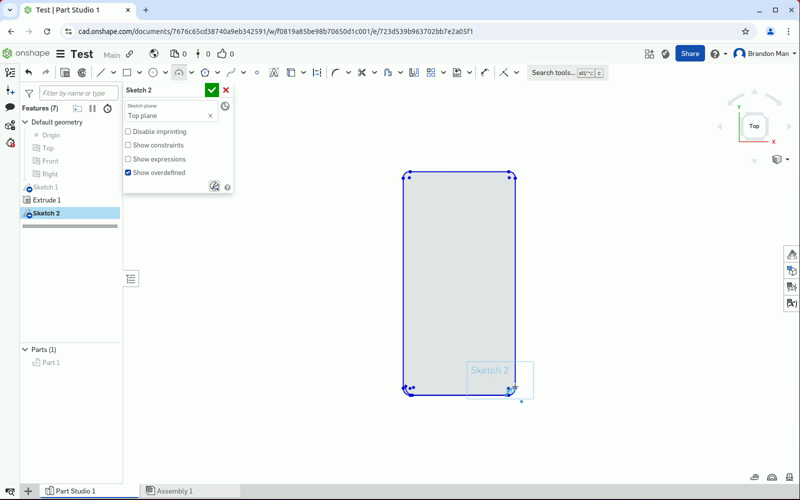
mouse_move(512, 392)
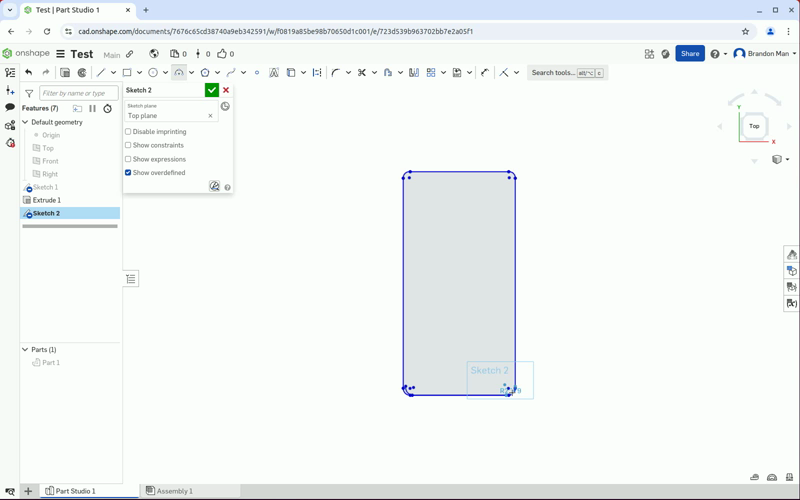
scroll(6)
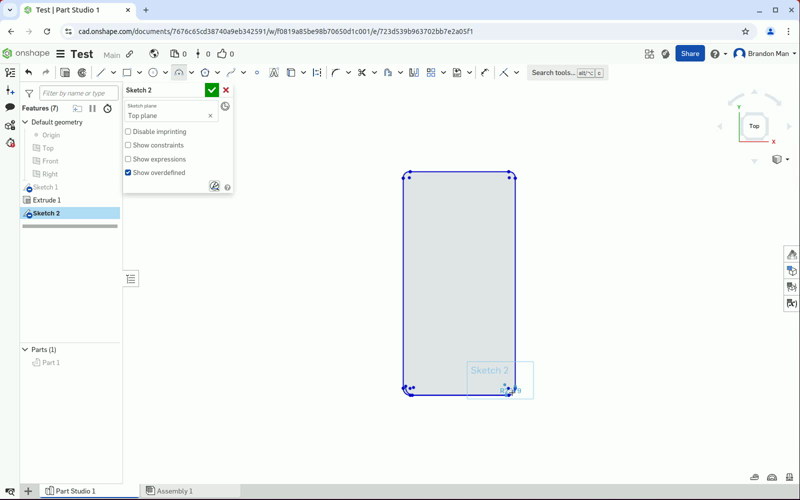
scroll(6)
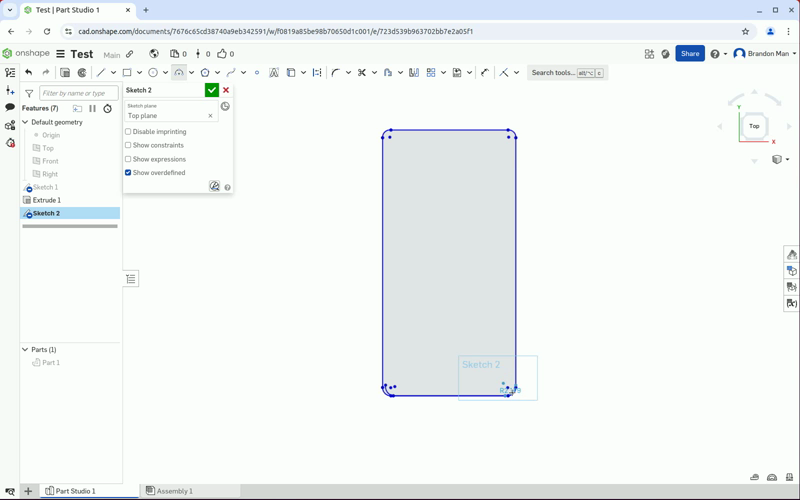
scroll(6)
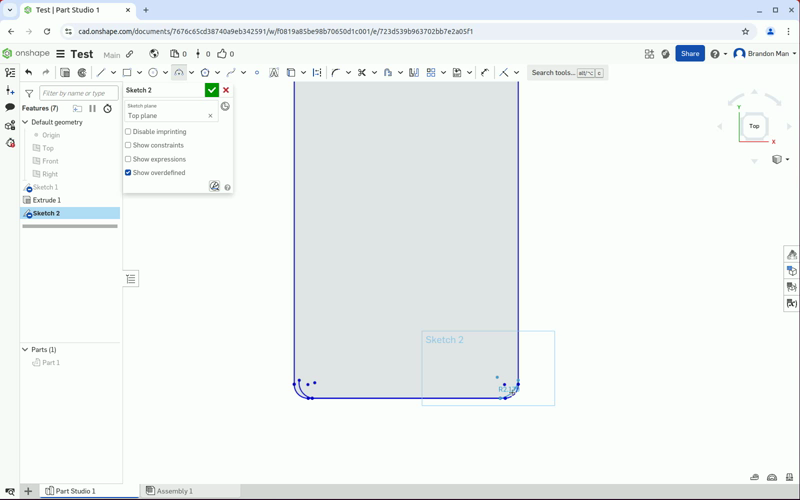
scroll(6)
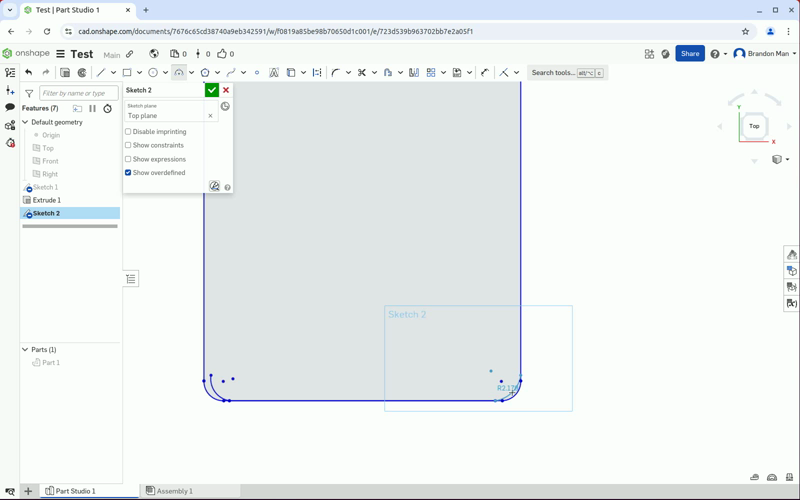
scroll(6)
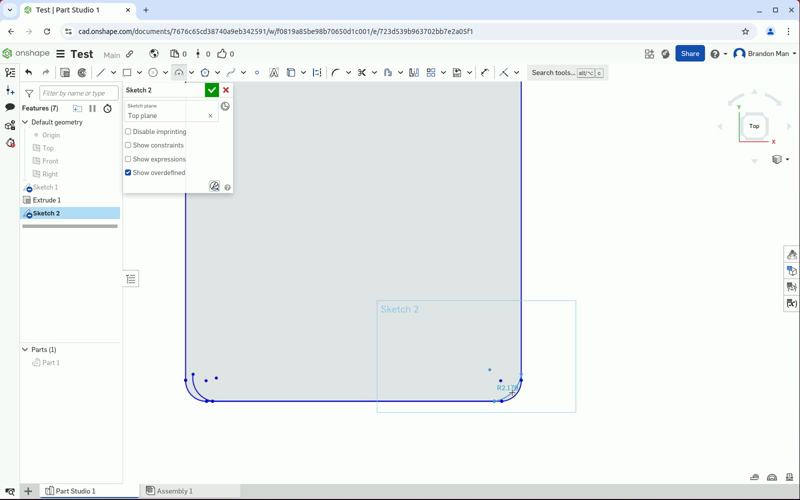
scroll(6)
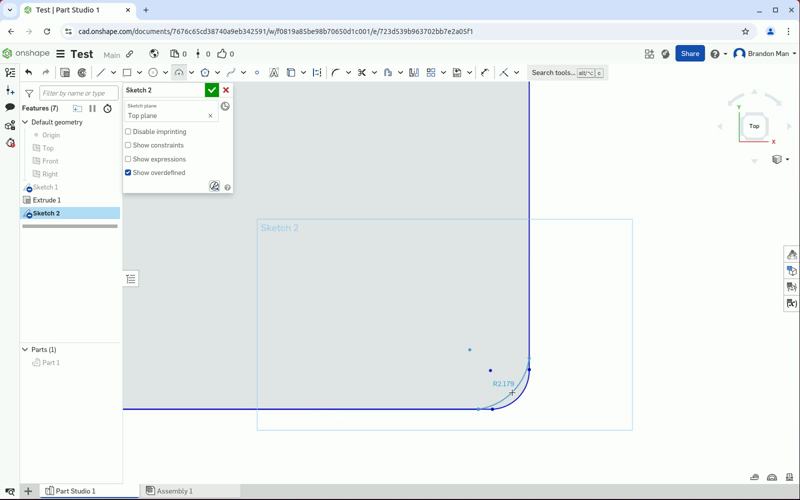
scroll(6)
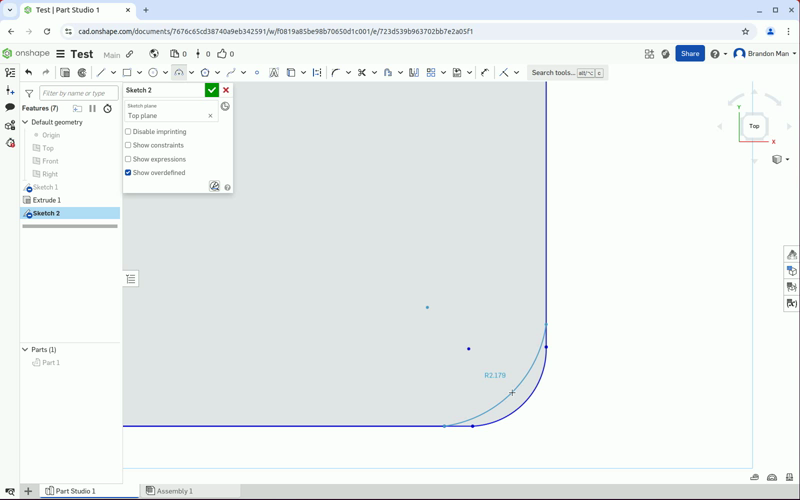
click(512, 392)
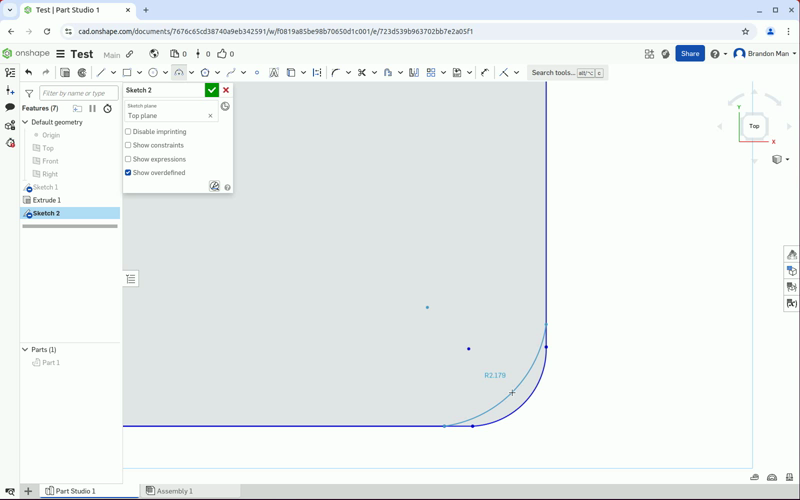
scroll(-6)
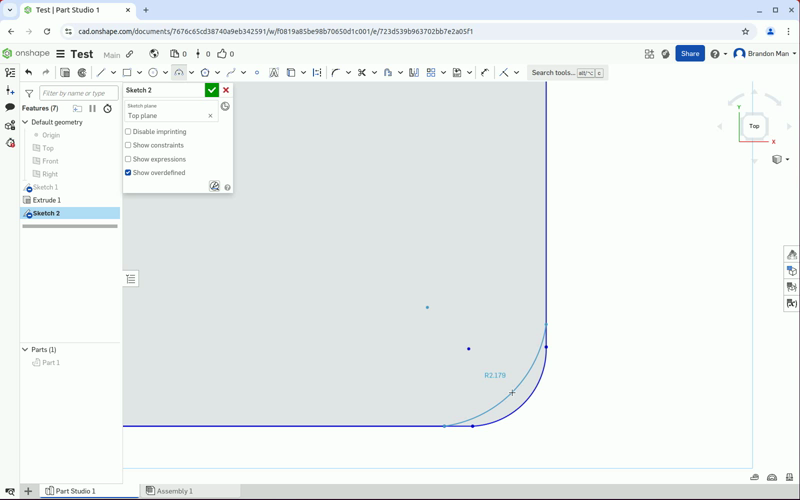
scroll(-6)
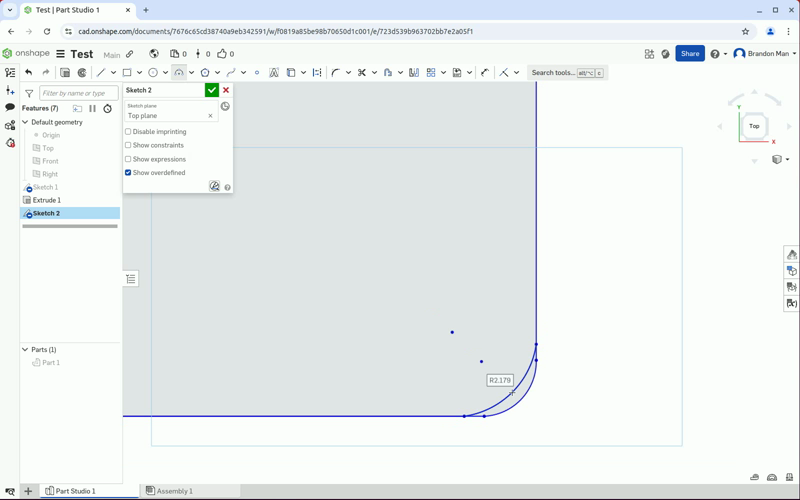
scroll(-6)
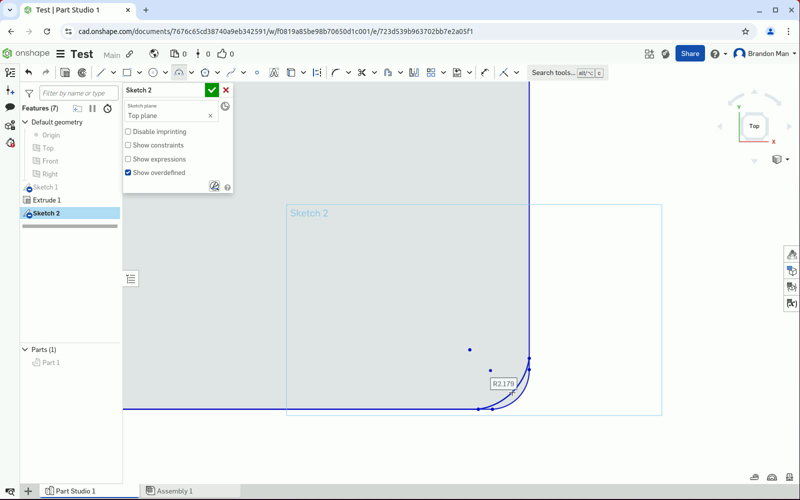
scroll(-6)
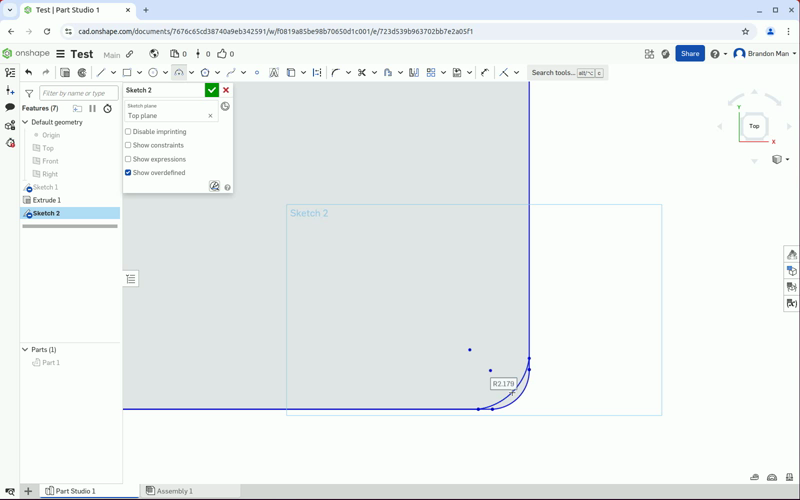
scroll(-6)
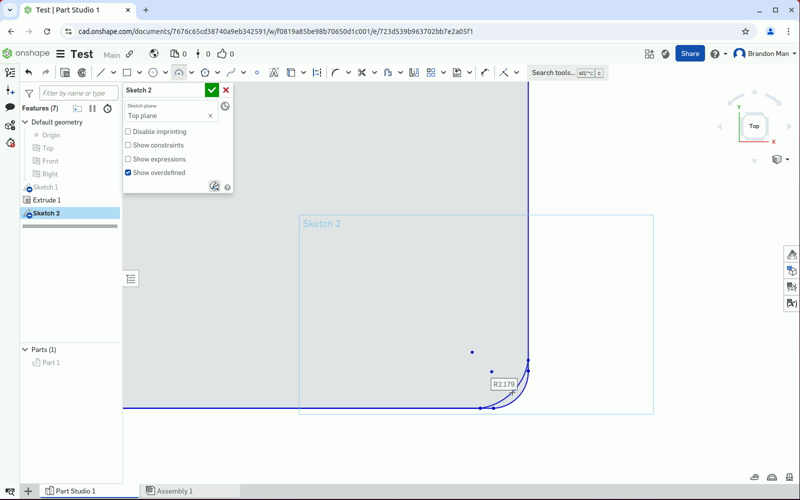
scroll(-6)
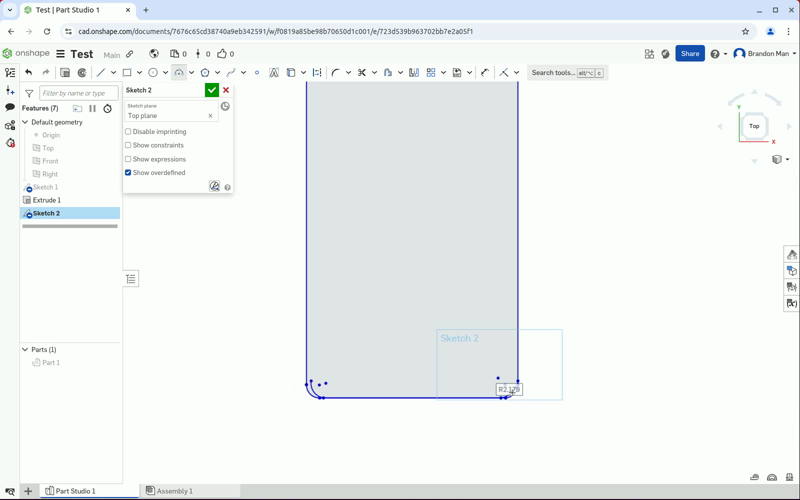
scroll(-6)
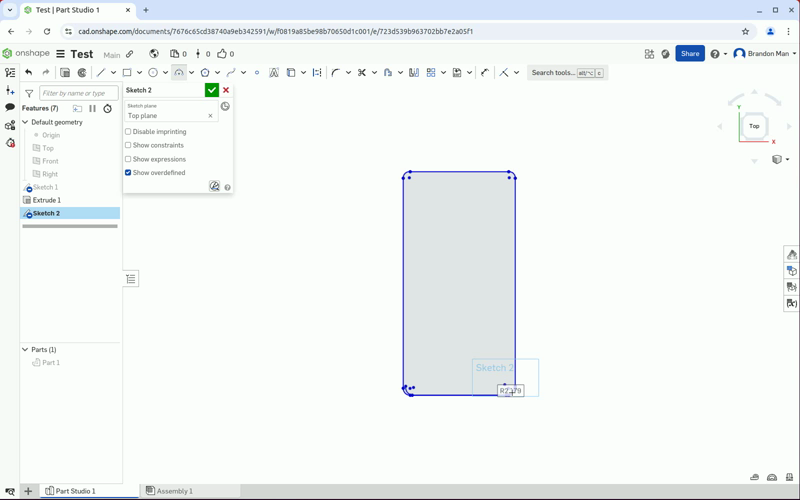
key_up(shift)
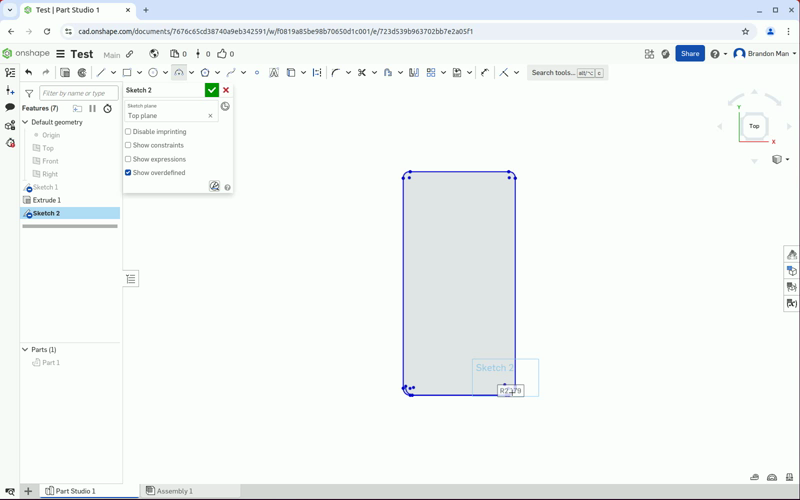
key(esc)
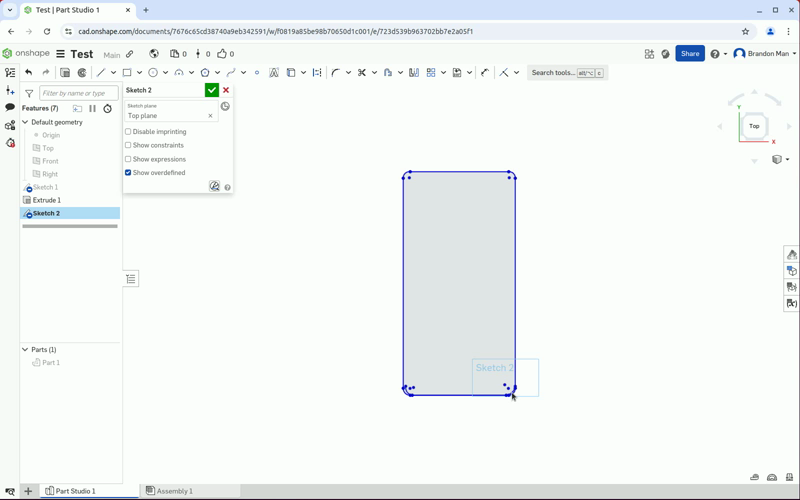
key(l)
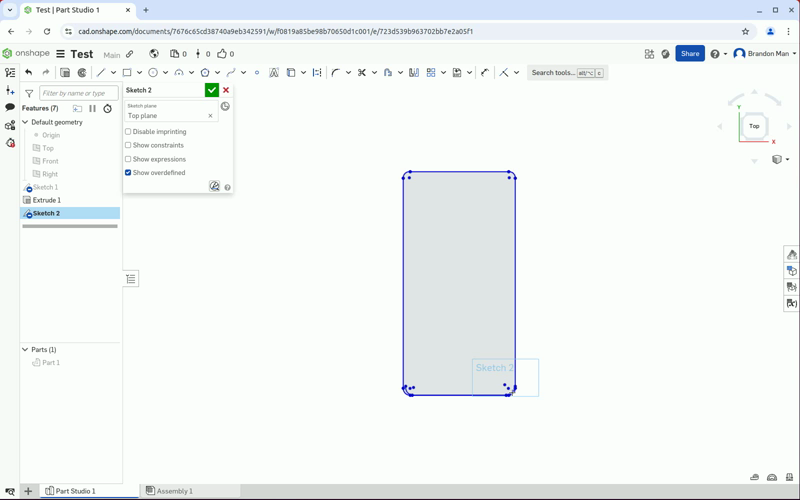
mouse_move(515, 386)
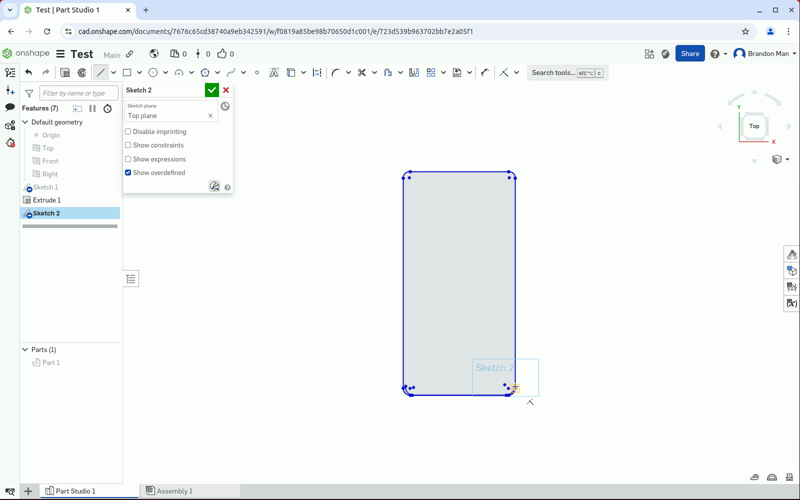
scroll(6)
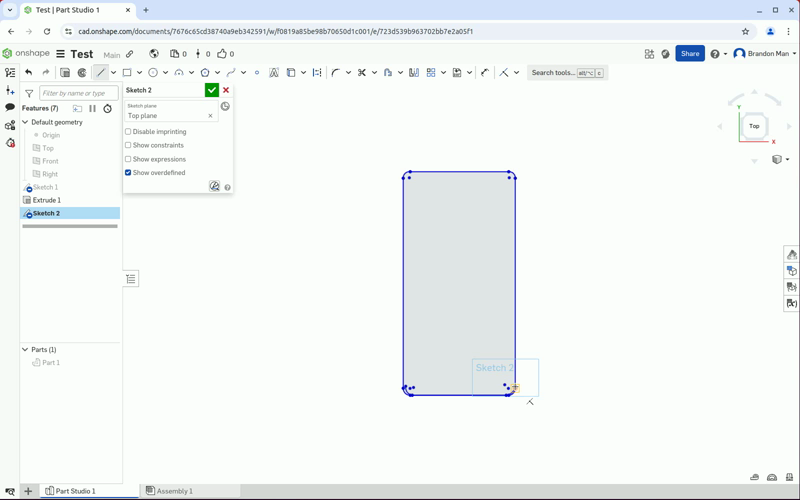
scroll(6)
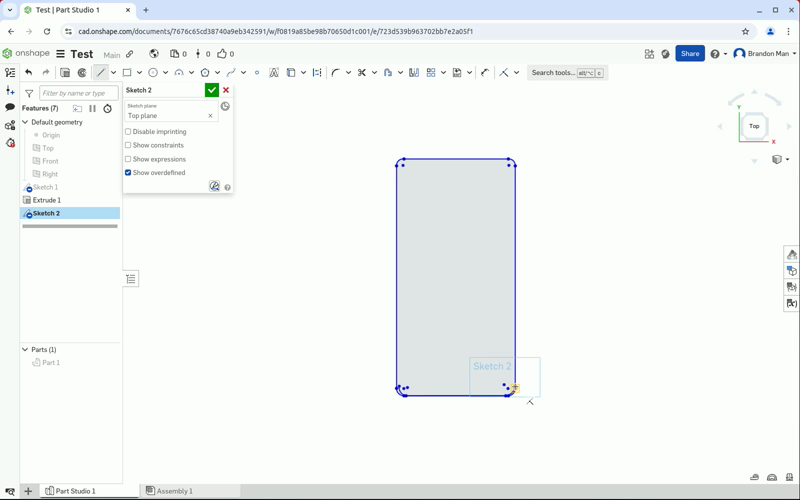
scroll(6)
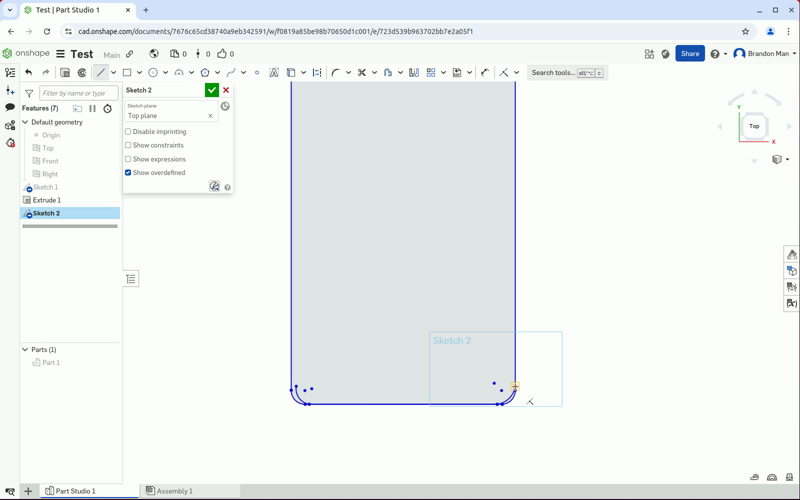
scroll(6)
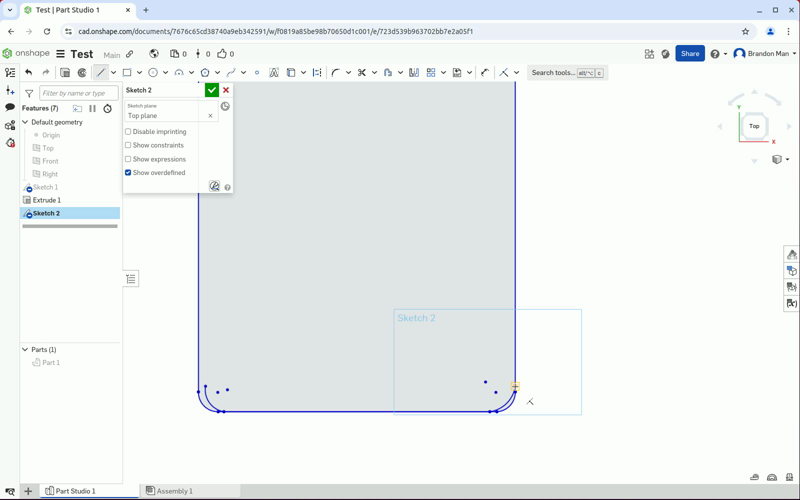
scroll(6)
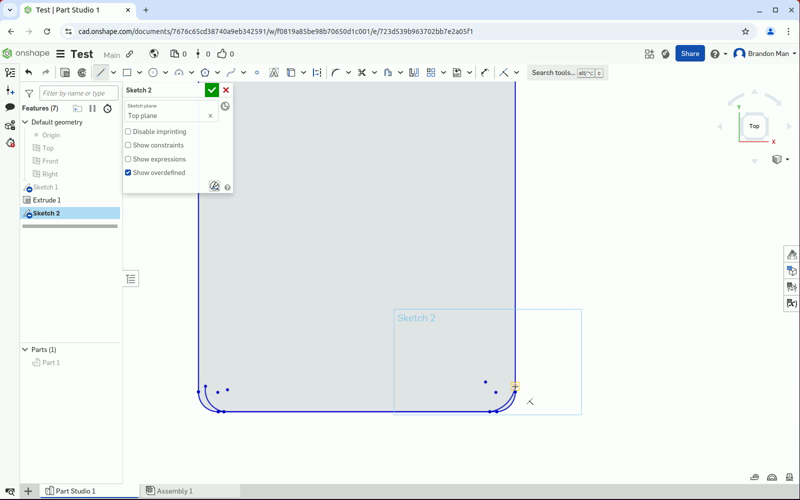
scroll(6)
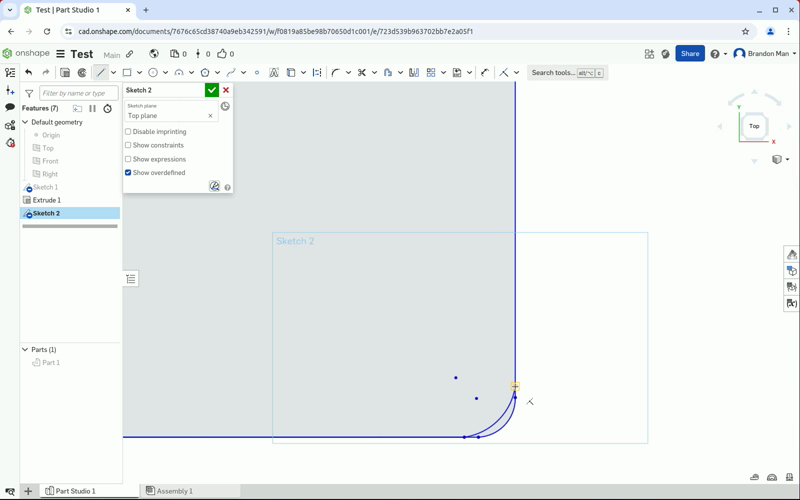
scroll(6)
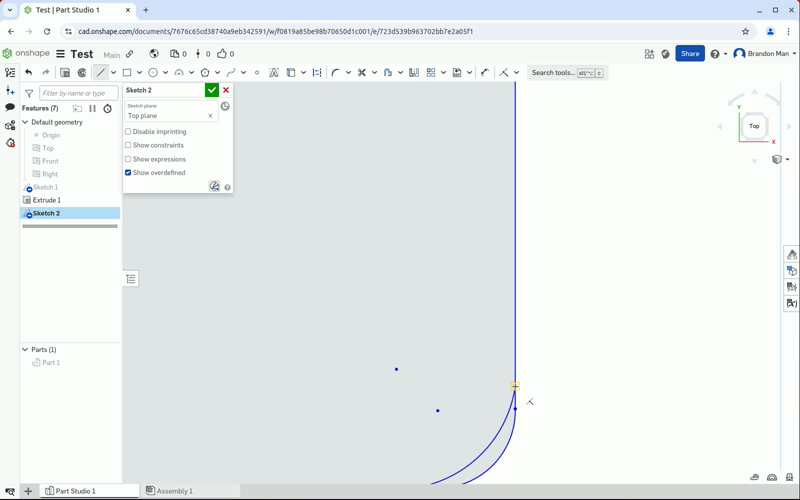
click(515, 386)
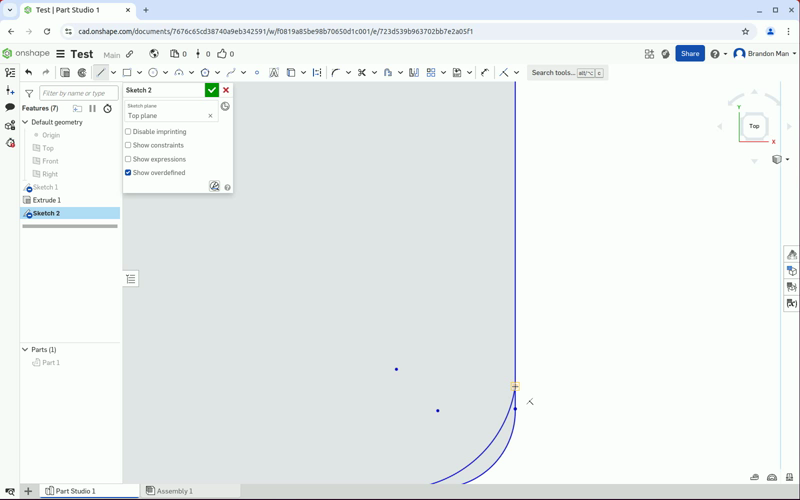
scroll(-6)
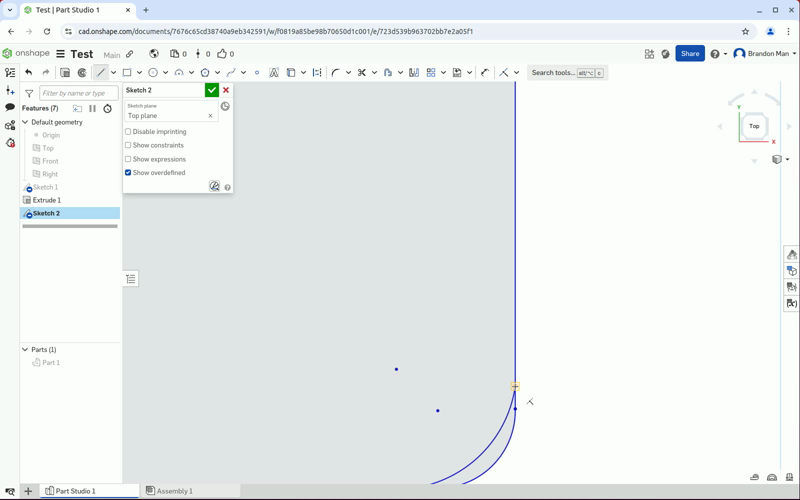
scroll(-6)
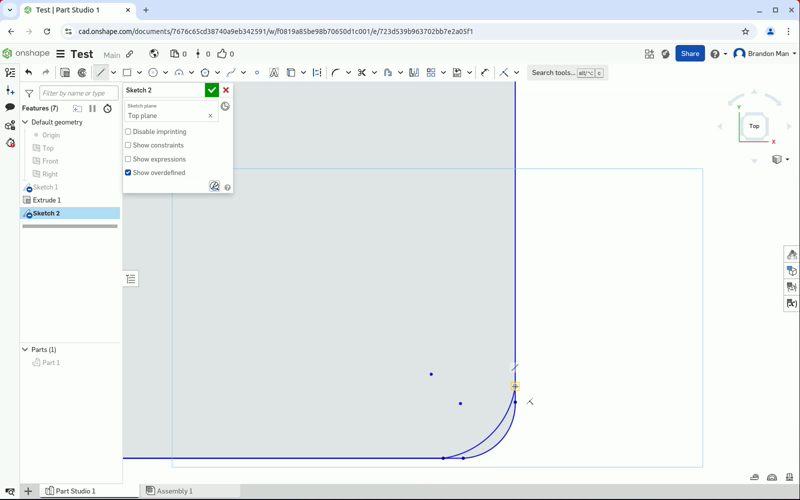
scroll(-6)
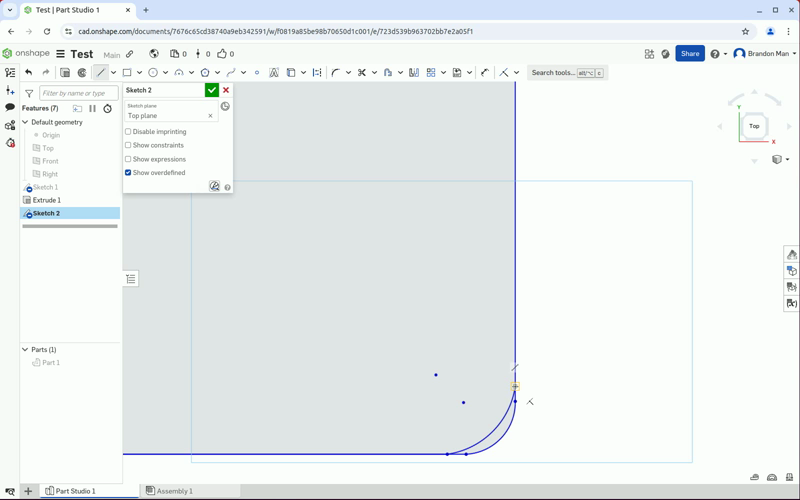
scroll(-6)
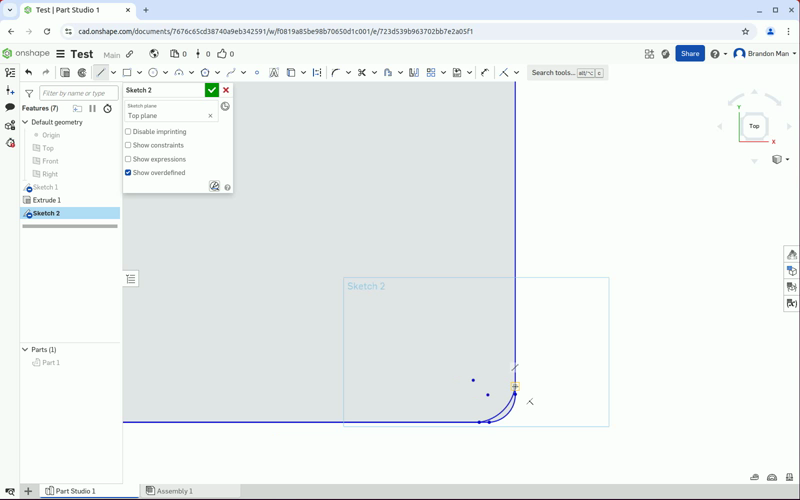
scroll(-6)
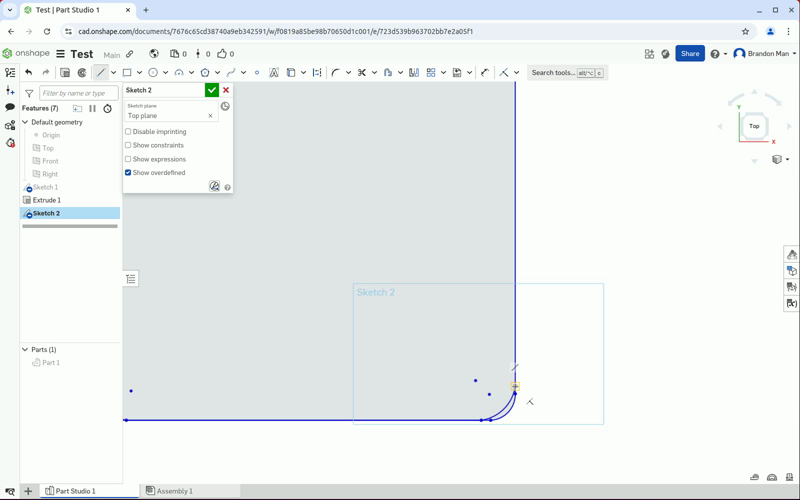
scroll(-6)
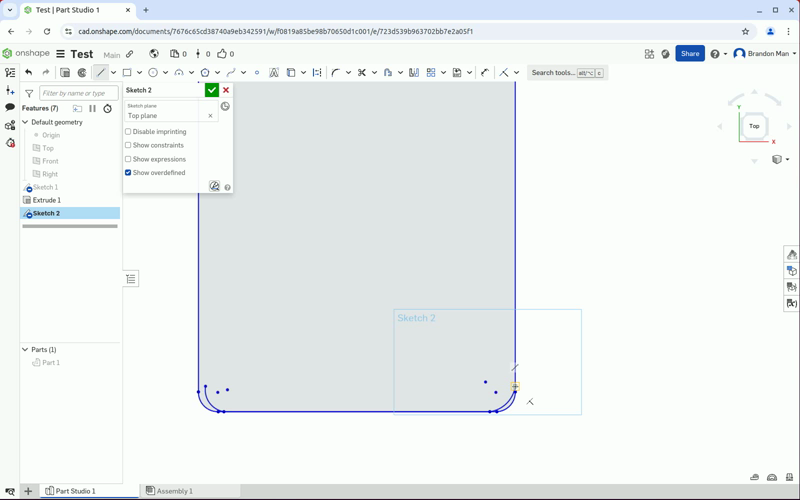
scroll(-6)
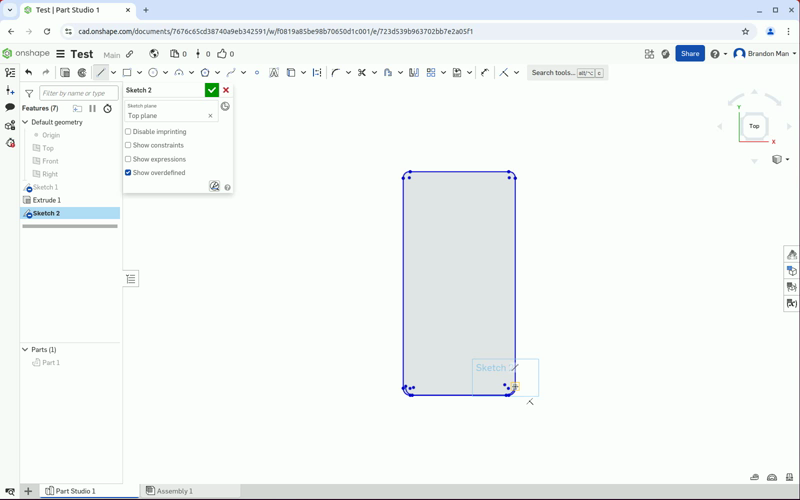
key_down(shift)
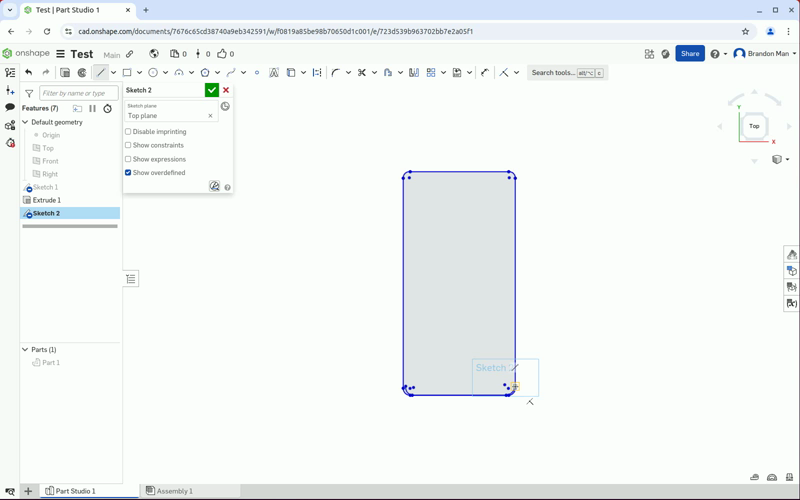
mouse_move(515, 180)
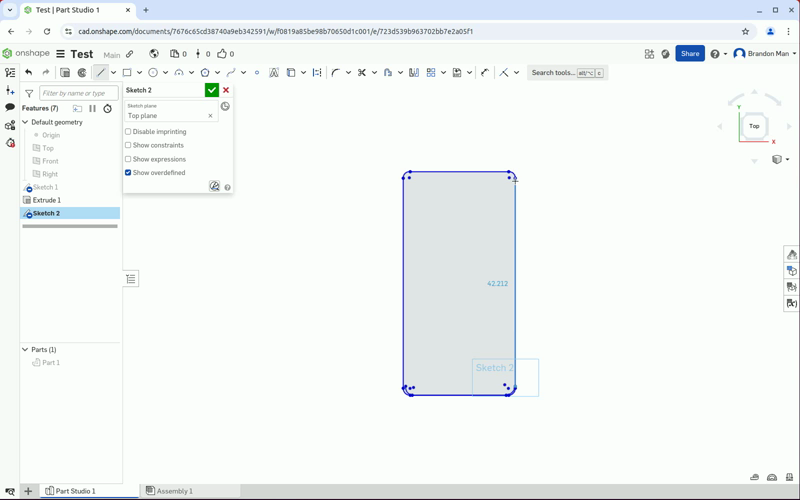
scroll(6)
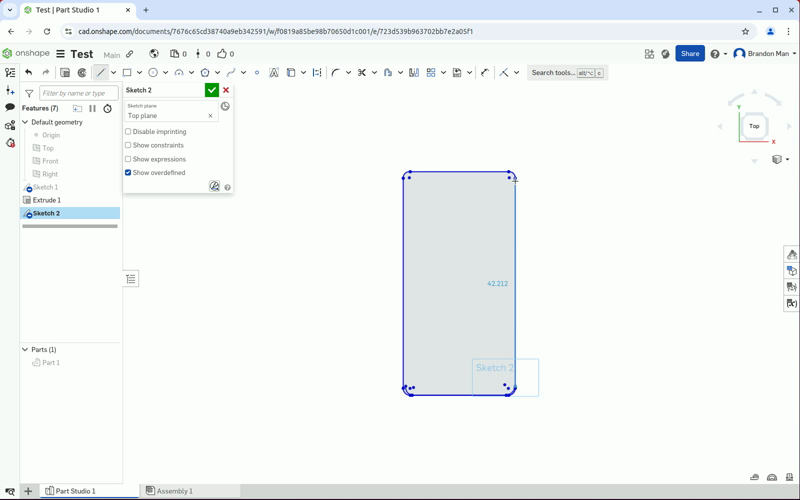
scroll(6)
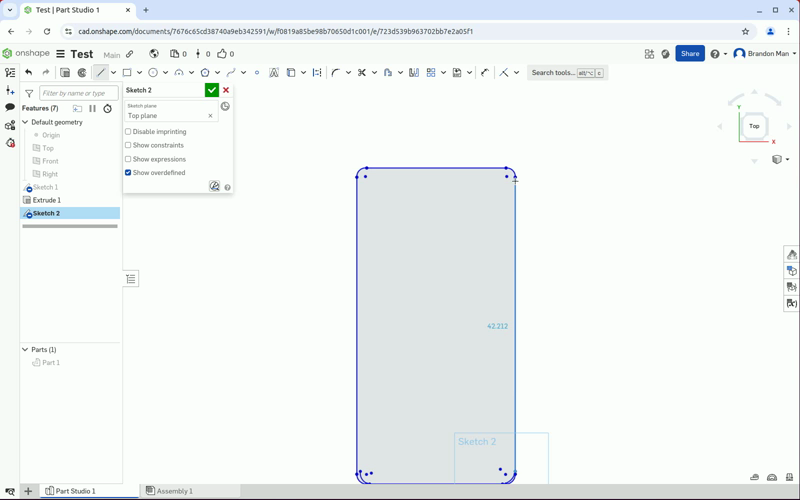
scroll(6)
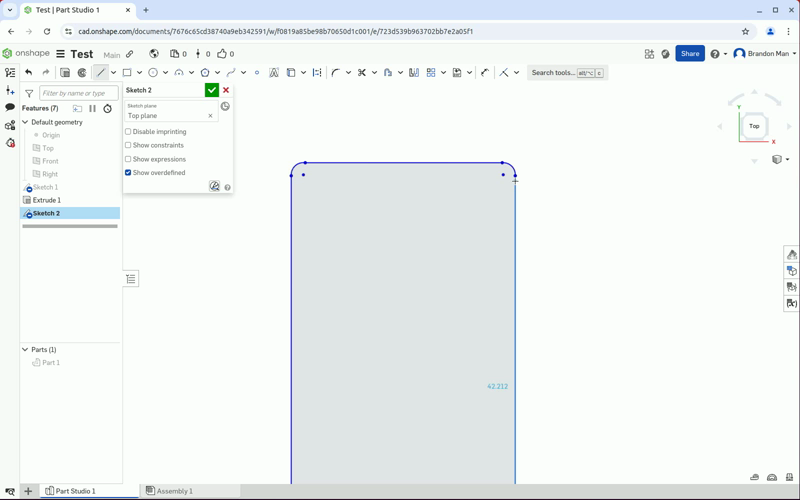
scroll(6)
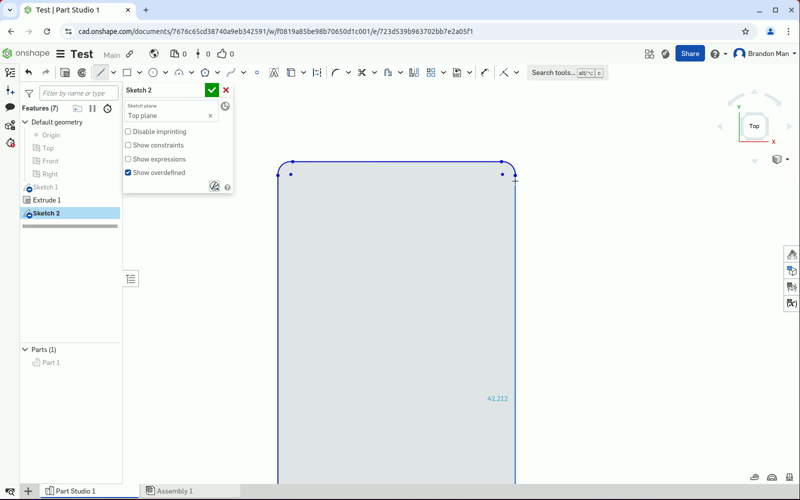
scroll(6)
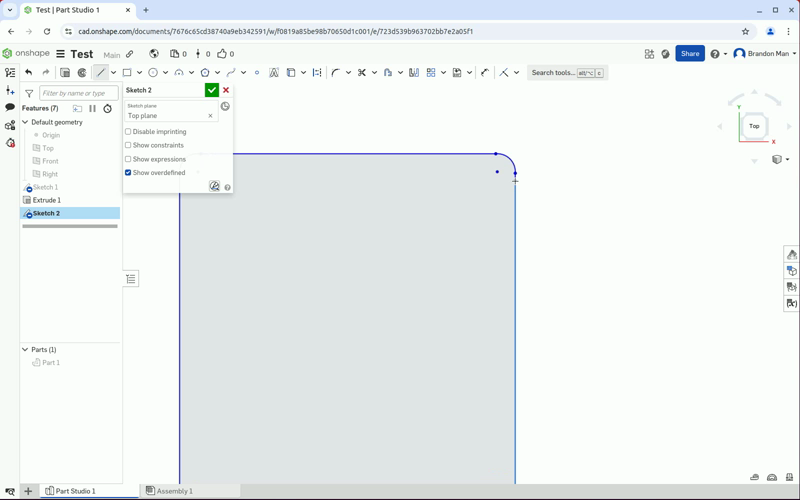
scroll(6)
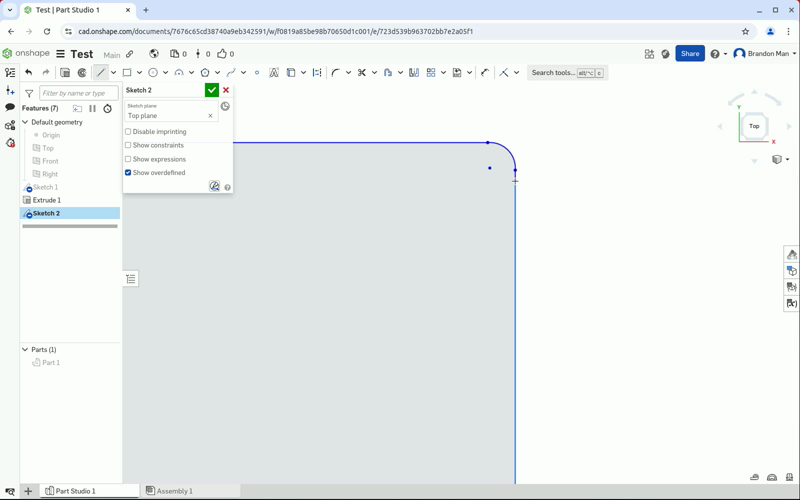
scroll(6)
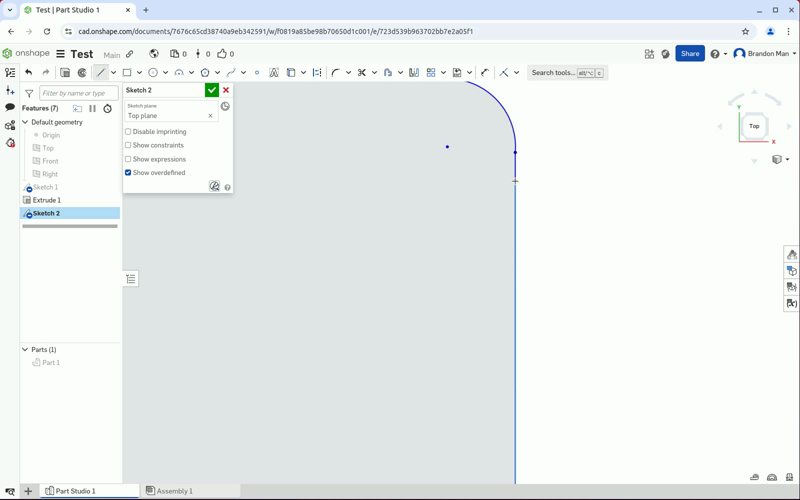
click(515, 180)
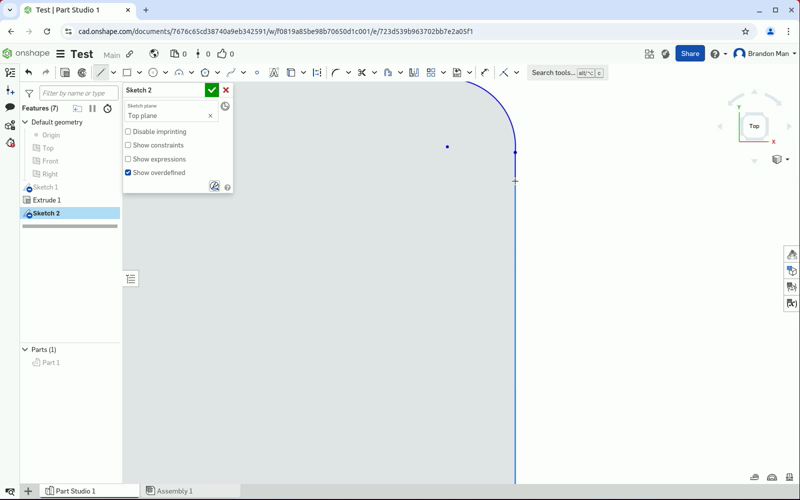
scroll(-6)
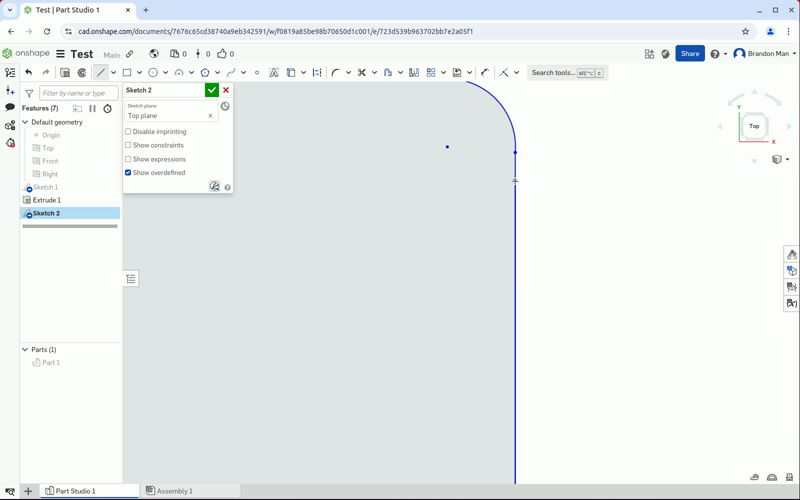
scroll(-6)
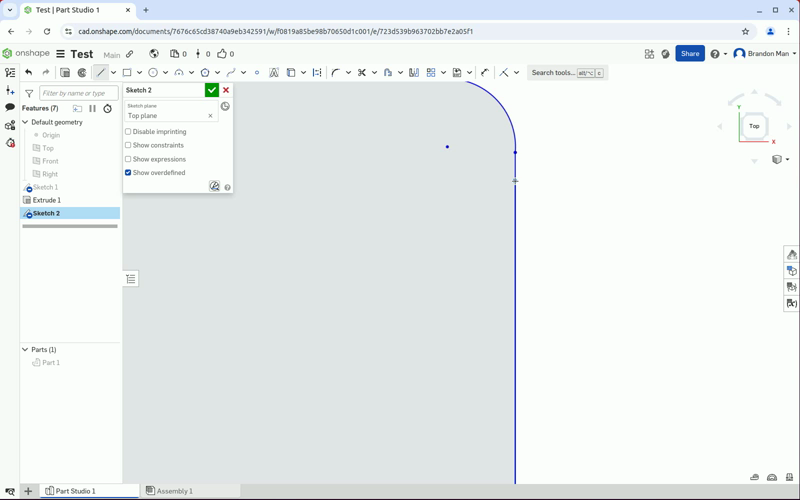
scroll(-6)
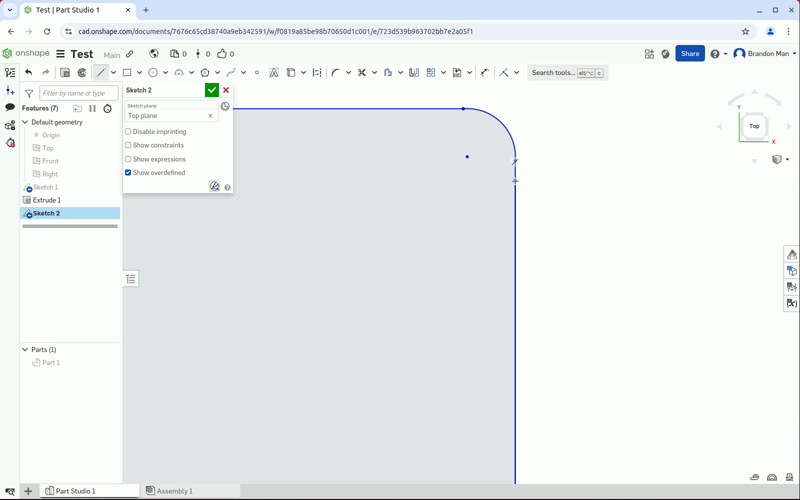
scroll(-6)
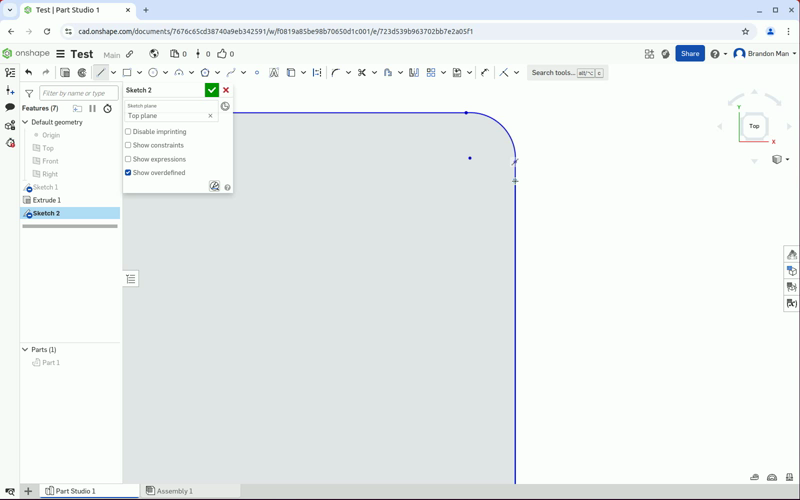
scroll(-6)
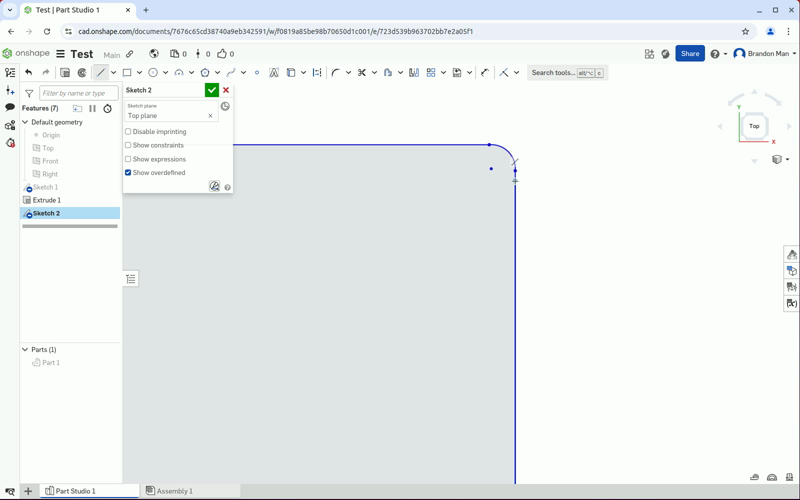
scroll(-6)
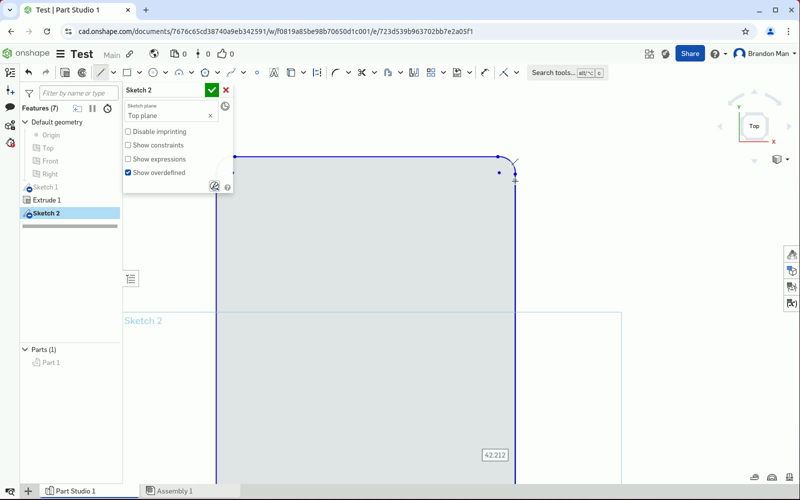
scroll(-6)
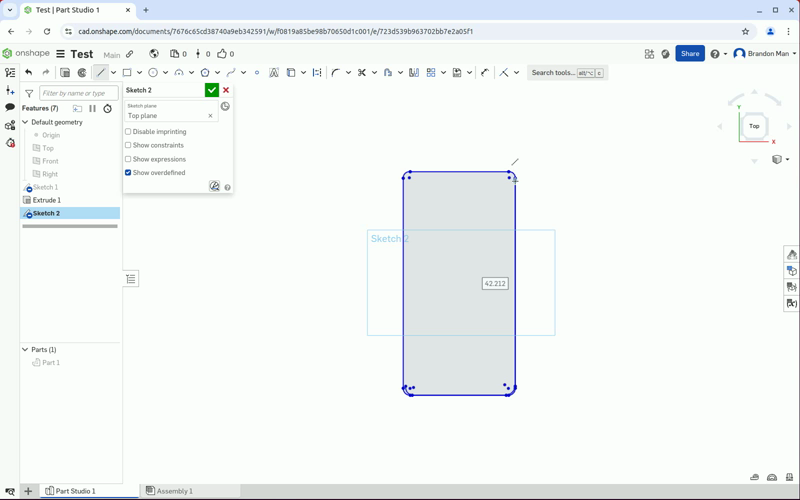
key_up(shift)
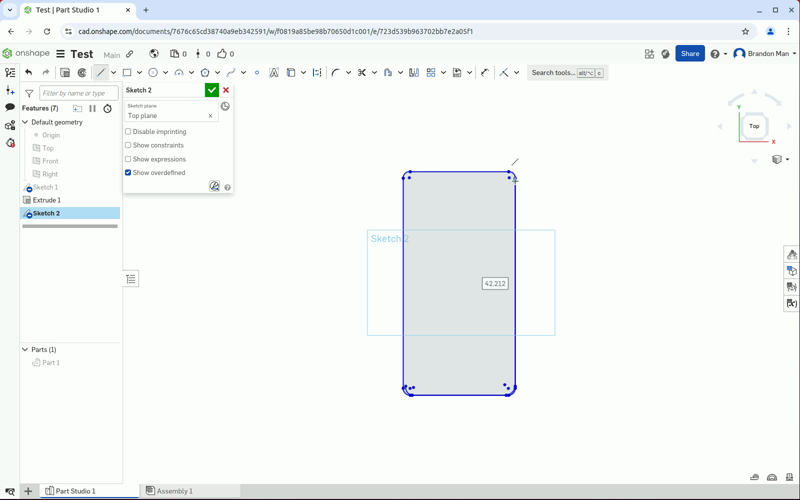
key(esc)
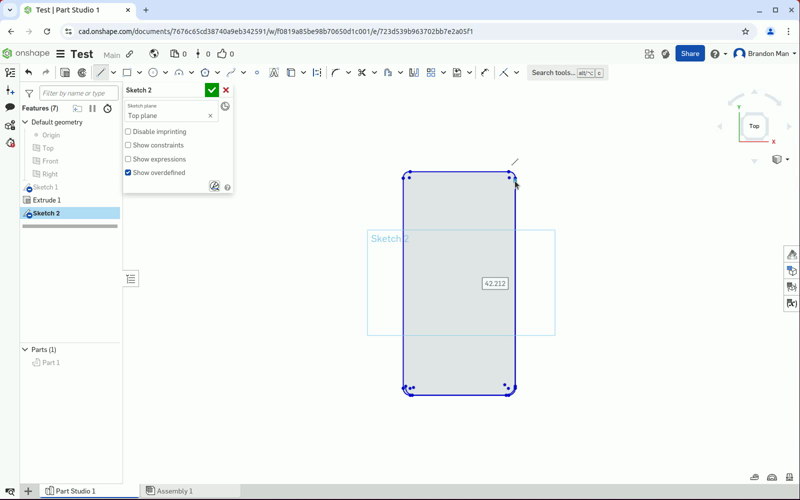
key(a)
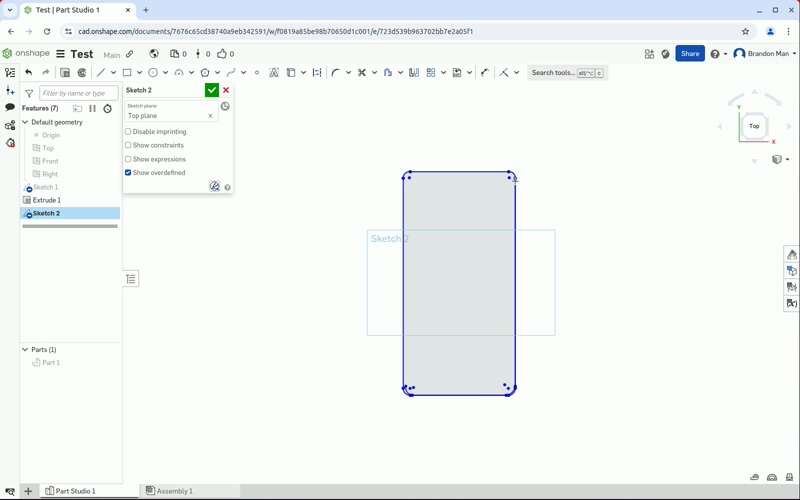
mouse_move(515, 180)
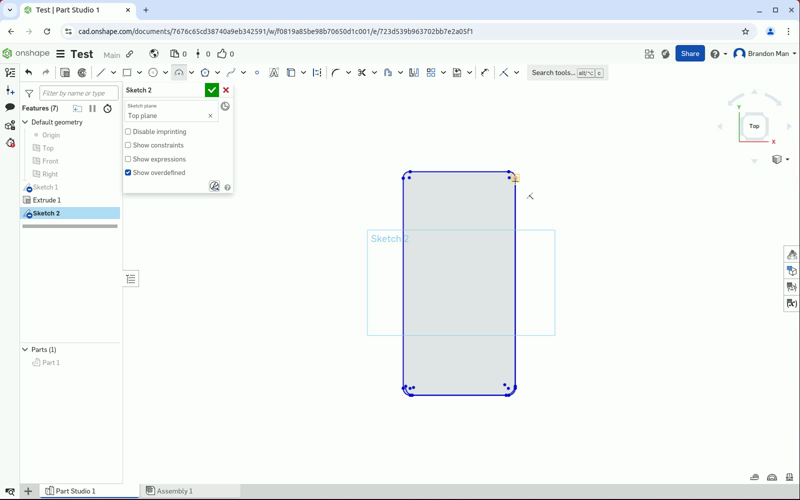
scroll(6)
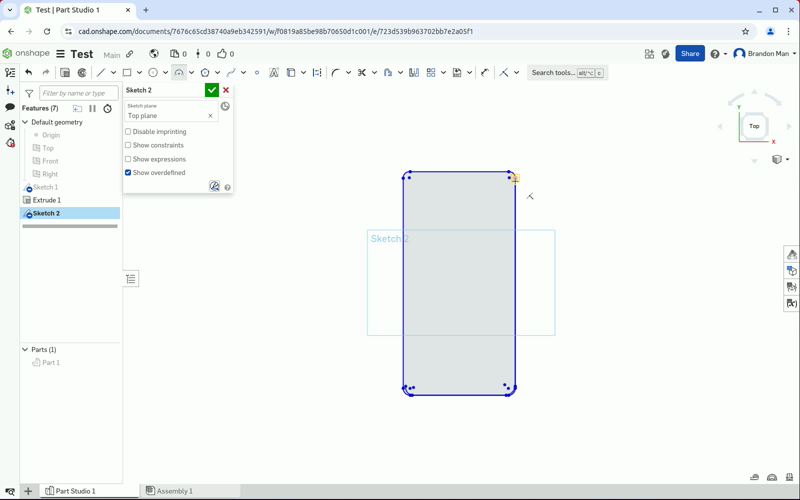
scroll(6)
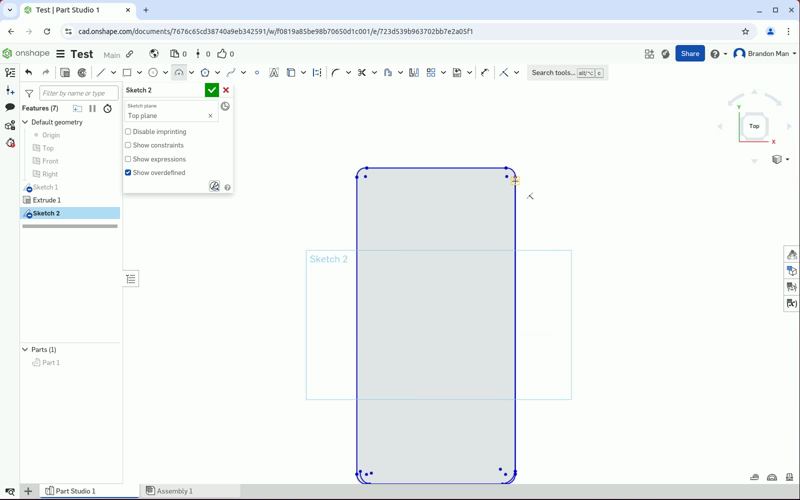
scroll(6)
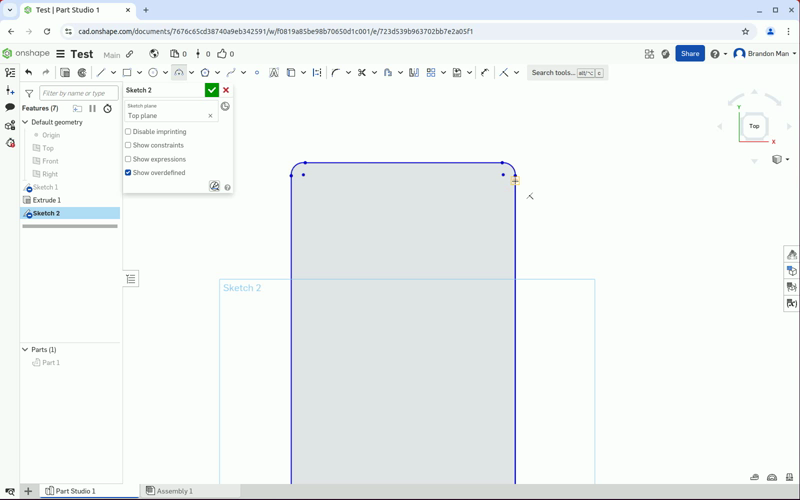
scroll(6)
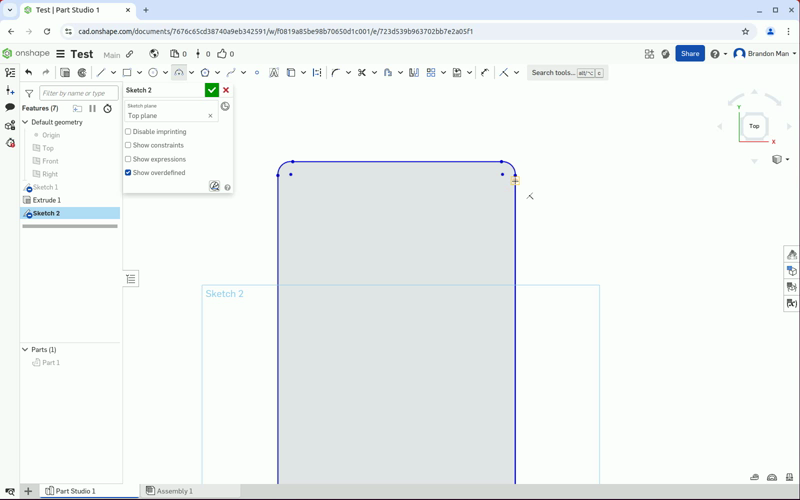
scroll(6)
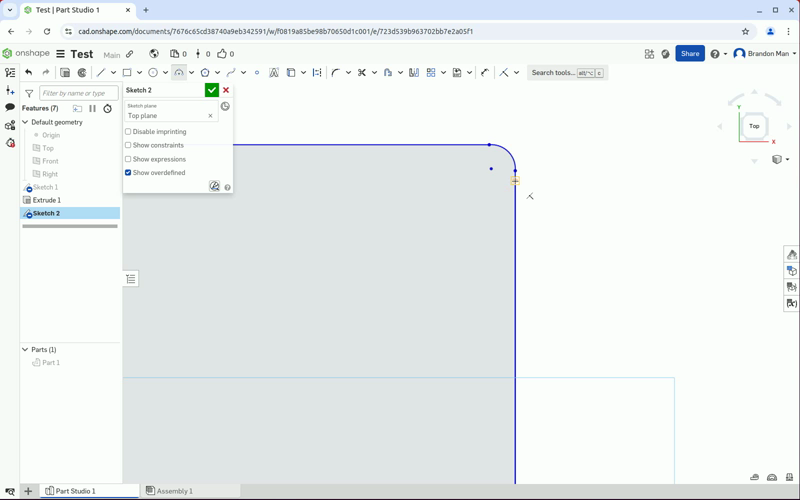
scroll(6)
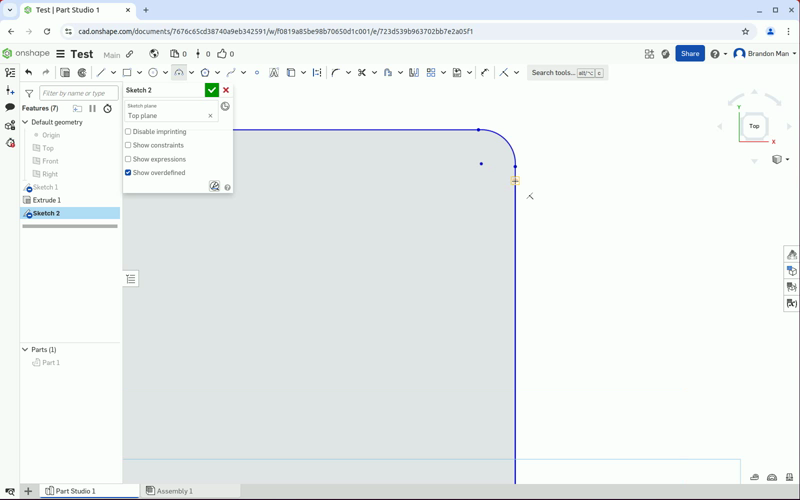
scroll(6)
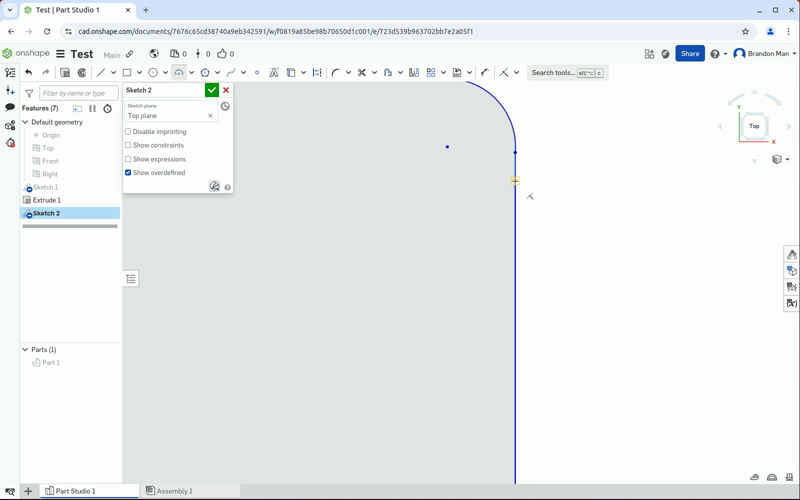
click(515, 180)
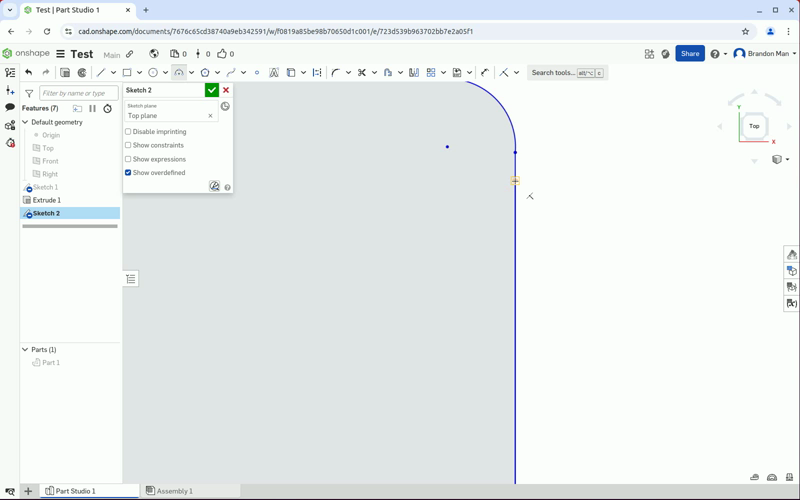
scroll(-6)
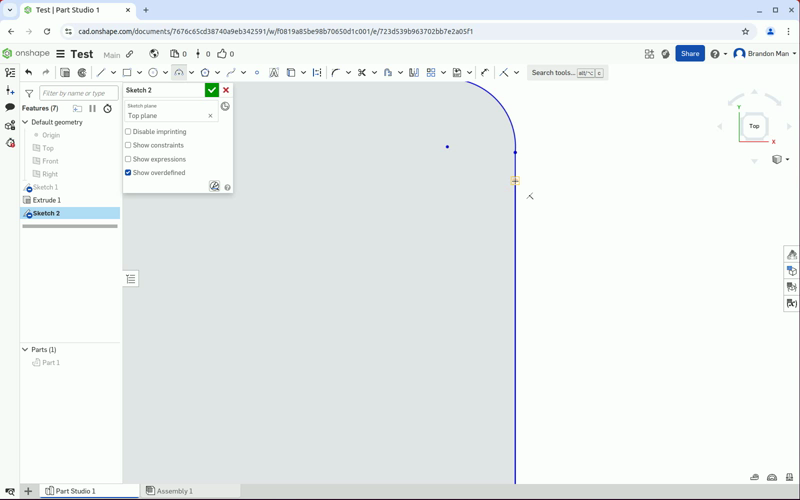
scroll(-6)
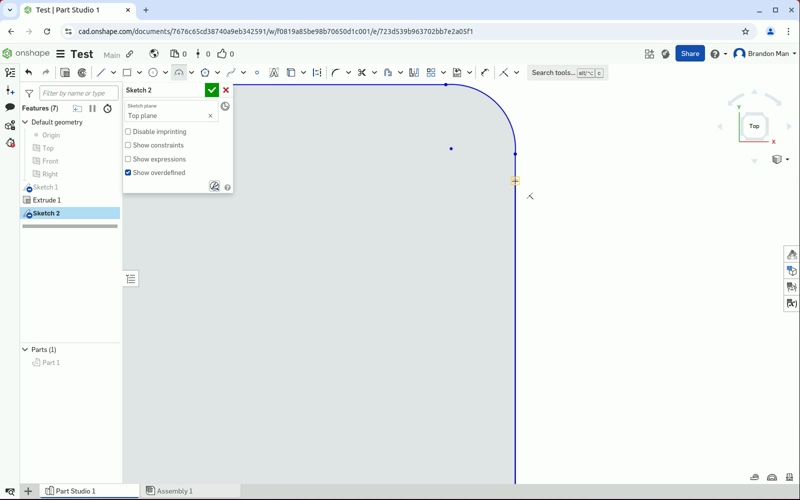
scroll(-6)
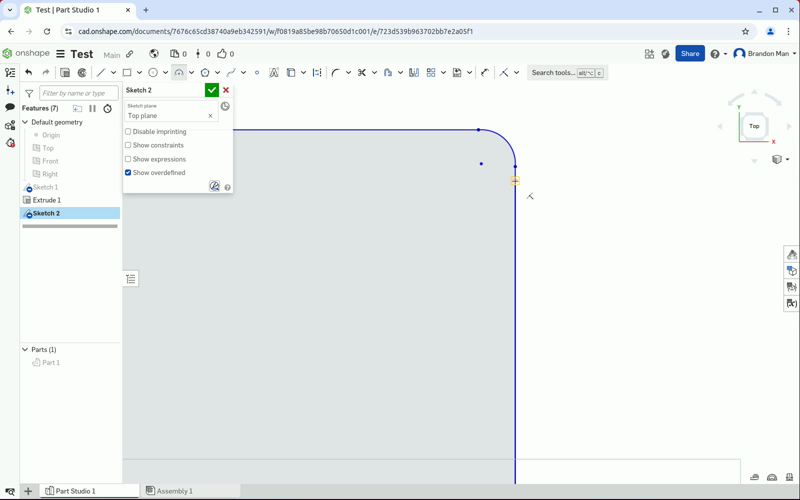
scroll(-6)
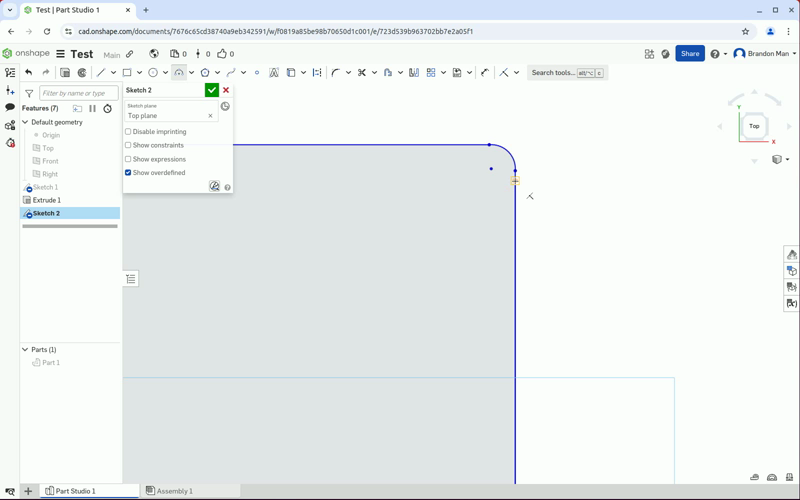
scroll(-6)
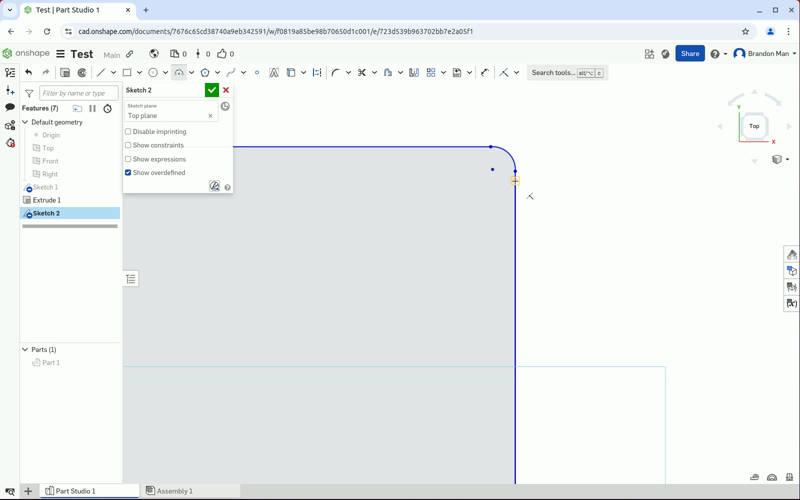
scroll(-6)
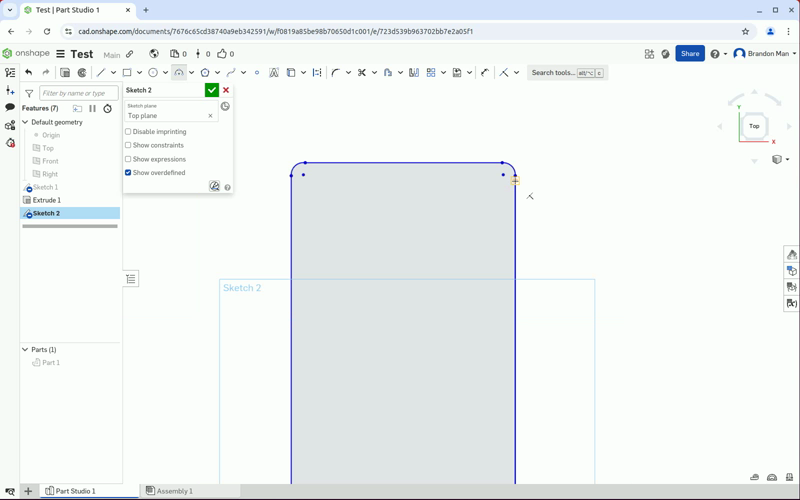
scroll(-6)
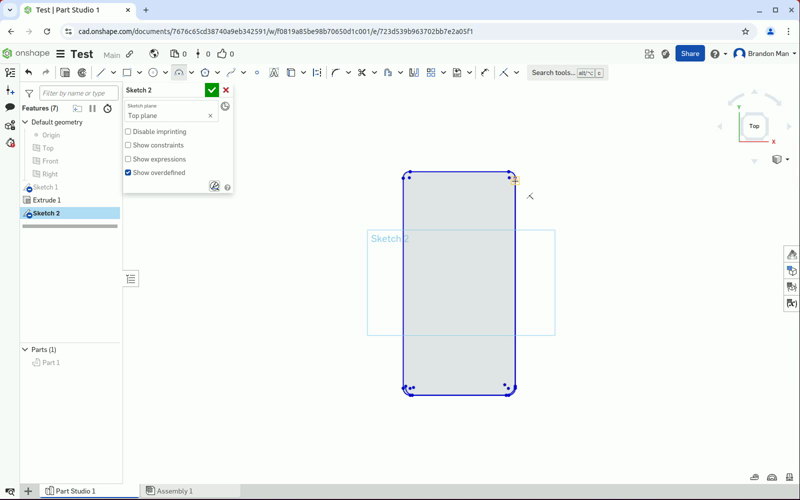
key_down(shift)
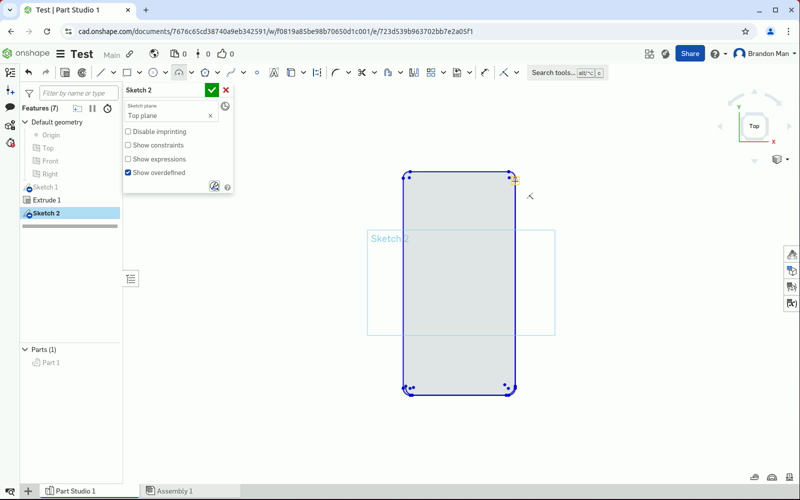
mouse_move(506, 173)
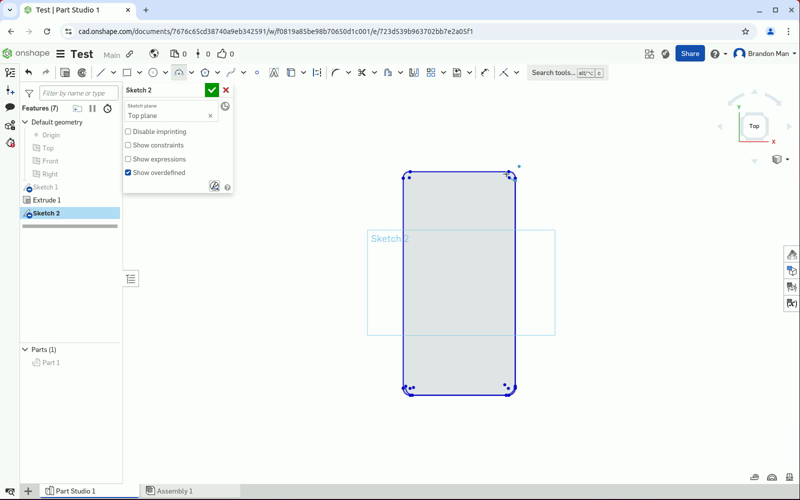
scroll(6)
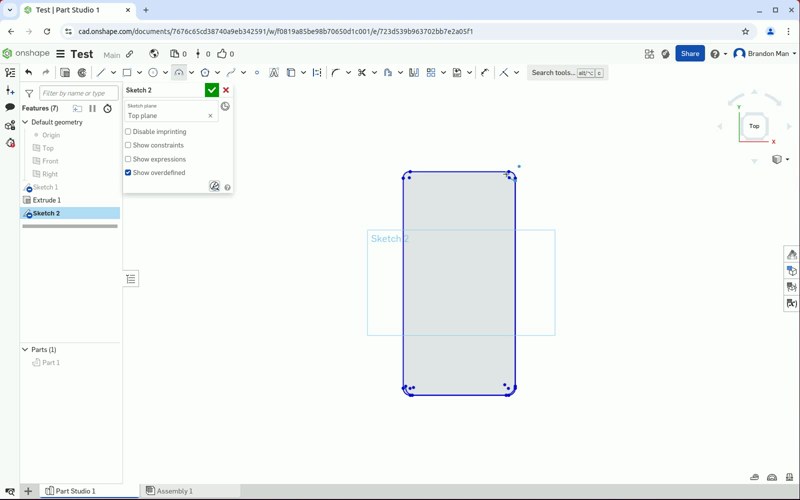
scroll(6)
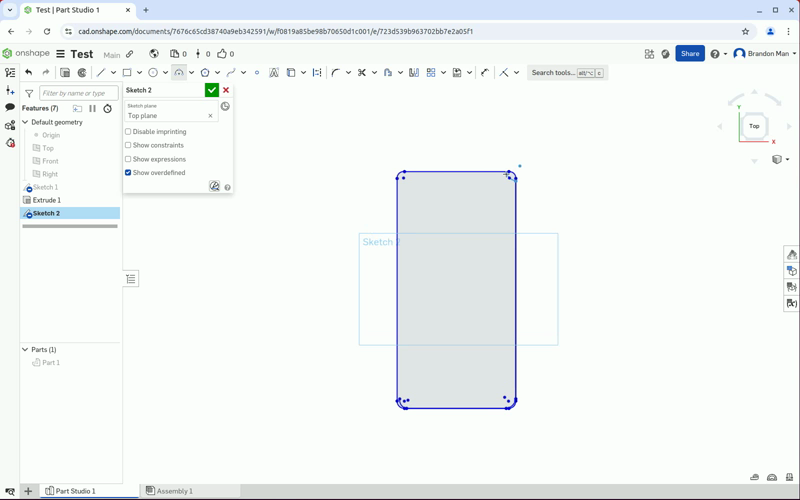
scroll(6)
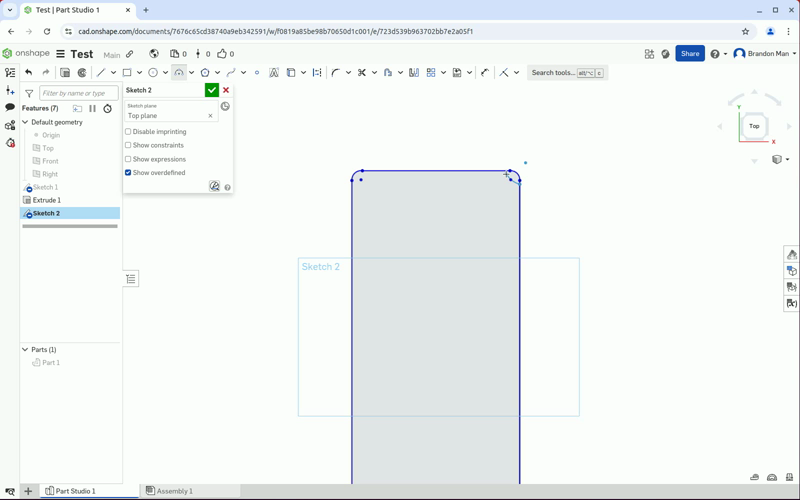
scroll(6)
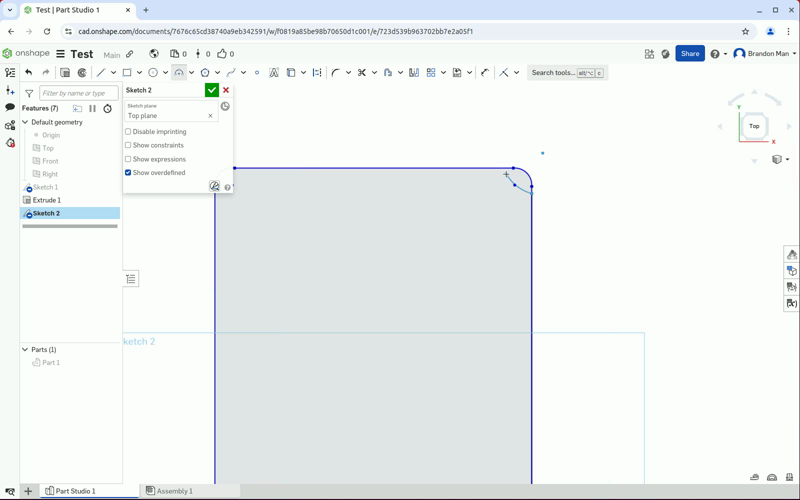
scroll(6)
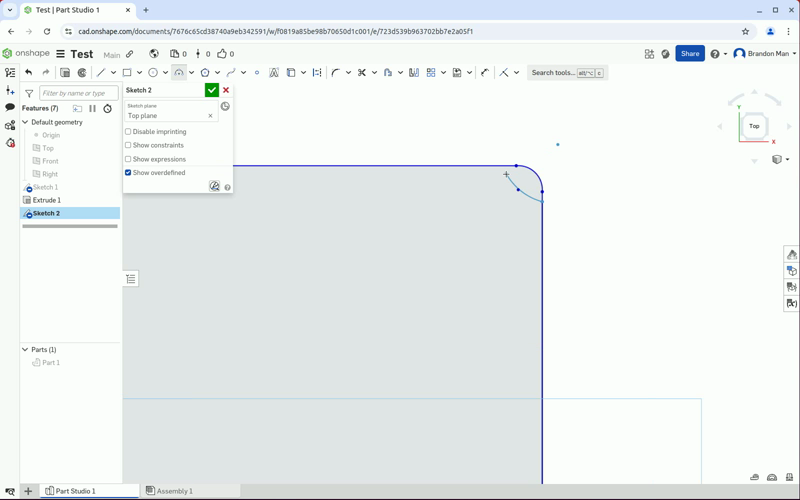
scroll(6)
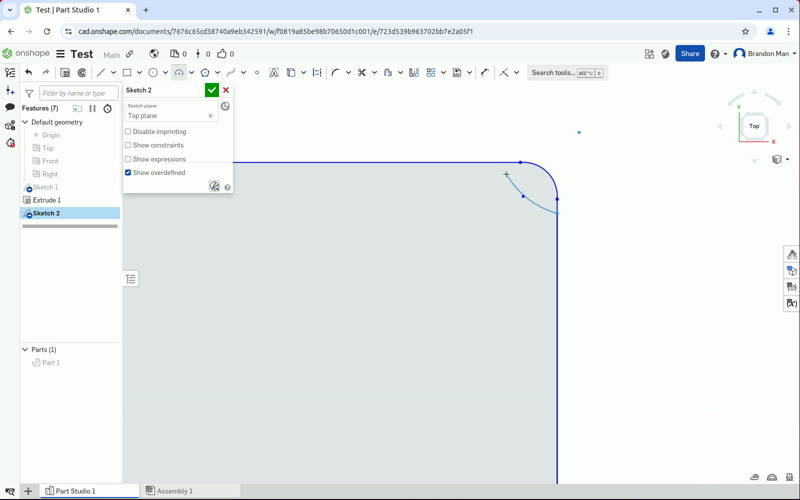
scroll(6)
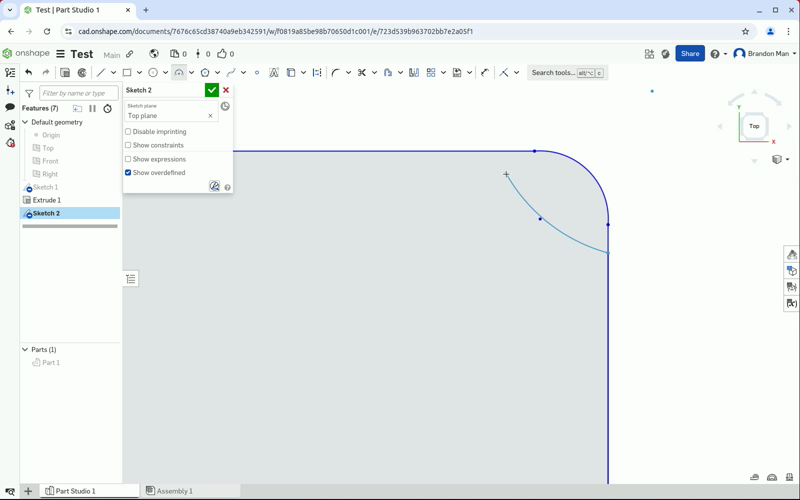
click(506, 173)
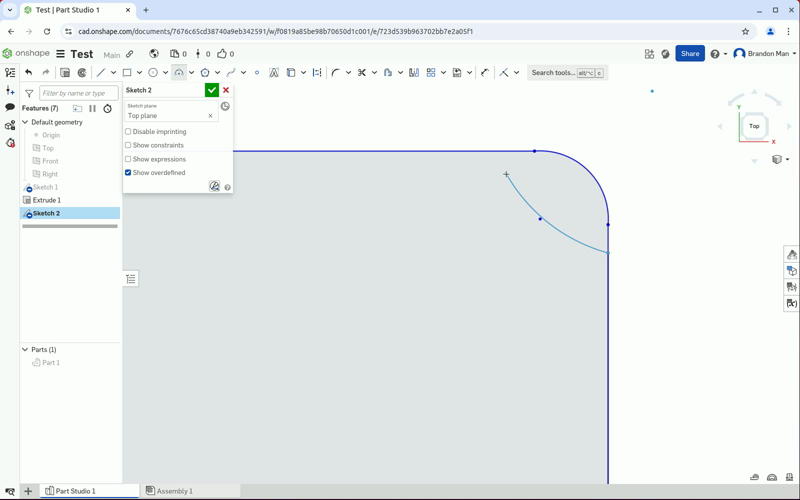
scroll(-6)
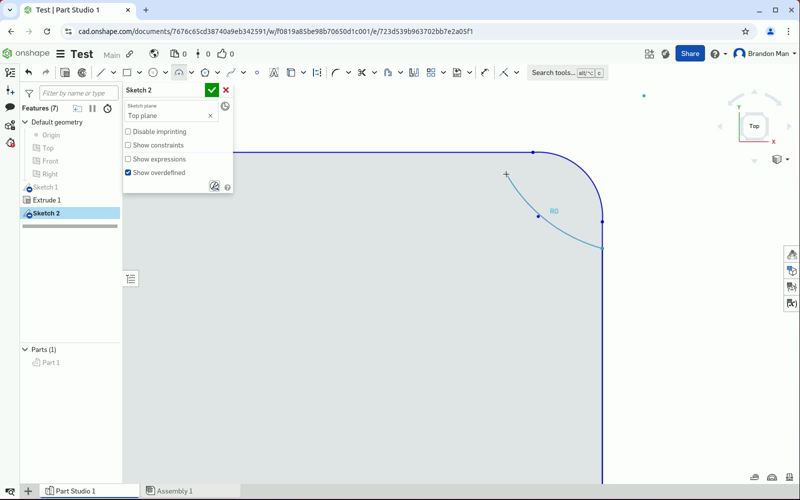
scroll(-6)
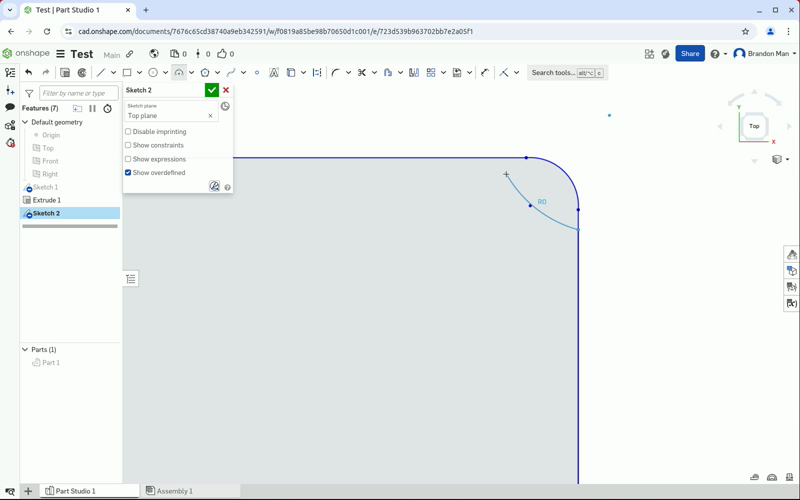
scroll(-6)
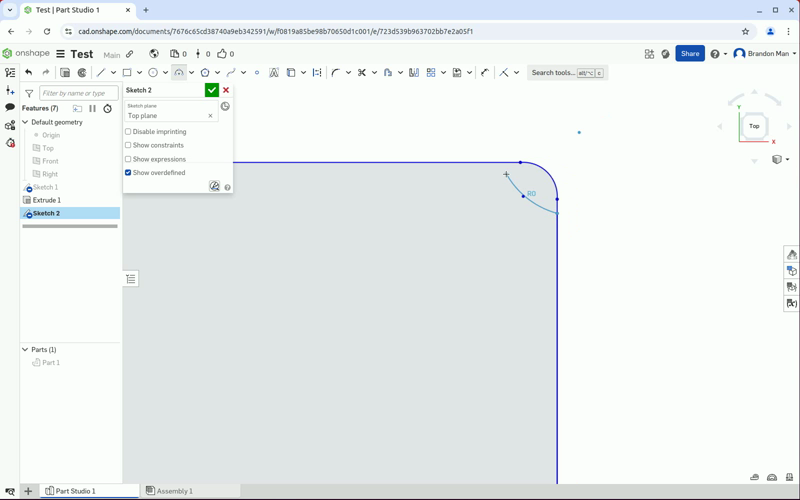
scroll(-6)
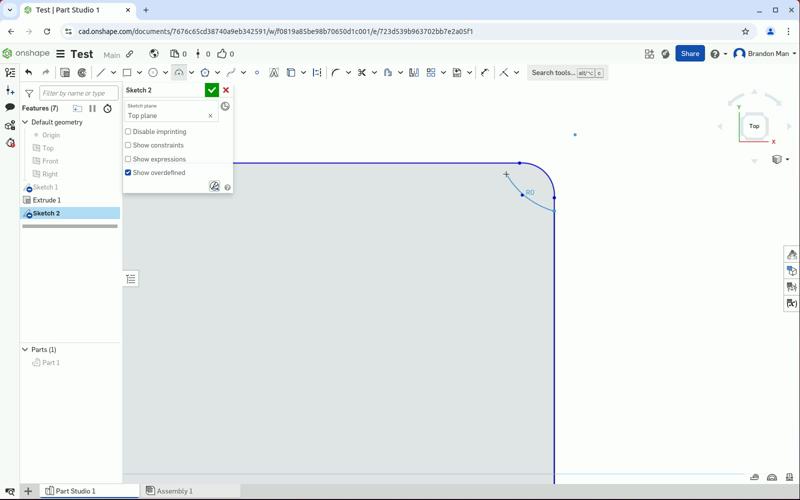
scroll(-6)
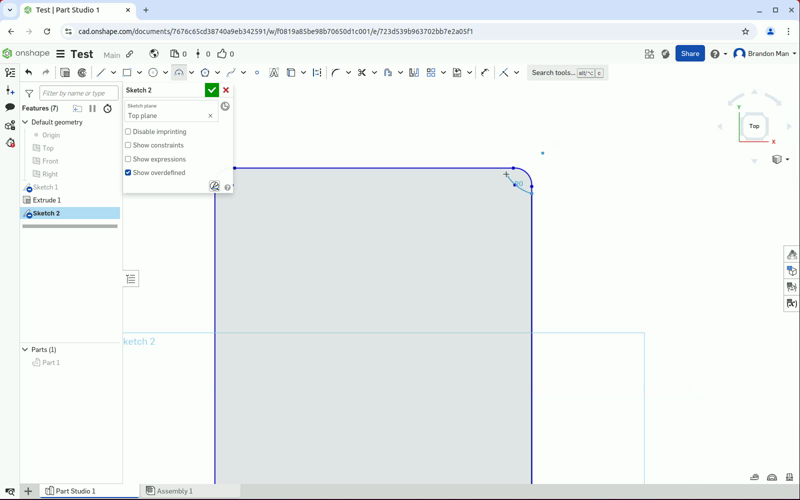
scroll(-6)
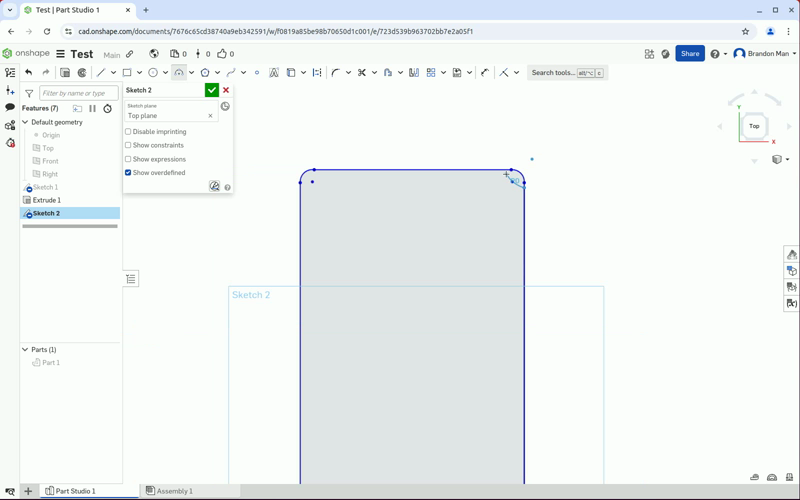
scroll(-6)
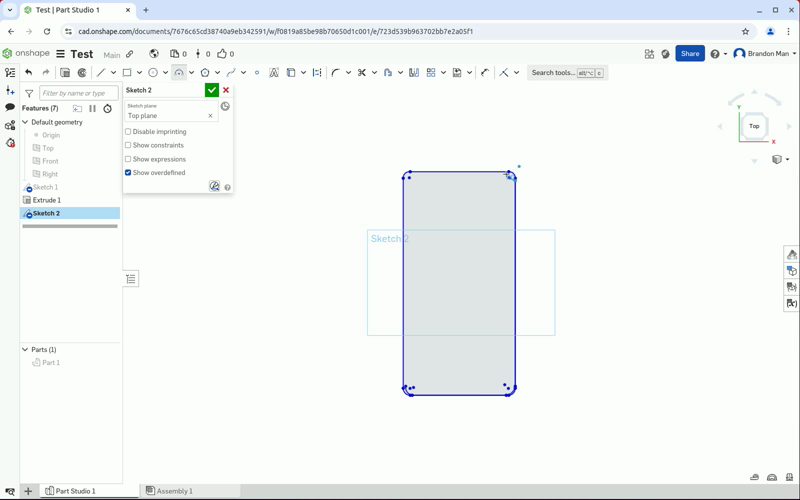
mouse_move(512, 175)
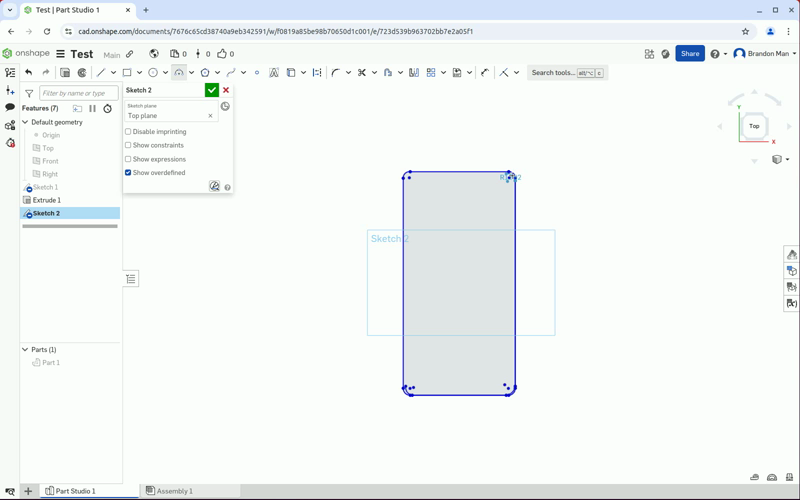
scroll(6)
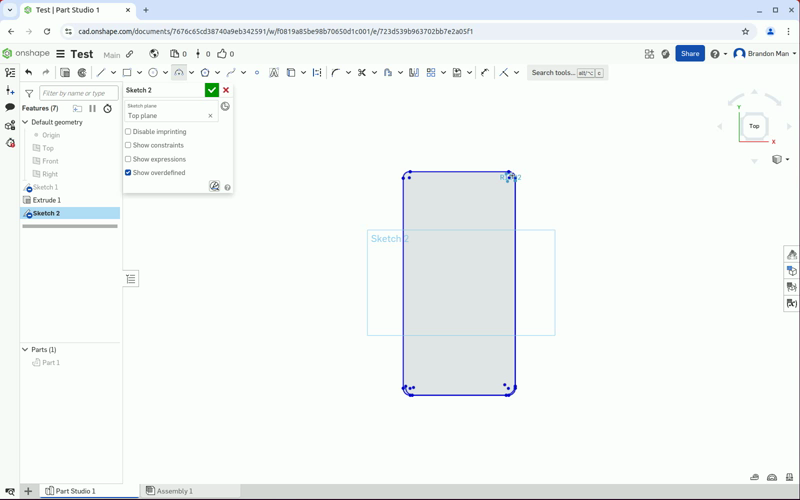
scroll(6)
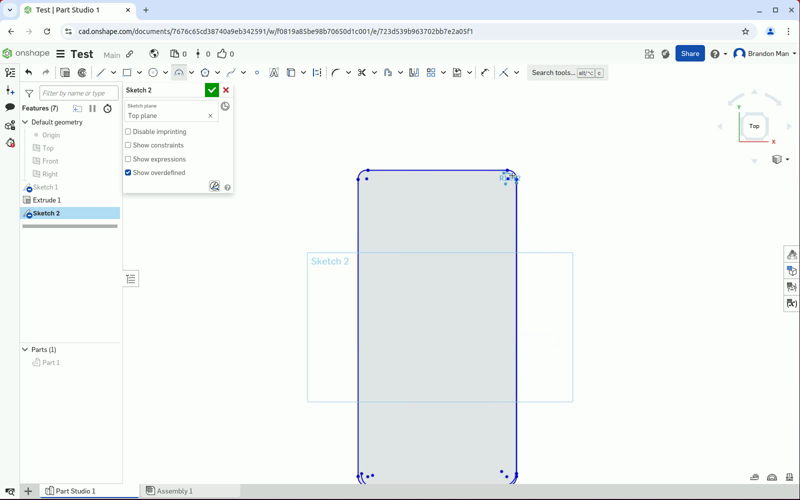
scroll(6)
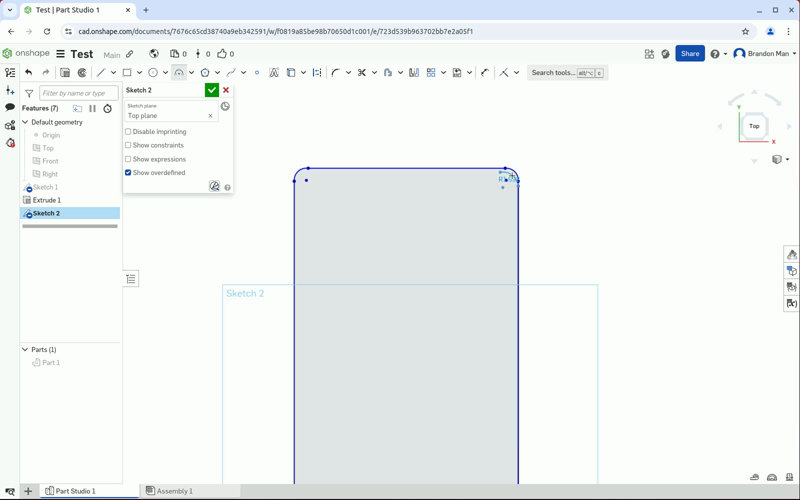
scroll(6)
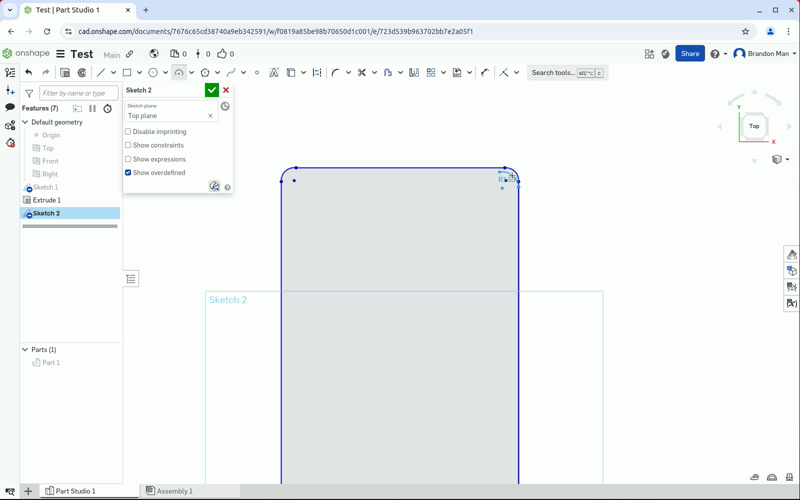
scroll(6)
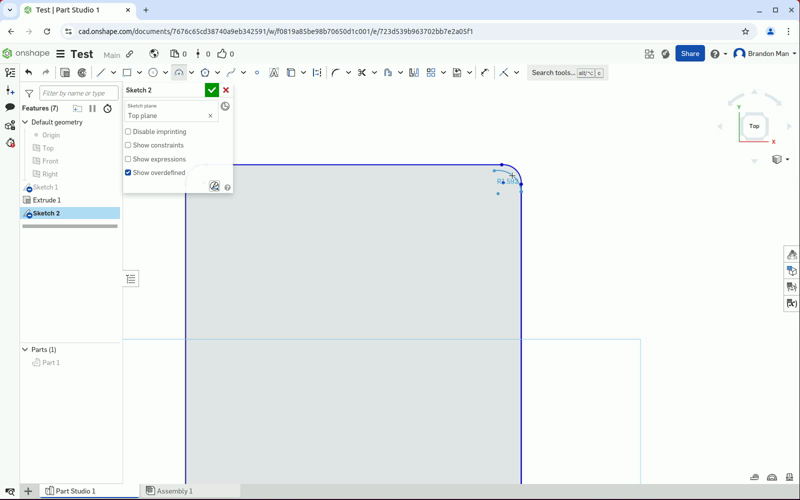
scroll(6)
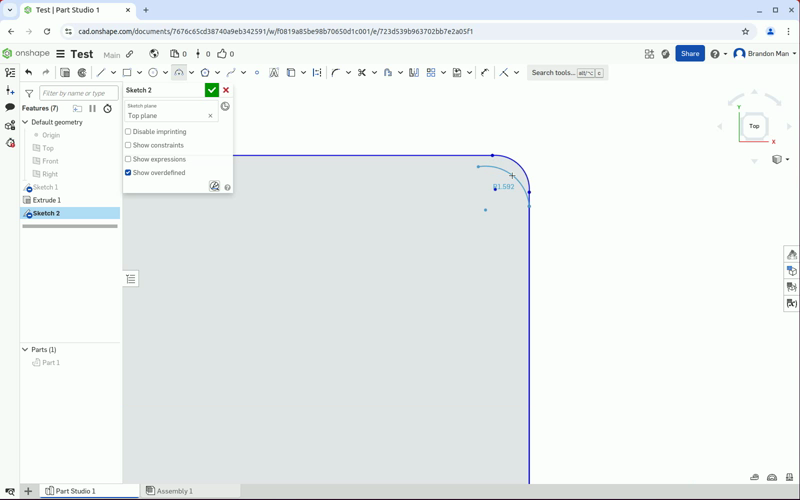
scroll(6)
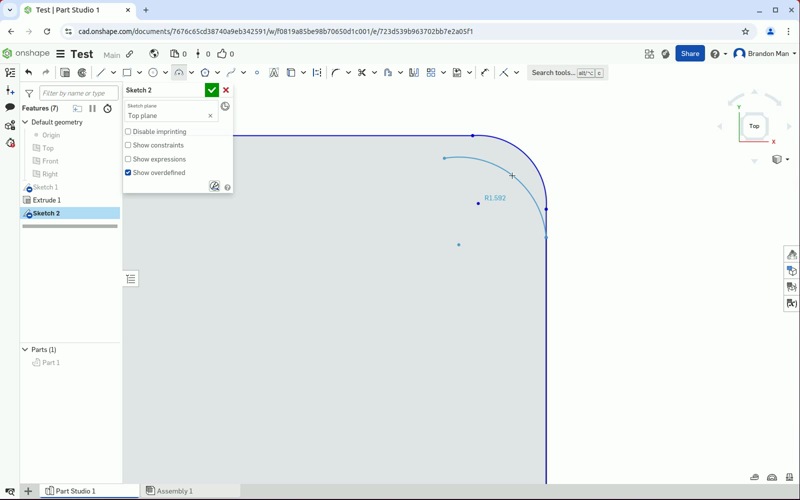
click(512, 175)
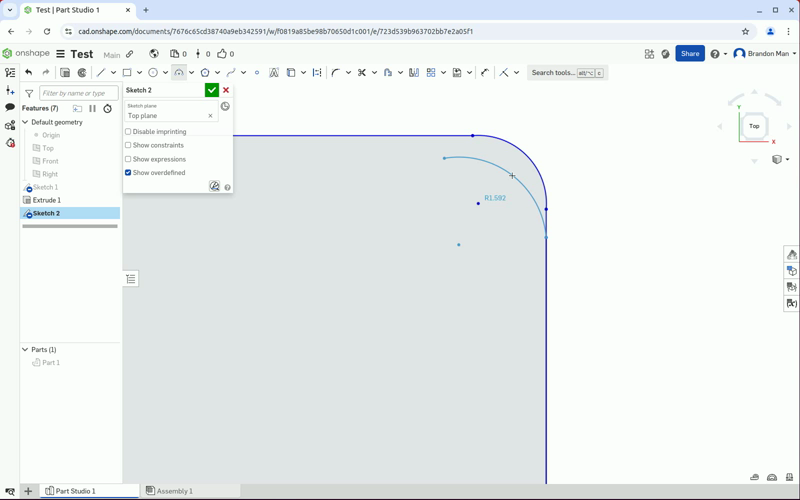
scroll(-6)
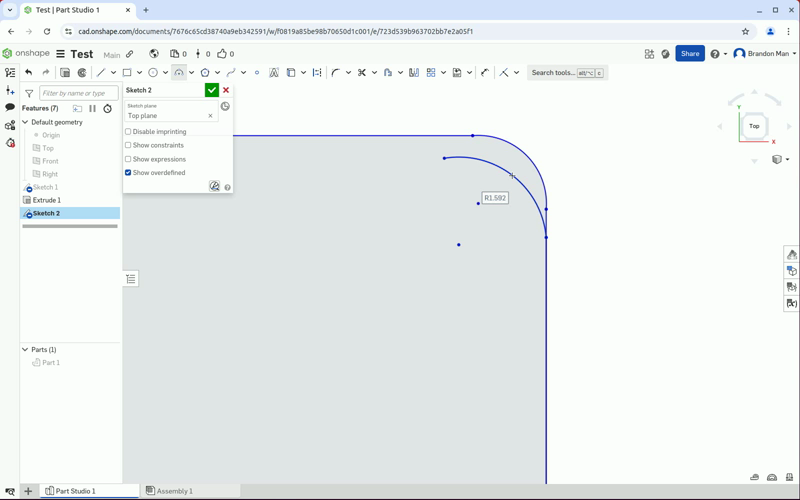
scroll(-6)
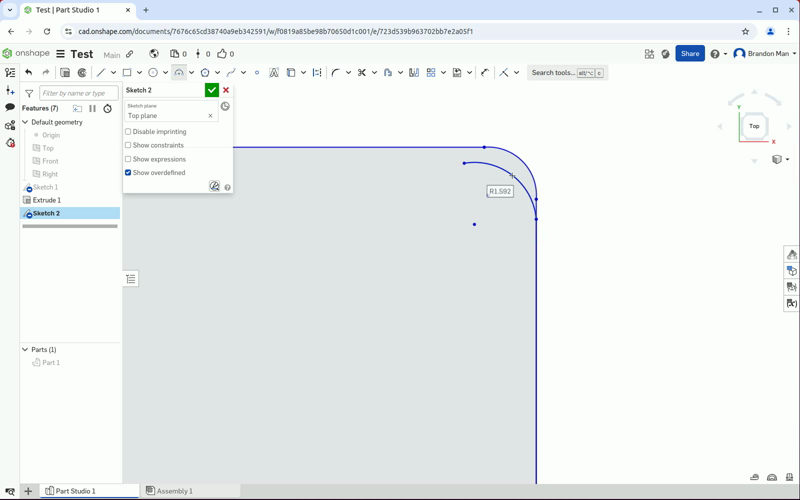
scroll(-6)
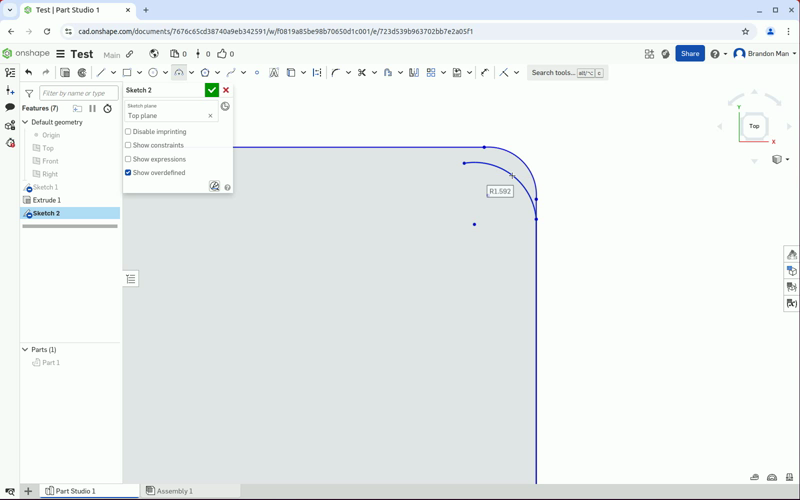
scroll(-6)
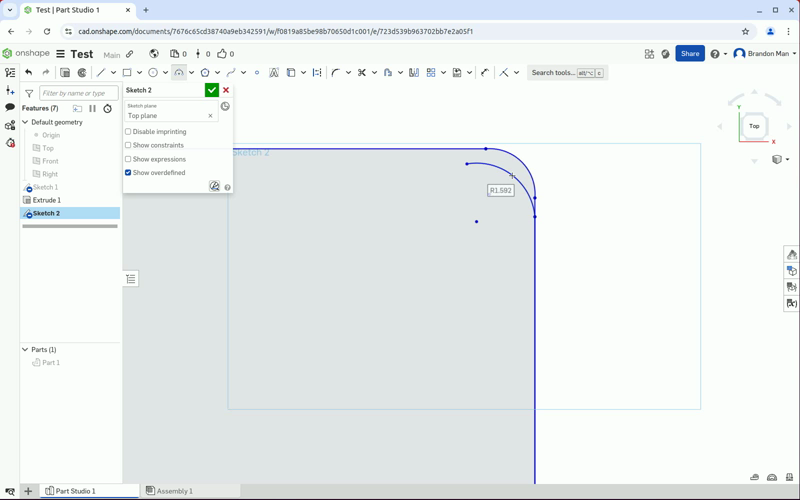
scroll(-6)
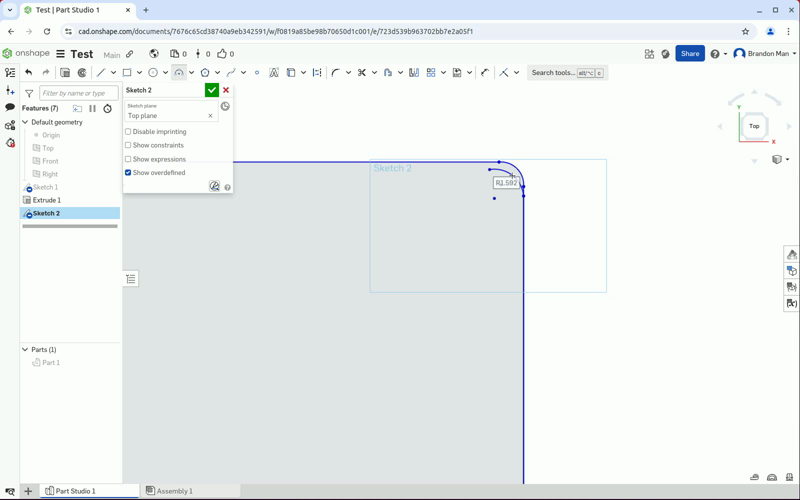
scroll(-6)
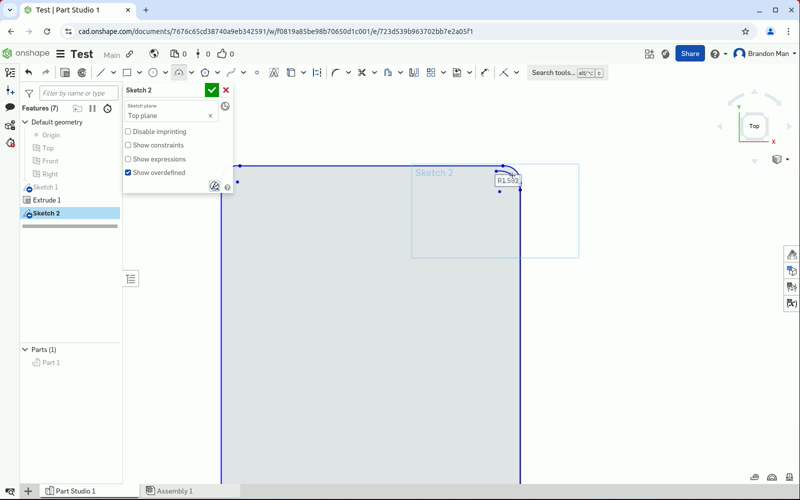
scroll(-6)
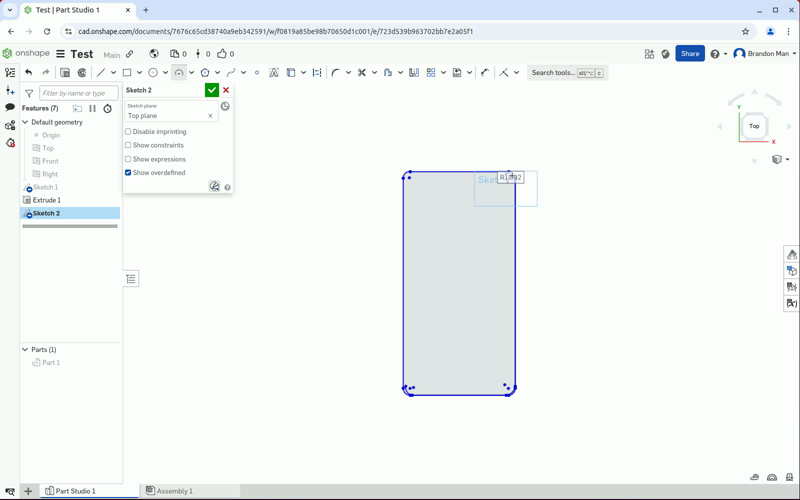
key_up(shift)
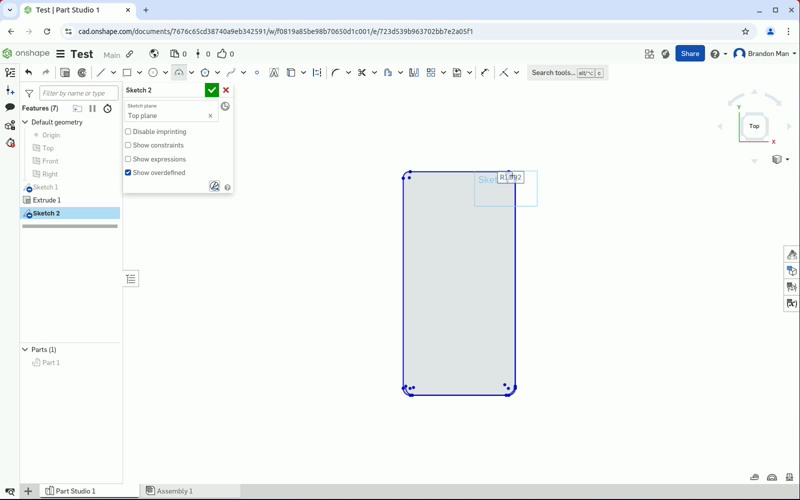
key(esc)
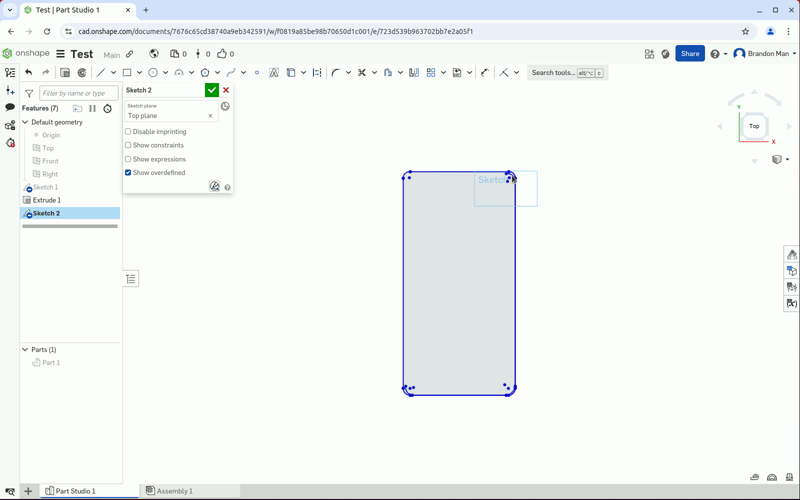
key(l)
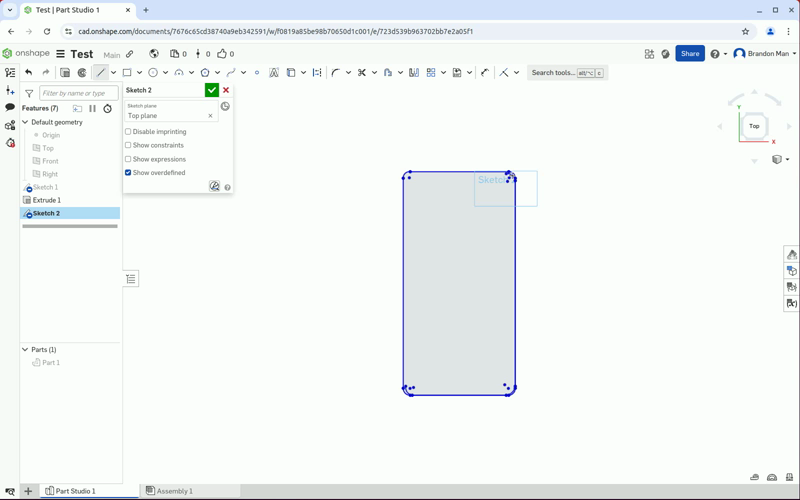
mouse_move(506, 173)
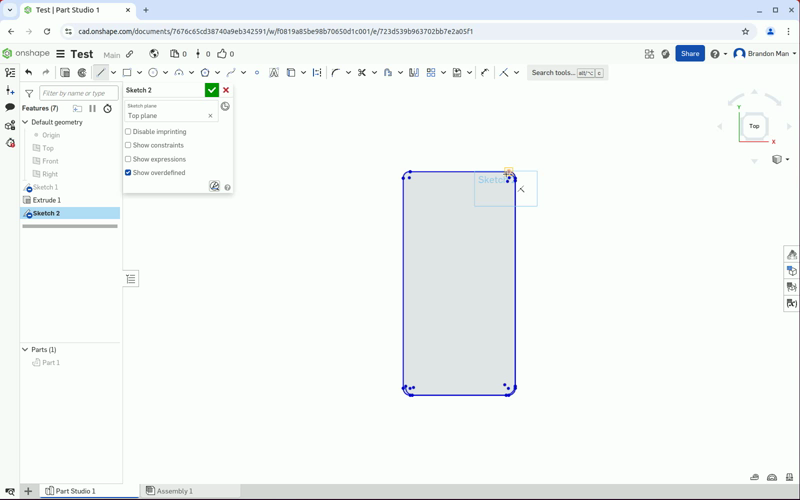
scroll(6)
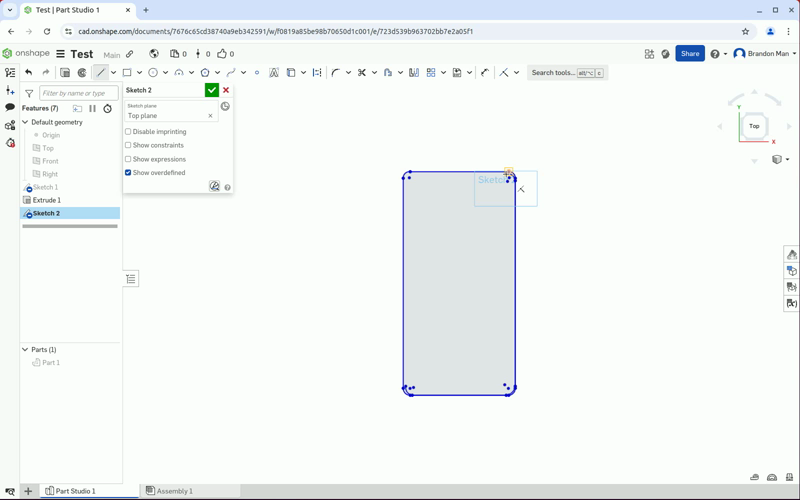
scroll(6)
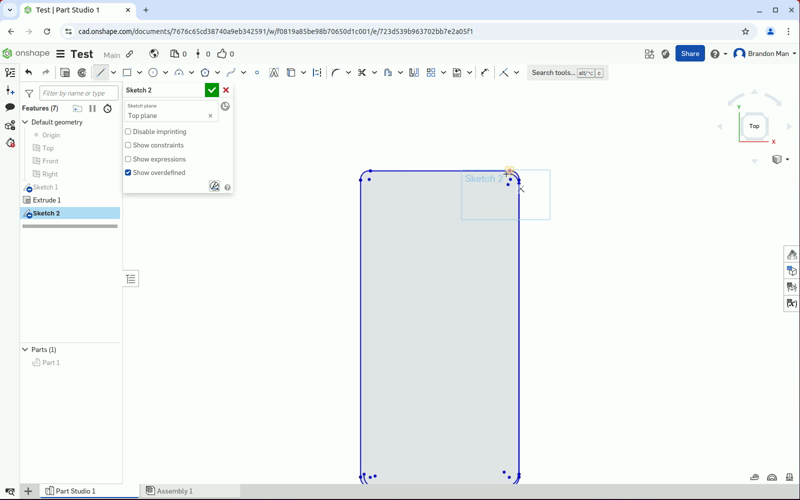
scroll(6)
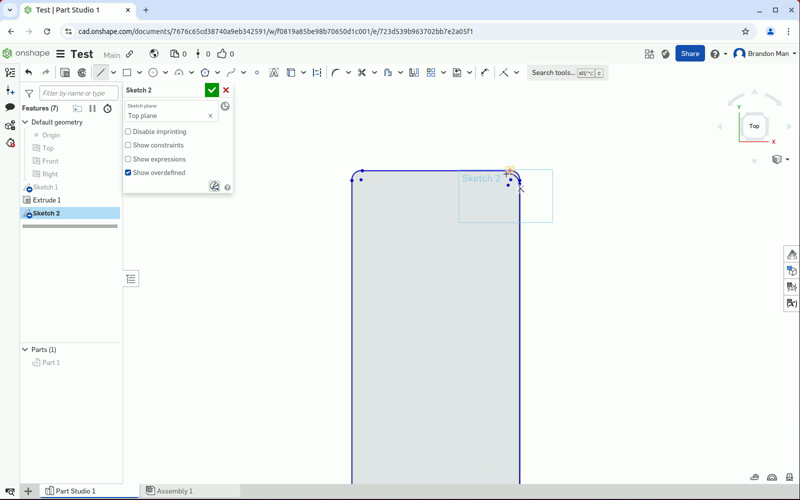
scroll(6)
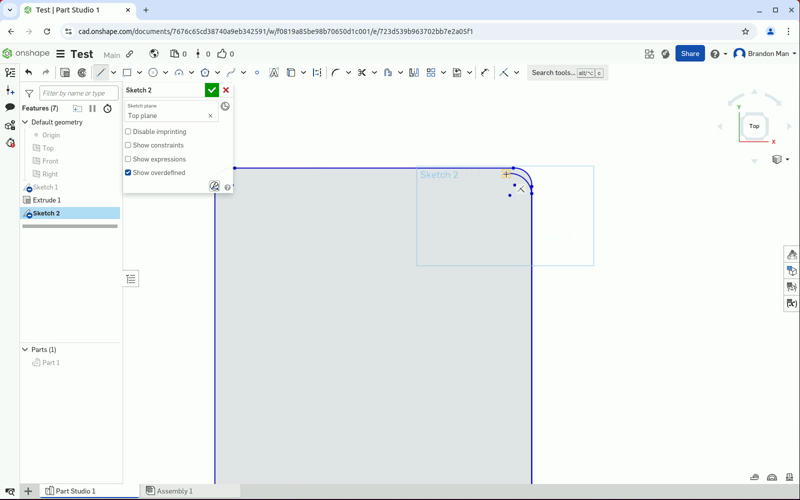
scroll(6)
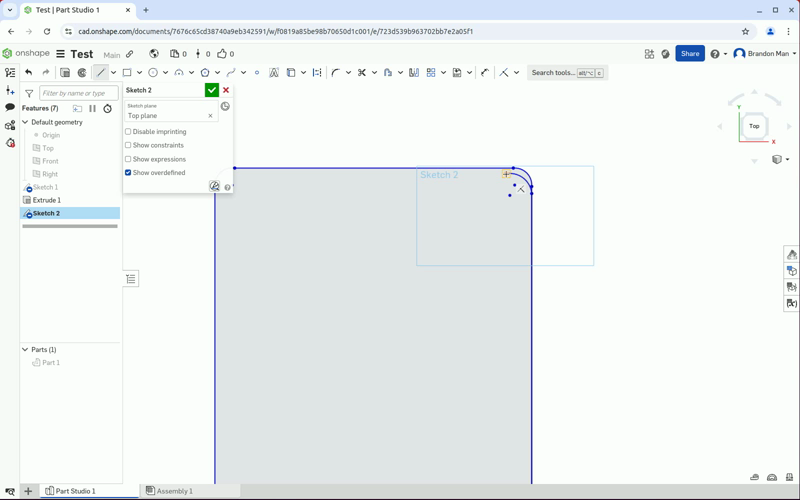
scroll(6)
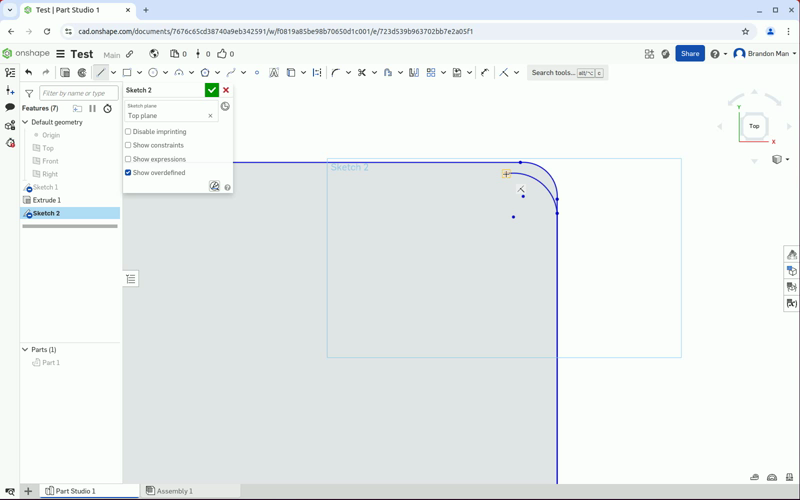
scroll(6)
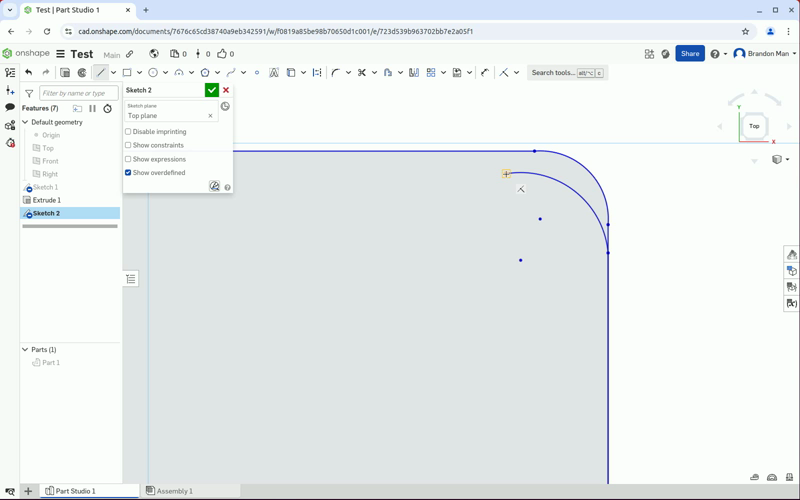
click(506, 173)
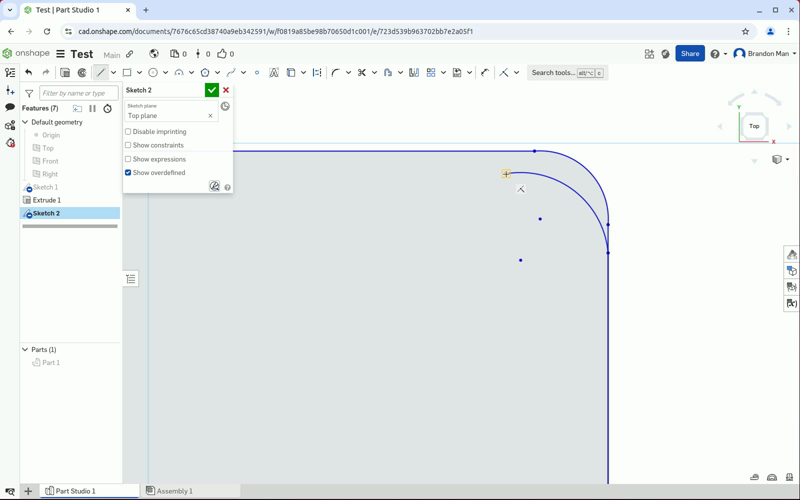
scroll(-6)
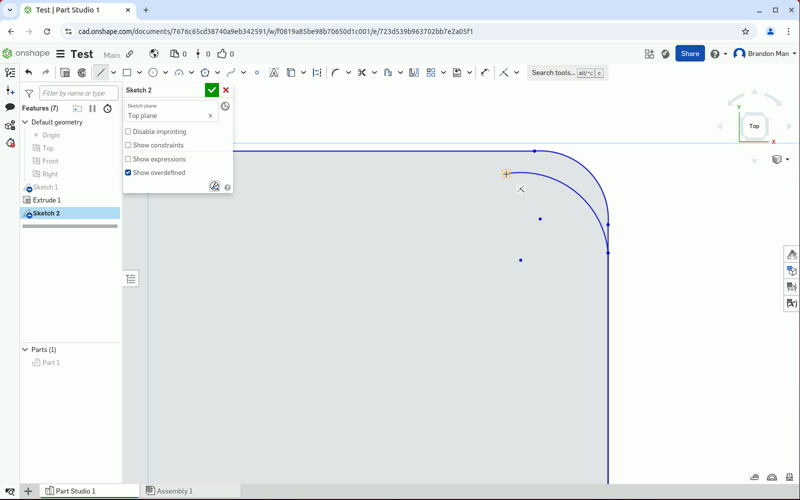
scroll(-6)
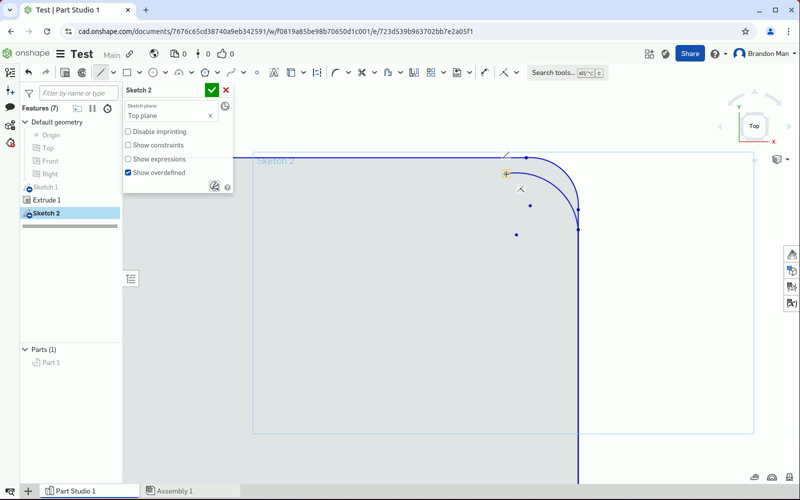
scroll(-6)
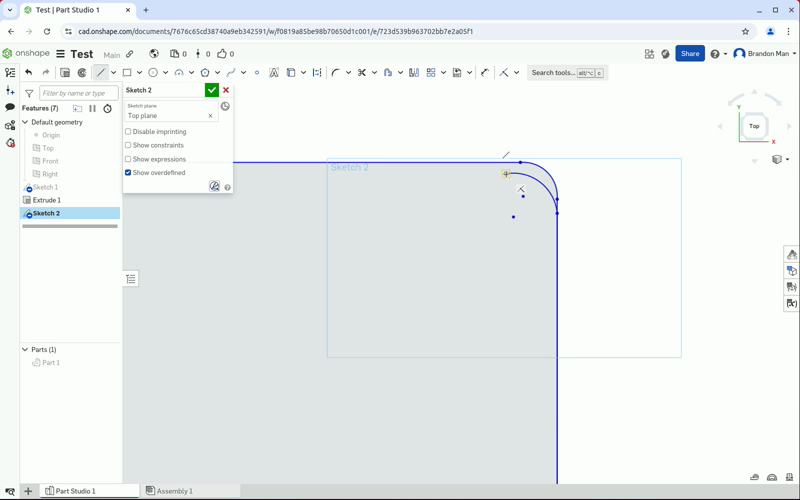
scroll(-6)
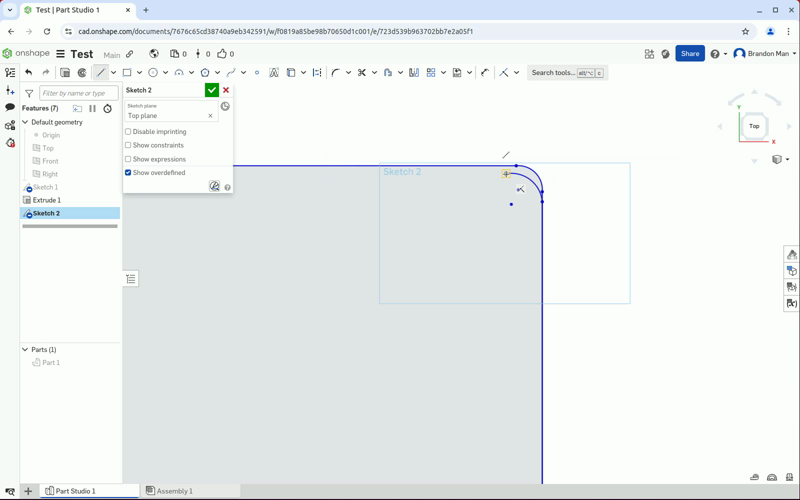
scroll(-6)
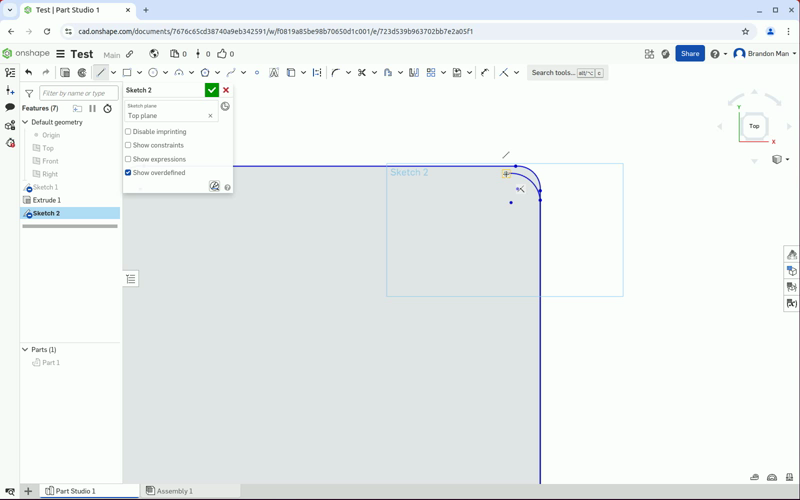
scroll(-6)
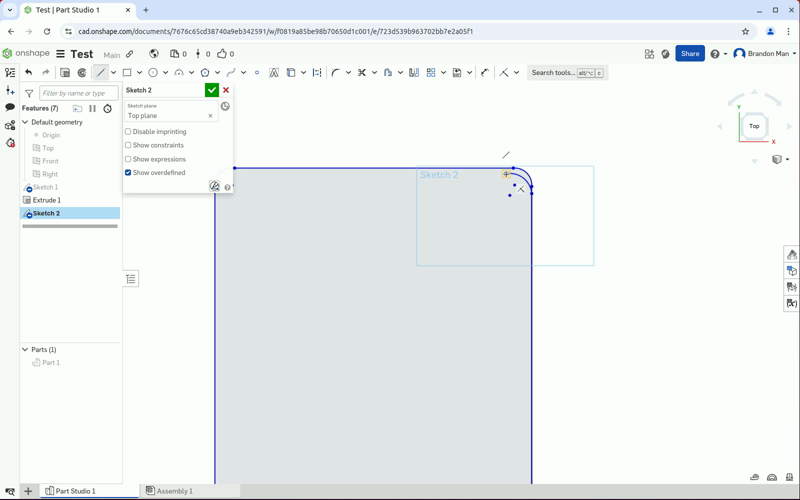
scroll(-6)
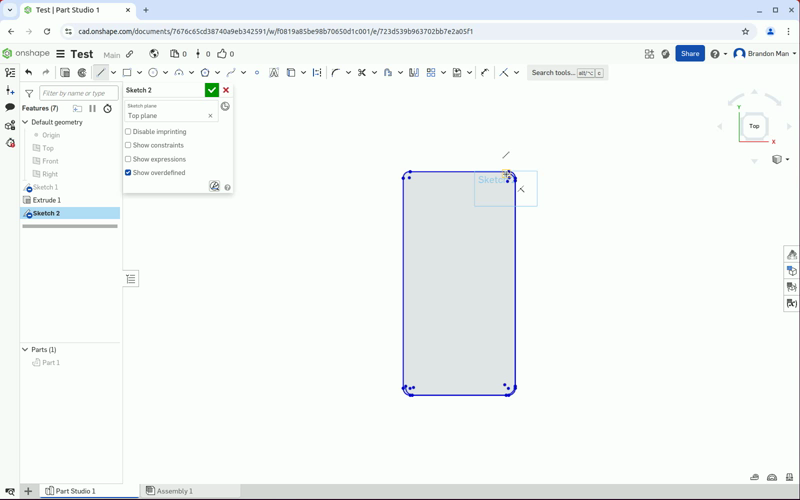
key_down(shift)
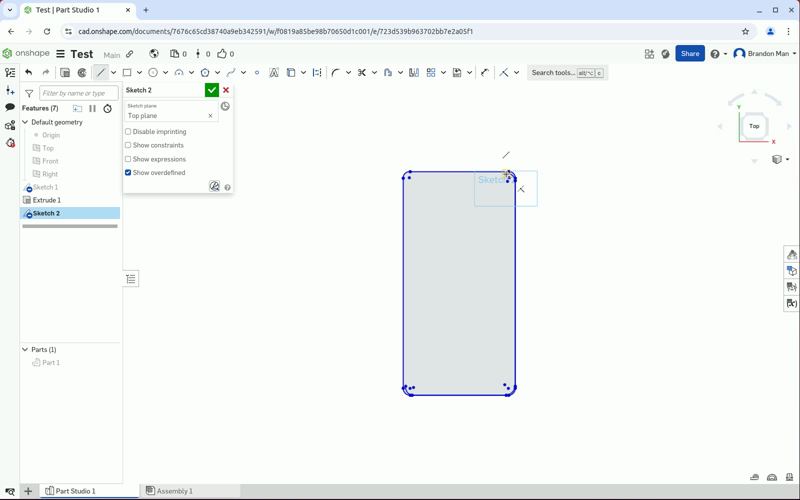
mouse_move(412, 173)
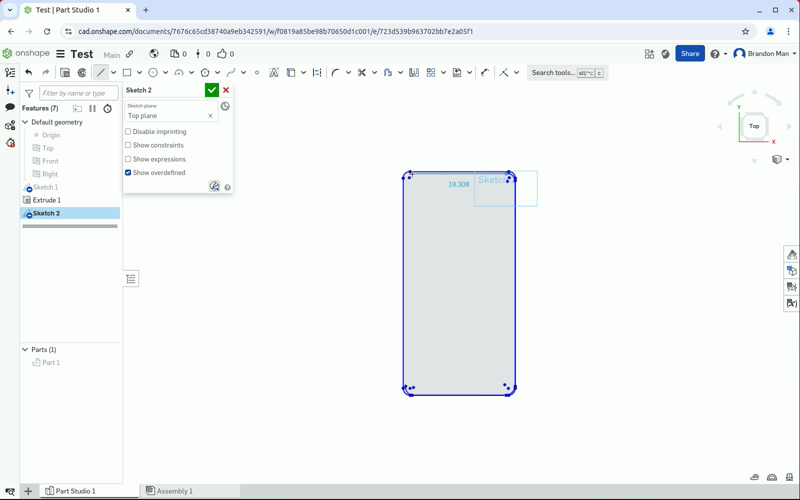
scroll(6)
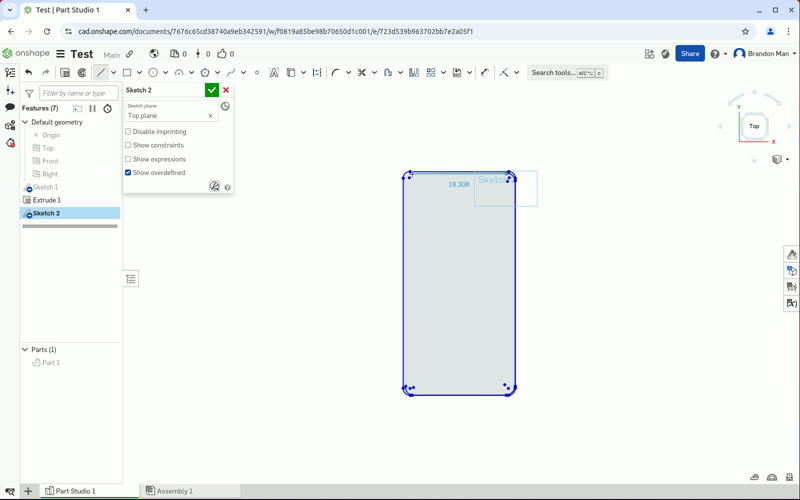
scroll(6)
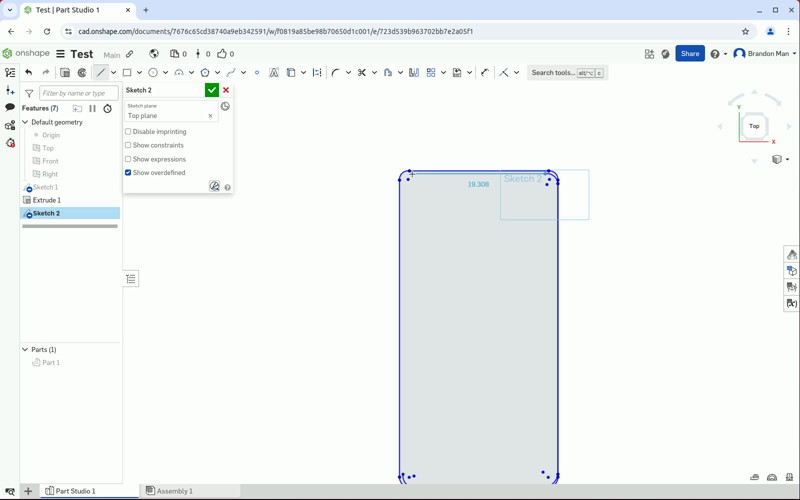
scroll(6)
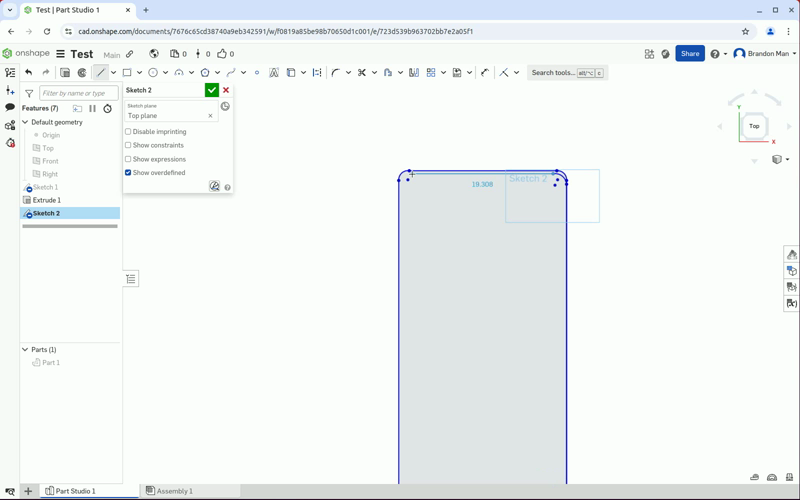
scroll(6)
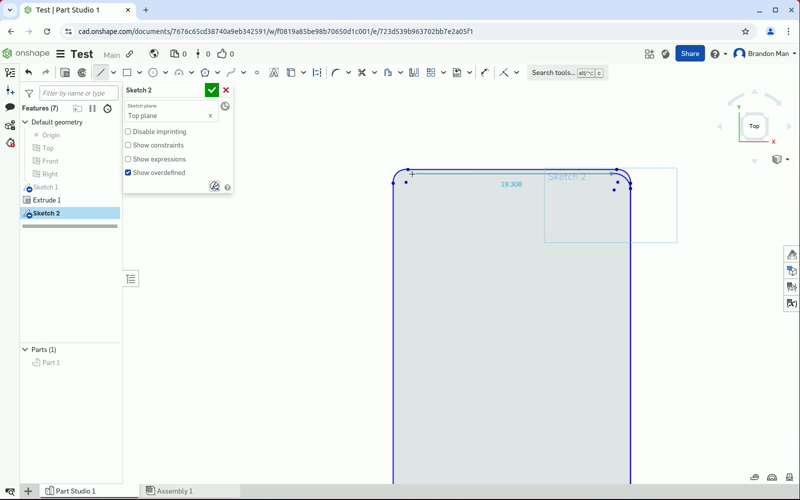
scroll(6)
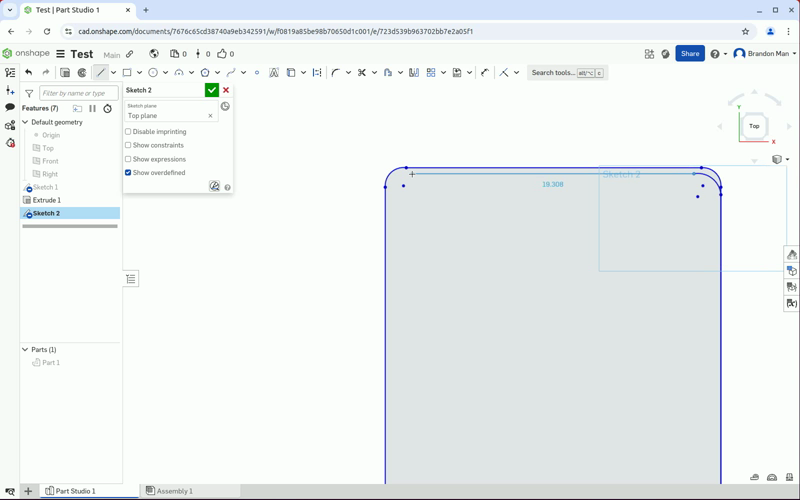
scroll(6)
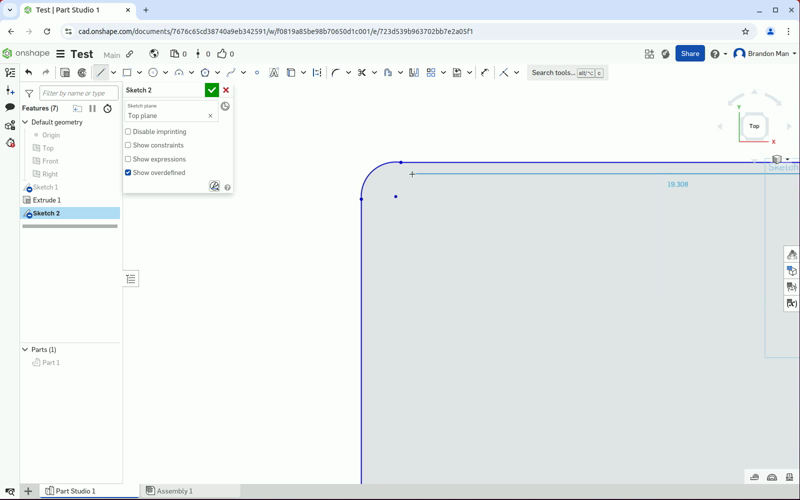
scroll(6)
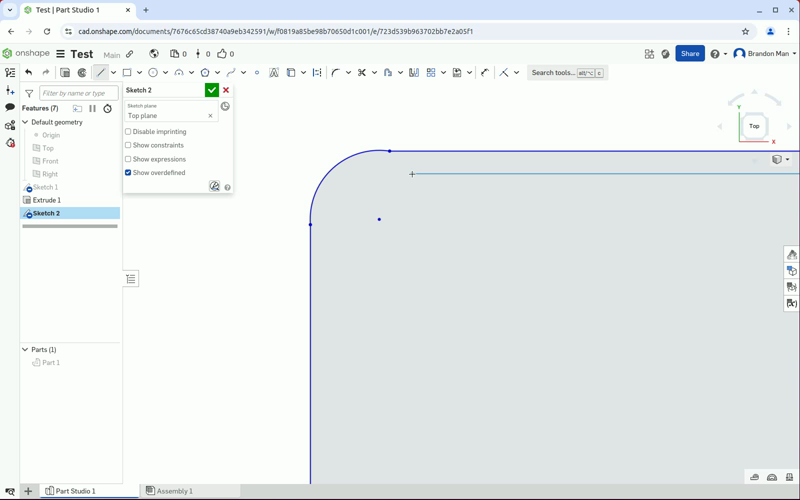
click(412, 173)
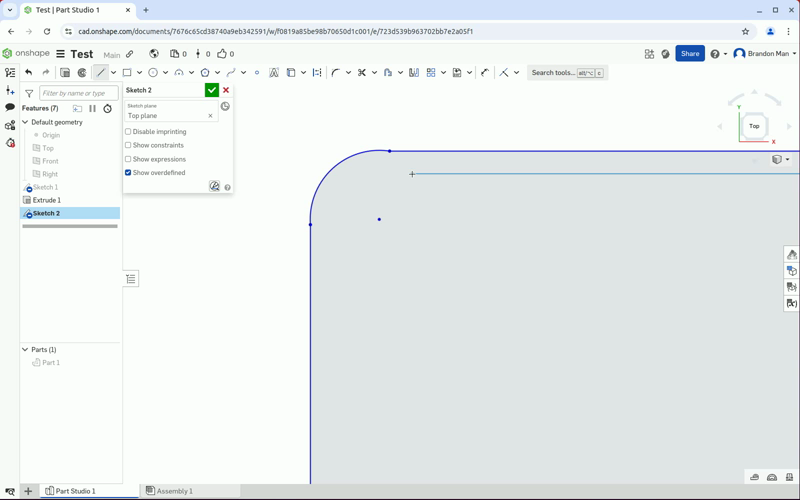
scroll(-6)
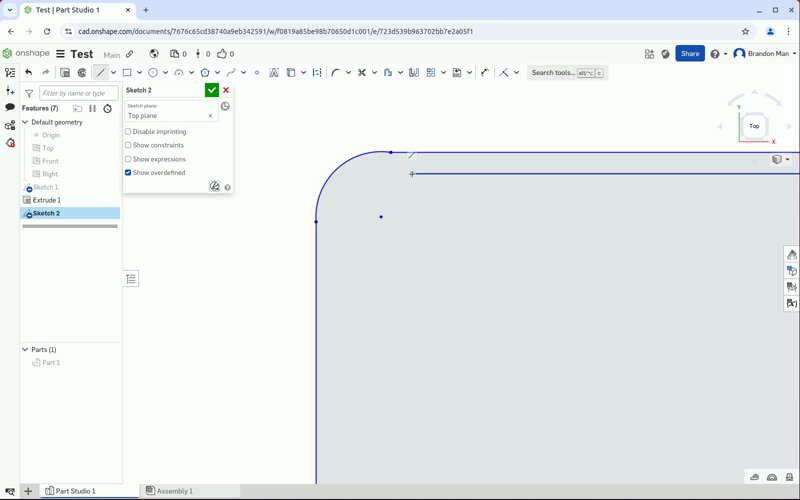
scroll(-6)
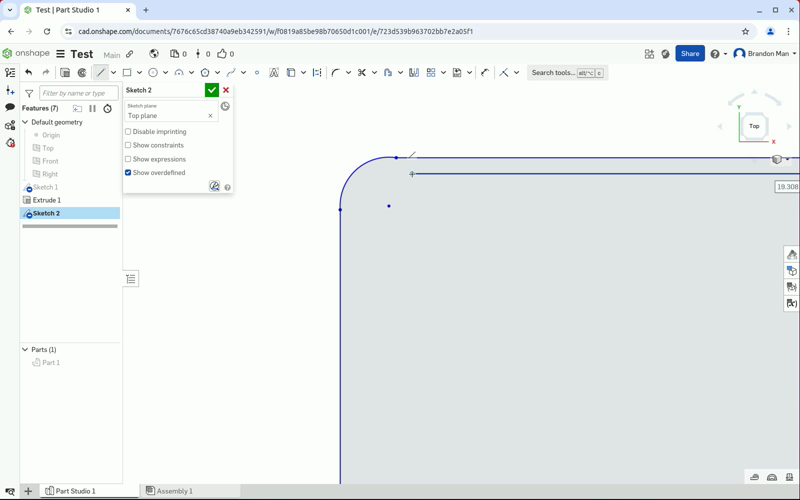
scroll(-6)
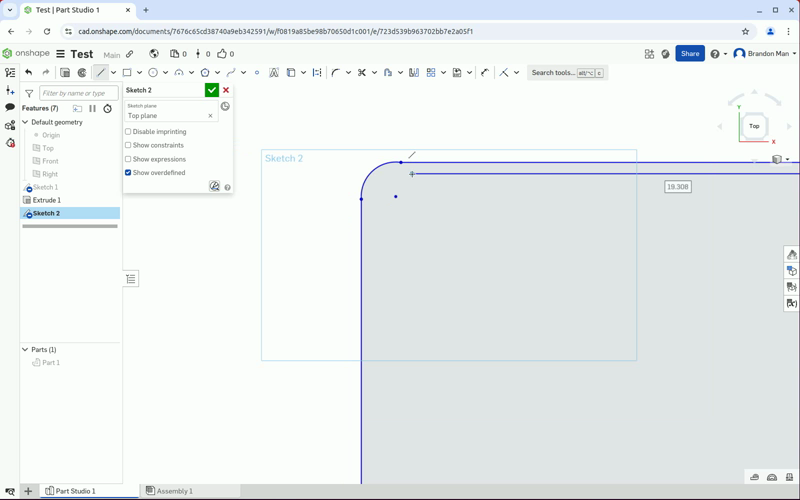
scroll(-6)
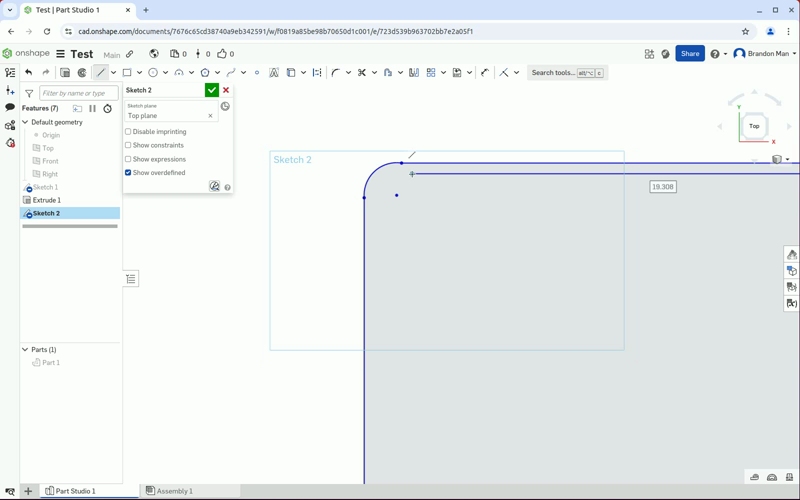
scroll(-6)
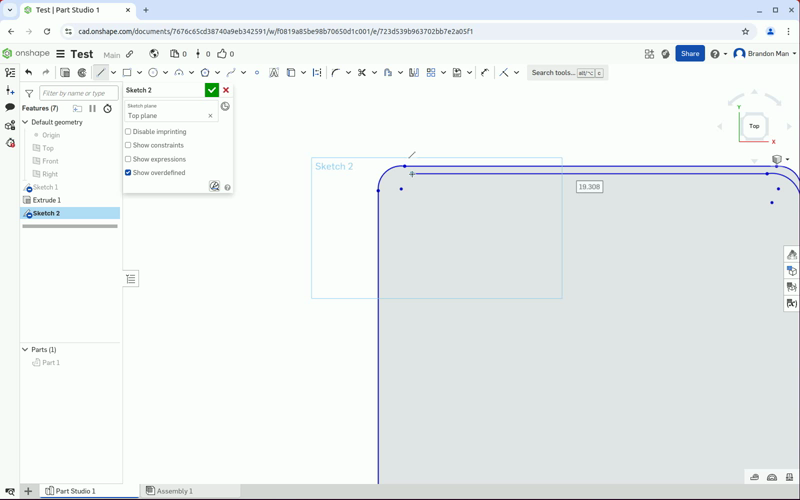
scroll(-6)
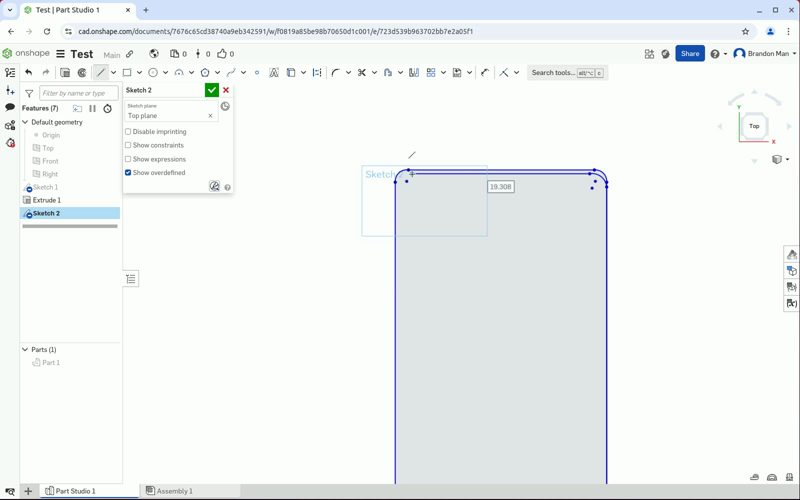
scroll(-6)
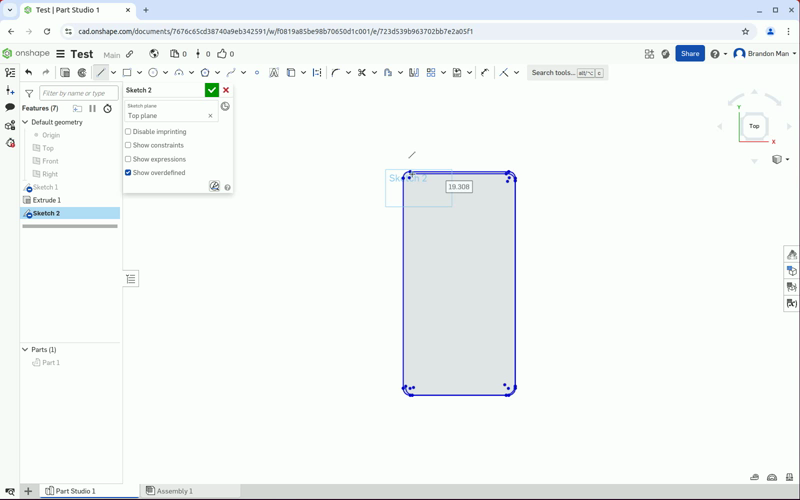
key_up(shift)
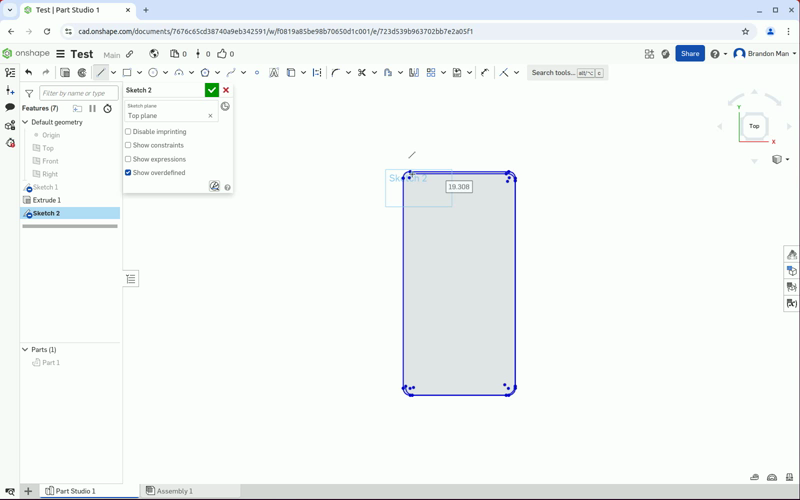
key(esc)
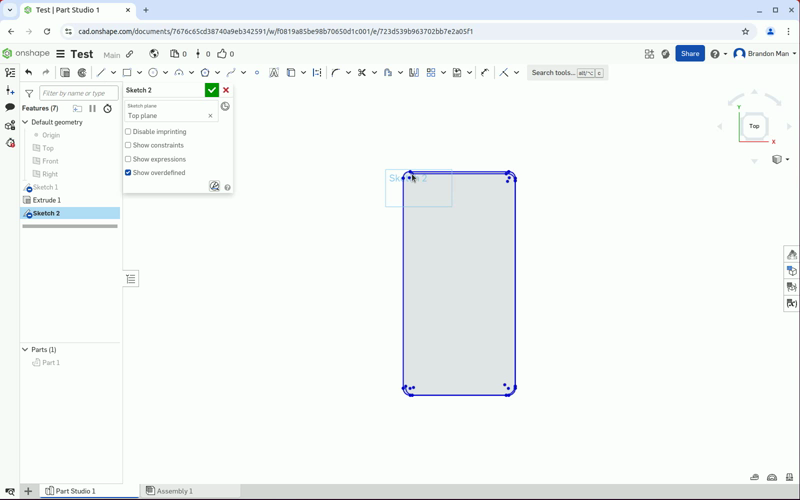
key(a)
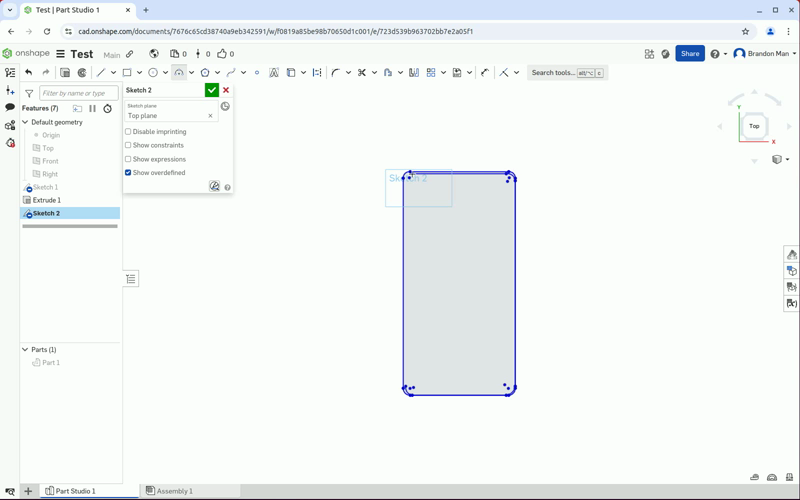
mouse_move(412, 173)
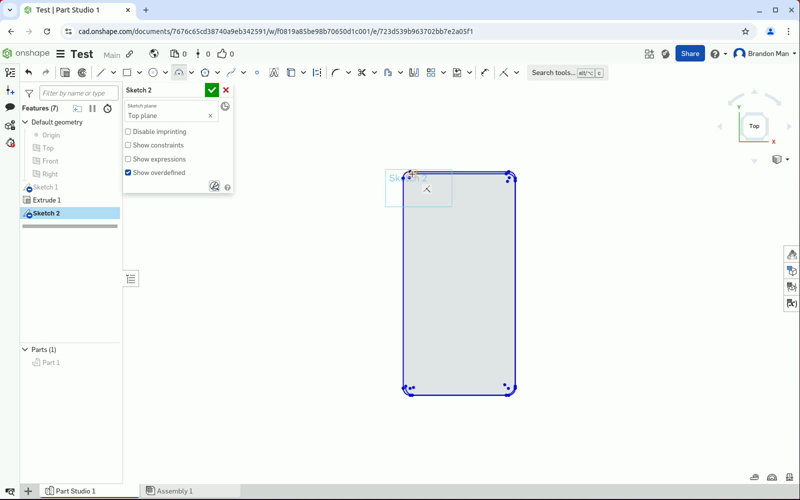
scroll(6)
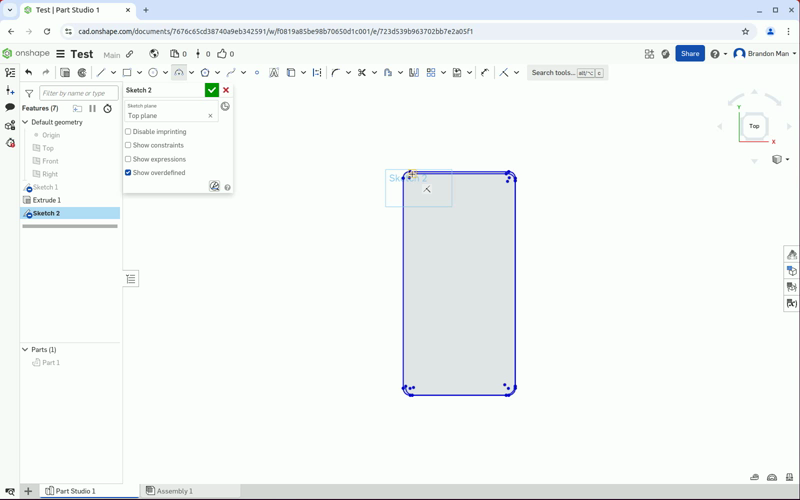
scroll(6)
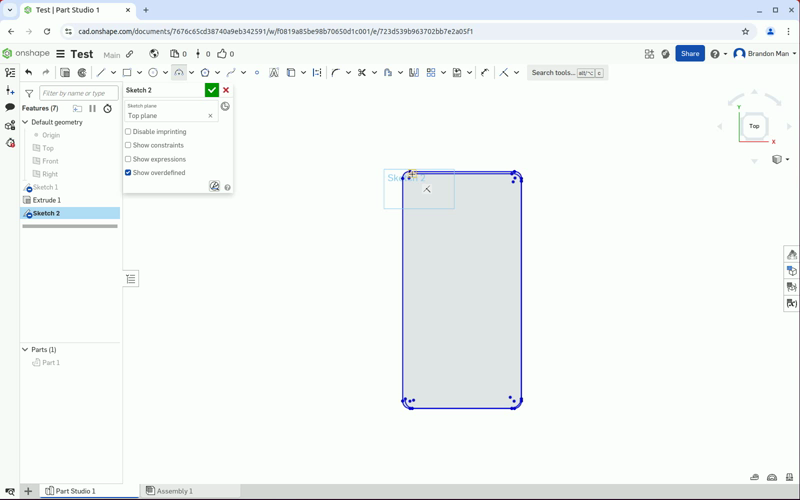
scroll(6)
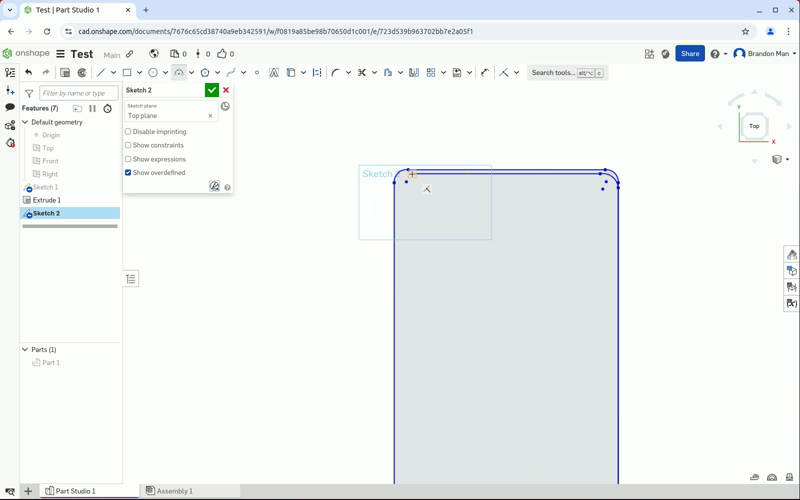
scroll(6)
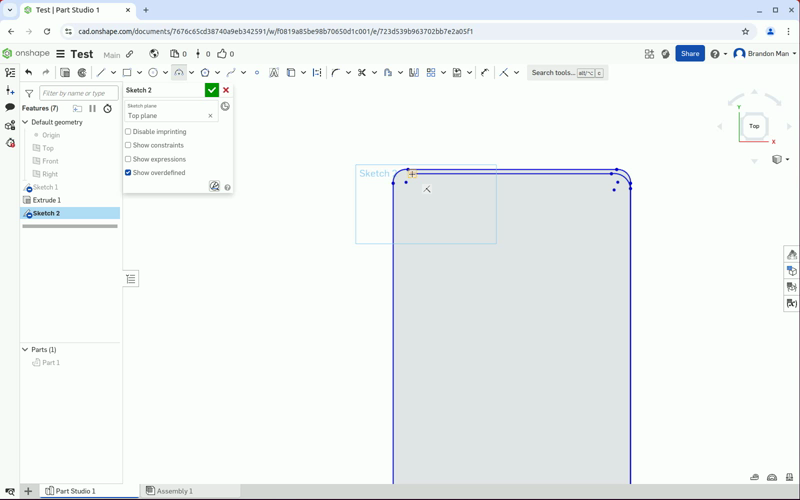
scroll(6)
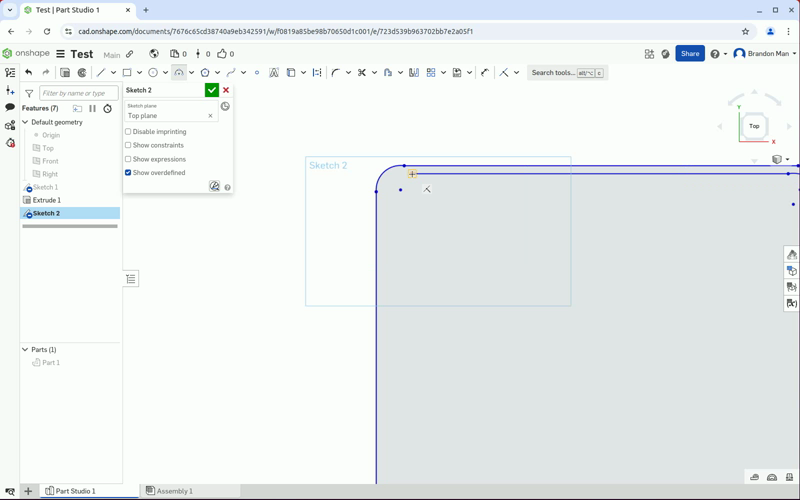
scroll(6)
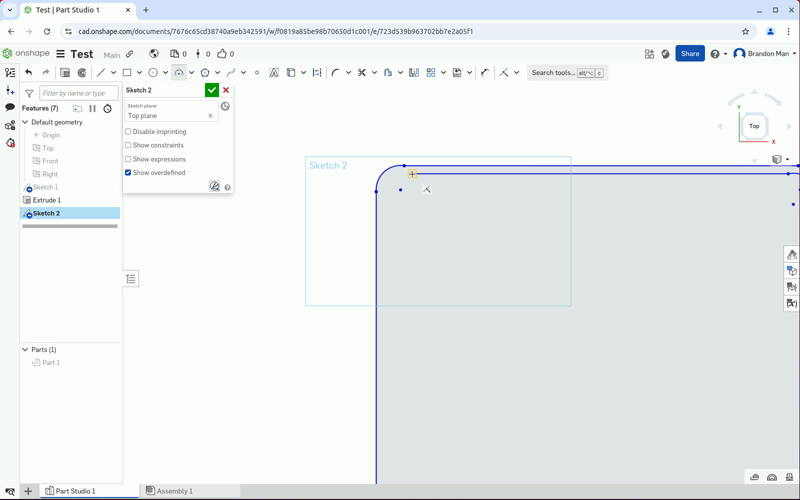
scroll(6)
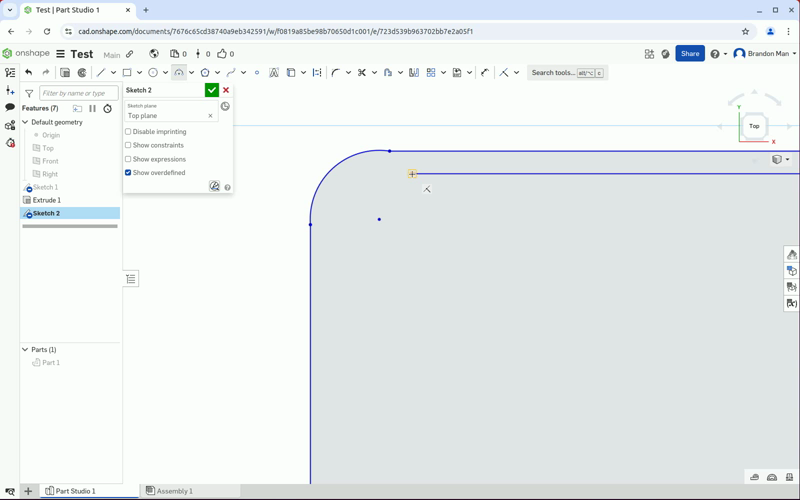
click(412, 173)
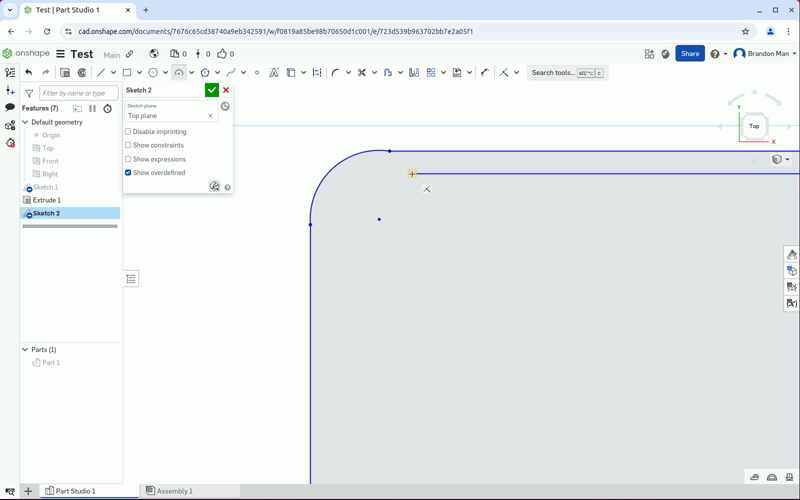
scroll(-6)
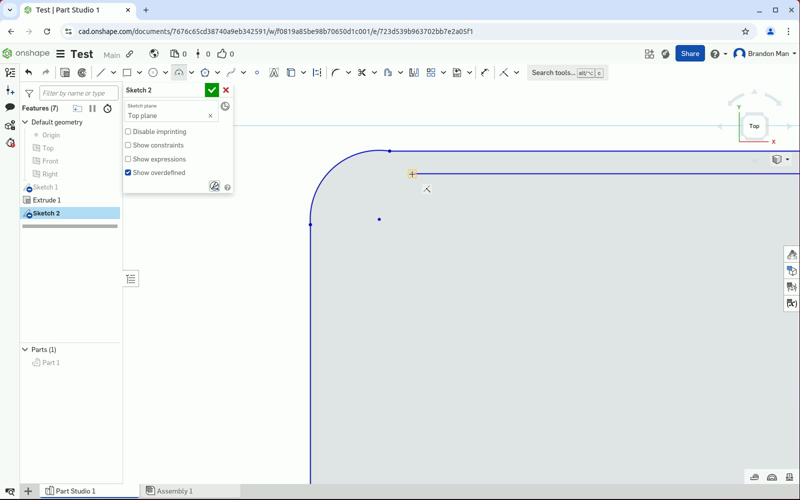
scroll(-6)
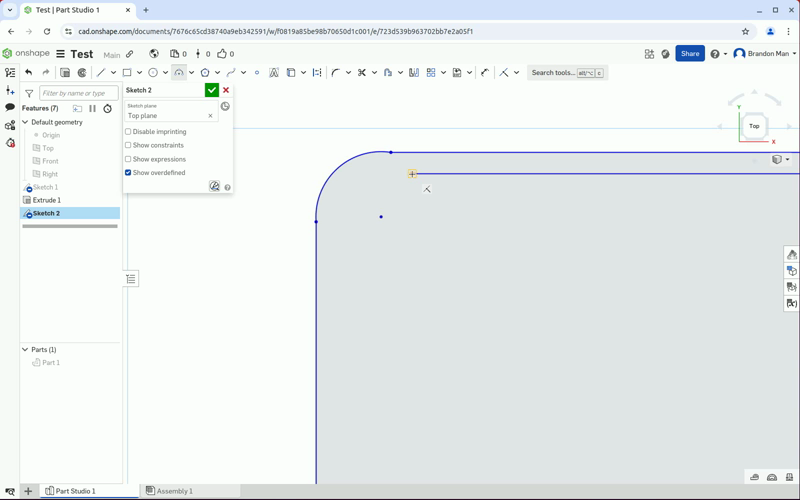
scroll(-6)
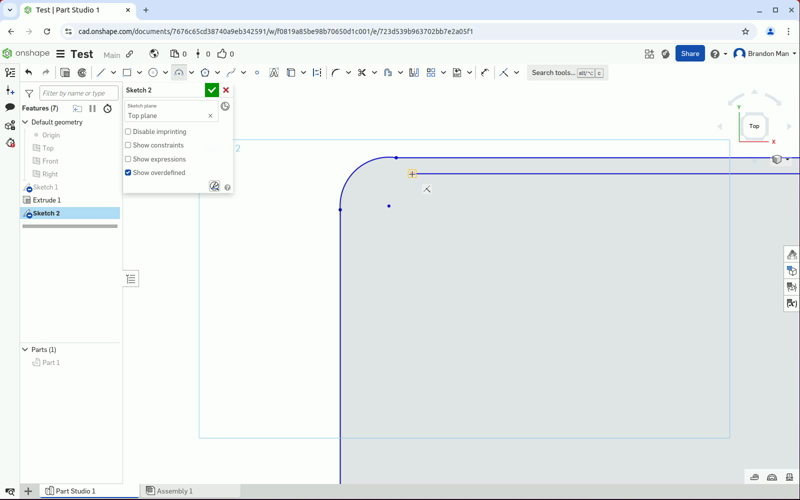
scroll(-6)
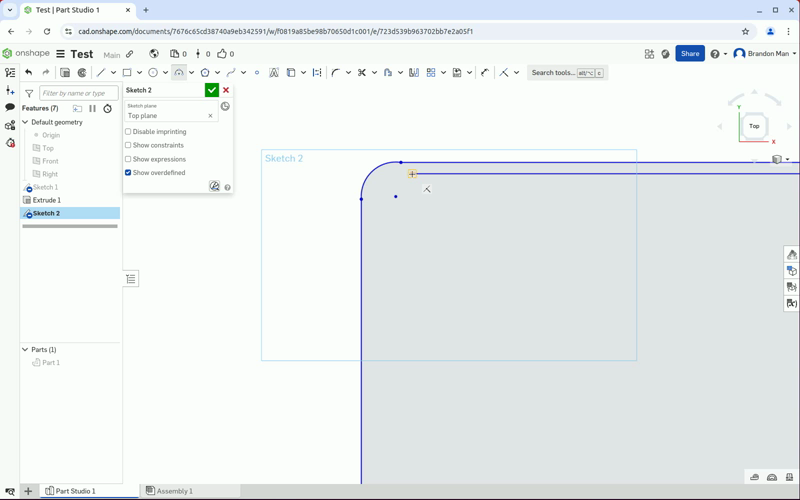
scroll(-6)
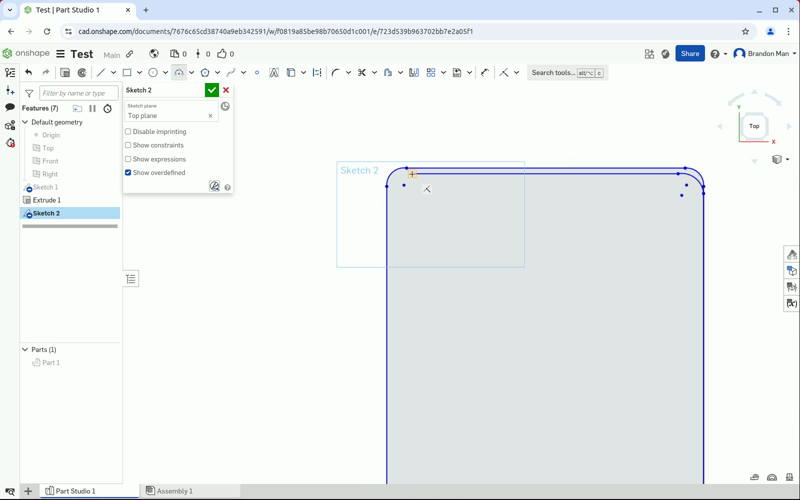
scroll(-6)
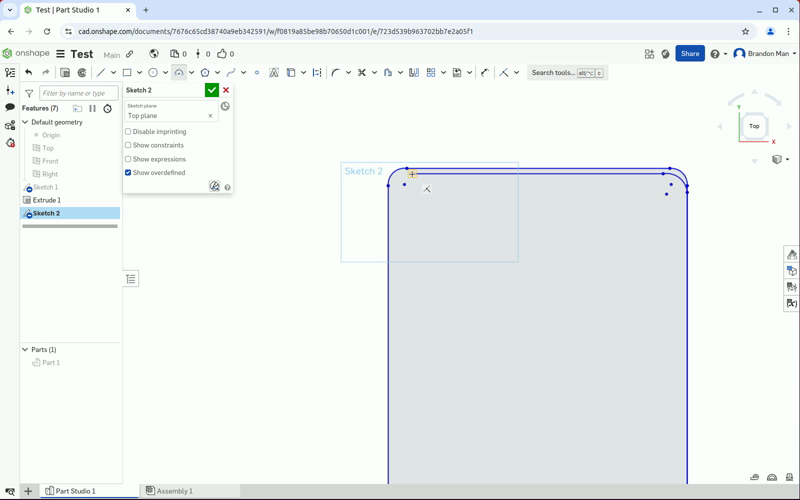
scroll(-6)
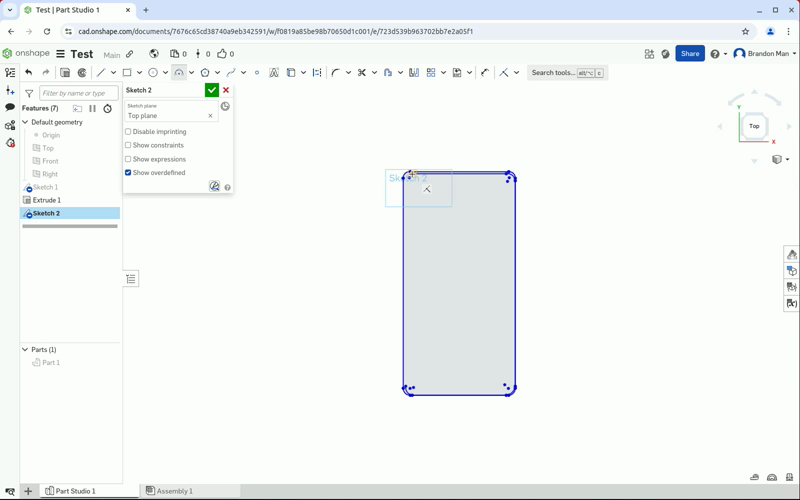
key_down(shift)
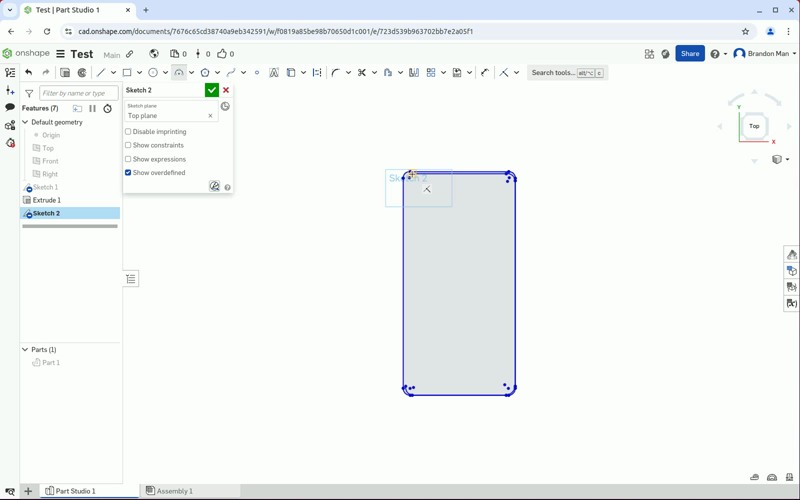
mouse_move(405, 180)
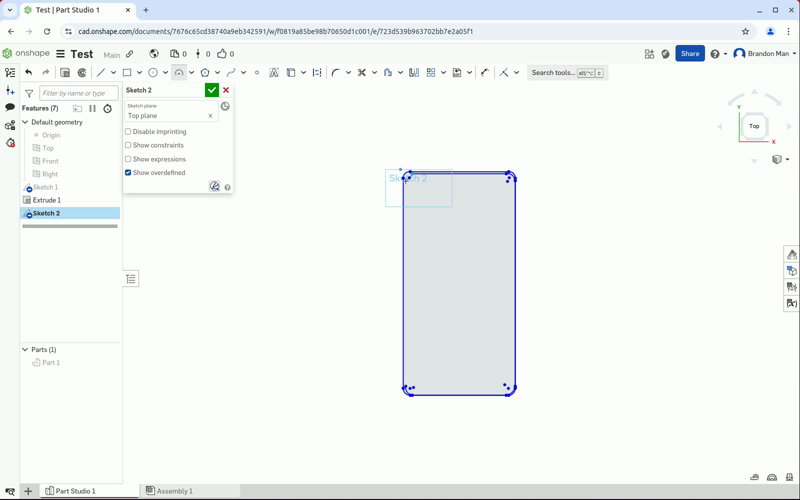
scroll(6)
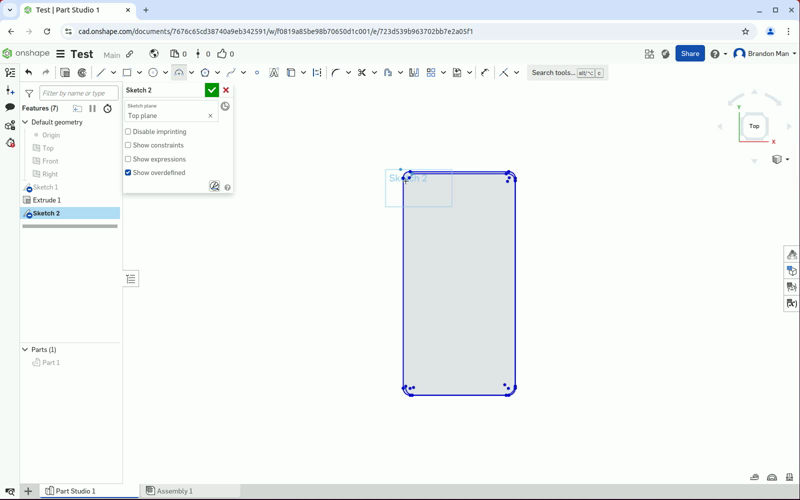
scroll(6)
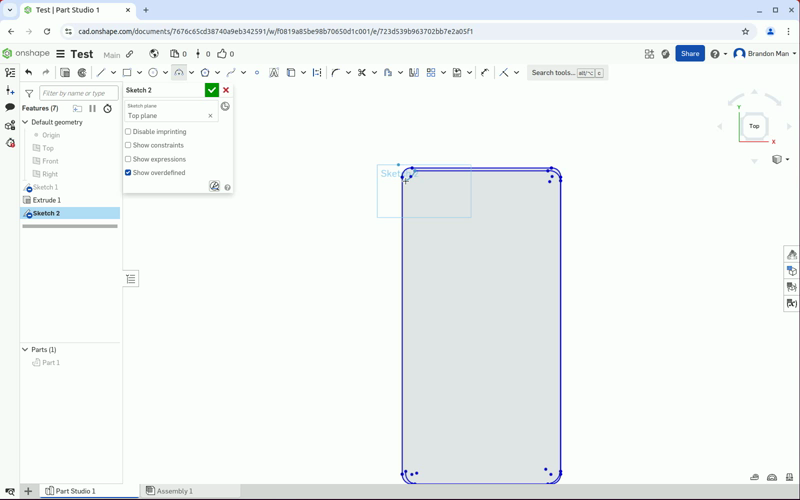
scroll(6)
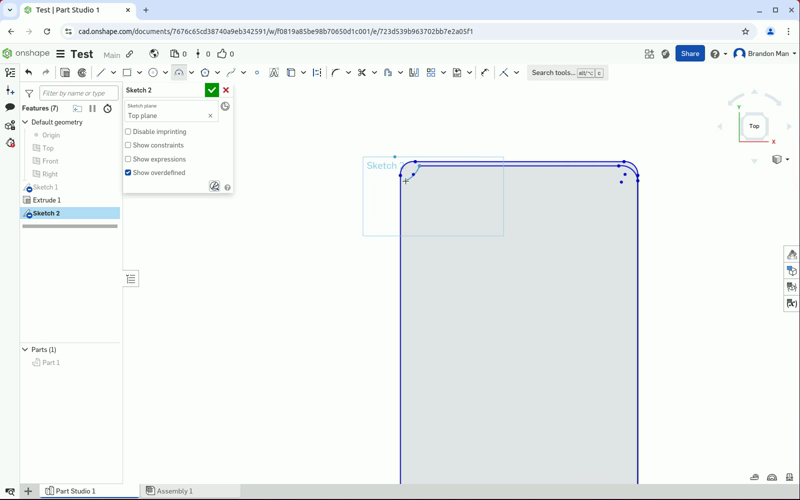
scroll(6)
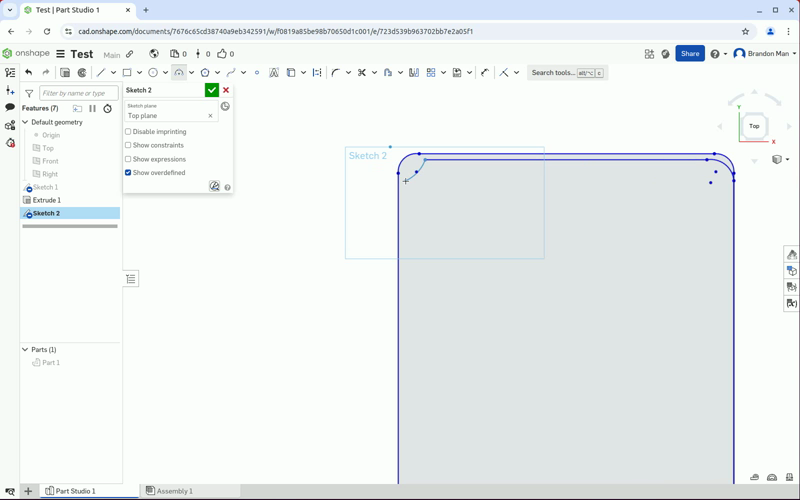
scroll(6)
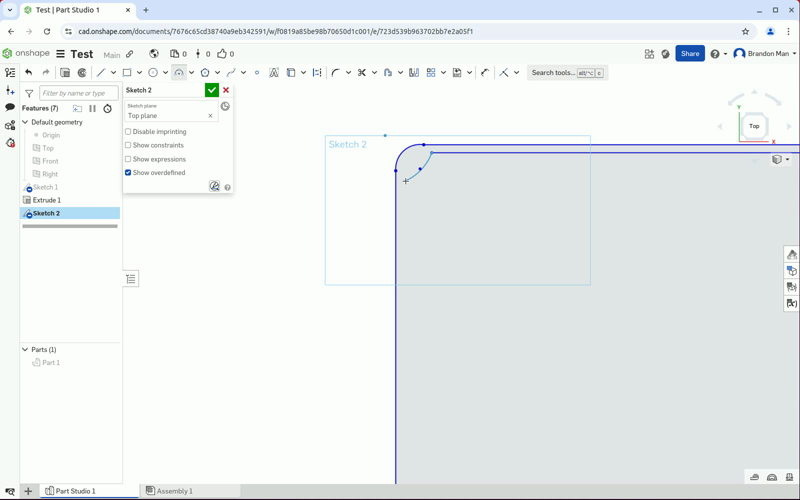
scroll(6)
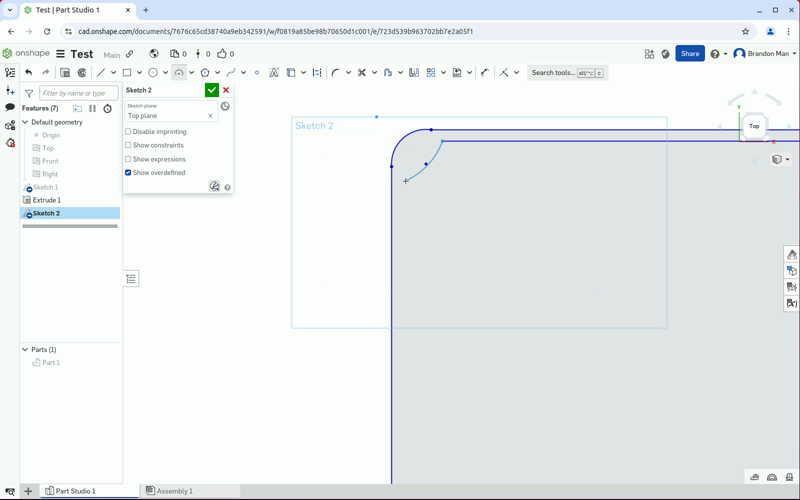
scroll(6)
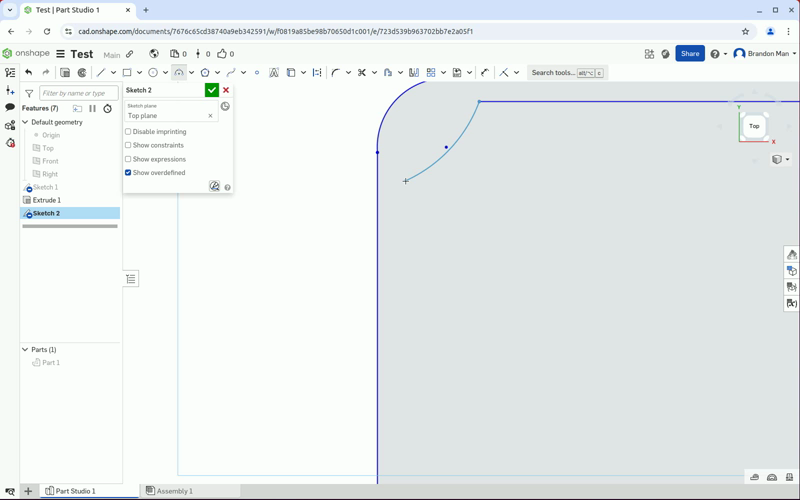
click(405, 180)
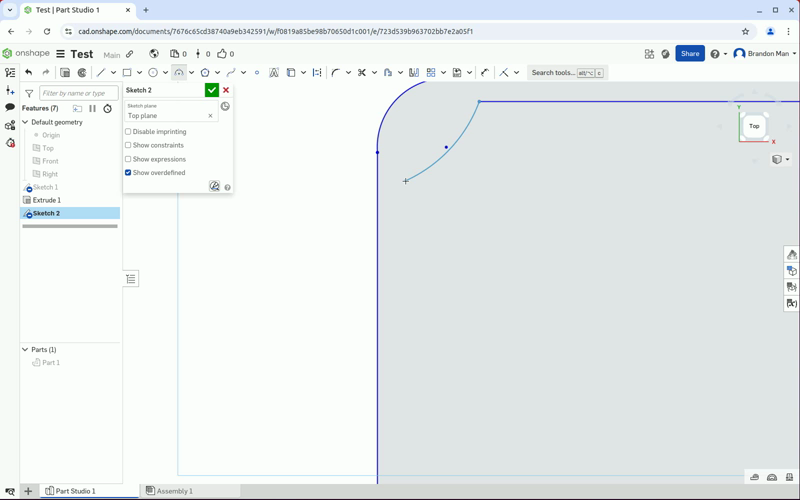
scroll(-6)
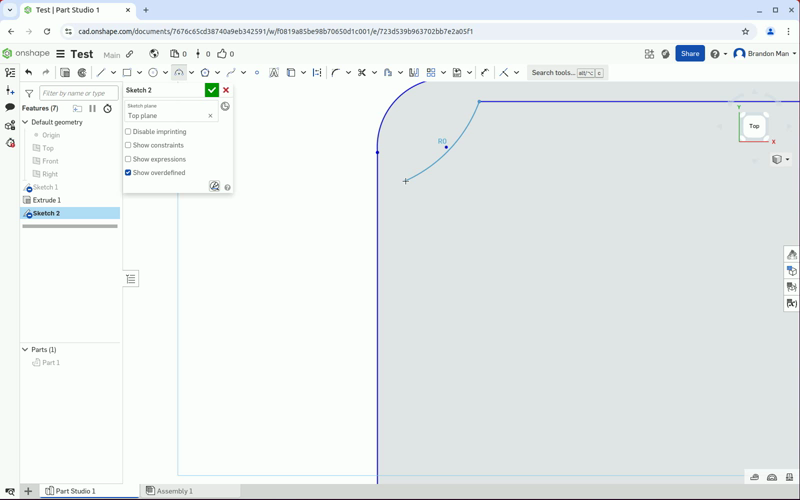
scroll(-6)
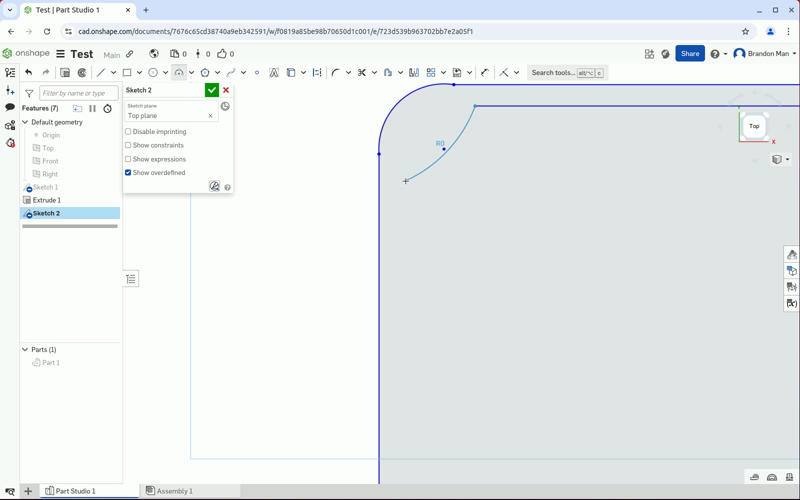
scroll(-6)
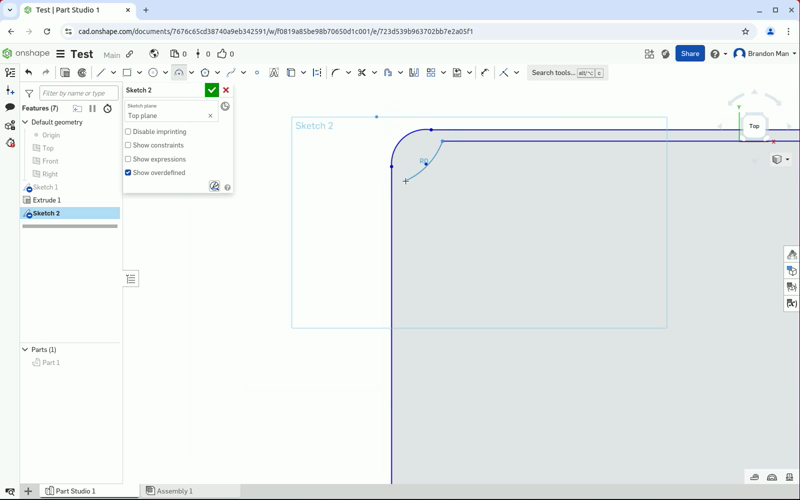
scroll(-6)
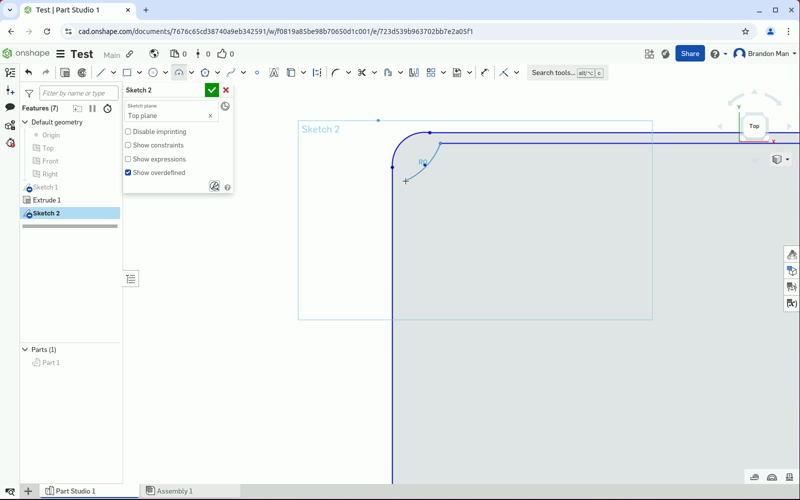
scroll(-6)
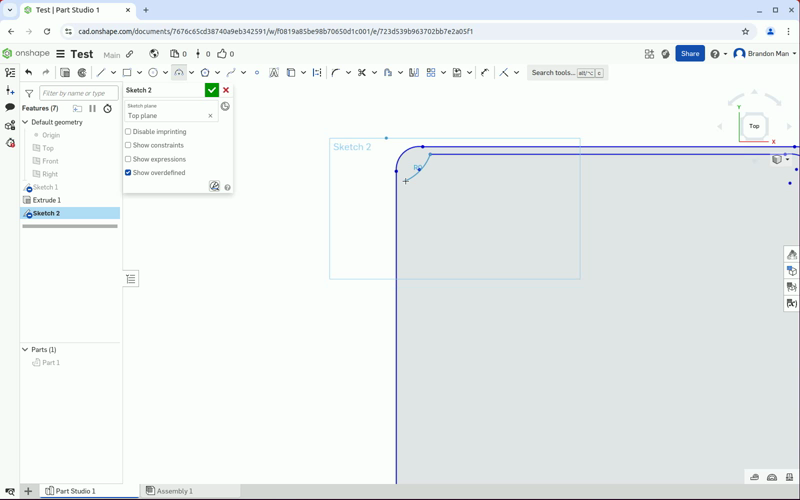
scroll(-6)
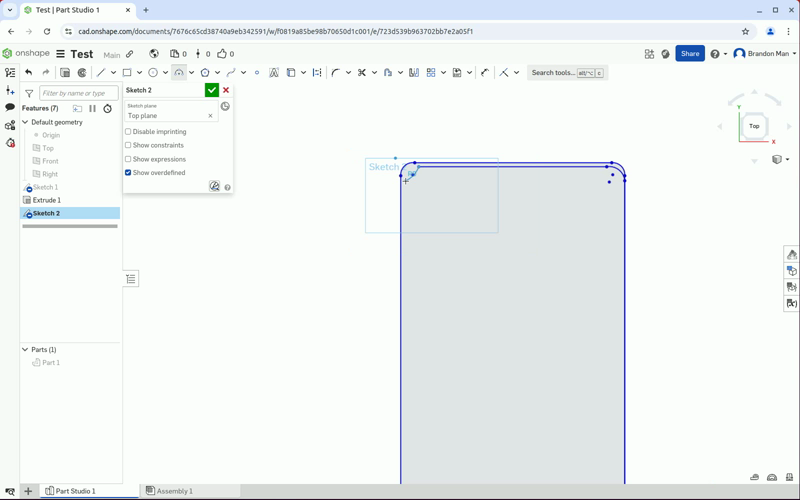
scroll(-6)
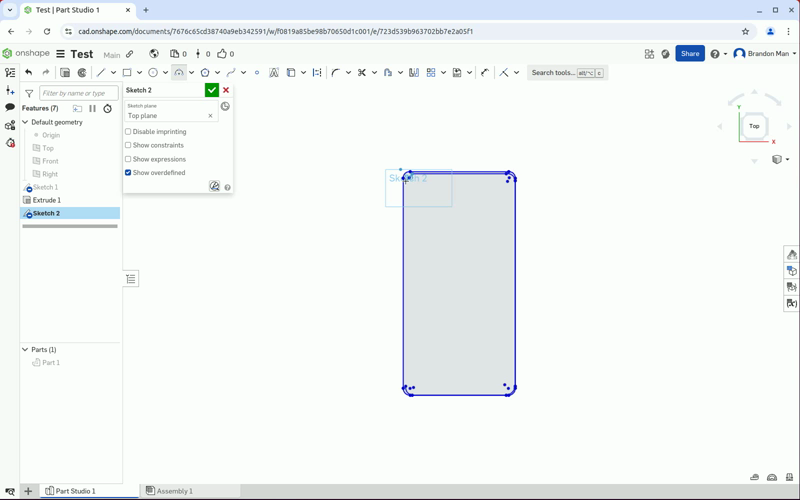
mouse_move(407, 175)
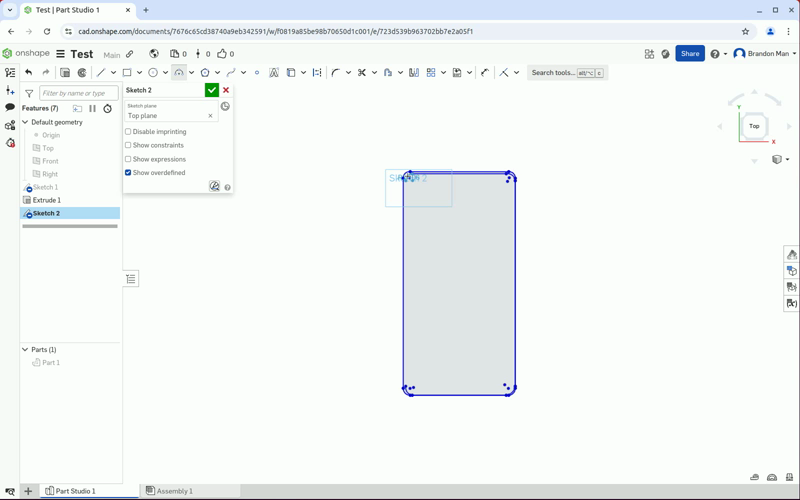
scroll(6)
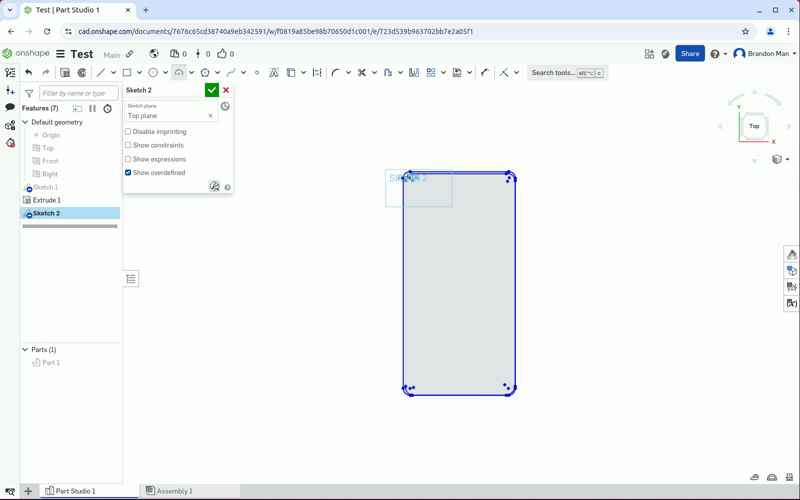
scroll(6)
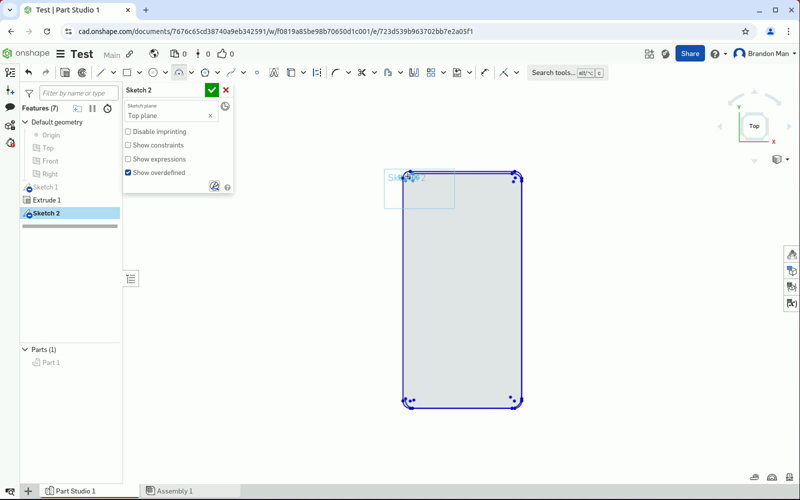
scroll(6)
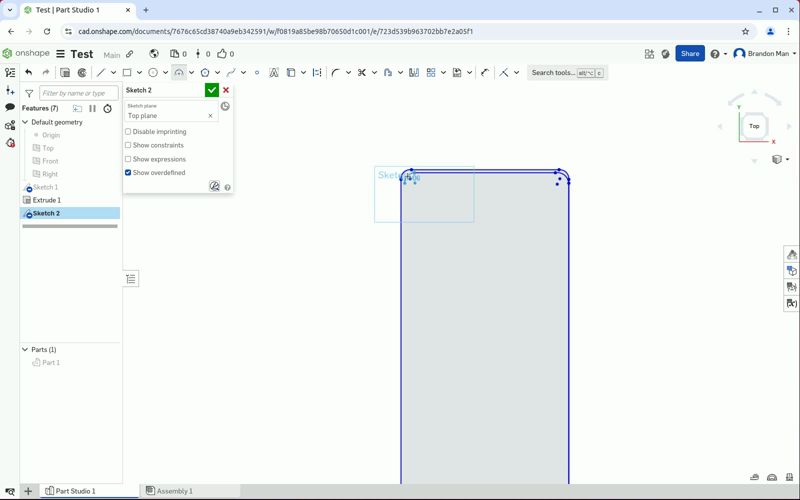
scroll(6)
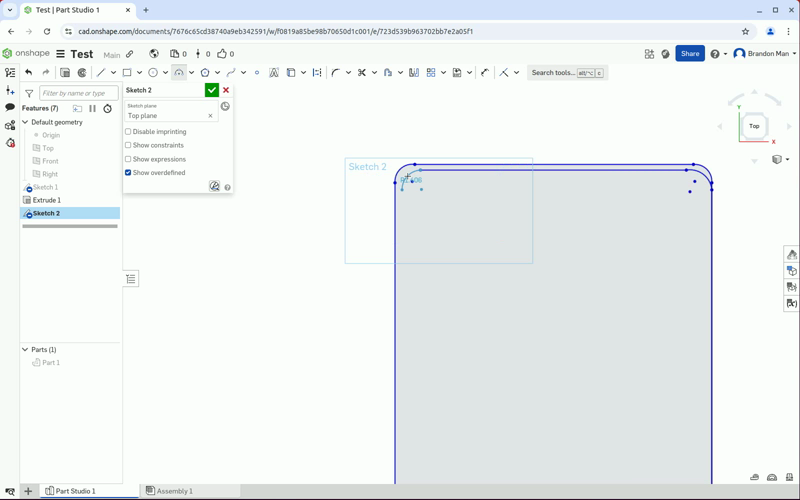
scroll(6)
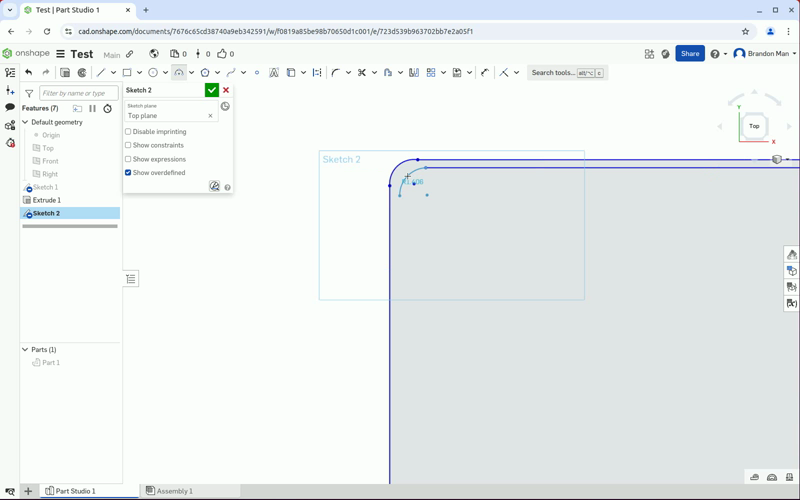
scroll(6)
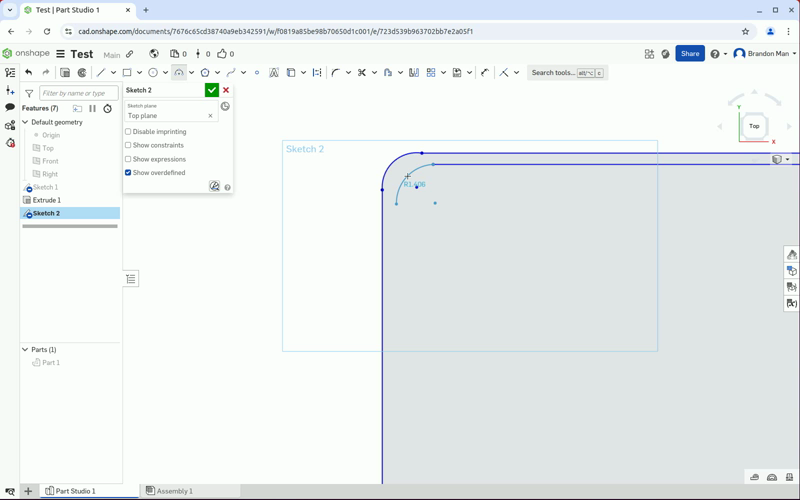
scroll(6)
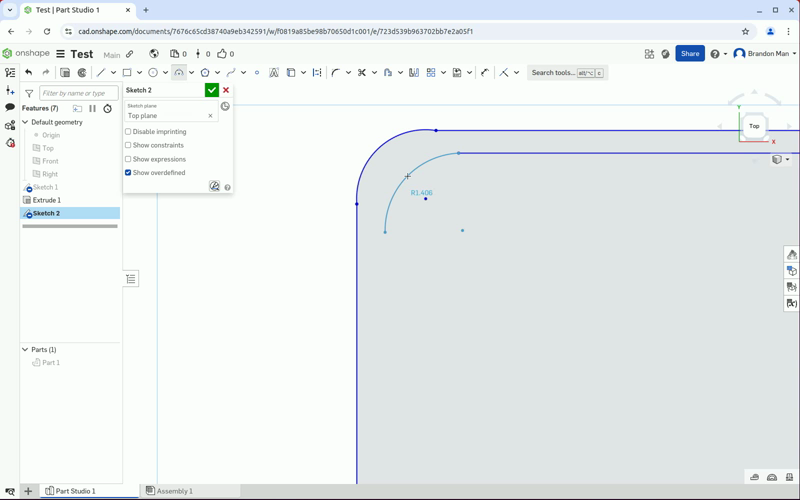
click(407, 175)
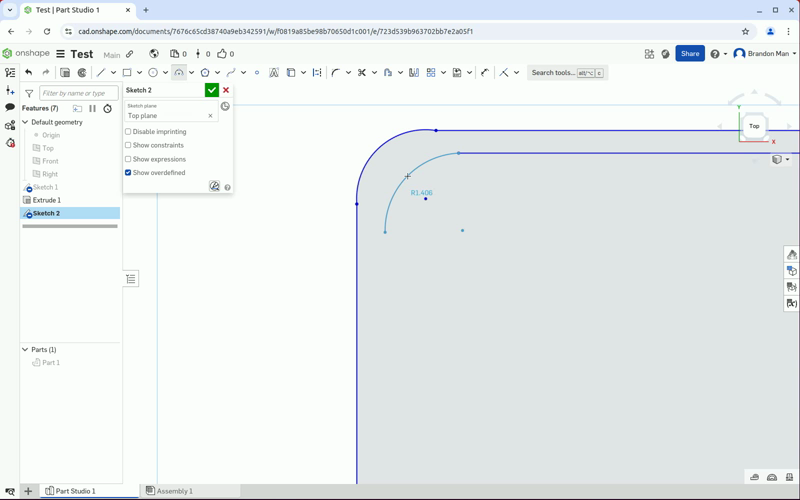
scroll(-6)
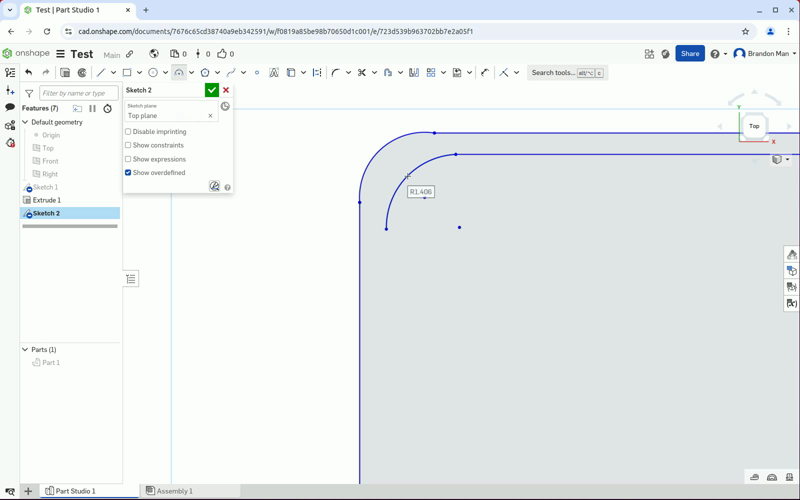
scroll(-6)
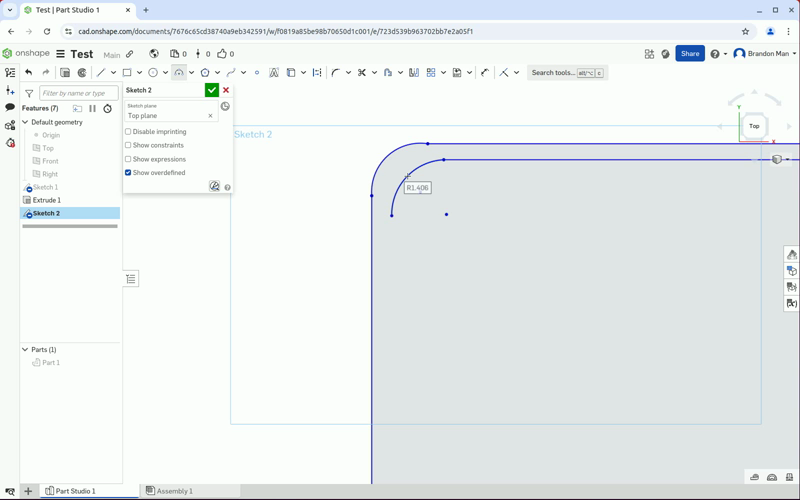
scroll(-6)
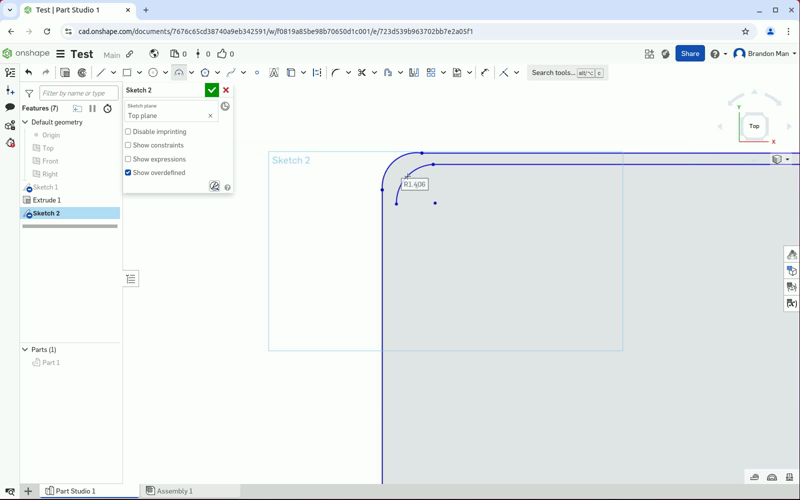
scroll(-6)
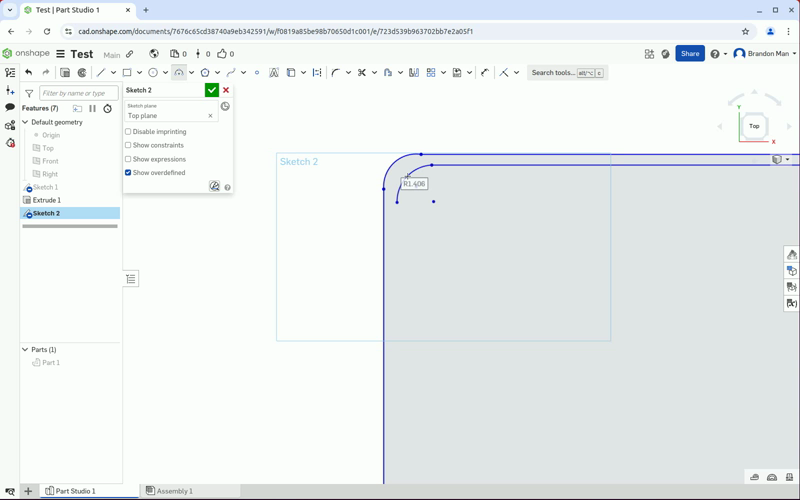
scroll(-6)
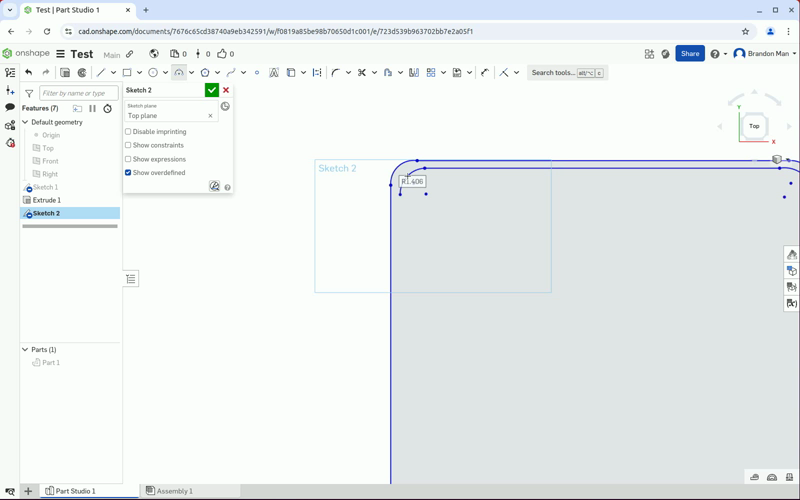
scroll(-6)
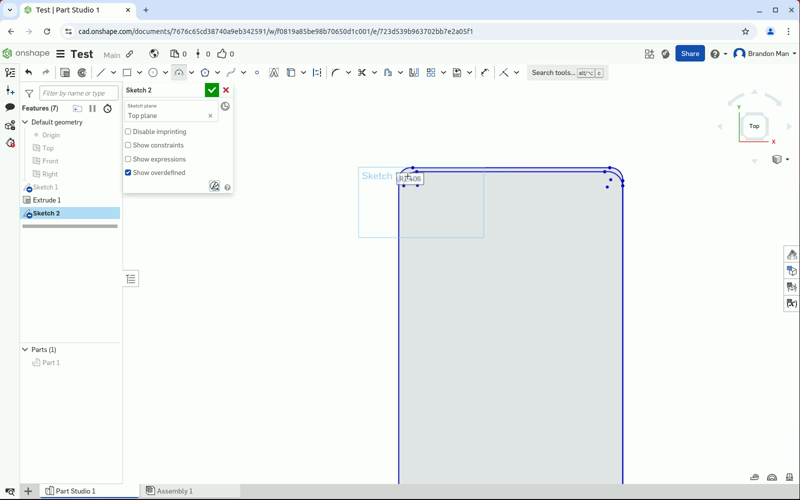
scroll(-6)
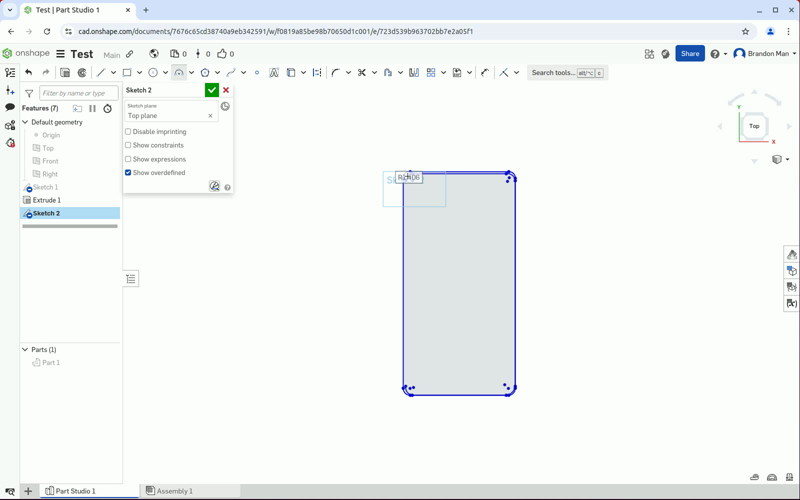
key_up(shift)
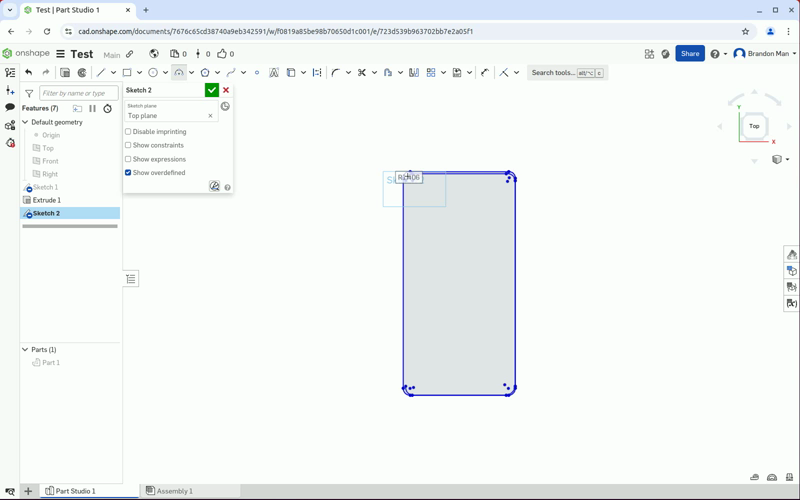
key(esc)
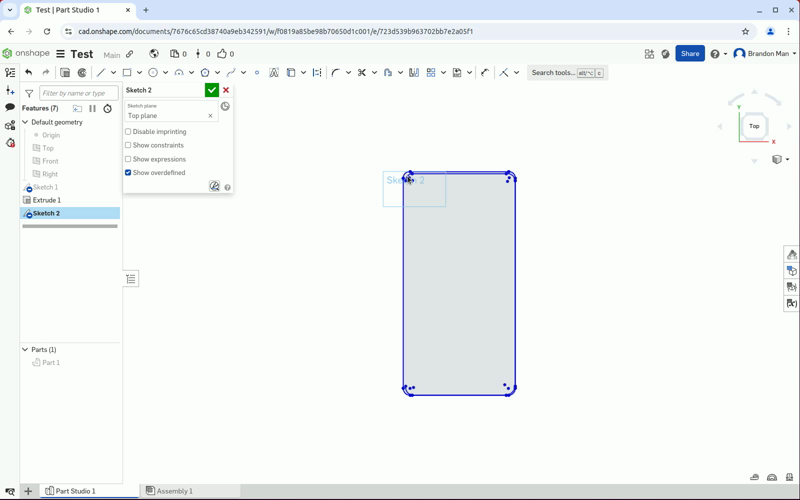
key(l)
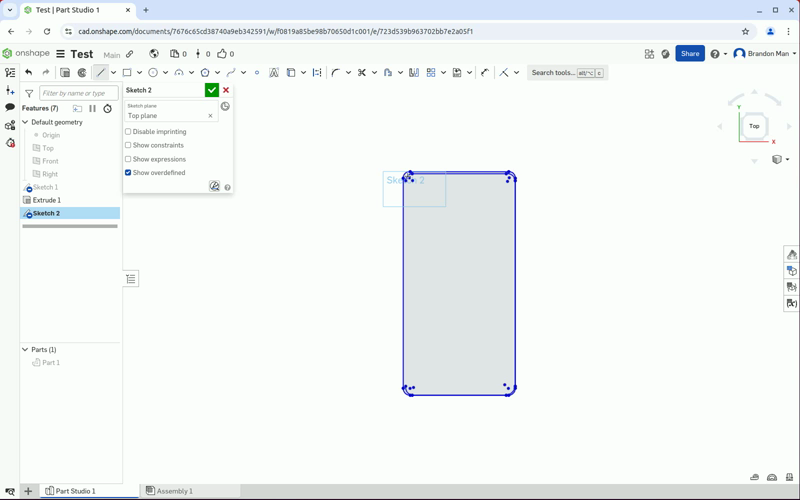
mouse_move(405, 180)
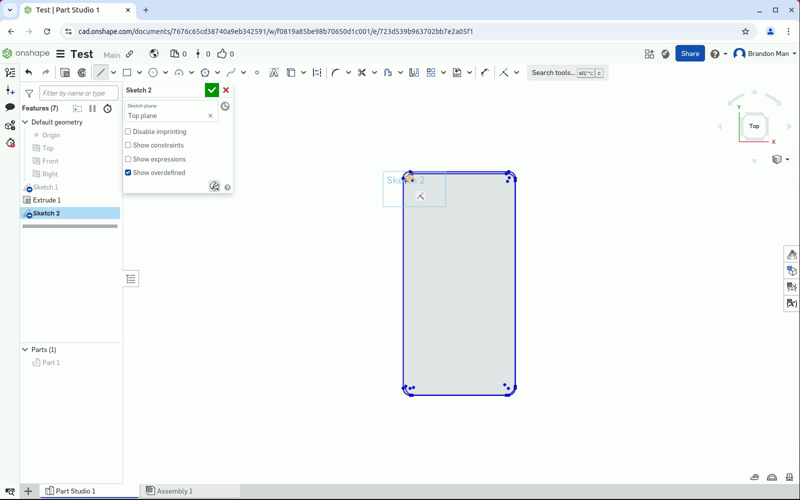
scroll(6)
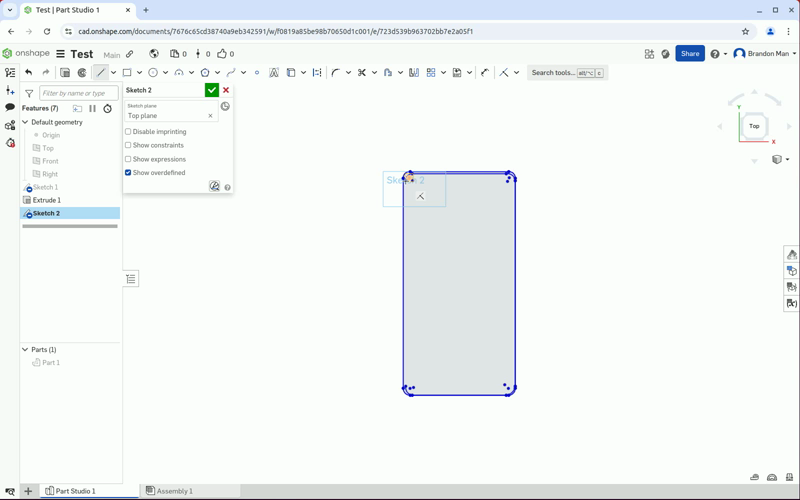
scroll(6)
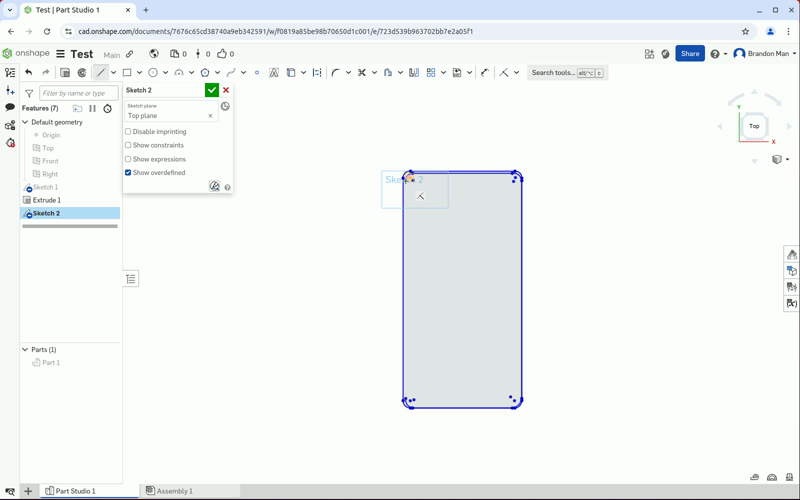
scroll(6)
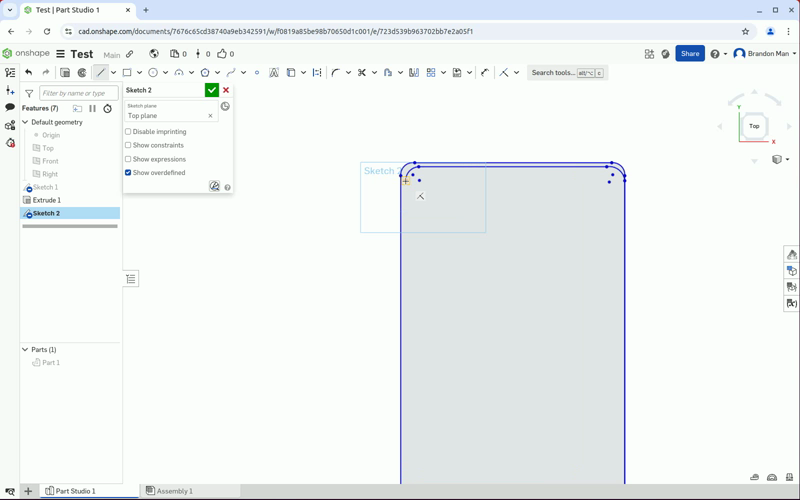
scroll(6)
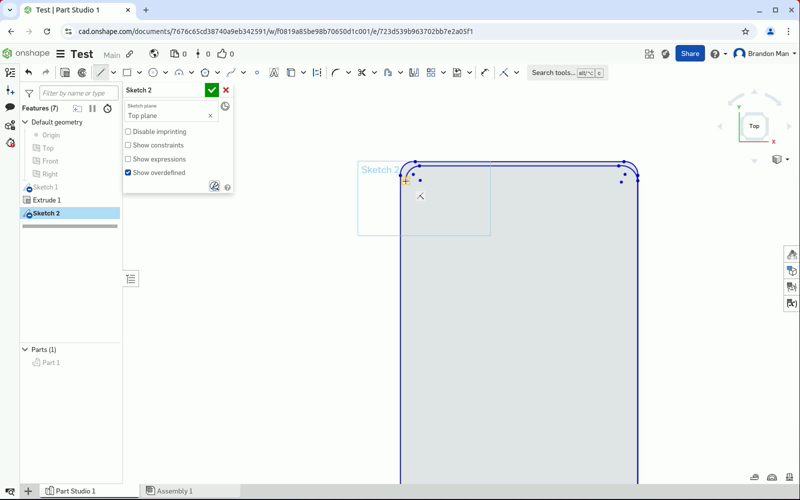
scroll(6)
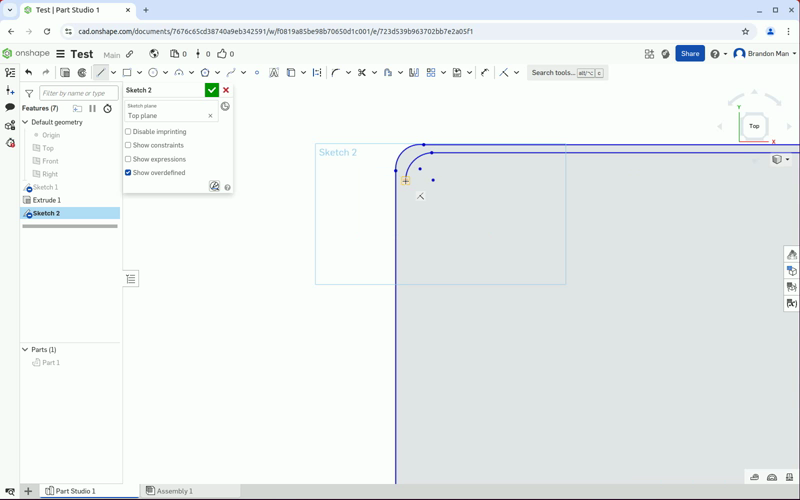
scroll(6)
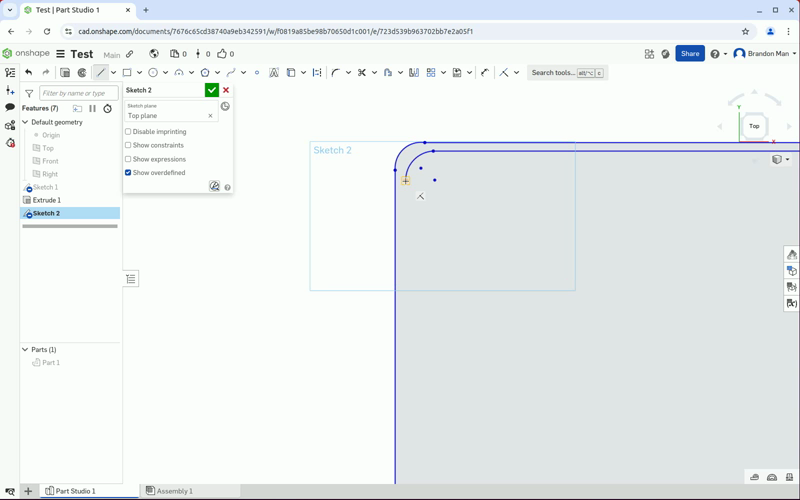
scroll(6)
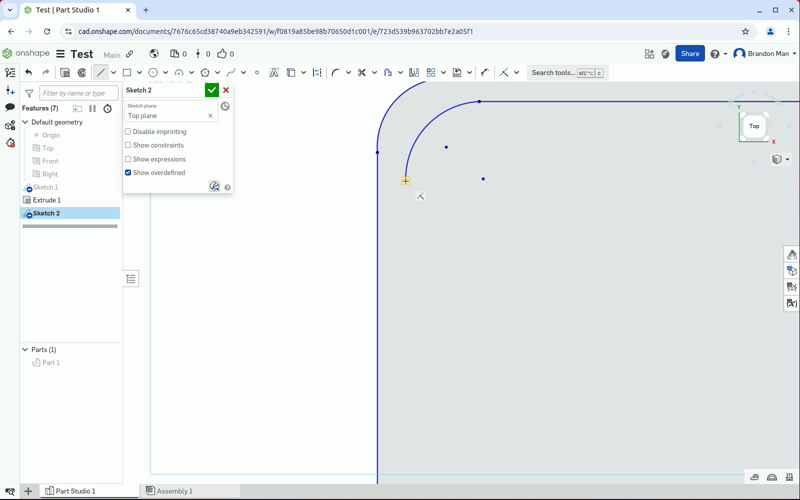
click(405, 180)
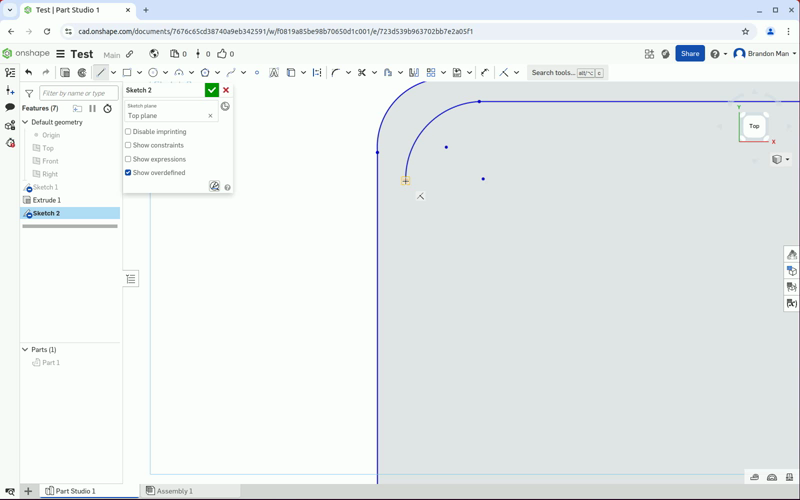
scroll(-6)
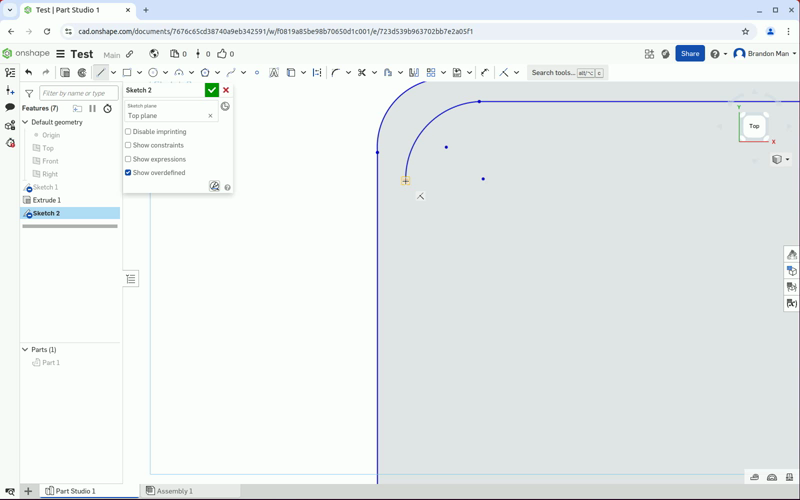
scroll(-6)
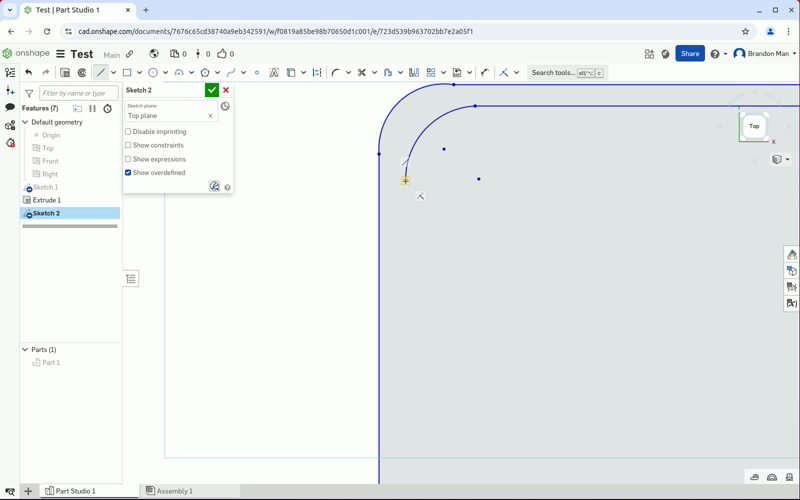
scroll(-6)
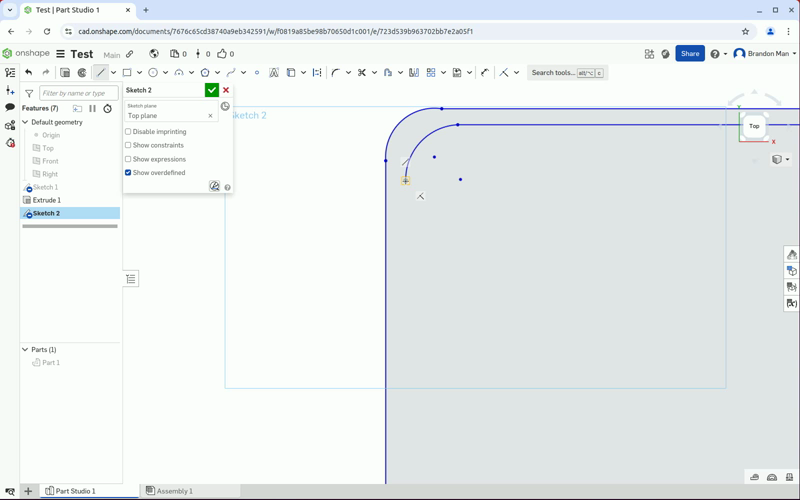
scroll(-6)
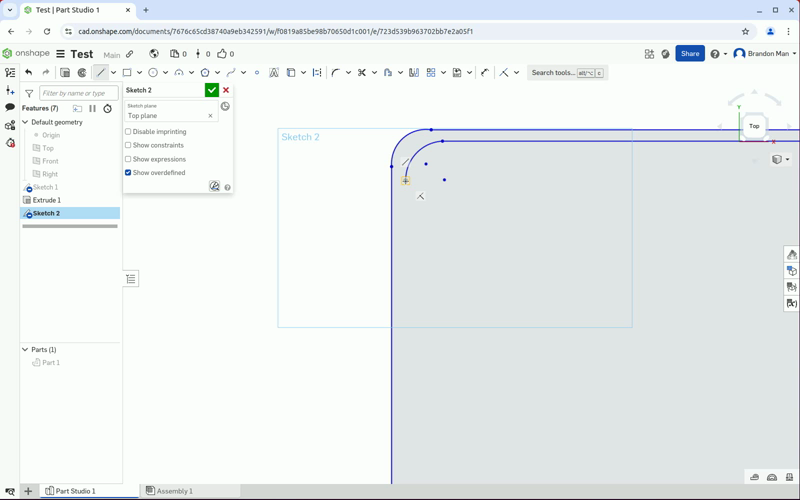
scroll(-6)
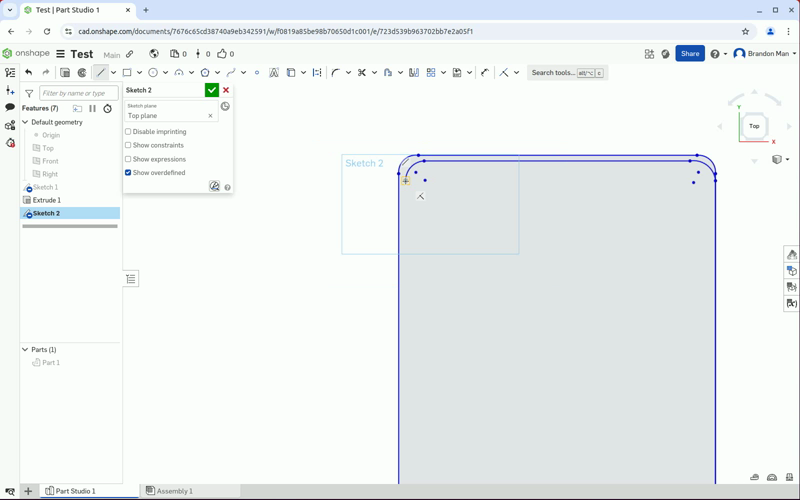
scroll(-6)
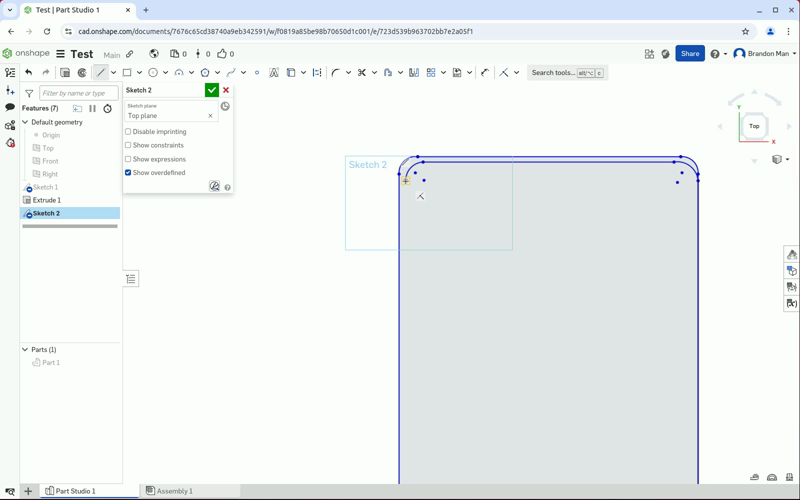
scroll(-6)
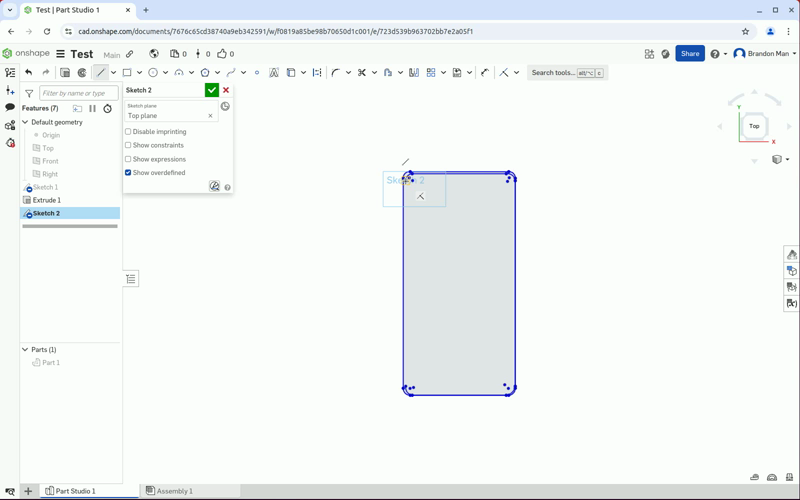
key_down(shift)
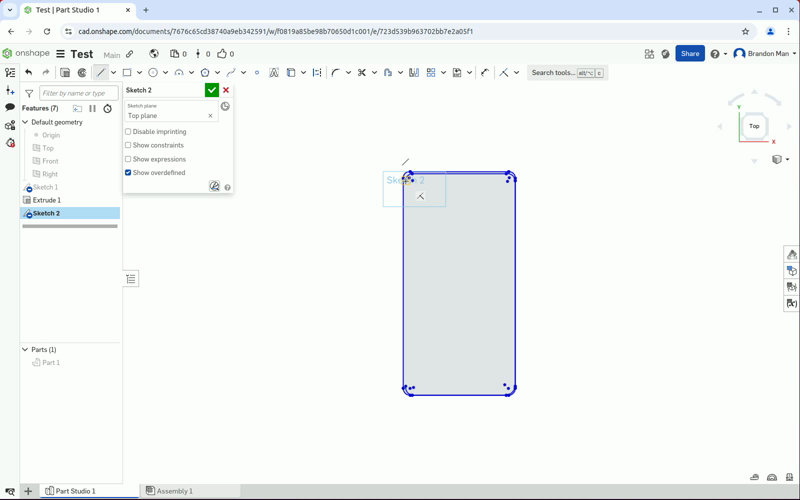
mouse_move(405, 386)
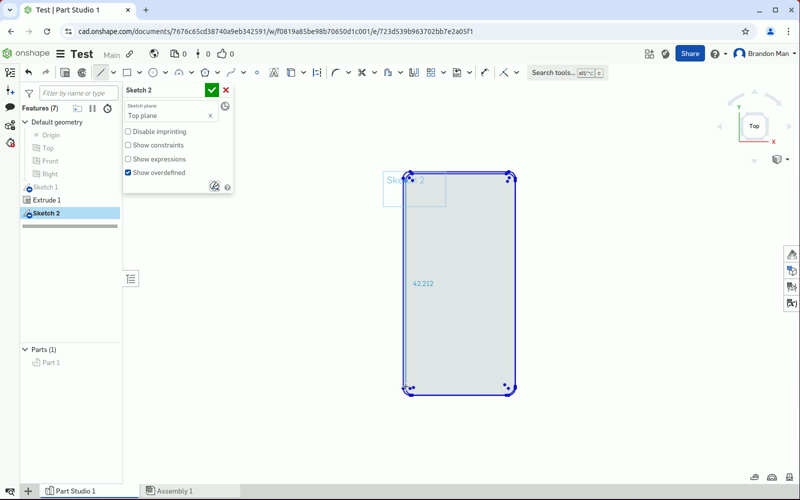
scroll(6)
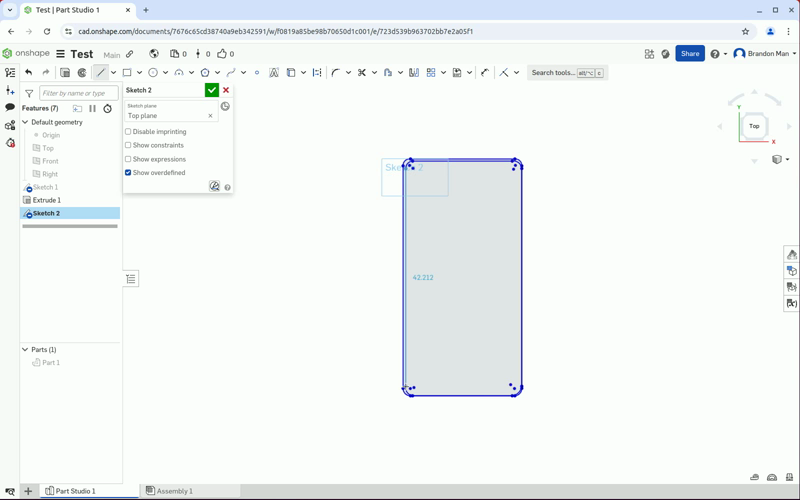
scroll(6)
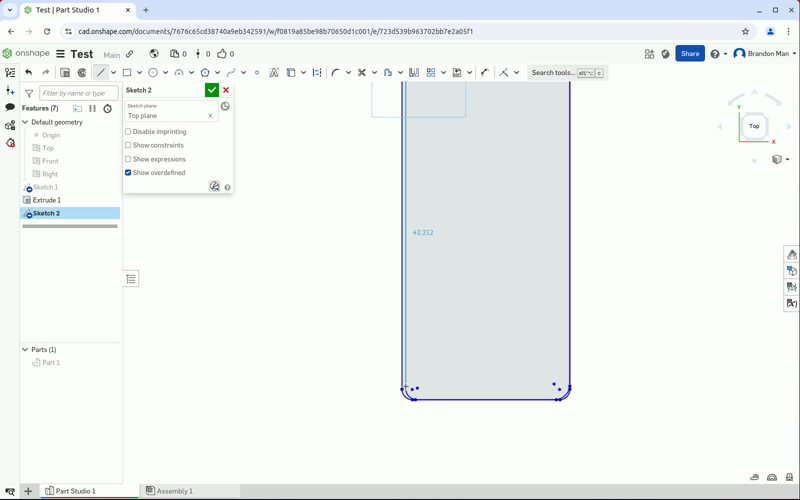
scroll(6)
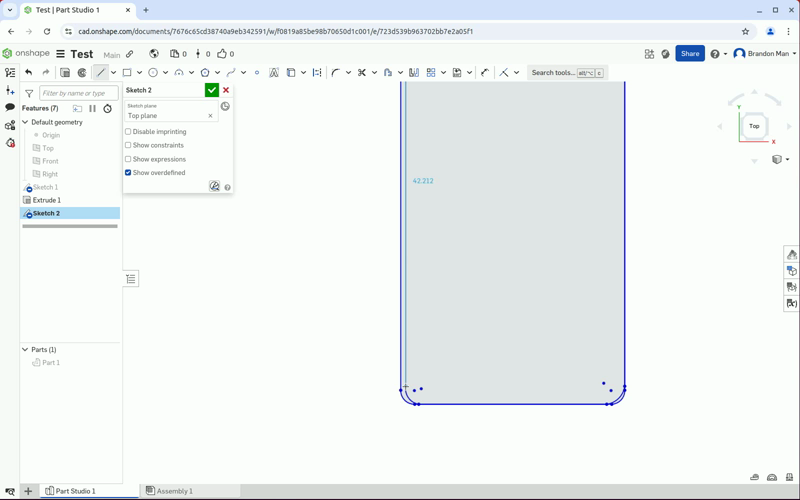
scroll(6)
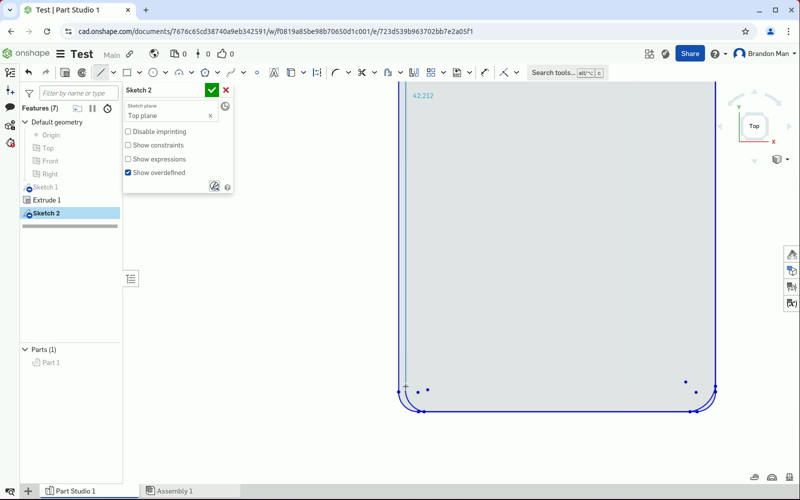
scroll(6)
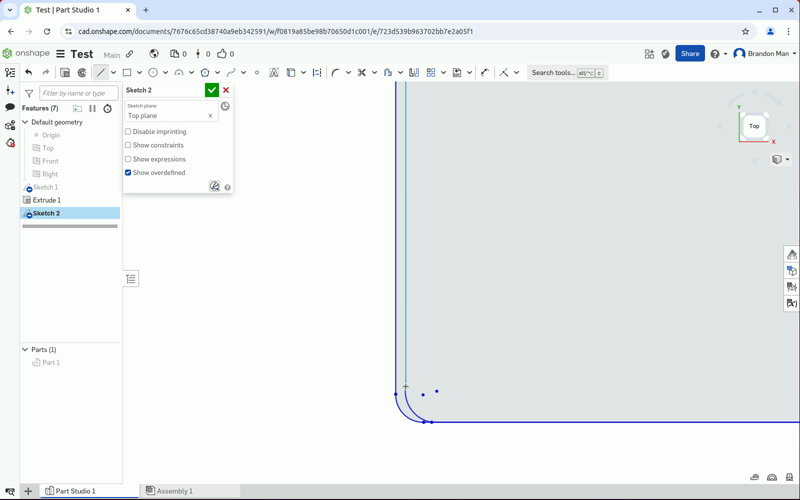
scroll(6)
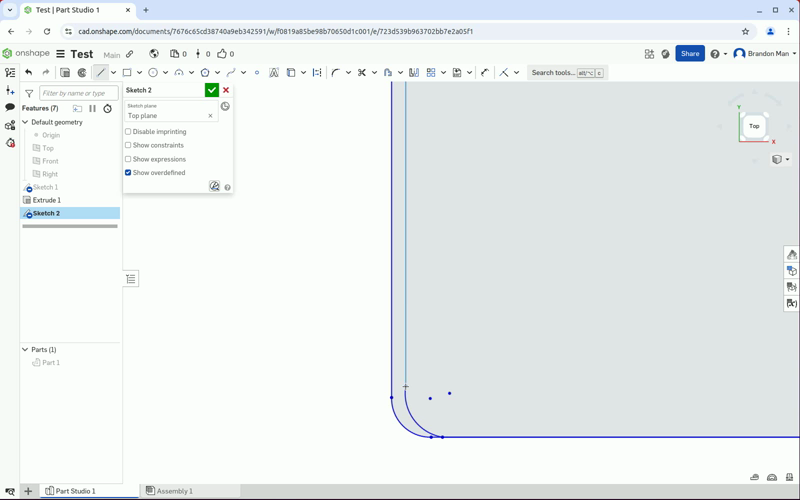
scroll(6)
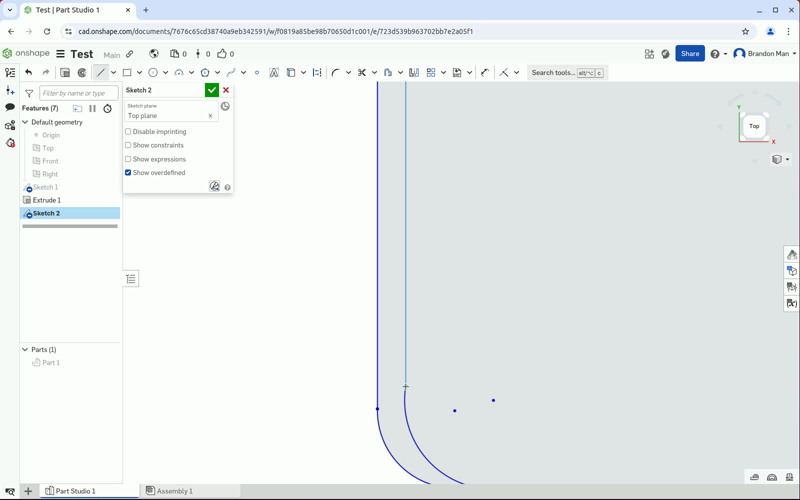
key_up(shift)
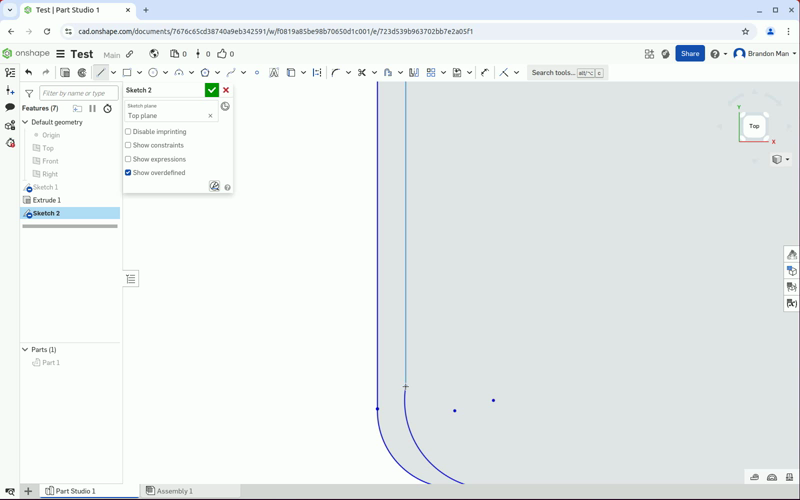
click(405, 386)
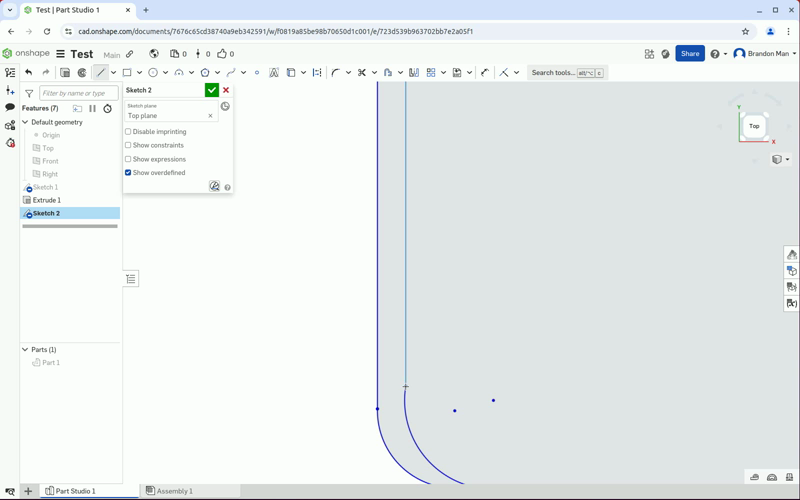
scroll(-6)
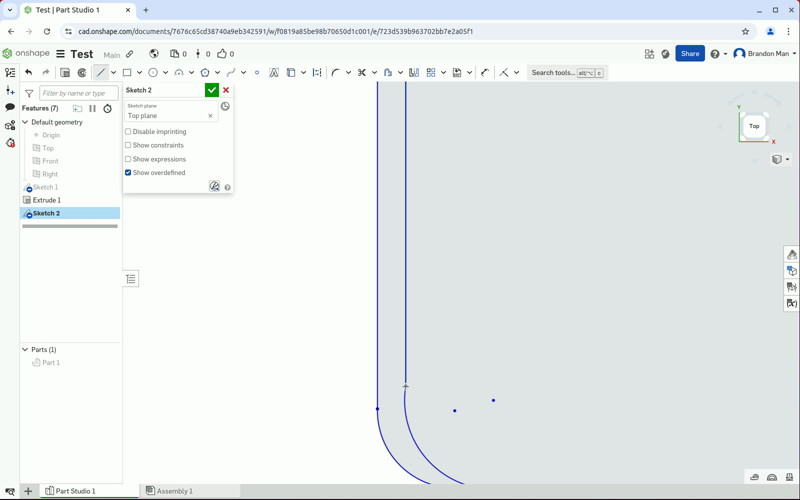
scroll(-6)
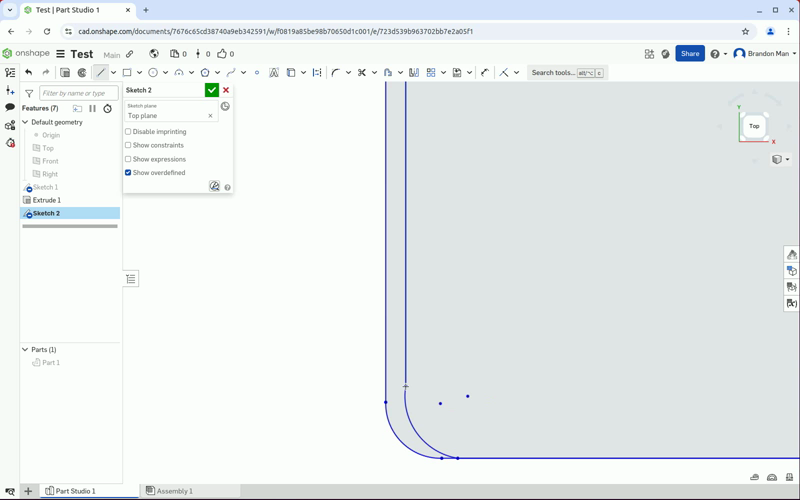
scroll(-6)
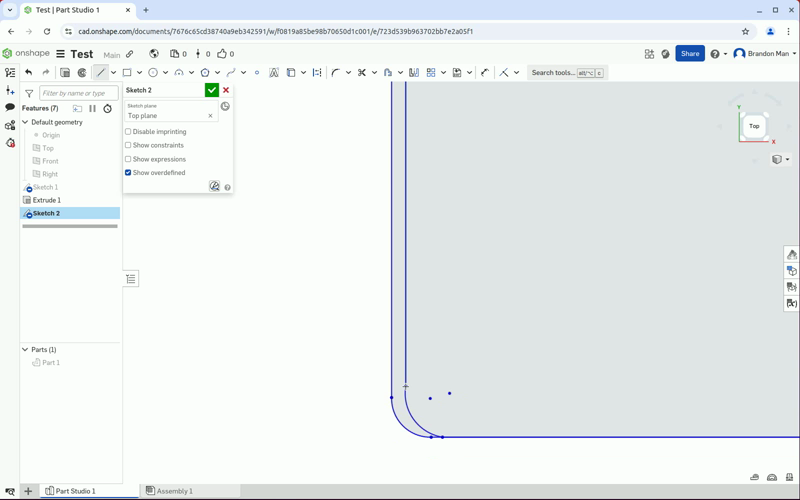
scroll(-6)
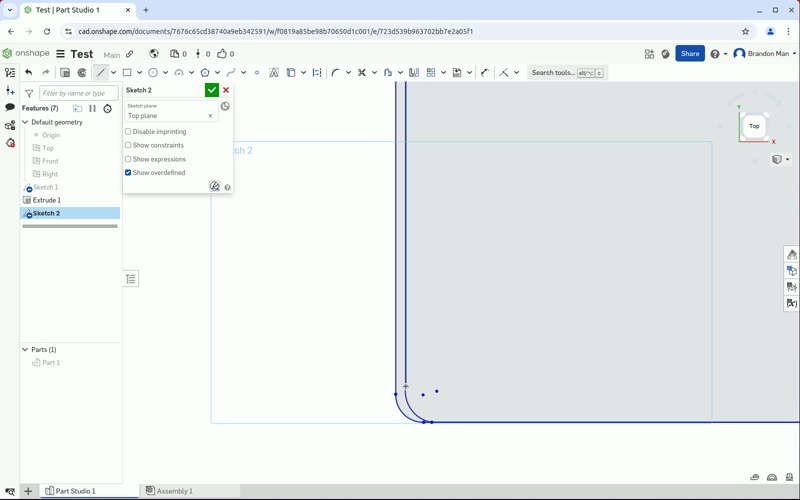
scroll(-6)
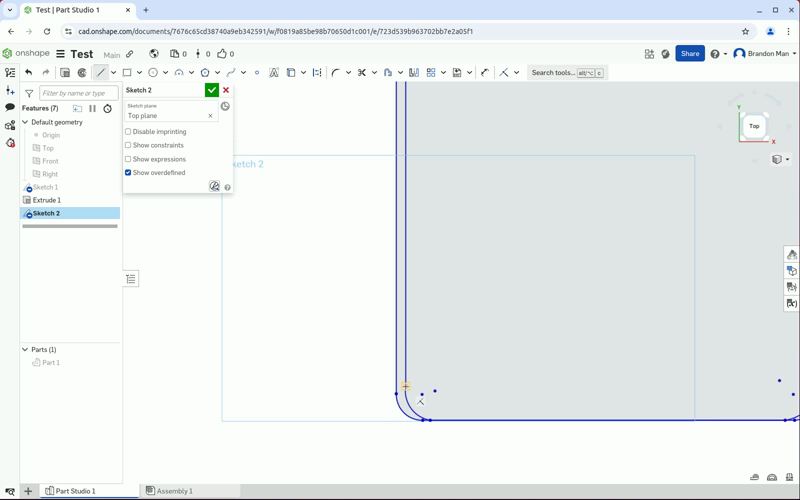
scroll(-6)
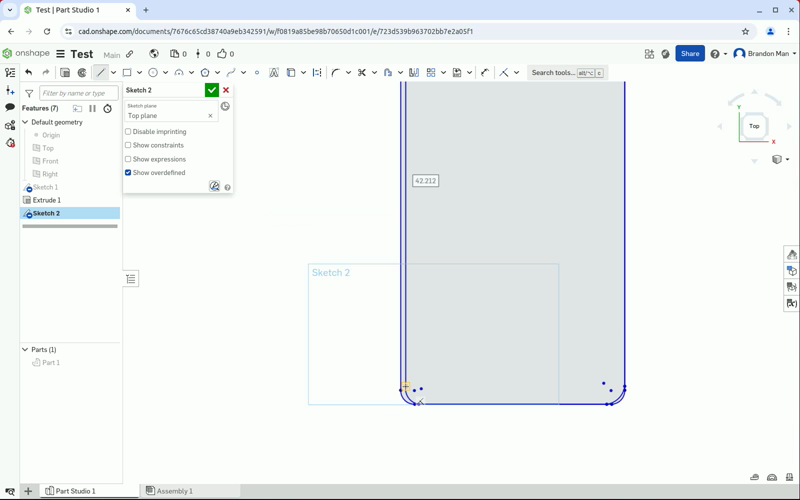
scroll(-6)
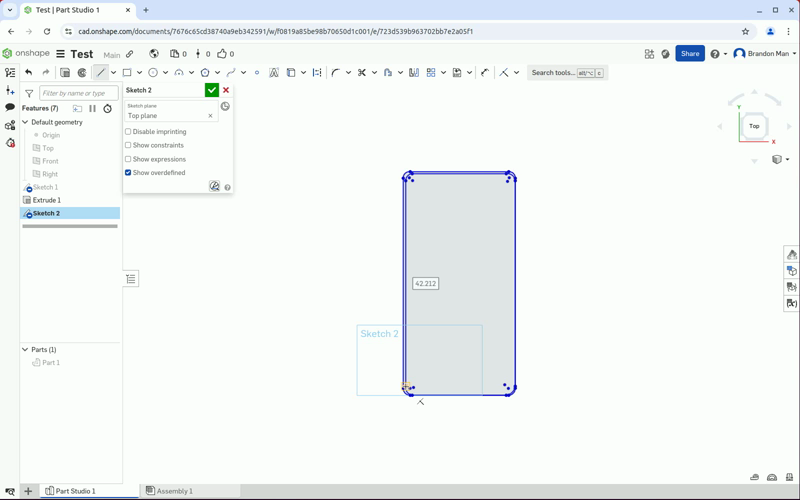
key(esc)
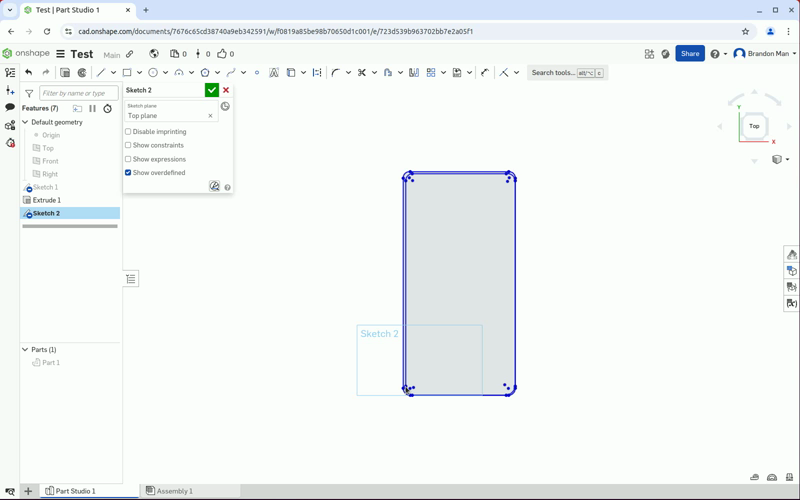
mouse_move(404, 272)
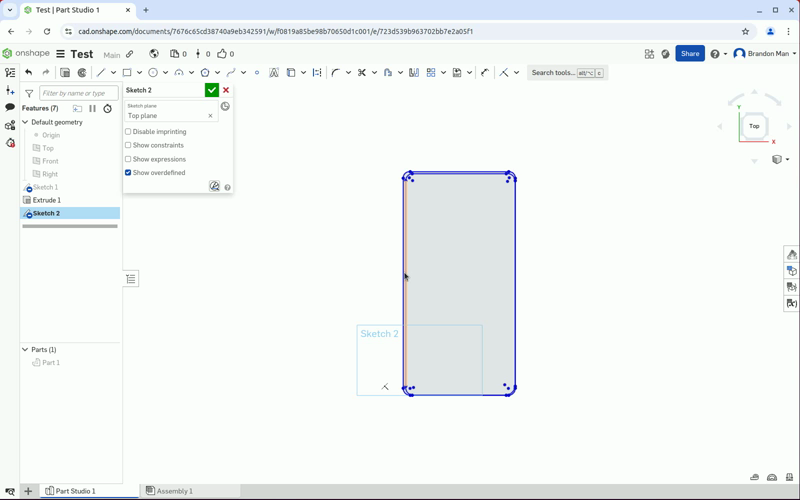
scroll(6)
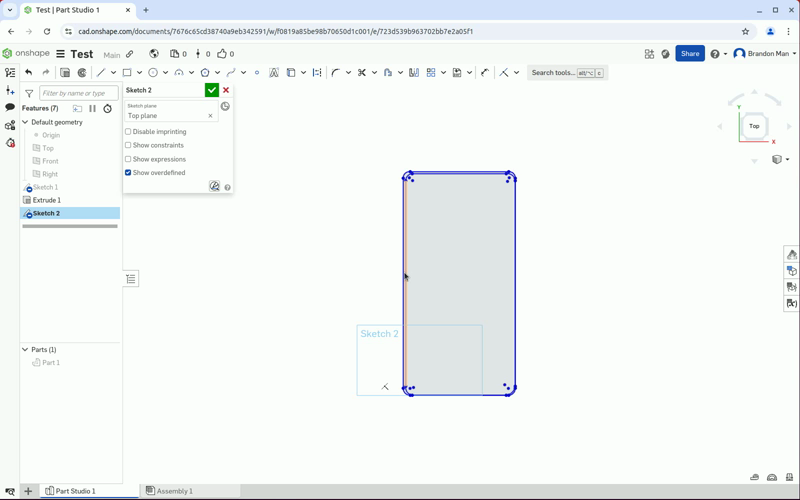
scroll(6)
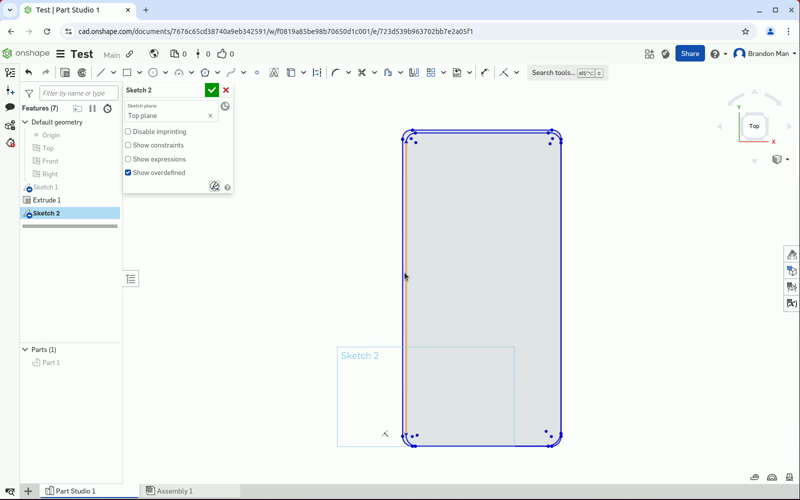
scroll(6)
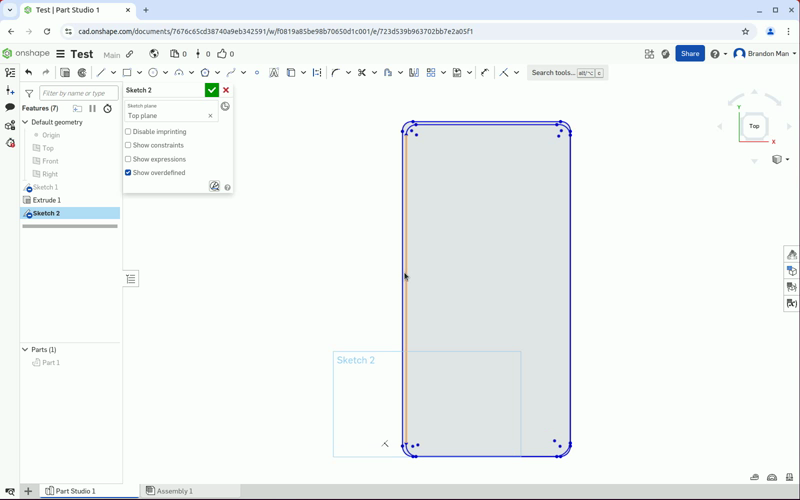
scroll(6)
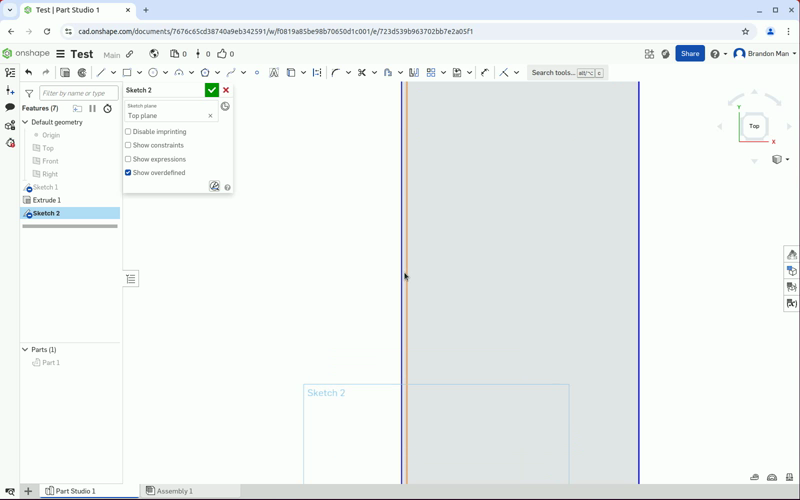
scroll(6)
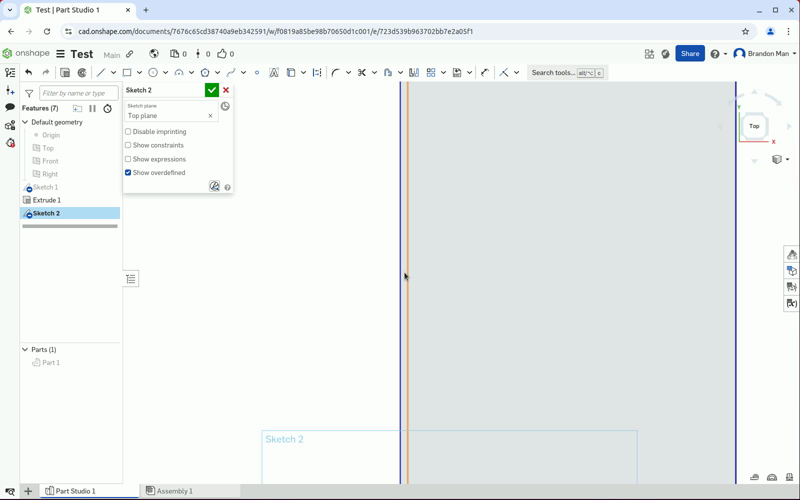
scroll(6)
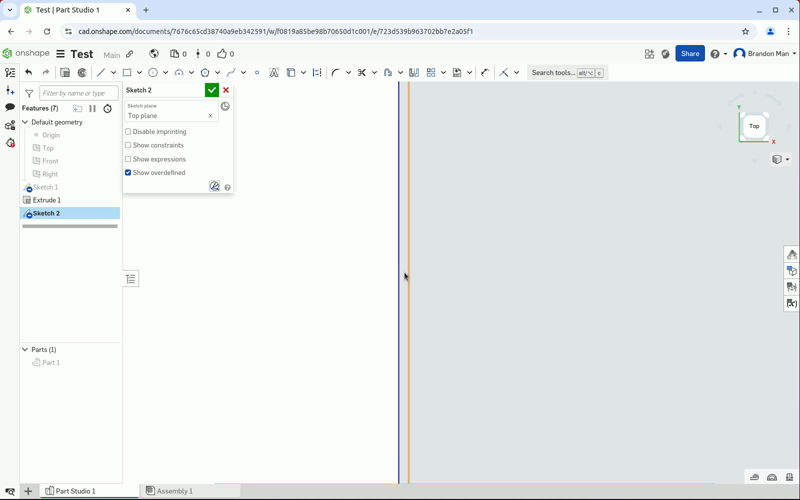
scroll(6)
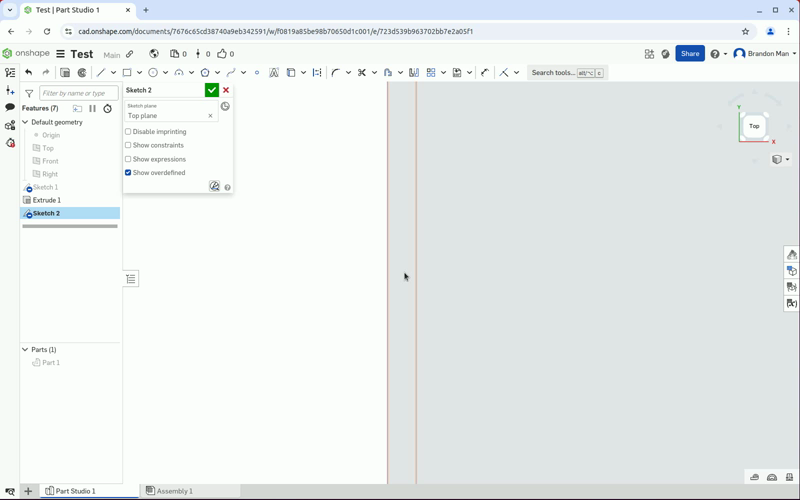
click(404, 272)
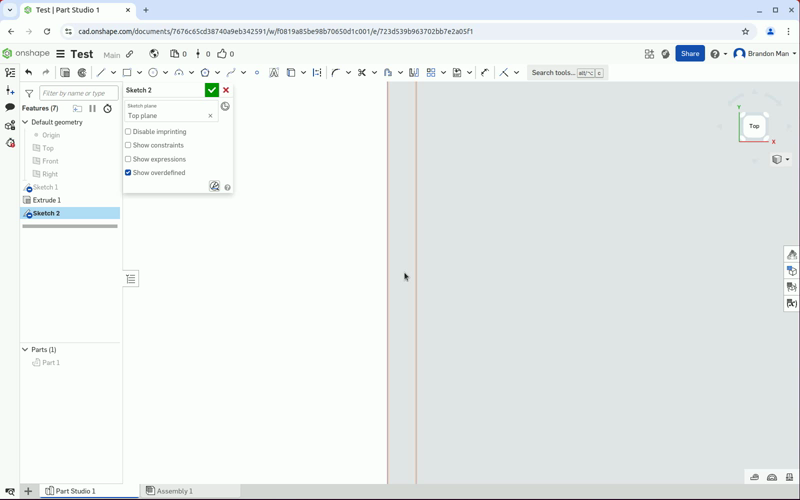
scroll(-6)
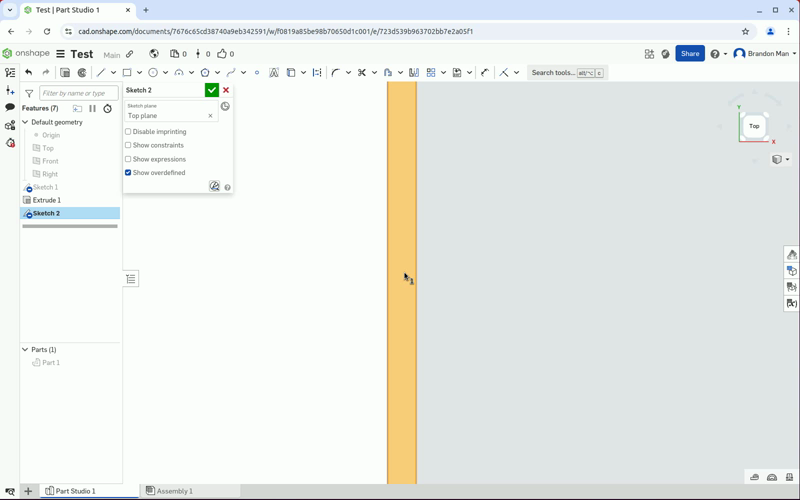
scroll(-6)
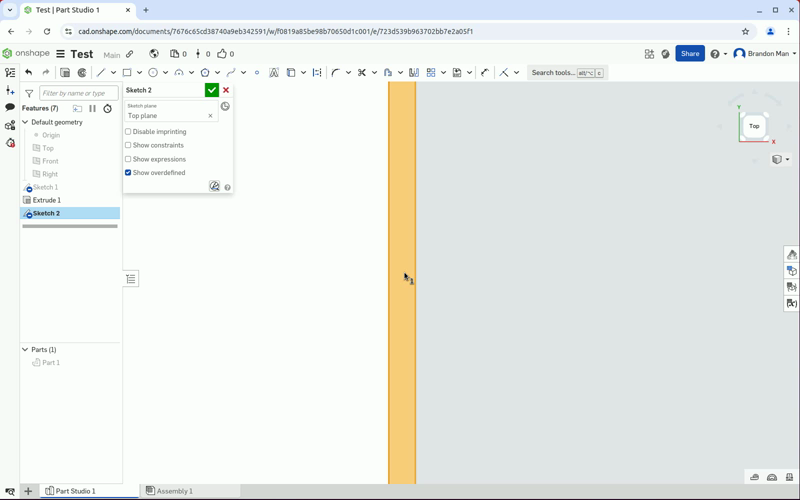
scroll(-6)
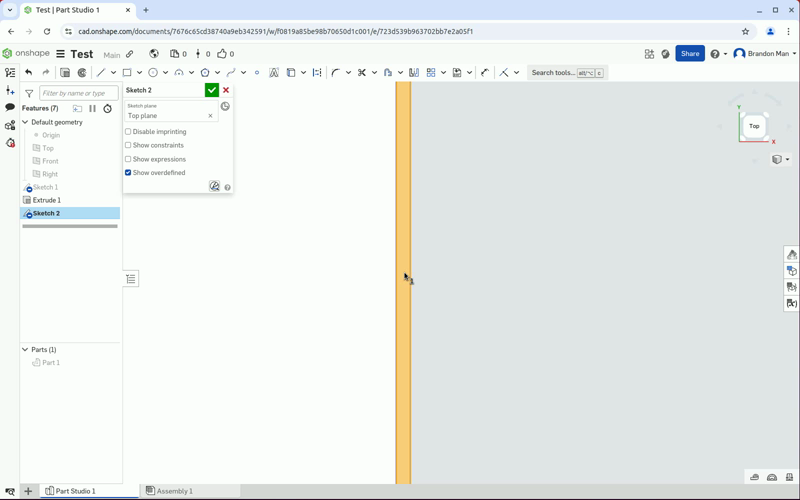
scroll(-6)
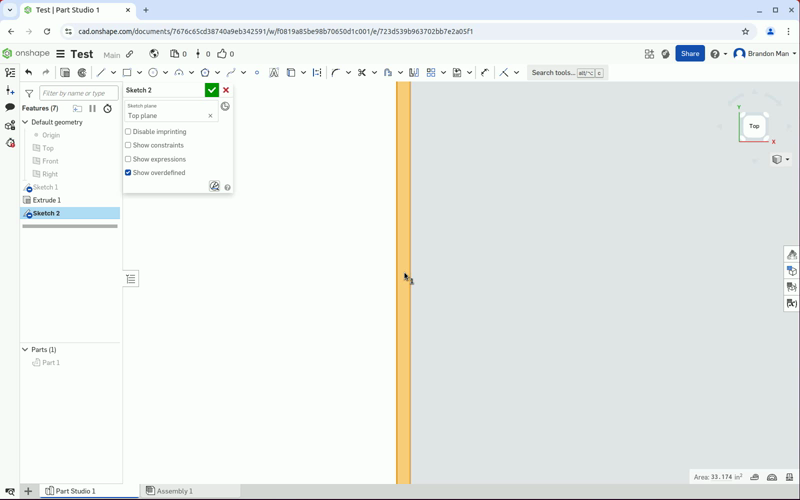
scroll(-6)
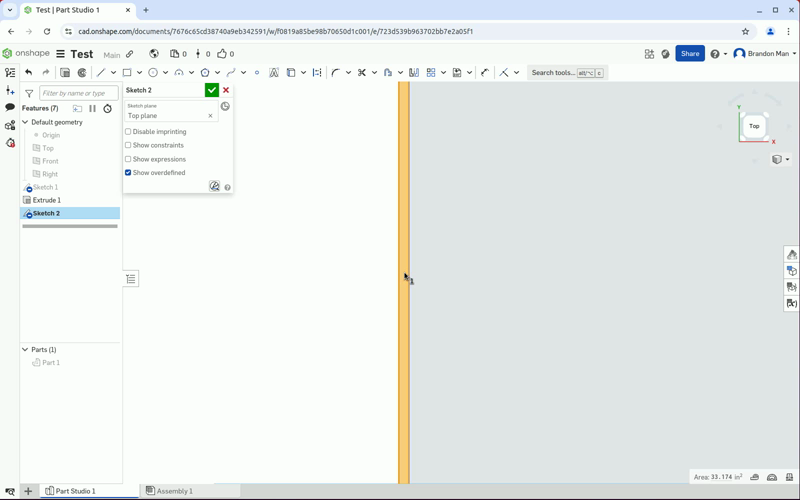
scroll(-6)
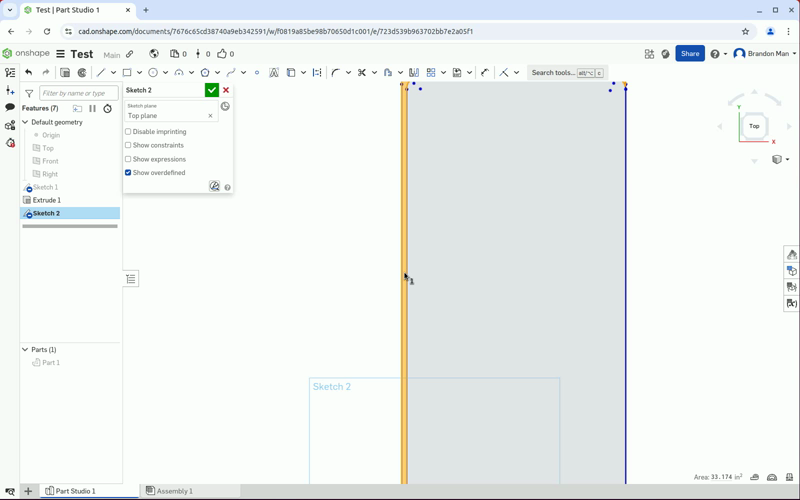
scroll(-6)
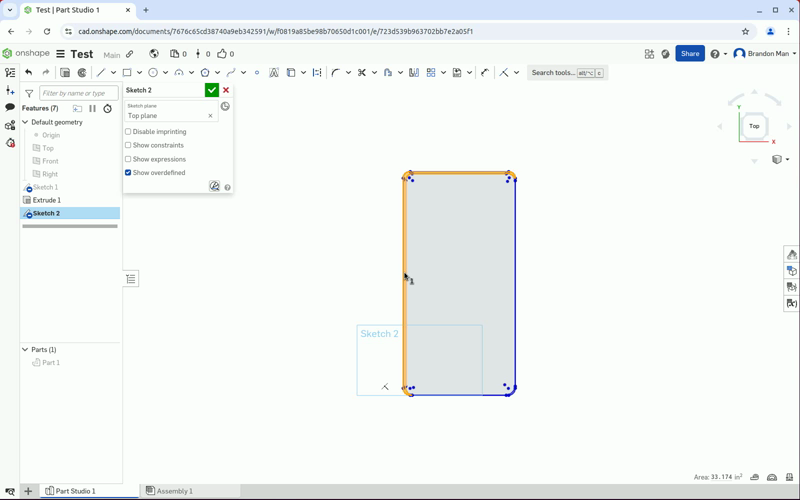
mouse_move(73, 352)
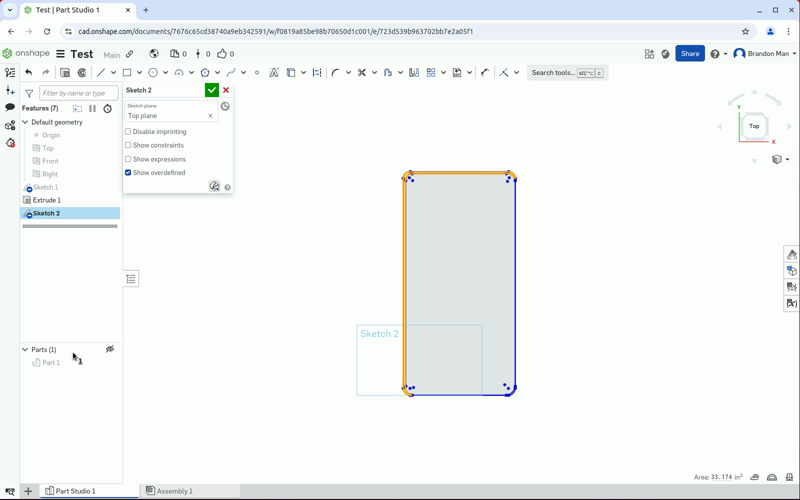
key(shift+y)
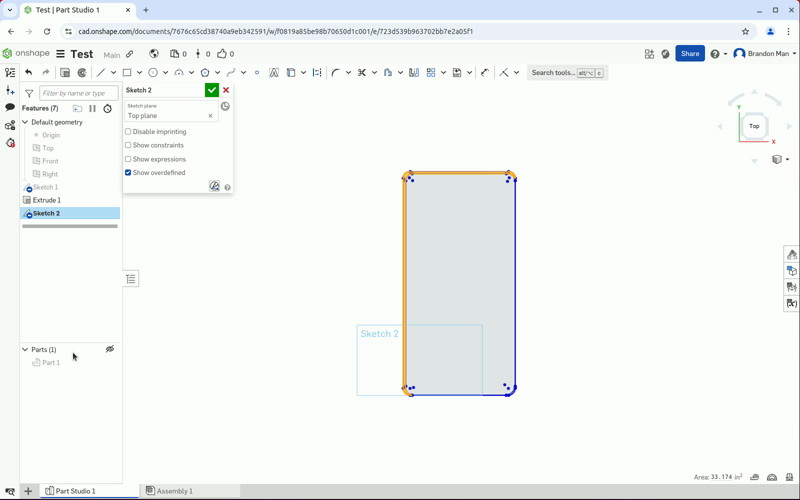
key(shift+e)
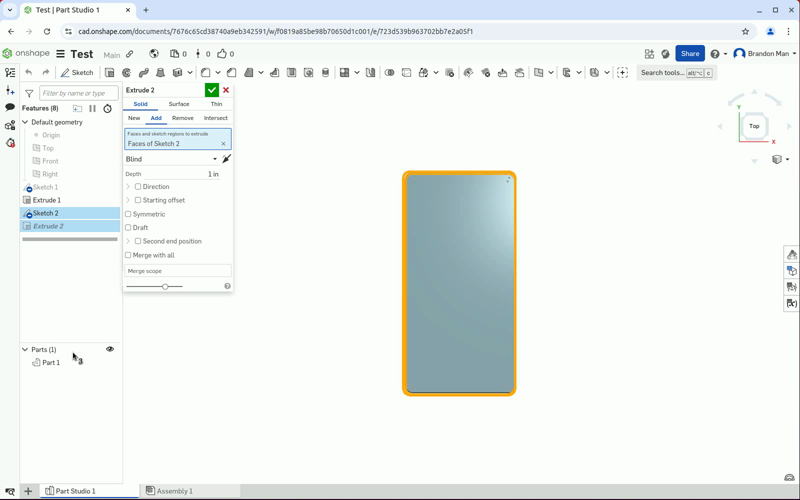
mouse_move(143, 106)
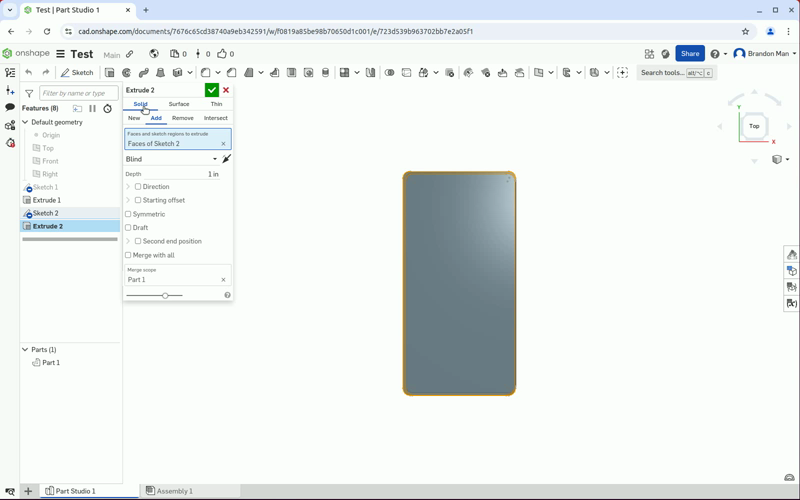
click(143, 106)
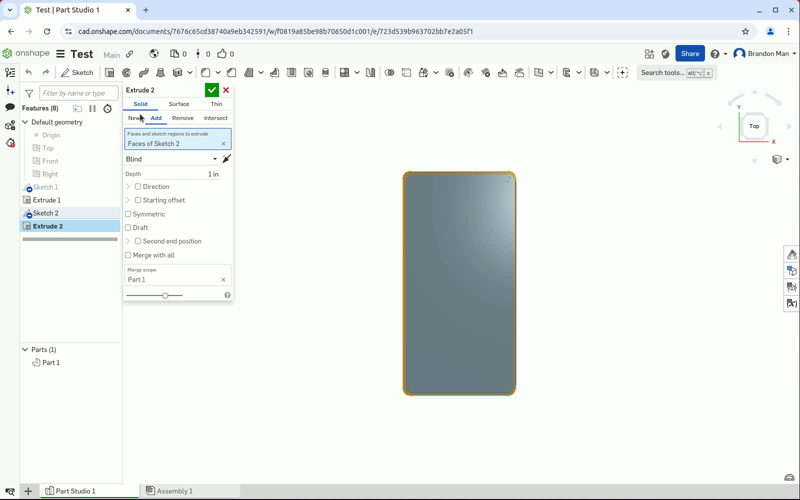
mouse_move(137, 120)
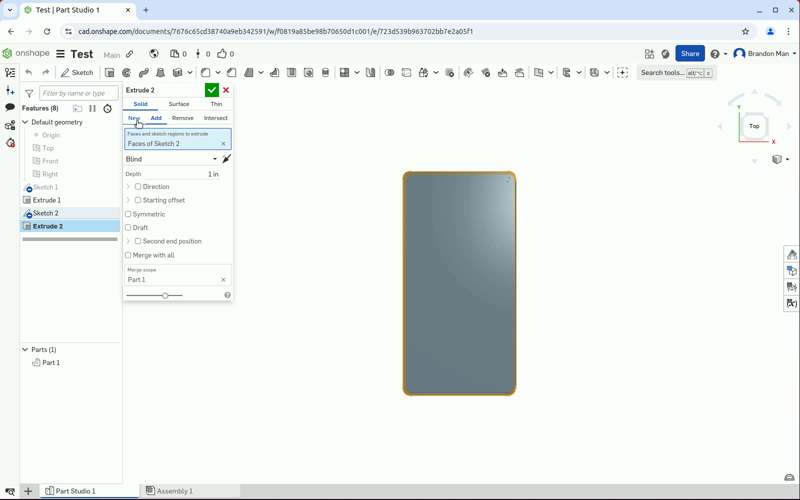
click(137, 120)
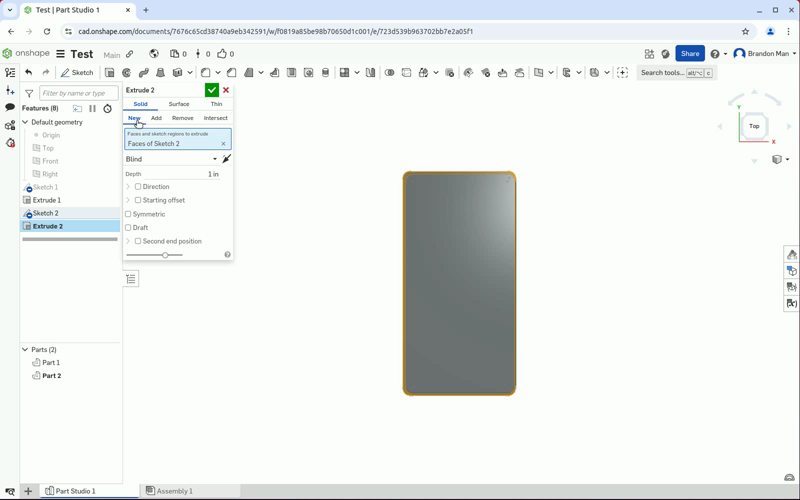
key(tab, 4)
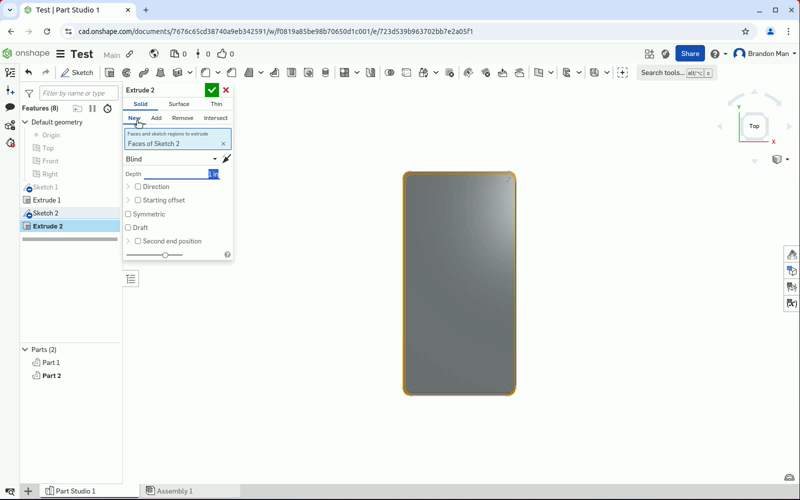
text(0.481)
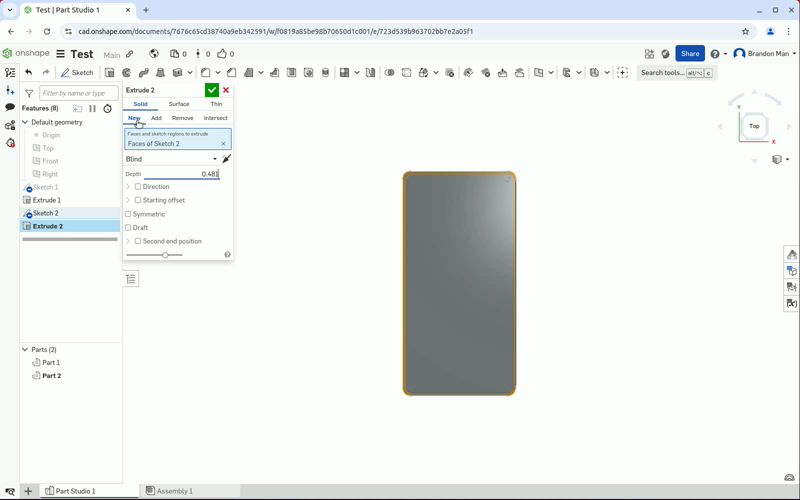
key(enter)
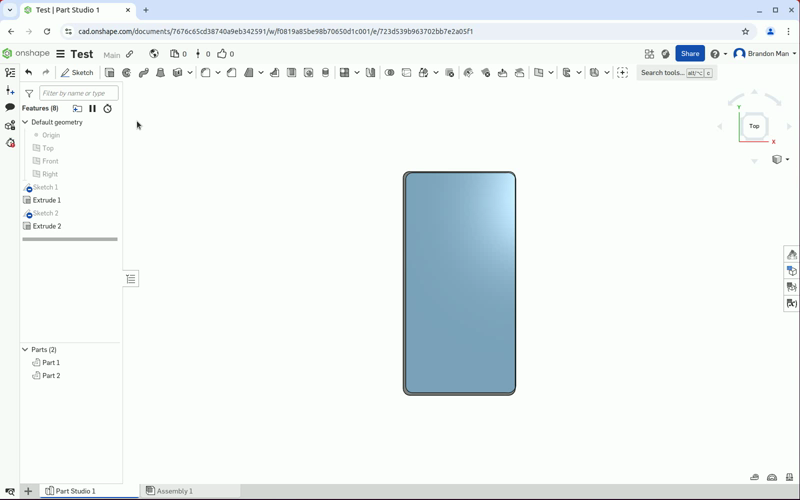
key(shift+h)
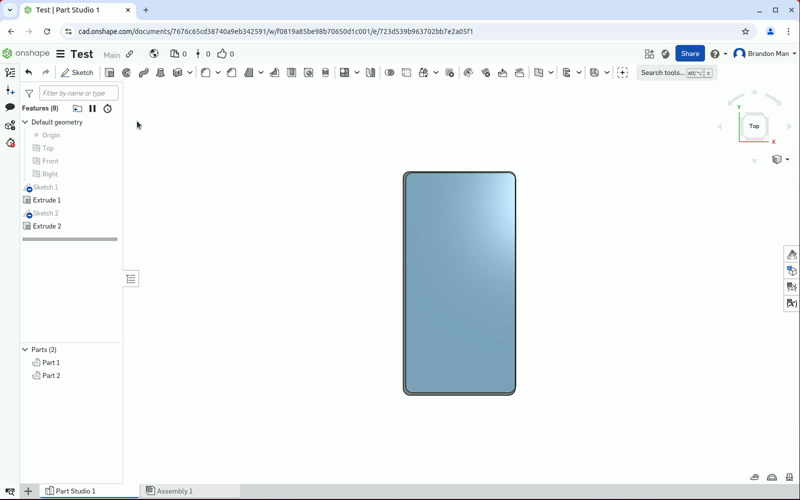
key(shift+h)
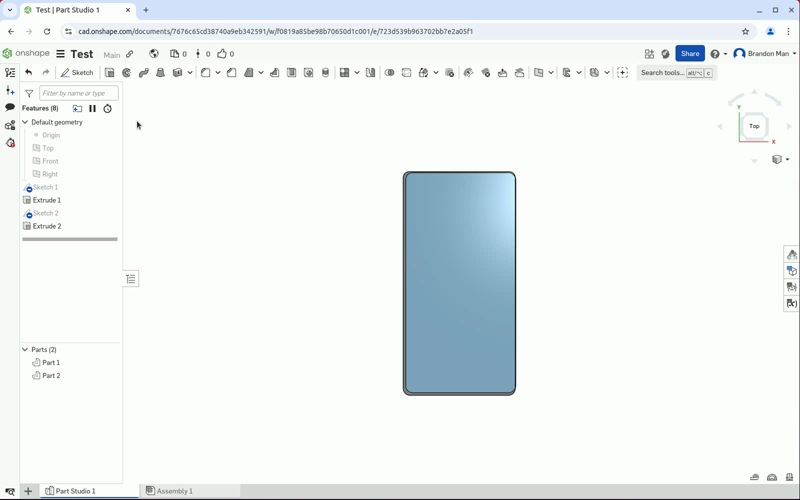
mouse_move(73, 189)
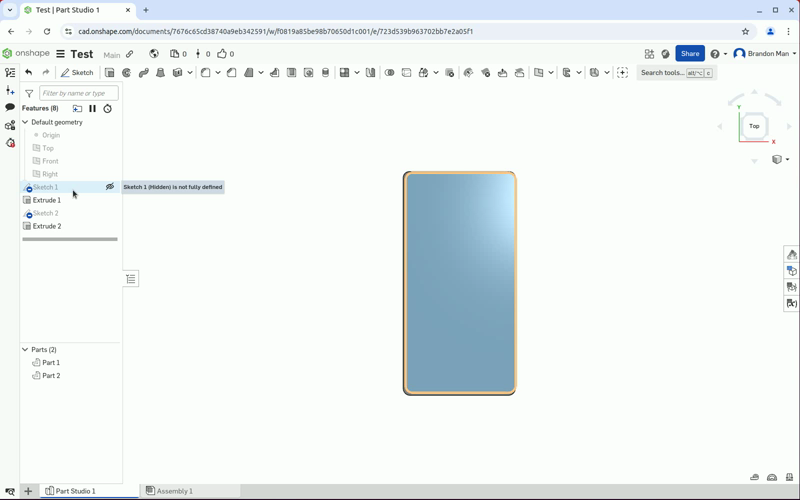
click(73, 189)
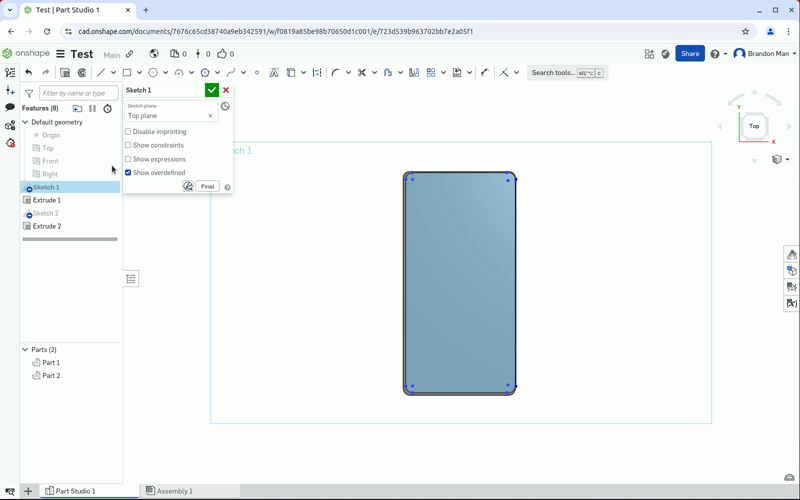
mouse_move(229, 92)
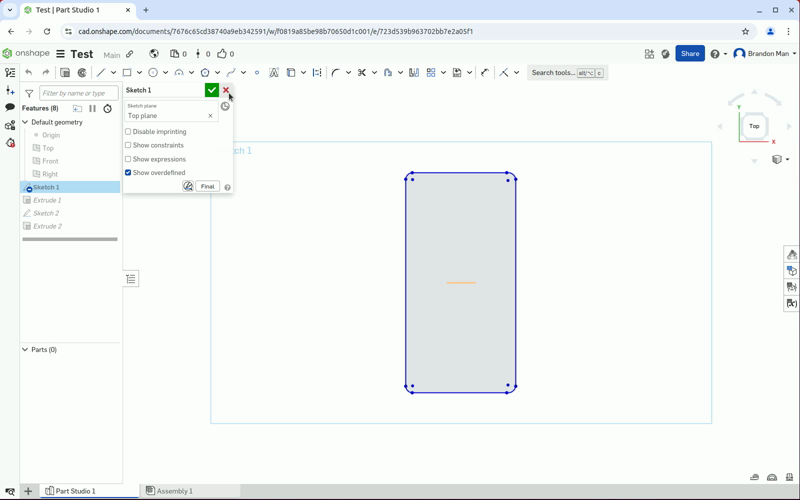
click(229, 92)
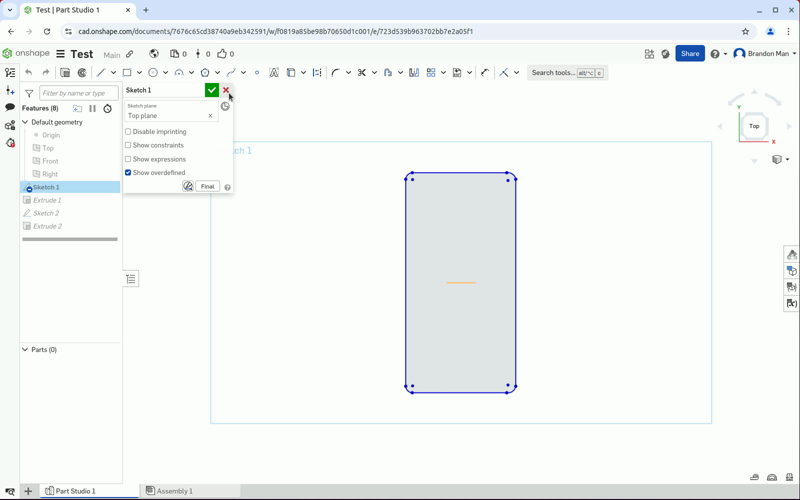
key(shift+s)
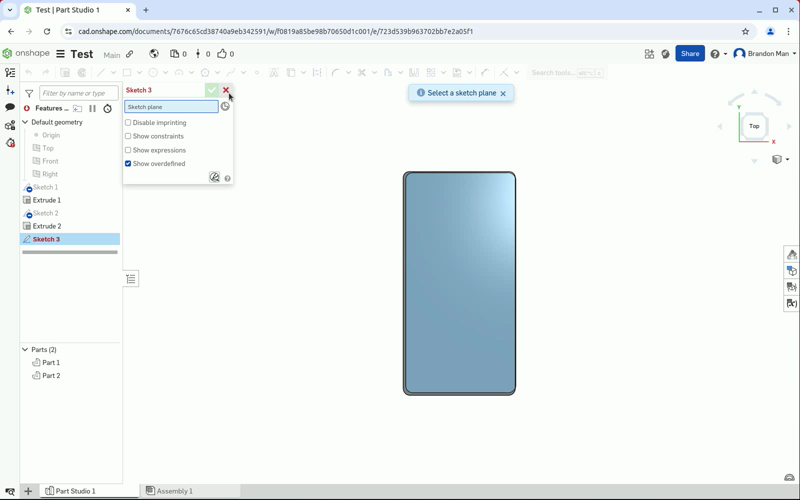
mouse_move(73, 150)
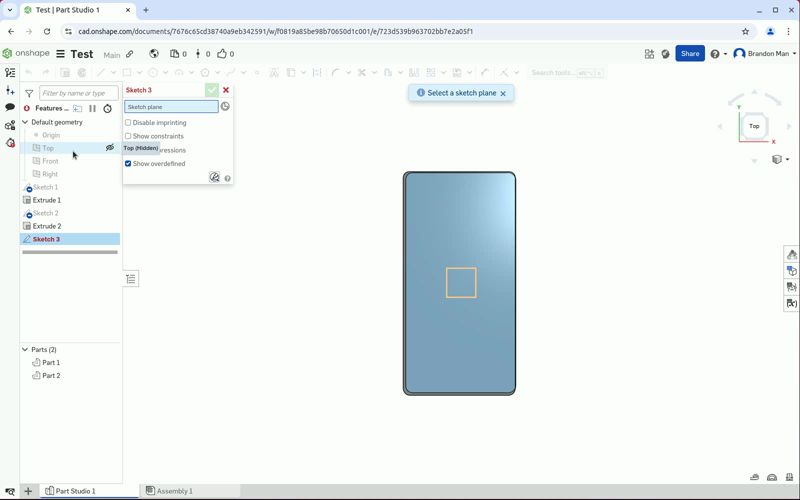
click(73, 150)
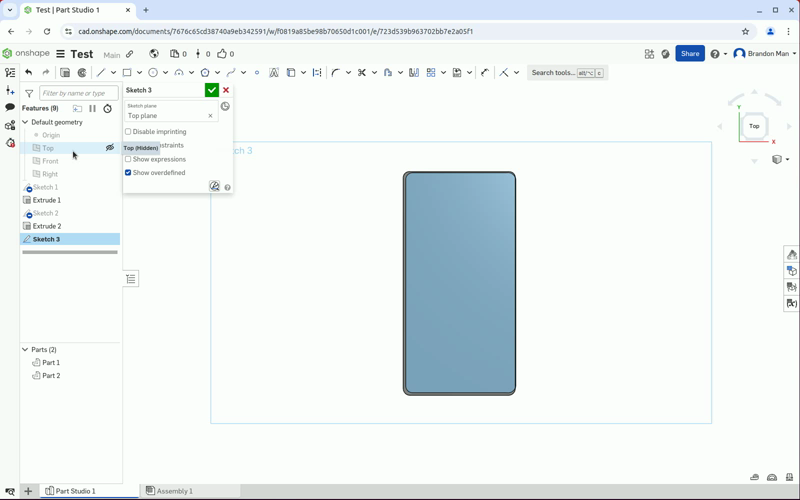
mouse_move(73, 352)
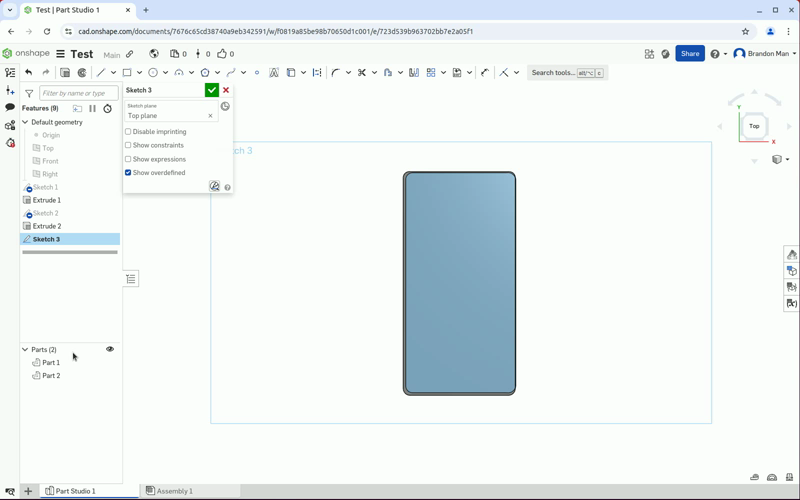
key(y)
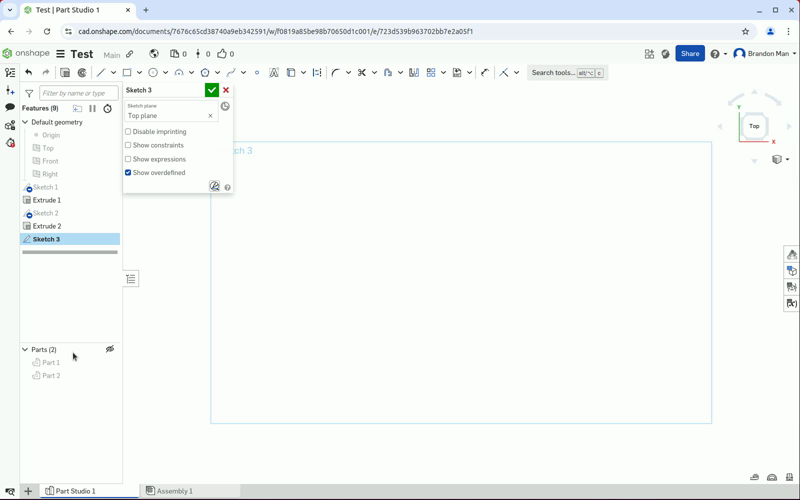
key(a)
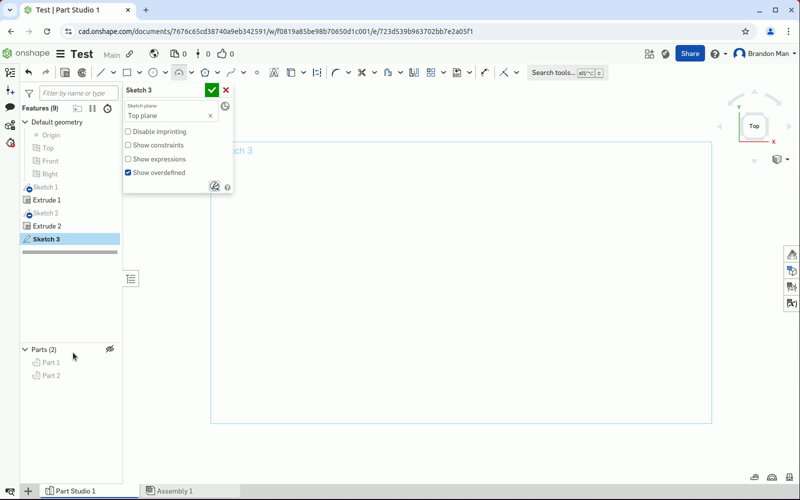
key_down(shift)
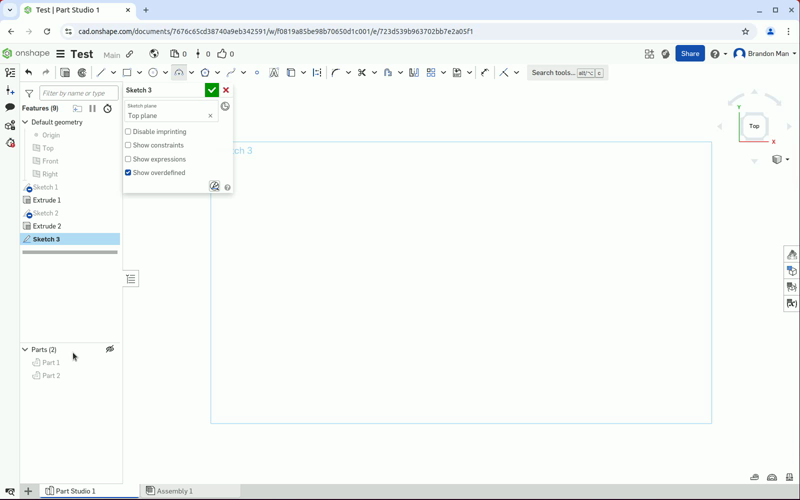
mouse_move(403, 388)
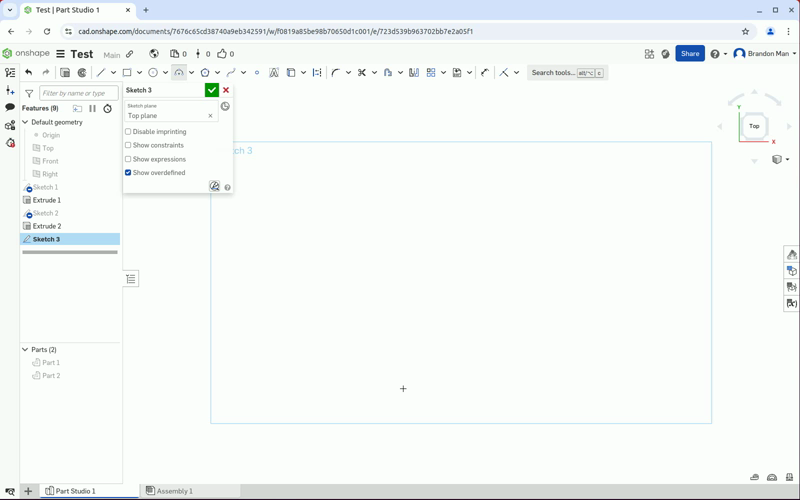
click(403, 388)
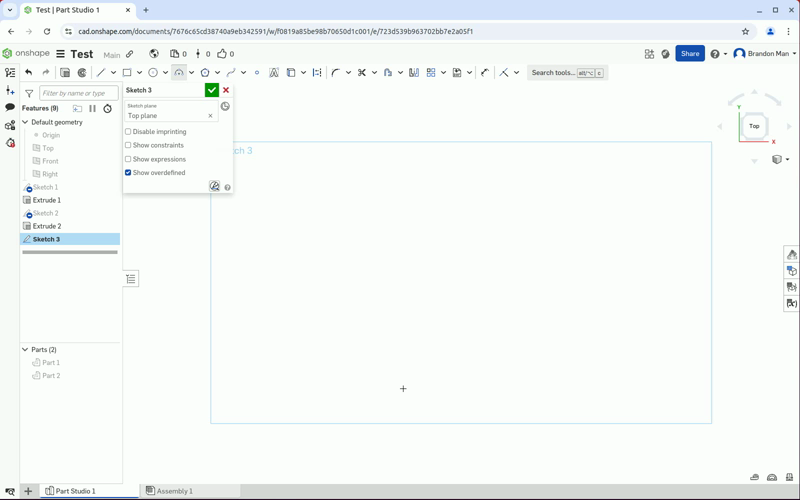
key_up(shift)
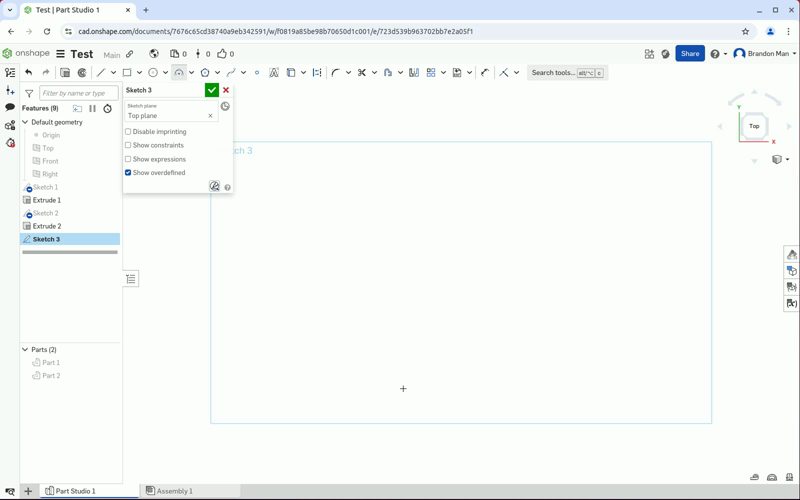
key_down(shift)
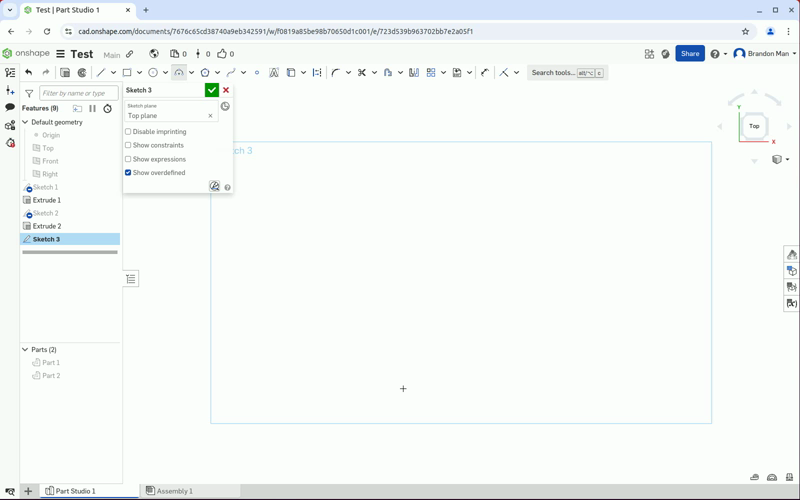
mouse_move(410, 395)
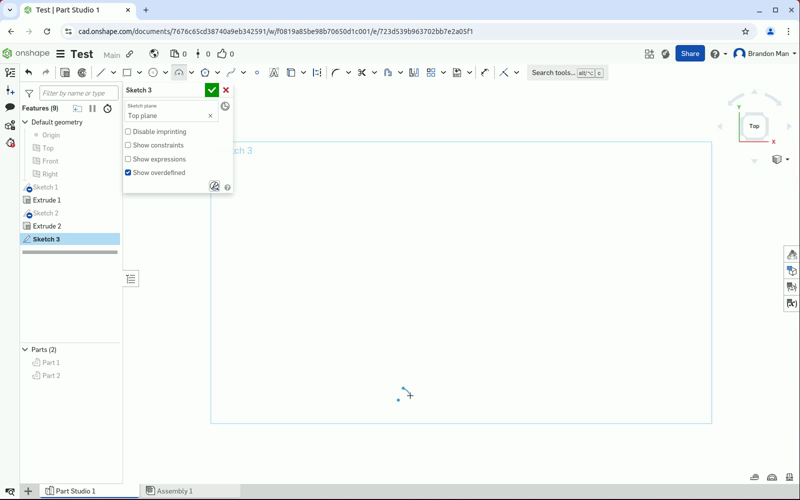
click(410, 395)
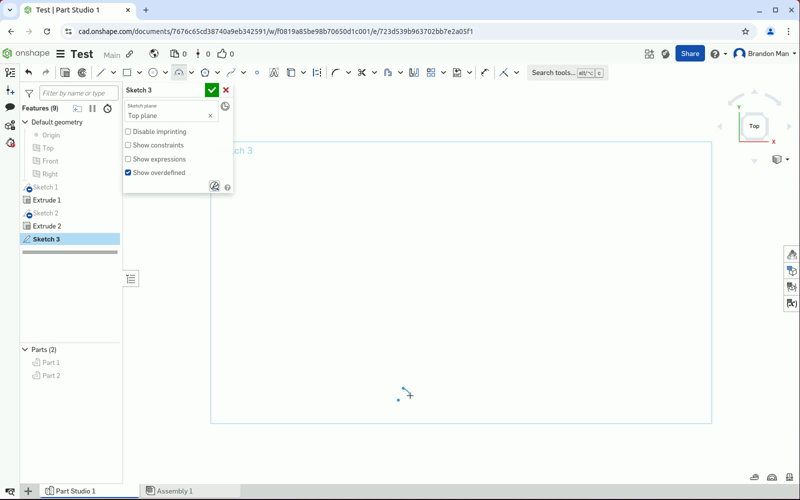
mouse_move(405, 393)
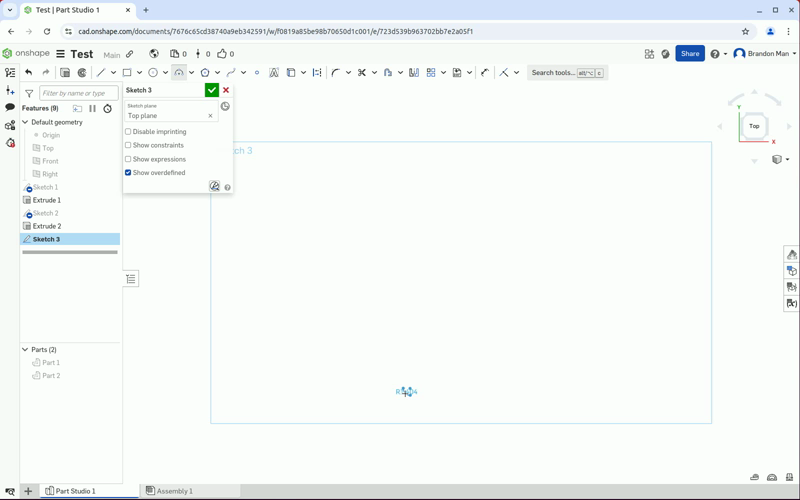
click(405, 393)
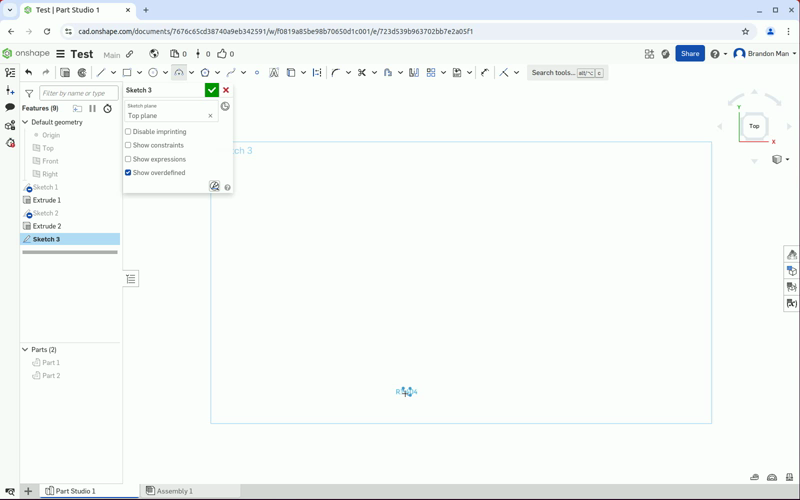
key_up(shift)
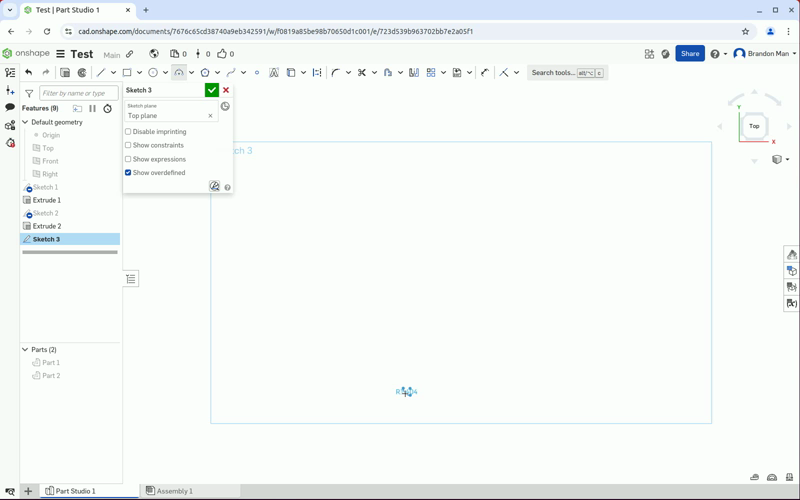
key(esc)
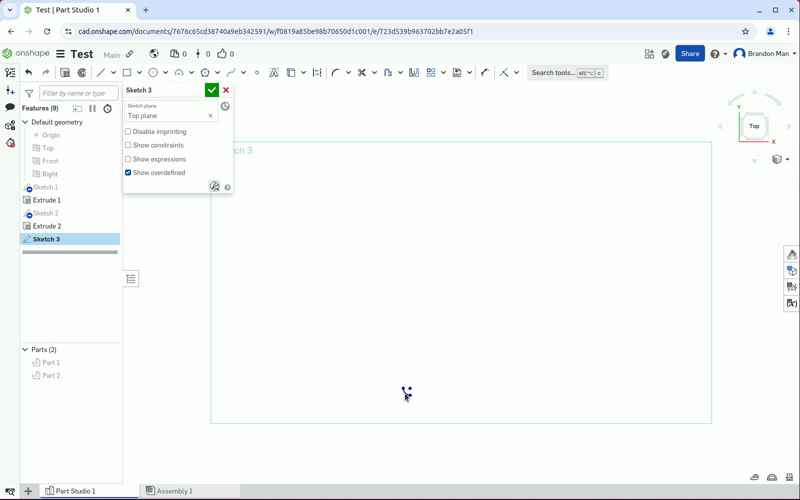
key(l)
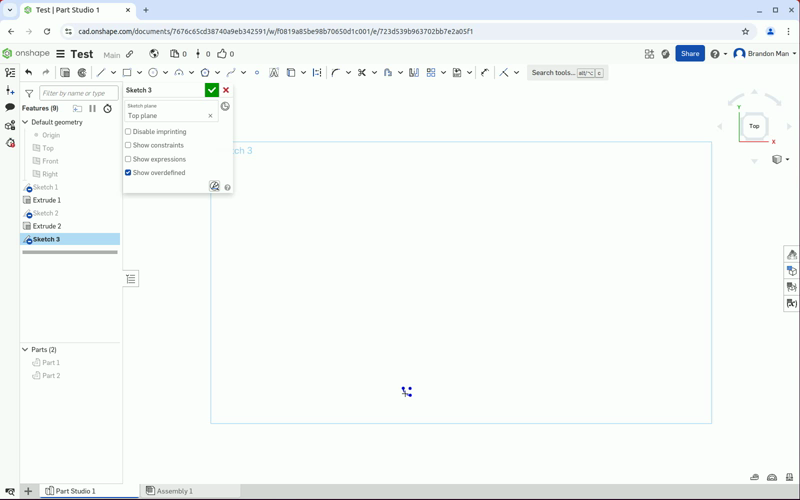
mouse_move(410, 395)
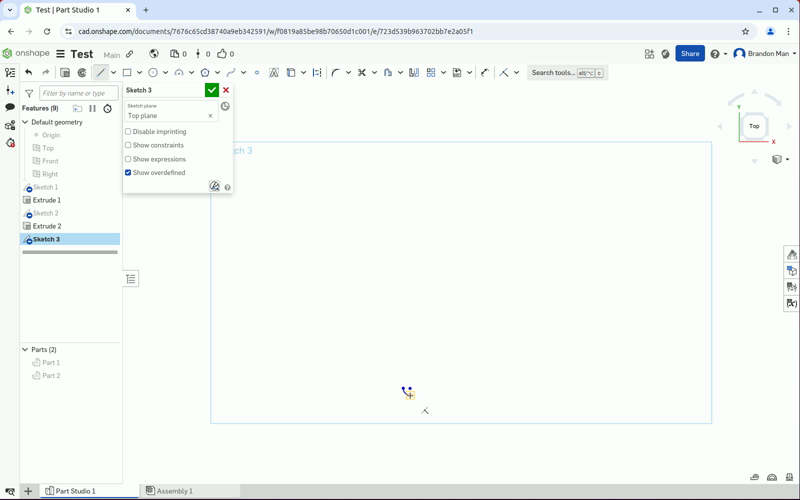
click(410, 395)
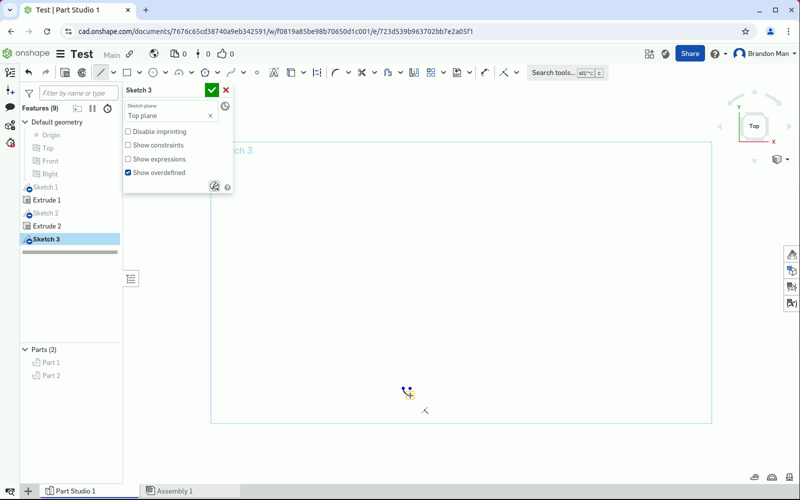
key_down(shift)
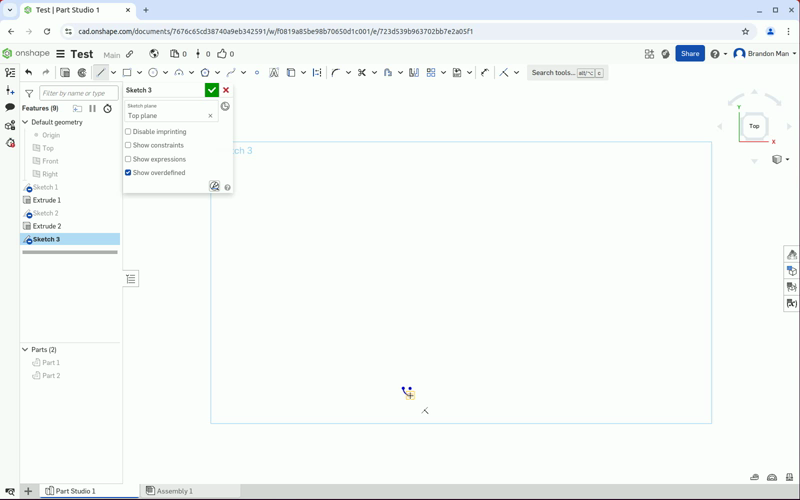
mouse_move(508, 395)
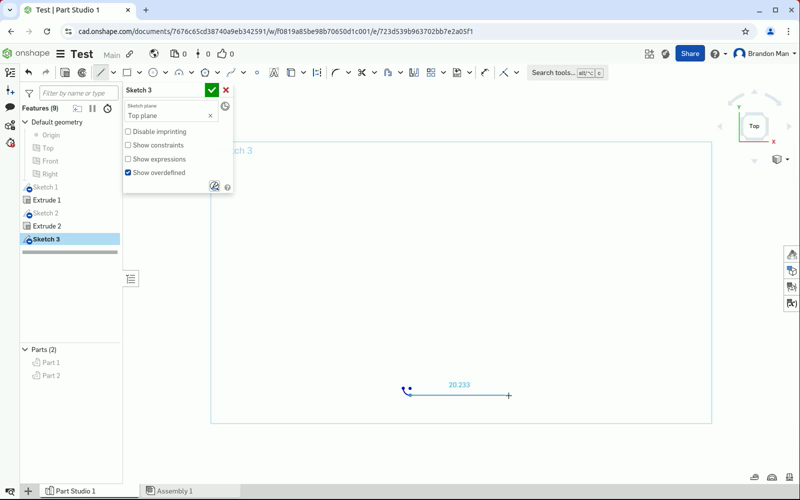
click(508, 395)
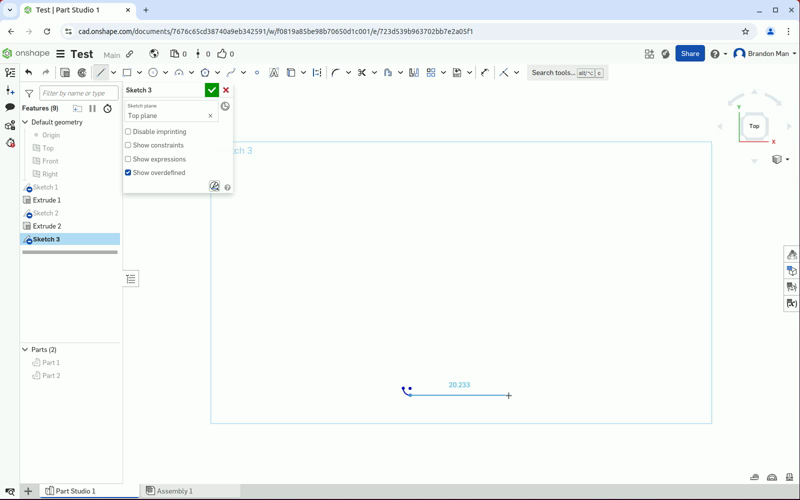
key_up(shift)
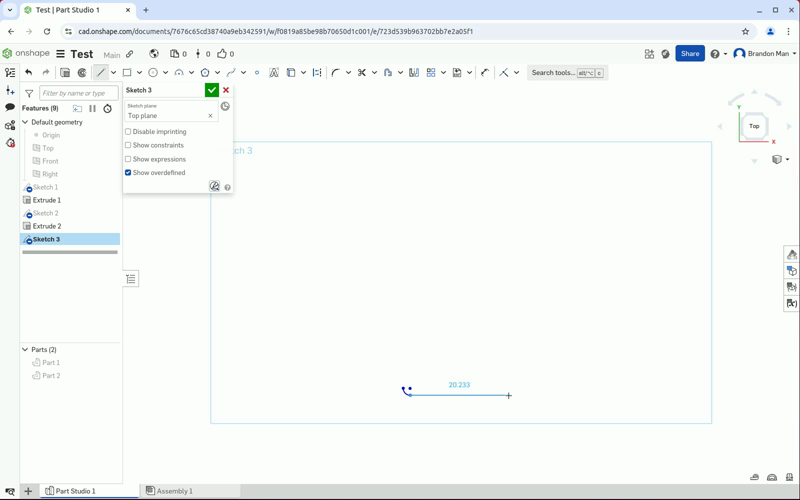
key(esc)
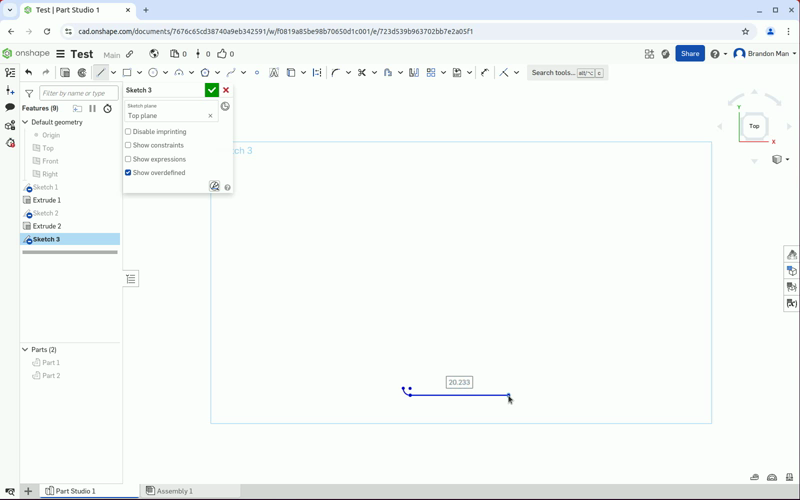
key(a)
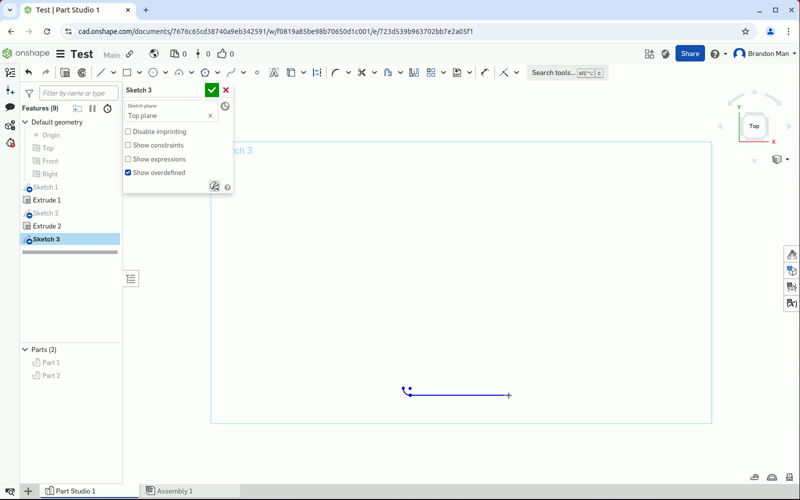
mouse_move(508, 395)
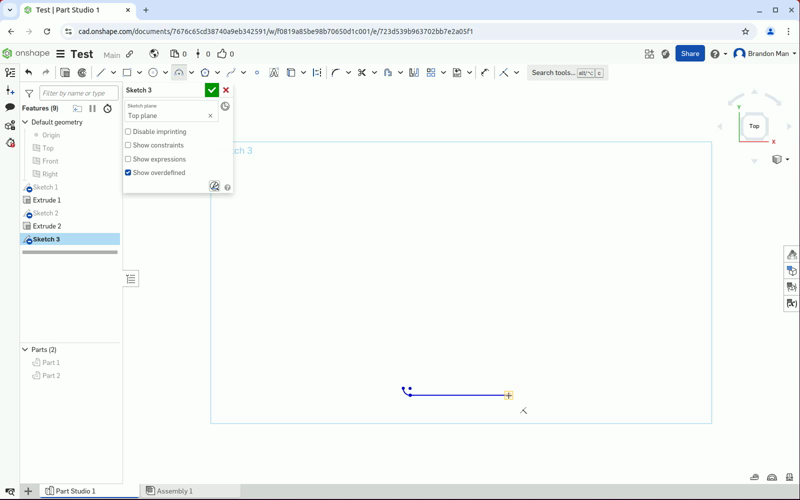
click(508, 395)
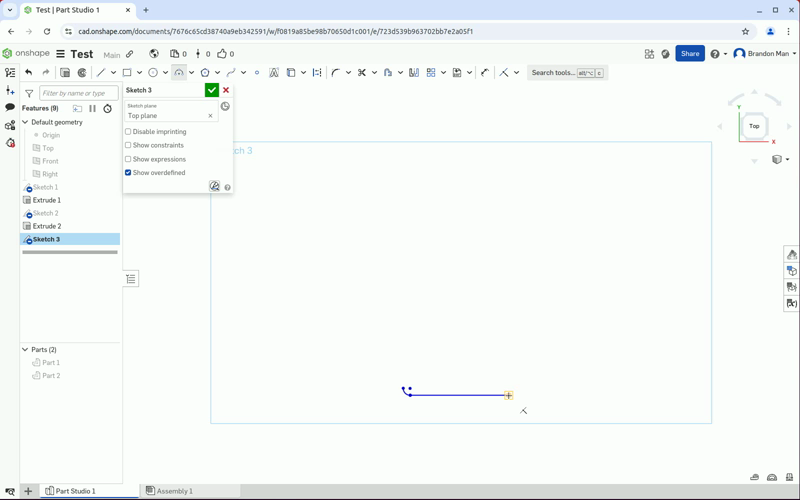
key_down(shift)
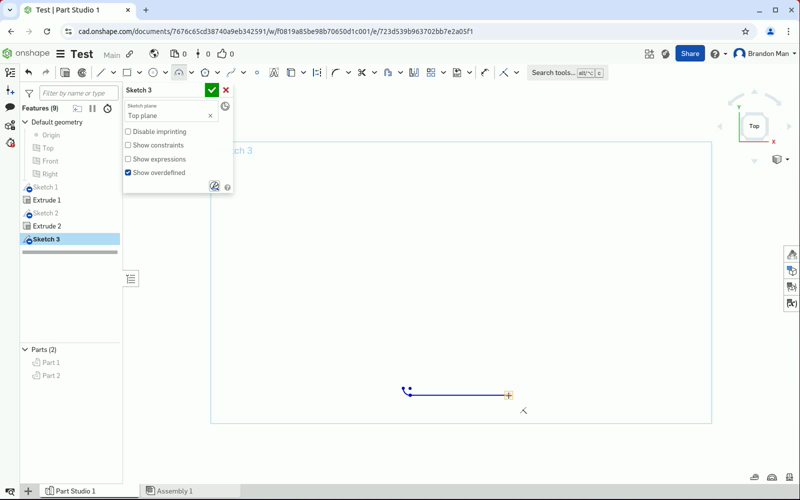
mouse_move(515, 388)
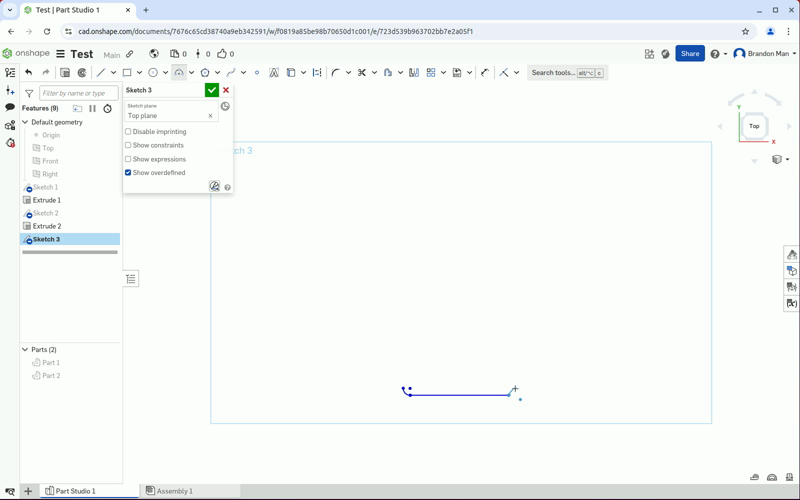
click(515, 388)
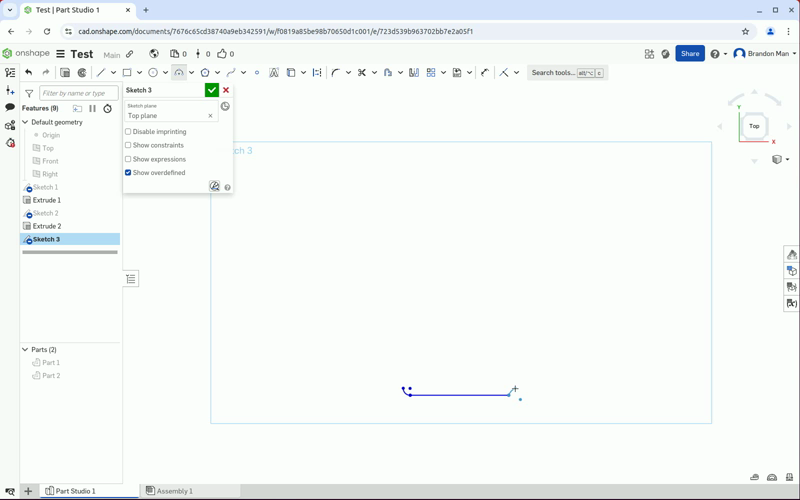
mouse_move(513, 393)
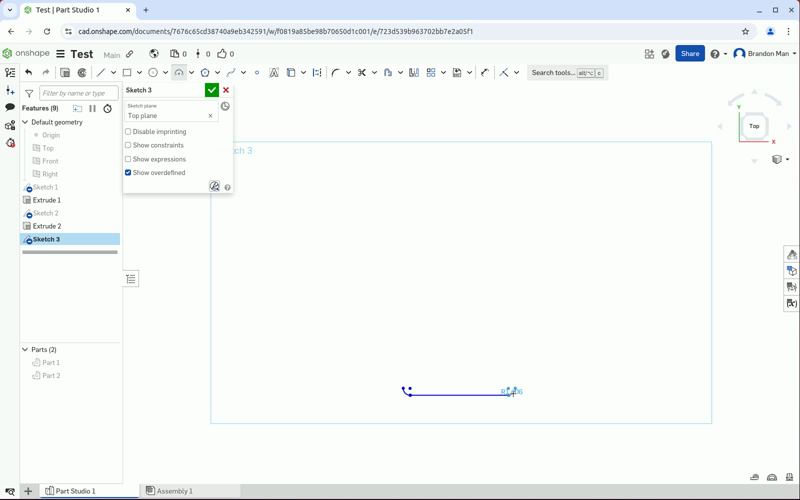
click(513, 393)
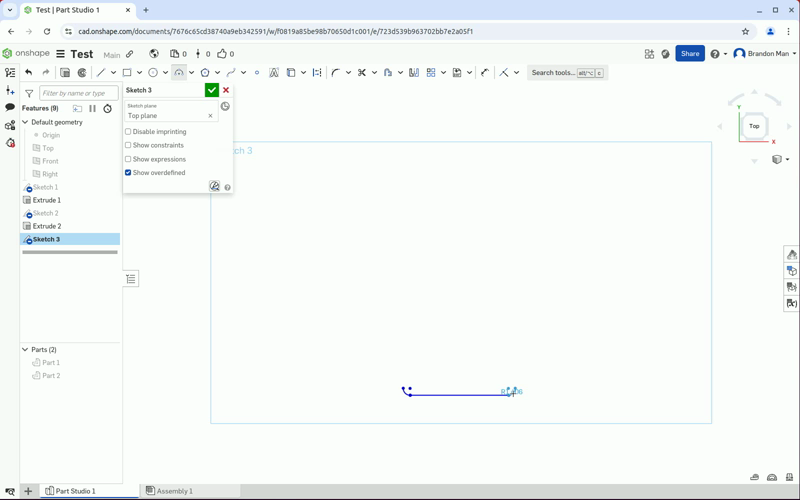
key_up(shift)
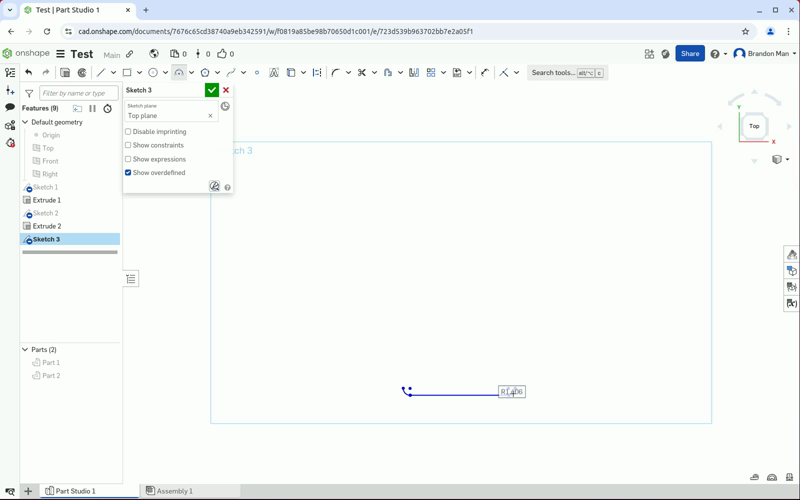
key(esc)
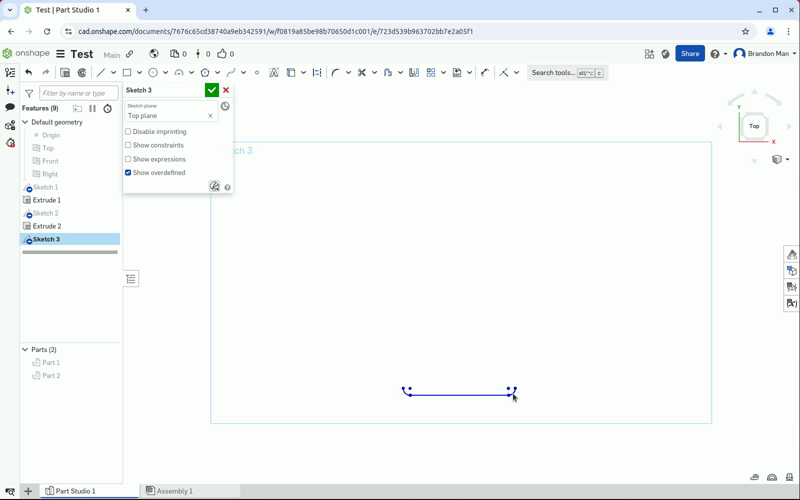
key(l)
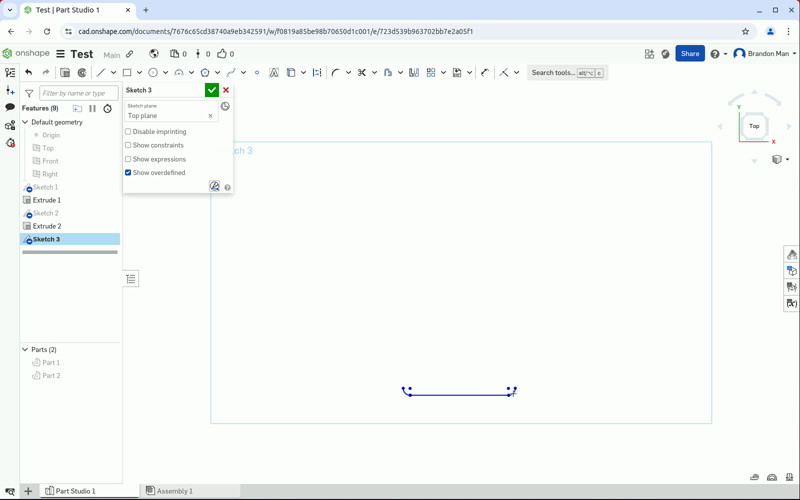
mouse_move(515, 388)
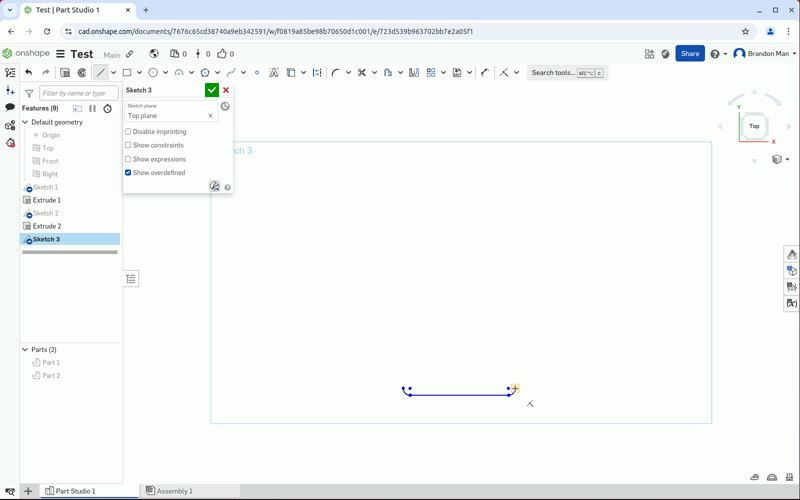
click(515, 388)
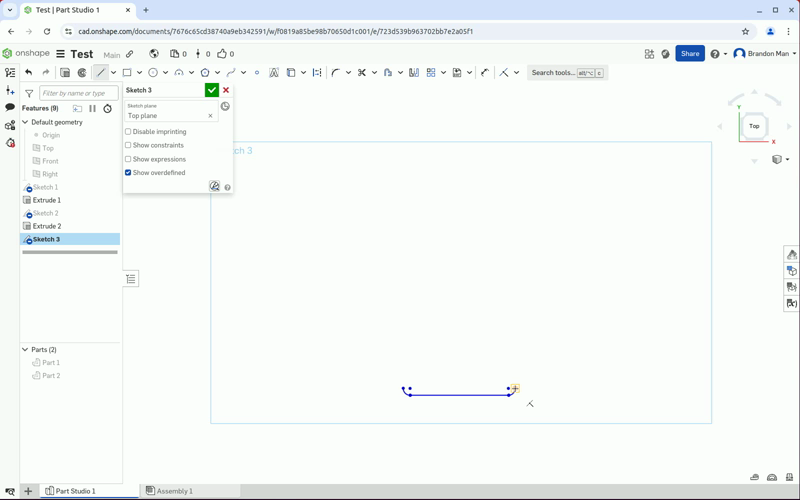
key_down(shift)
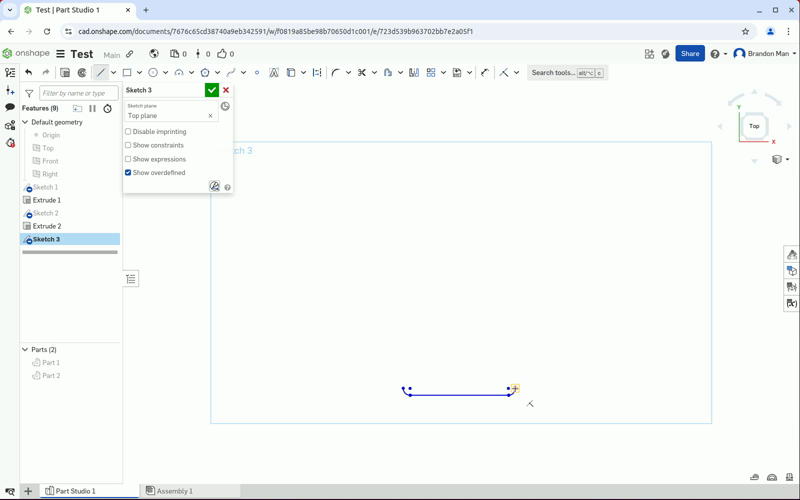
mouse_move(515, 178)
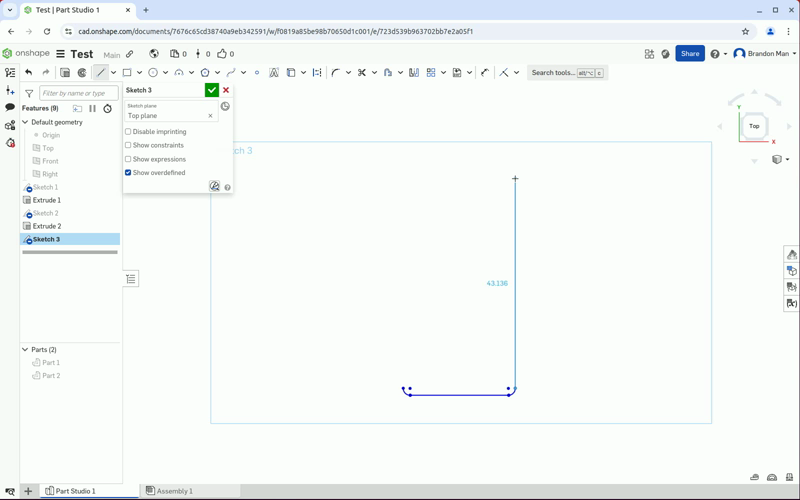
click(515, 178)
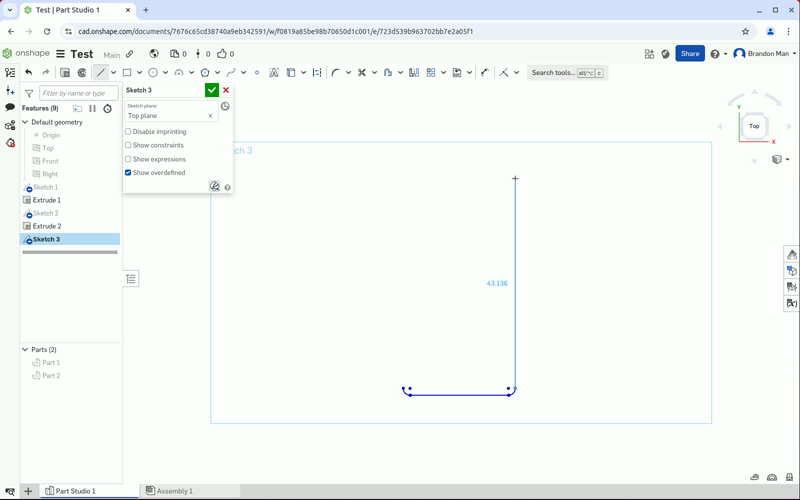
key_up(shift)
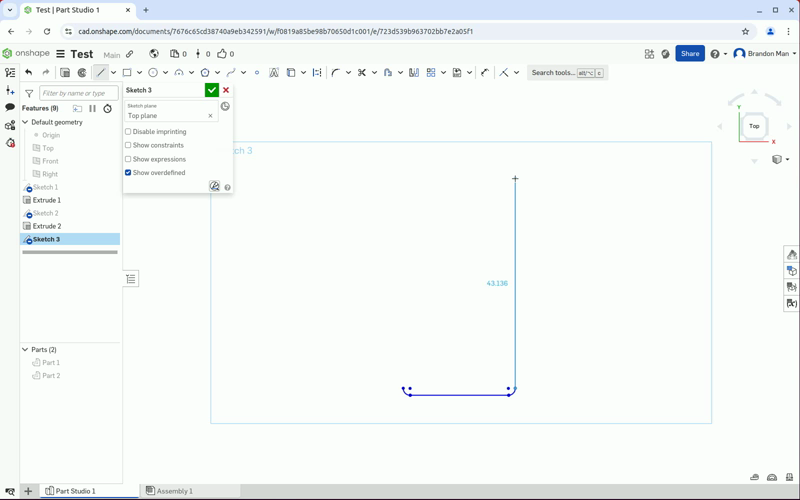
key(esc)
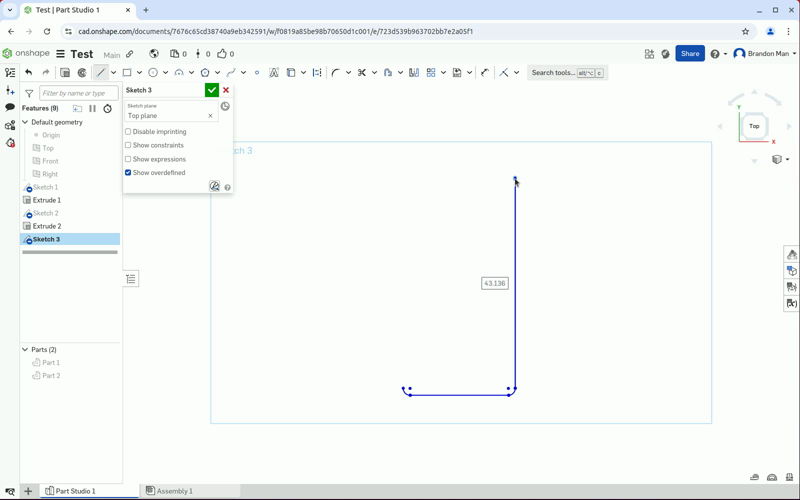
key(a)
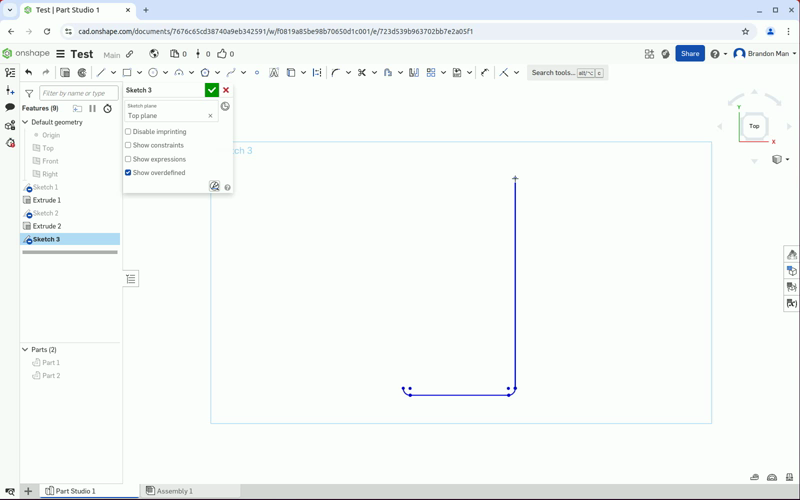
mouse_move(515, 178)
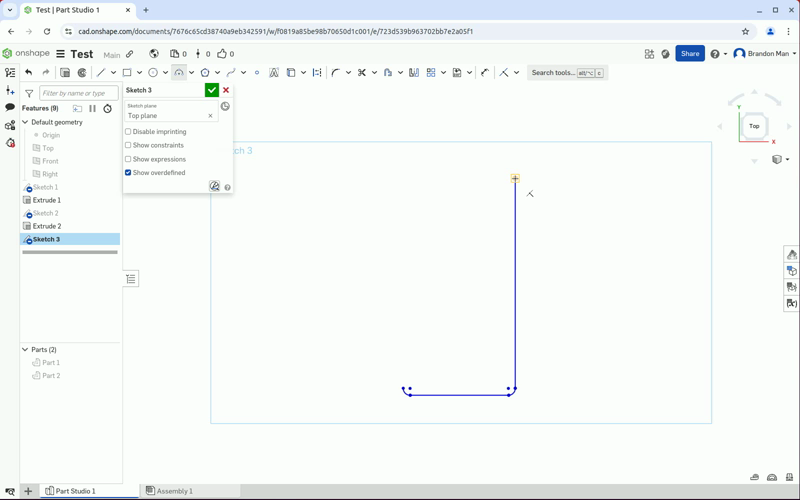
click(515, 178)
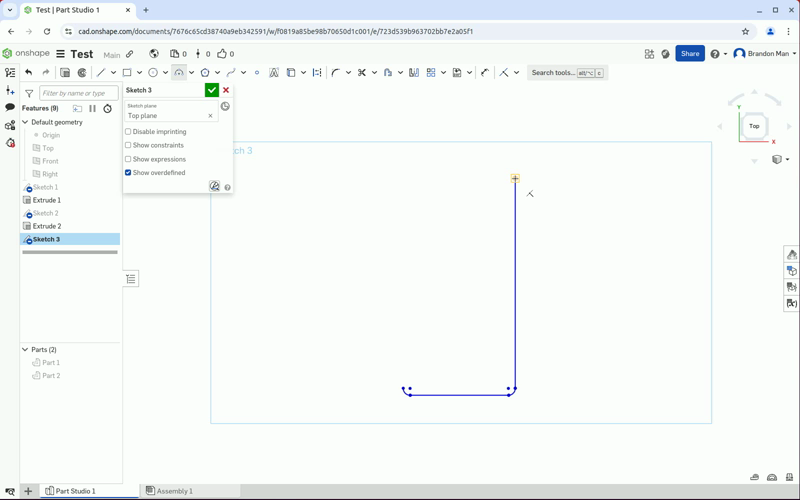
key_down(shift)
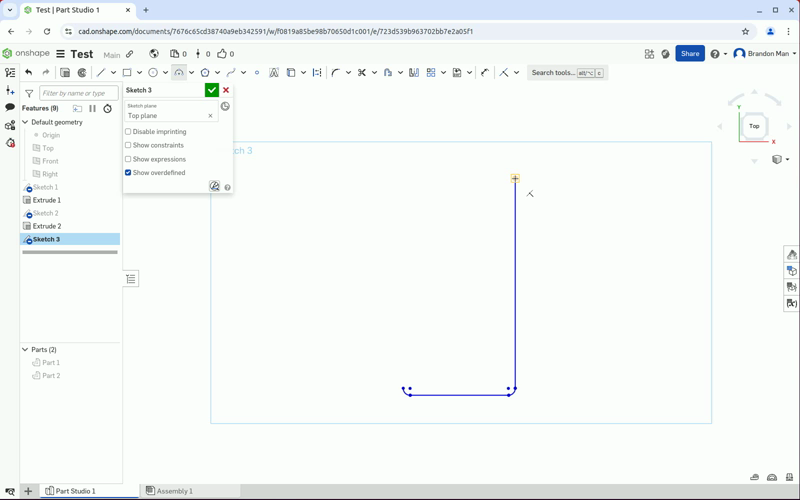
mouse_move(508, 171)
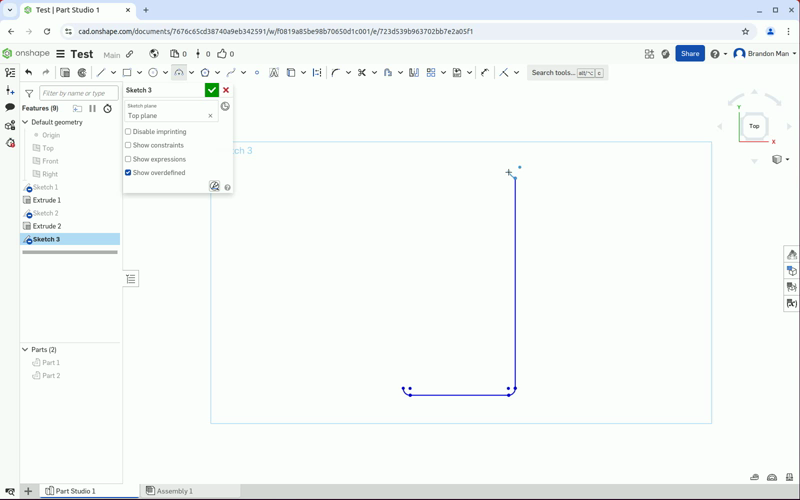
click(508, 171)
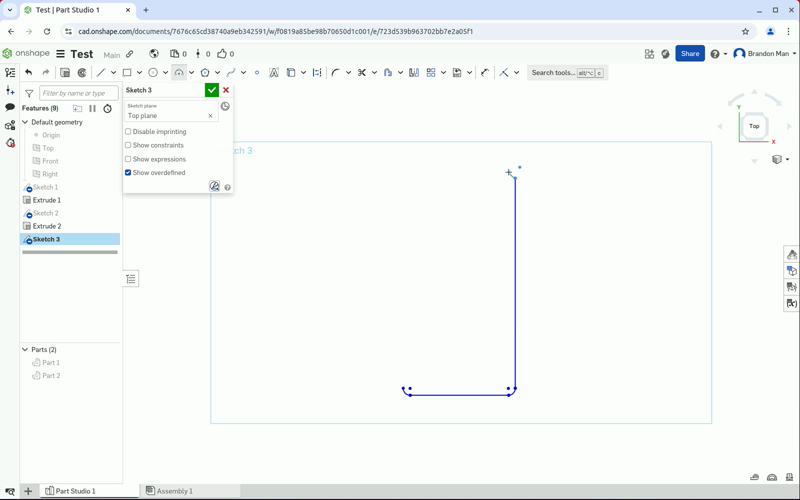
mouse_move(513, 173)
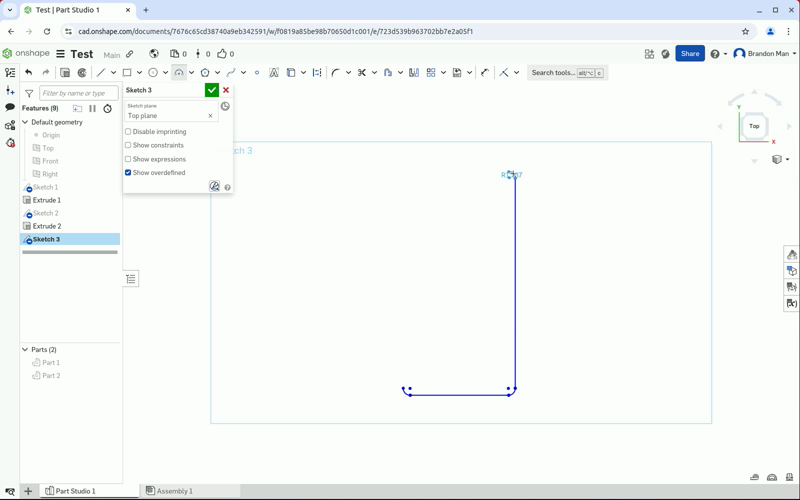
click(513, 173)
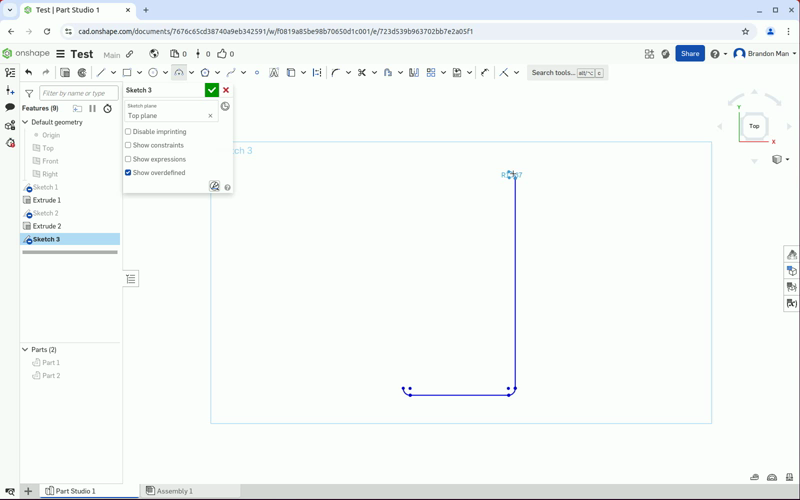
key_up(shift)
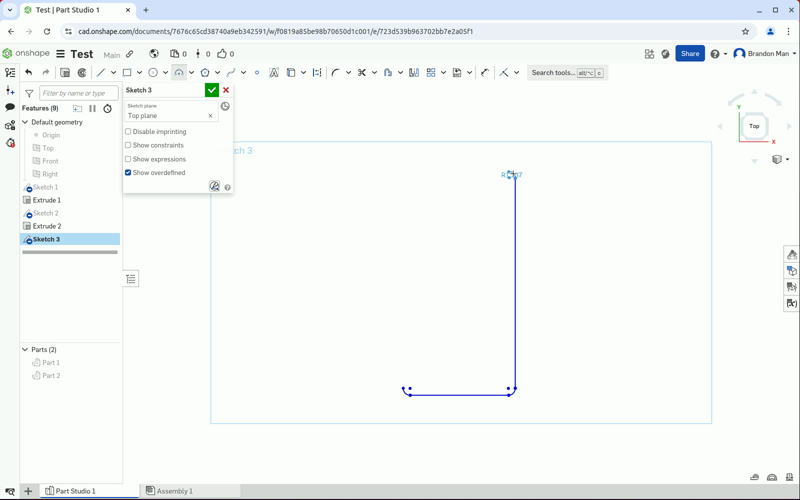
key(esc)
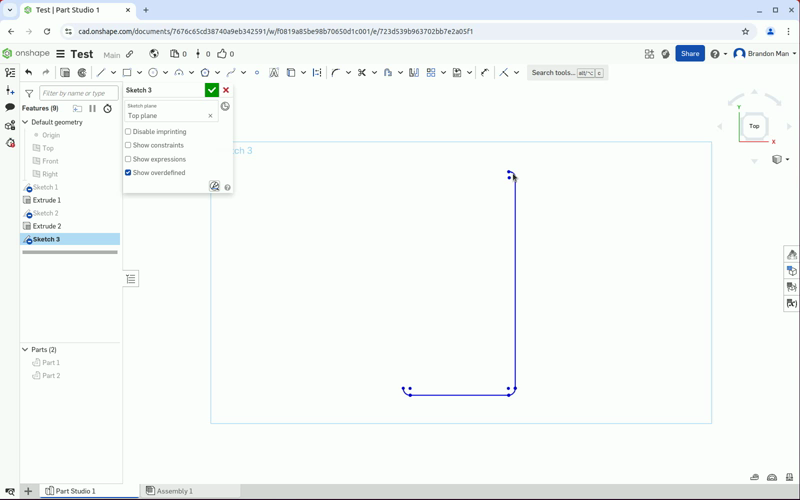
key(l)
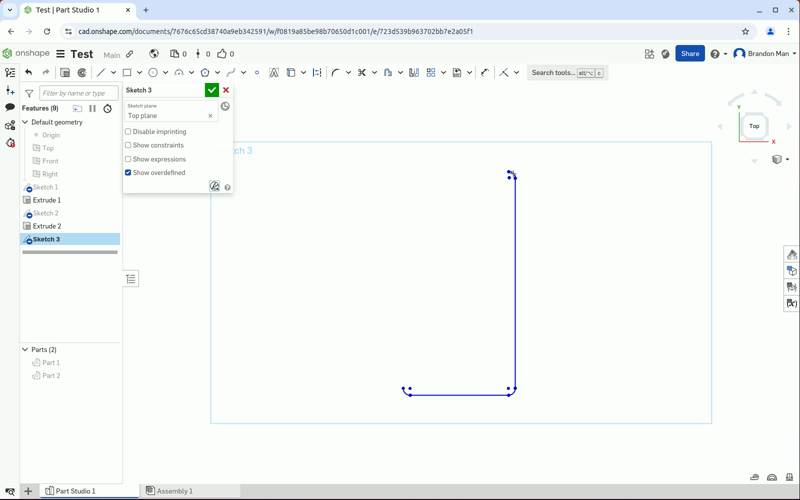
mouse_move(508, 171)
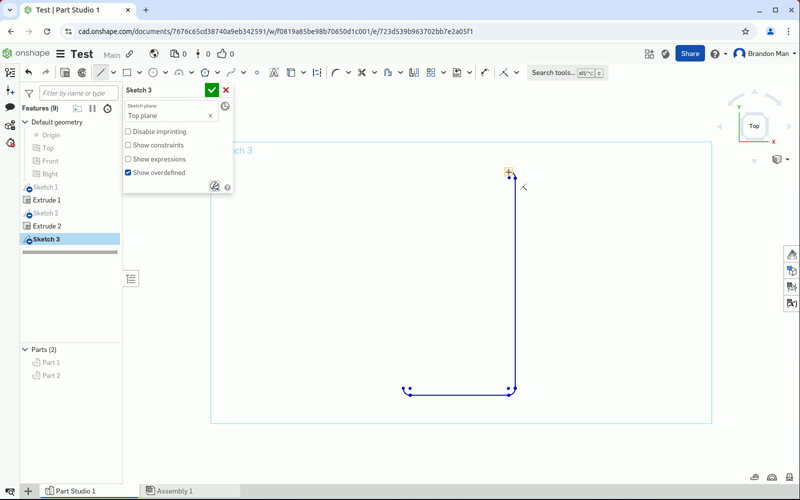
click(508, 171)
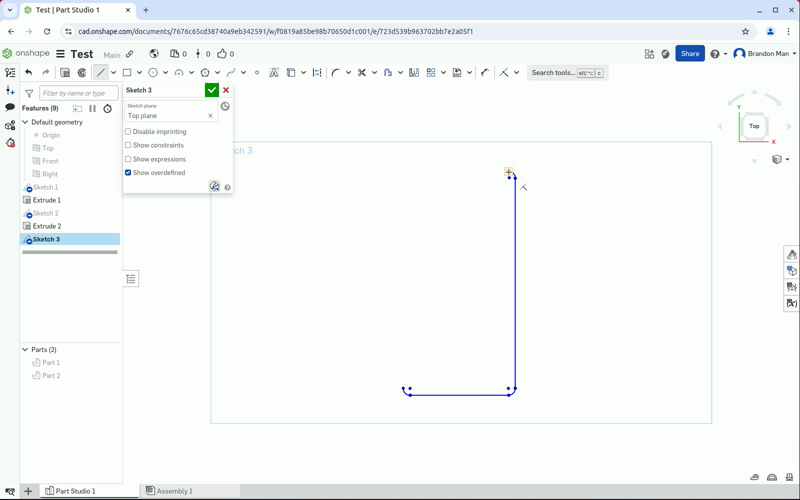
key_down(shift)
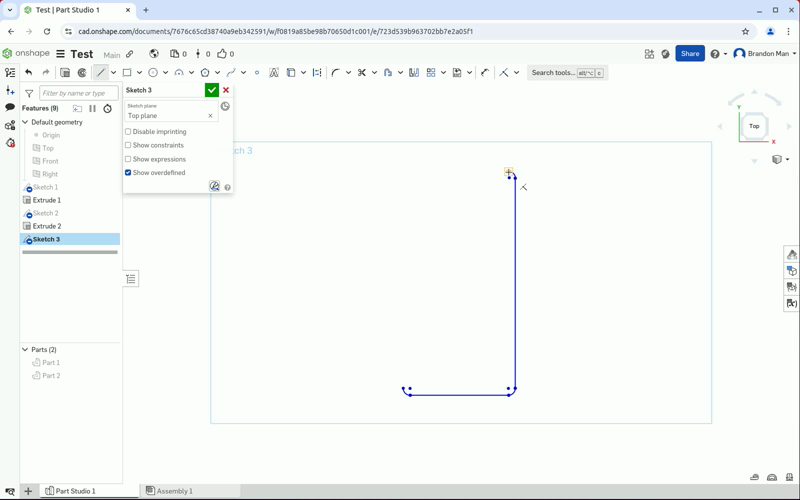
mouse_move(410, 171)
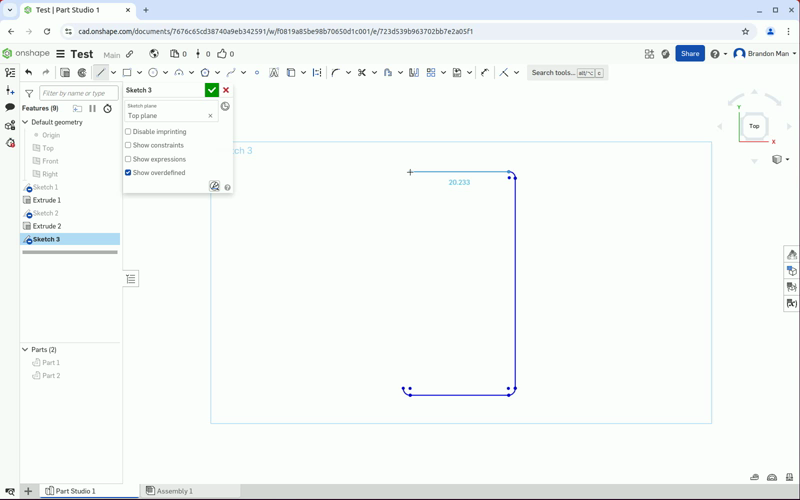
click(410, 171)
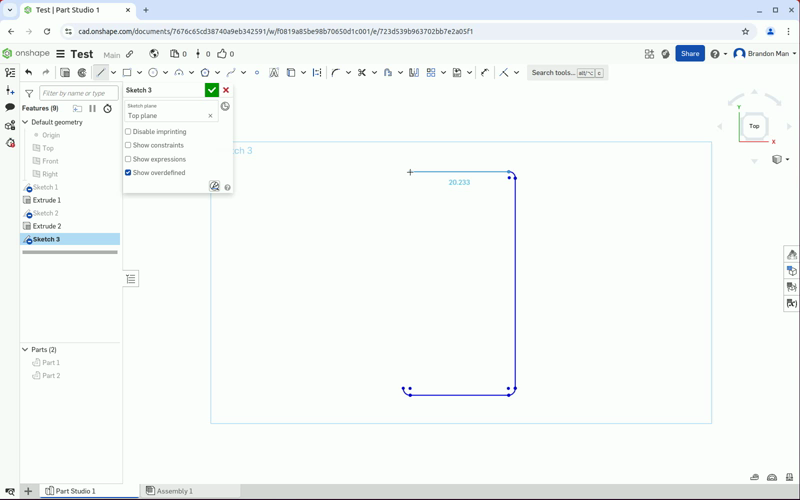
key_up(shift)
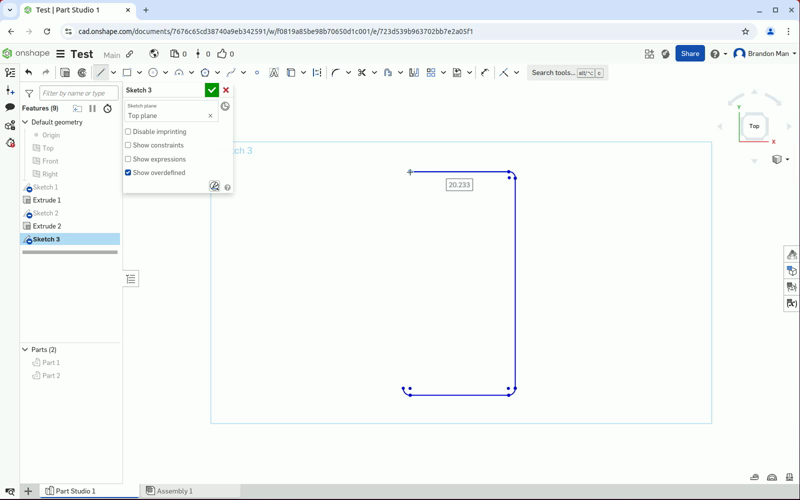
key(esc)
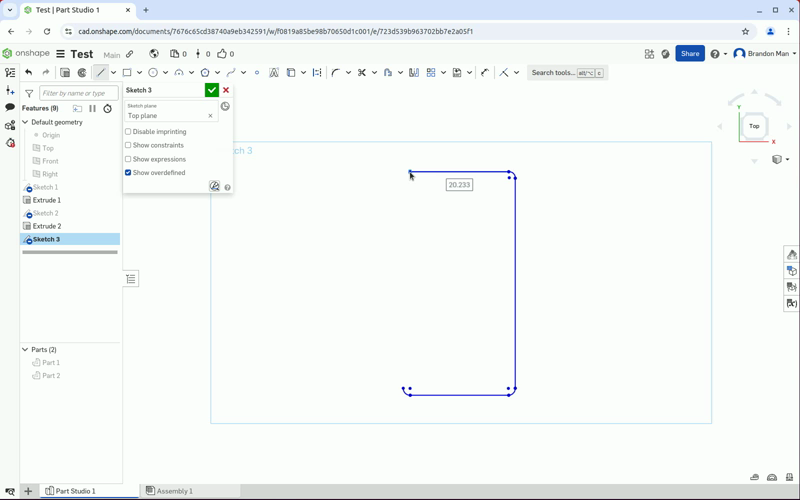
key(a)
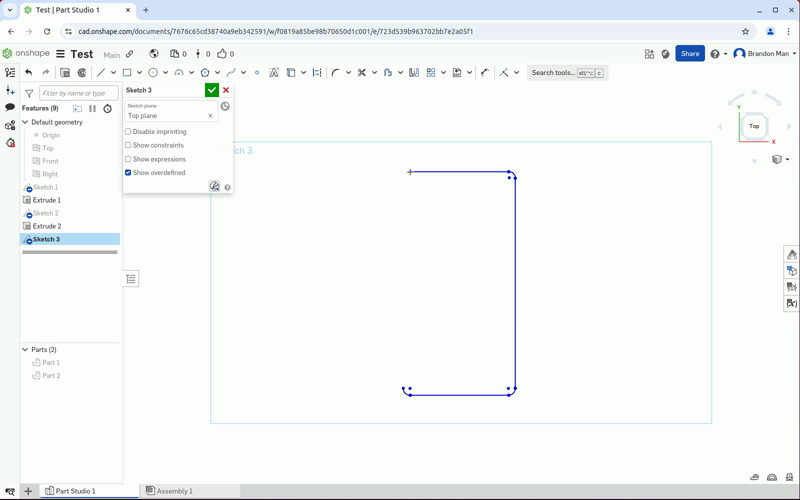
mouse_move(410, 171)
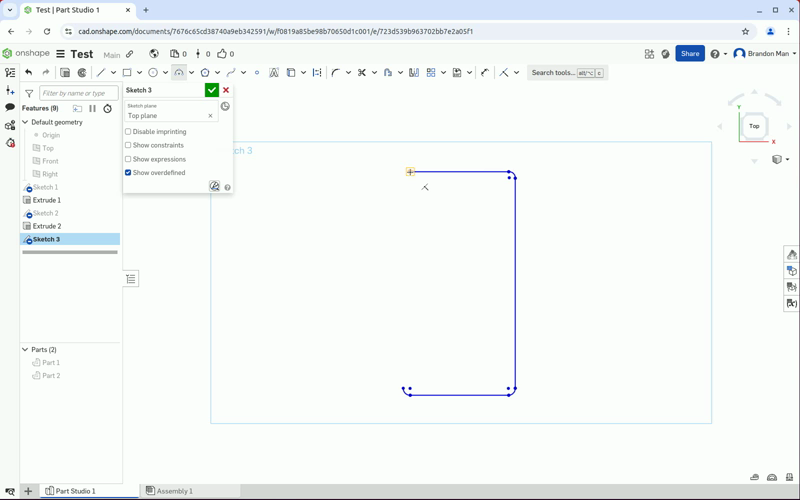
click(410, 171)
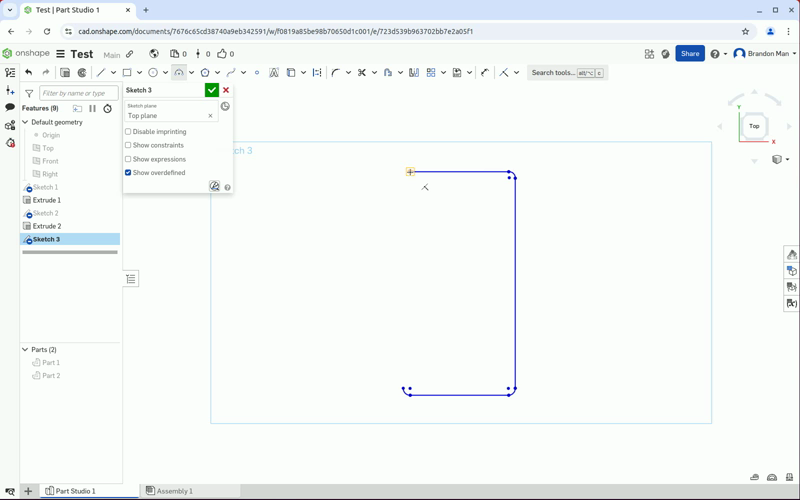
key_down(shift)
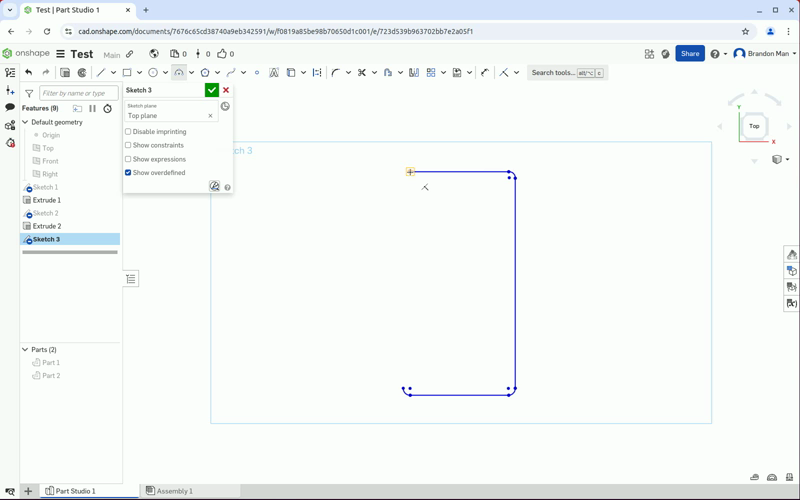
mouse_move(403, 178)
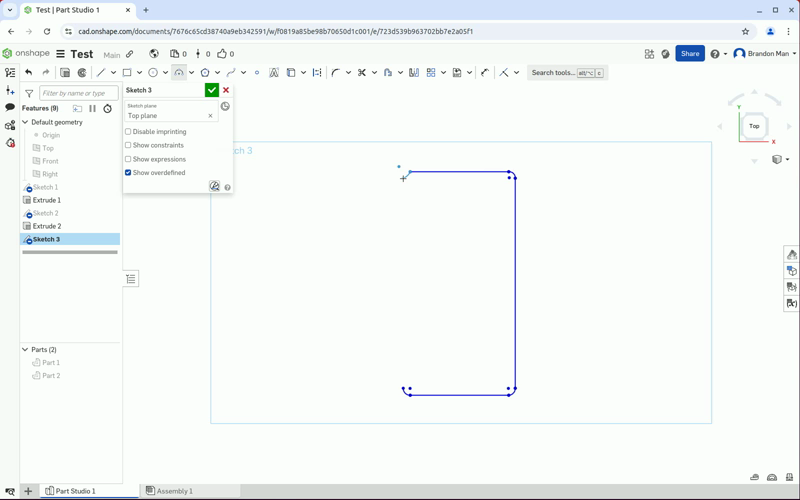
click(403, 178)
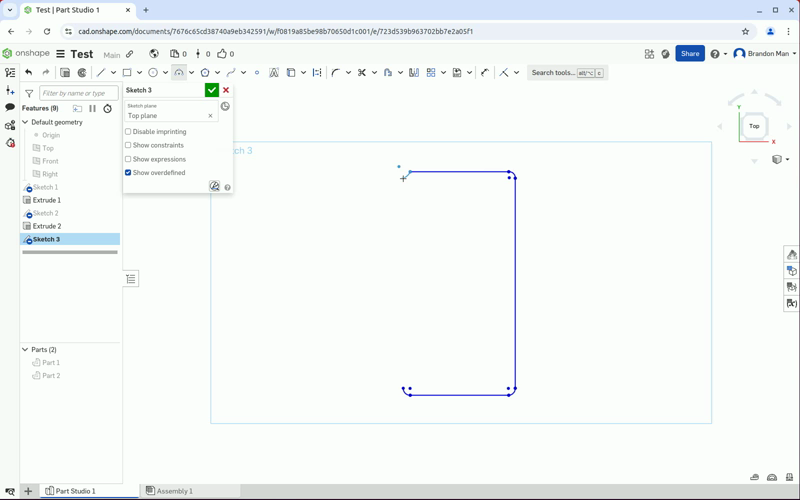
mouse_move(405, 173)
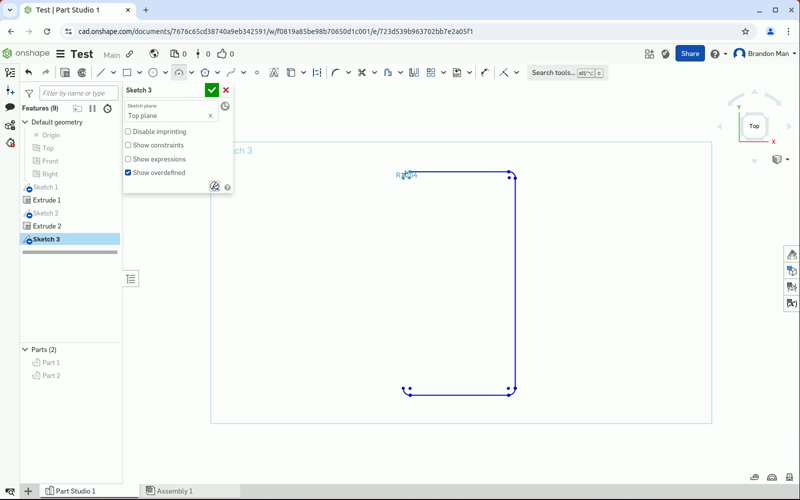
click(405, 173)
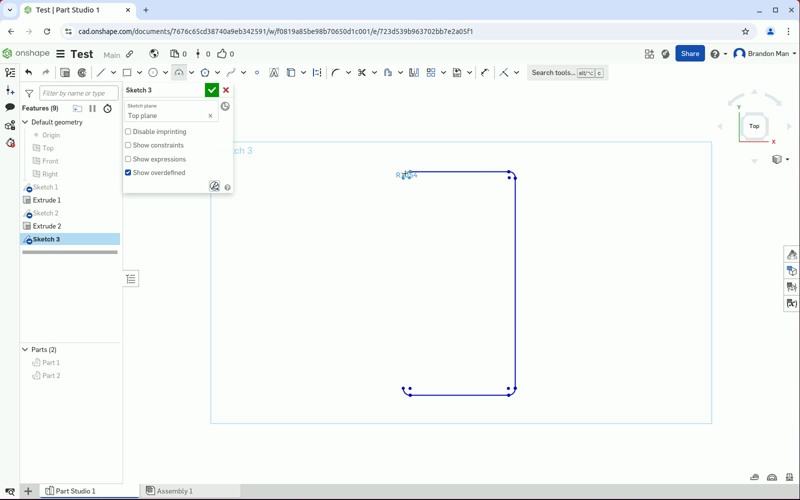
key_up(shift)
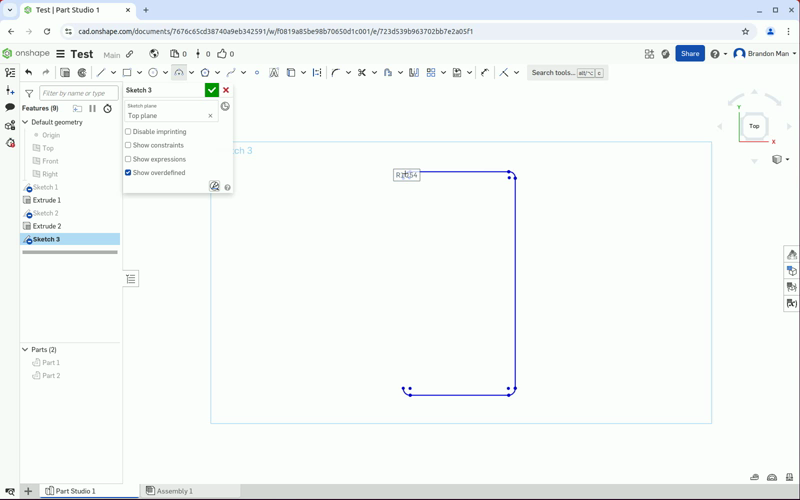
key(esc)
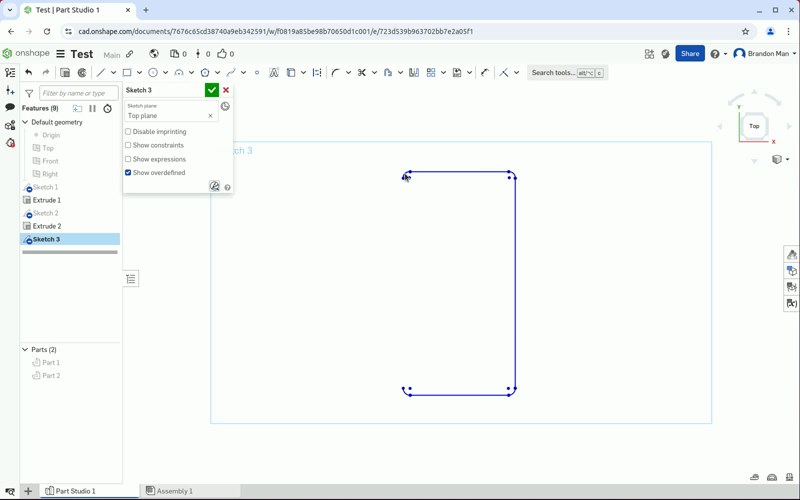
key(l)
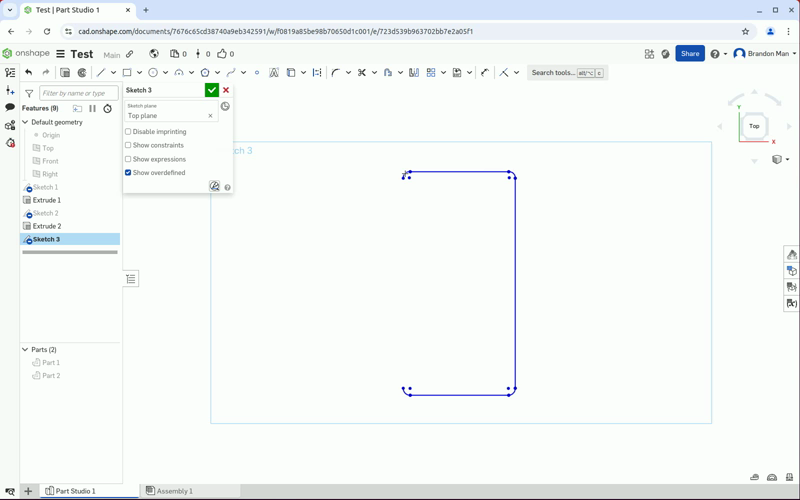
mouse_move(403, 178)
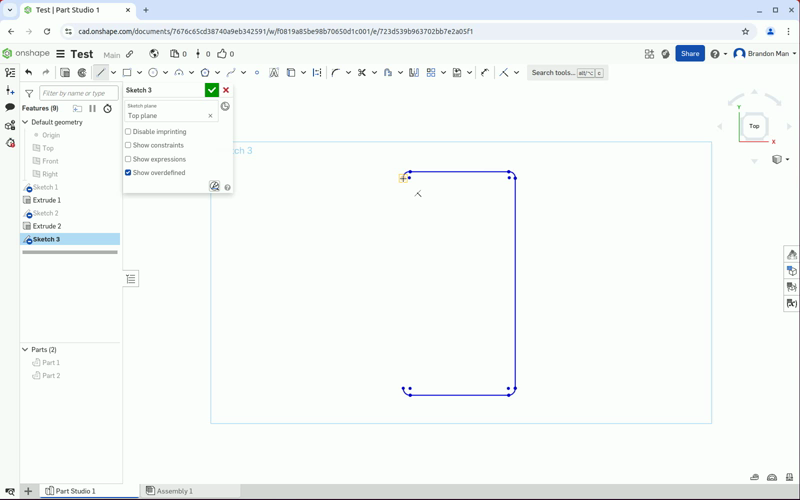
click(403, 178)
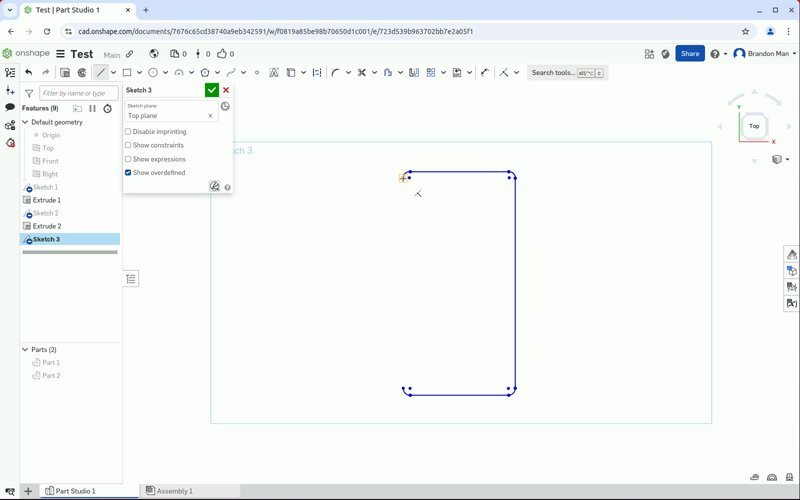
key_down(shift)
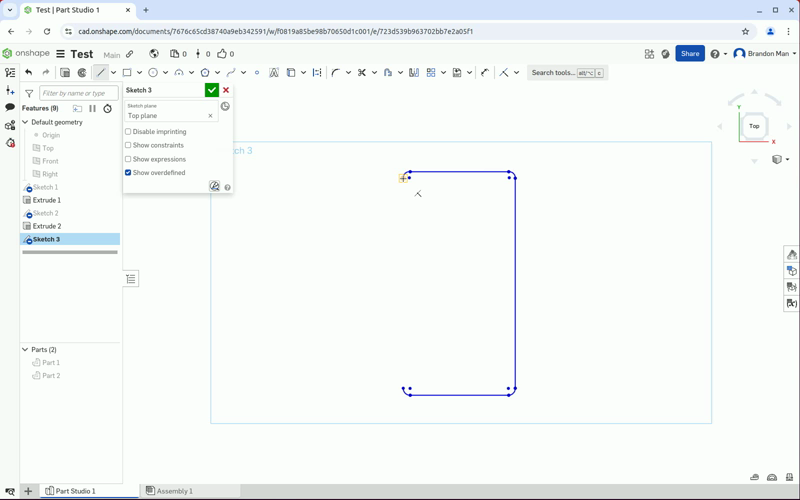
mouse_move(403, 388)
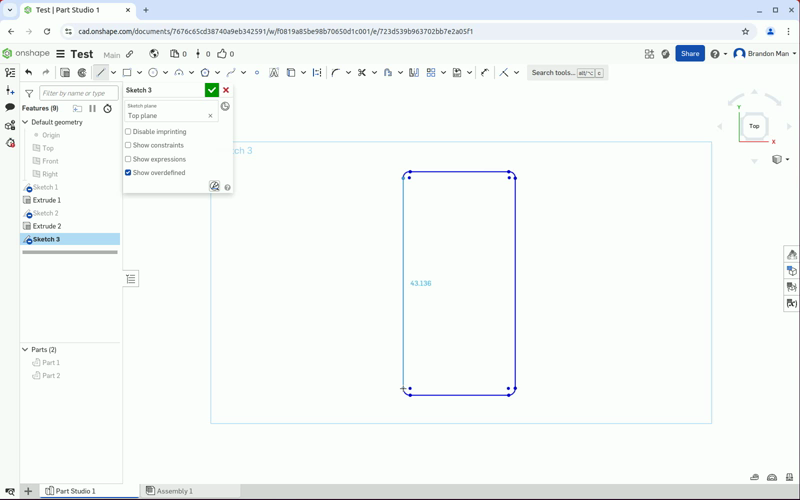
key_up(shift)
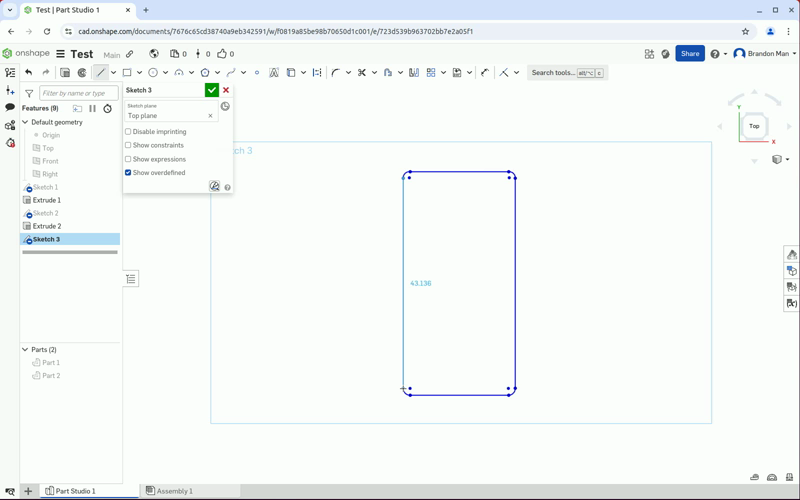
click(403, 388)
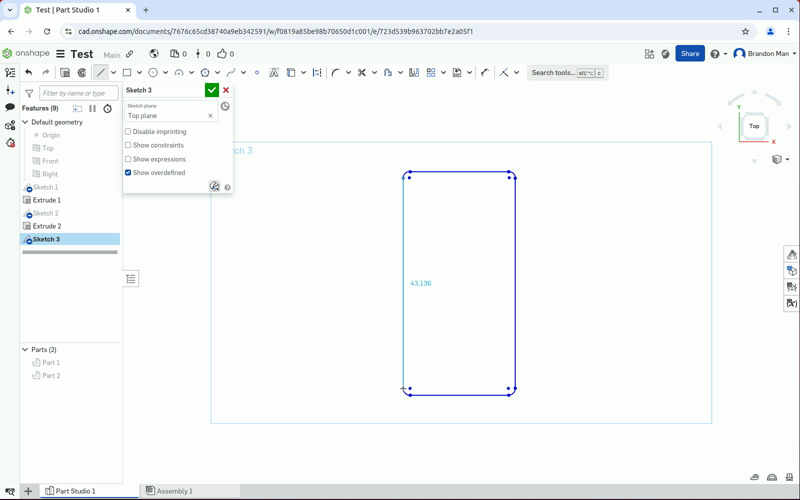
key(esc)
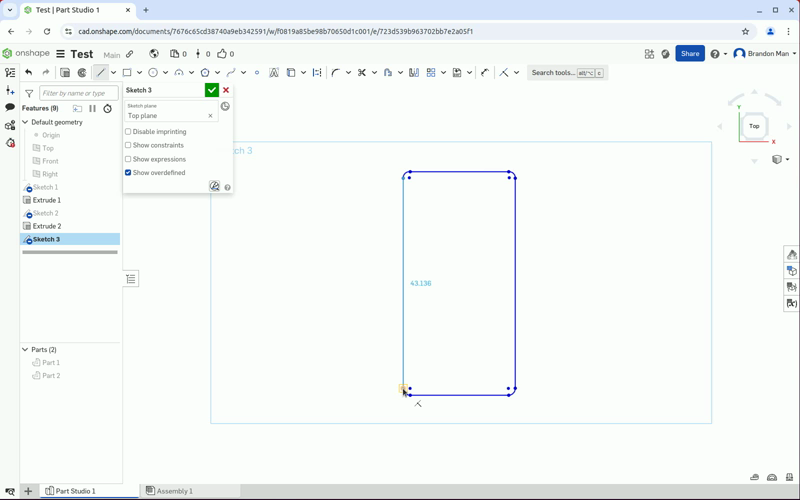
key(a)
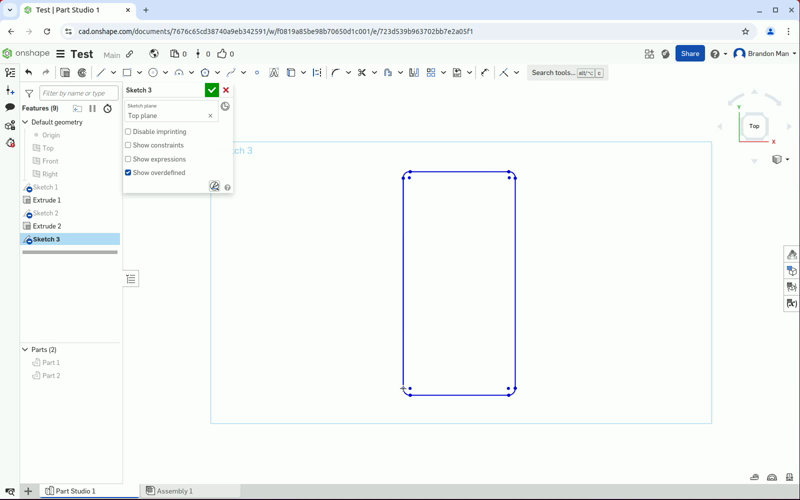
key_down(shift)
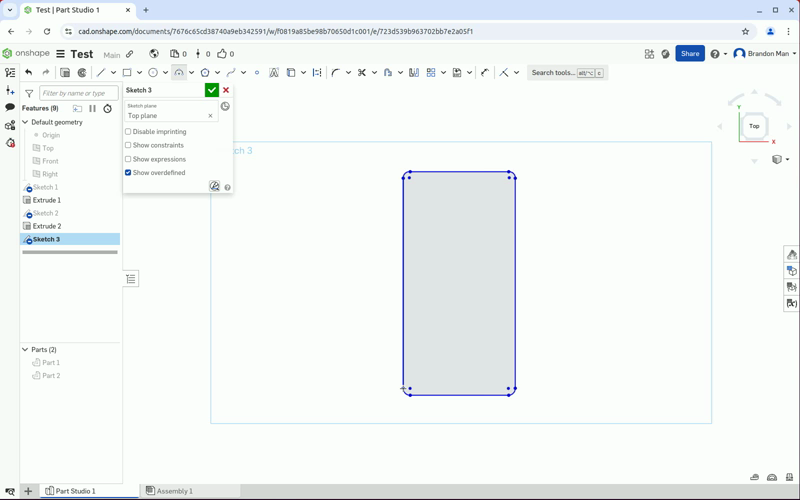
mouse_move(405, 386)
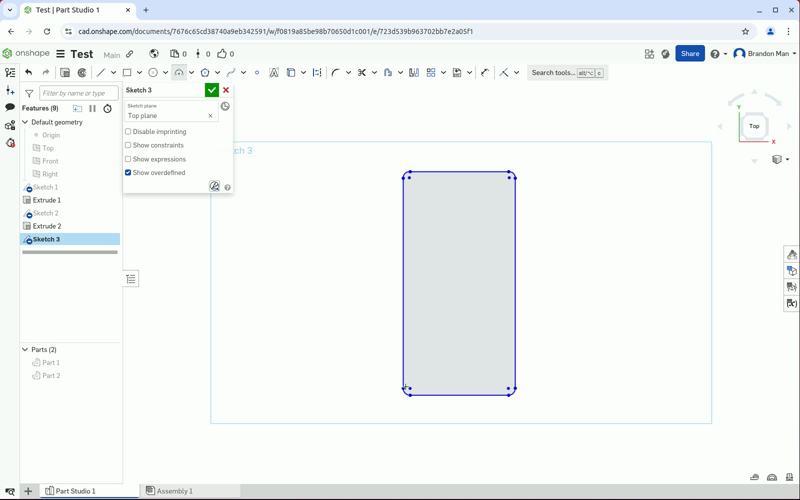
scroll(6)
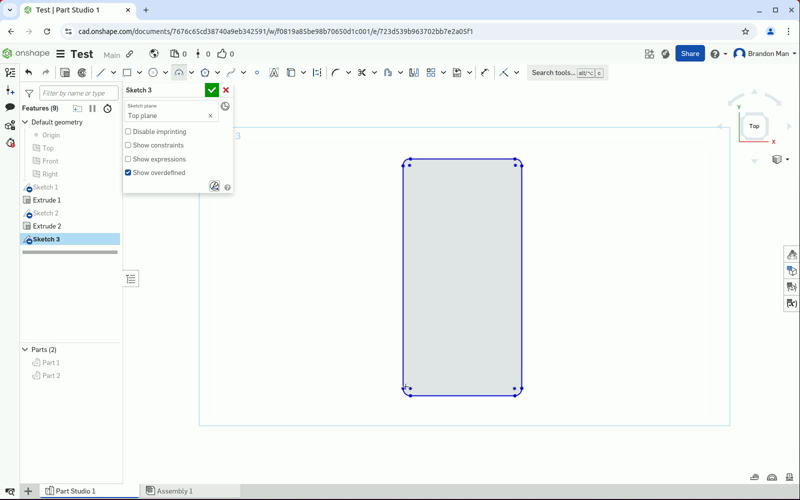
scroll(6)
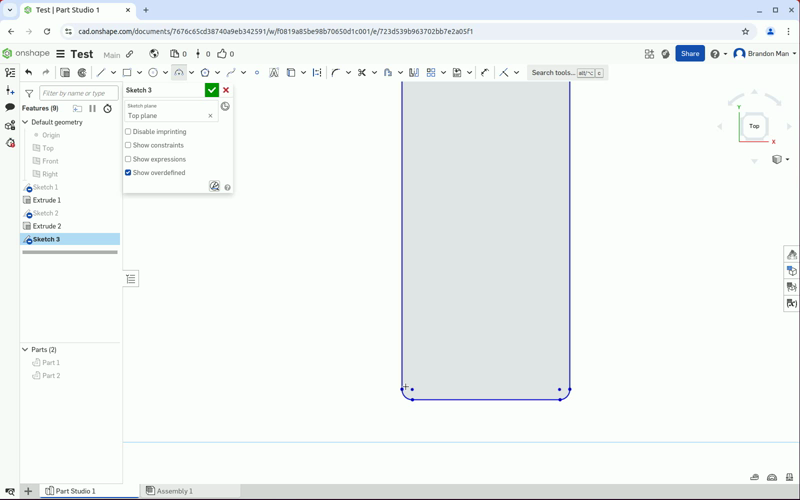
scroll(6)
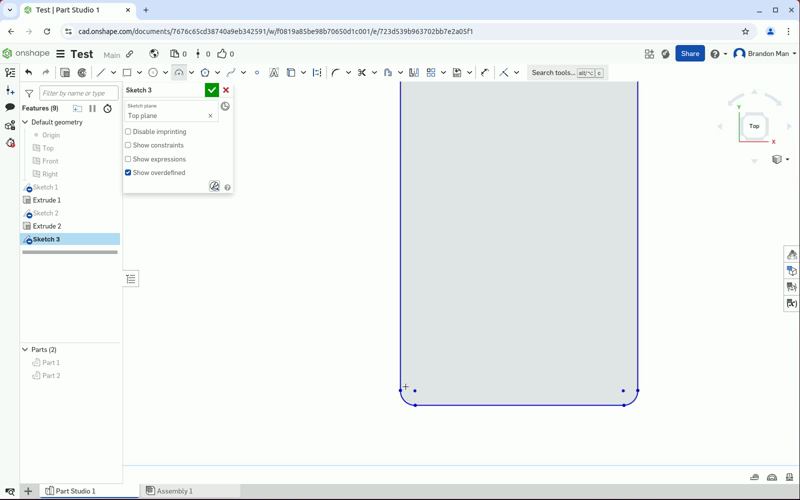
scroll(6)
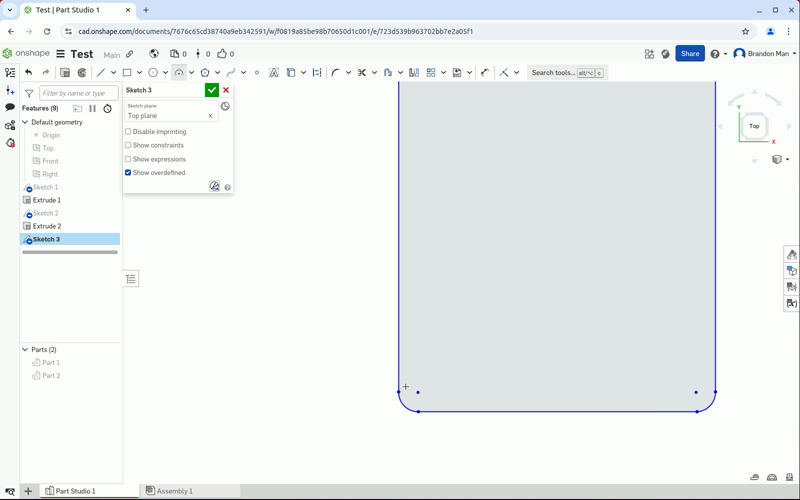
scroll(6)
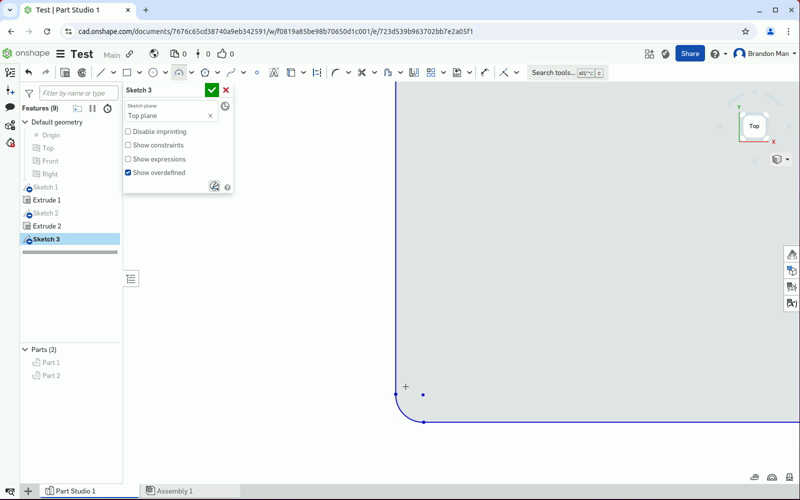
scroll(6)
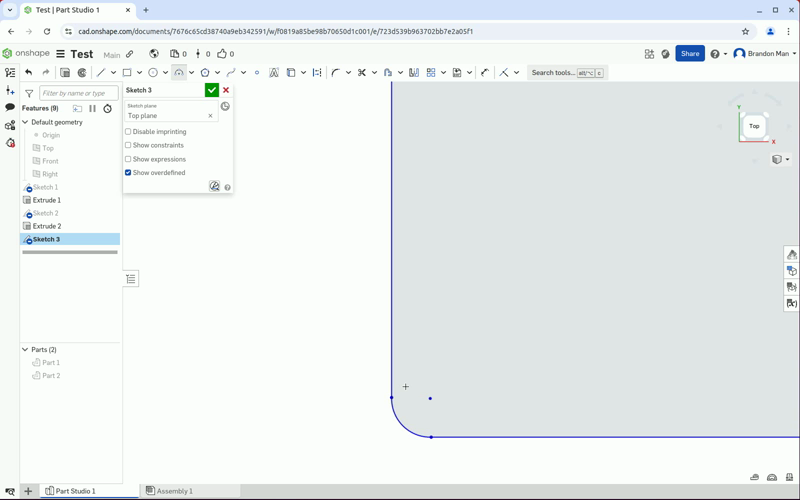
scroll(6)
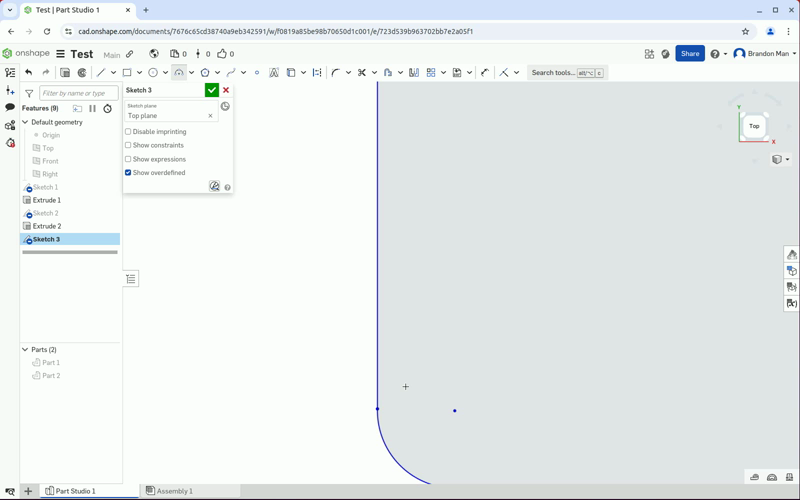
click(405, 386)
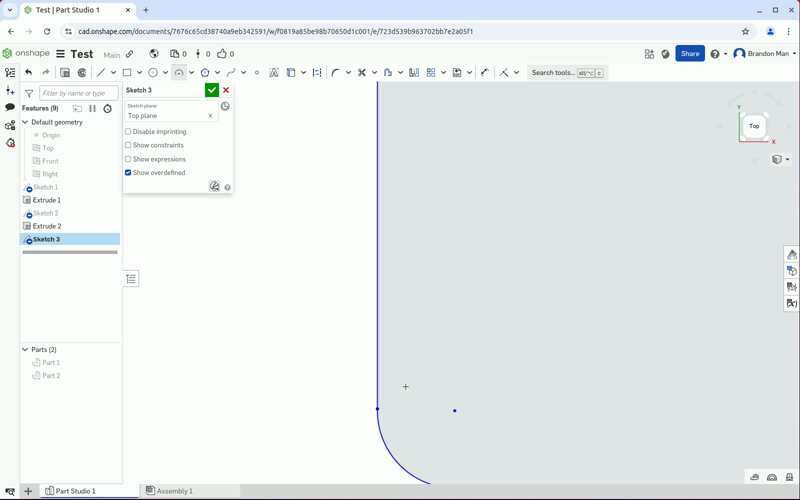
scroll(-6)
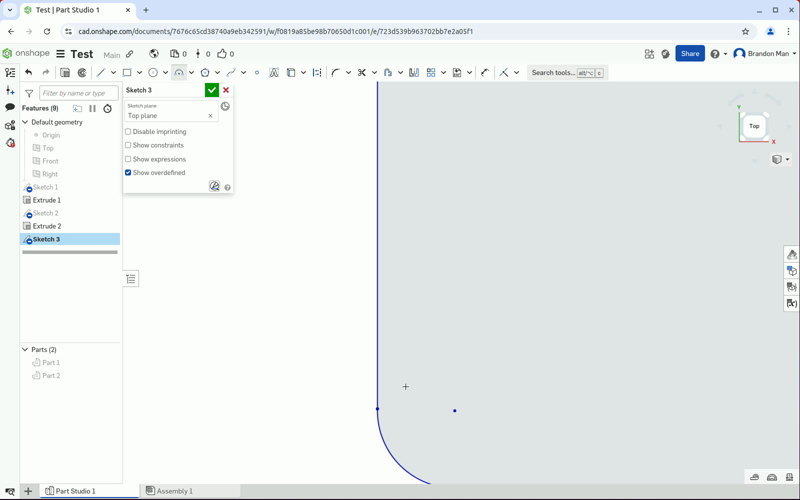
scroll(-6)
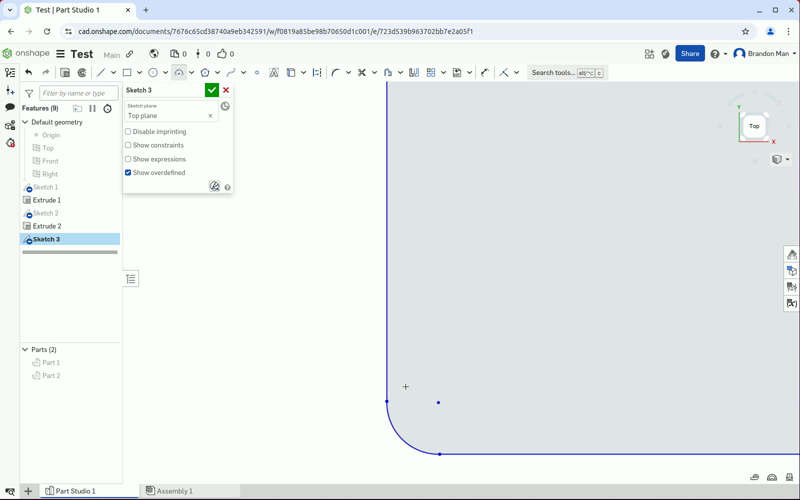
scroll(-6)
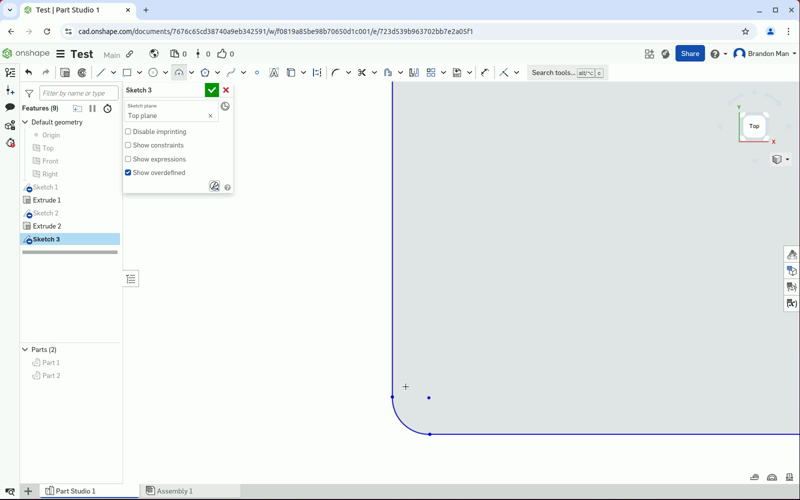
scroll(-6)
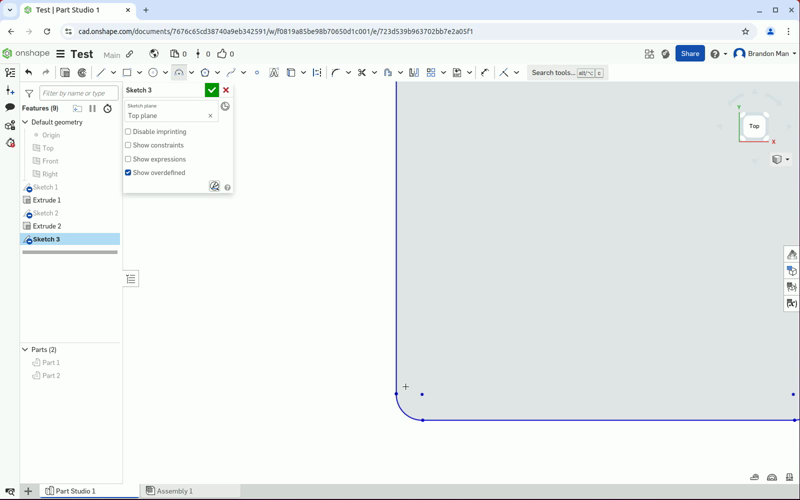
scroll(-6)
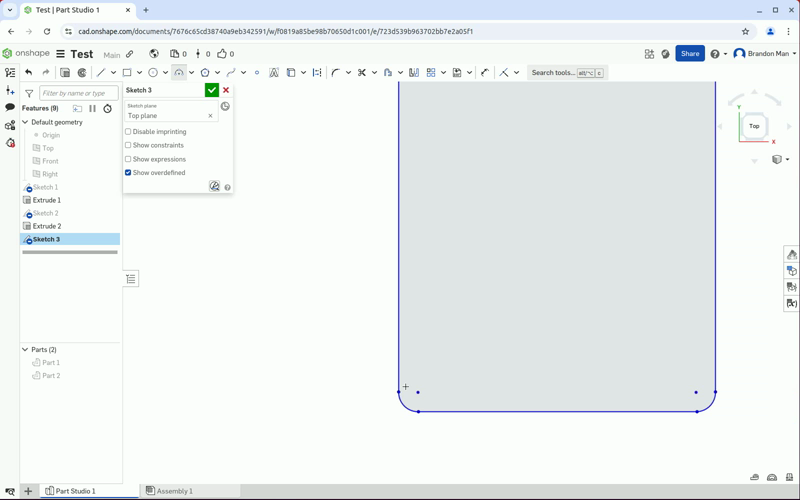
scroll(-6)
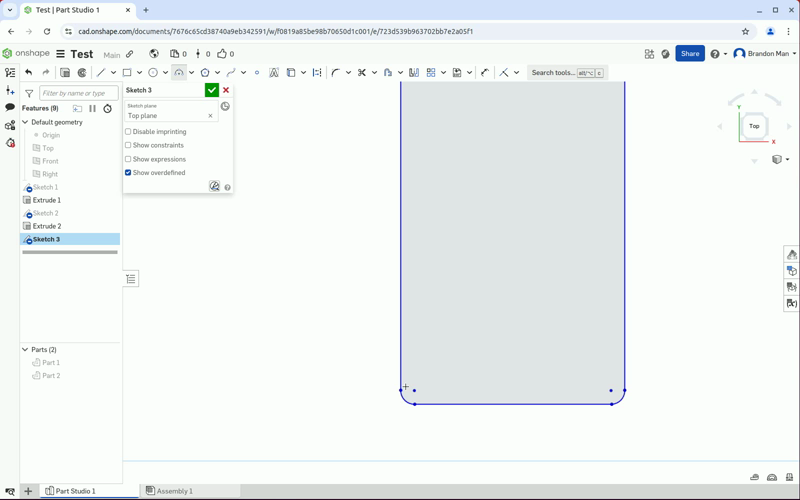
scroll(-6)
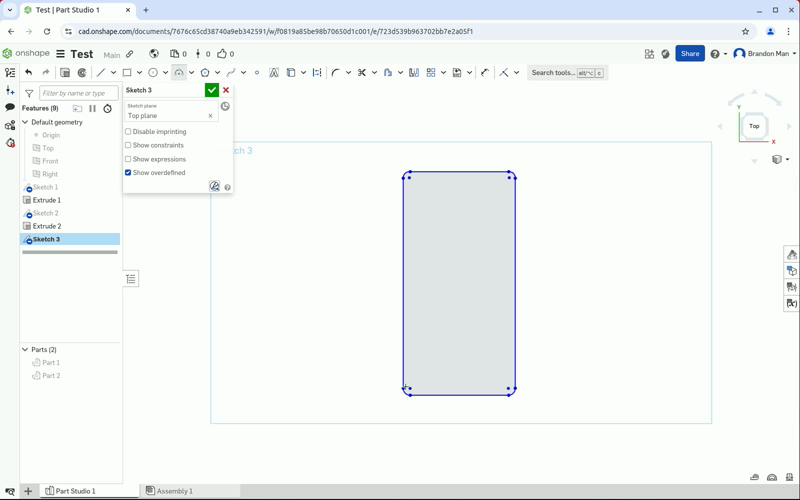
key_up(shift)
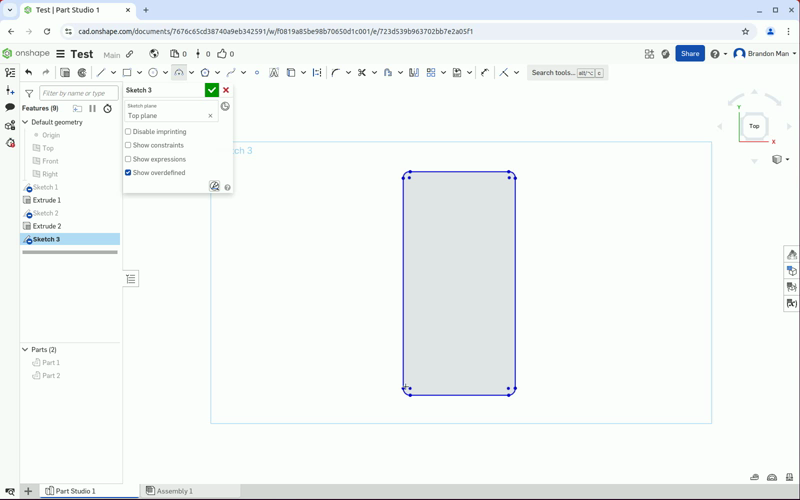
key_down(shift)
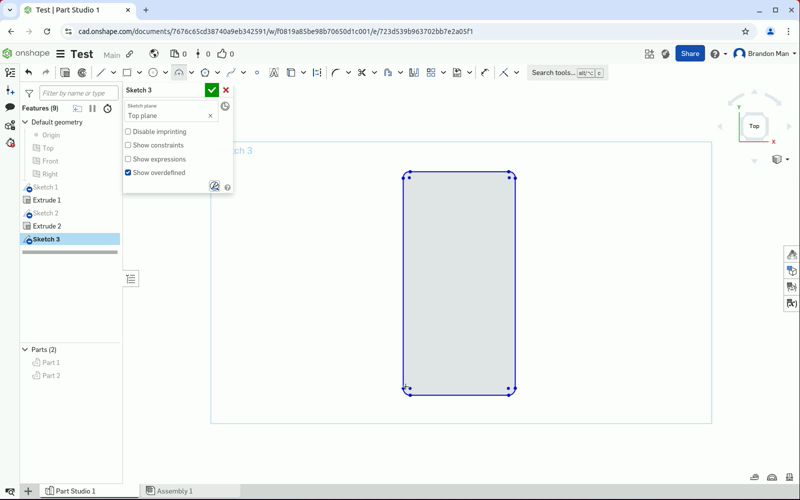
mouse_move(412, 395)
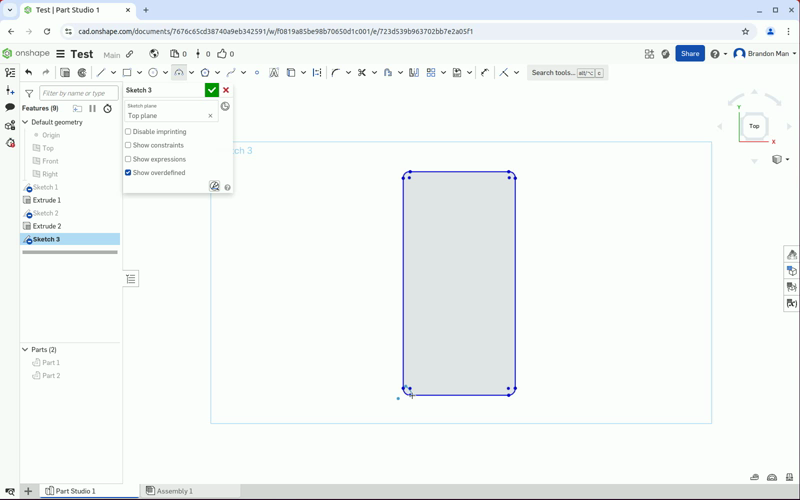
scroll(6)
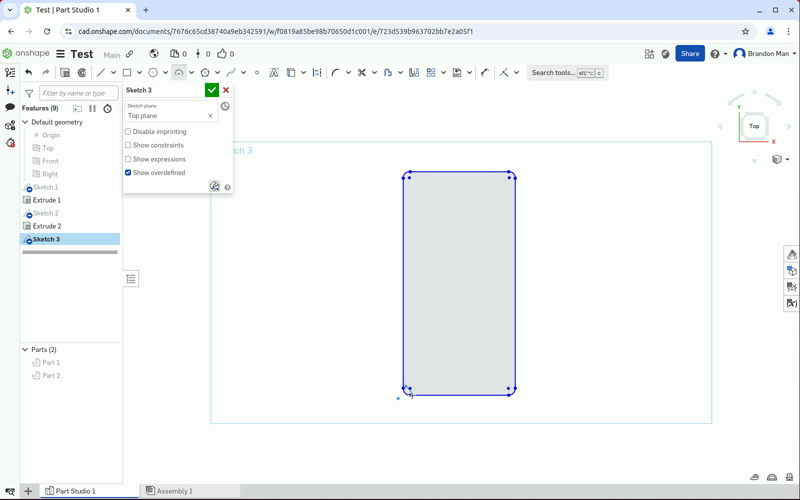
scroll(6)
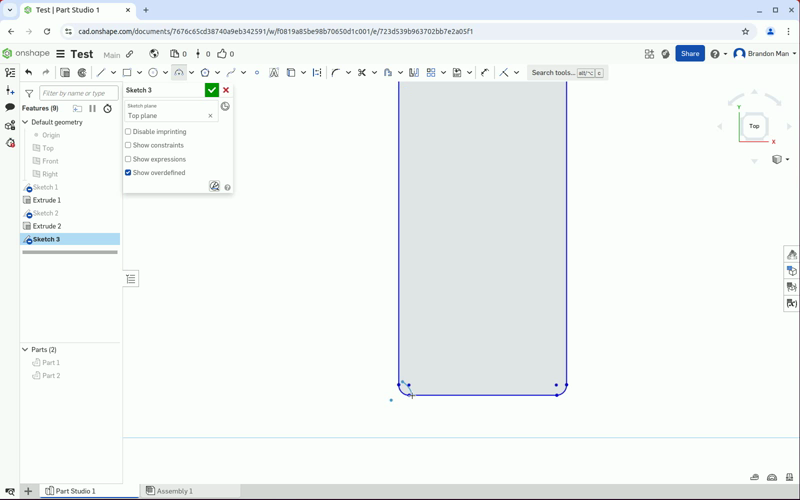
scroll(6)
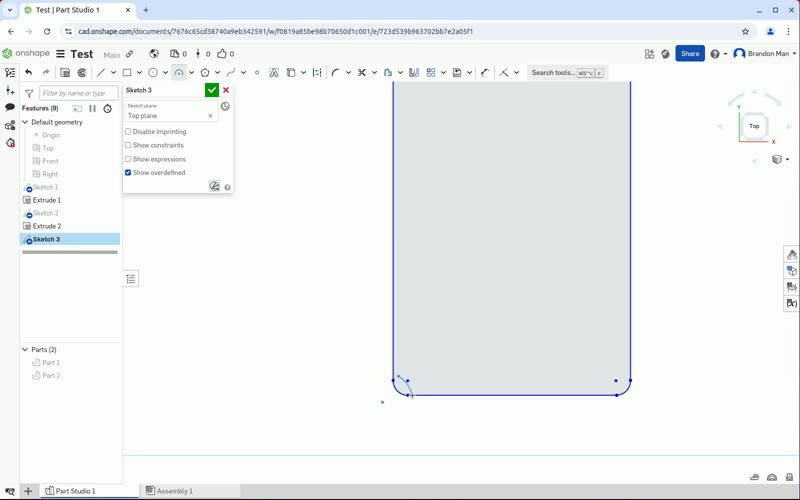
scroll(6)
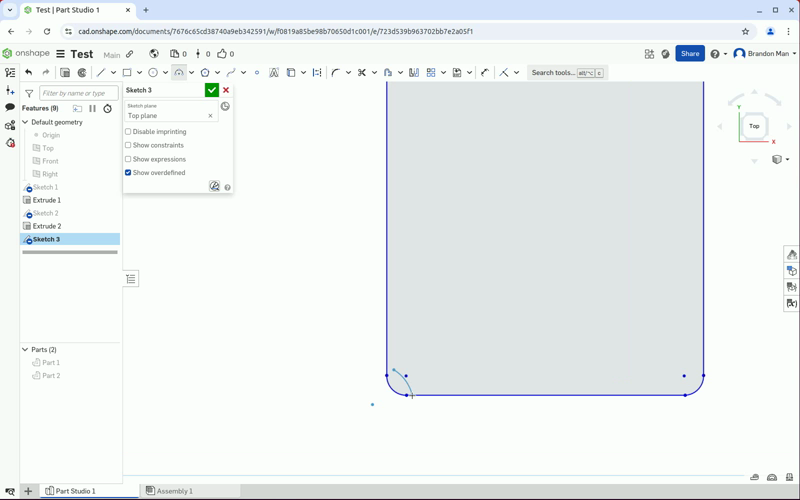
scroll(6)
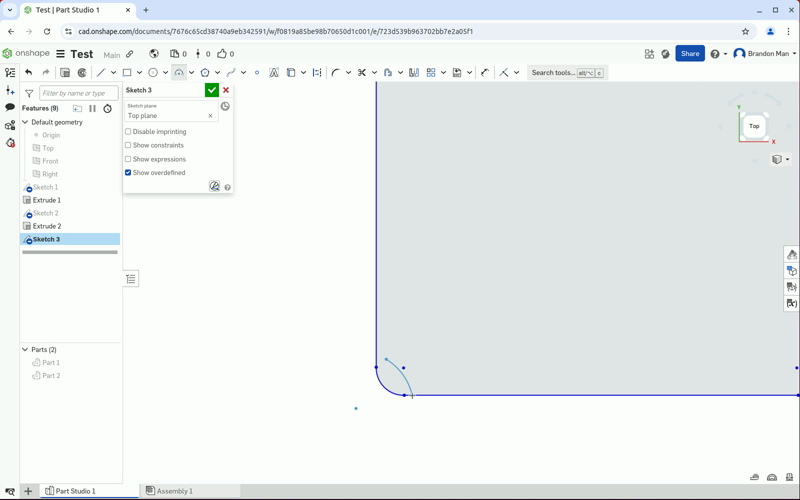
scroll(6)
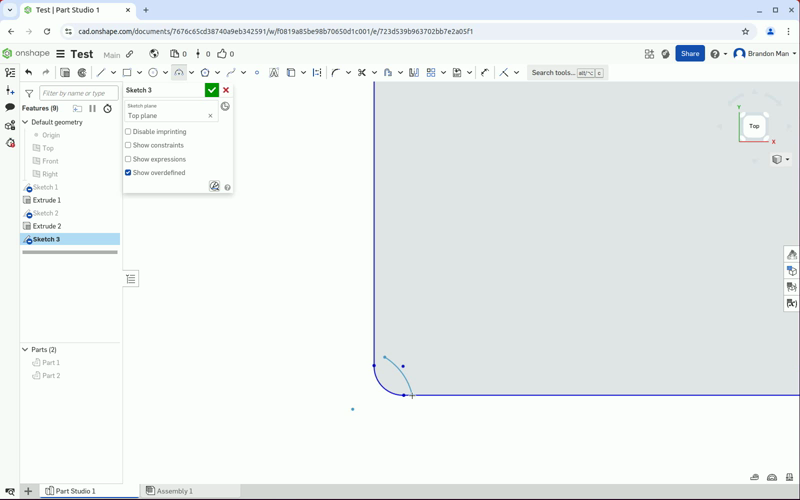
scroll(6)
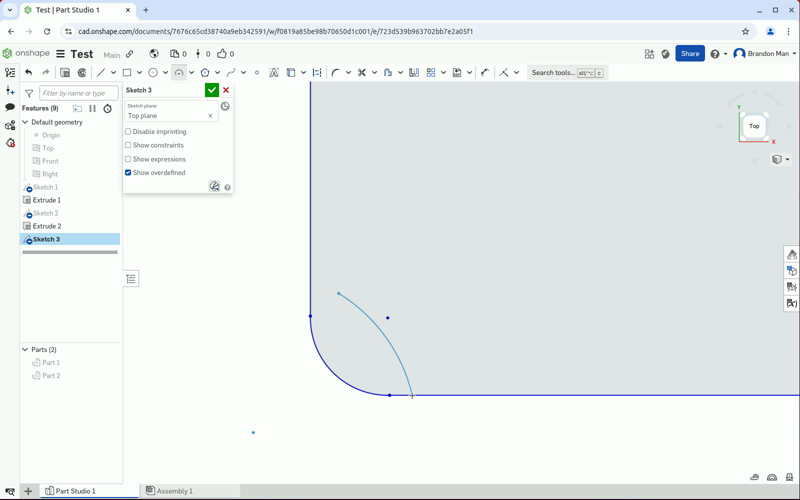
click(412, 395)
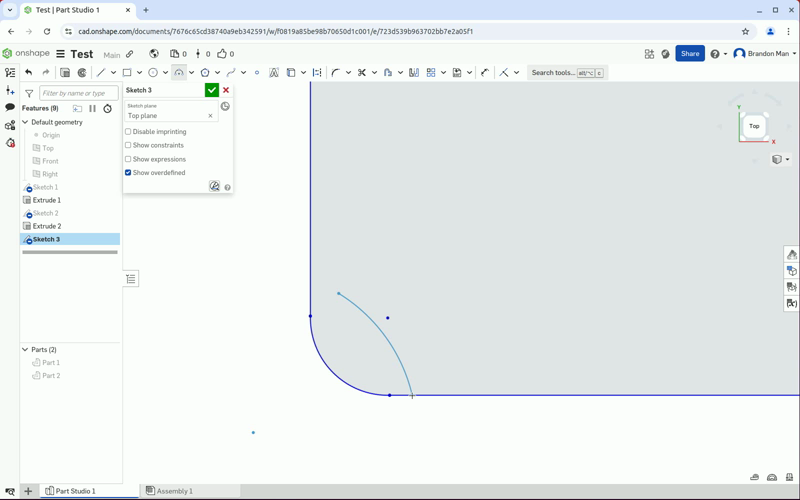
scroll(-6)
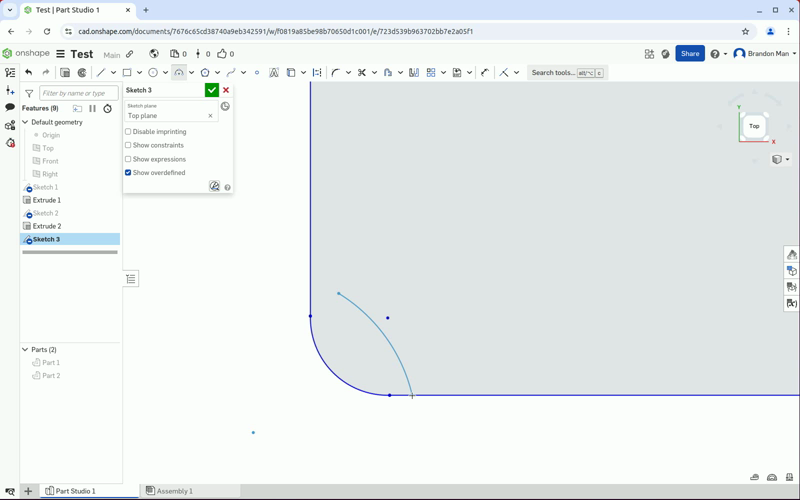
scroll(-6)
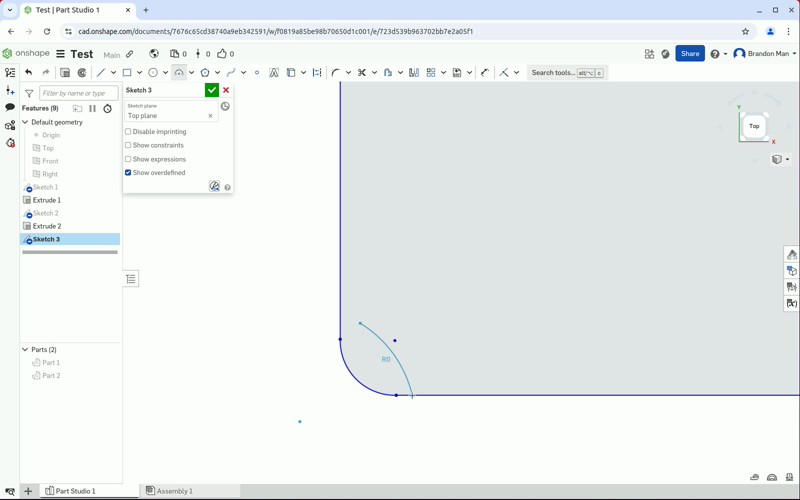
scroll(-6)
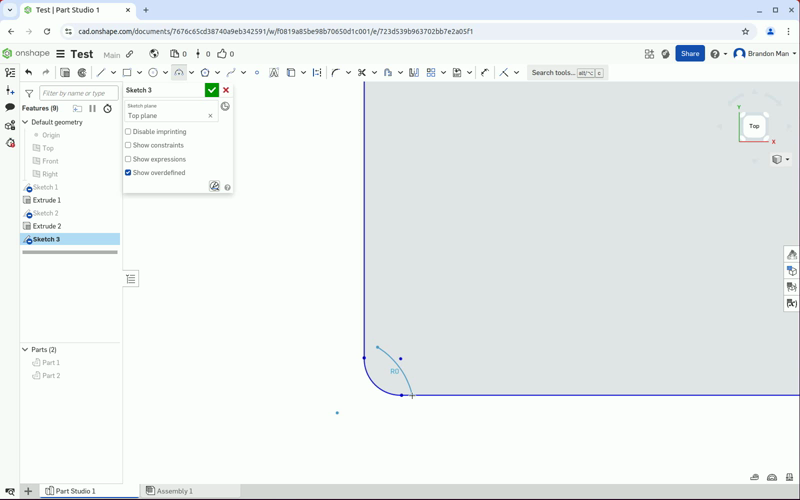
scroll(-6)
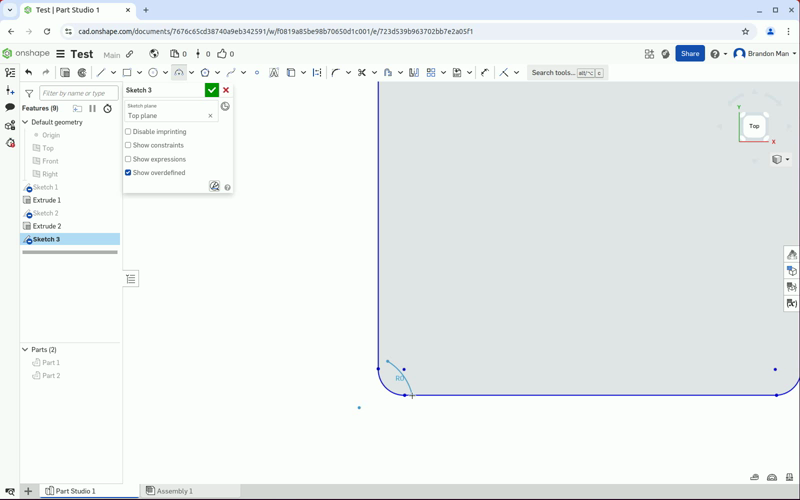
scroll(-6)
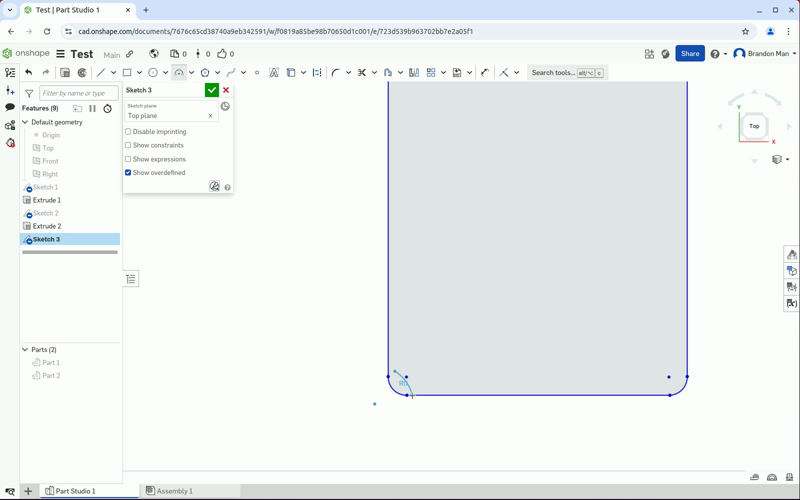
scroll(-6)
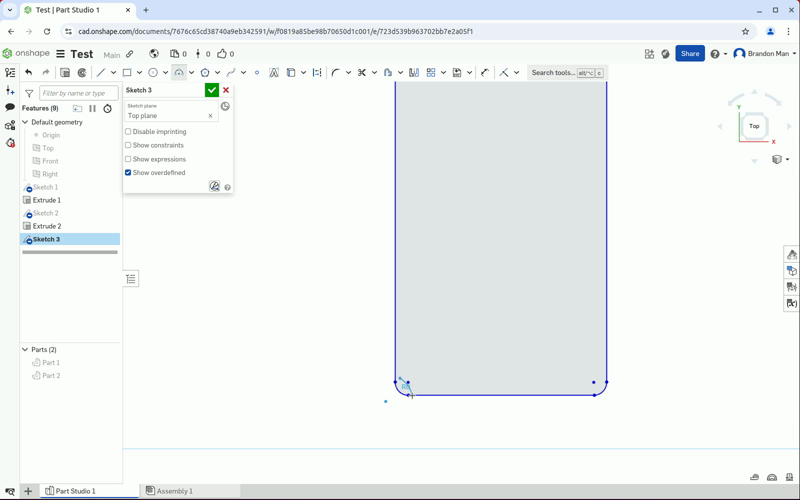
scroll(-6)
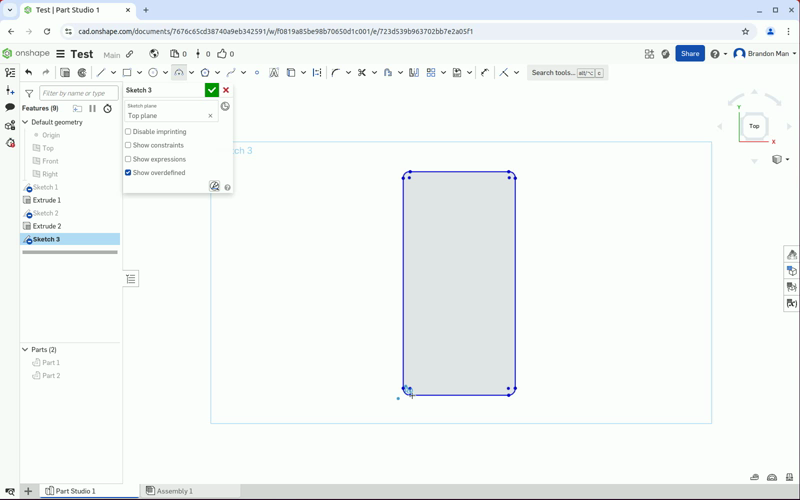
mouse_move(407, 392)
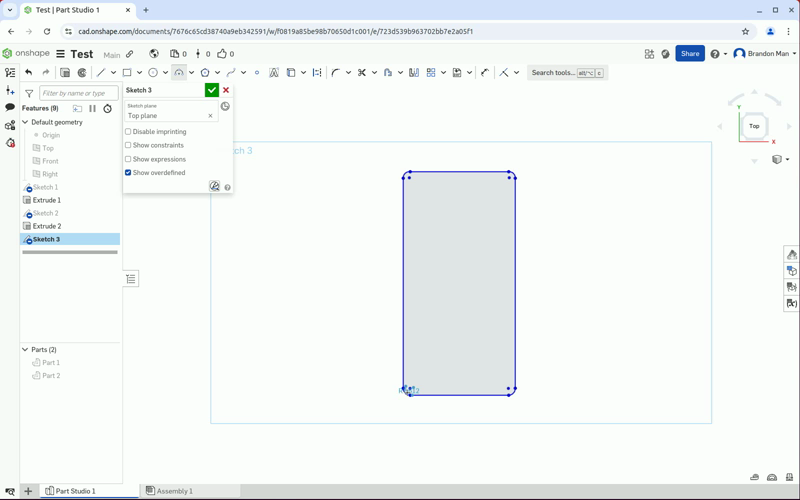
scroll(6)
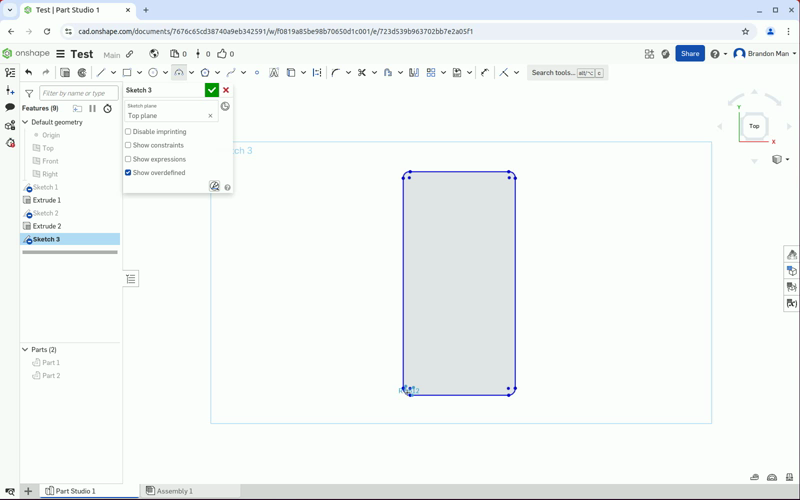
scroll(6)
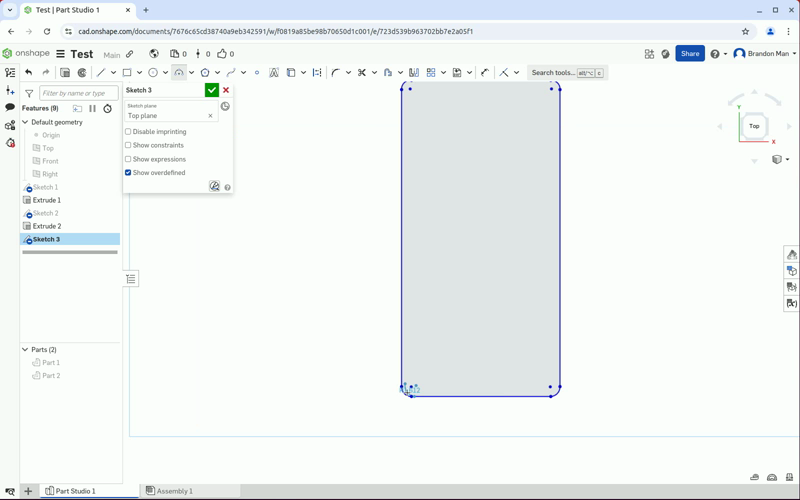
scroll(6)
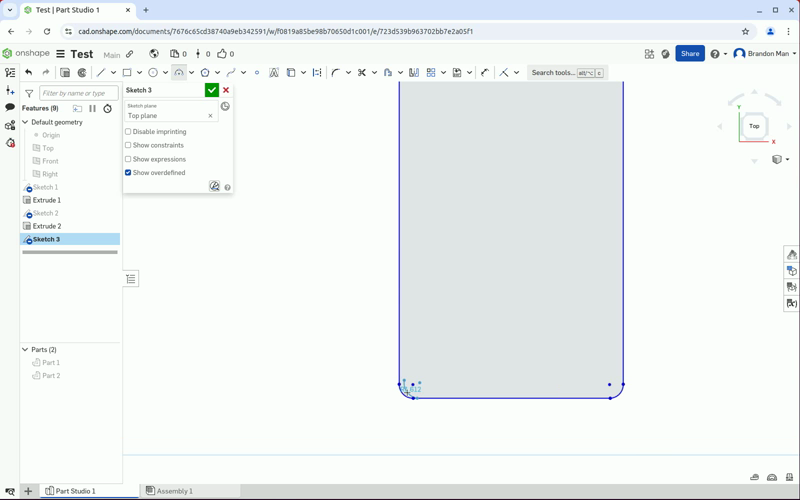
scroll(6)
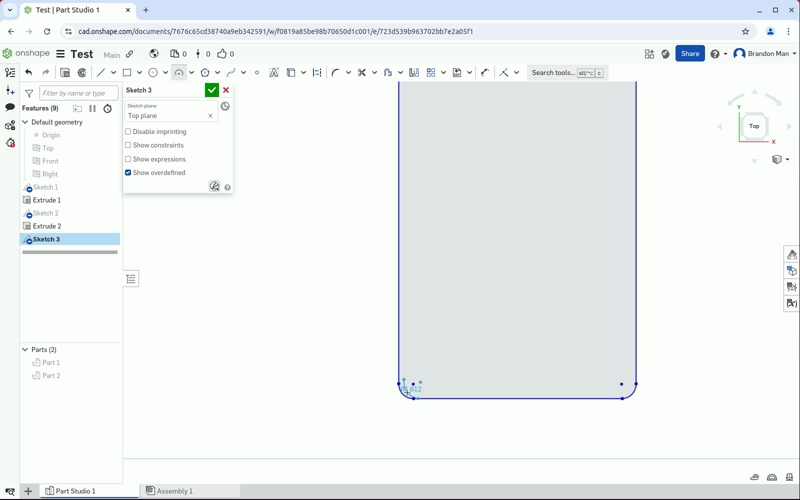
scroll(6)
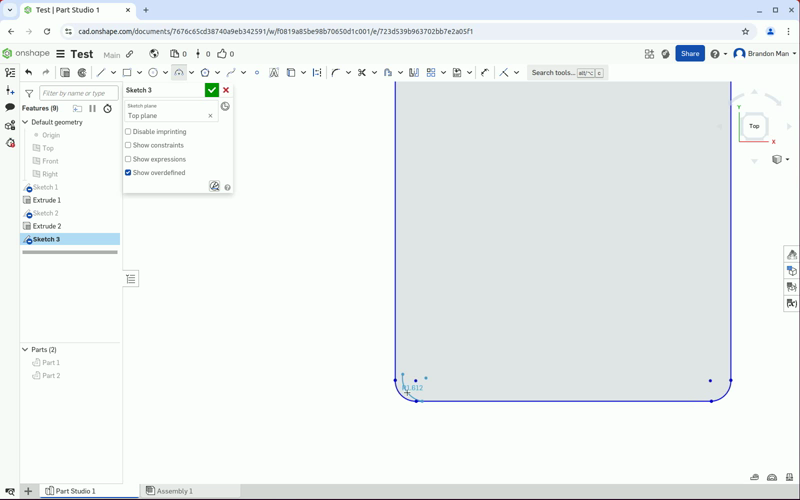
scroll(6)
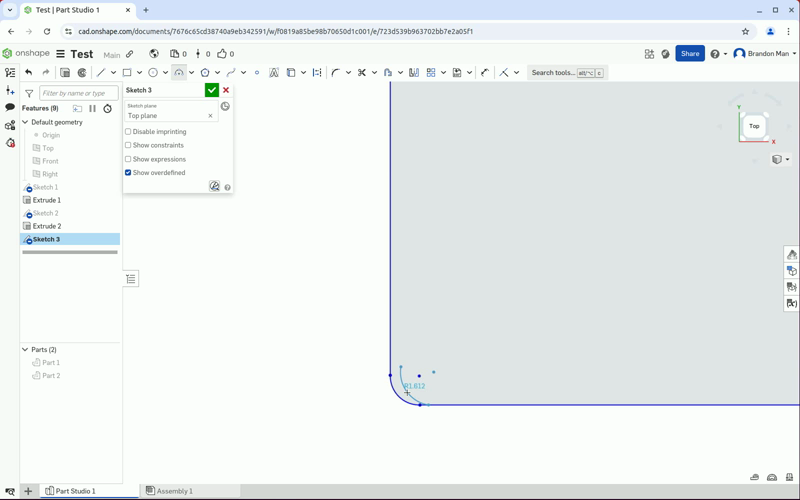
scroll(6)
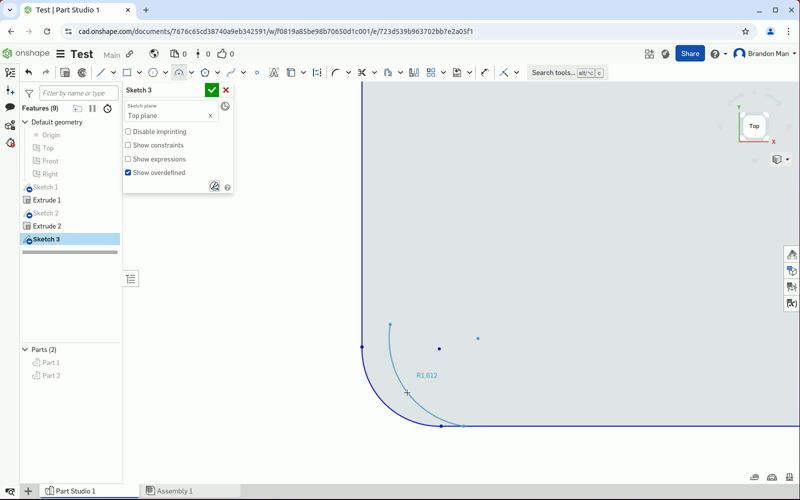
click(407, 392)
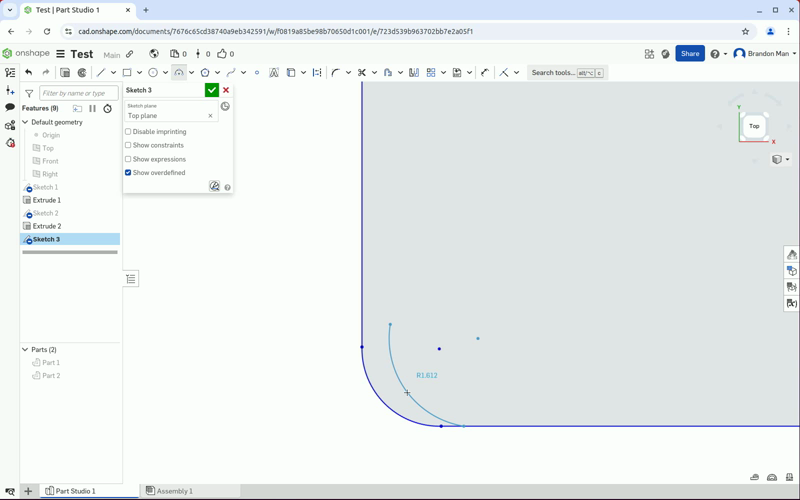
scroll(-6)
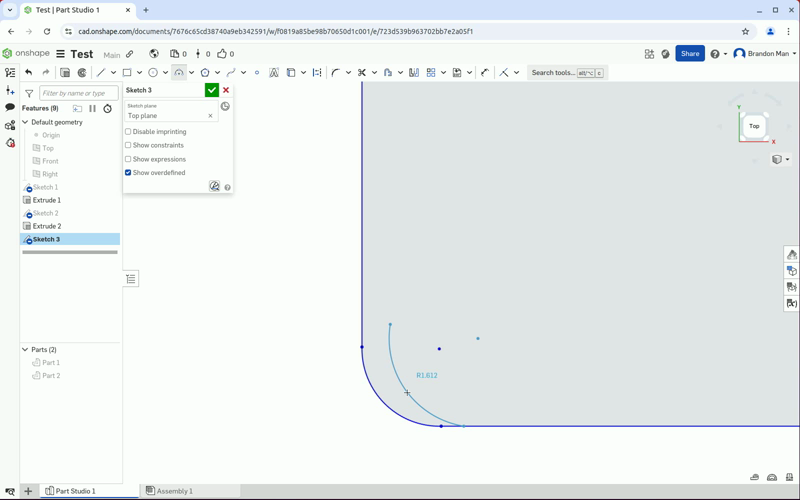
scroll(-6)
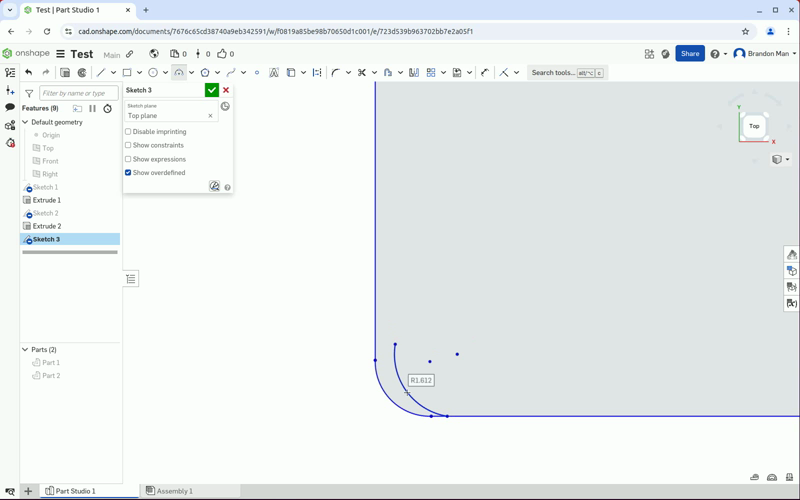
scroll(-6)
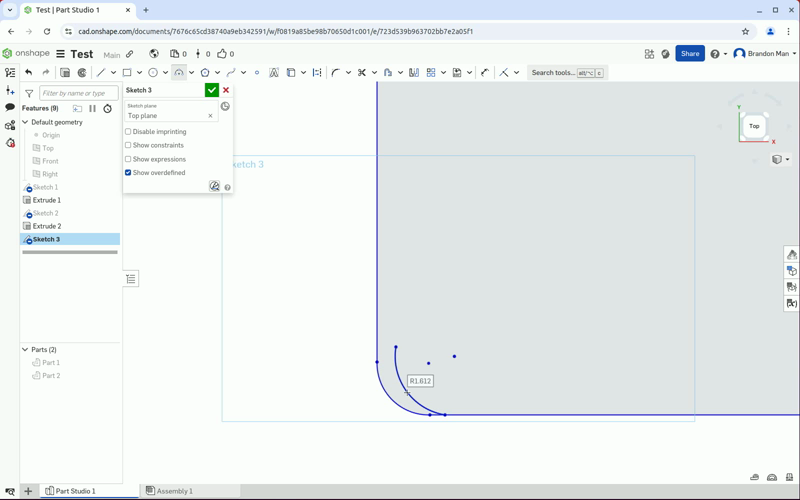
scroll(-6)
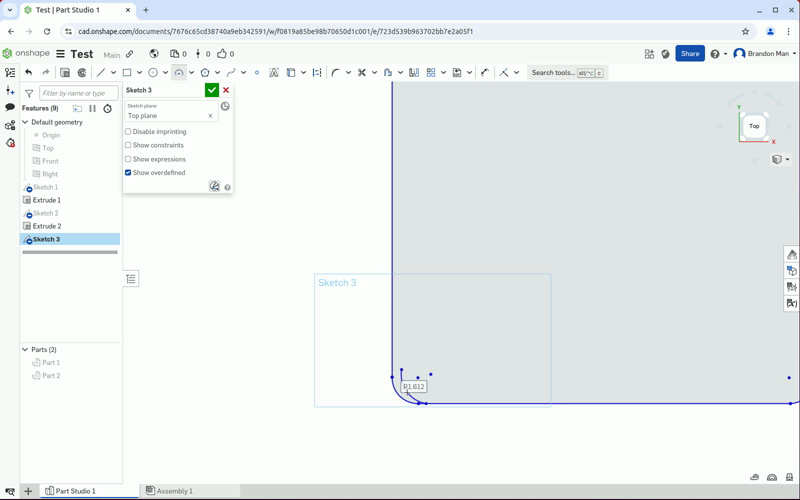
scroll(-6)
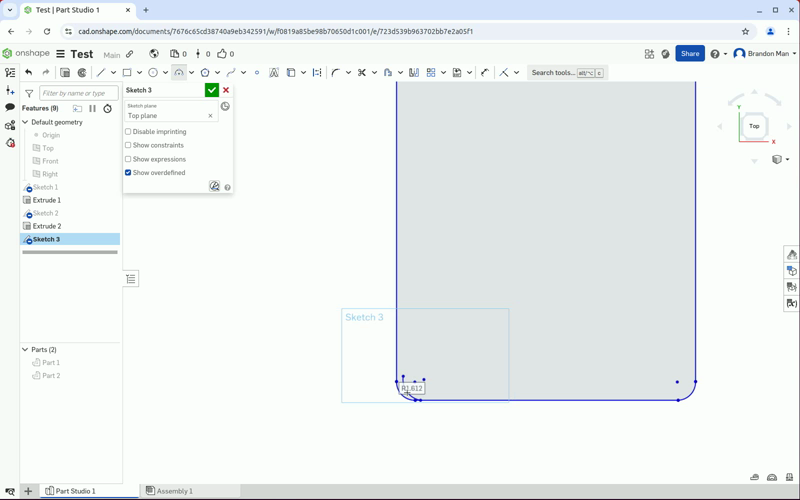
scroll(-6)
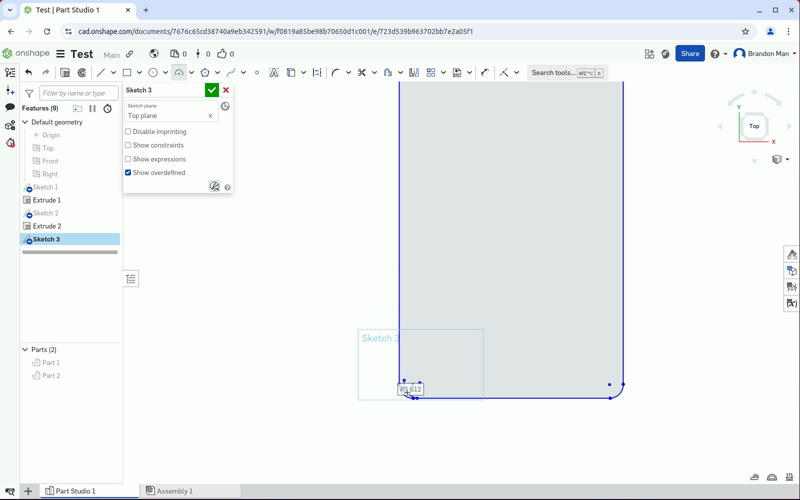
scroll(-6)
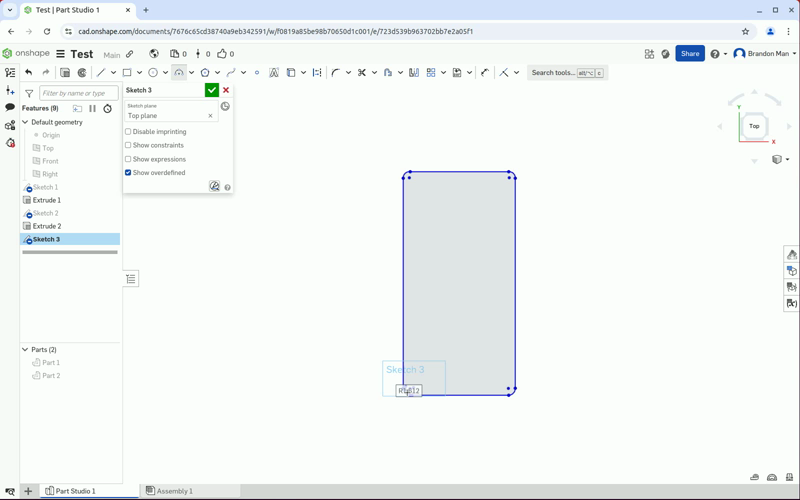
key_up(shift)
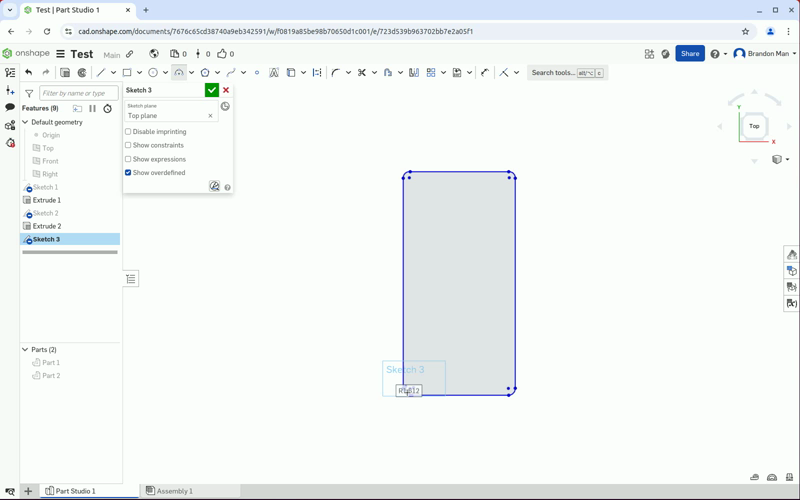
key(esc)
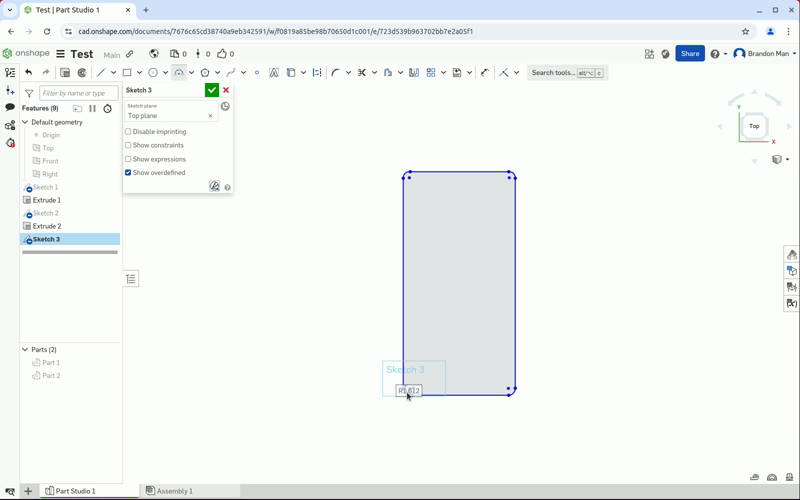
key(l)
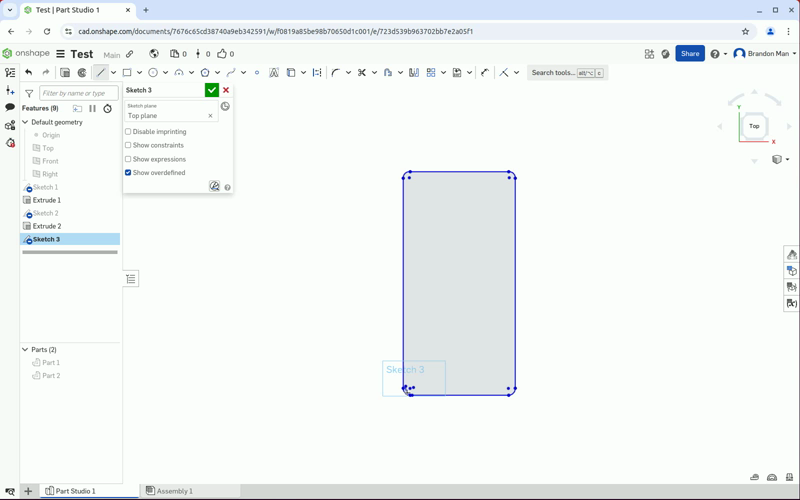
mouse_move(412, 395)
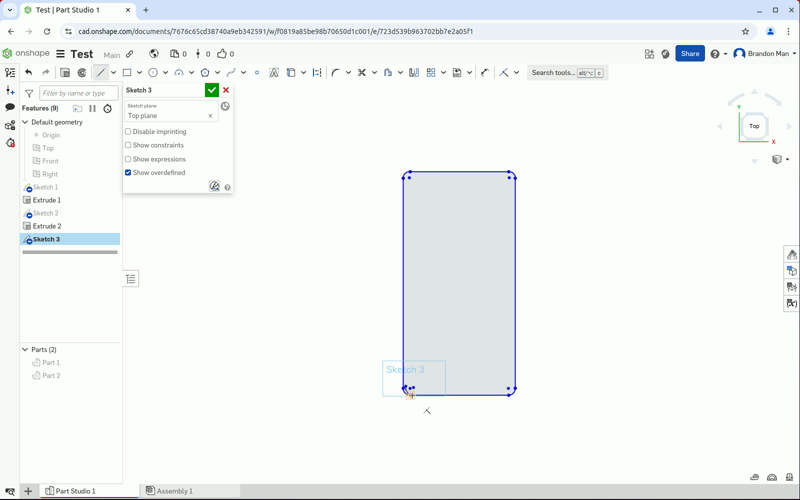
scroll(6)
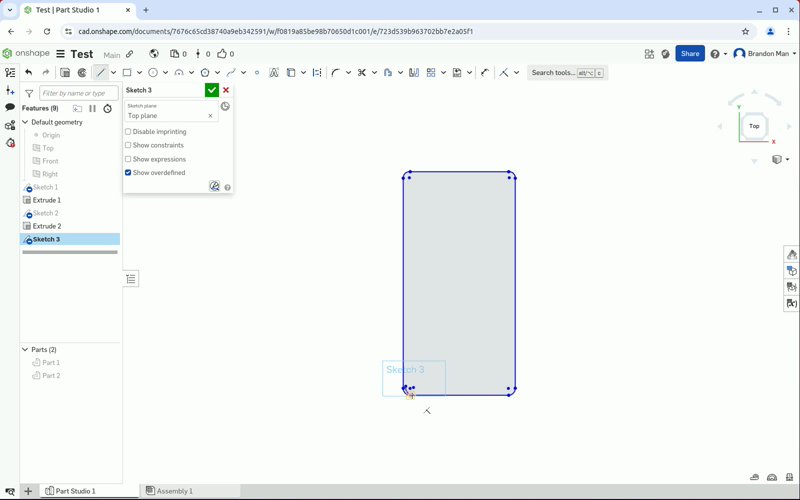
scroll(6)
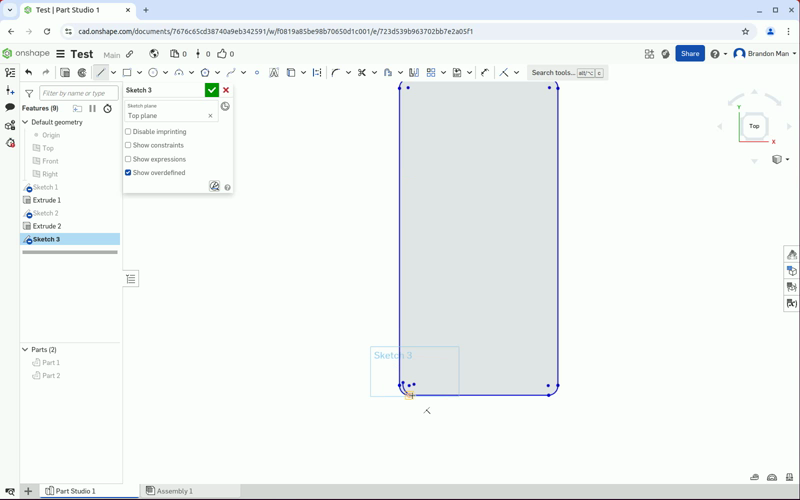
scroll(6)
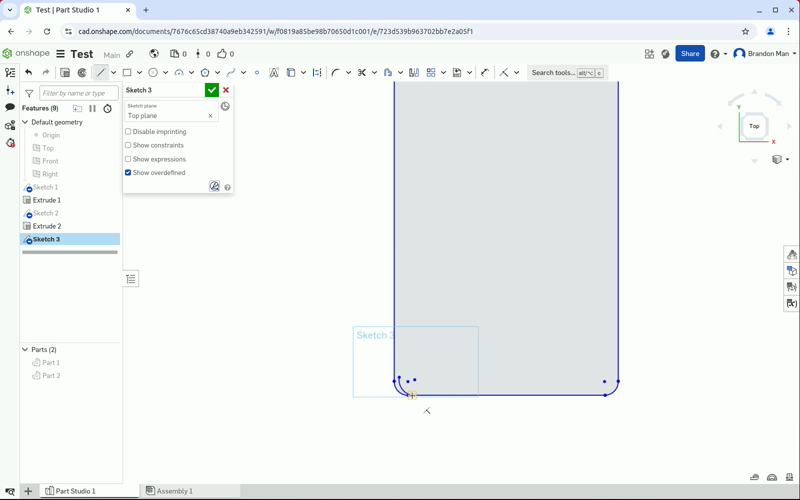
scroll(6)
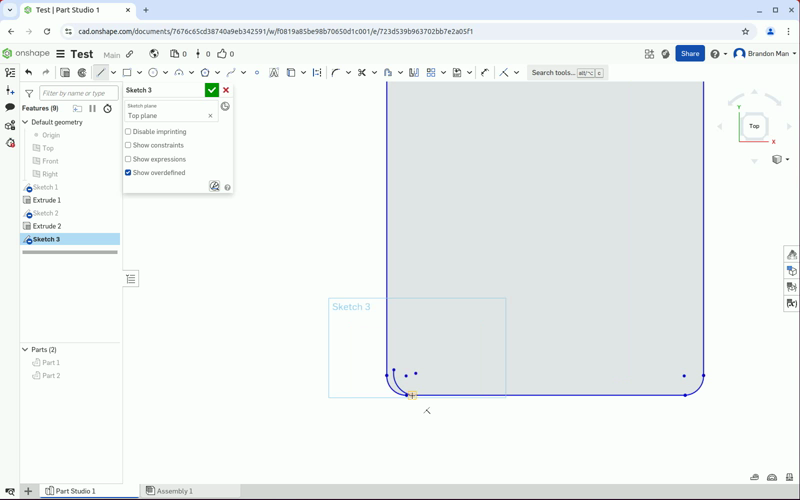
scroll(6)
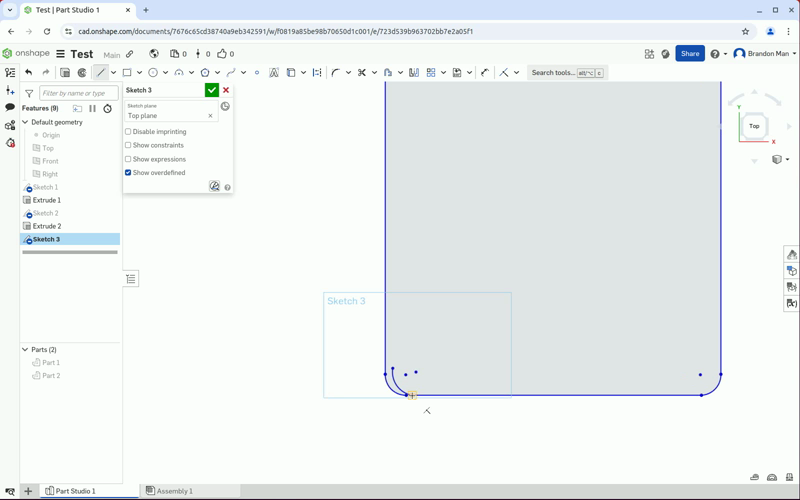
scroll(6)
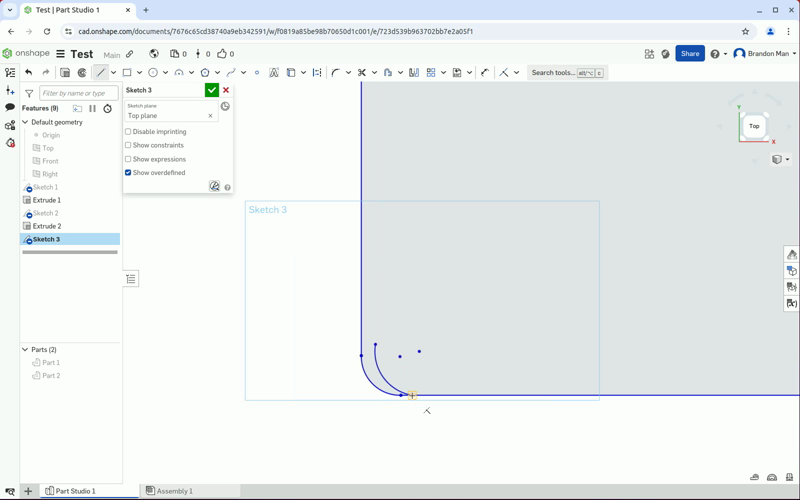
scroll(6)
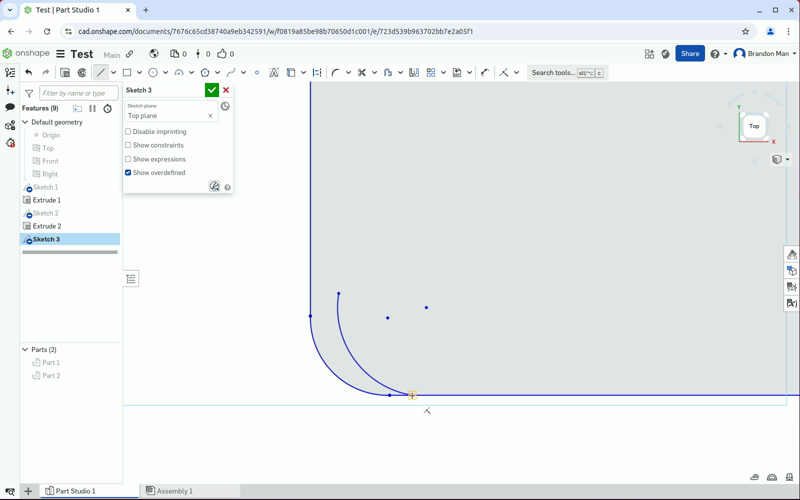
click(412, 395)
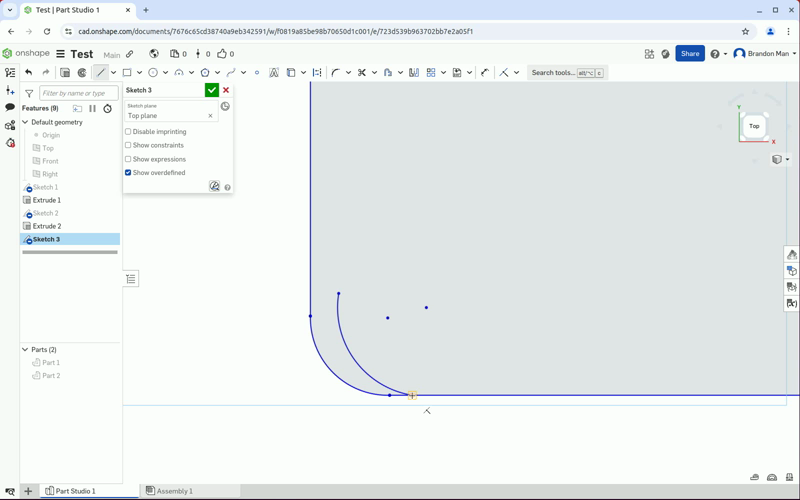
scroll(-6)
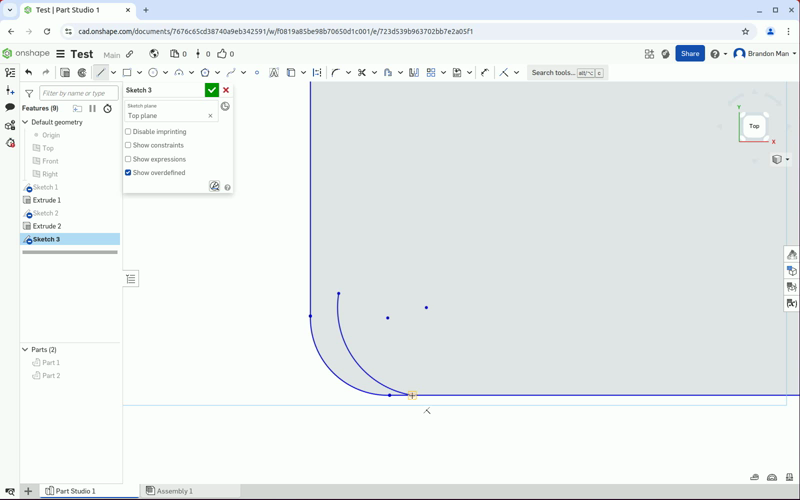
scroll(-6)
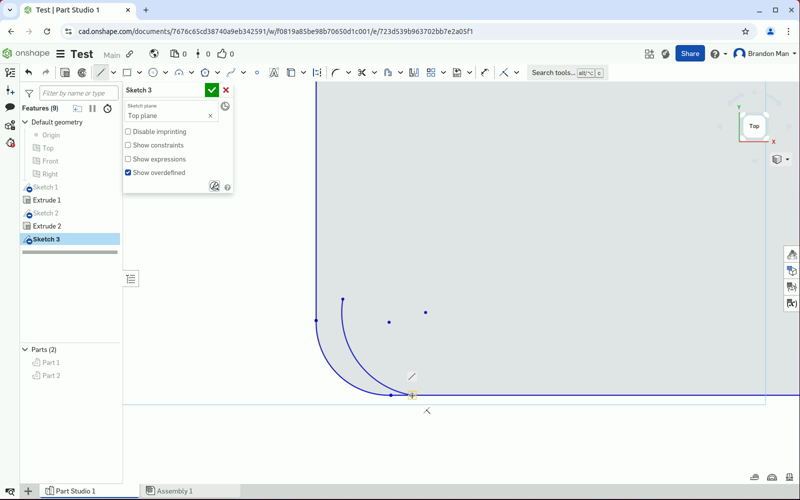
scroll(-6)
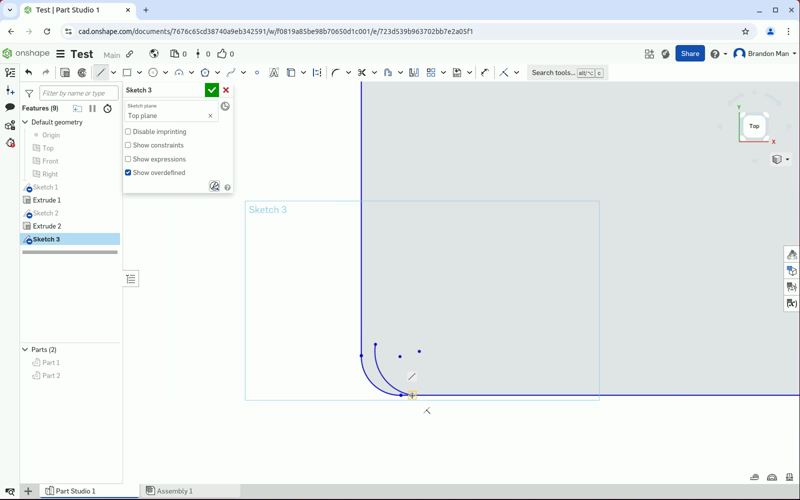
scroll(-6)
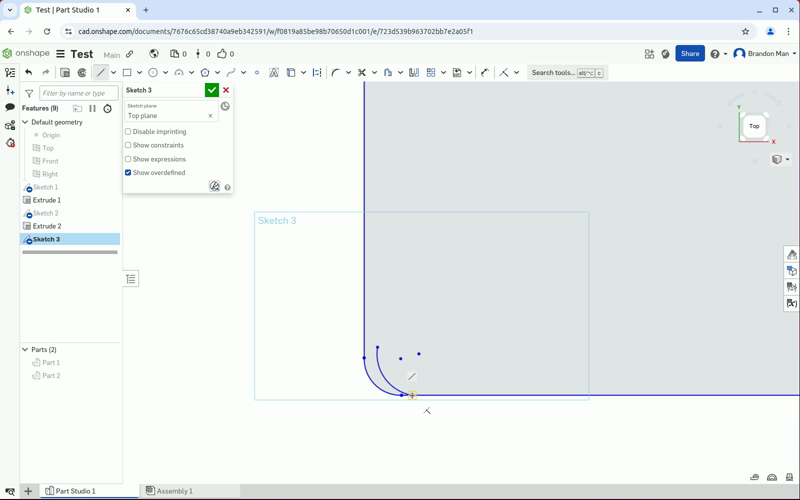
scroll(-6)
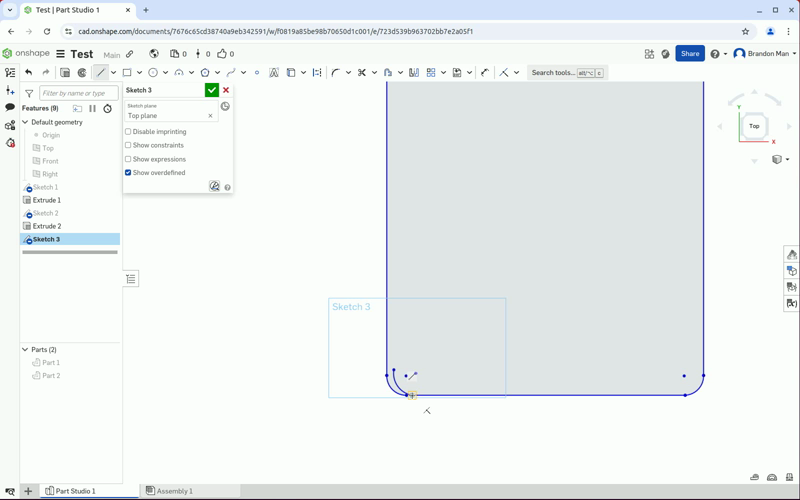
scroll(-6)
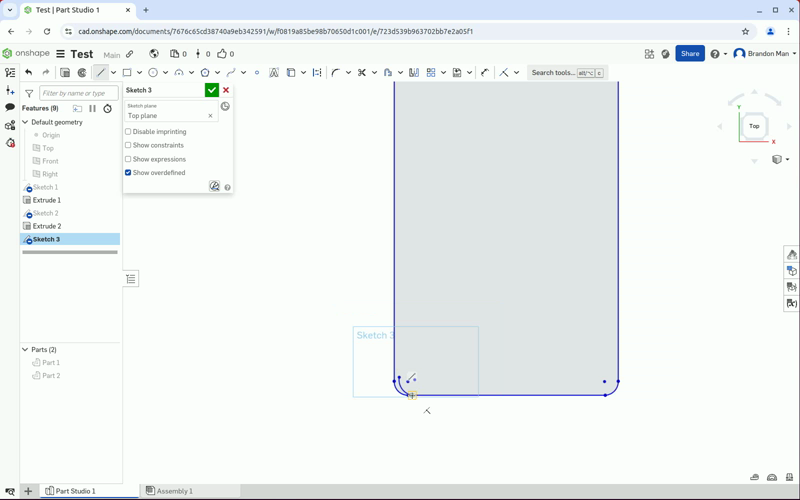
scroll(-6)
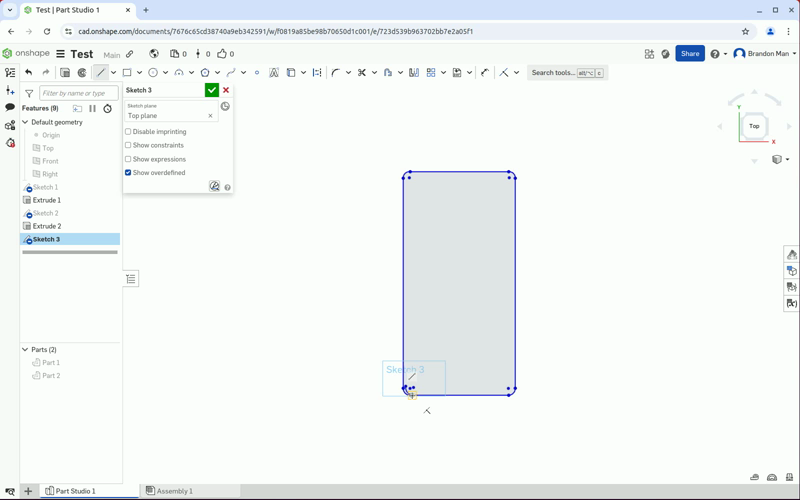
key_down(shift)
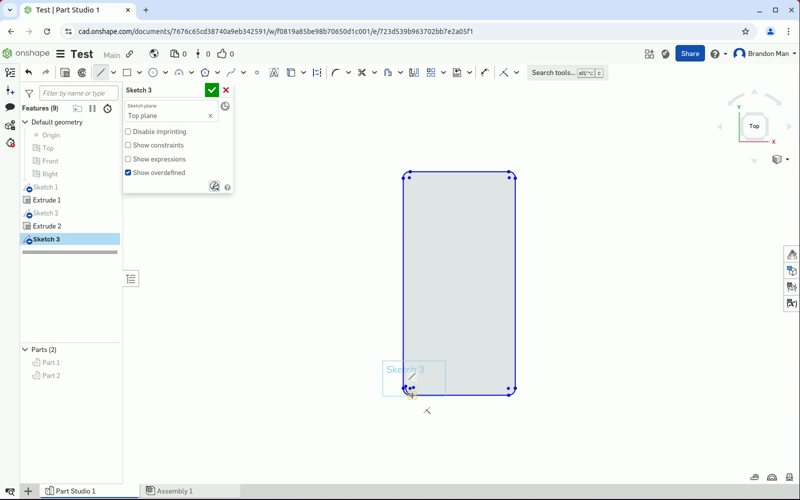
mouse_move(506, 395)
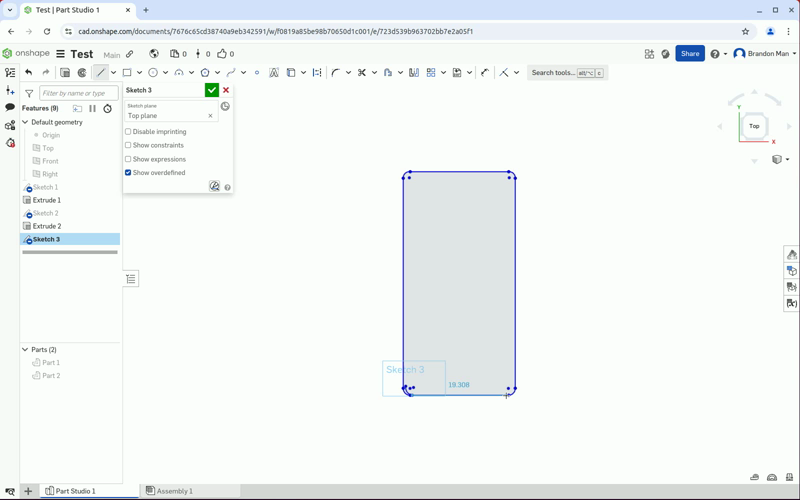
scroll(6)
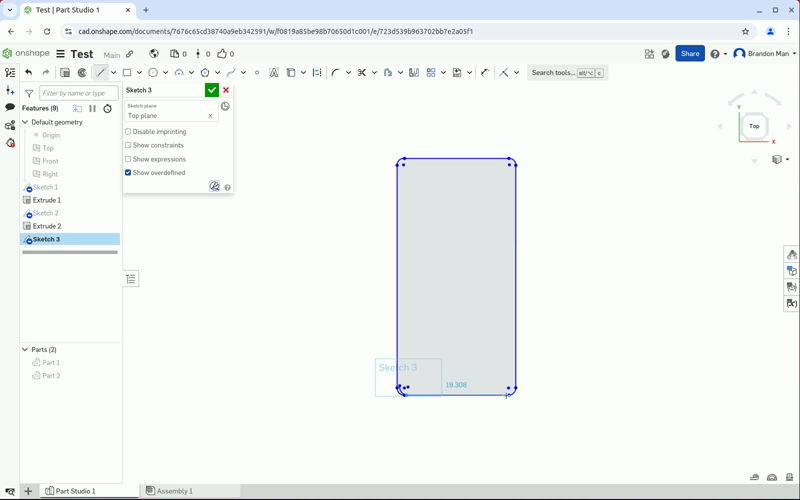
scroll(6)
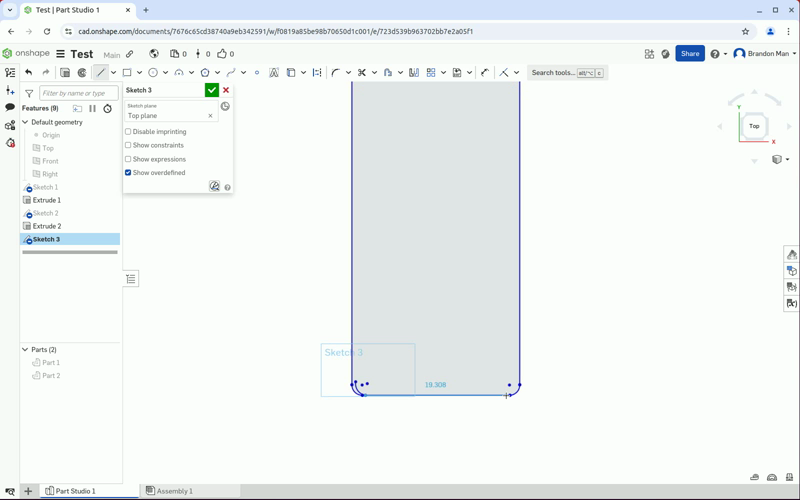
scroll(6)
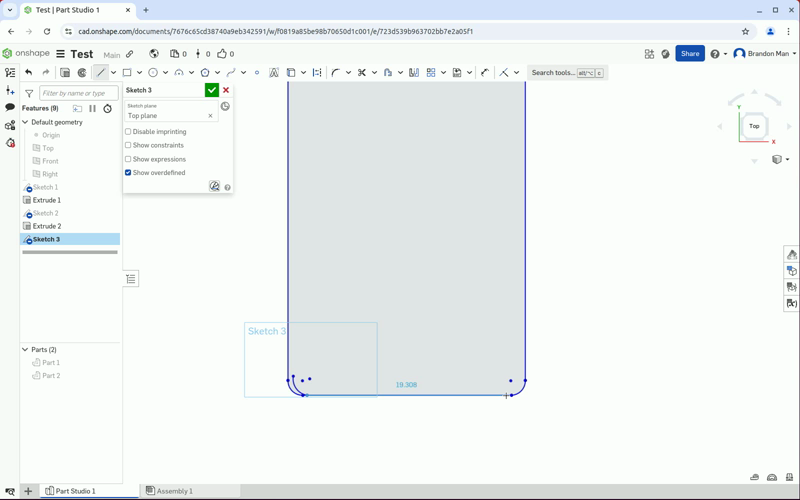
scroll(6)
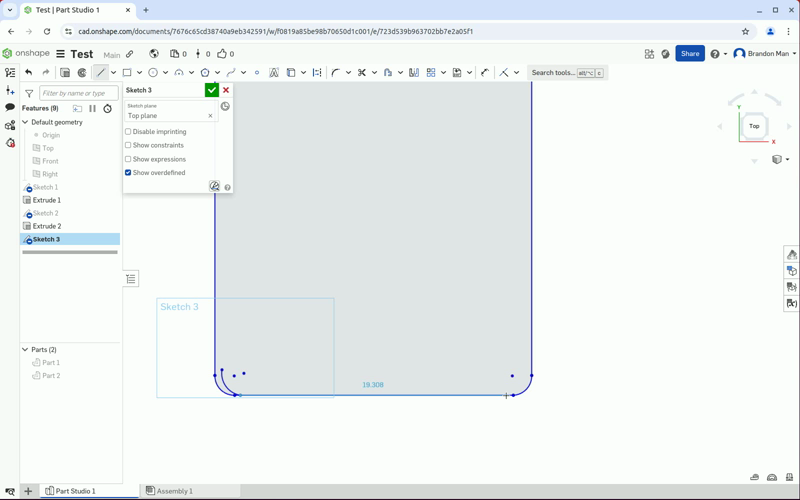
scroll(6)
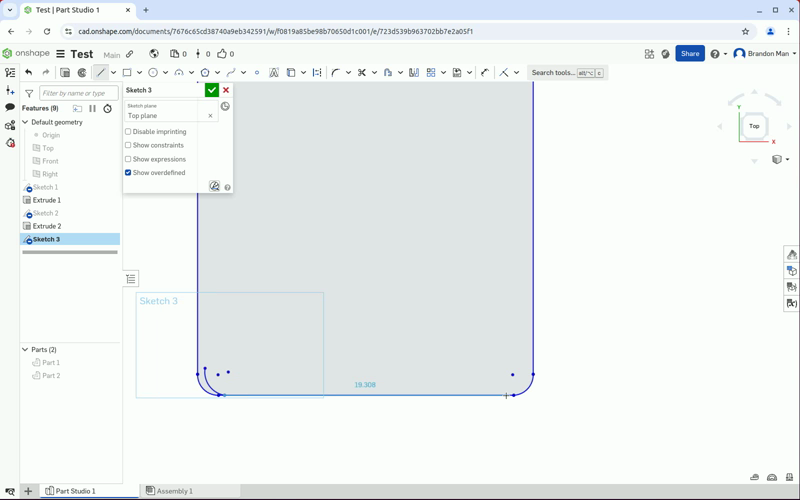
scroll(6)
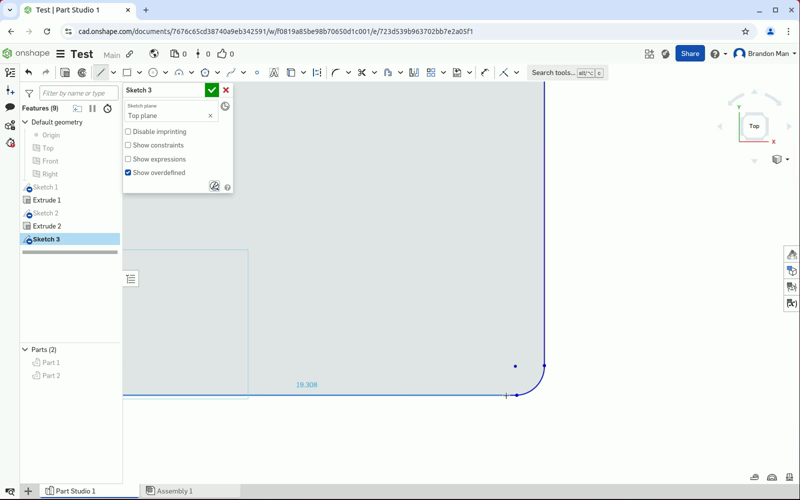
scroll(6)
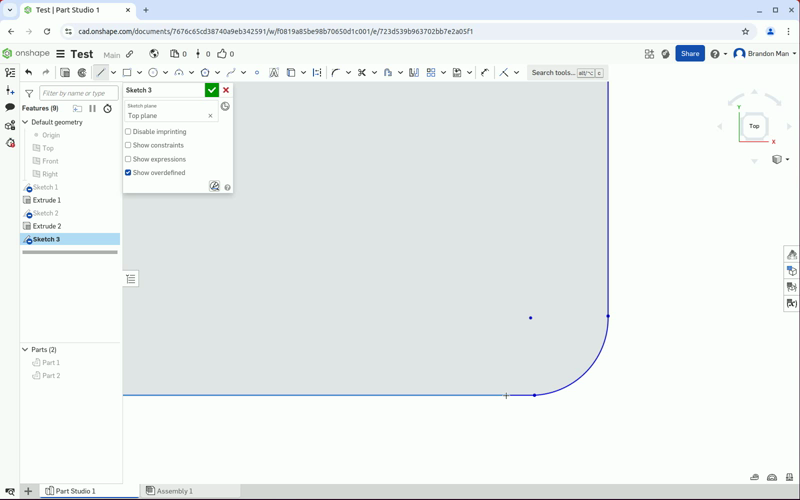
click(506, 395)
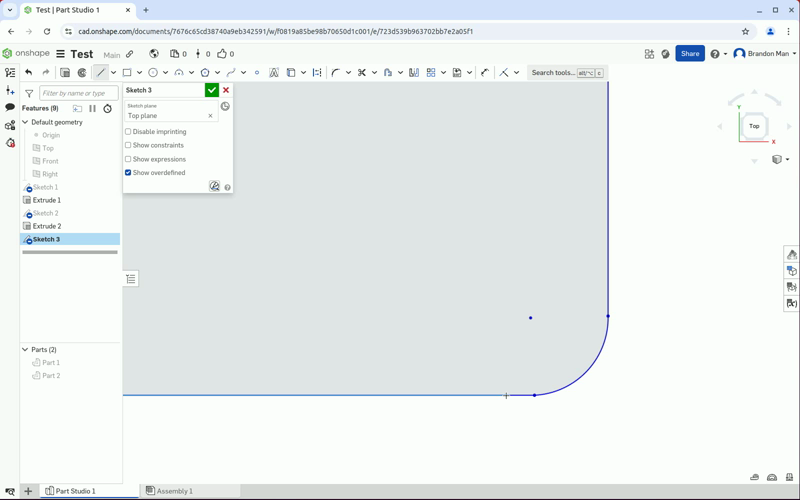
scroll(-6)
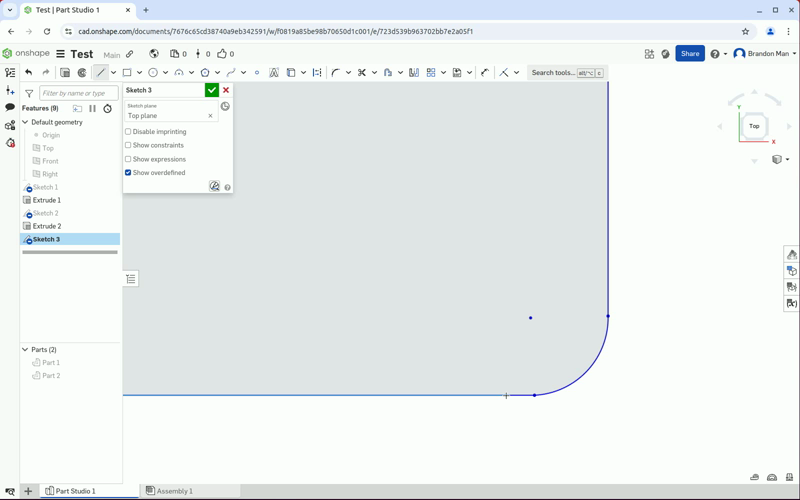
scroll(-6)
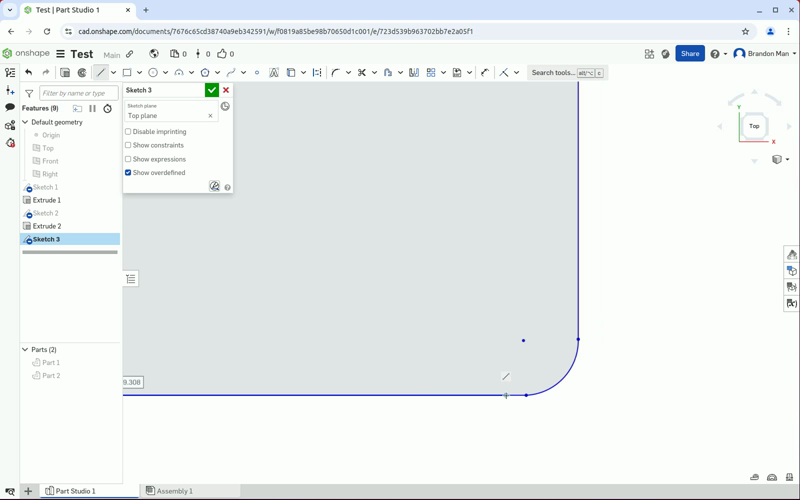
scroll(-6)
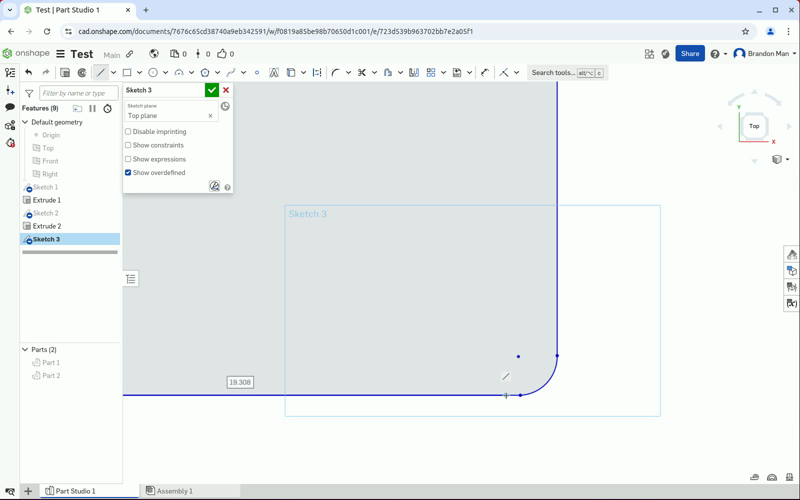
scroll(-6)
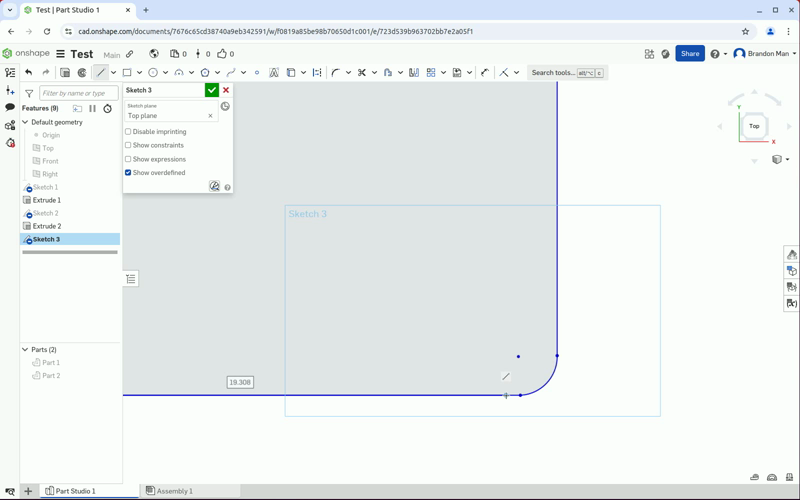
scroll(-6)
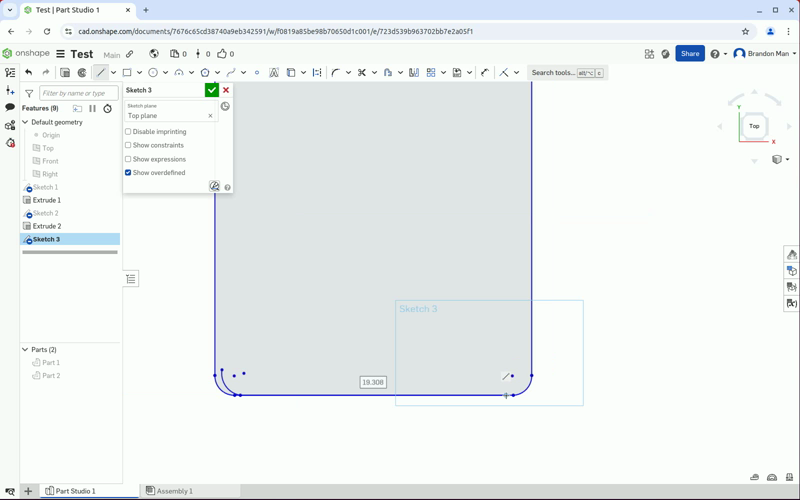
scroll(-6)
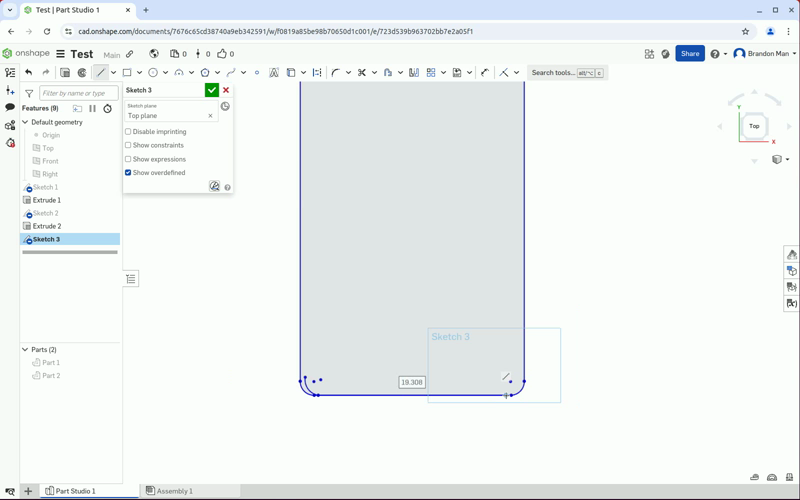
scroll(-6)
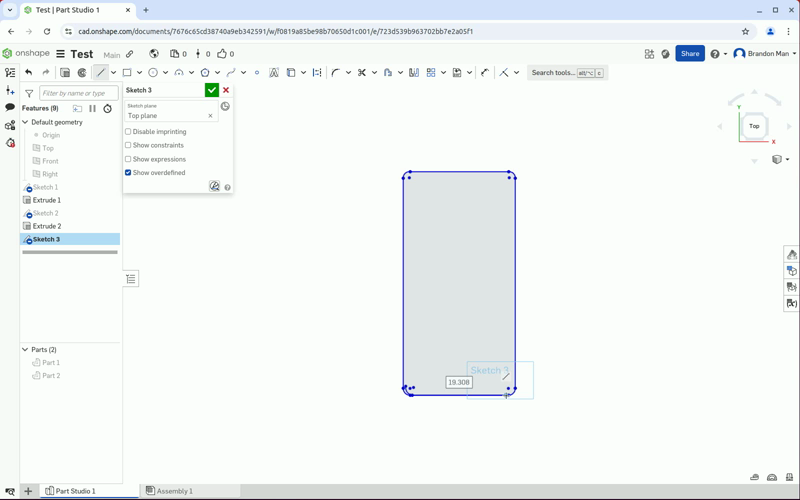
key_up(shift)
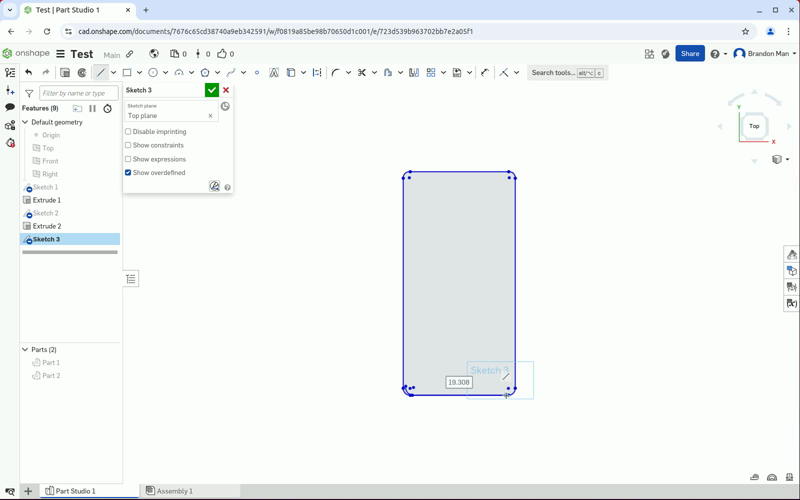
key(esc)
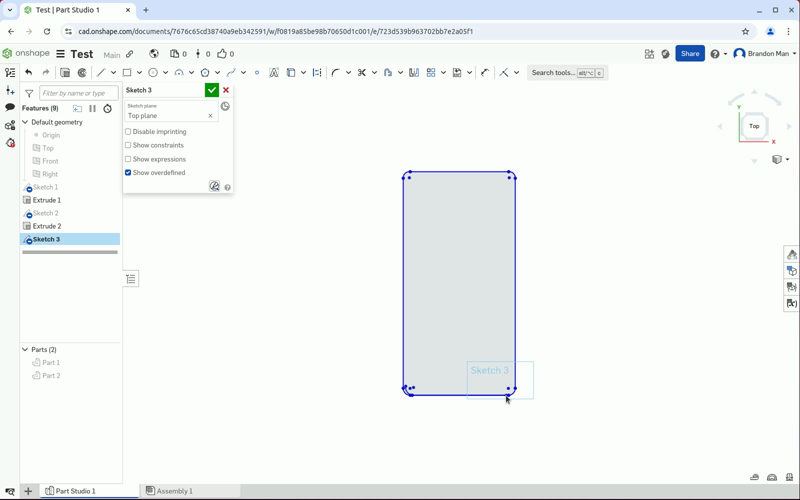
key(a)
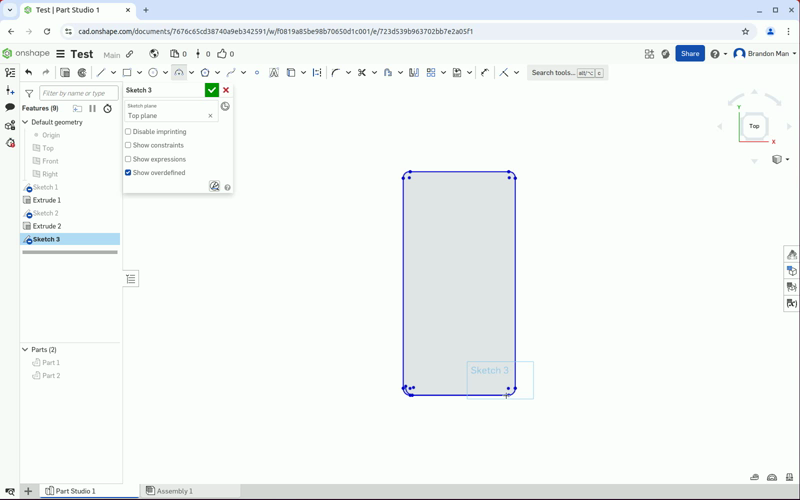
mouse_move(506, 395)
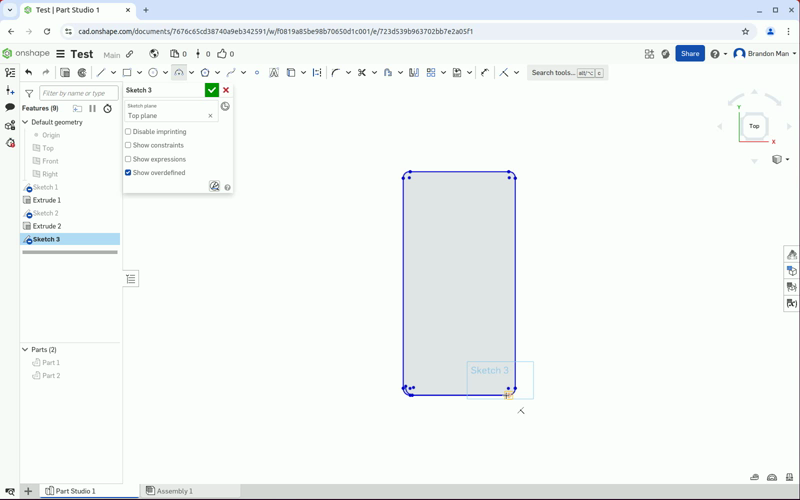
scroll(6)
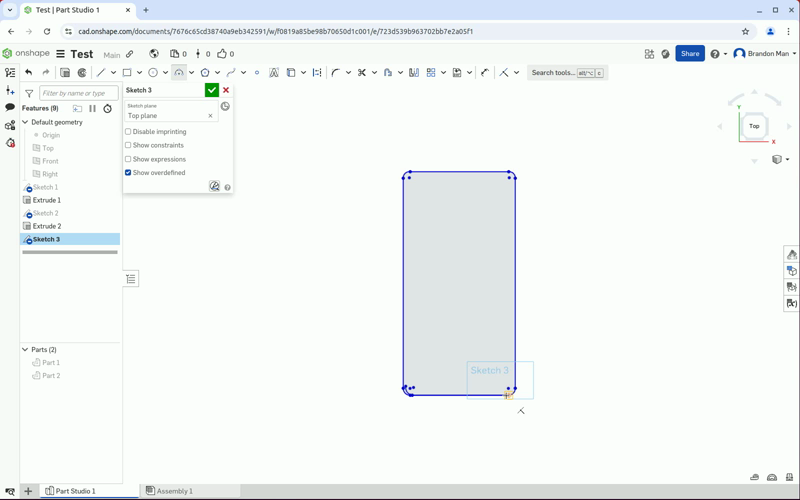
scroll(6)
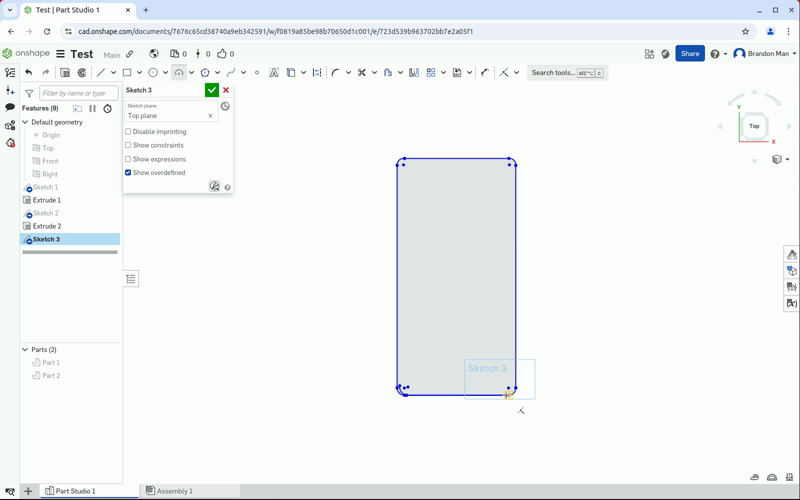
scroll(6)
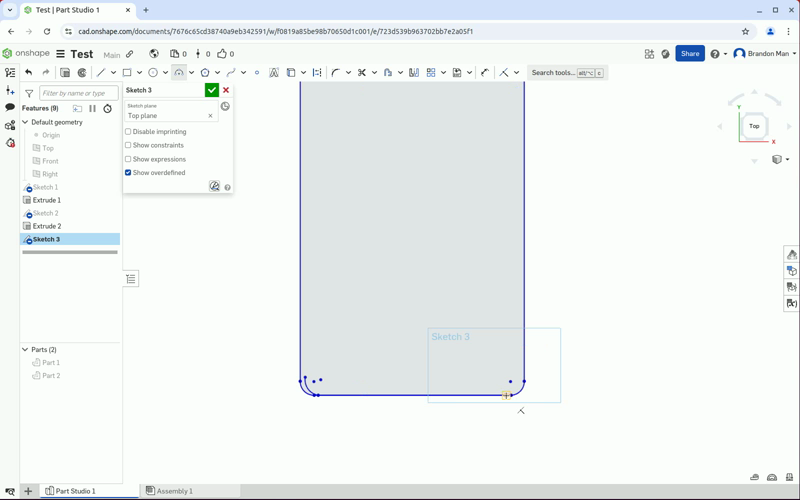
scroll(6)
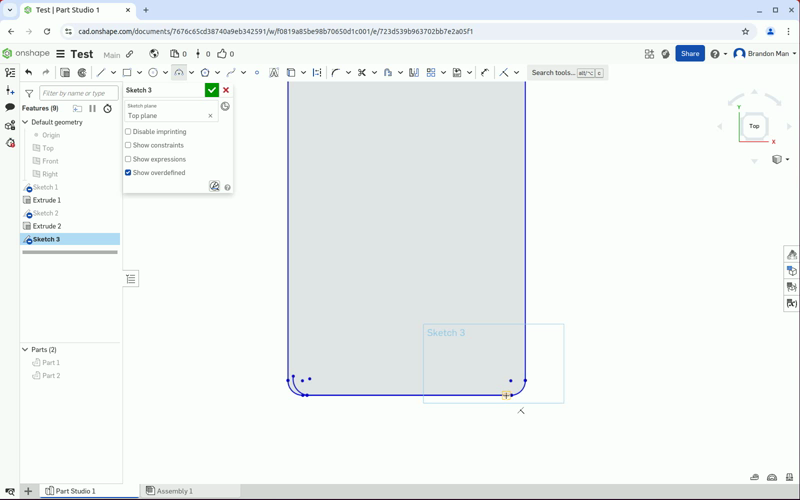
scroll(6)
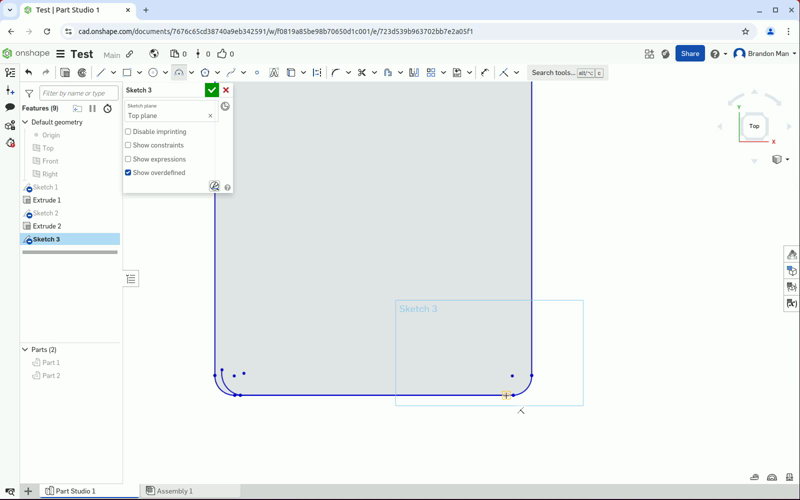
scroll(6)
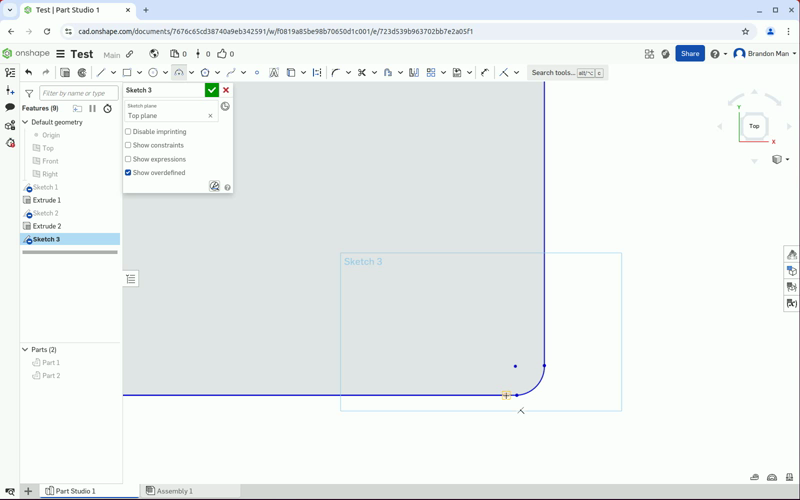
scroll(6)
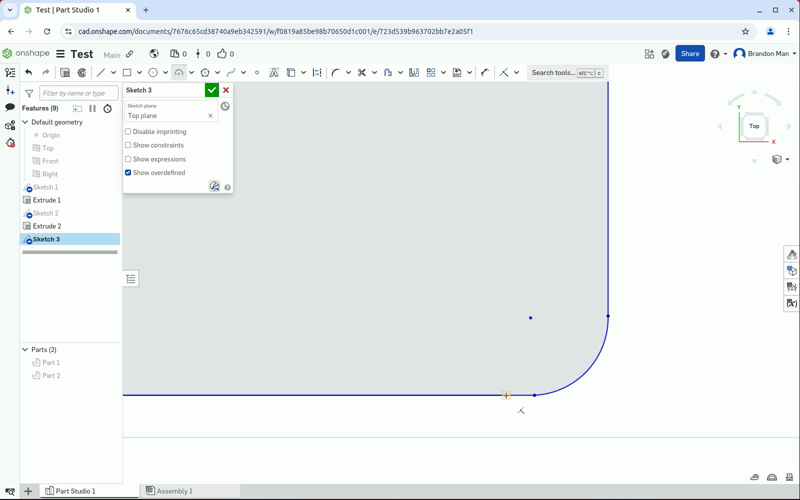
click(506, 395)
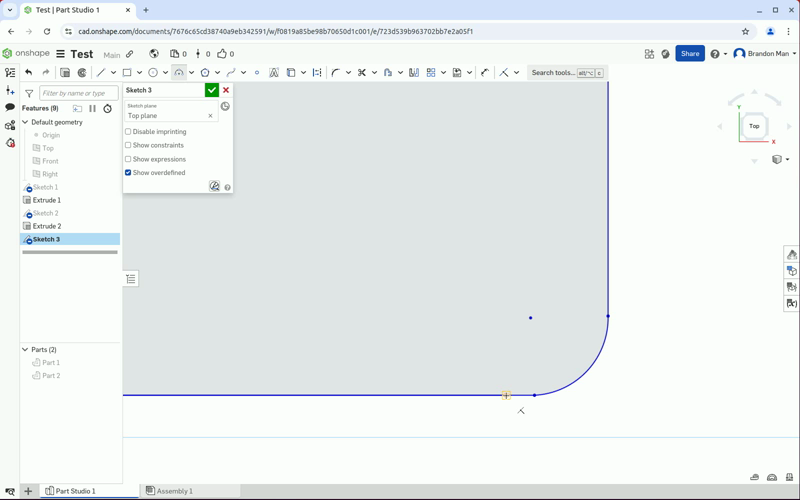
scroll(-6)
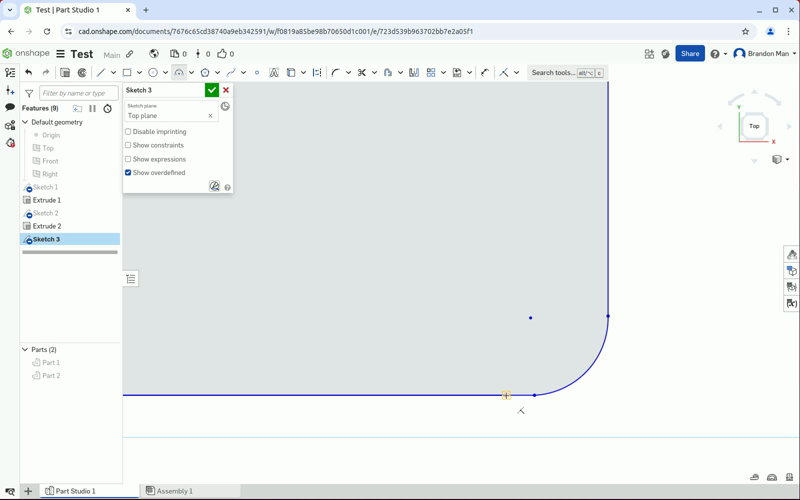
scroll(-6)
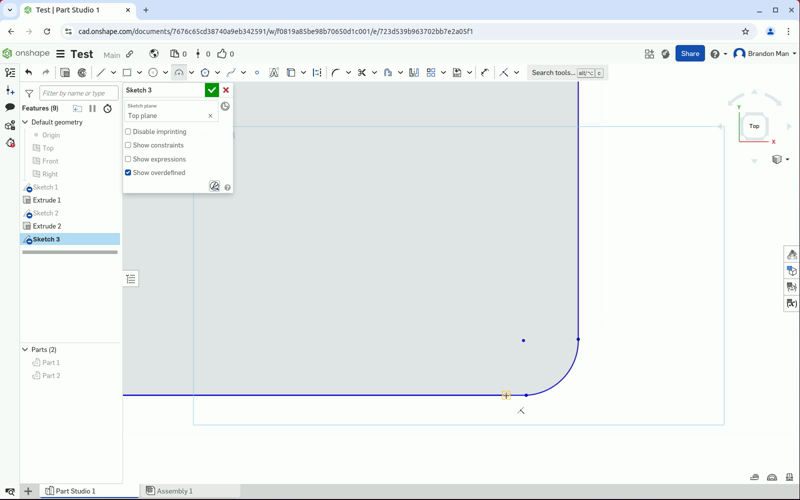
scroll(-6)
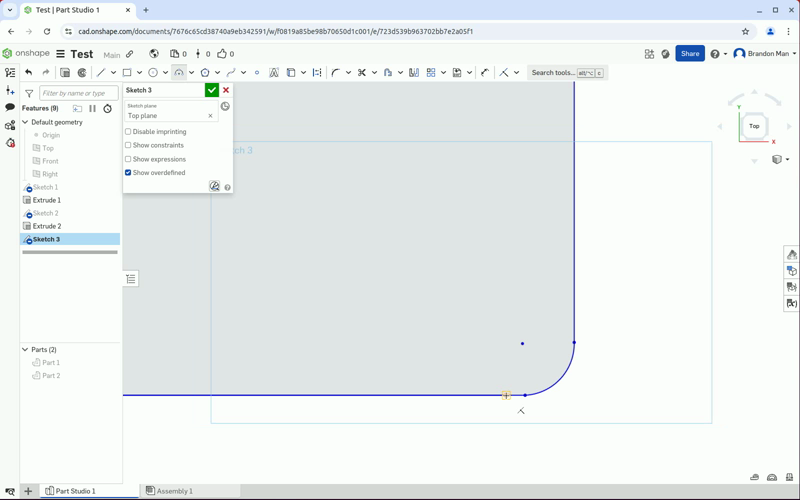
scroll(-6)
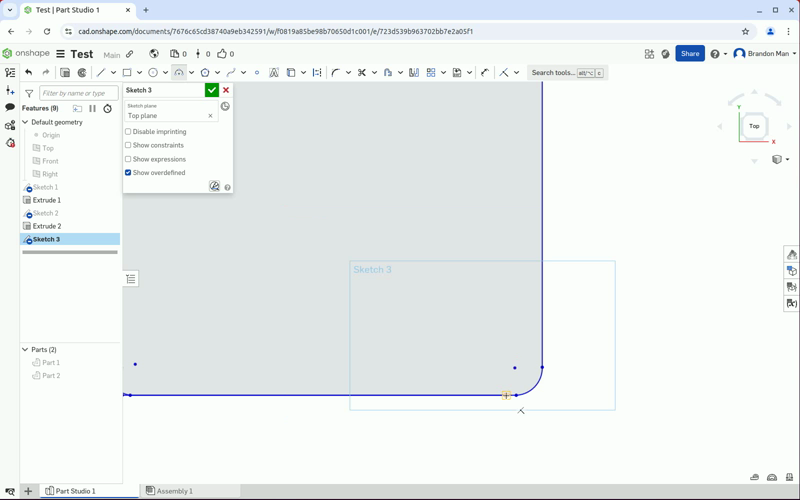
scroll(-6)
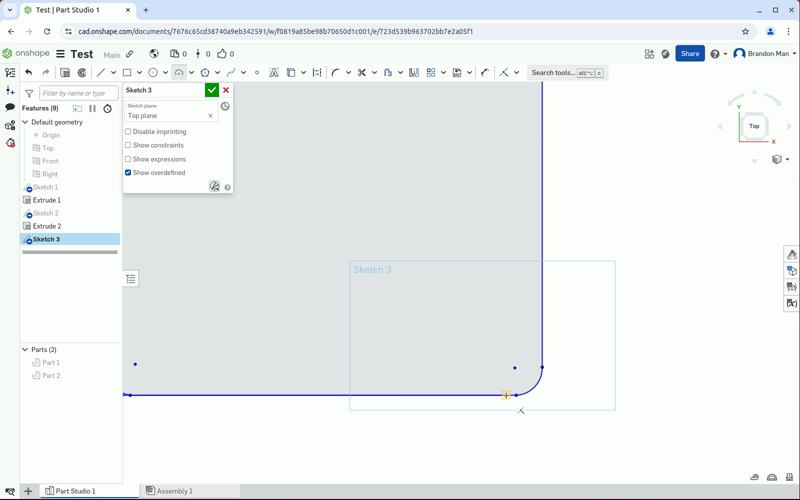
scroll(-6)
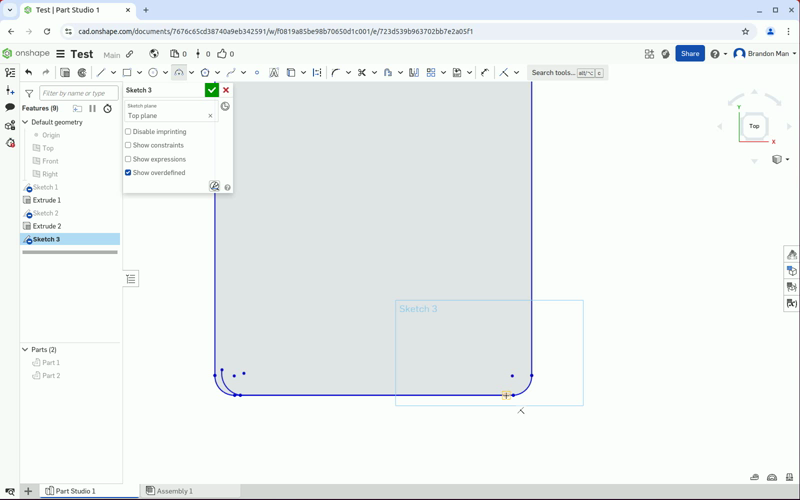
scroll(-6)
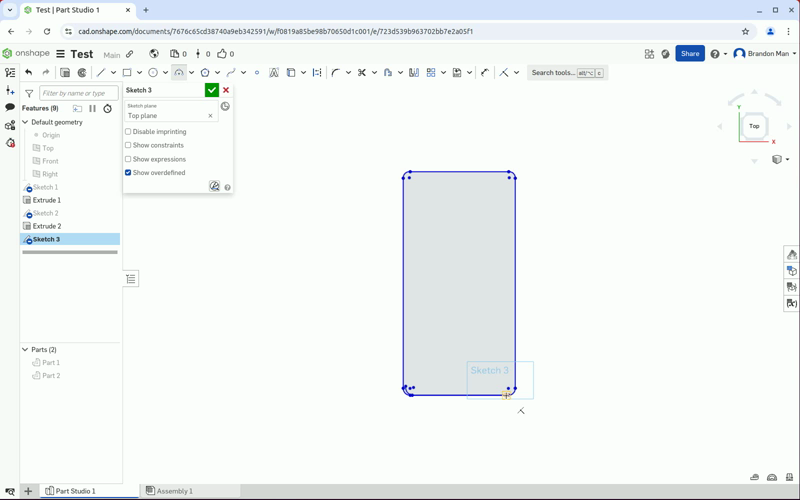
key_down(shift)
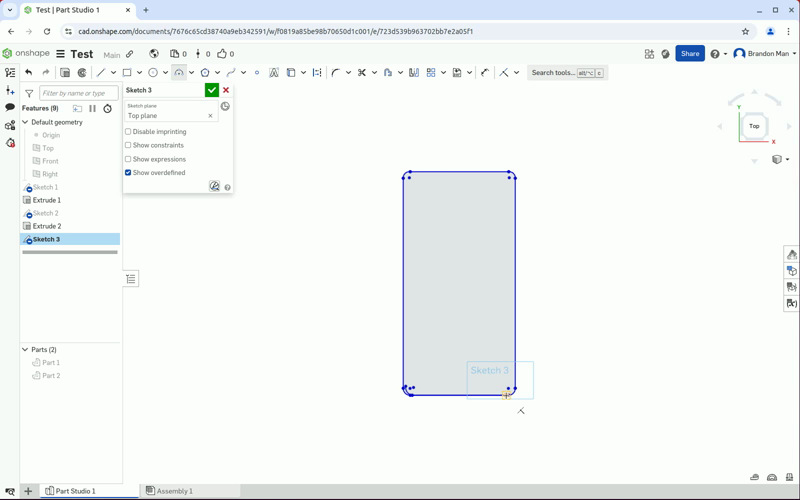
mouse_move(515, 386)
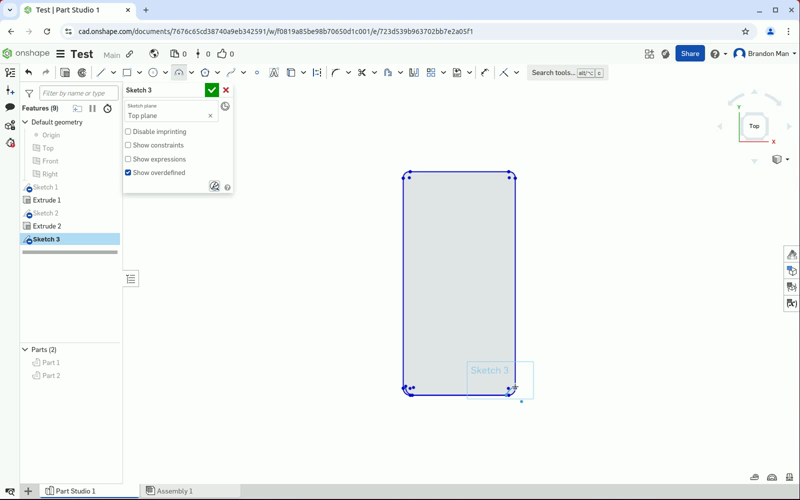
scroll(6)
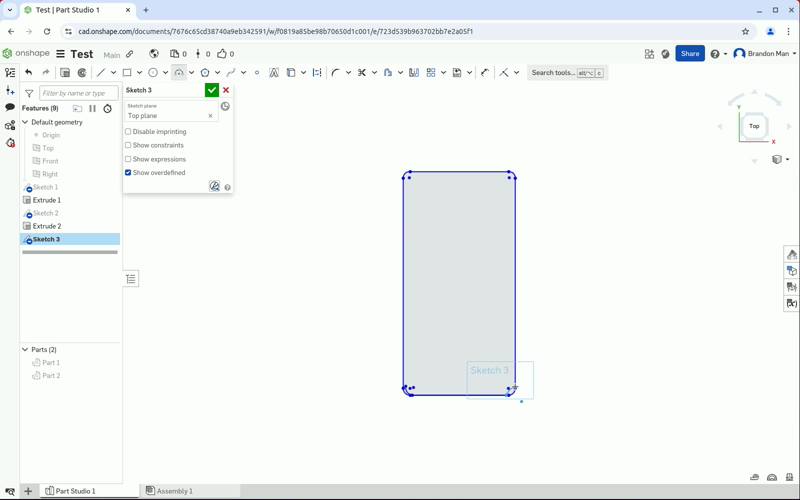
scroll(6)
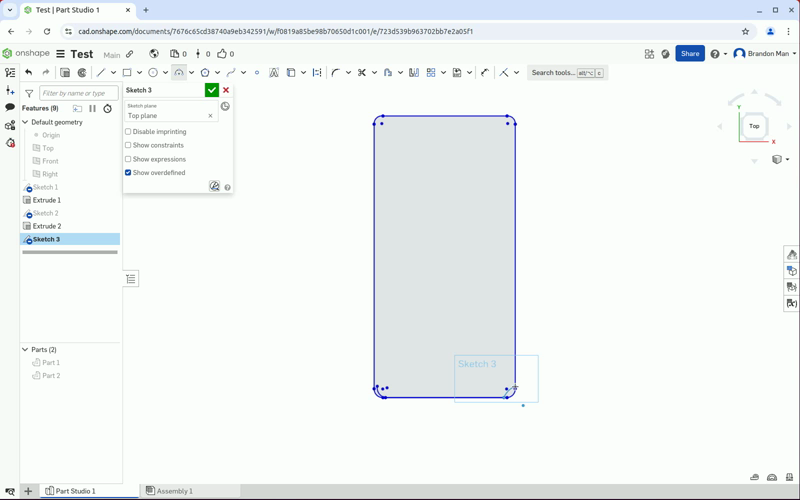
scroll(6)
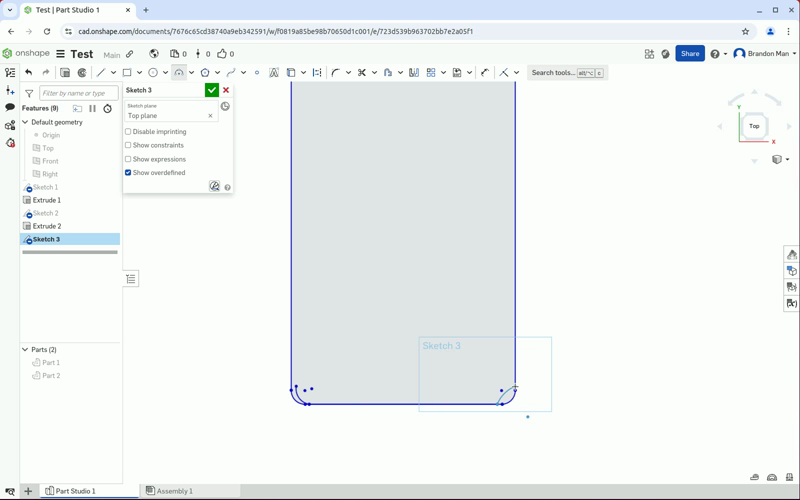
scroll(6)
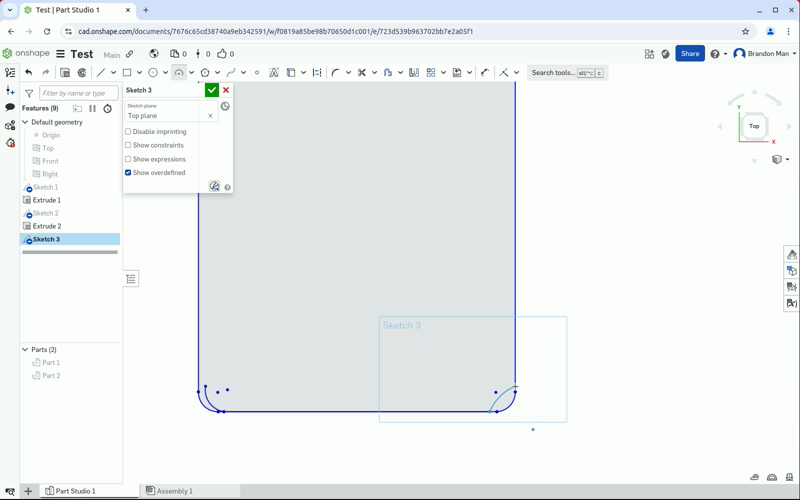
scroll(6)
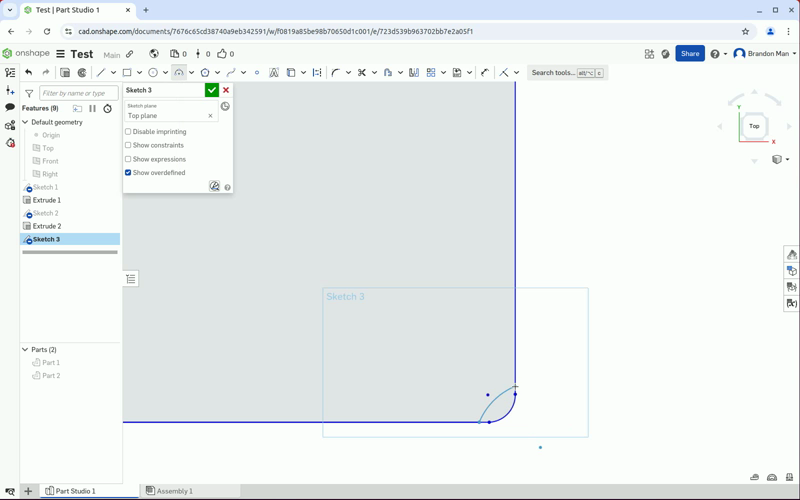
scroll(6)
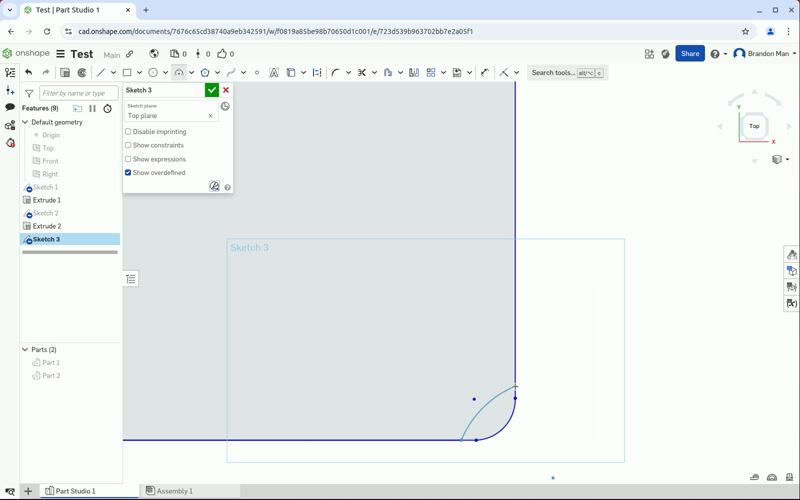
scroll(6)
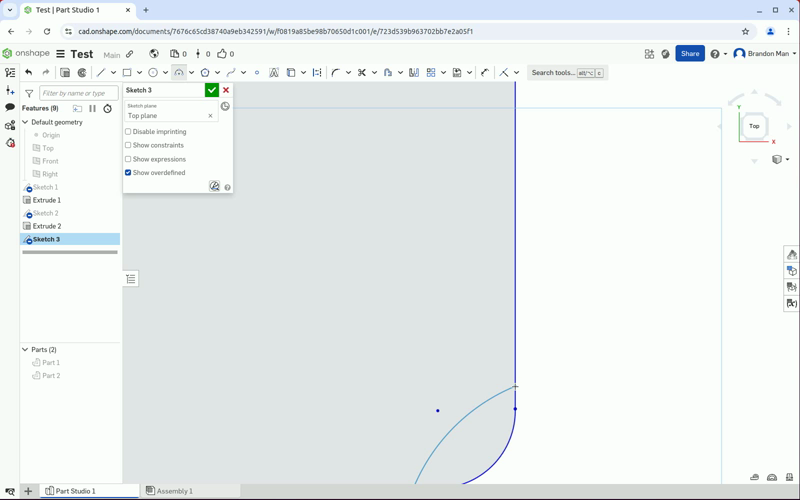
click(515, 386)
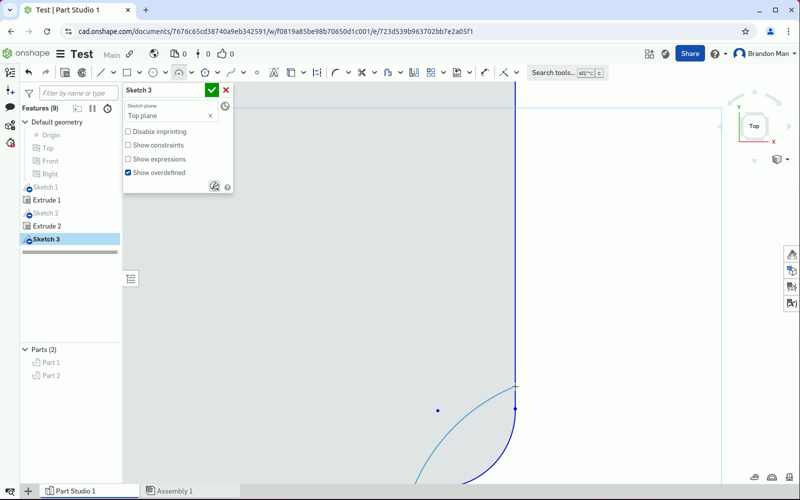
scroll(-6)
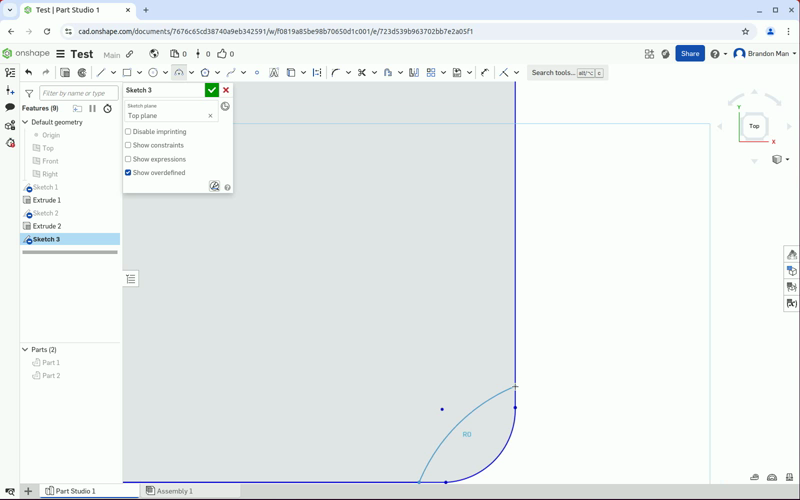
scroll(-6)
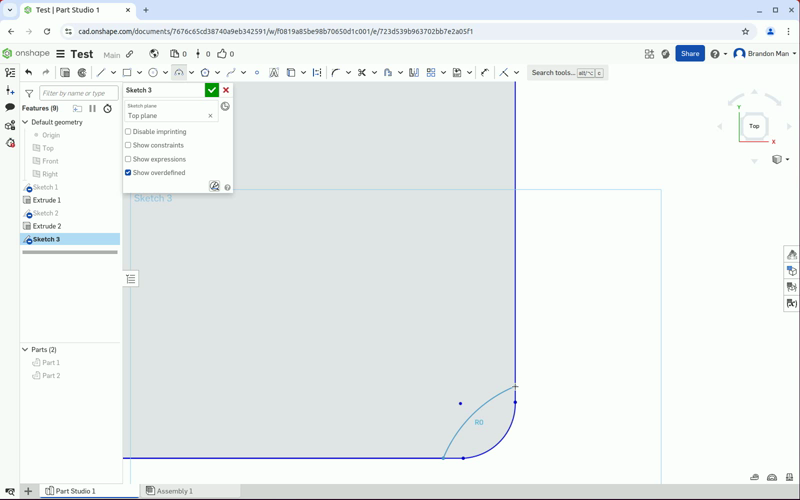
scroll(-6)
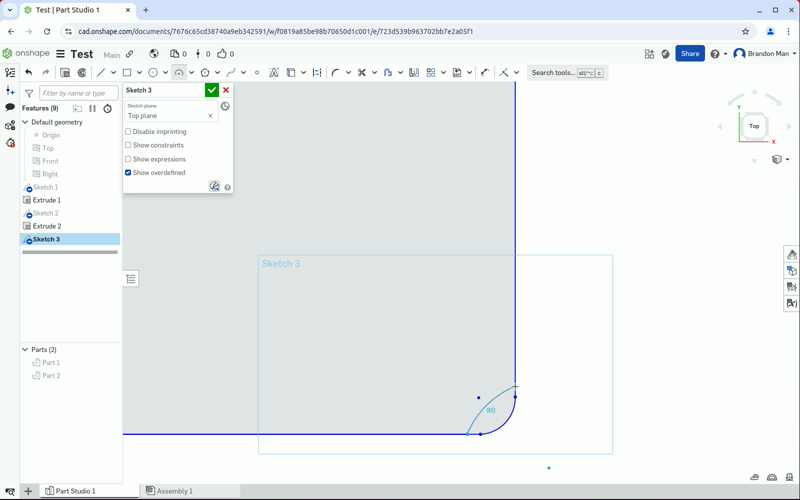
scroll(-6)
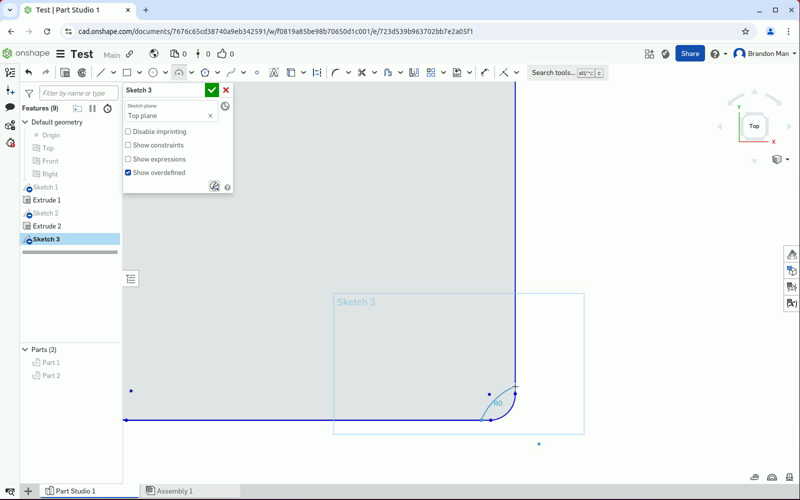
scroll(-6)
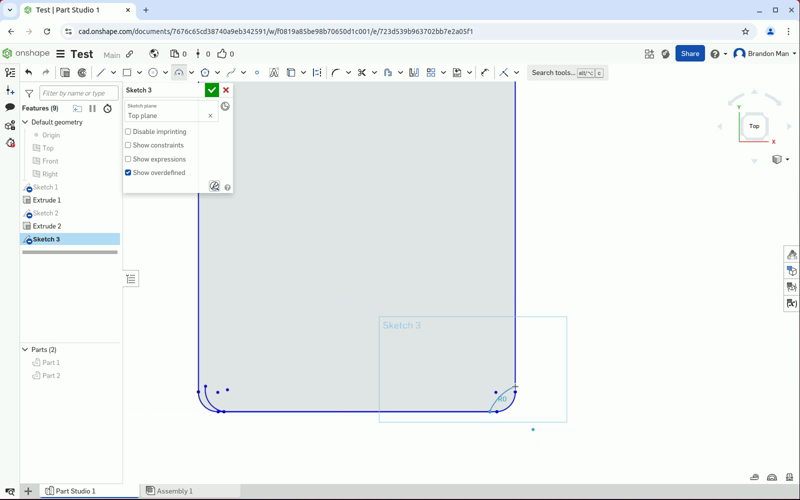
scroll(-6)
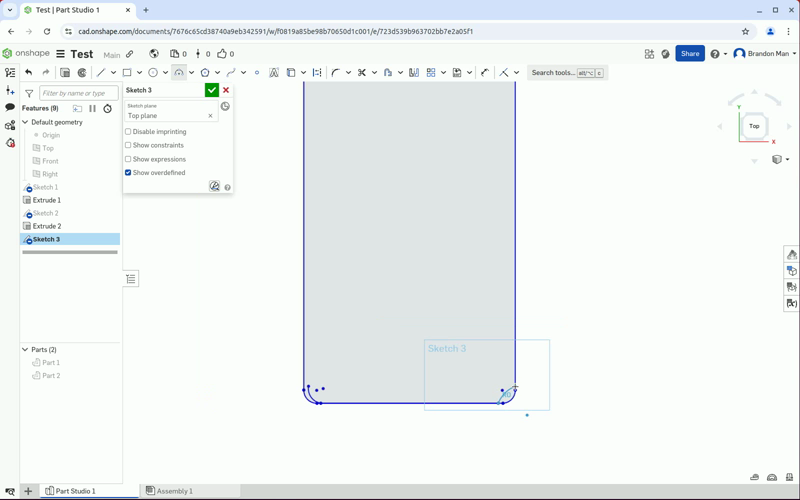
scroll(-6)
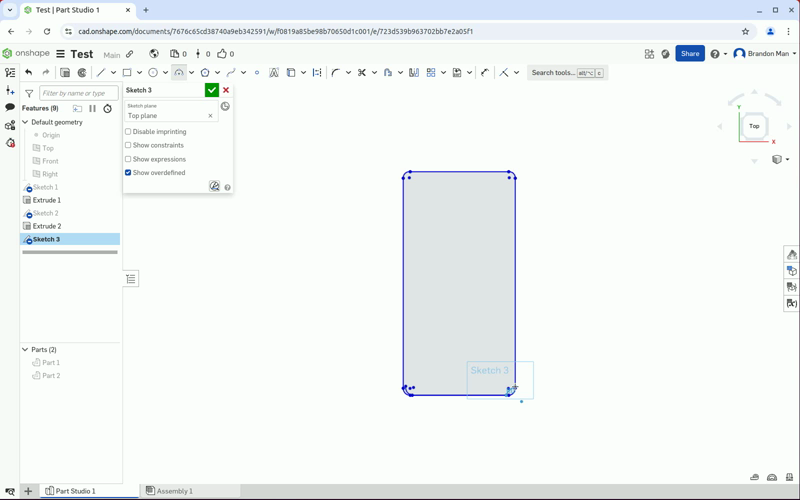
mouse_move(512, 392)
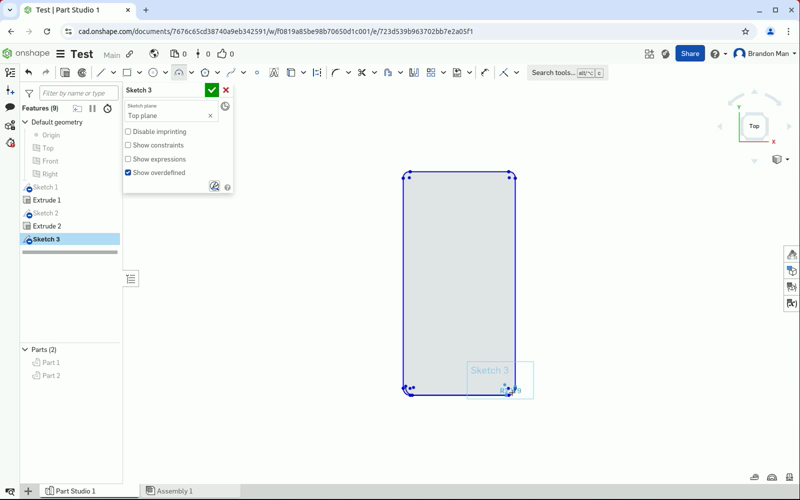
scroll(6)
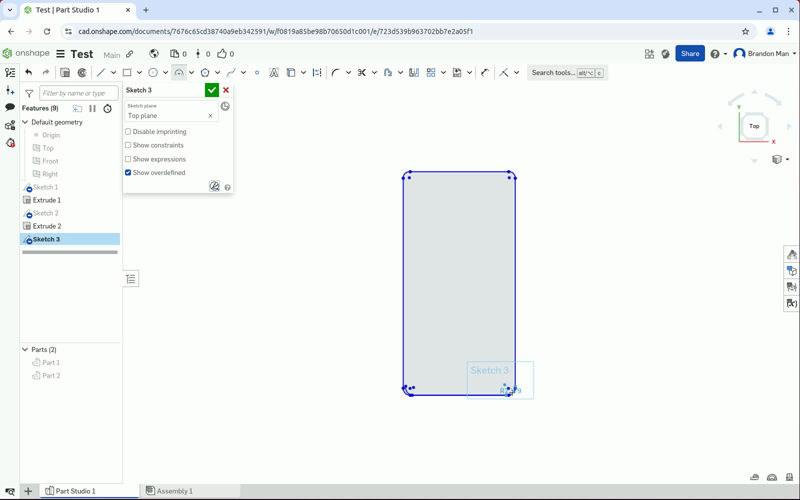
scroll(6)
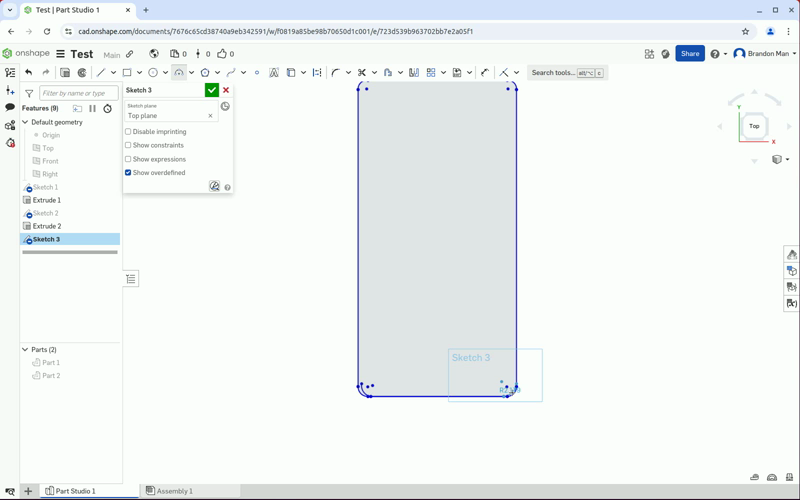
scroll(6)
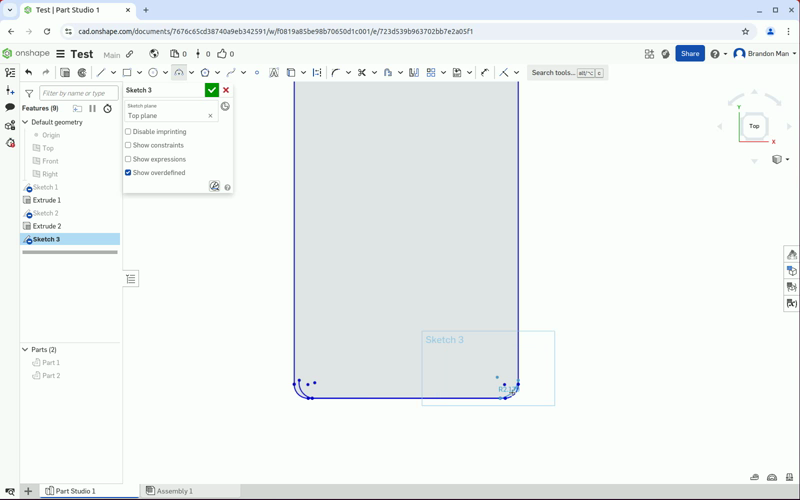
scroll(6)
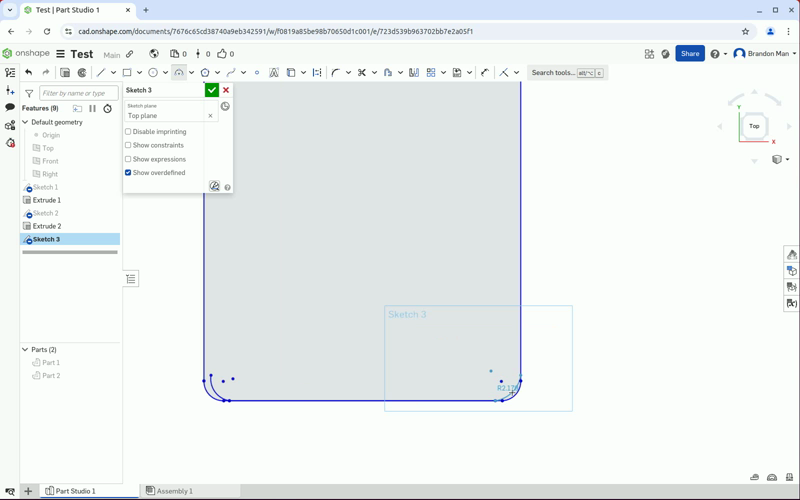
scroll(6)
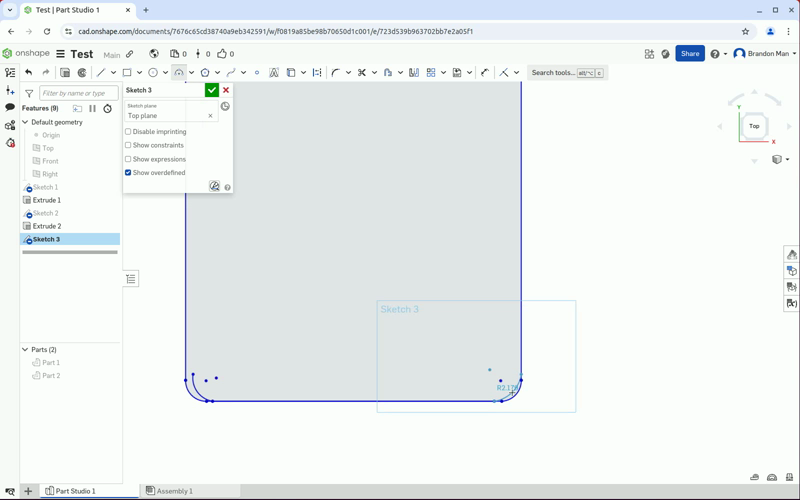
scroll(6)
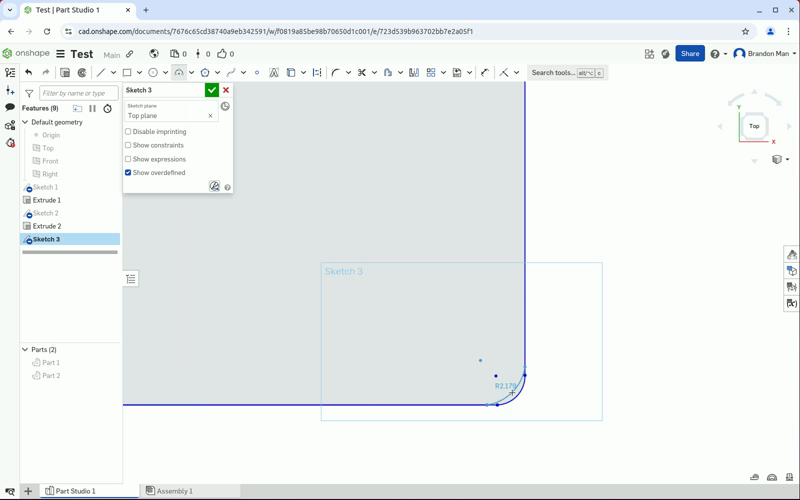
scroll(6)
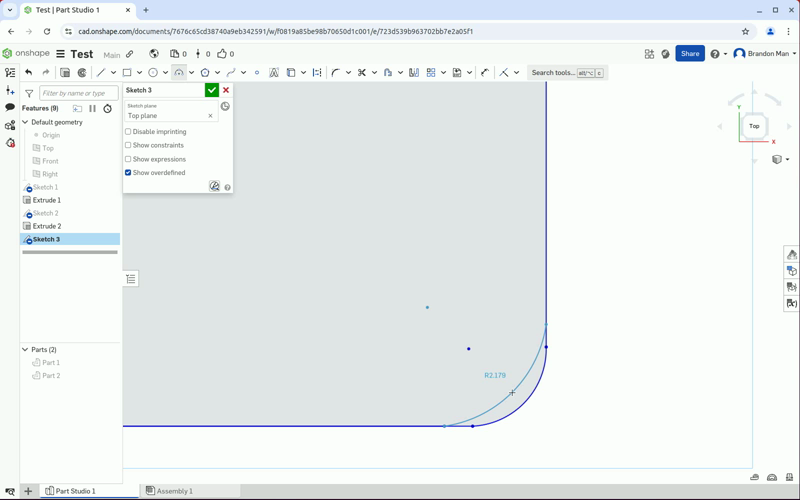
click(512, 392)
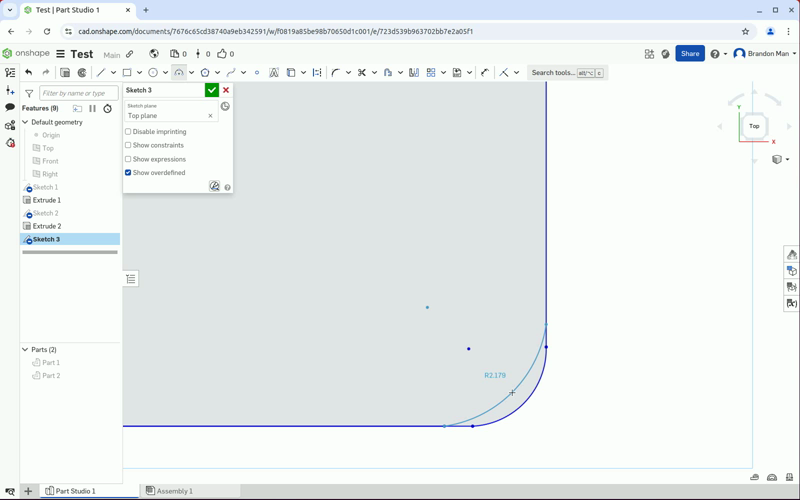
scroll(-6)
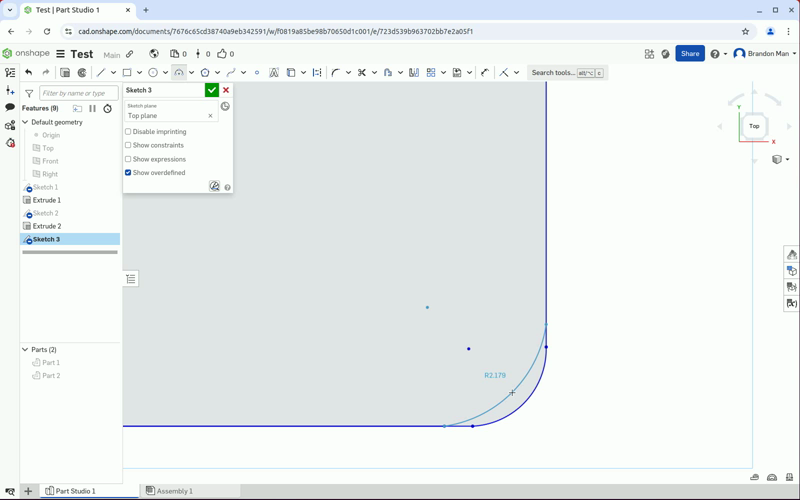
scroll(-6)
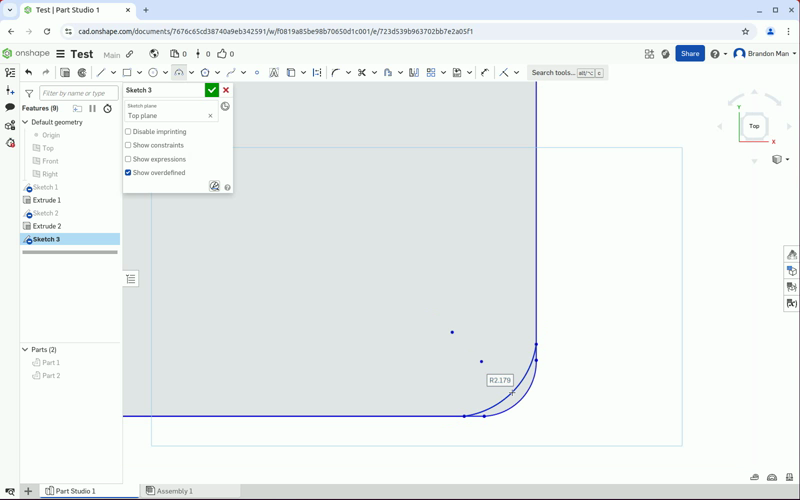
scroll(-6)
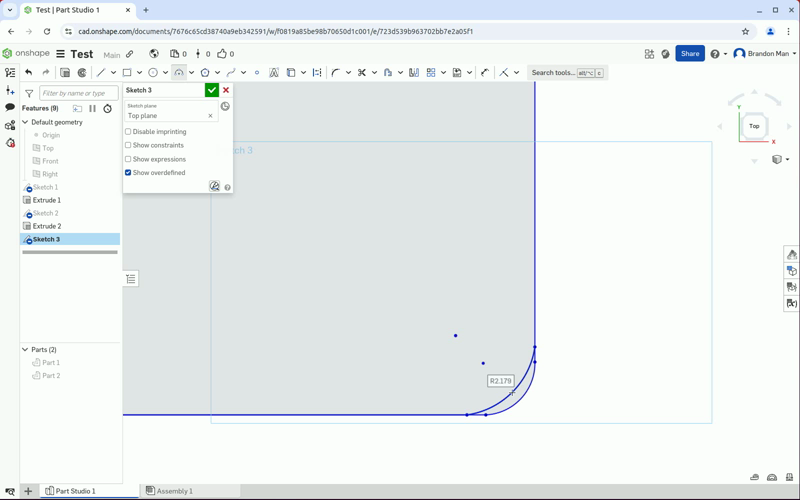
scroll(-6)
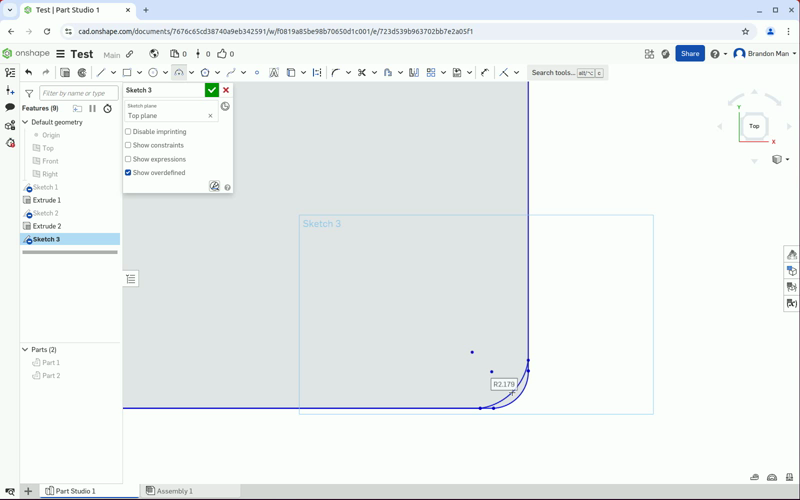
scroll(-6)
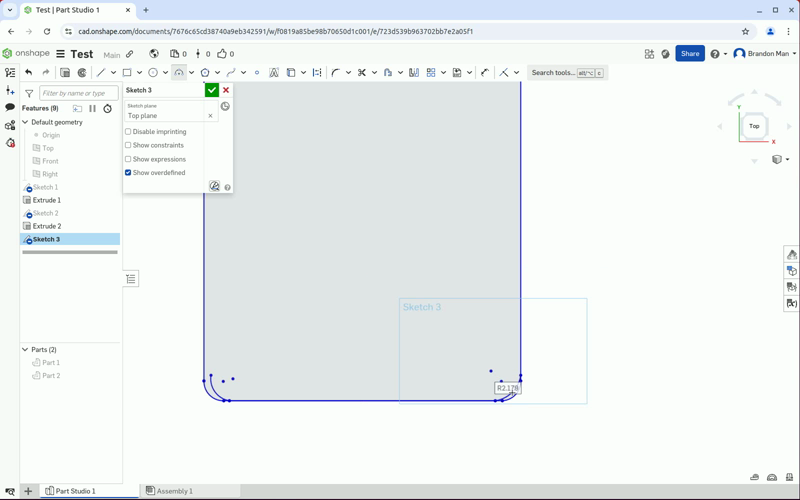
scroll(-6)
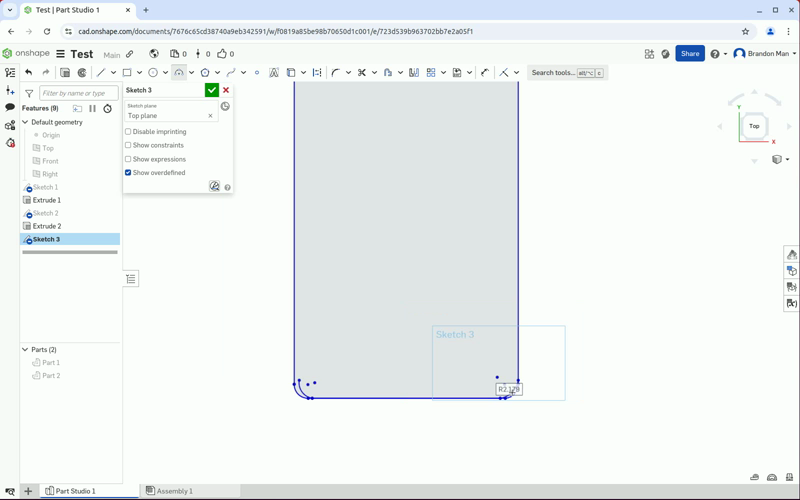
scroll(-6)
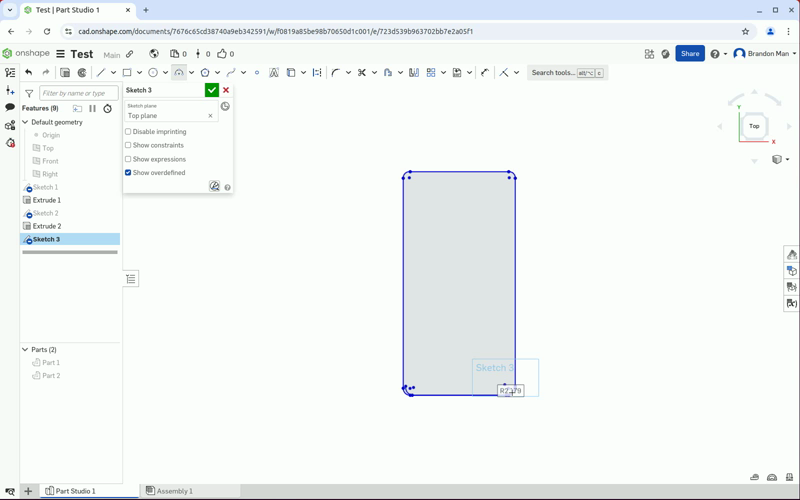
key_up(shift)
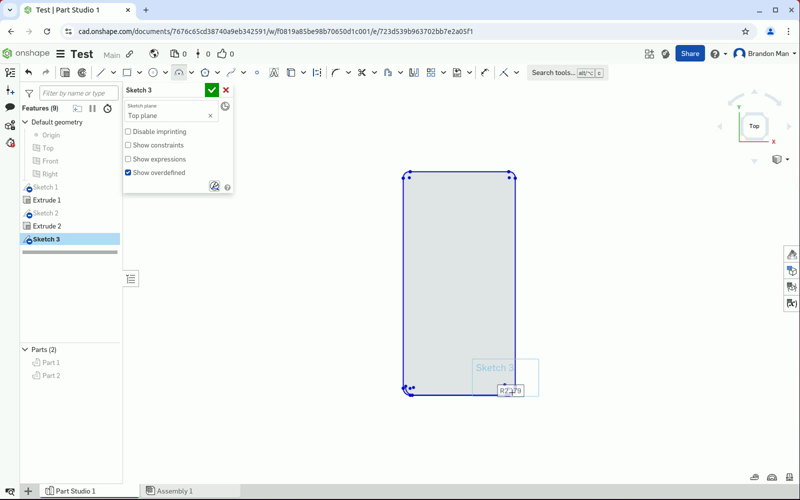
key(esc)
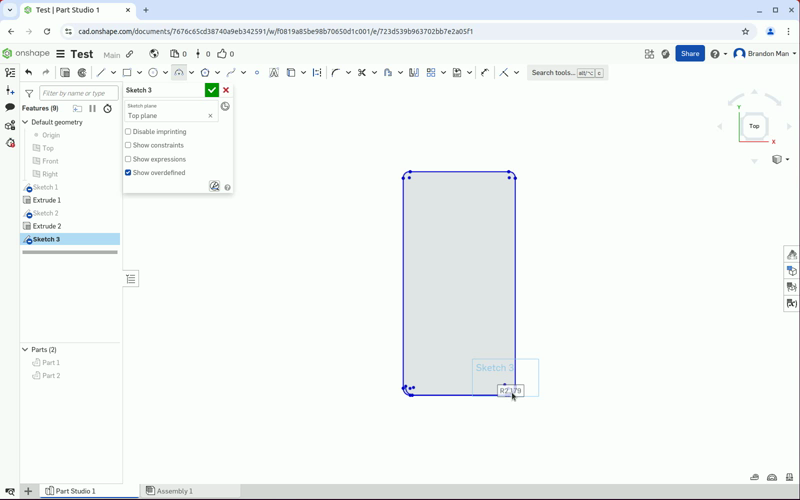
key(l)
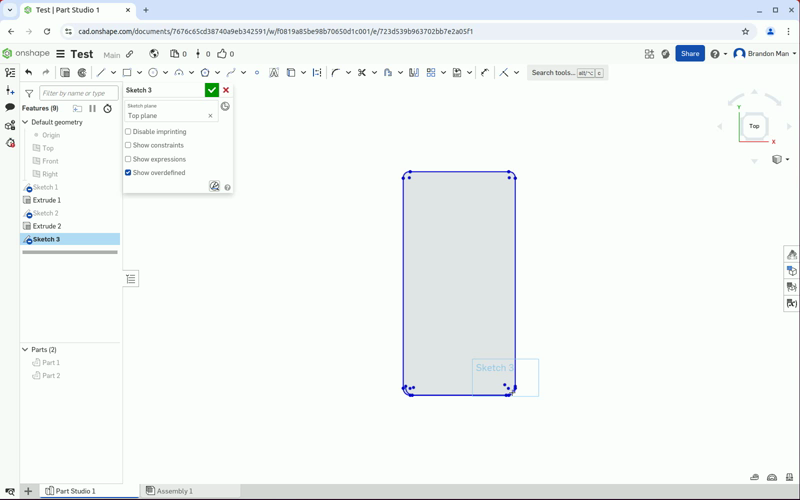
mouse_move(515, 386)
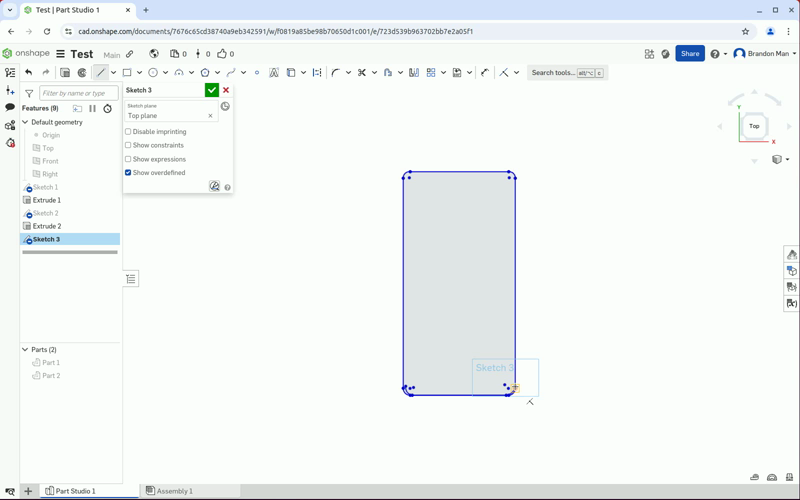
scroll(6)
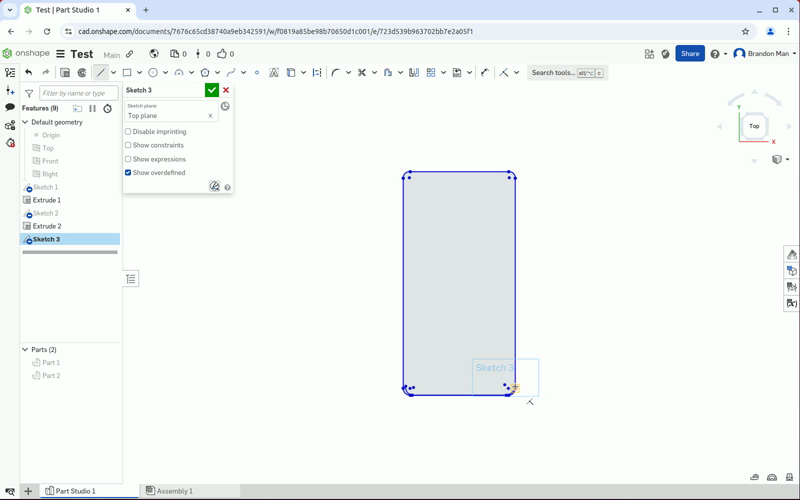
scroll(6)
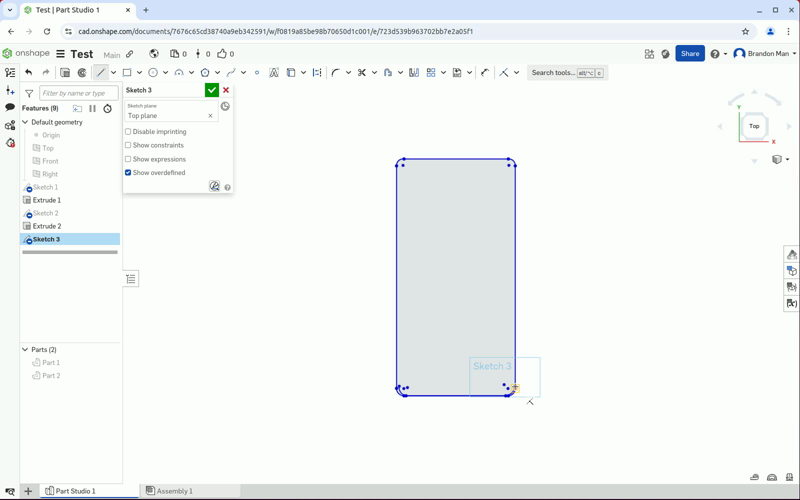
scroll(6)
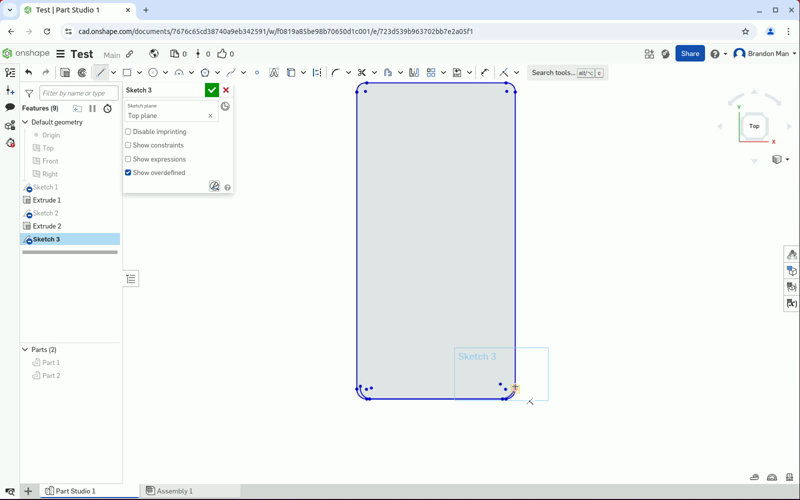
scroll(6)
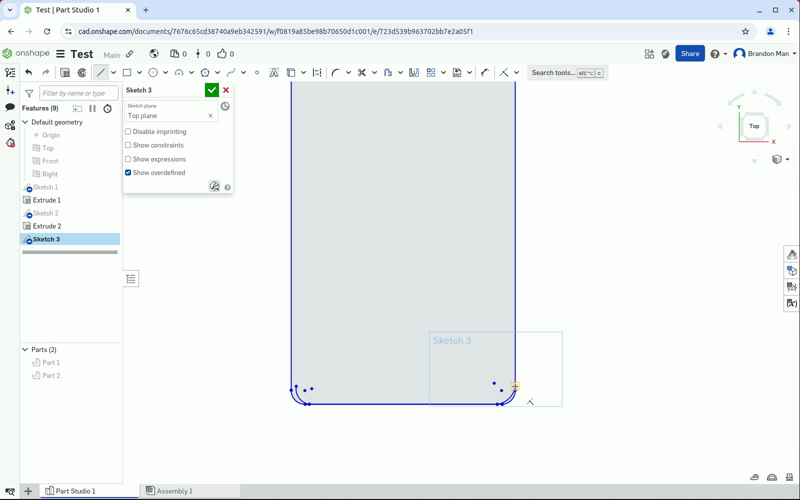
scroll(6)
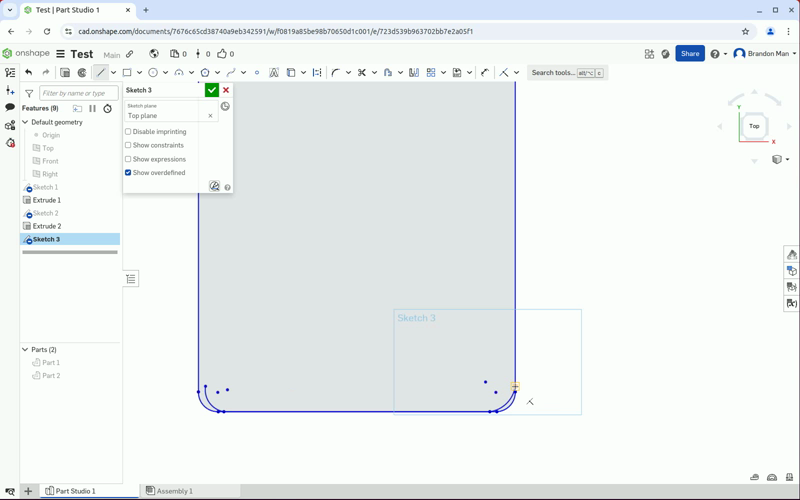
scroll(6)
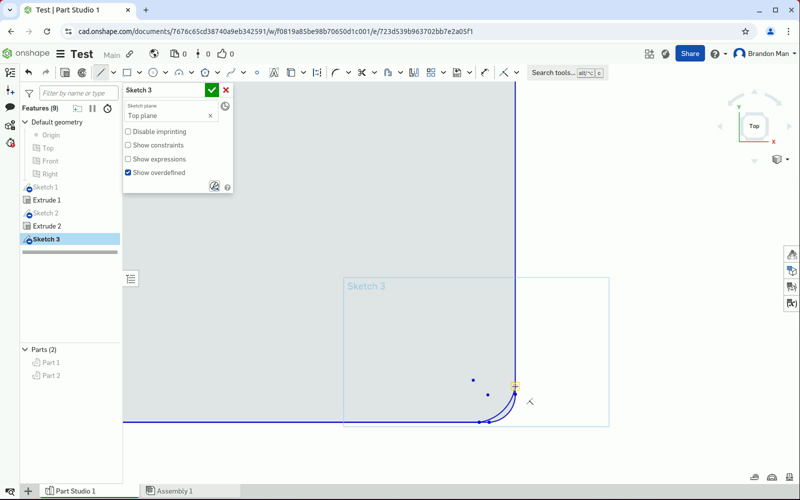
scroll(6)
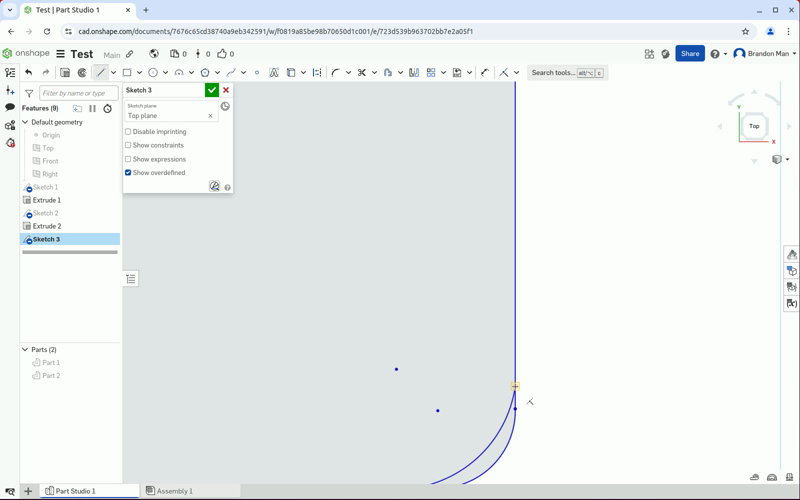
click(515, 386)
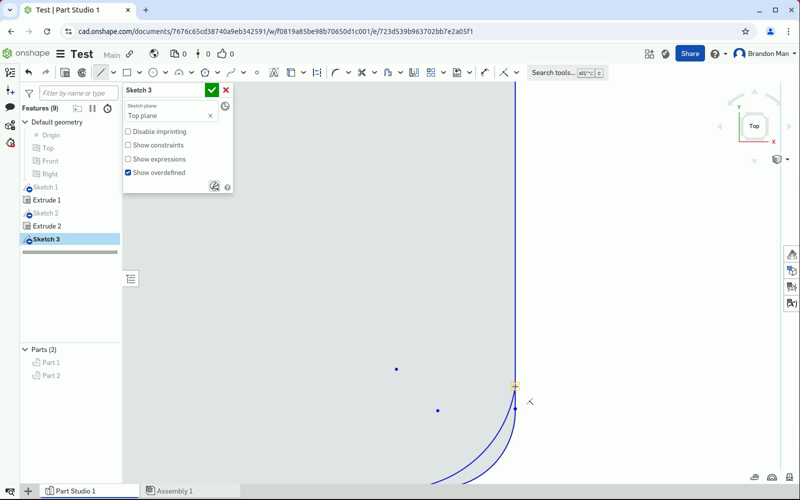
scroll(-6)
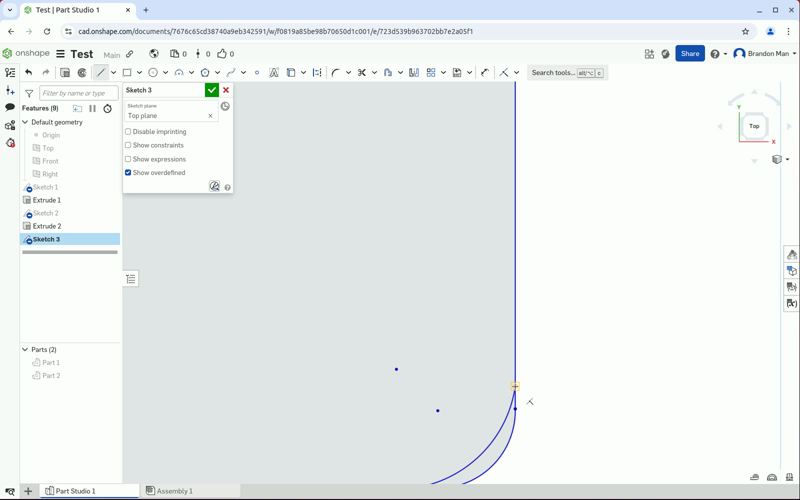
scroll(-6)
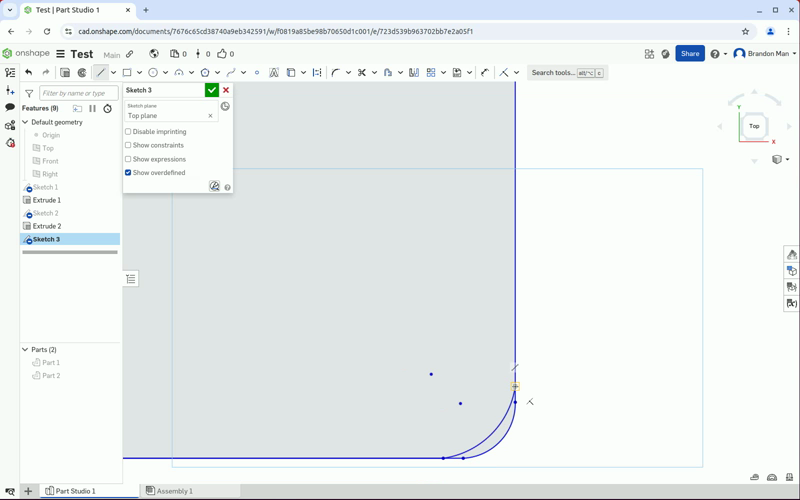
scroll(-6)
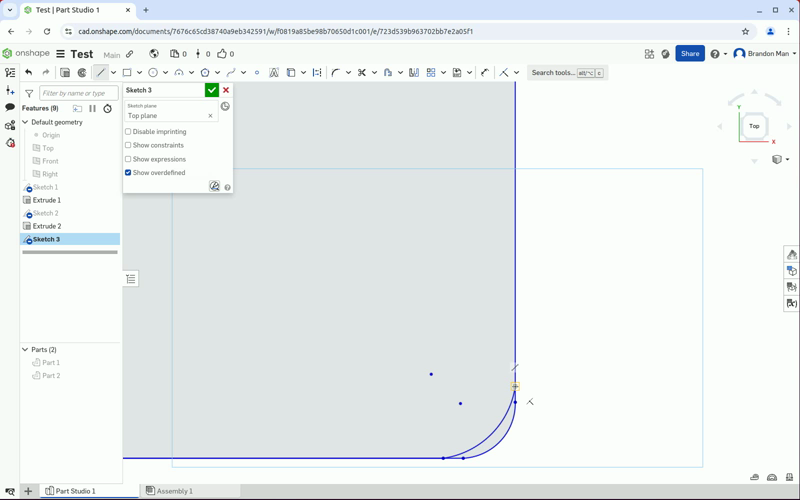
scroll(-6)
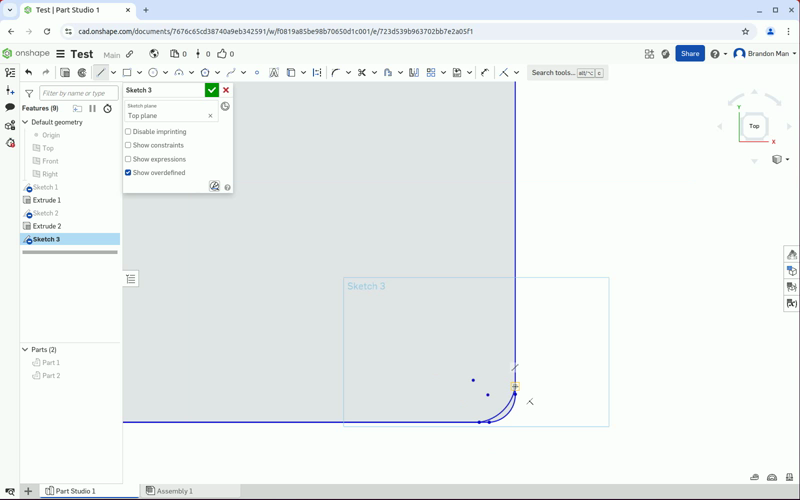
scroll(-6)
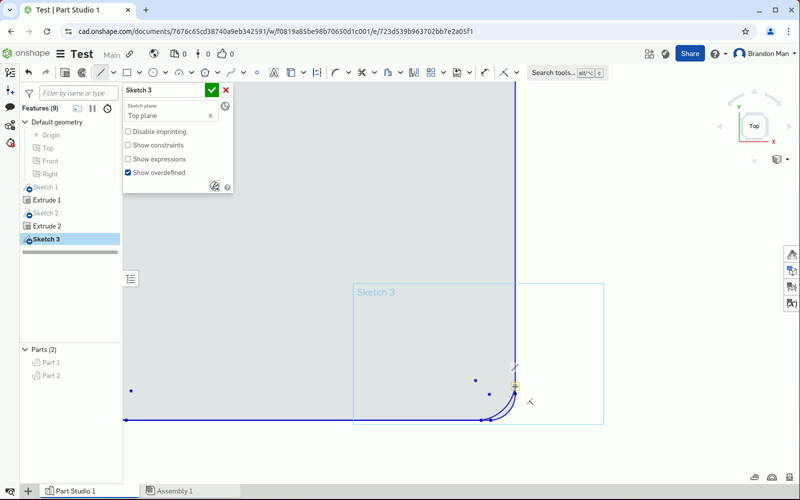
scroll(-6)
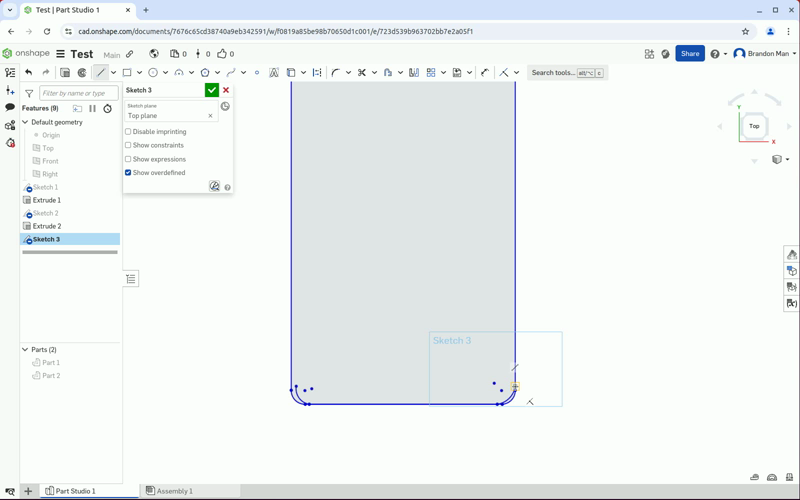
scroll(-6)
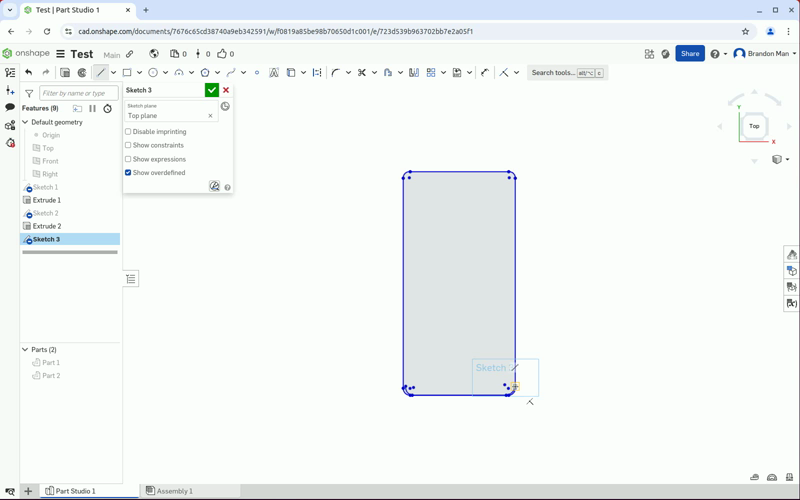
key_down(shift)
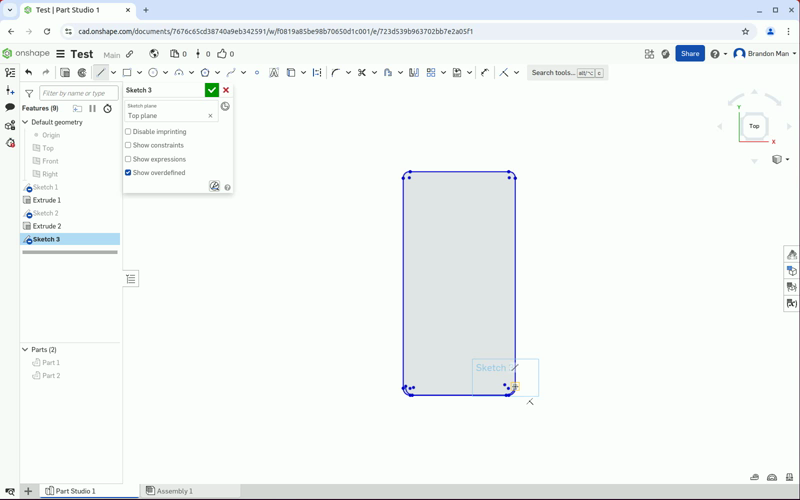
mouse_move(515, 180)
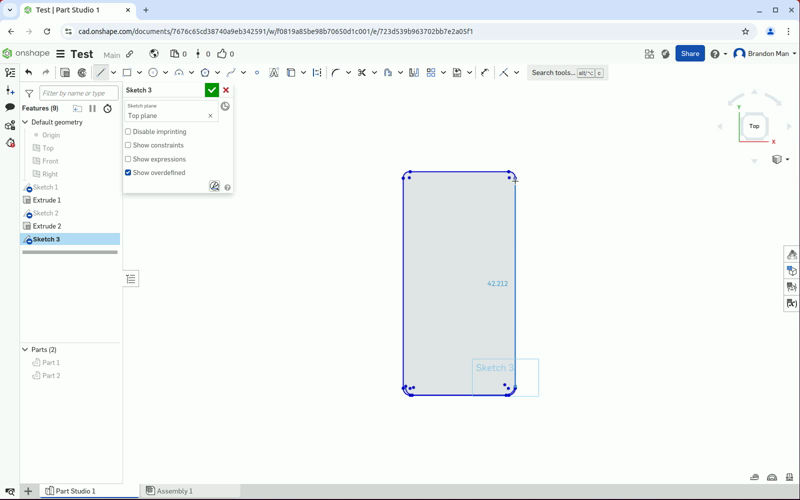
scroll(6)
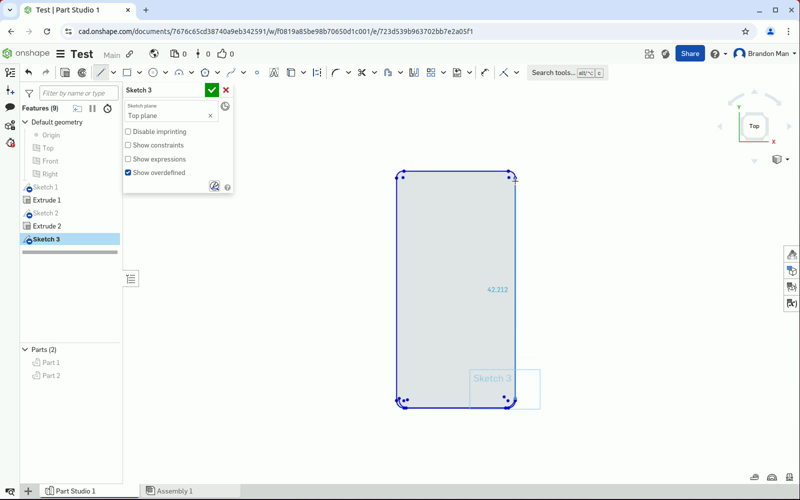
scroll(6)
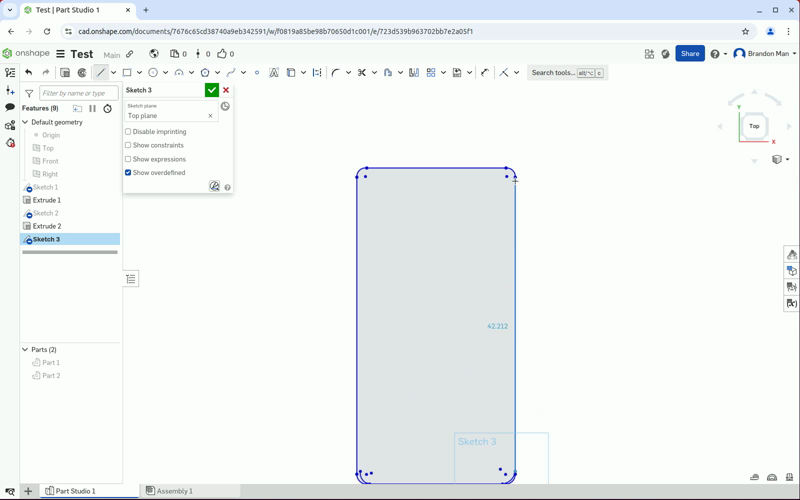
scroll(6)
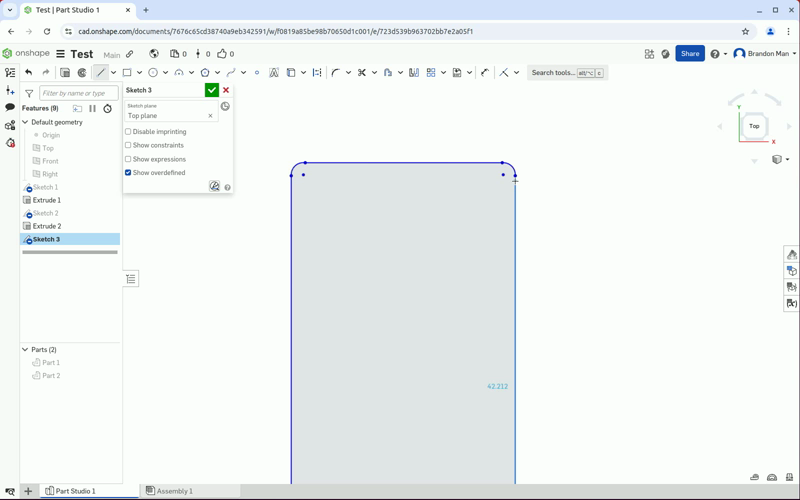
scroll(6)
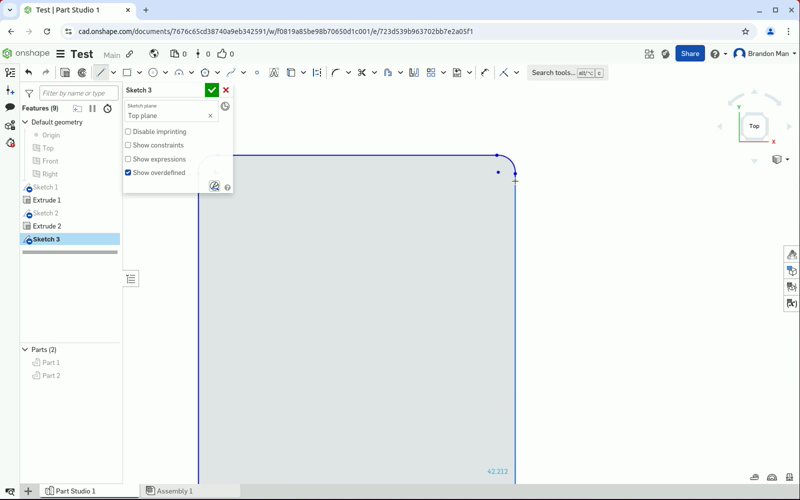
scroll(6)
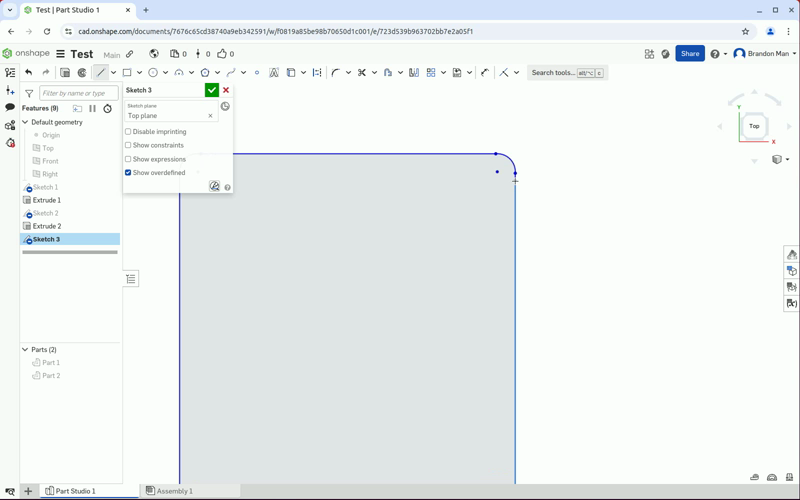
scroll(6)
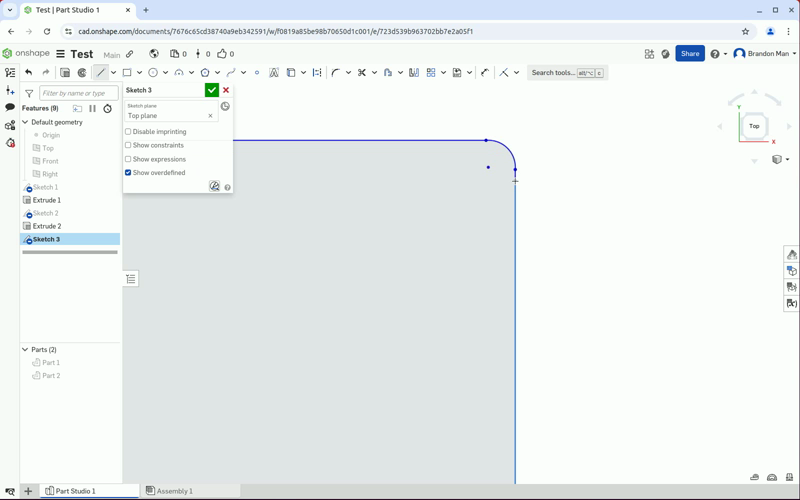
scroll(6)
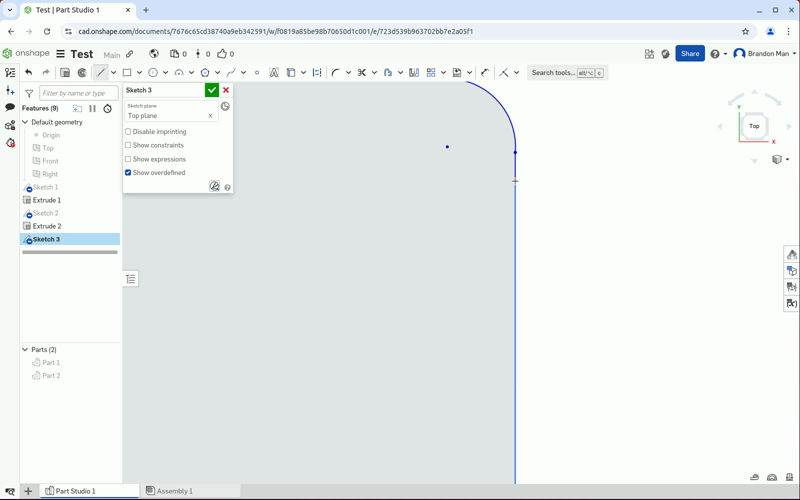
click(515, 180)
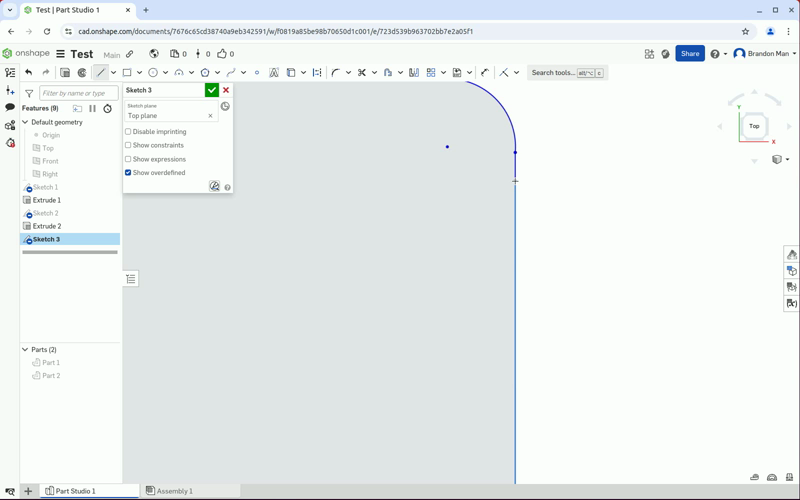
scroll(-6)
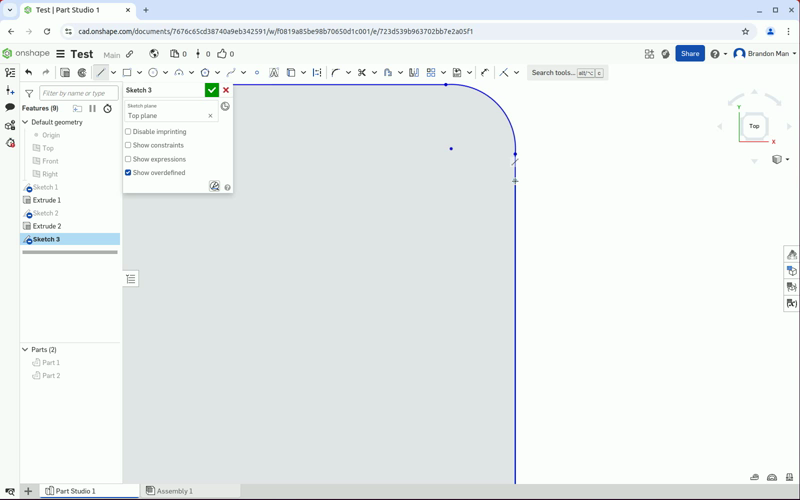
scroll(-6)
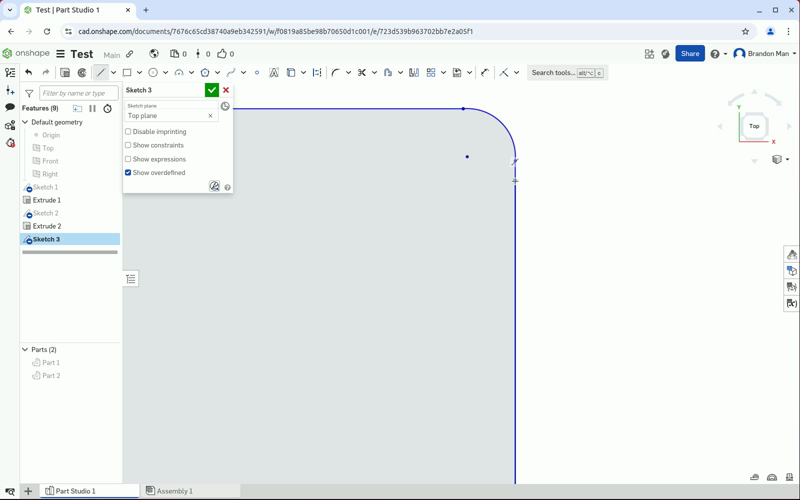
scroll(-6)
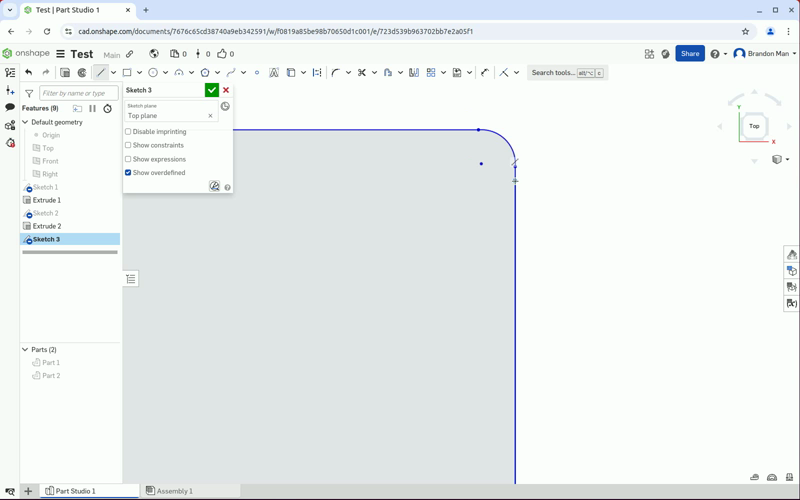
scroll(-6)
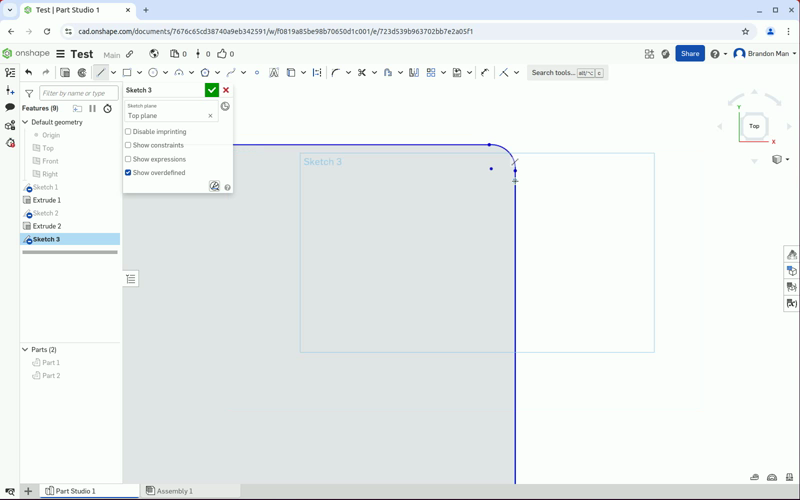
scroll(-6)
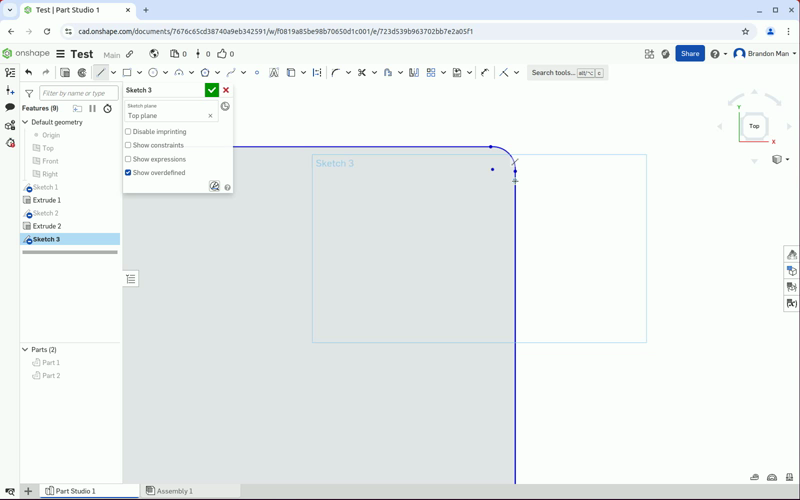
scroll(-6)
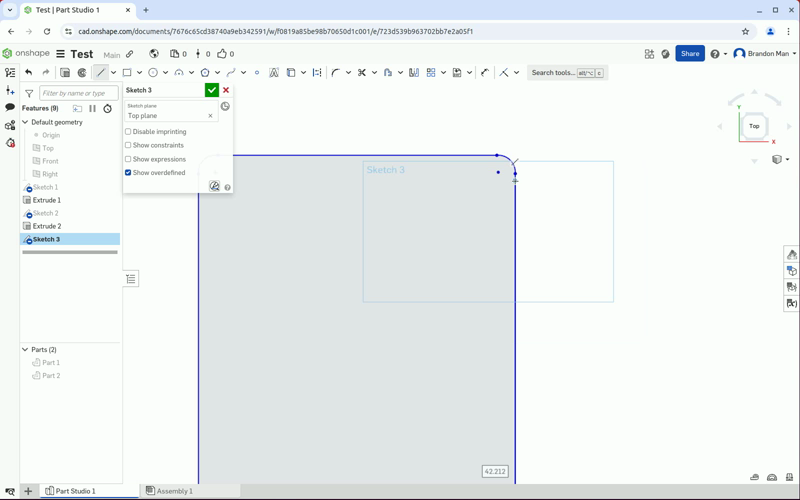
scroll(-6)
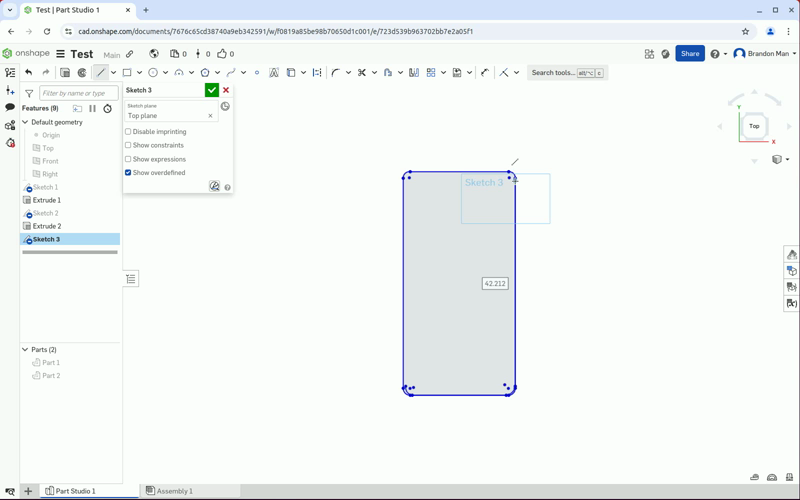
key_up(shift)
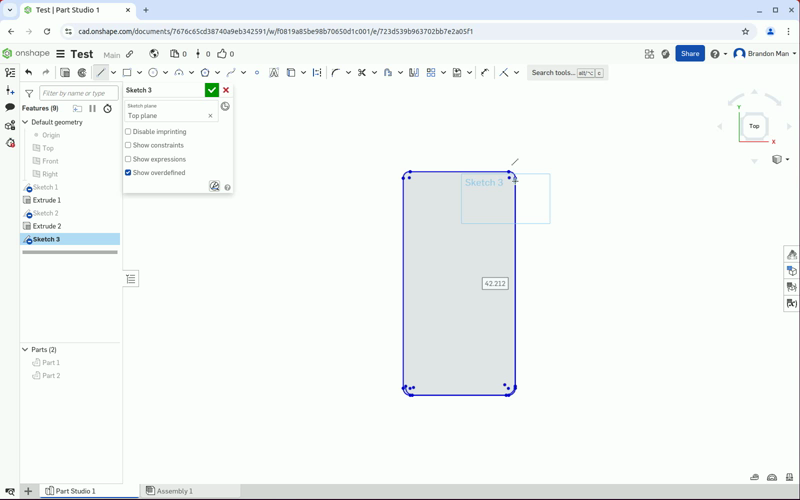
key(esc)
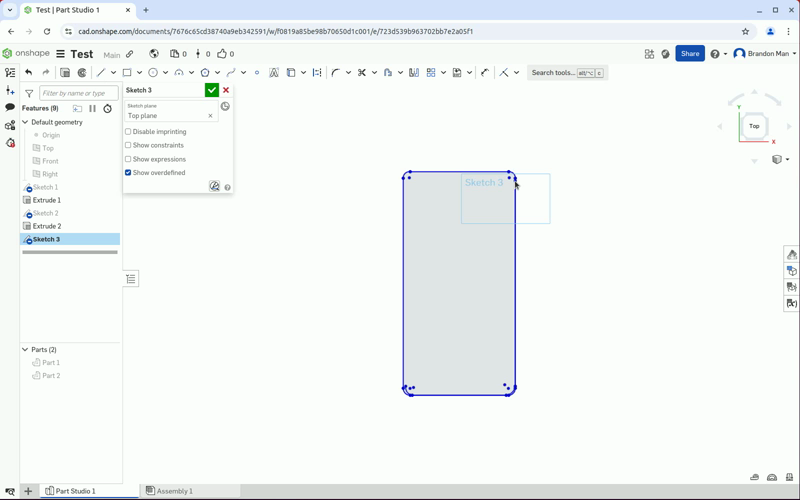
key(a)
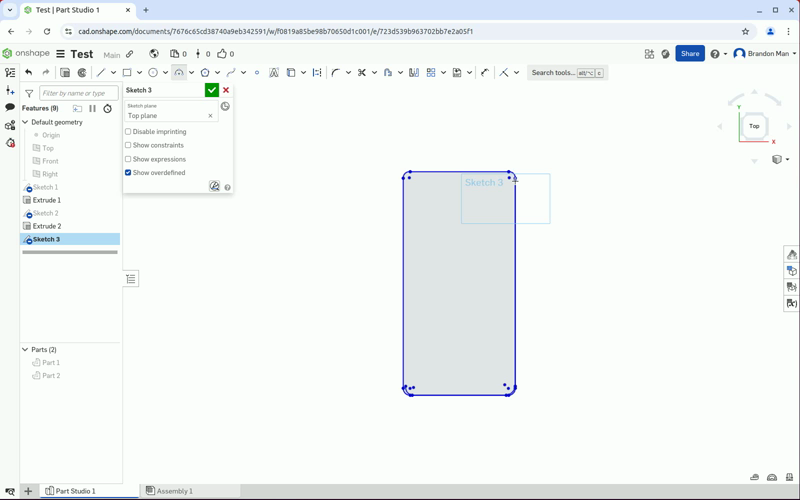
mouse_move(515, 180)
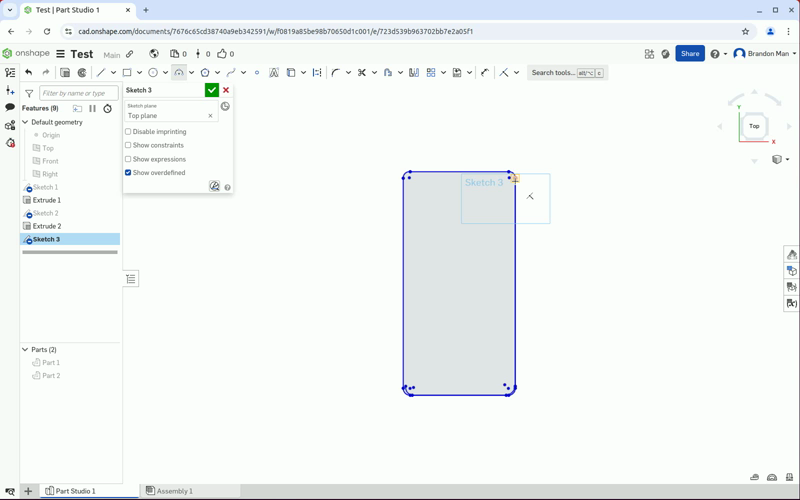
scroll(6)
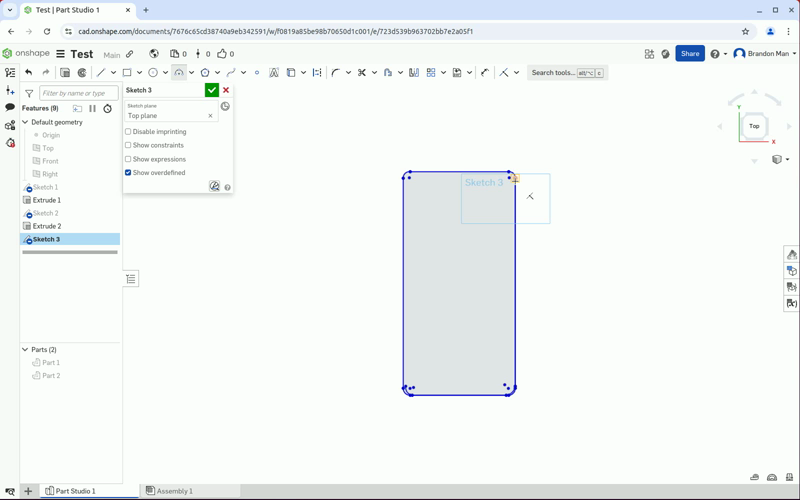
scroll(6)
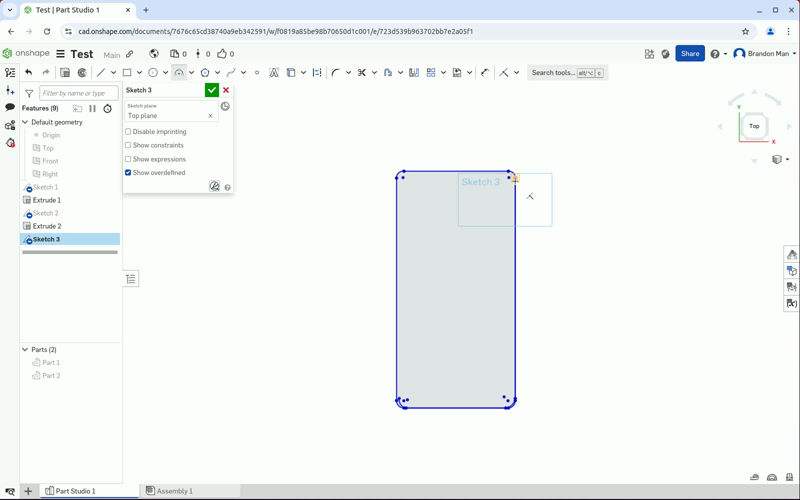
scroll(6)
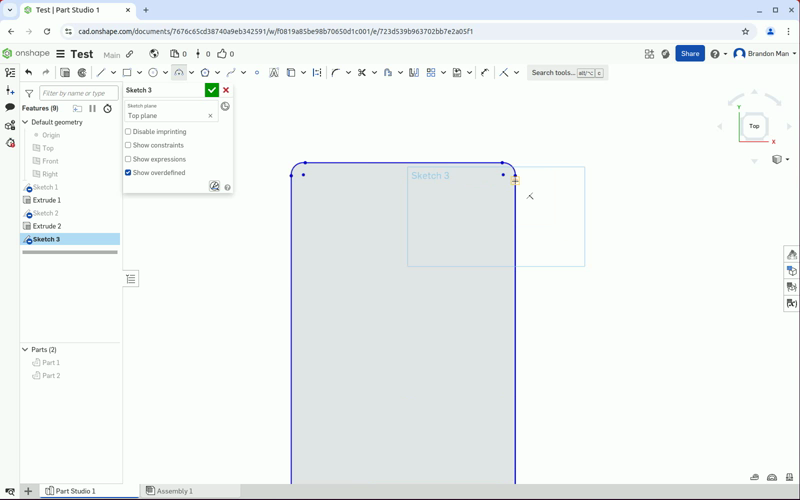
scroll(6)
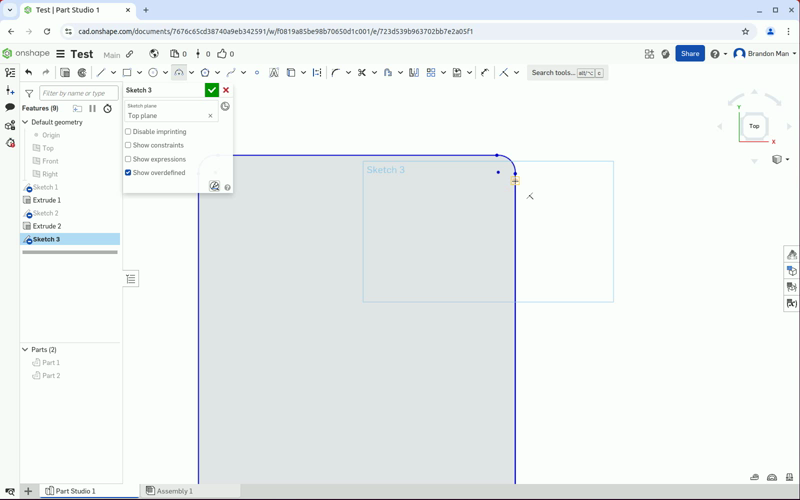
scroll(6)
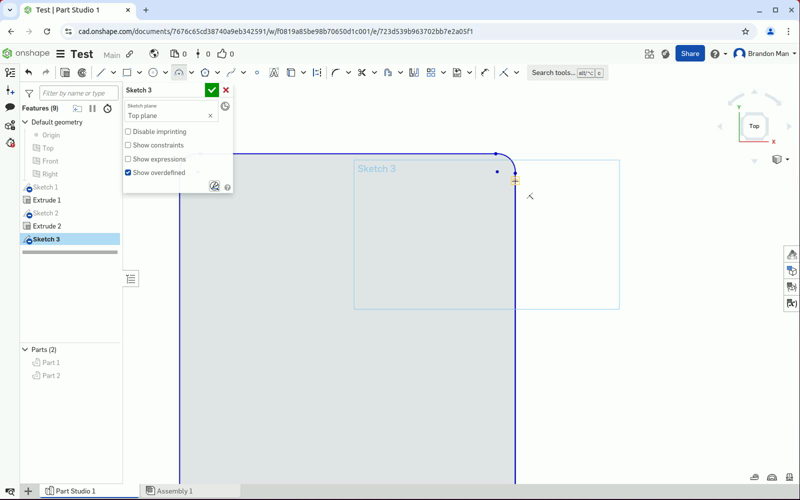
scroll(6)
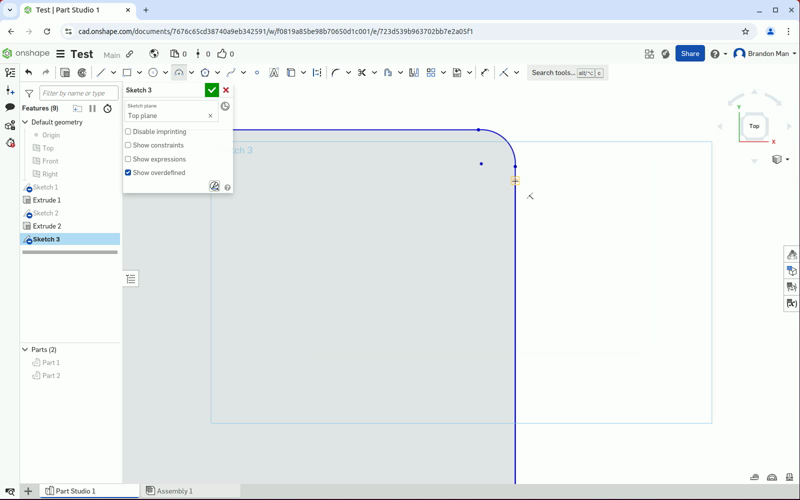
scroll(6)
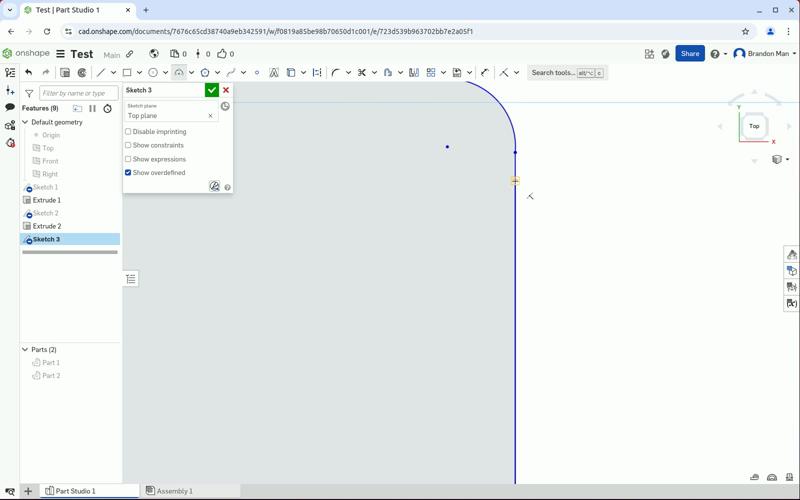
click(515, 180)
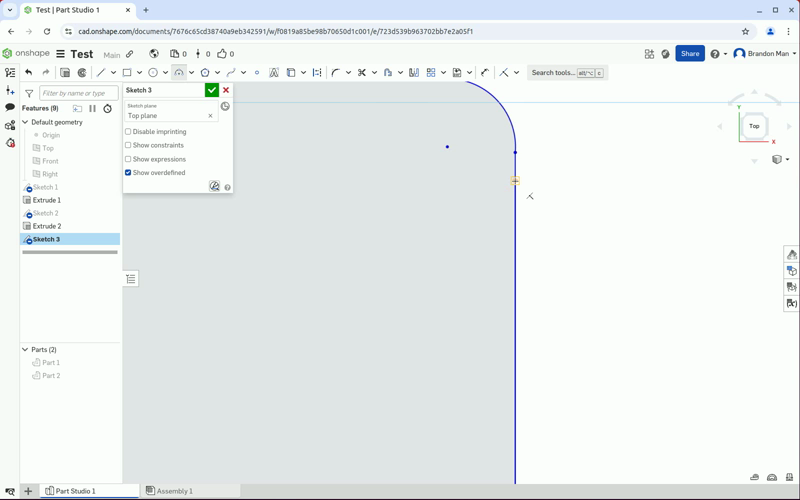
scroll(-6)
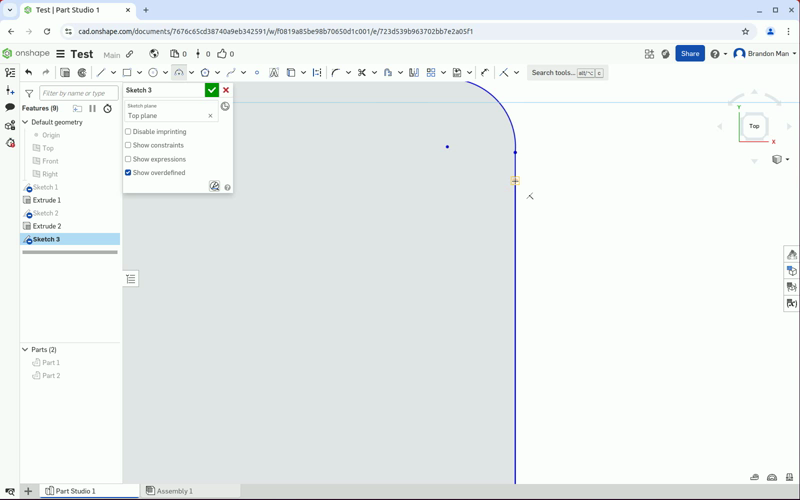
scroll(-6)
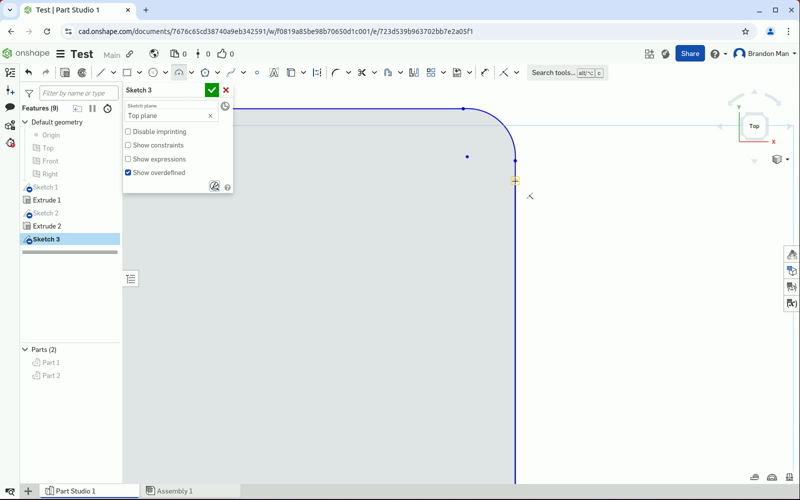
scroll(-6)
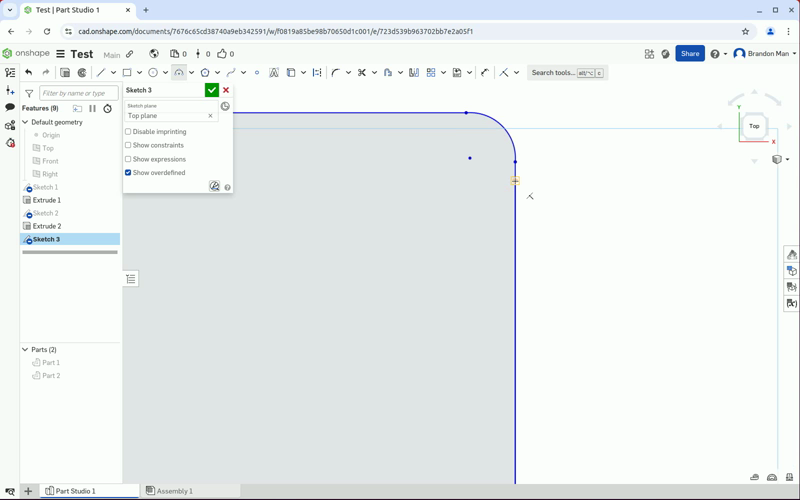
scroll(-6)
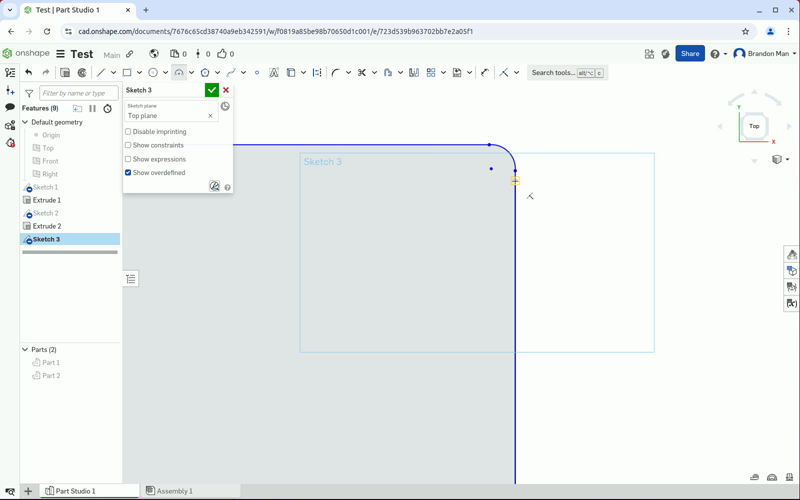
scroll(-6)
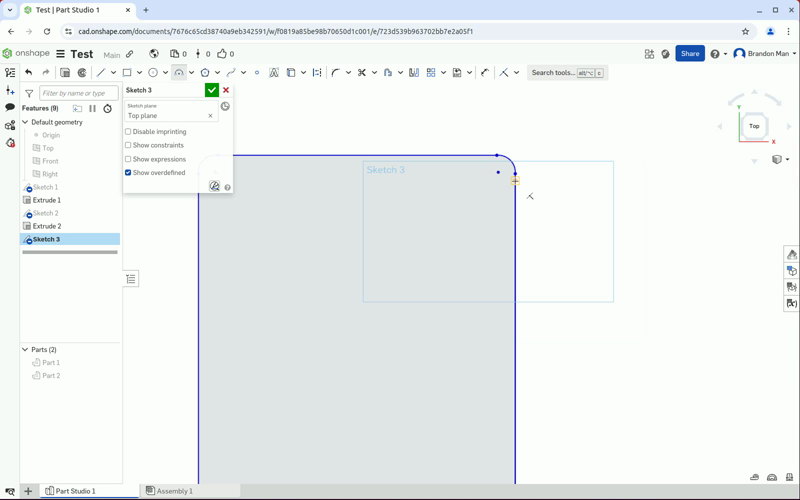
scroll(-6)
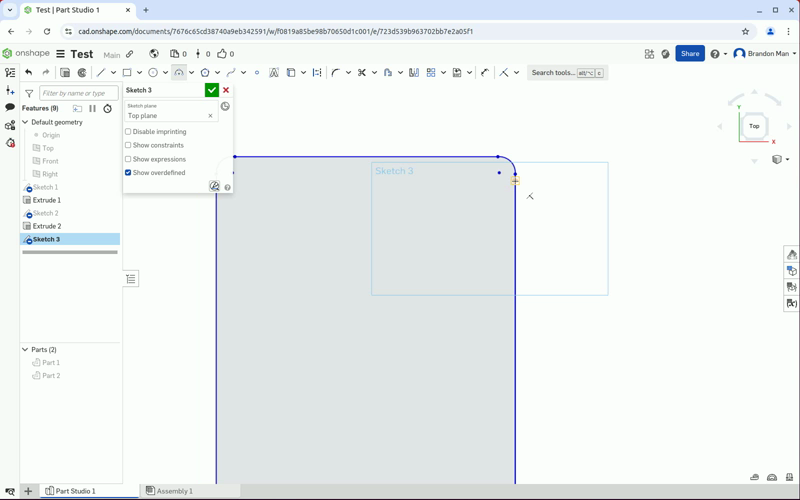
scroll(-6)
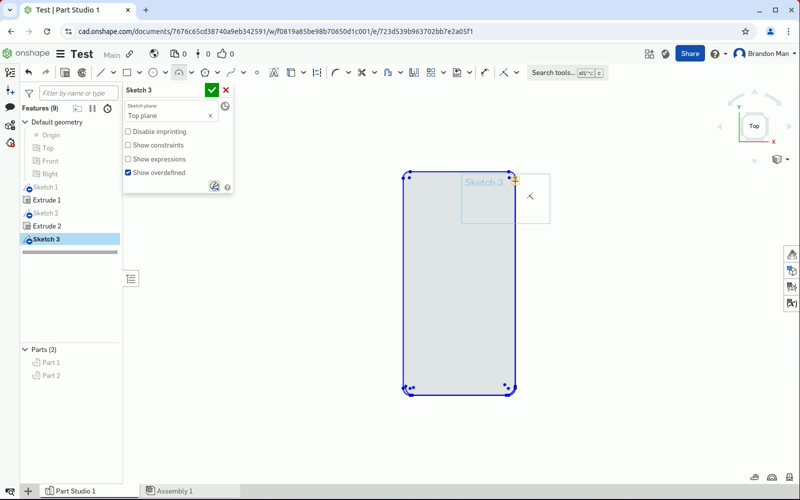
key_down(shift)
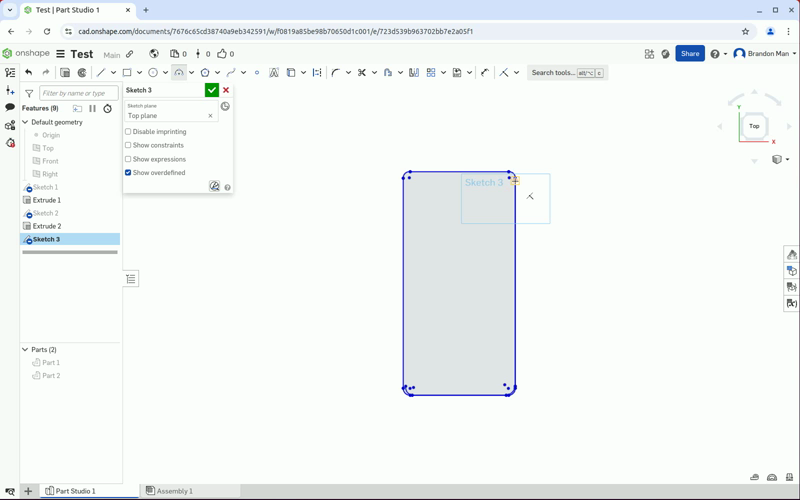
mouse_move(506, 173)
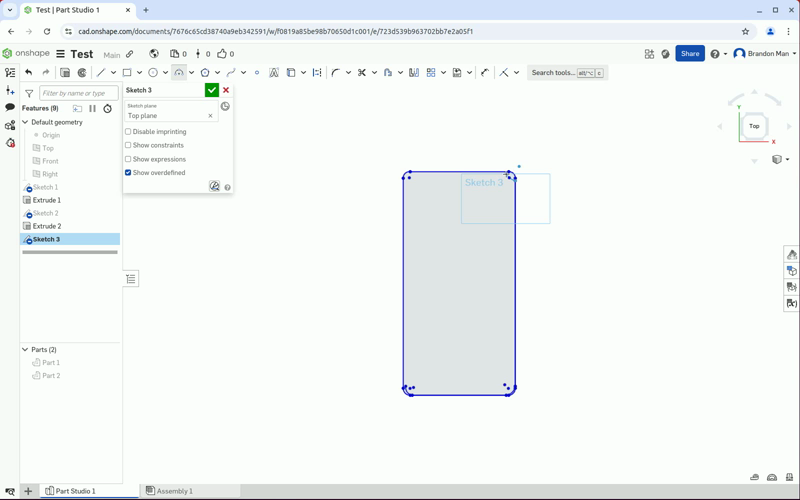
scroll(6)
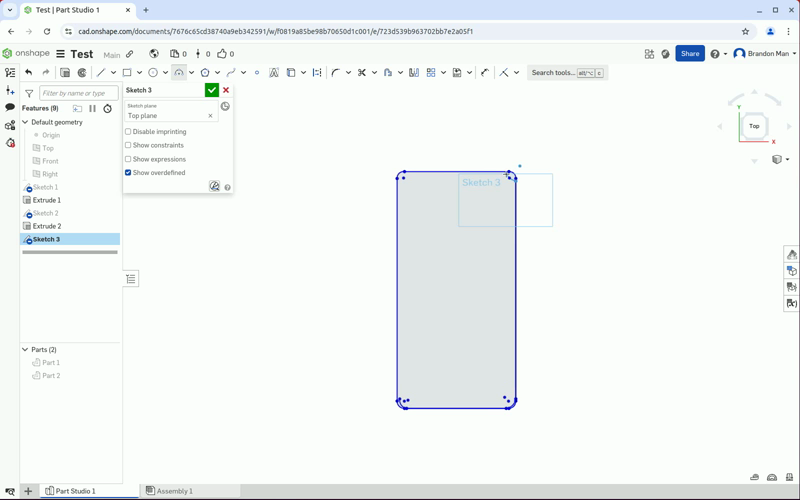
scroll(6)
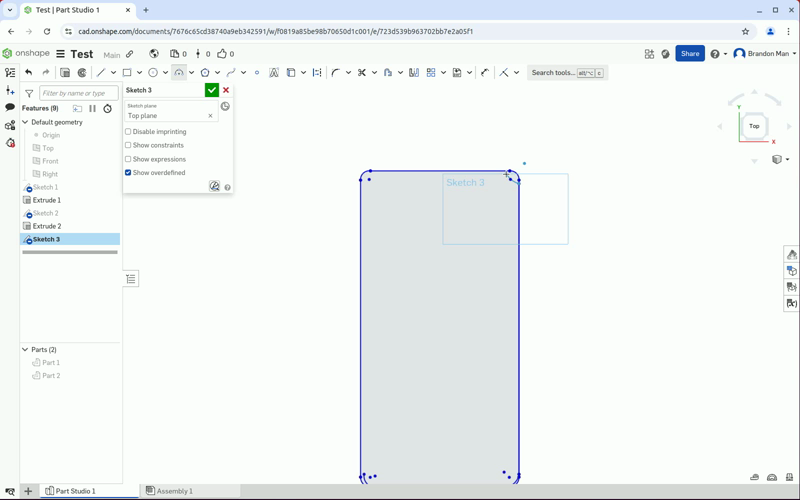
scroll(6)
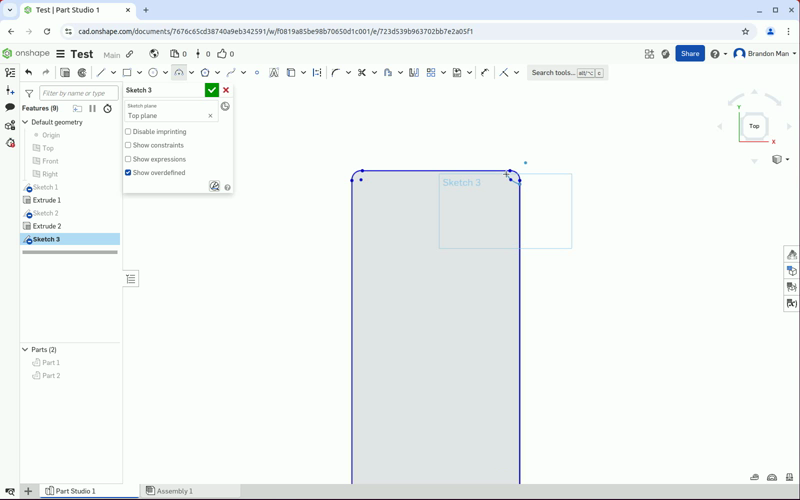
scroll(6)
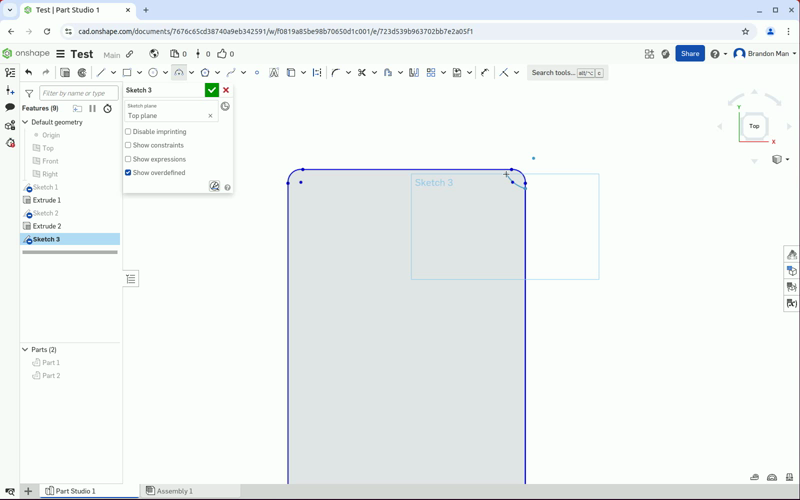
scroll(6)
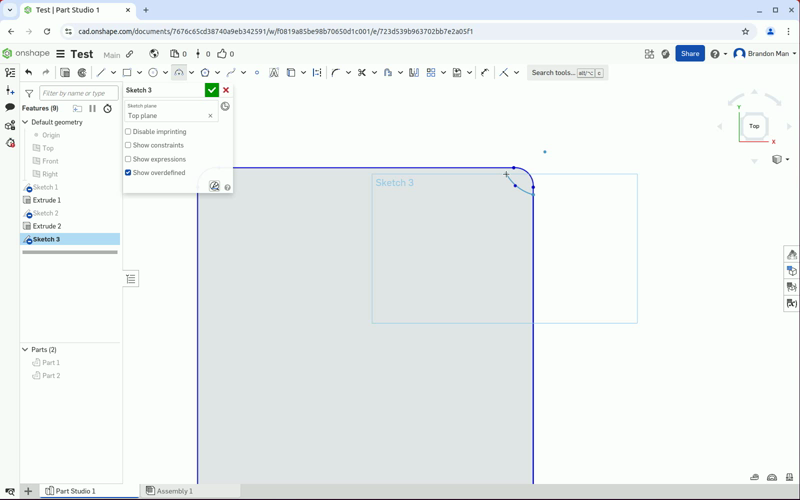
scroll(6)
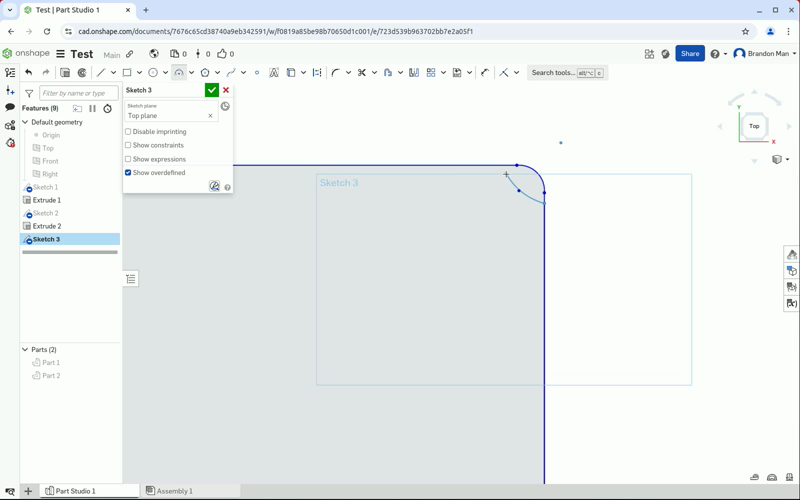
scroll(6)
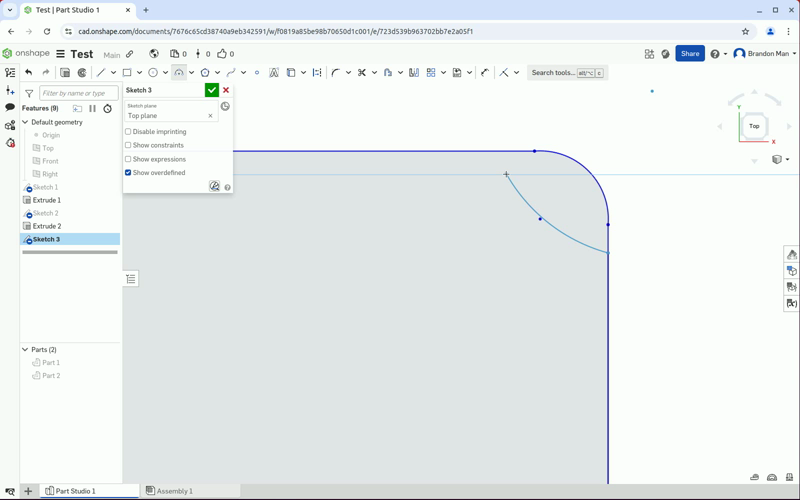
click(506, 173)
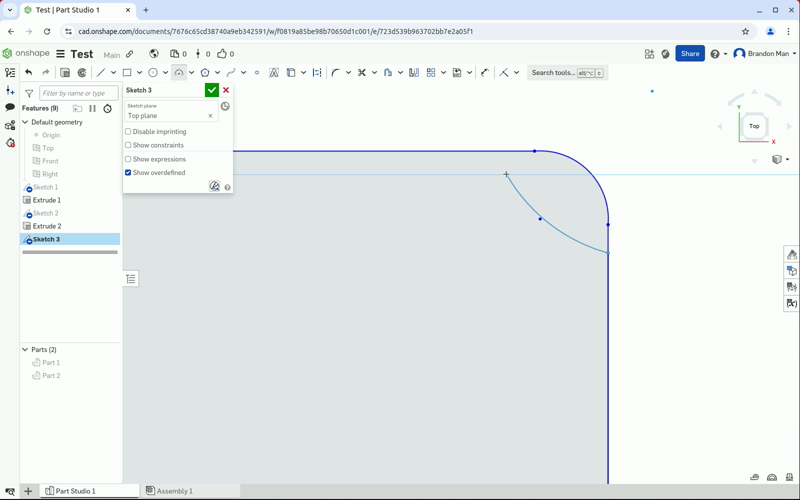
scroll(-6)
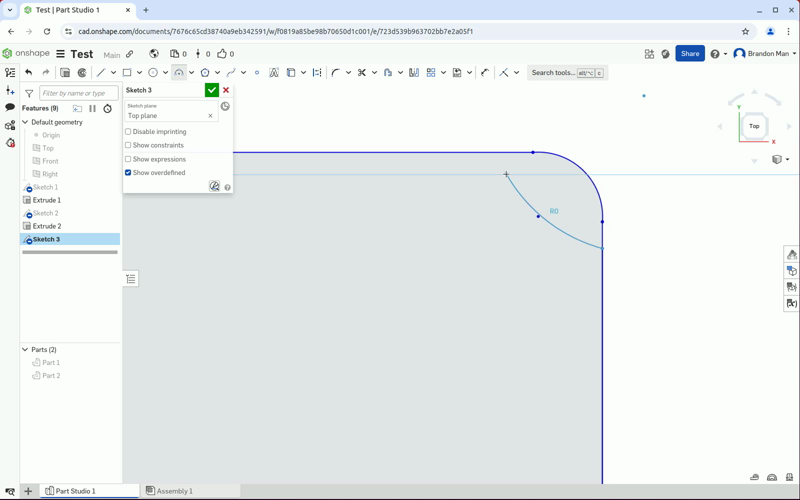
scroll(-6)
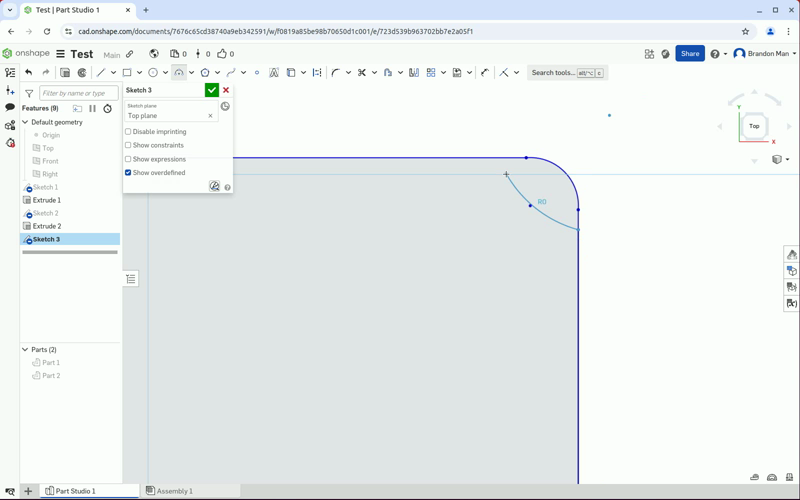
scroll(-6)
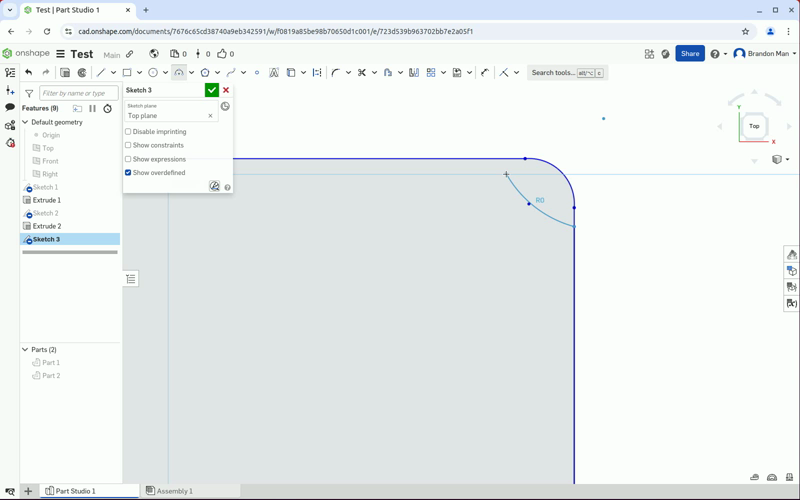
scroll(-6)
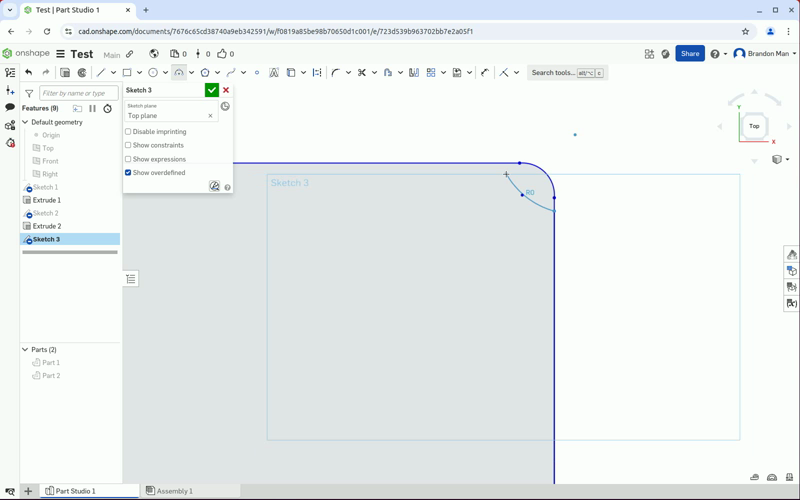
scroll(-6)
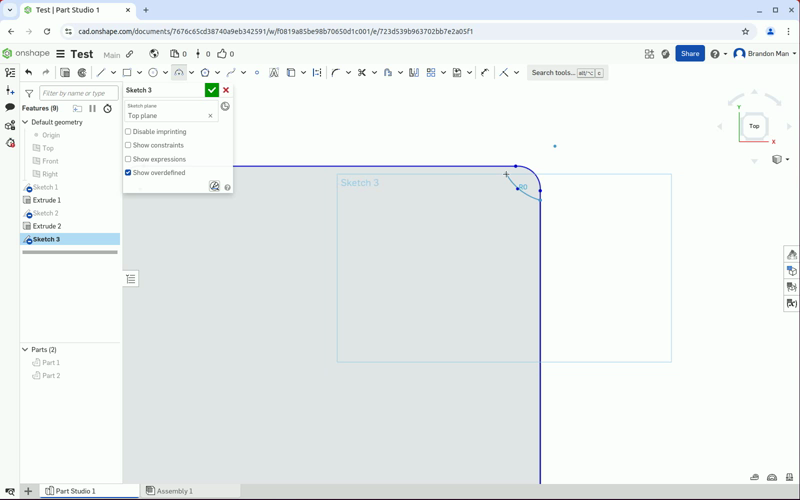
scroll(-6)
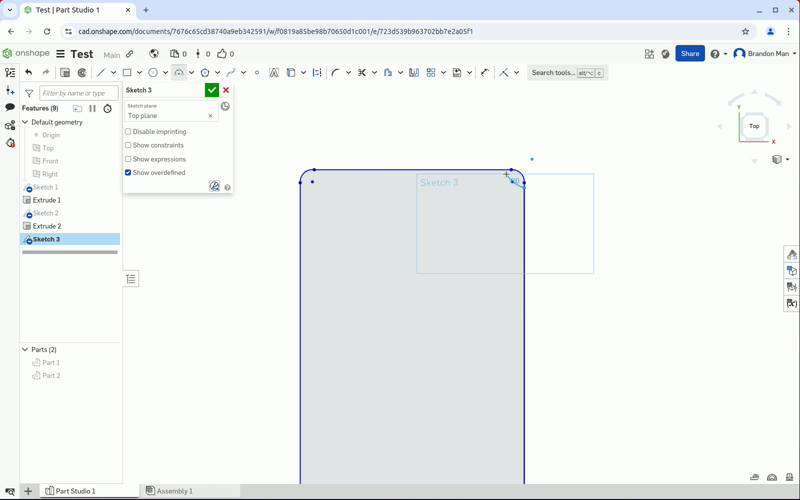
scroll(-6)
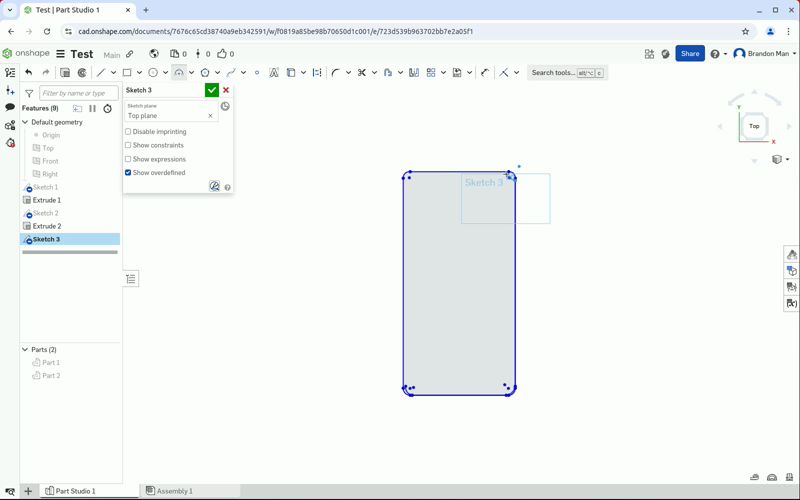
mouse_move(512, 175)
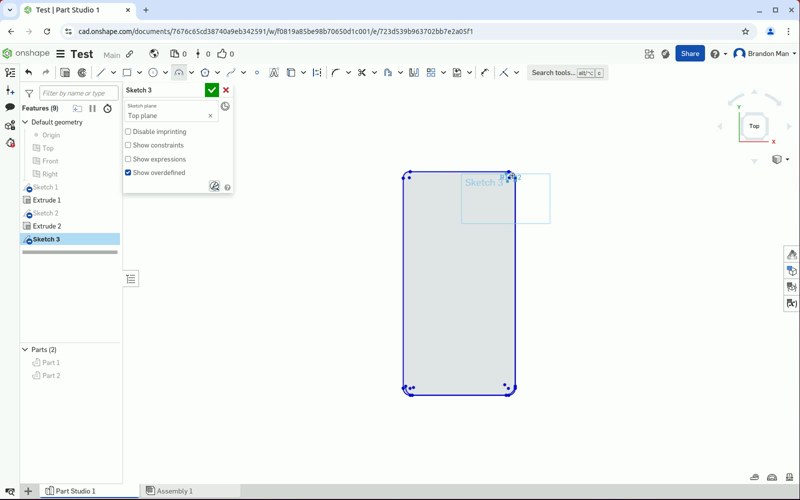
scroll(6)
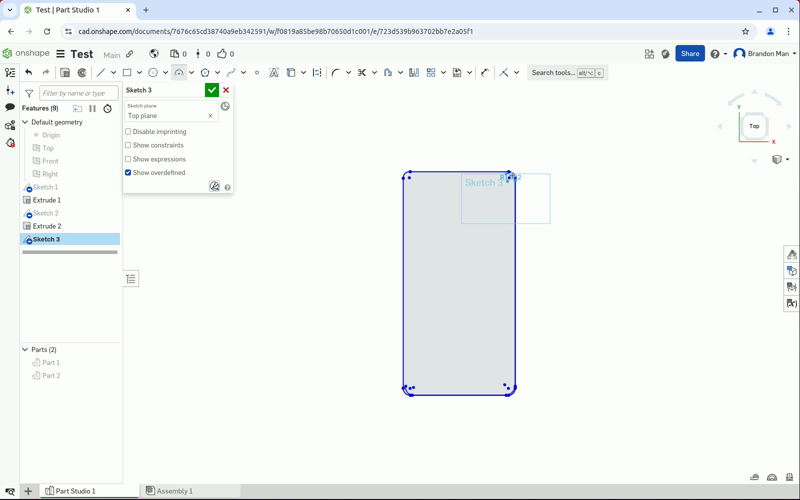
scroll(6)
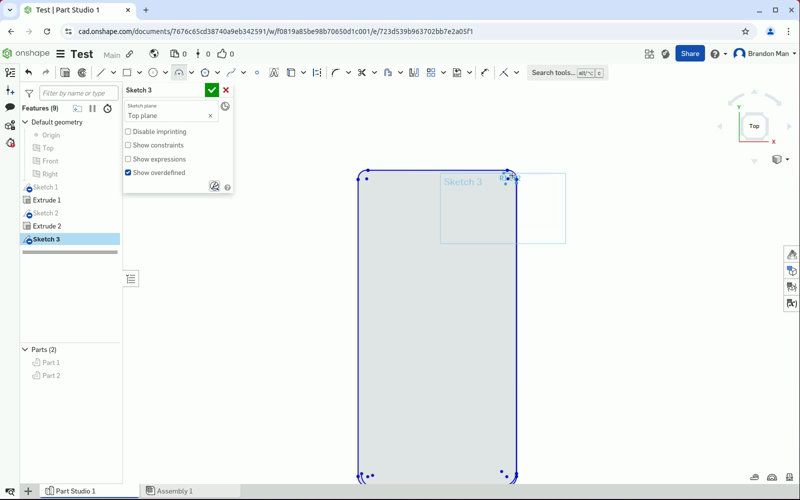
scroll(6)
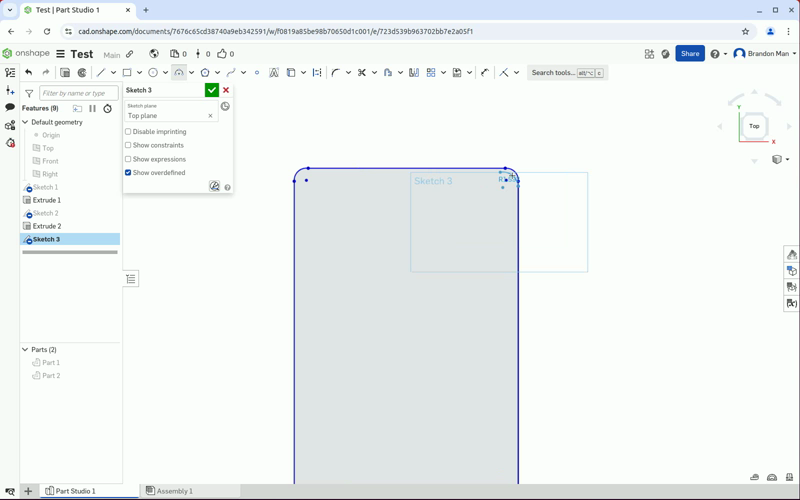
scroll(6)
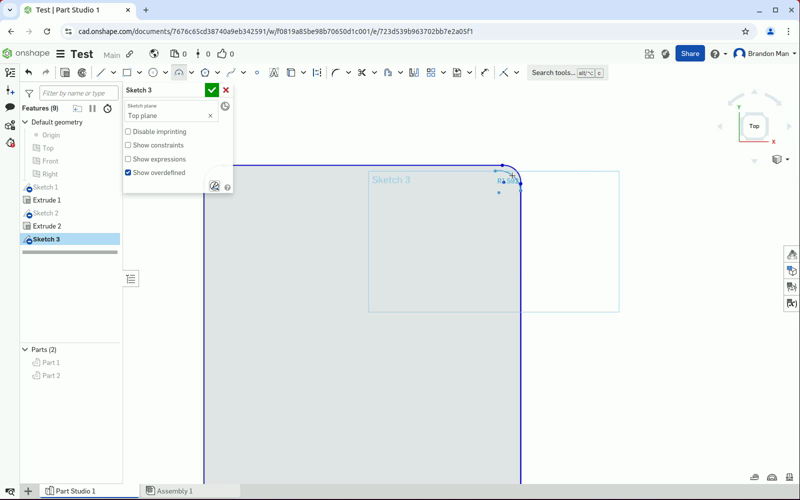
scroll(6)
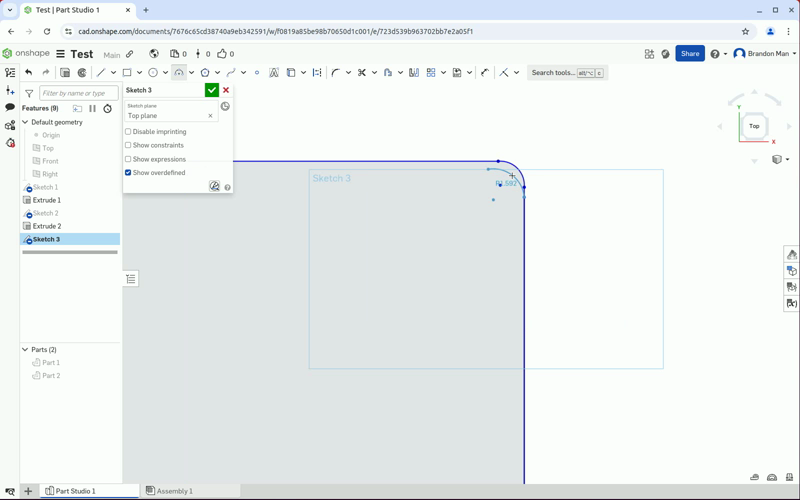
scroll(6)
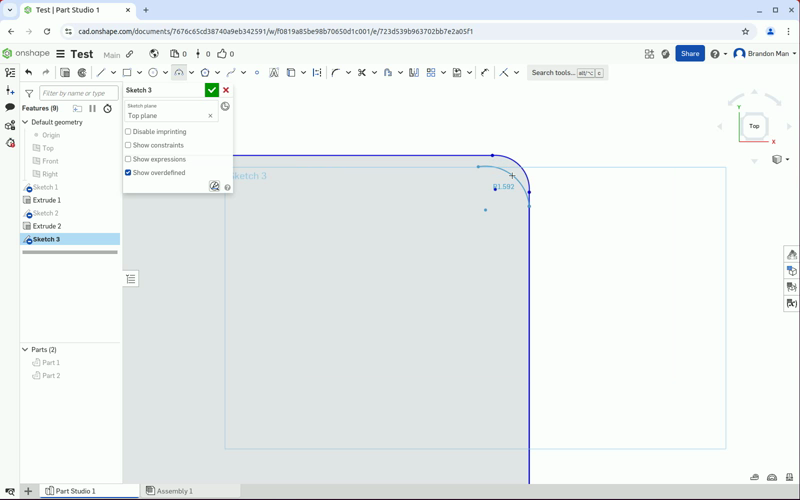
scroll(6)
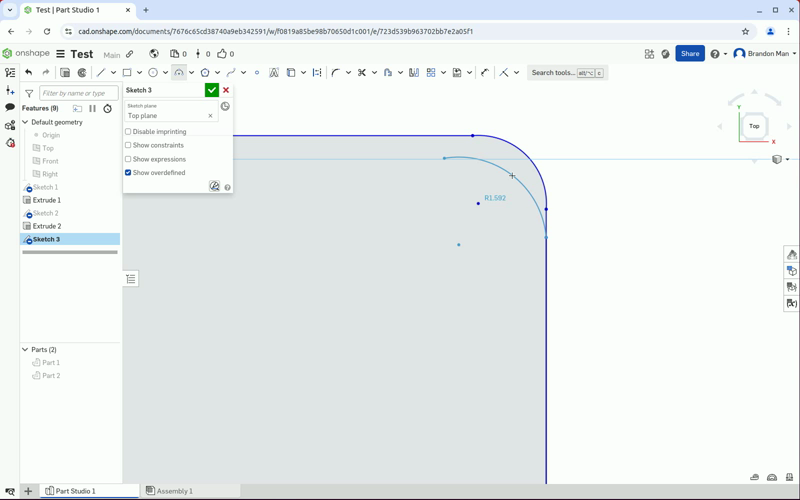
click(512, 175)
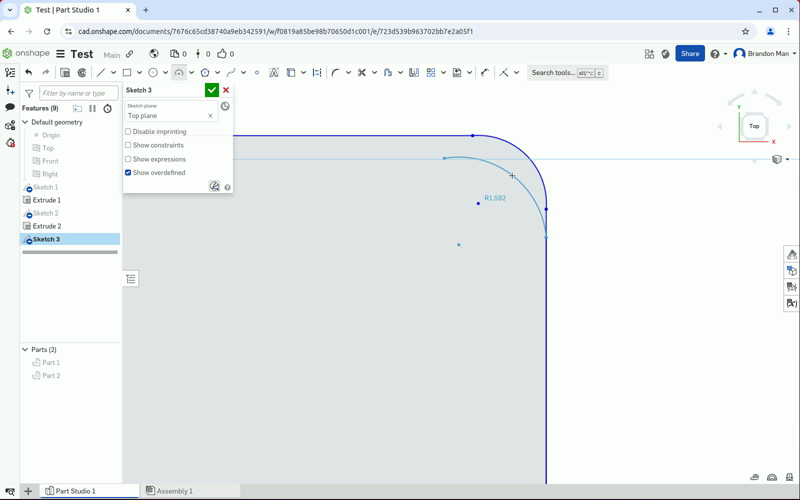
scroll(-6)
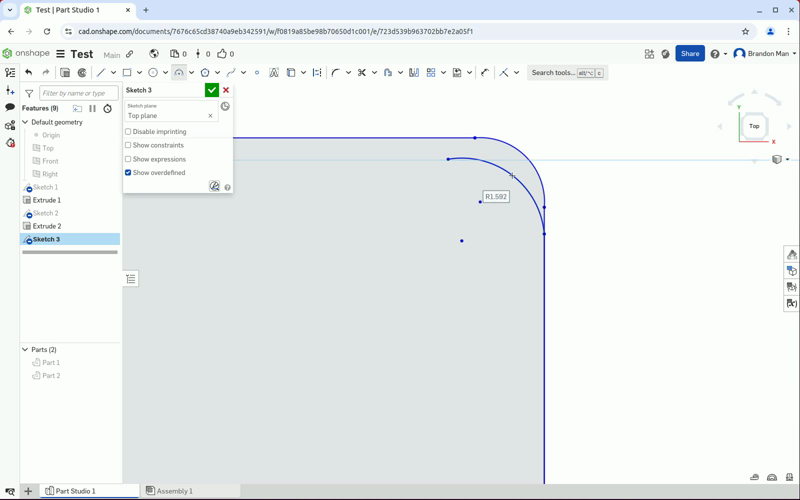
scroll(-6)
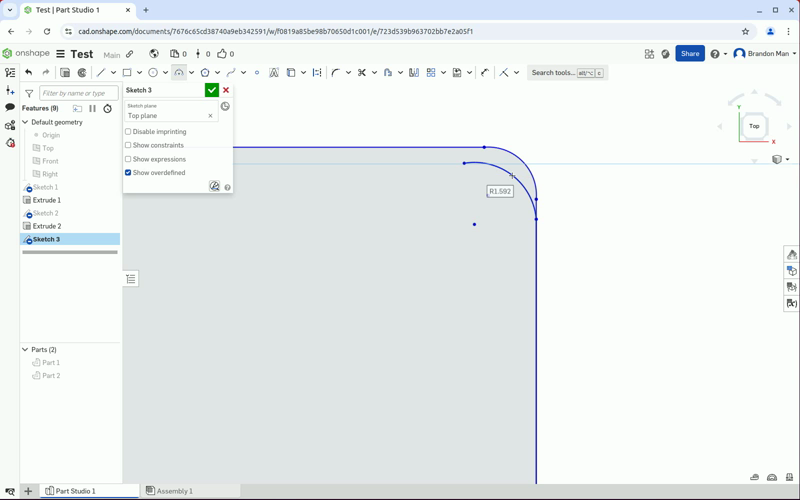
scroll(-6)
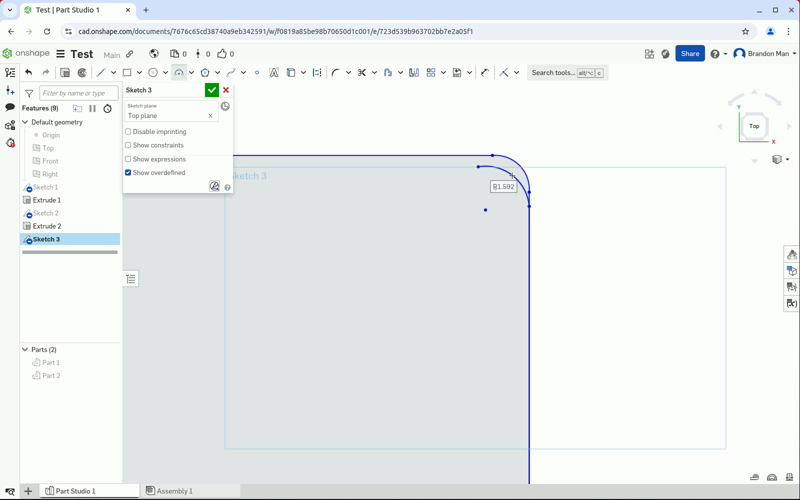
scroll(-6)
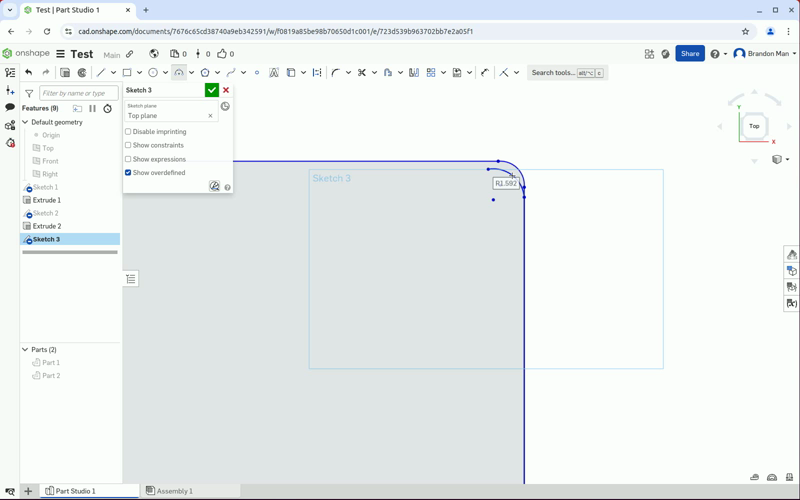
scroll(-6)
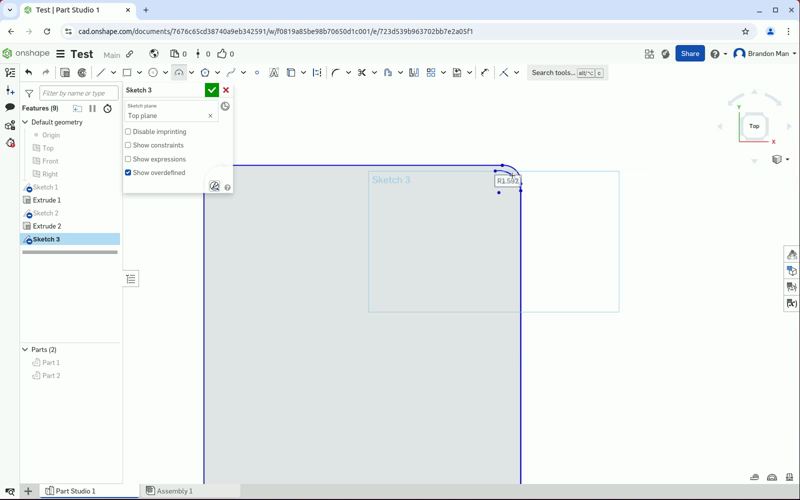
scroll(-6)
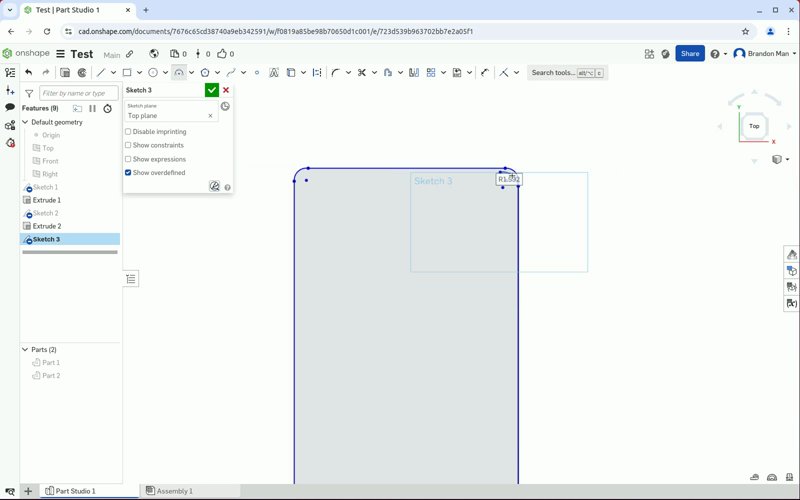
scroll(-6)
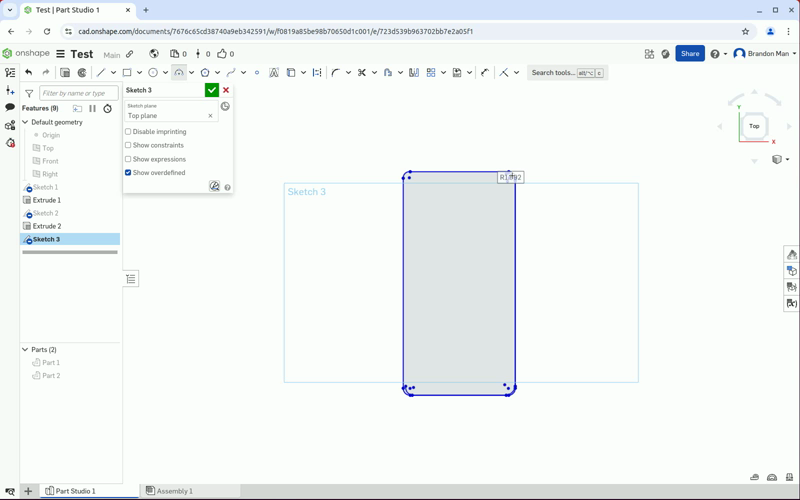
key_up(shift)
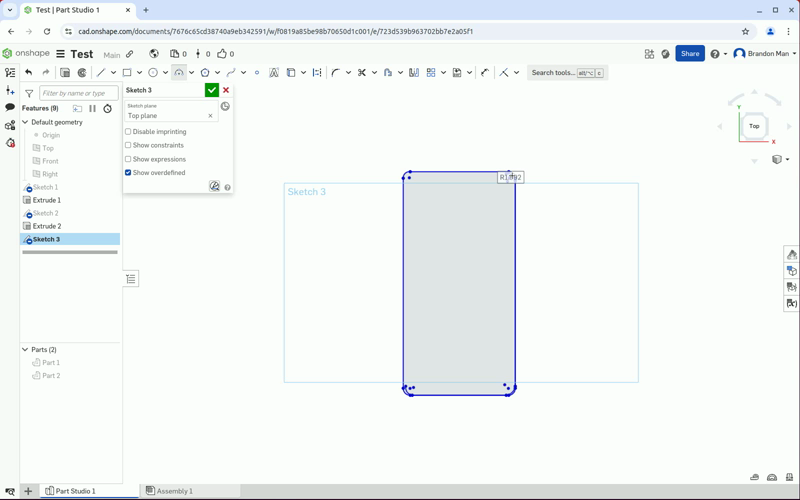
key(esc)
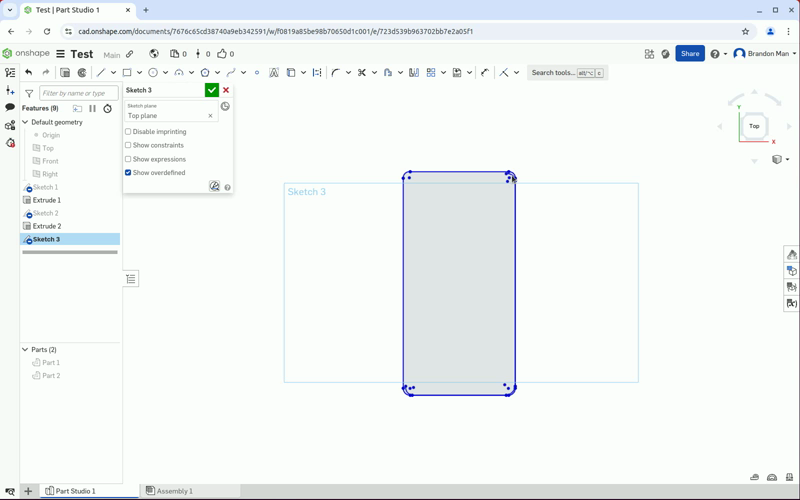
key(l)
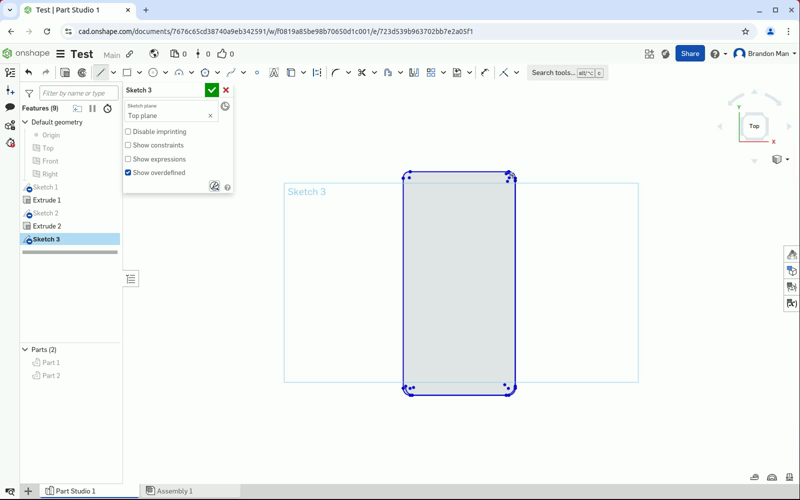
mouse_move(506, 173)
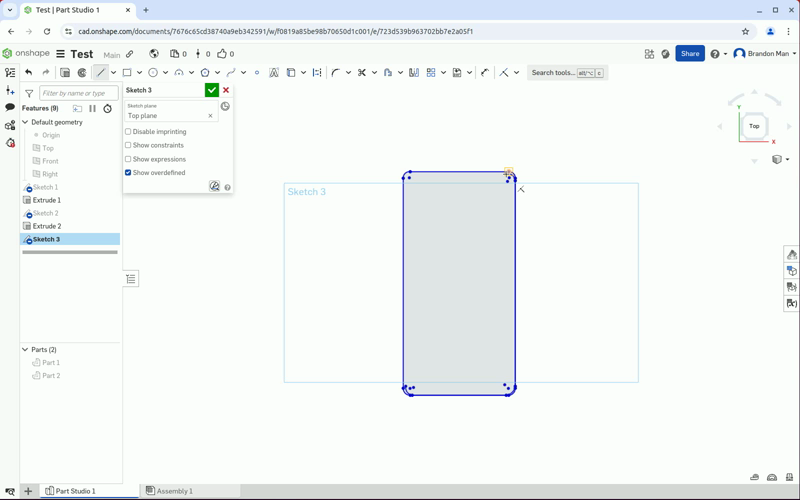
scroll(6)
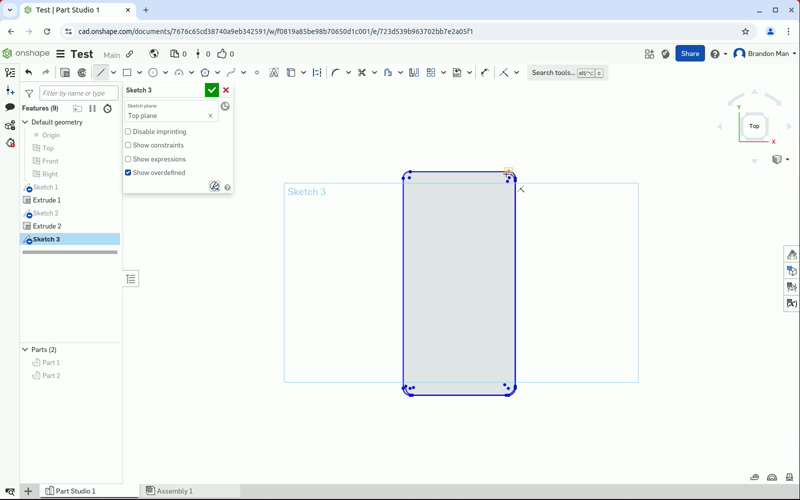
scroll(6)
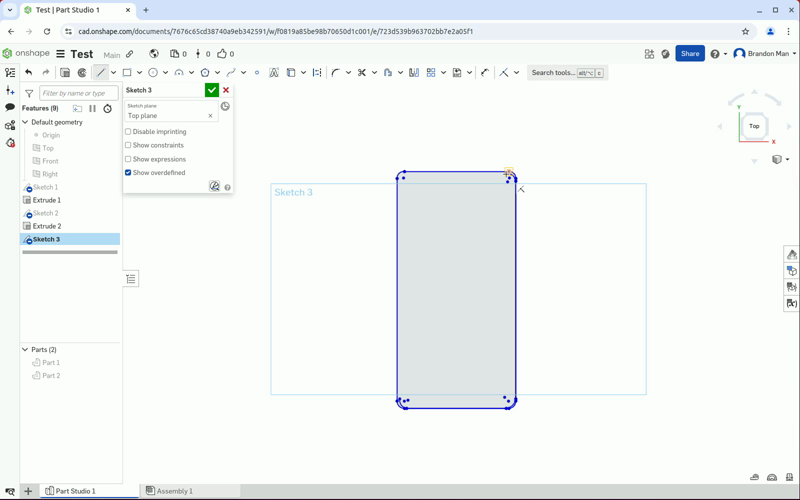
scroll(6)
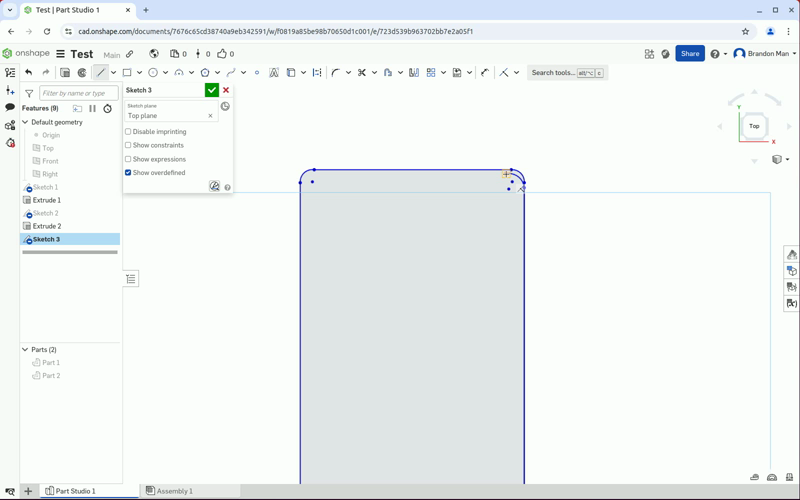
scroll(6)
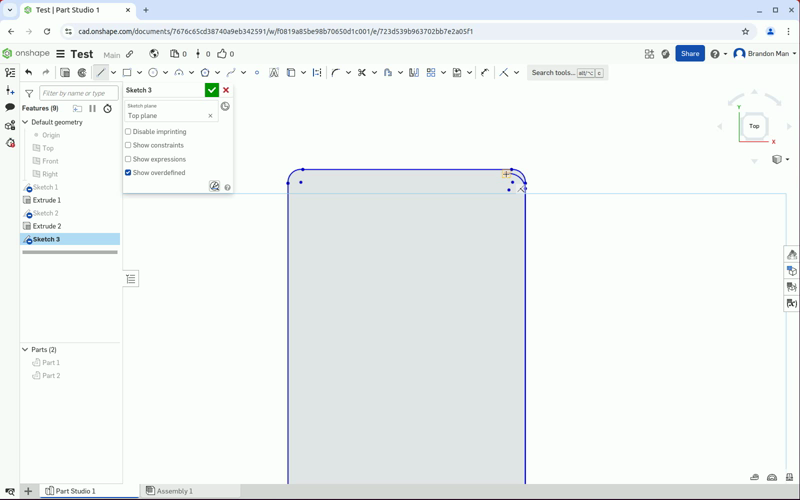
scroll(6)
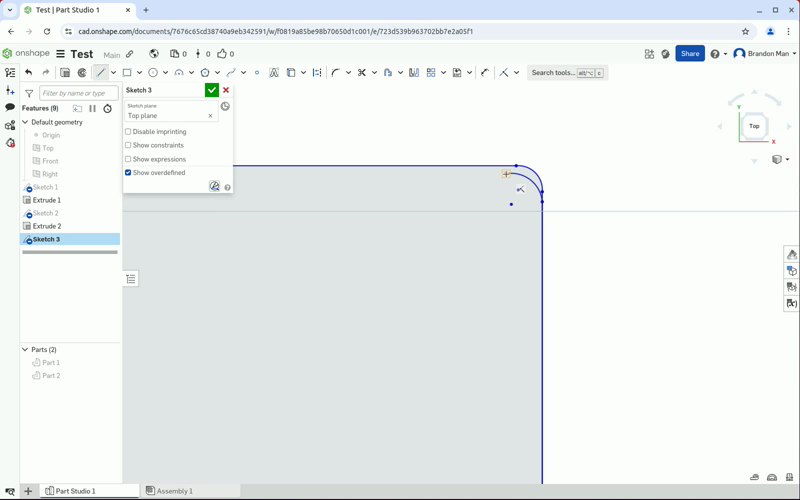
scroll(6)
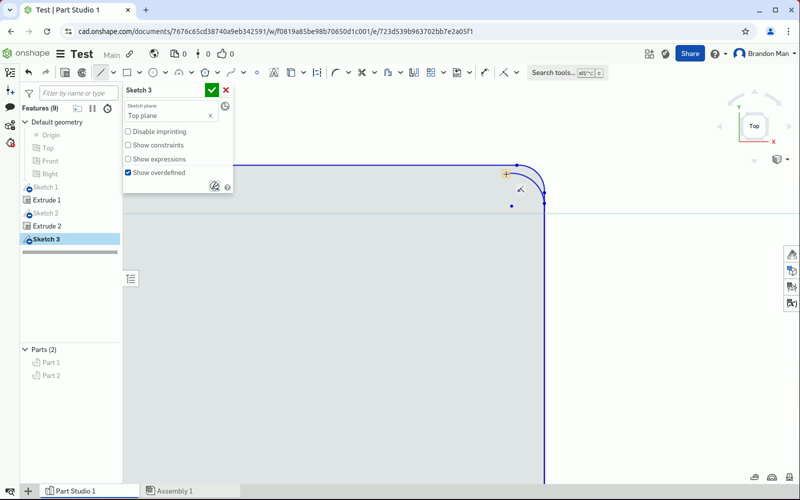
scroll(6)
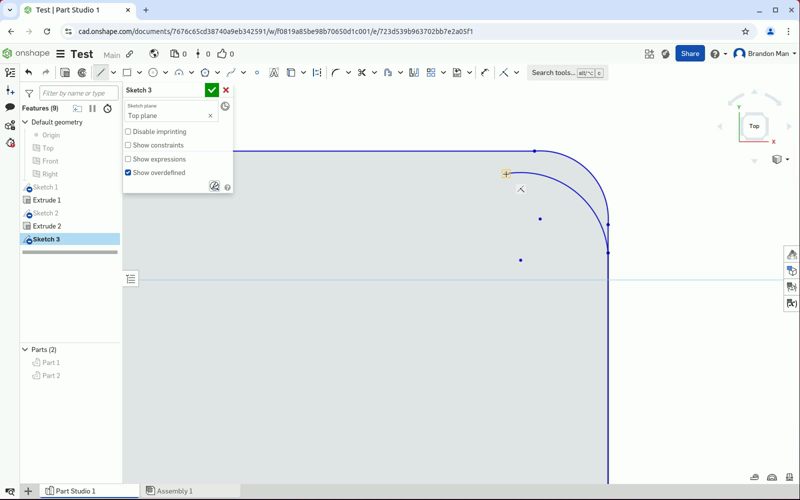
click(506, 173)
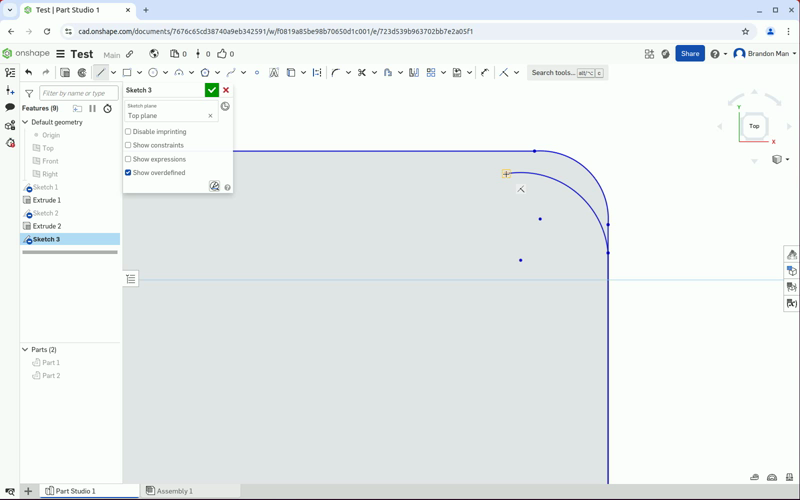
scroll(-6)
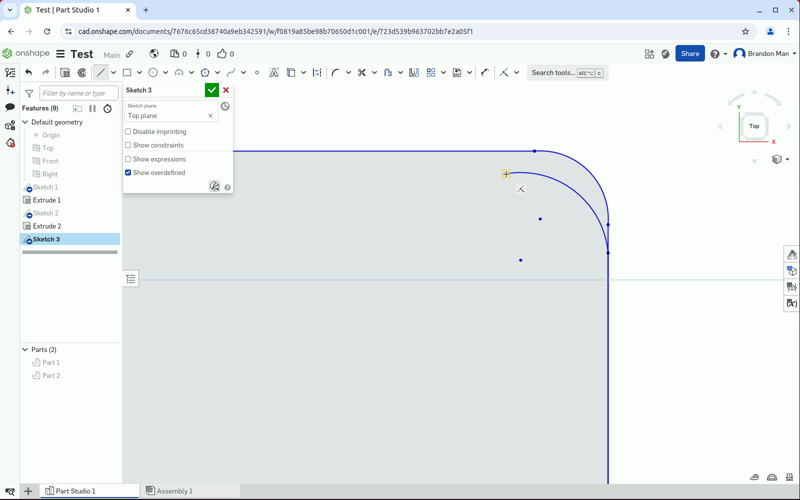
scroll(-6)
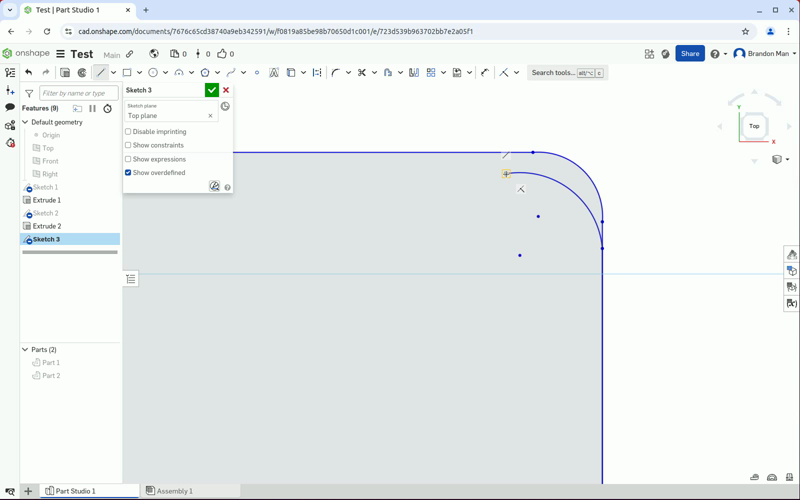
scroll(-6)
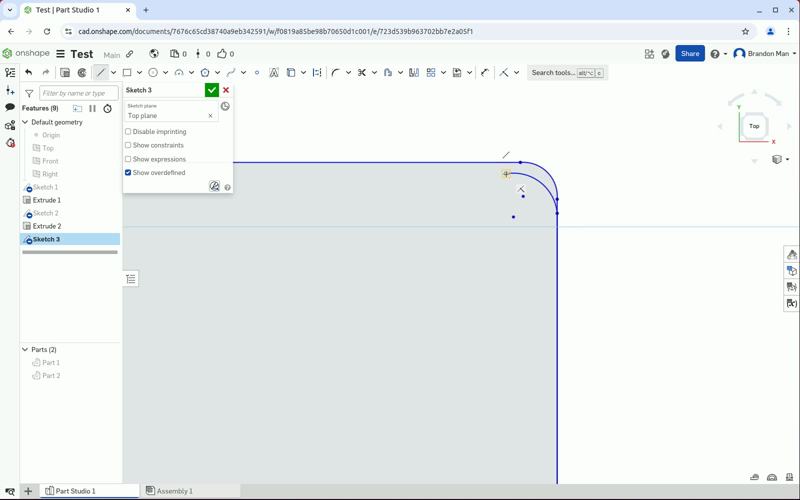
scroll(-6)
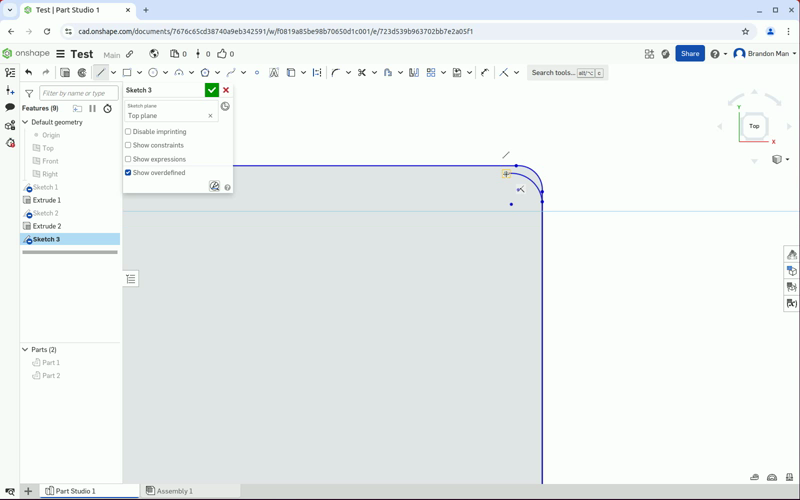
scroll(-6)
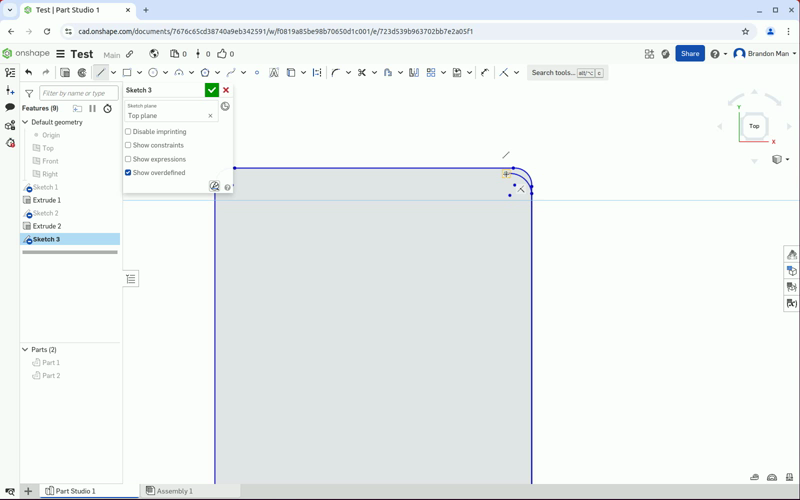
scroll(-6)
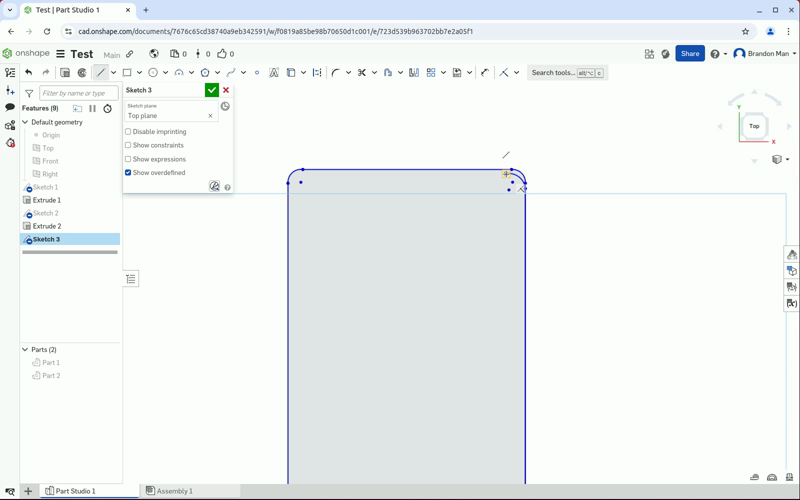
scroll(-6)
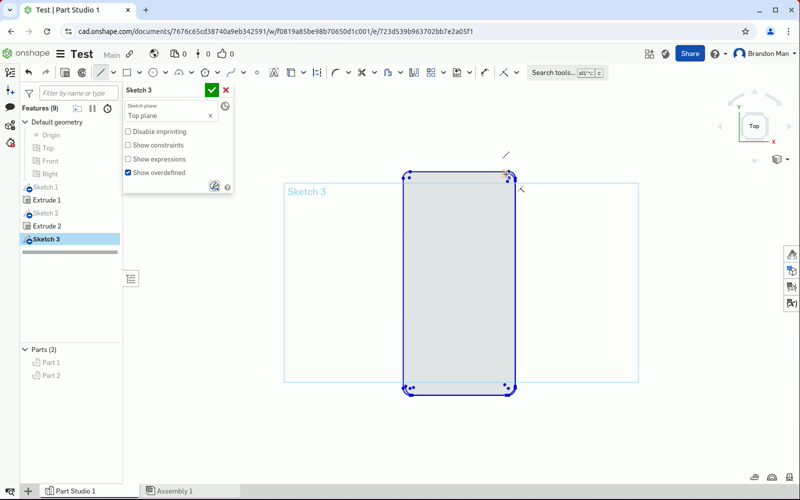
key_down(shift)
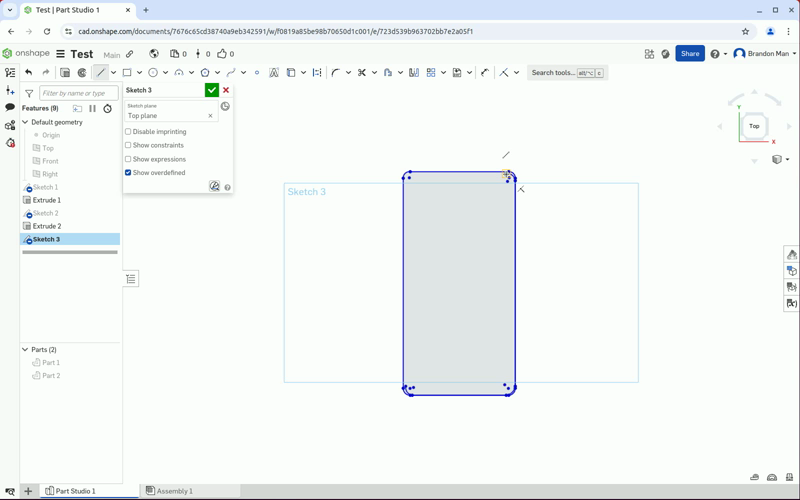
mouse_move(412, 173)
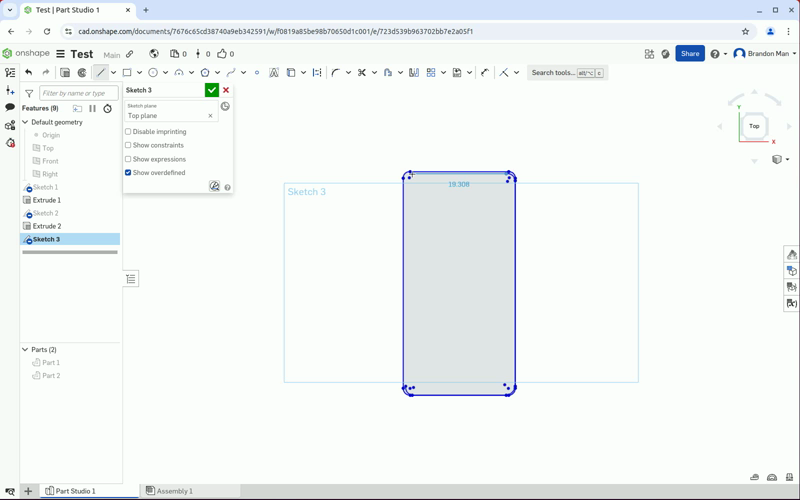
scroll(6)
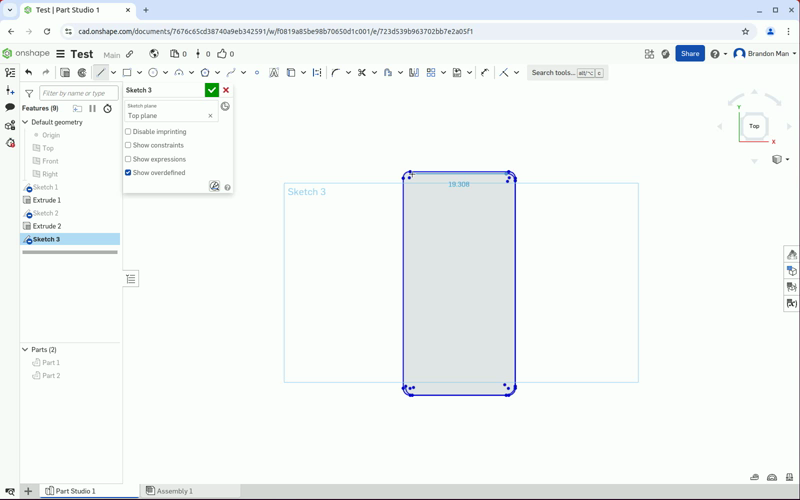
scroll(6)
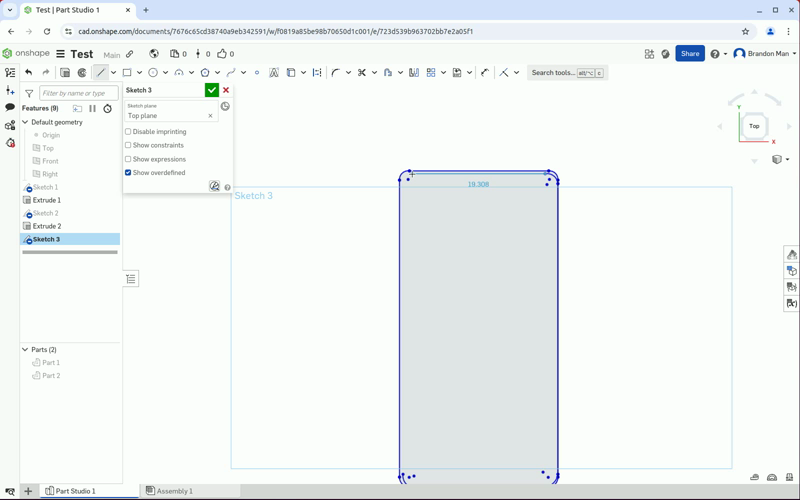
scroll(6)
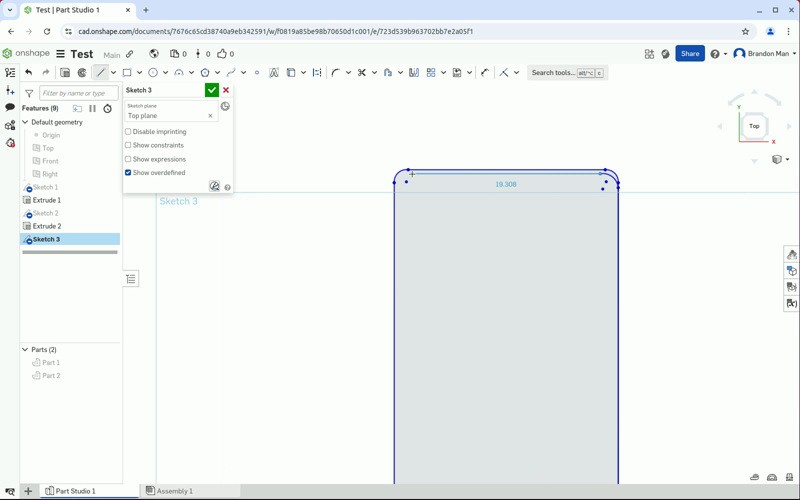
scroll(6)
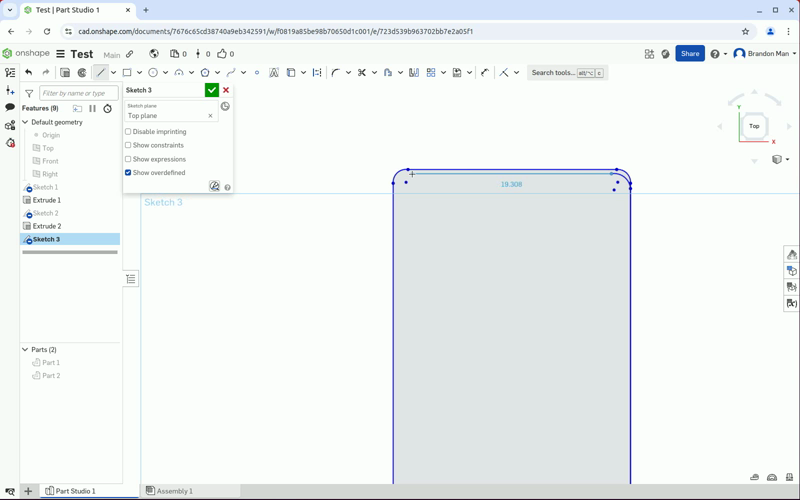
scroll(6)
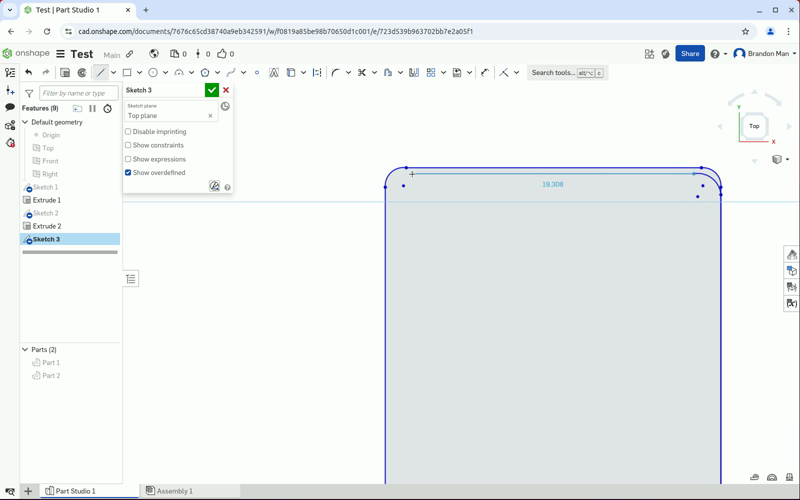
scroll(6)
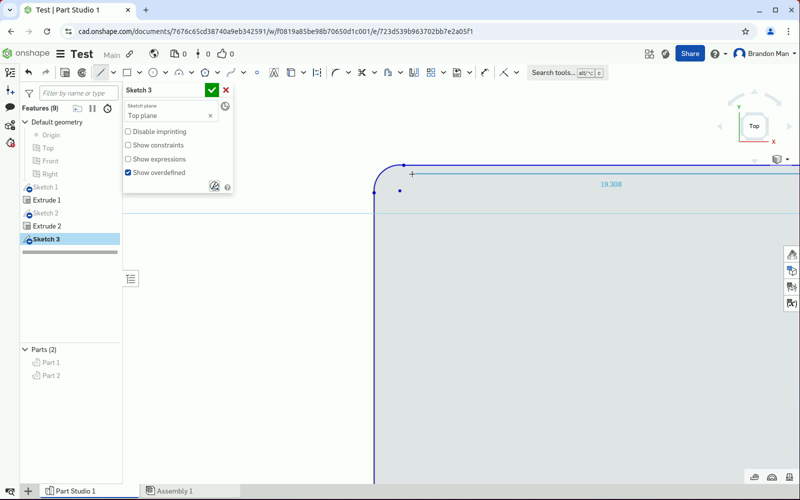
scroll(6)
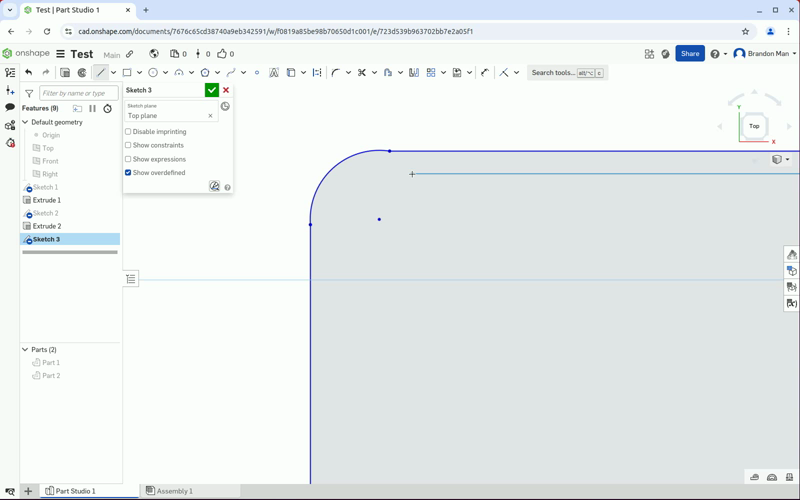
click(412, 173)
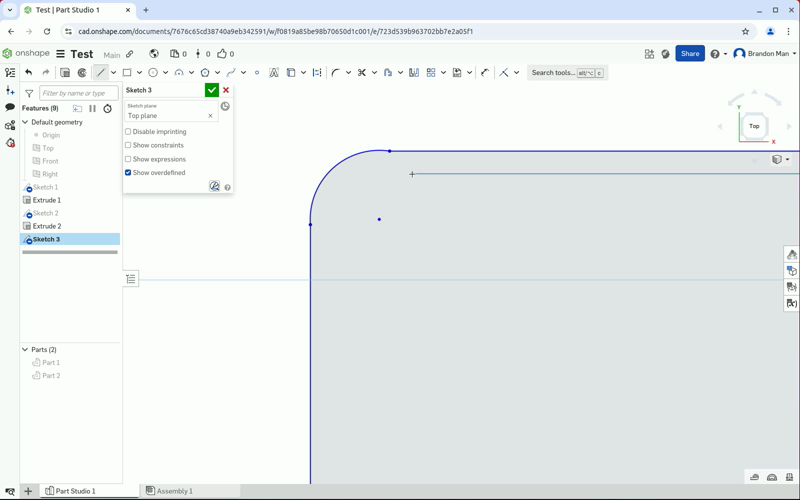
scroll(-6)
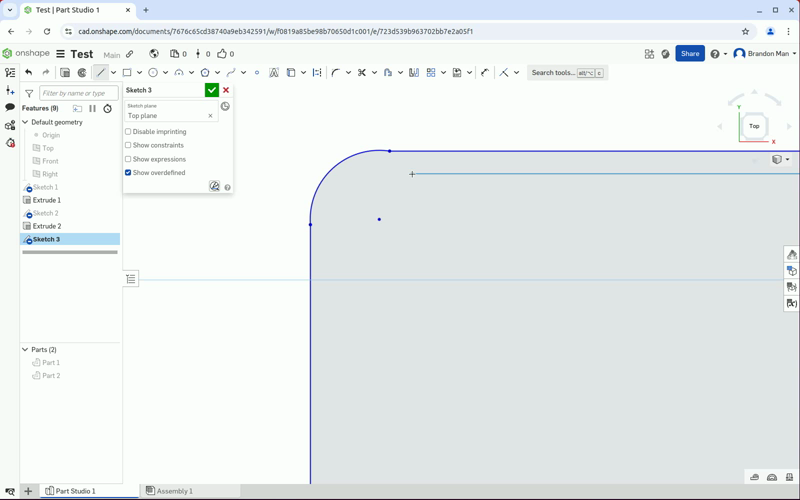
scroll(-6)
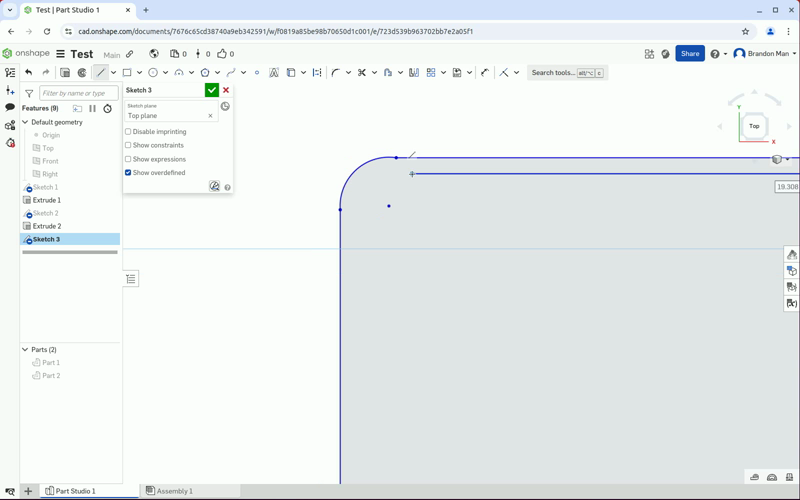
scroll(-6)
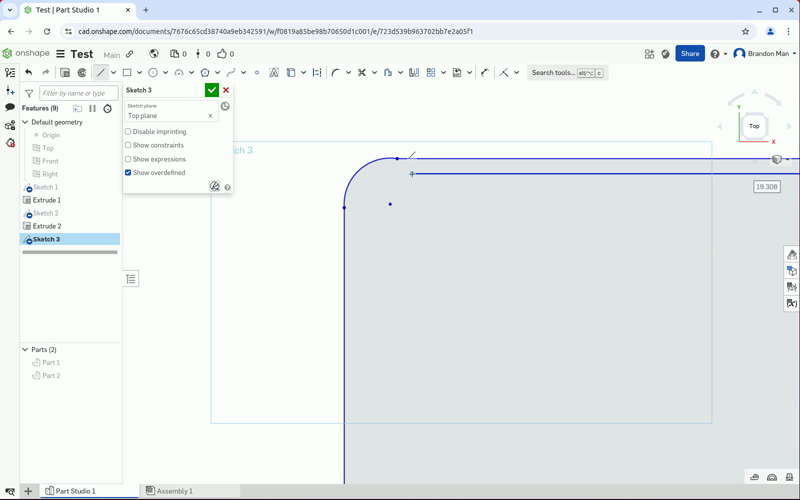
scroll(-6)
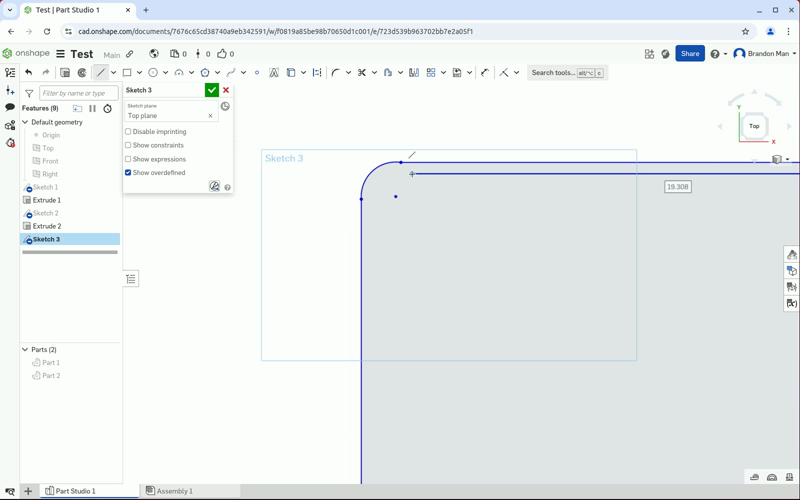
scroll(-6)
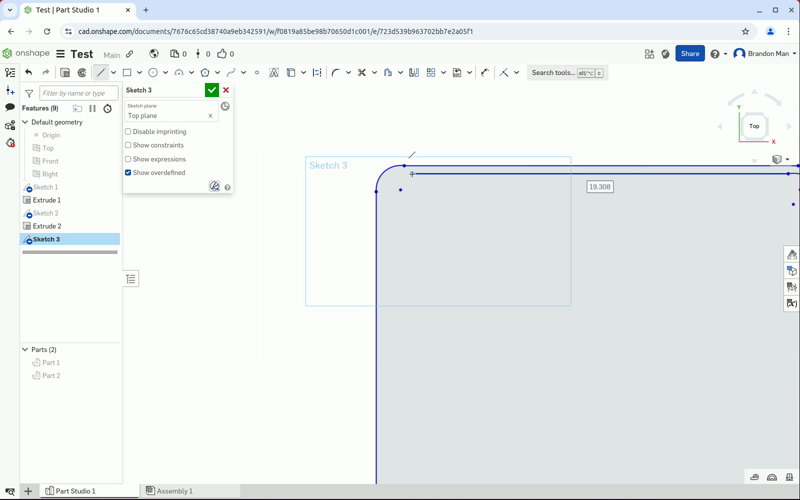
scroll(-6)
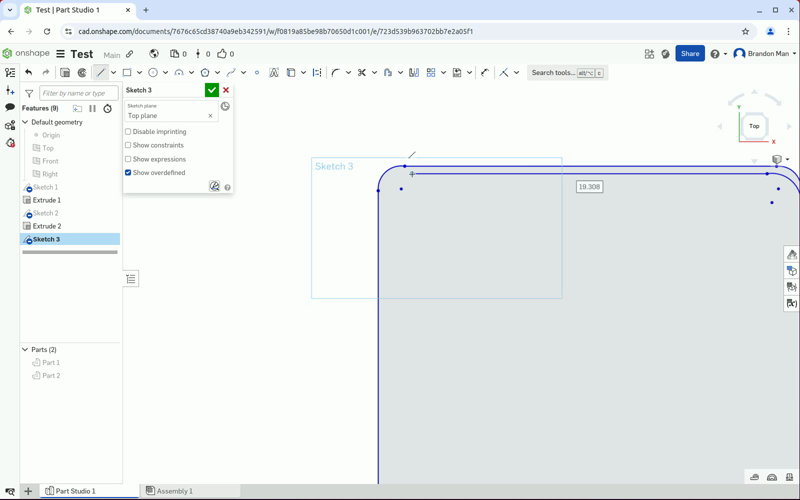
scroll(-6)
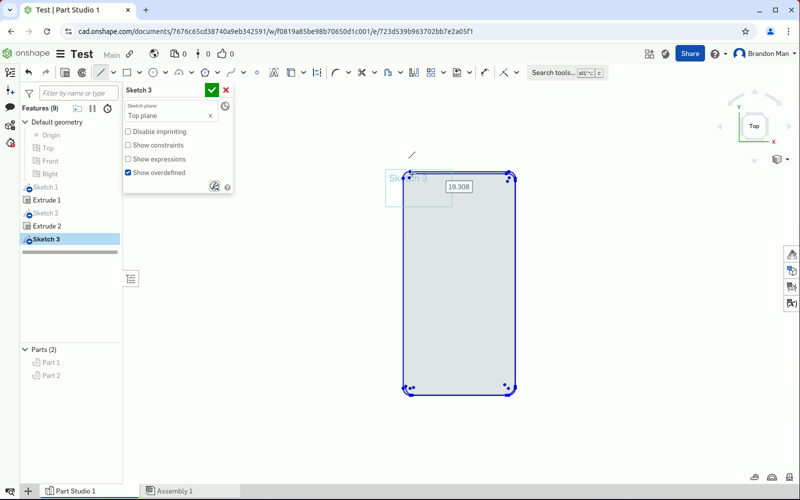
key_up(shift)
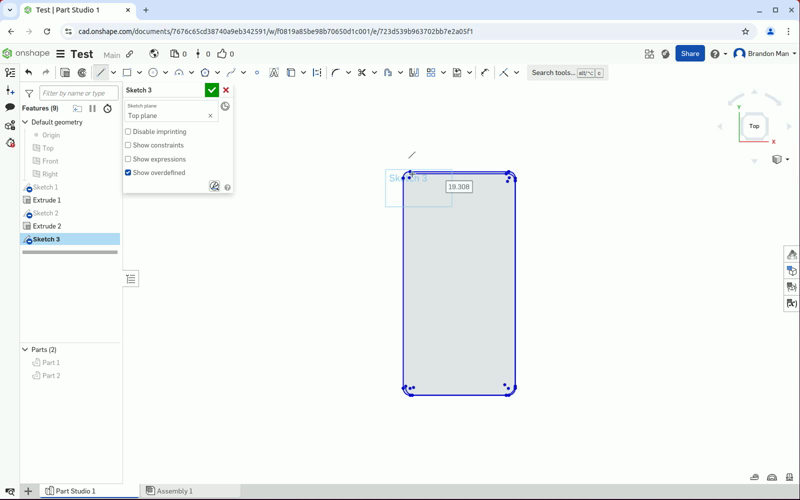
key(esc)
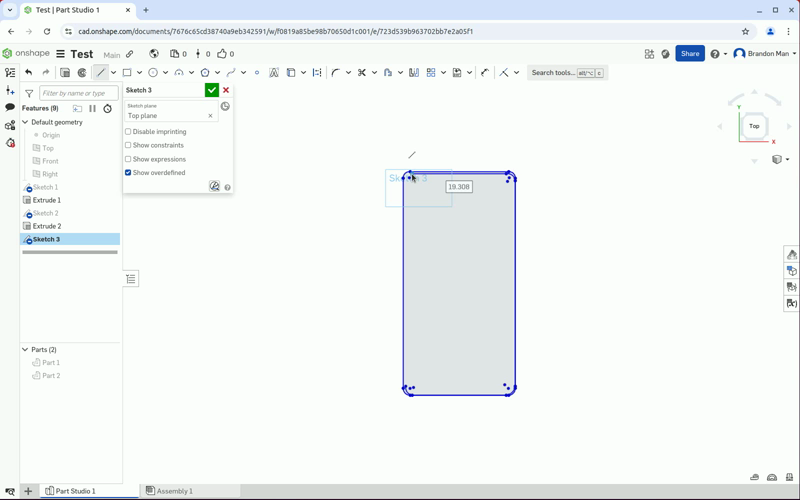
key(a)
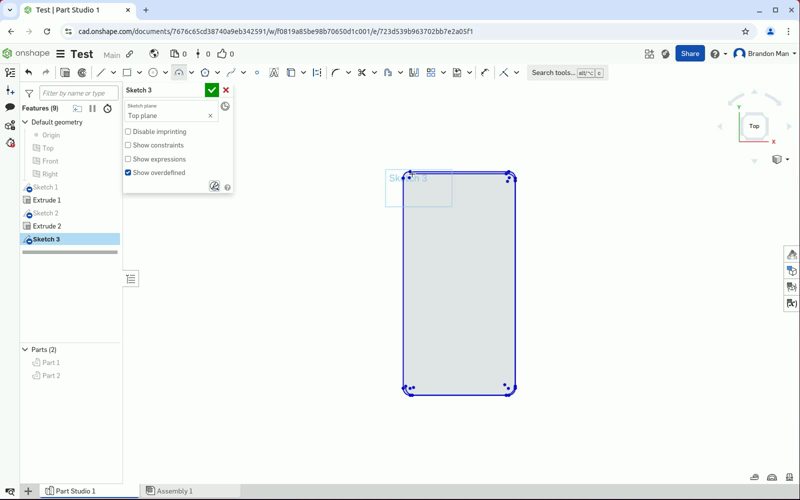
mouse_move(412, 173)
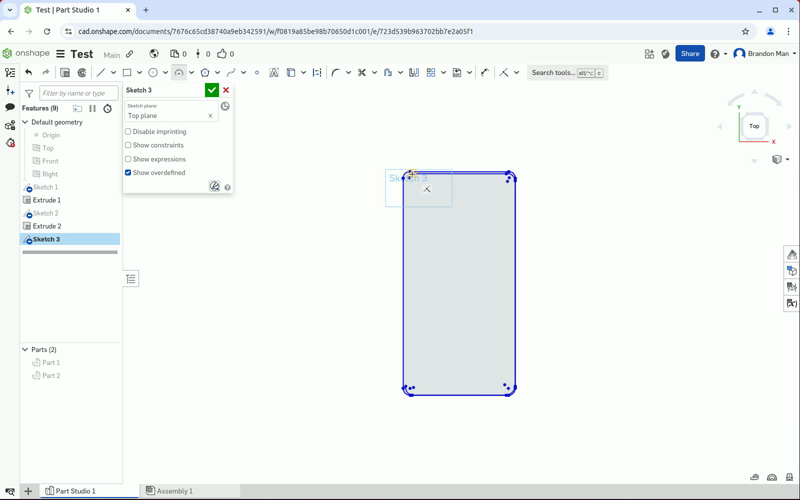
scroll(6)
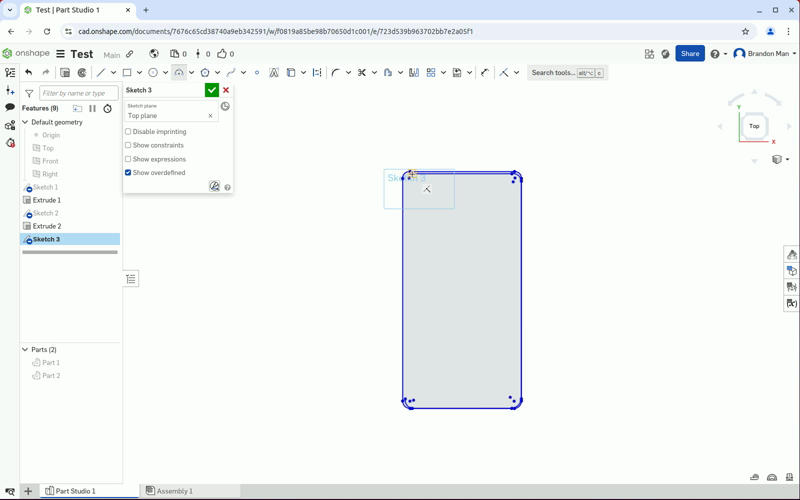
scroll(6)
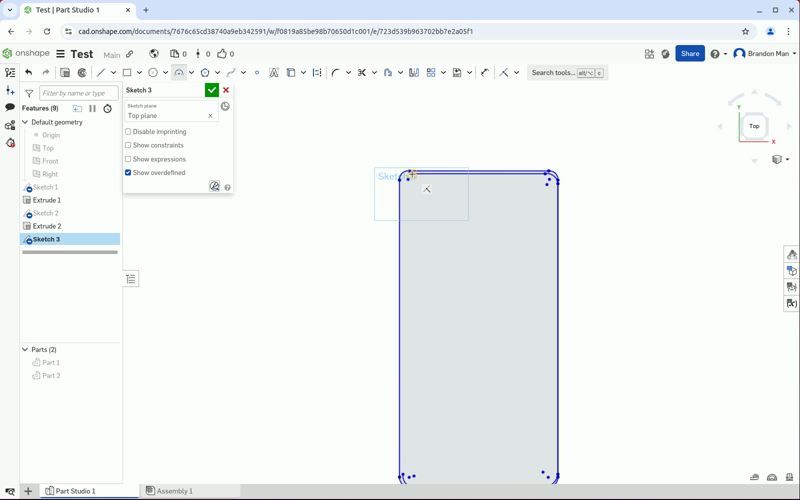
scroll(6)
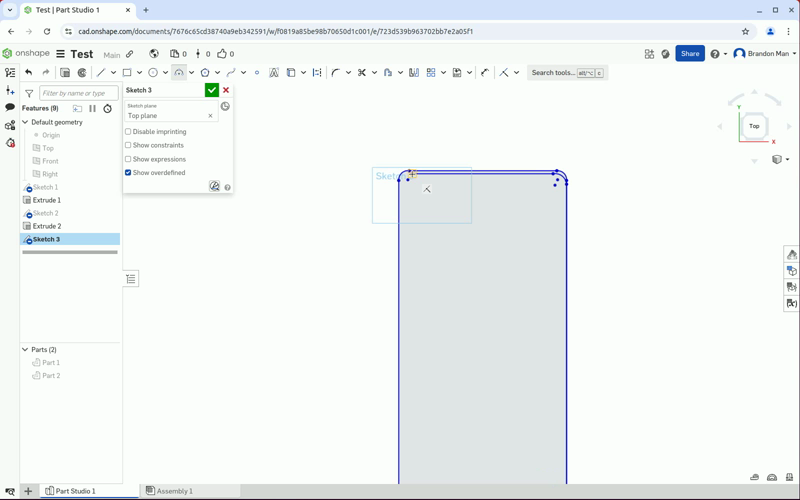
scroll(6)
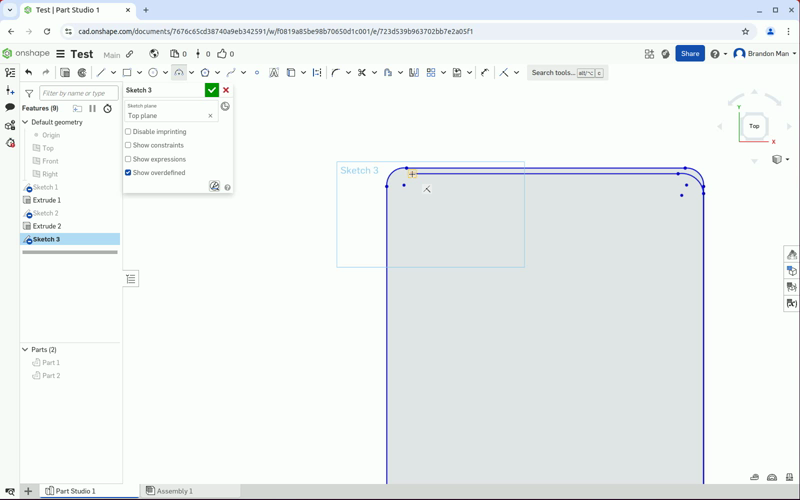
scroll(6)
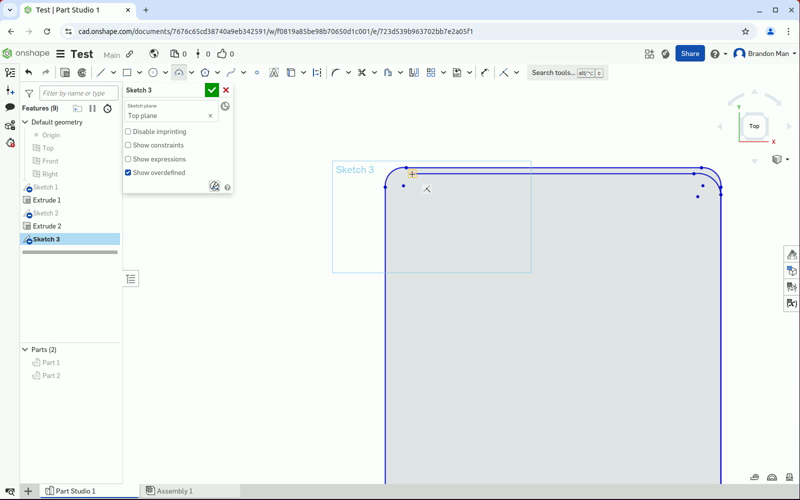
scroll(6)
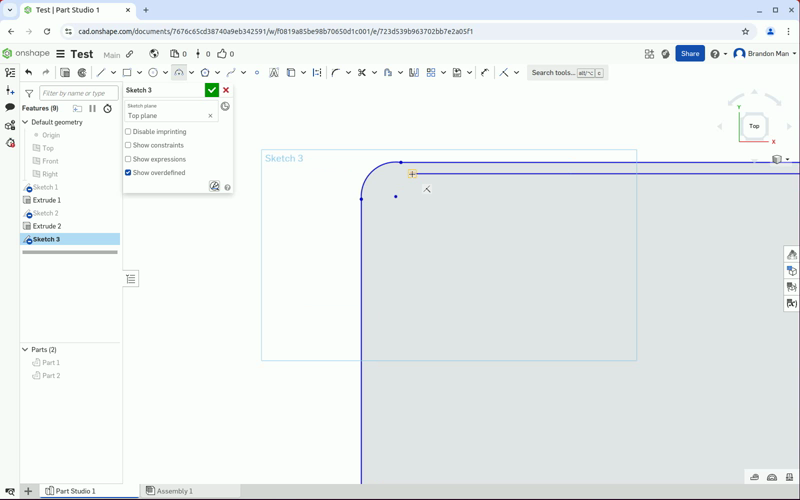
scroll(6)
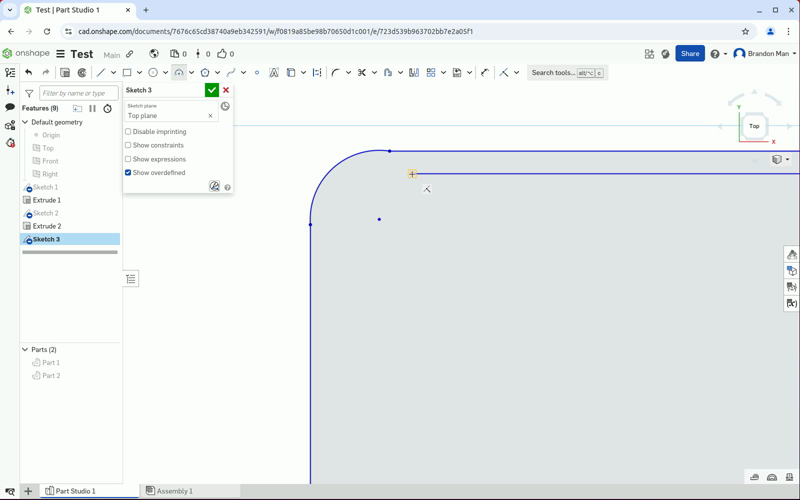
click(412, 173)
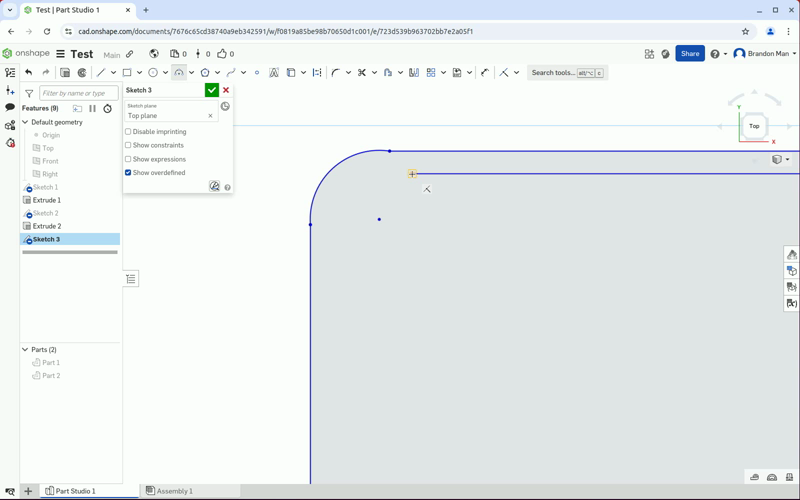
scroll(-6)
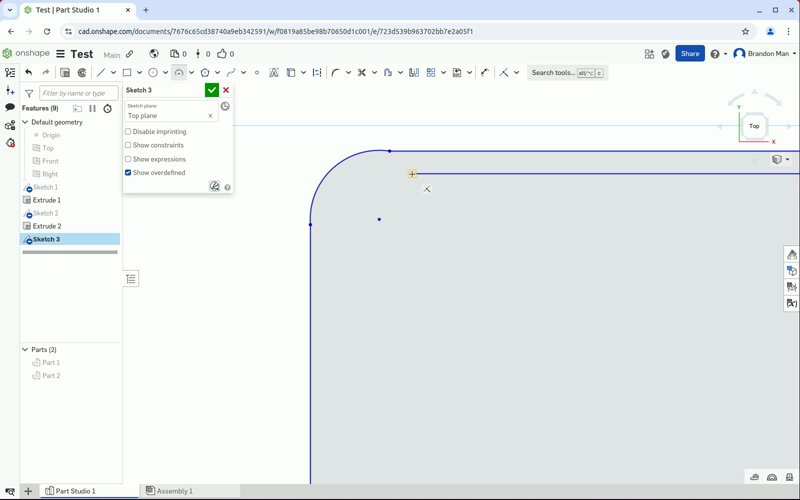
scroll(-6)
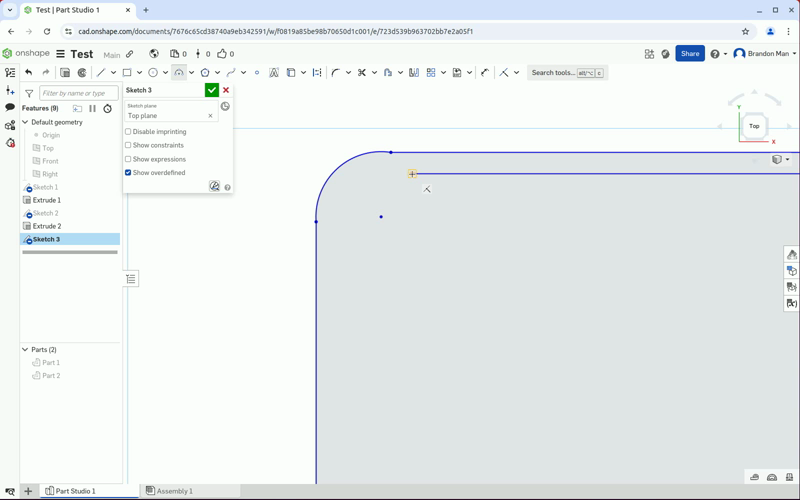
scroll(-6)
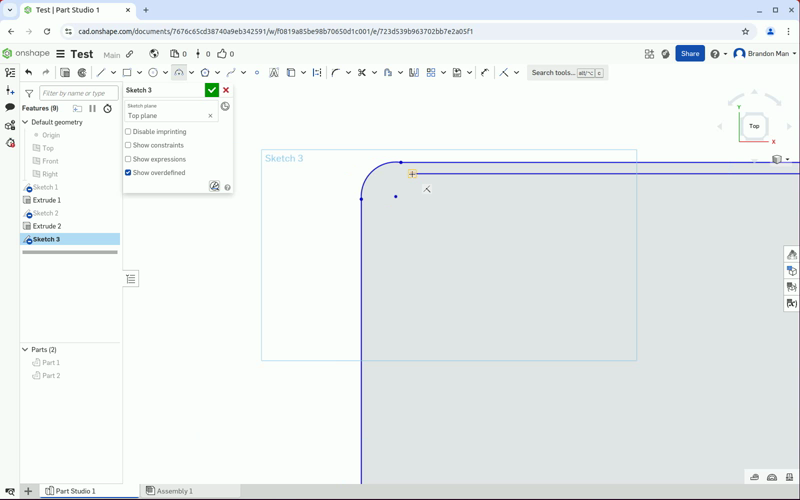
scroll(-6)
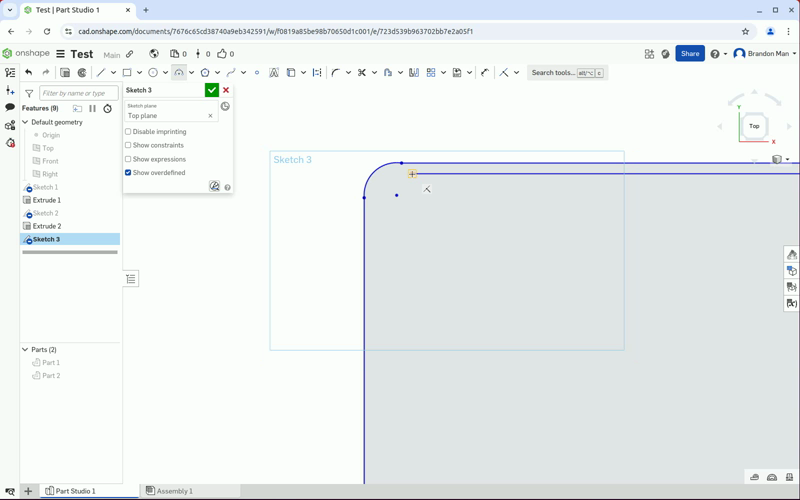
scroll(-6)
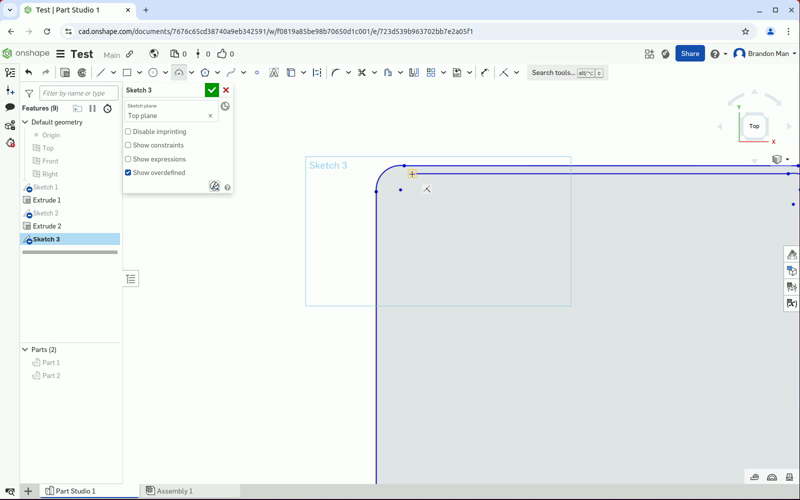
scroll(-6)
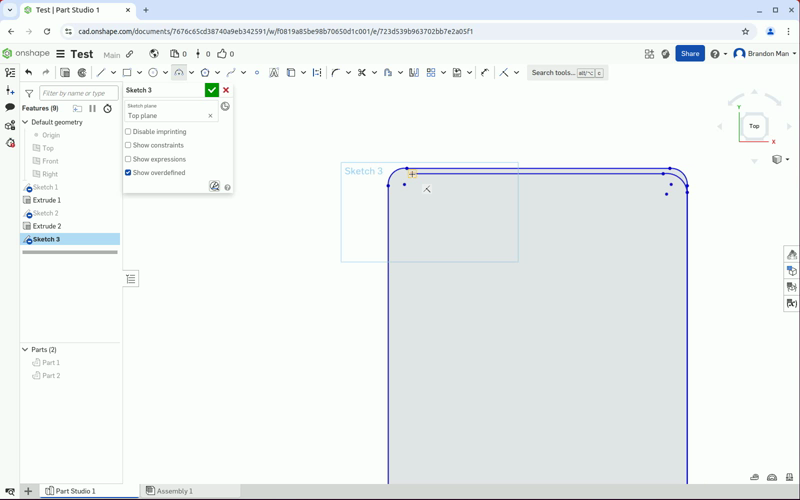
scroll(-6)
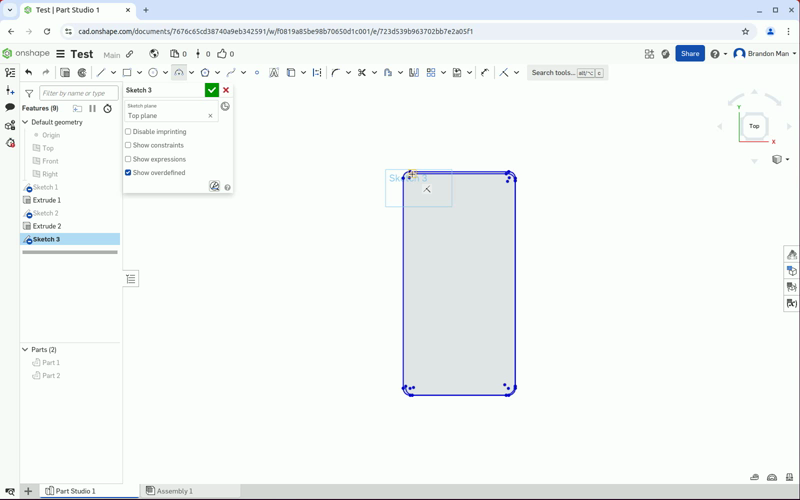
key_down(shift)
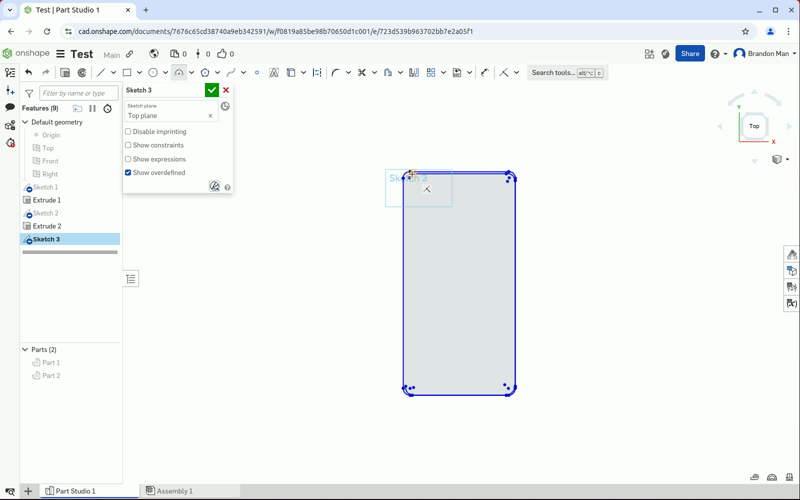
mouse_move(405, 180)
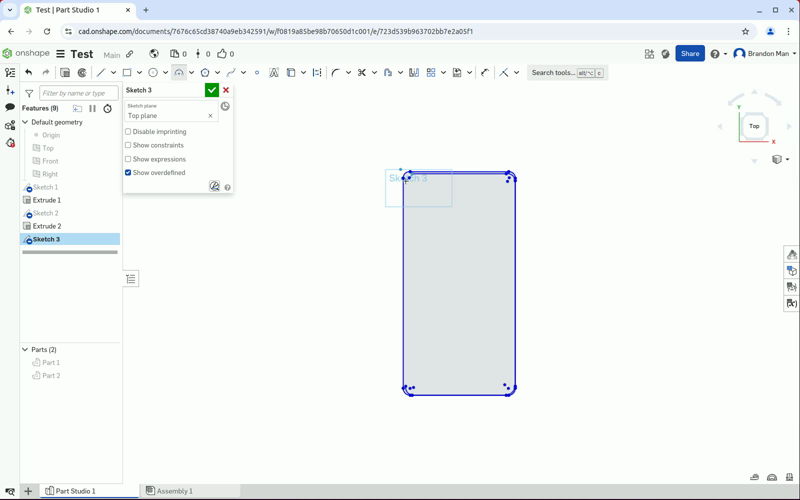
scroll(6)
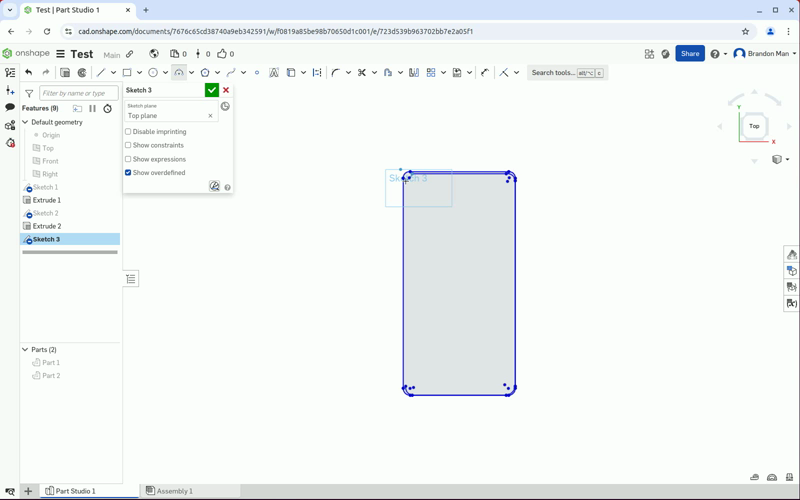
scroll(6)
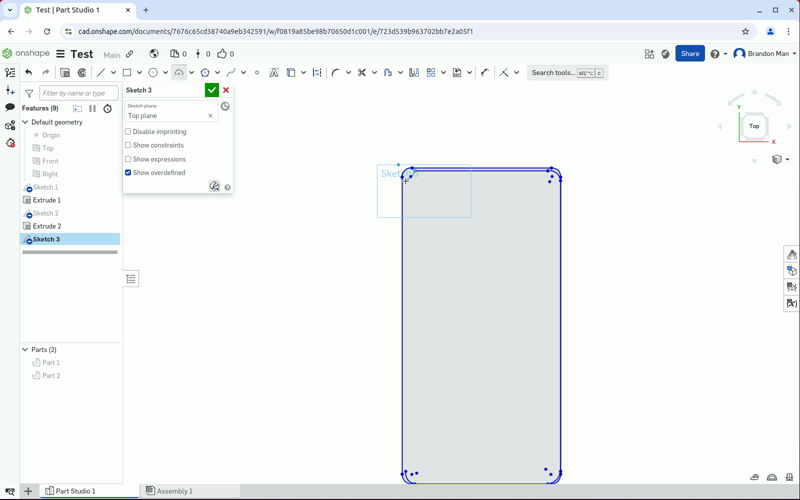
scroll(6)
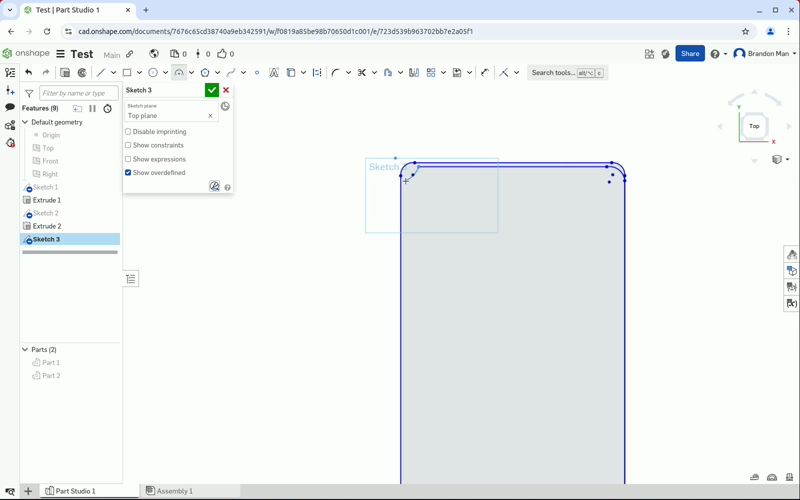
scroll(6)
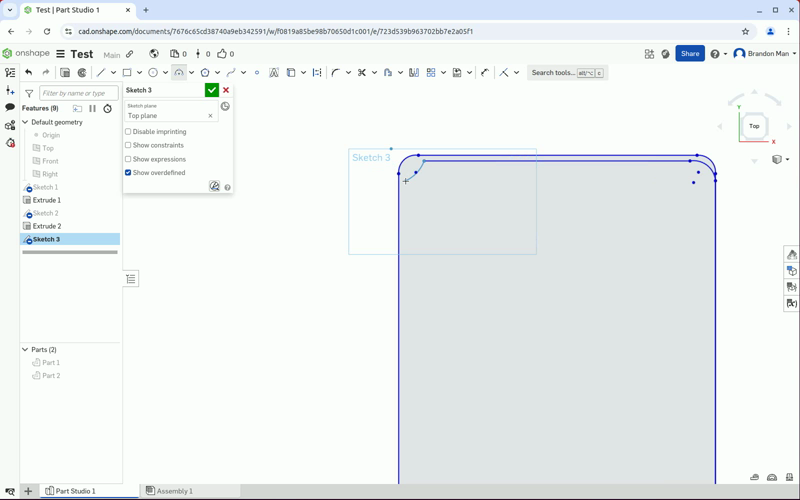
scroll(6)
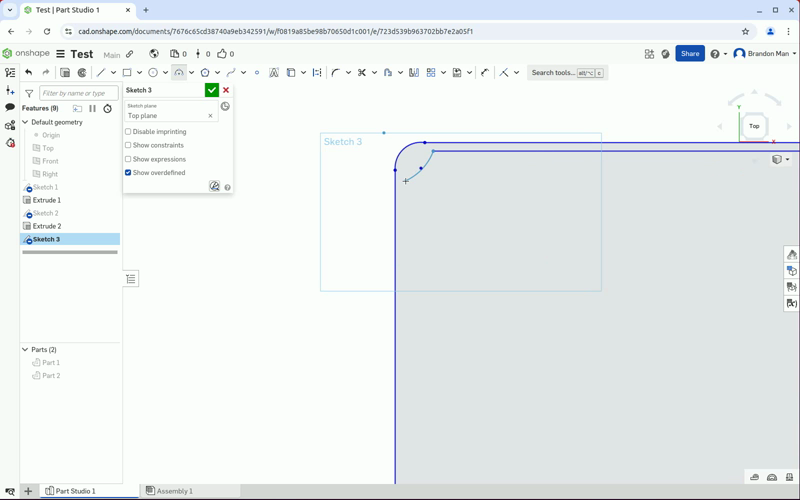
scroll(6)
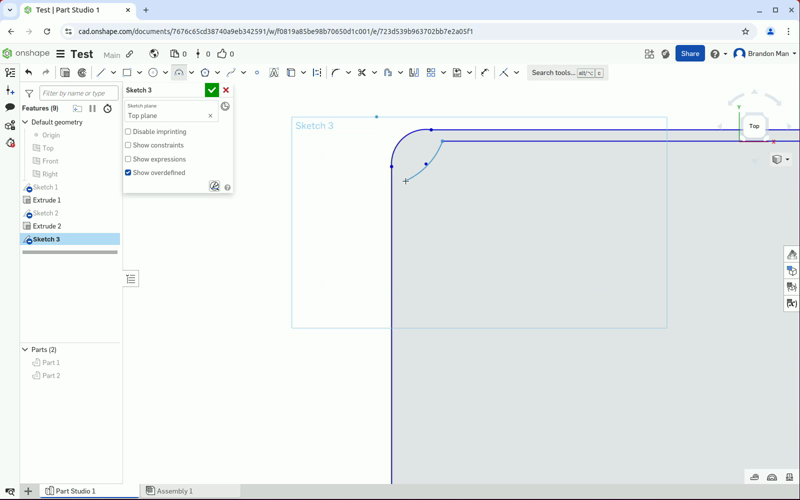
scroll(6)
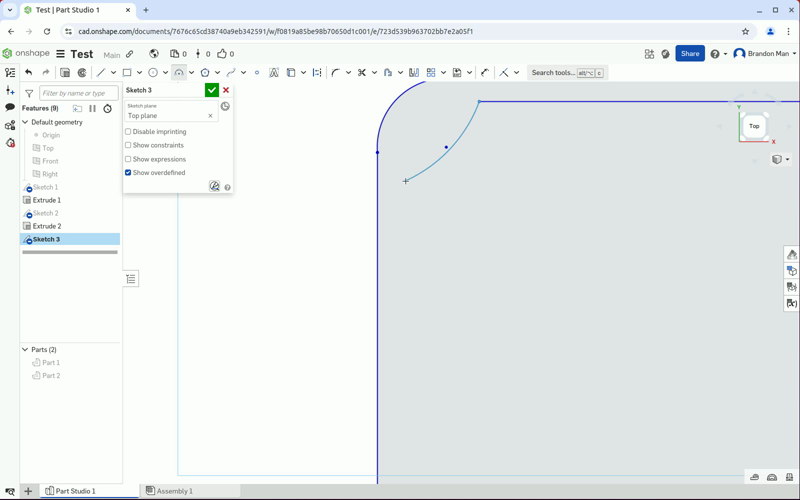
click(405, 180)
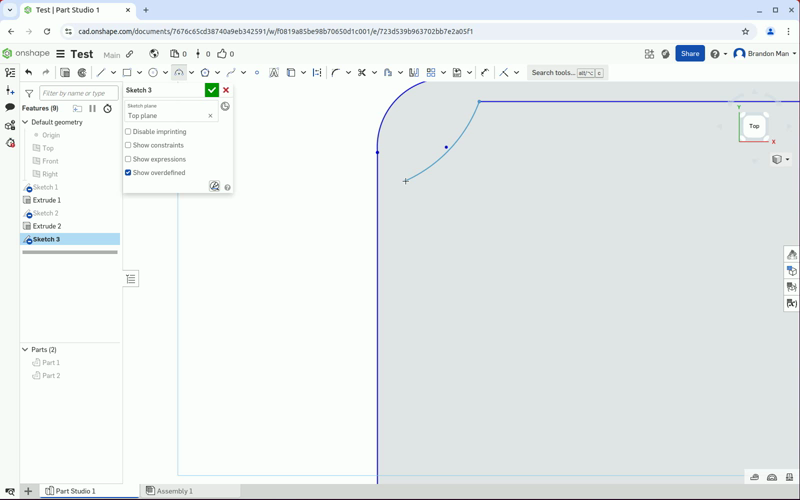
scroll(-6)
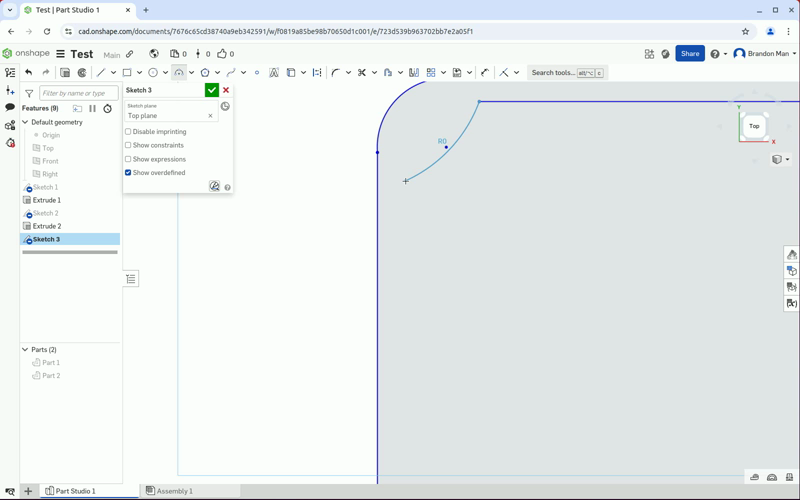
scroll(-6)
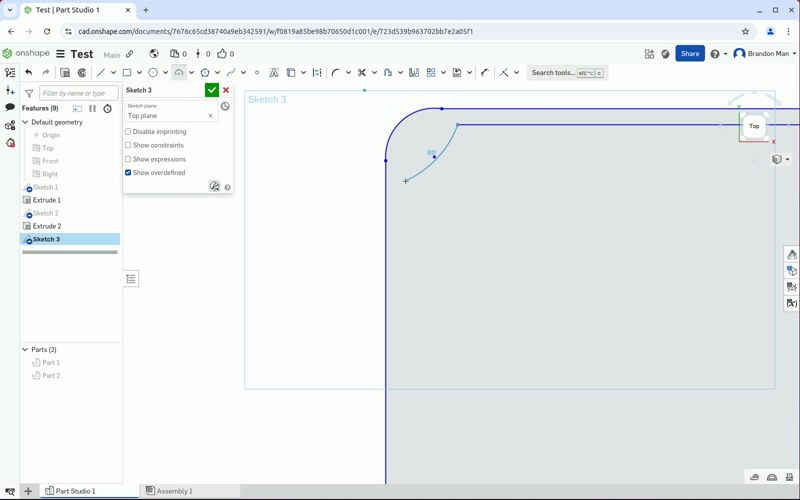
scroll(-6)
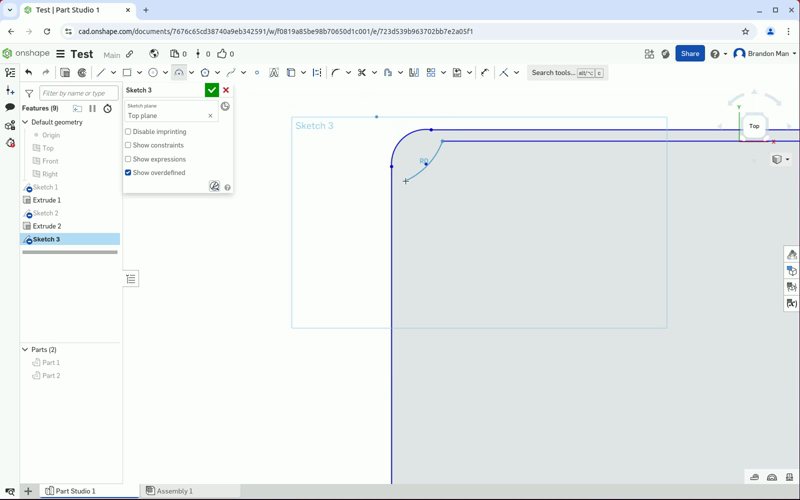
scroll(-6)
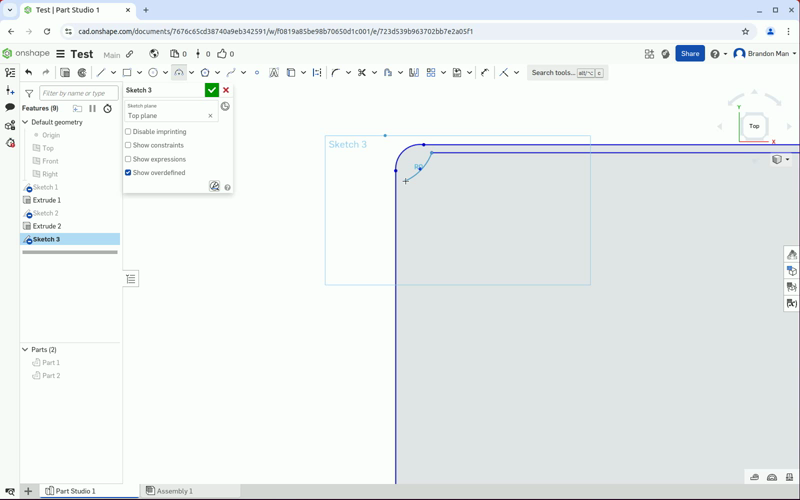
scroll(-6)
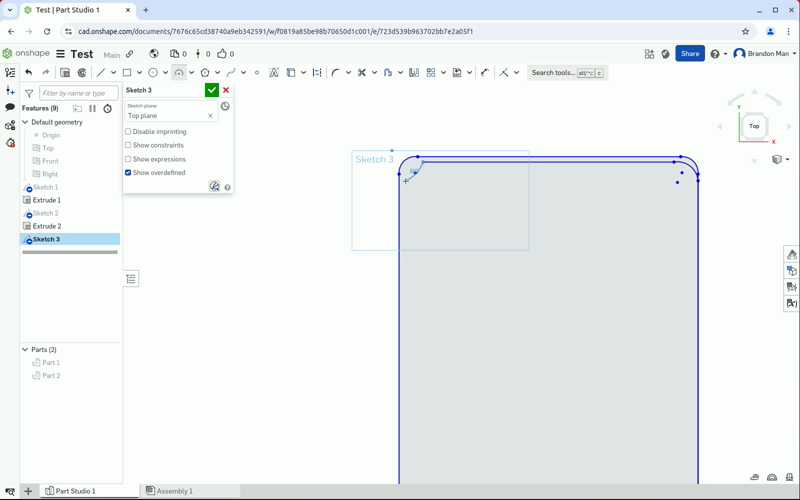
scroll(-6)
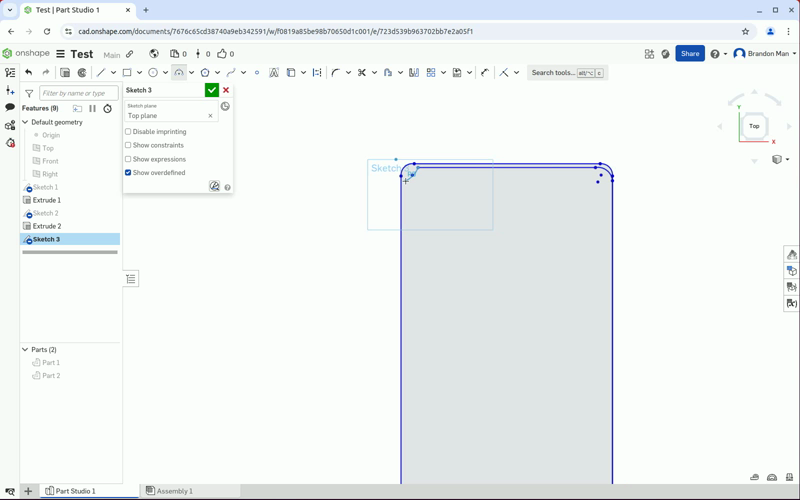
scroll(-6)
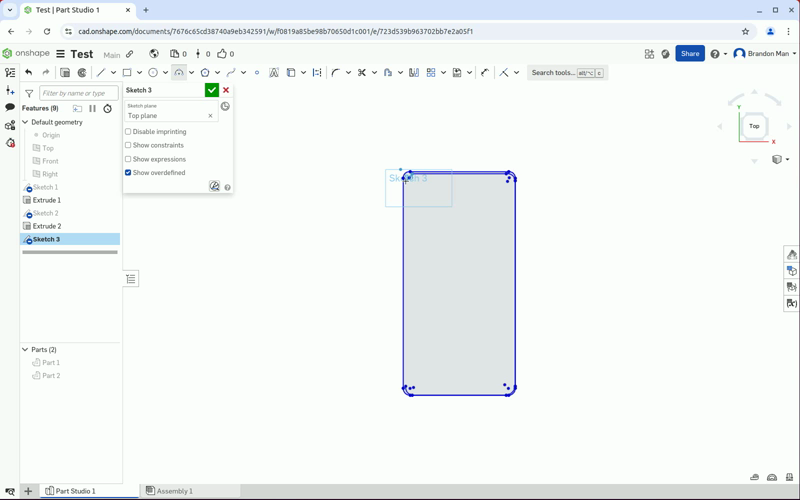
mouse_move(407, 175)
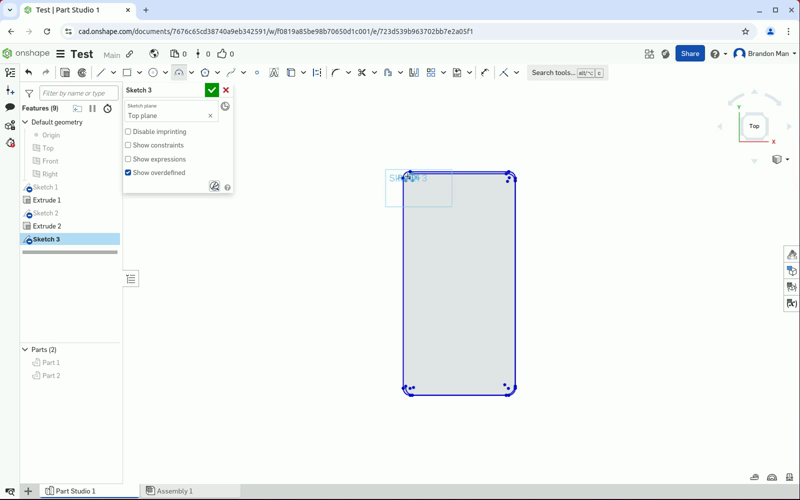
scroll(6)
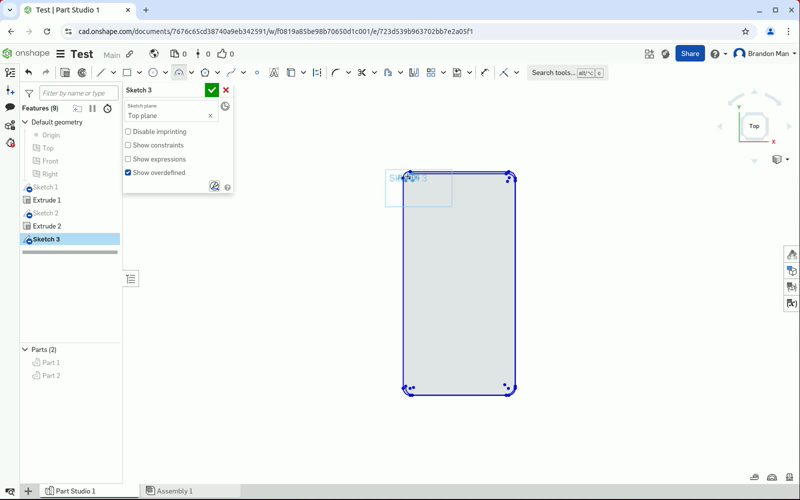
scroll(6)
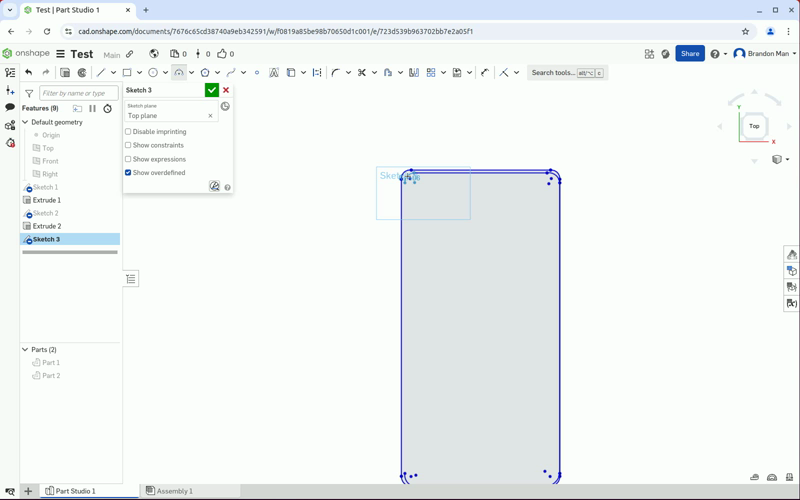
scroll(6)
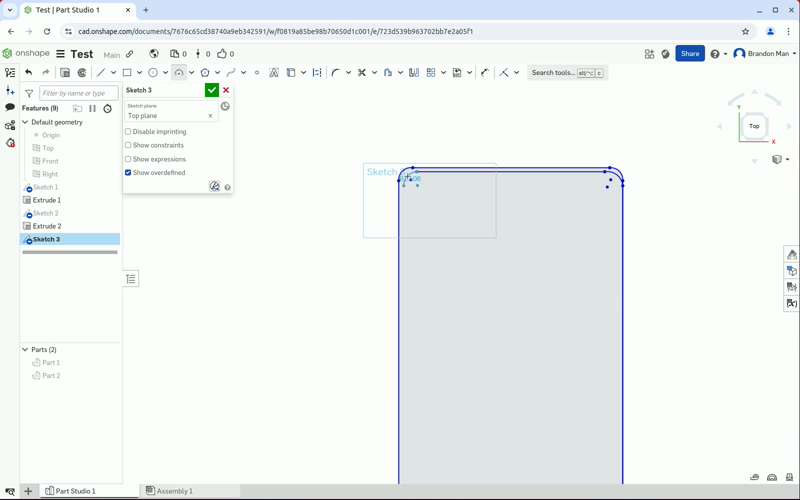
scroll(6)
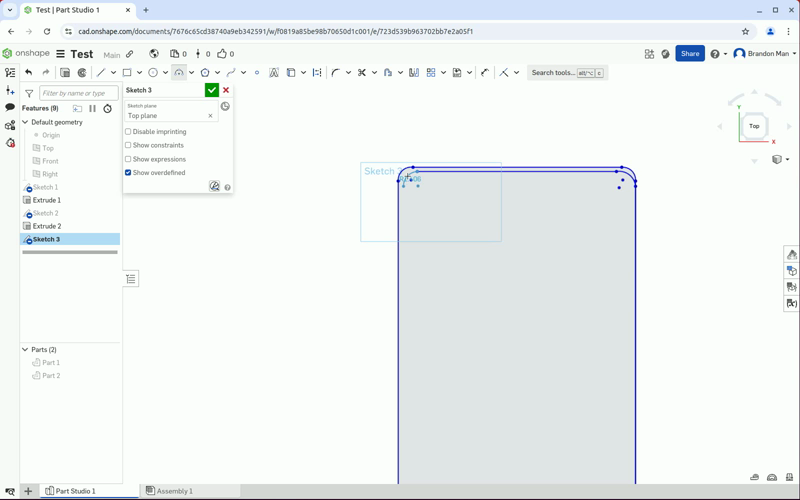
scroll(6)
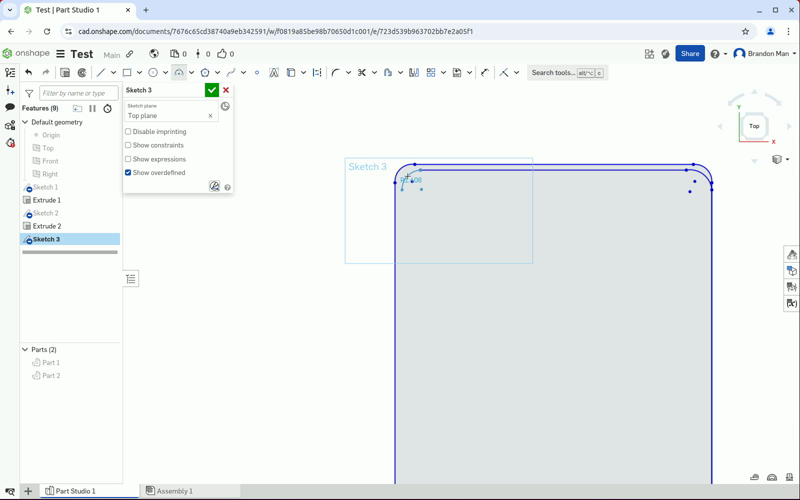
scroll(6)
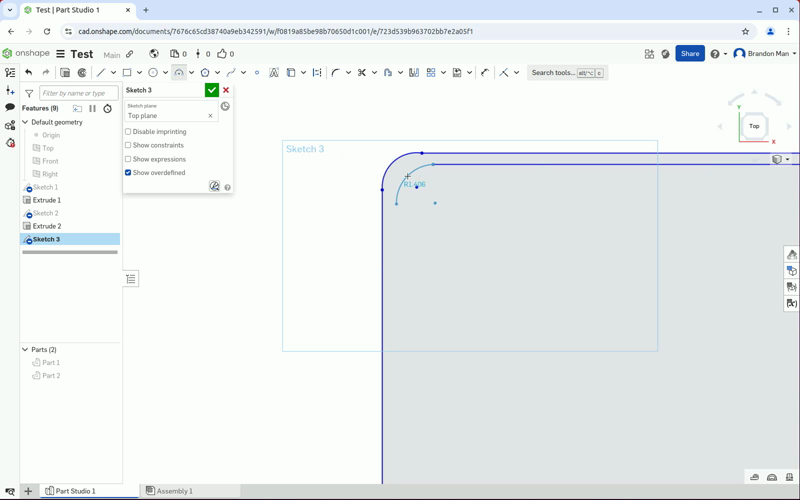
scroll(6)
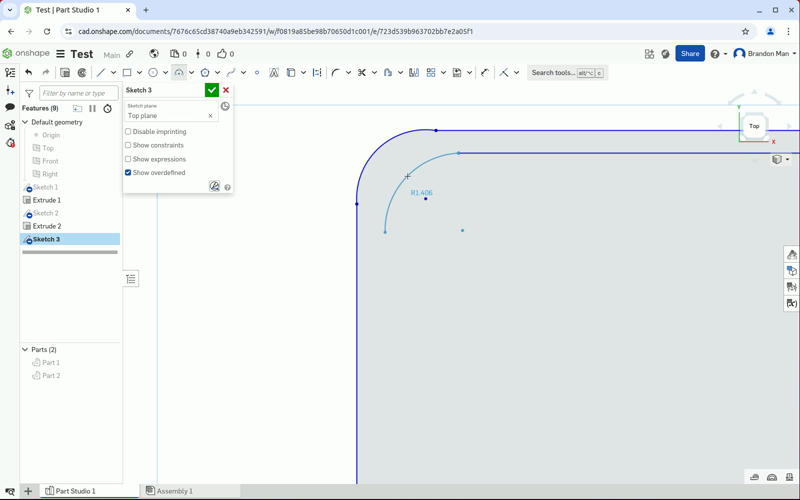
click(407, 175)
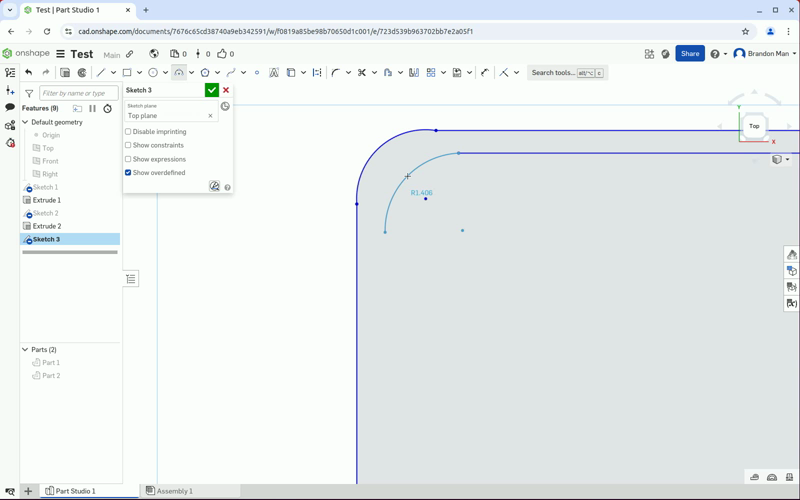
scroll(-6)
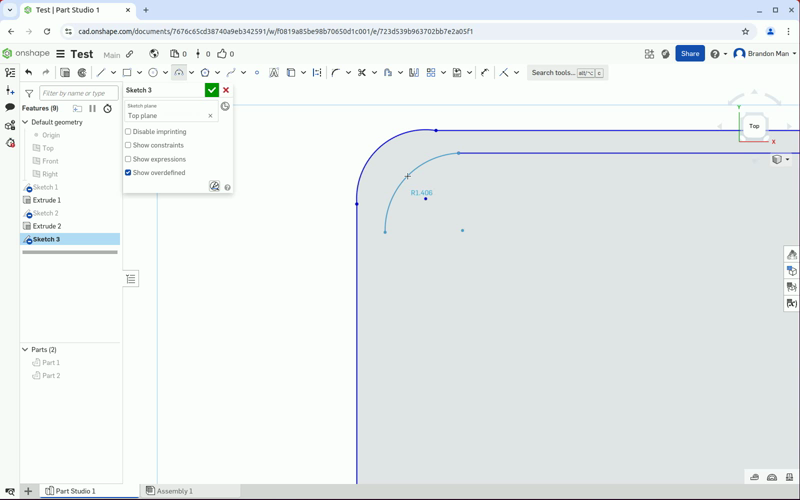
scroll(-6)
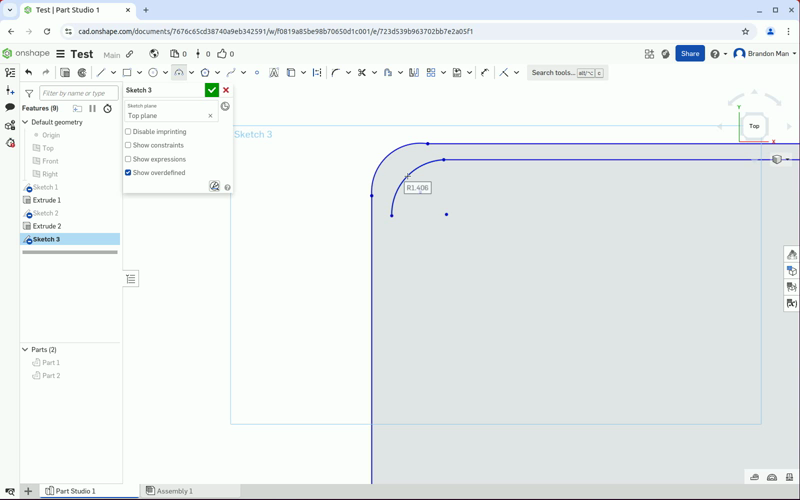
scroll(-6)
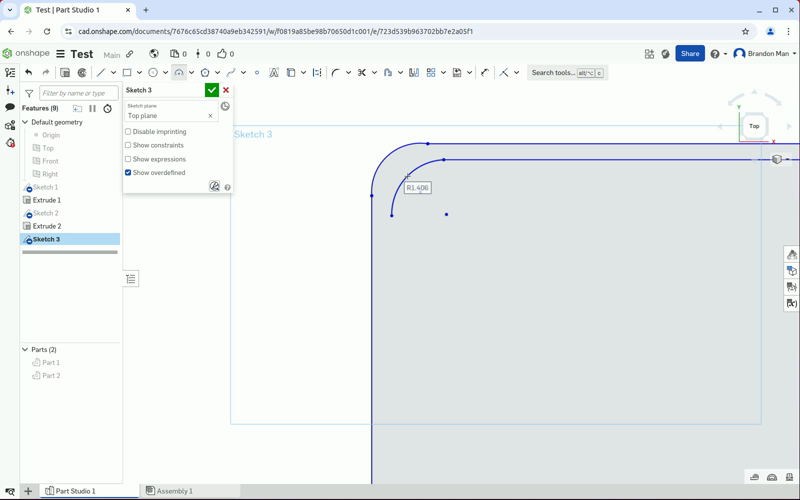
scroll(-6)
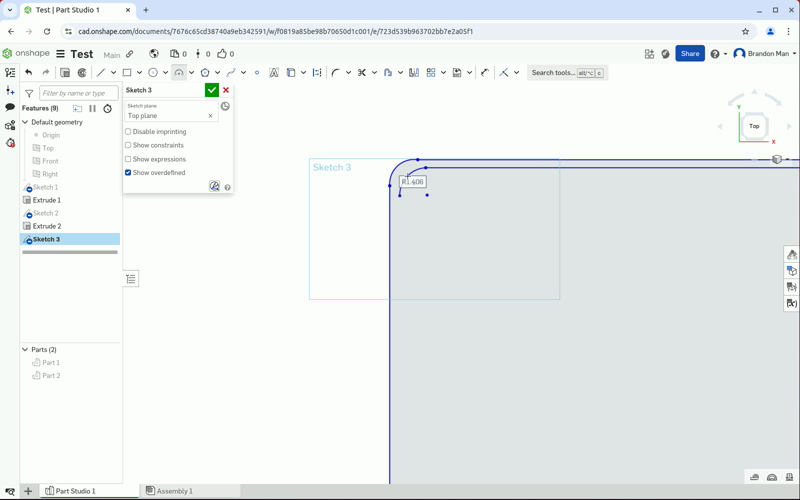
scroll(-6)
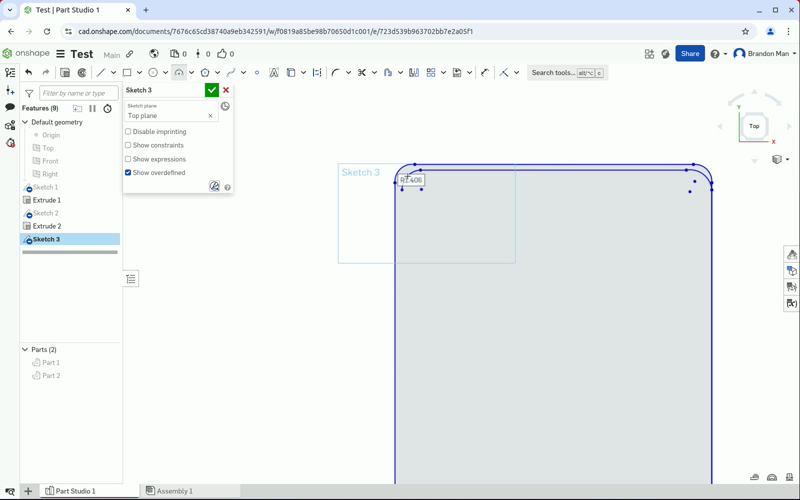
scroll(-6)
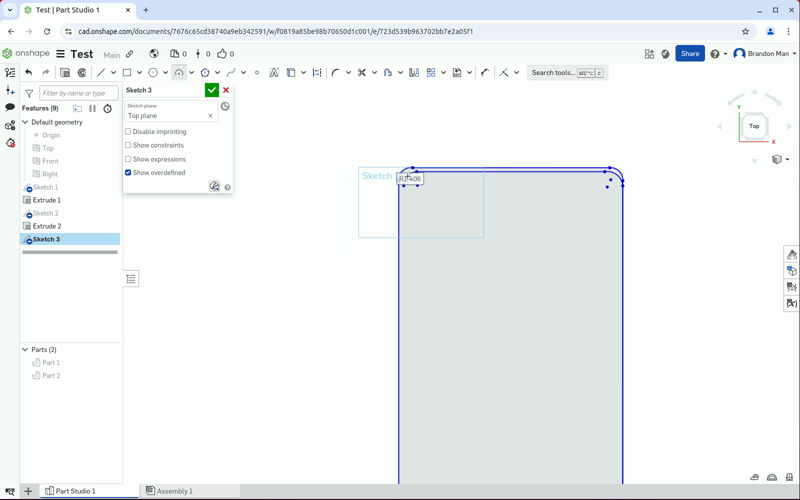
scroll(-6)
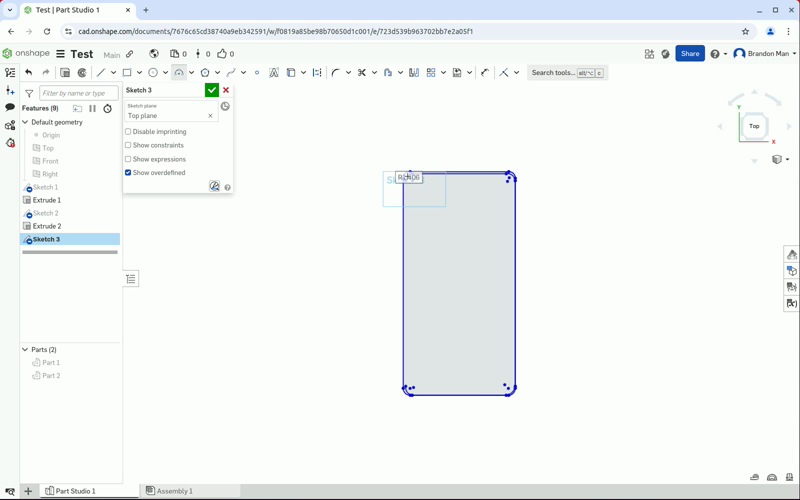
key_up(shift)
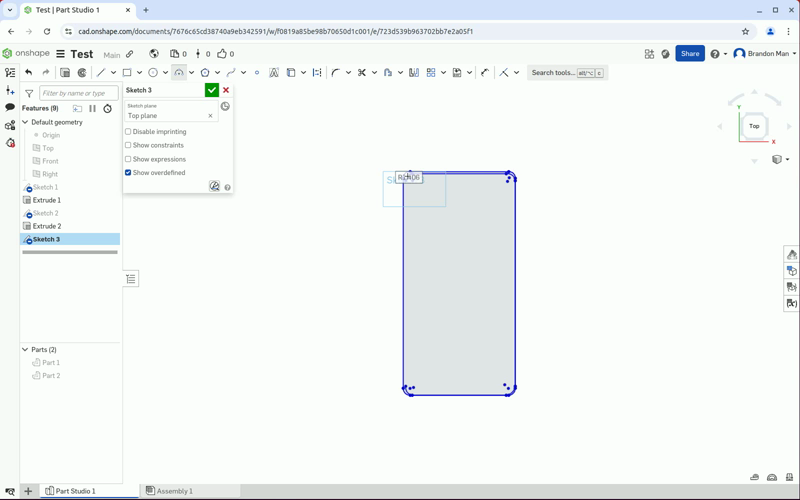
key(esc)
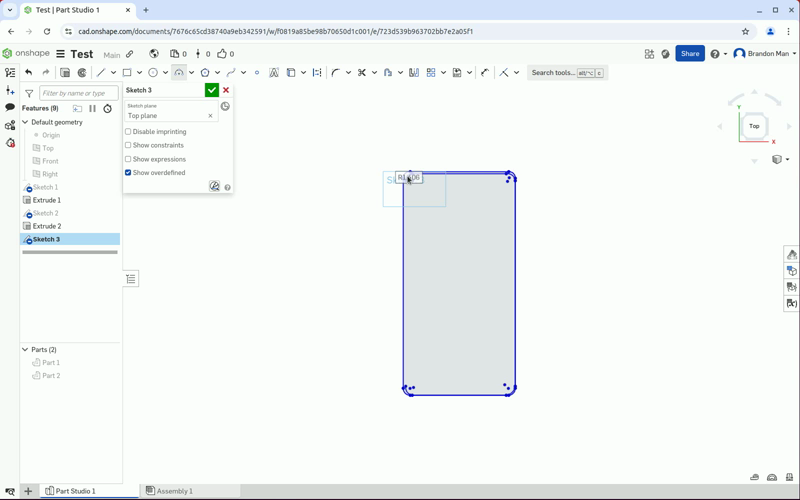
key(l)
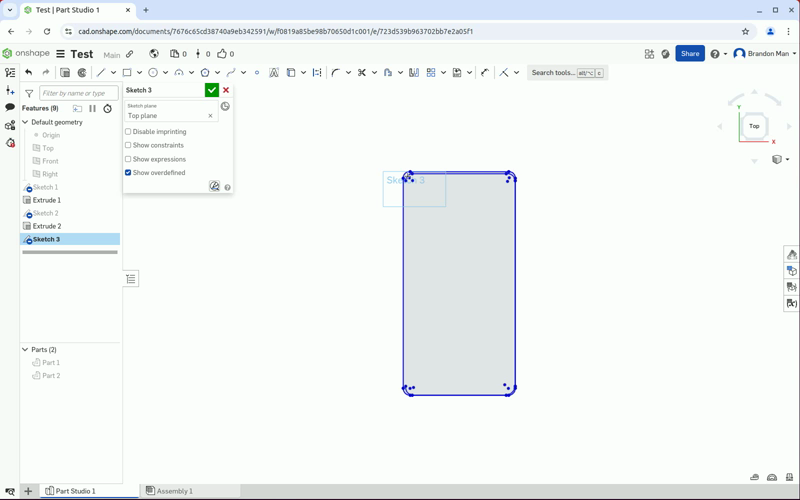
mouse_move(405, 180)
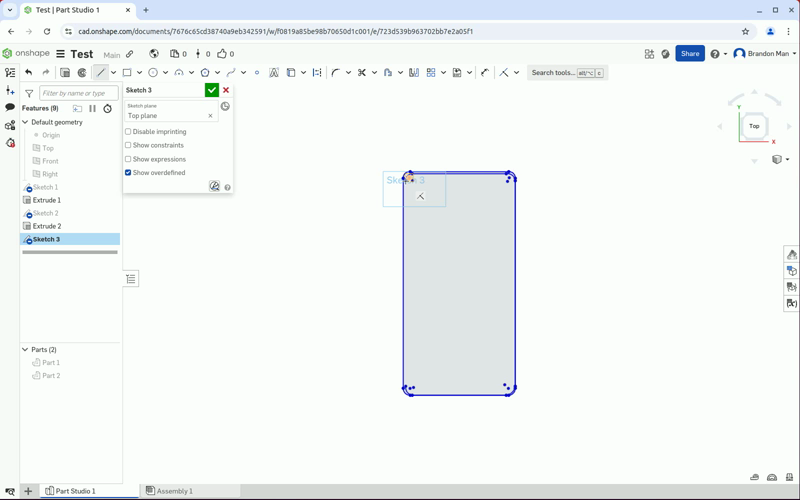
scroll(6)
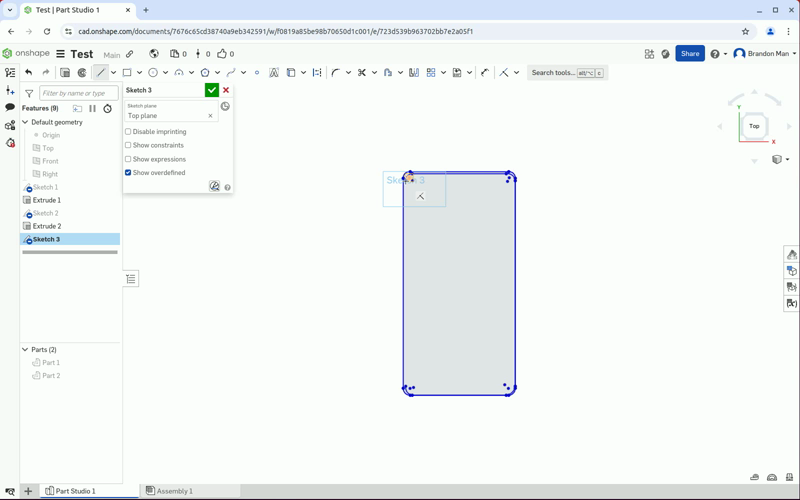
scroll(6)
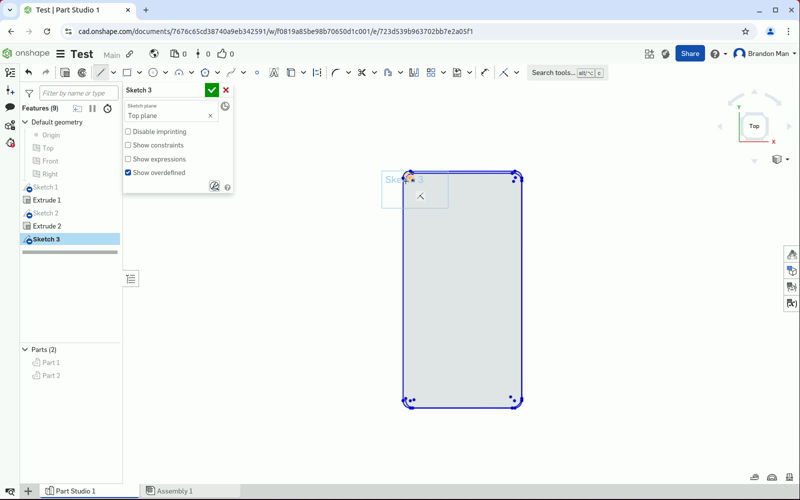
scroll(6)
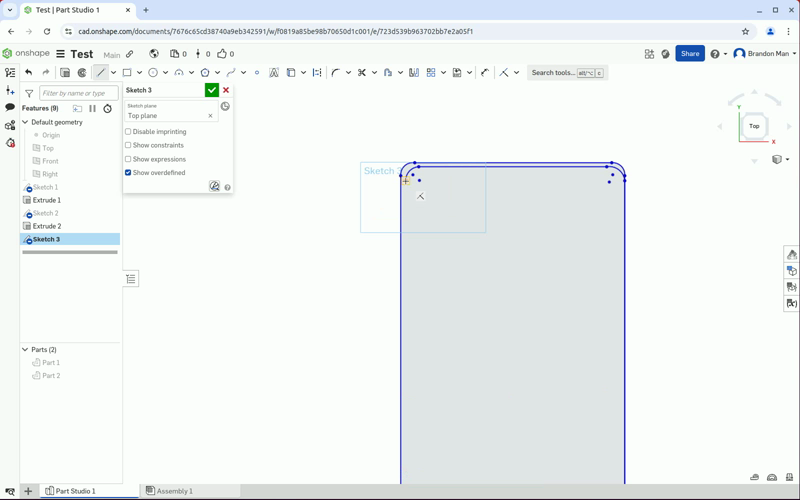
scroll(6)
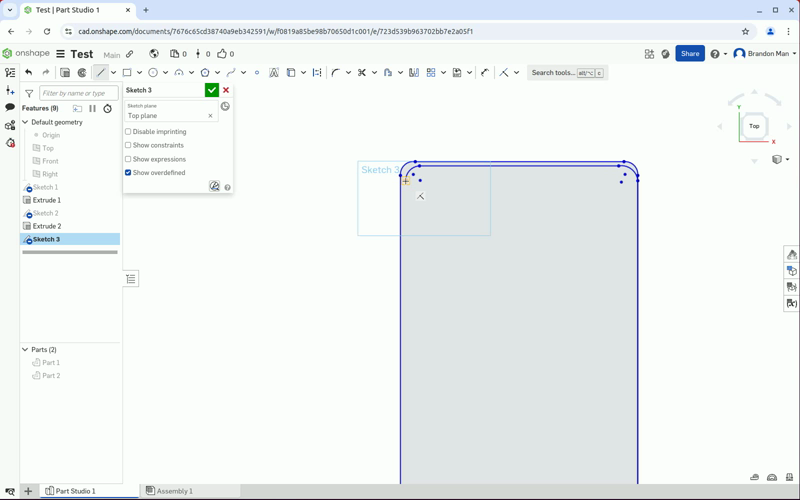
scroll(6)
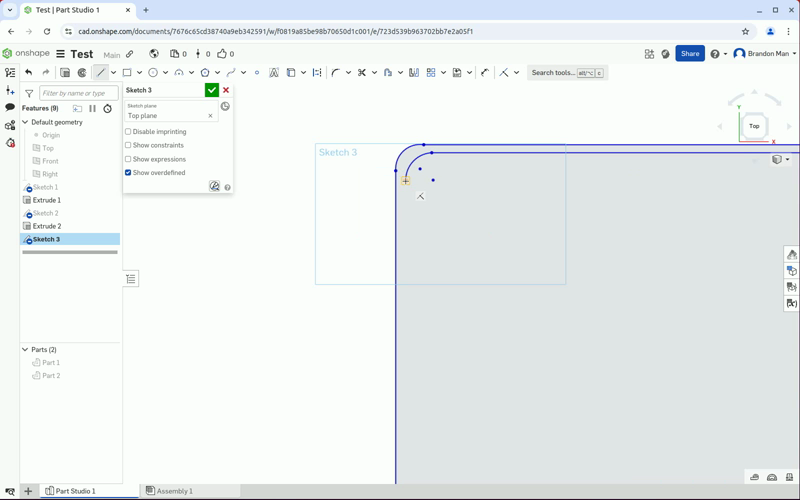
scroll(6)
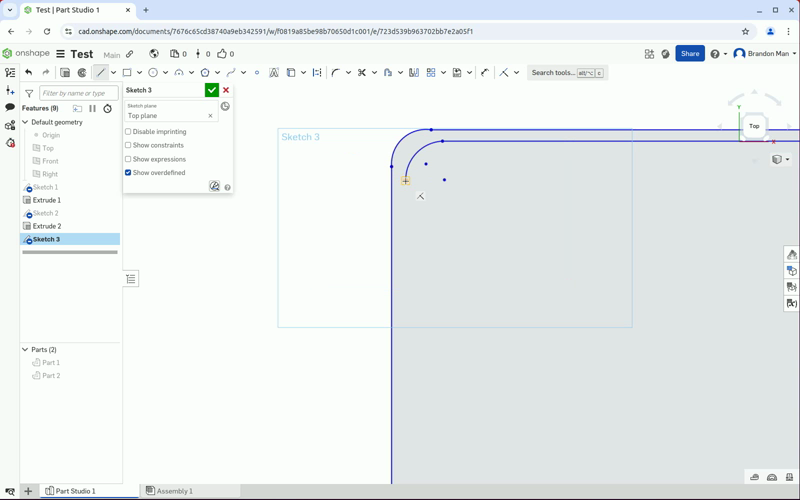
scroll(6)
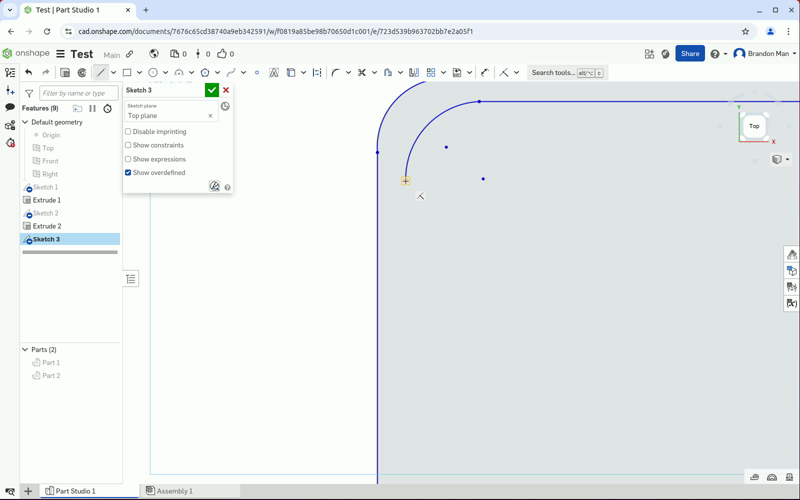
click(405, 180)
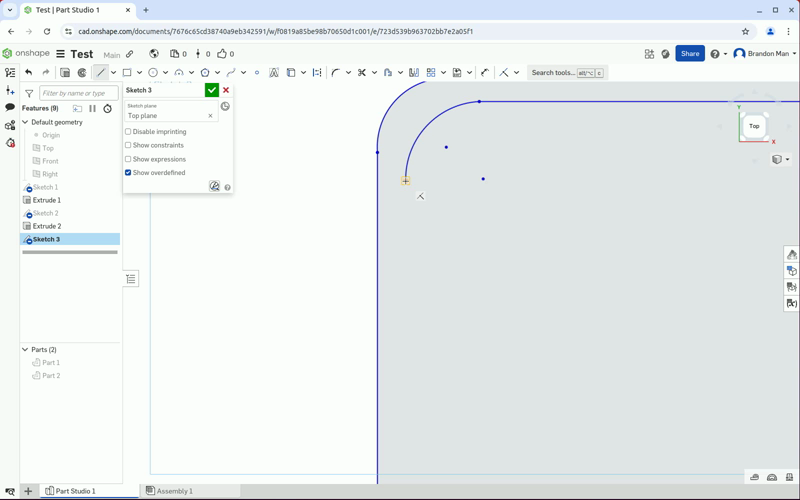
scroll(-6)
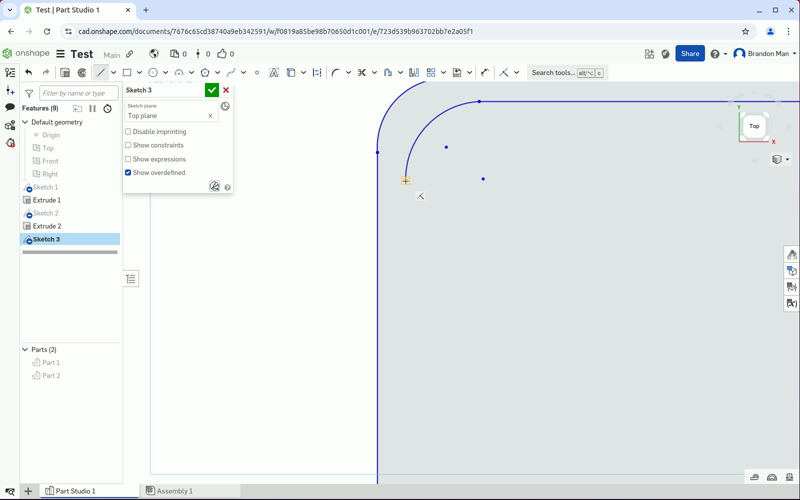
scroll(-6)
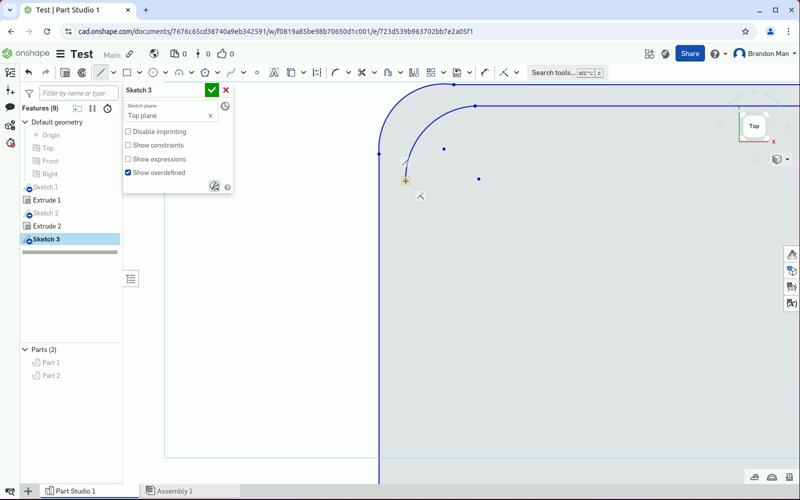
scroll(-6)
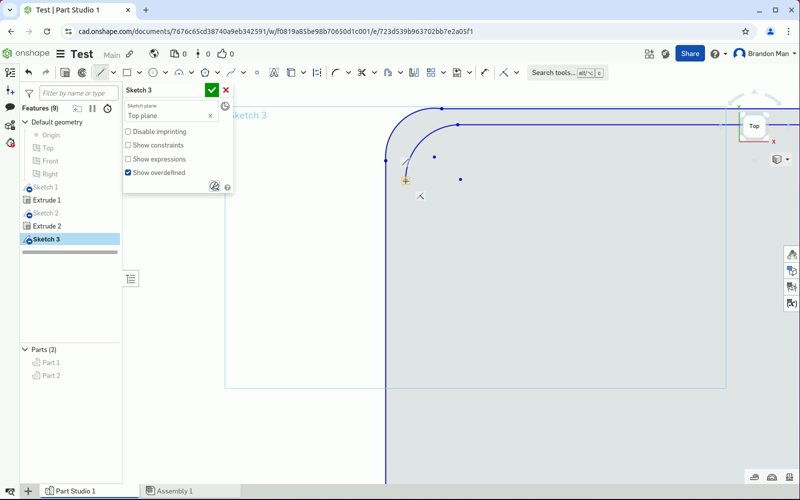
scroll(-6)
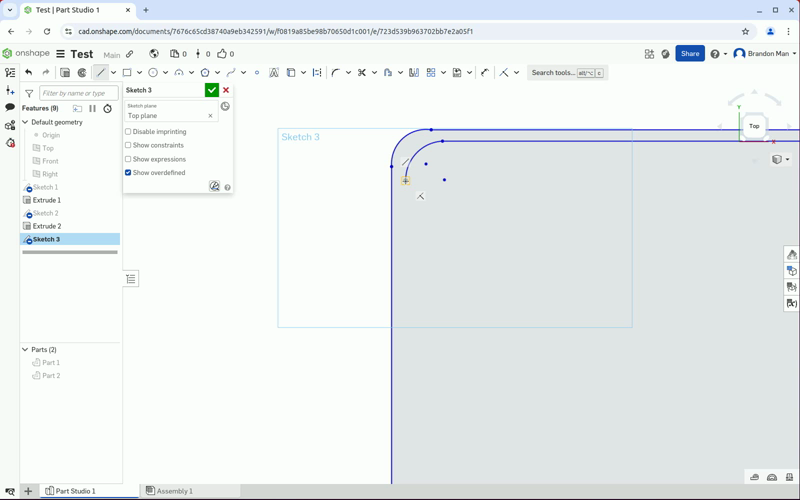
scroll(-6)
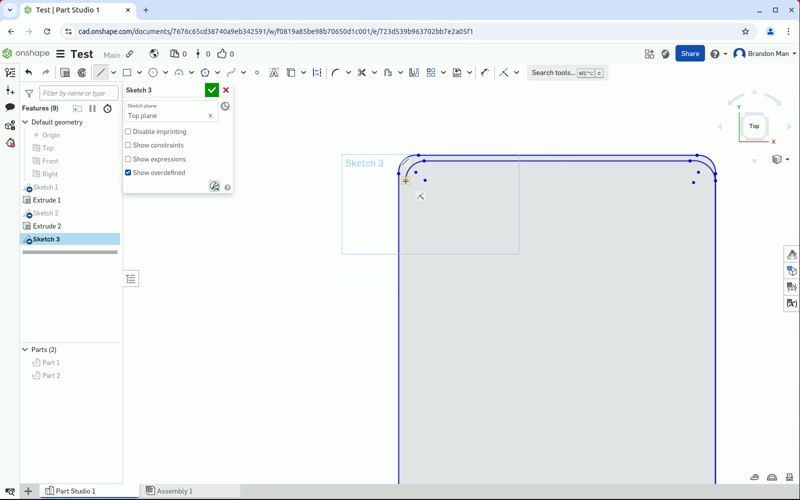
scroll(-6)
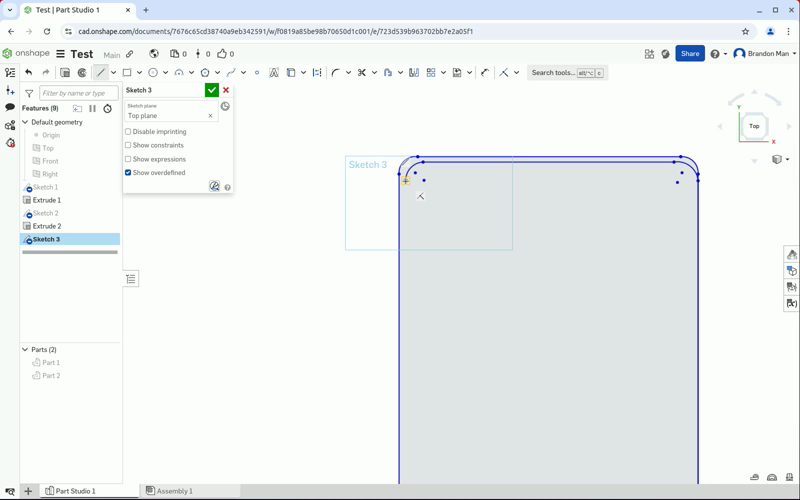
scroll(-6)
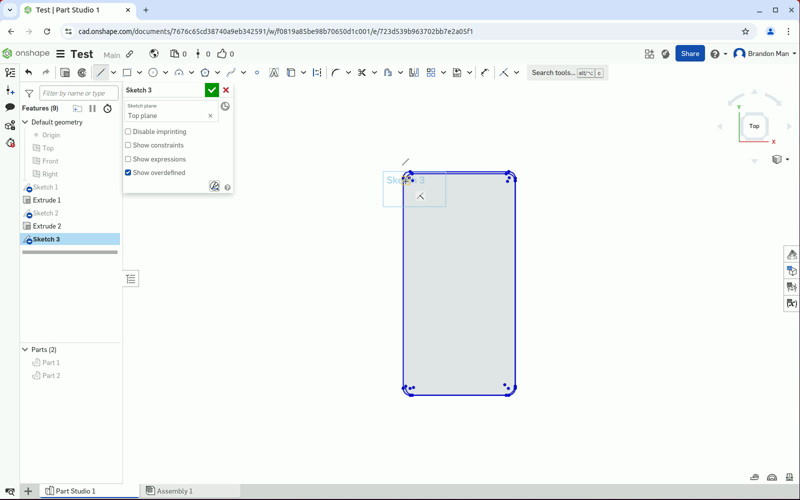
key_down(shift)
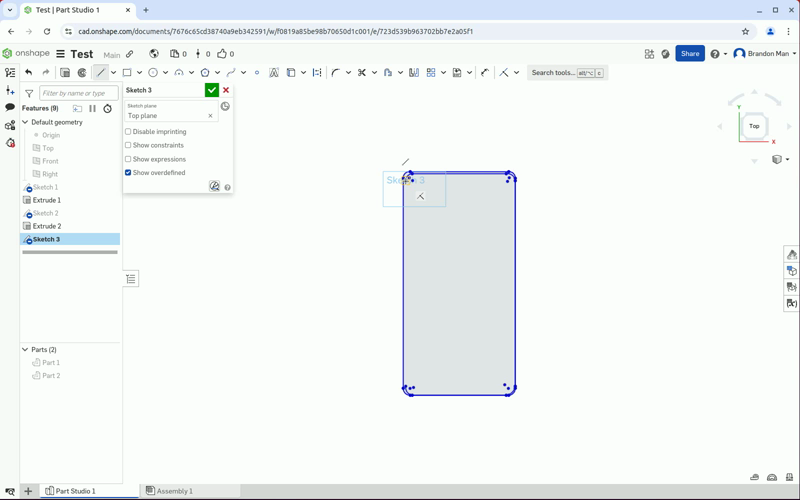
mouse_move(405, 386)
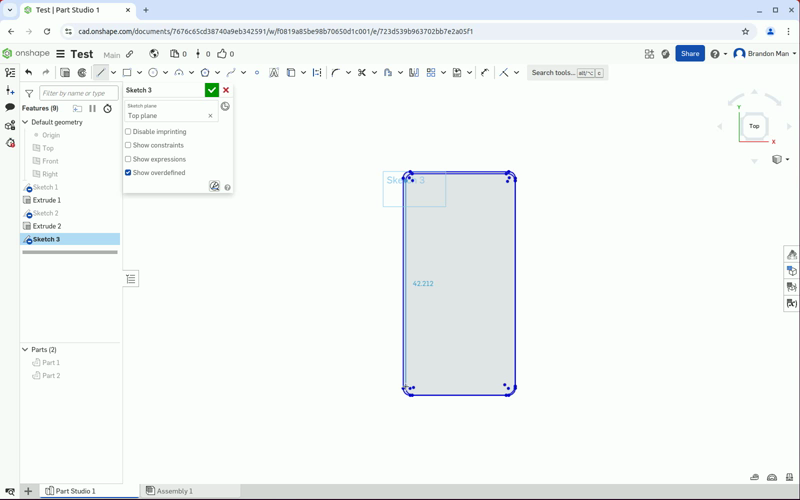
scroll(6)
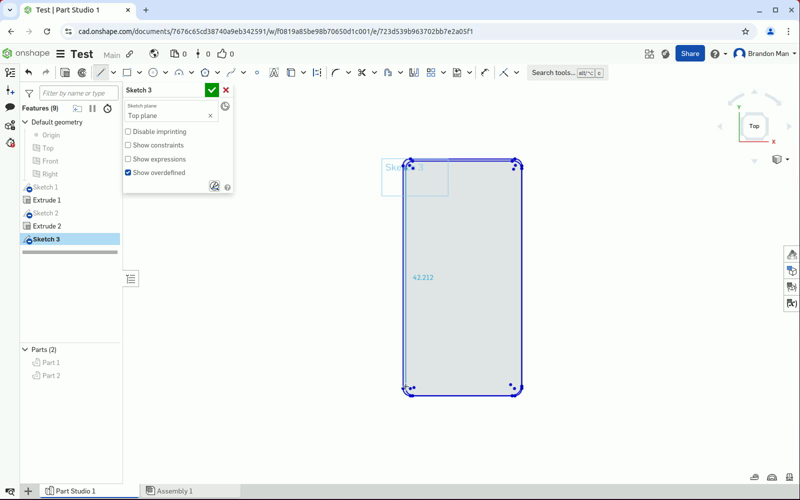
scroll(6)
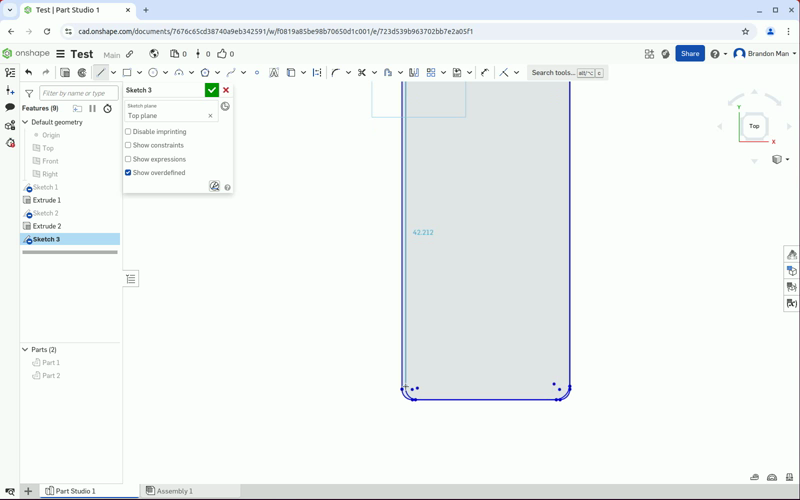
scroll(6)
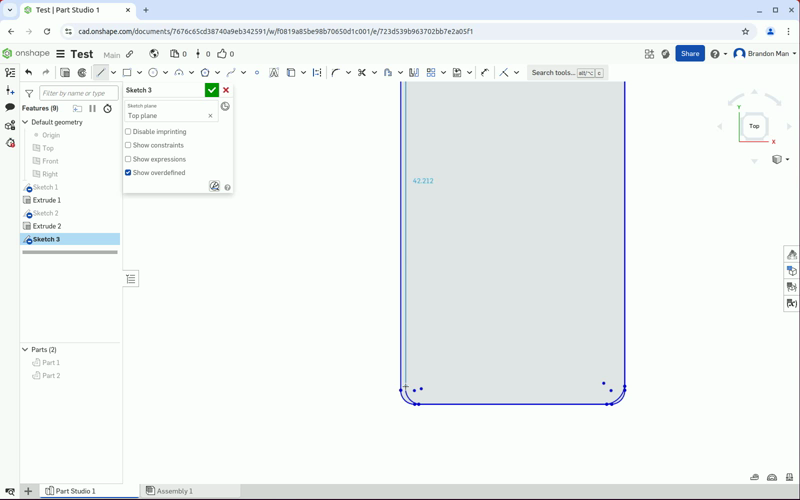
scroll(6)
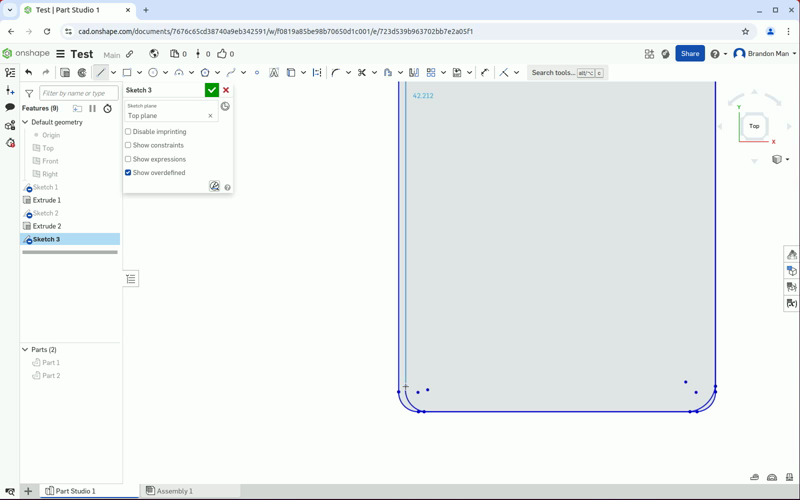
scroll(6)
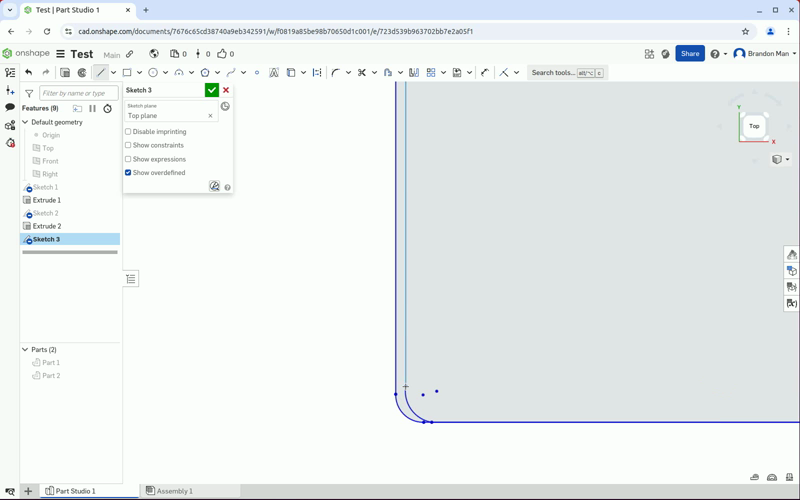
scroll(6)
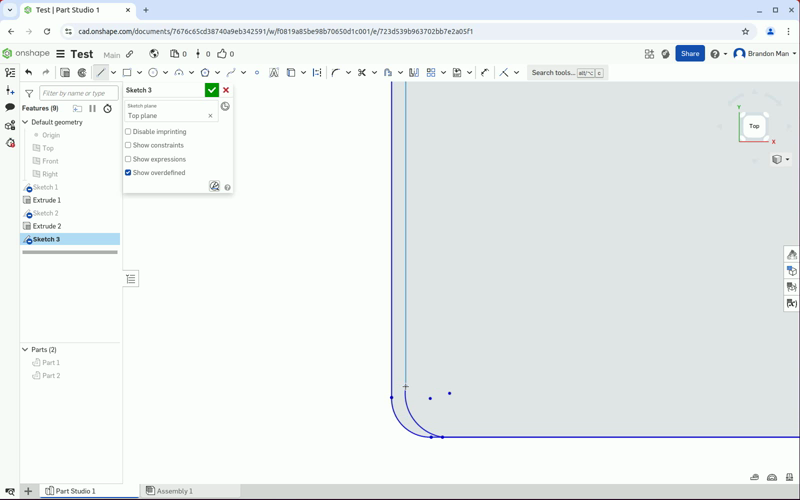
scroll(6)
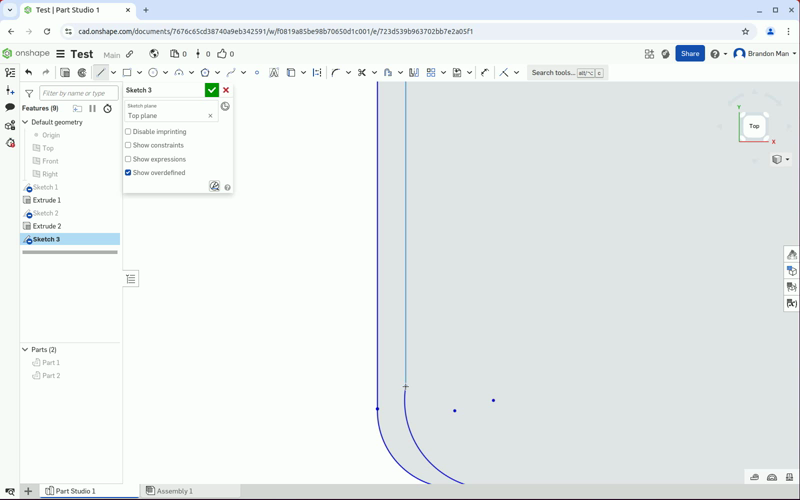
key_up(shift)
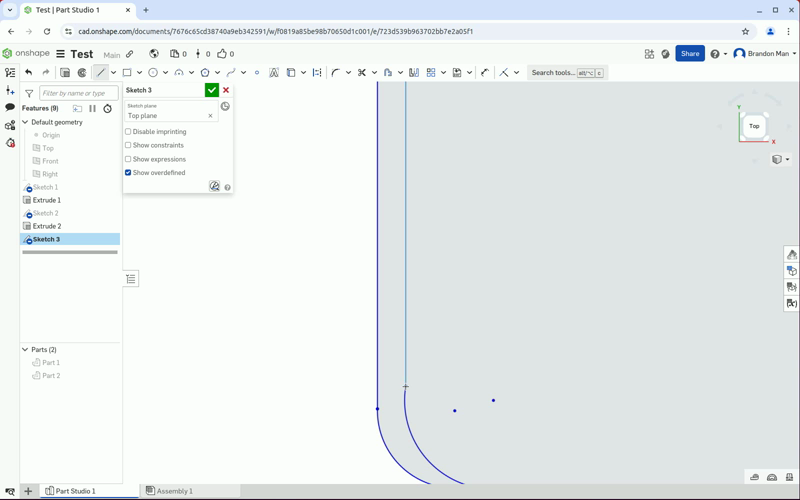
click(405, 386)
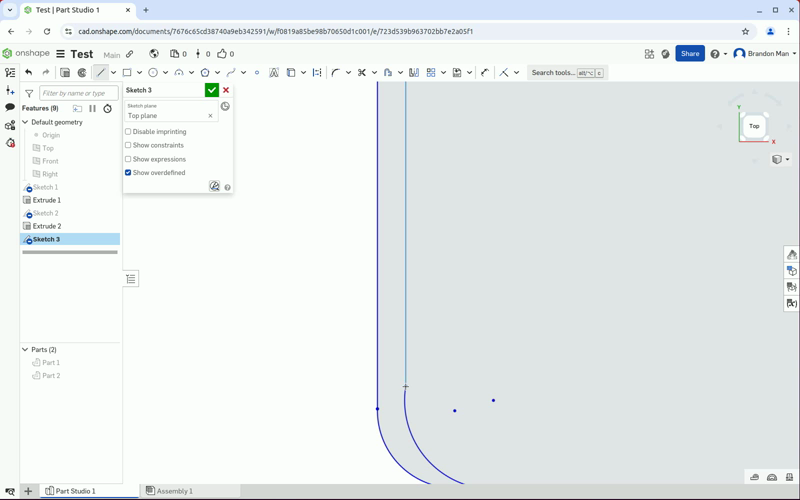
scroll(-6)
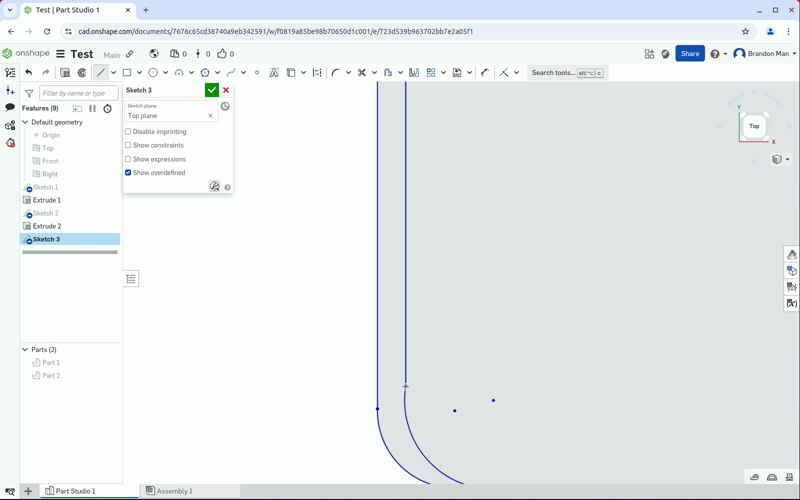
scroll(-6)
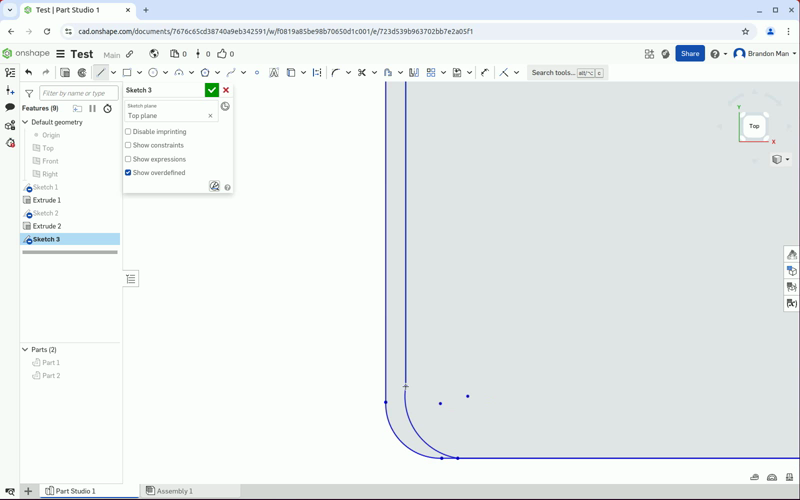
scroll(-6)
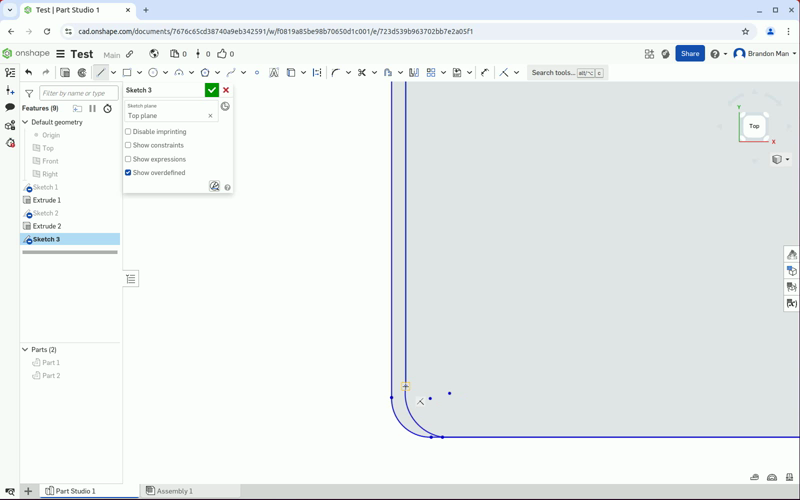
scroll(-6)
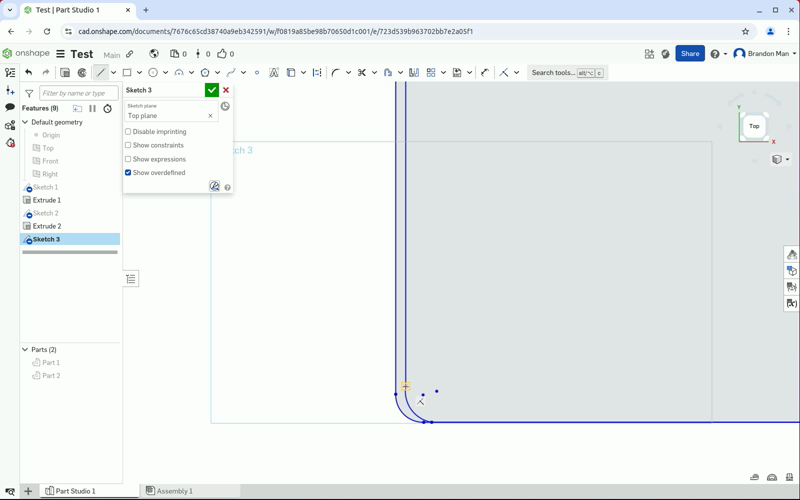
scroll(-6)
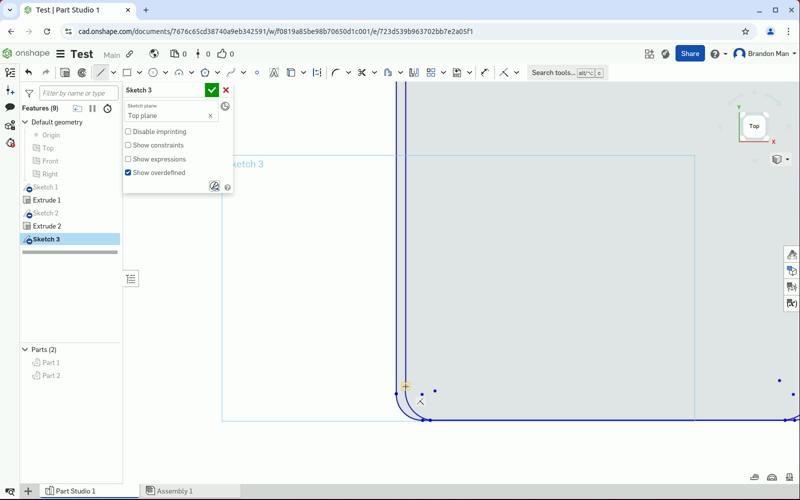
scroll(-6)
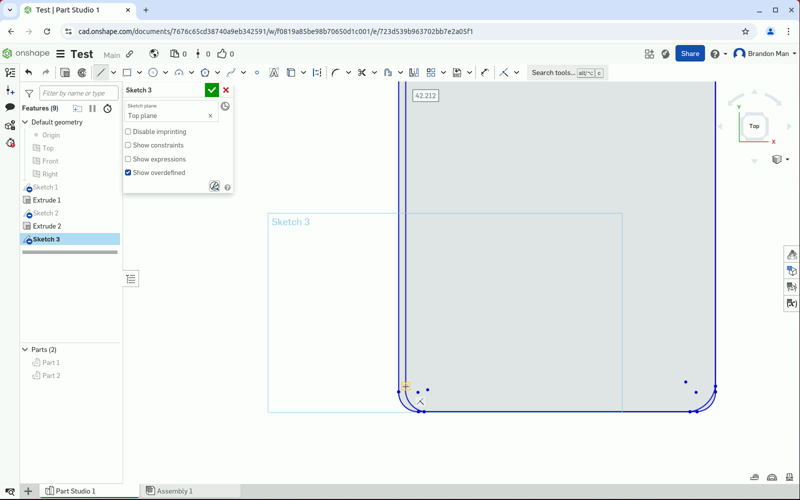
scroll(-6)
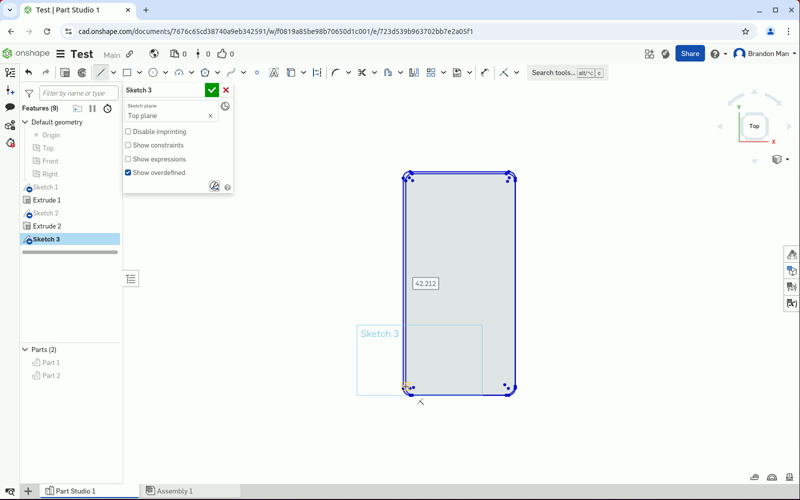
key(esc)
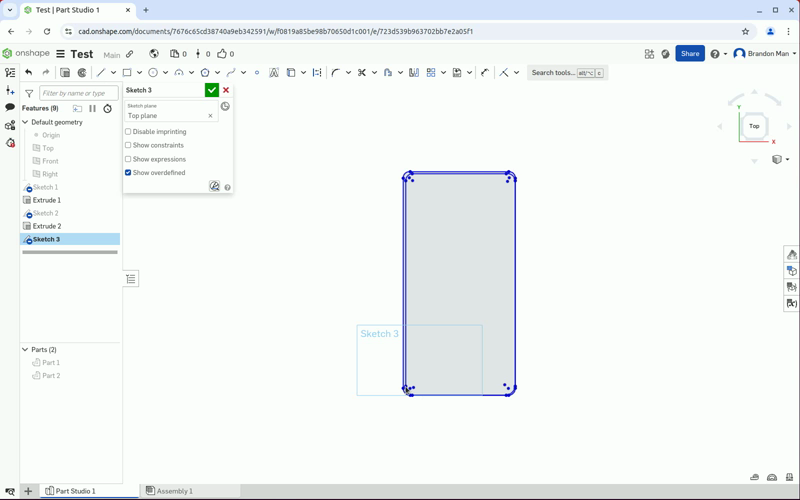
mouse_move(404, 315)
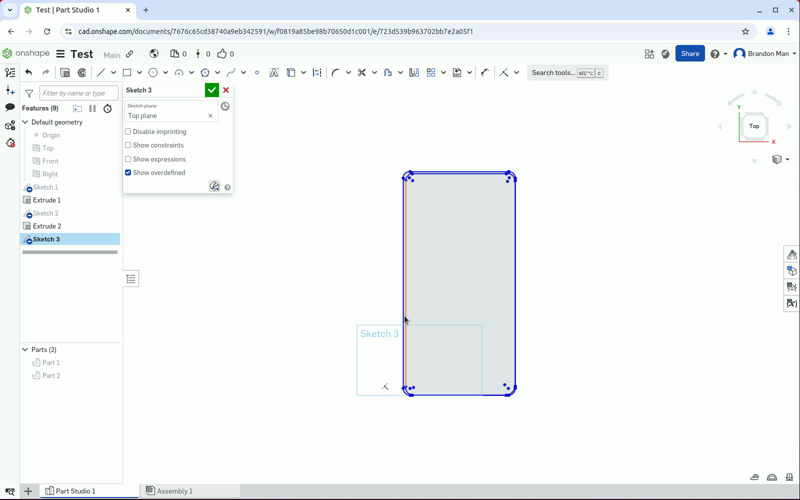
scroll(6)
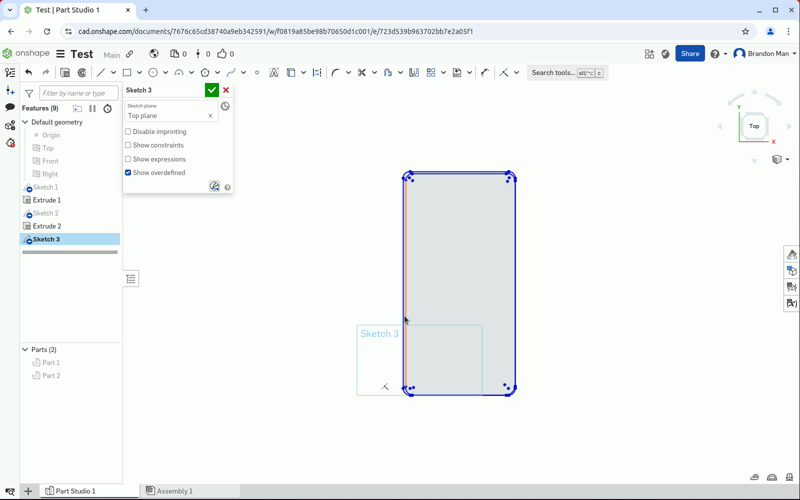
scroll(6)
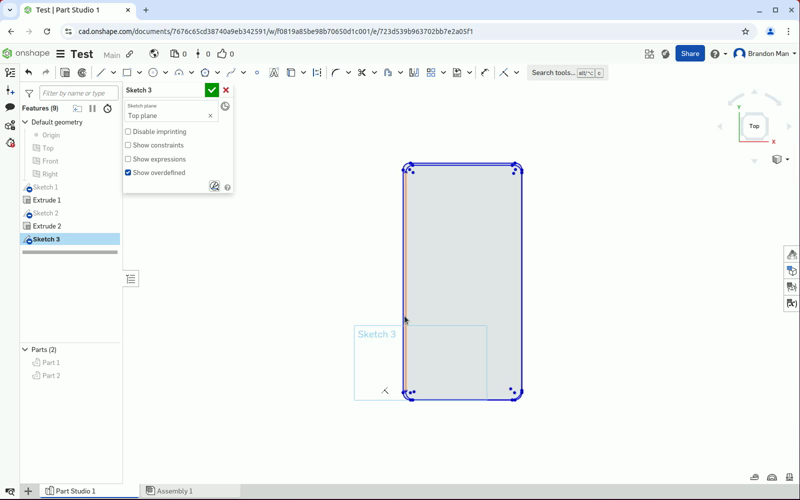
scroll(6)
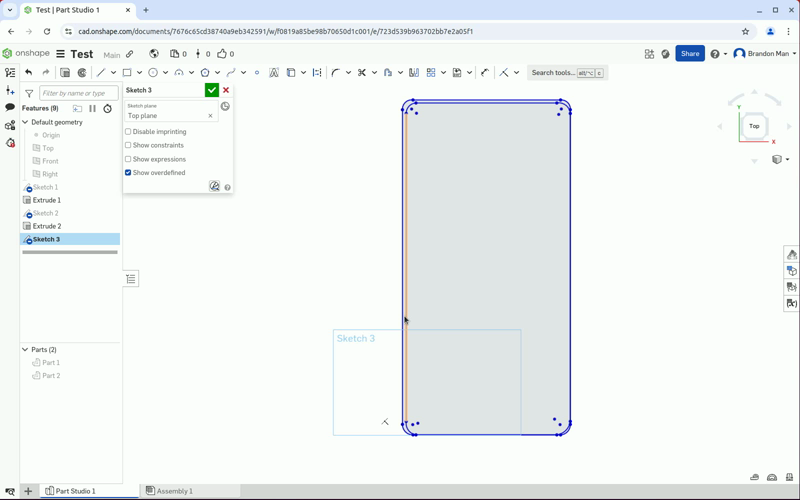
scroll(6)
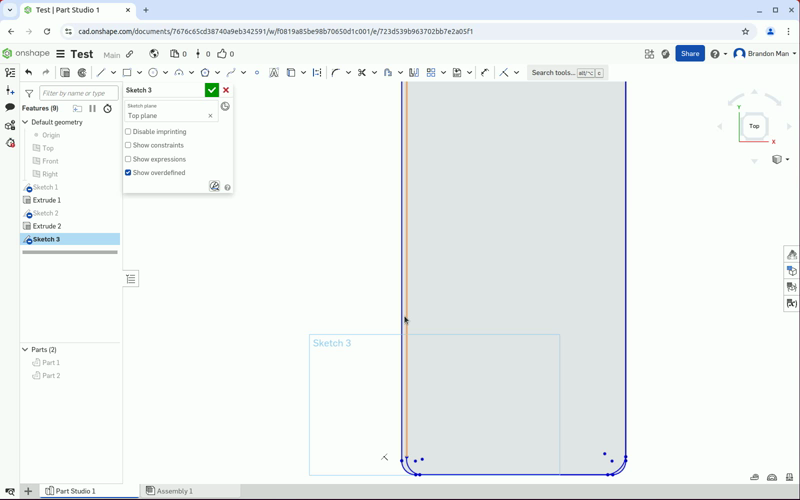
scroll(6)
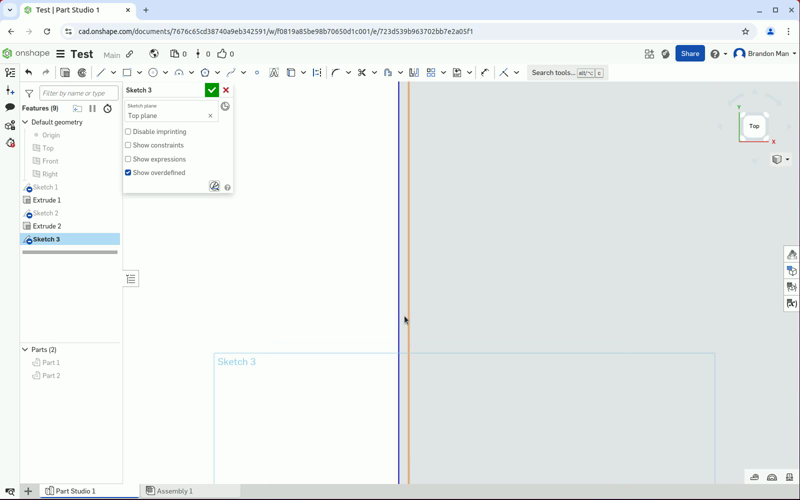
scroll(6)
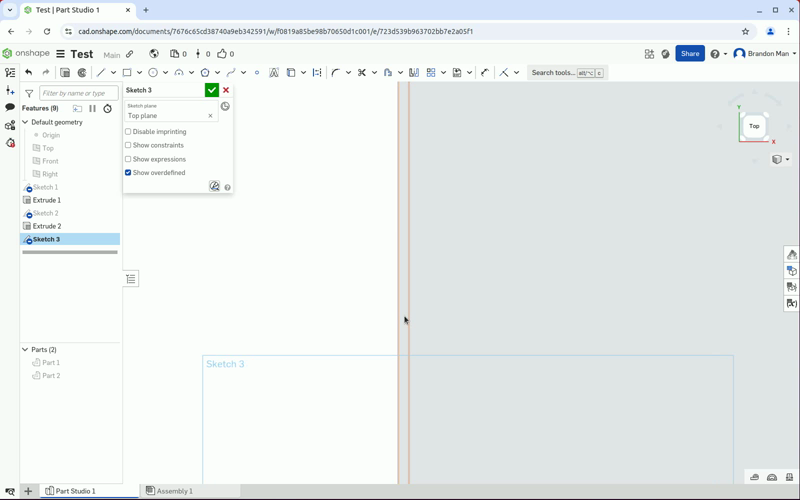
scroll(6)
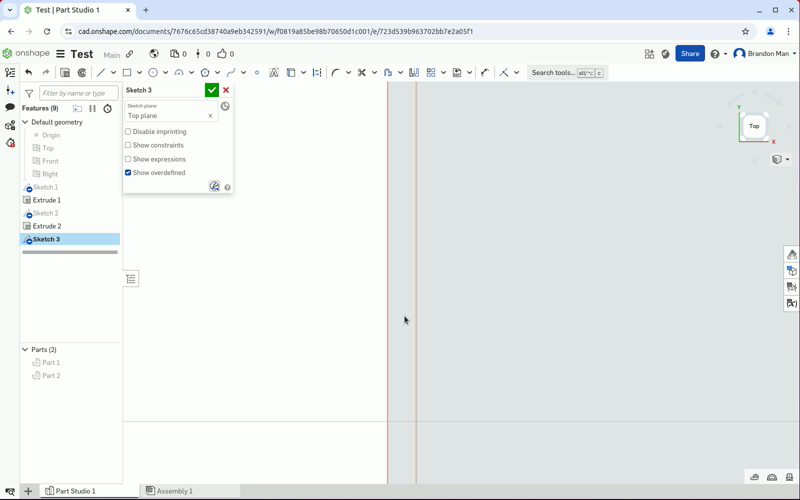
click(404, 315)
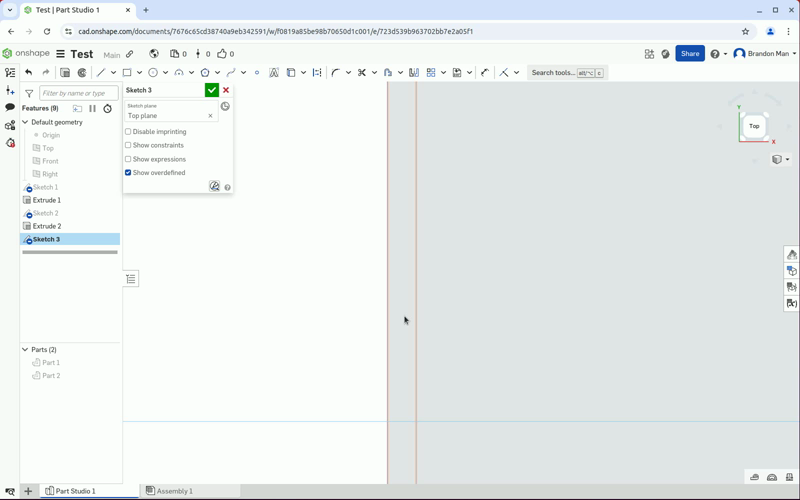
scroll(-6)
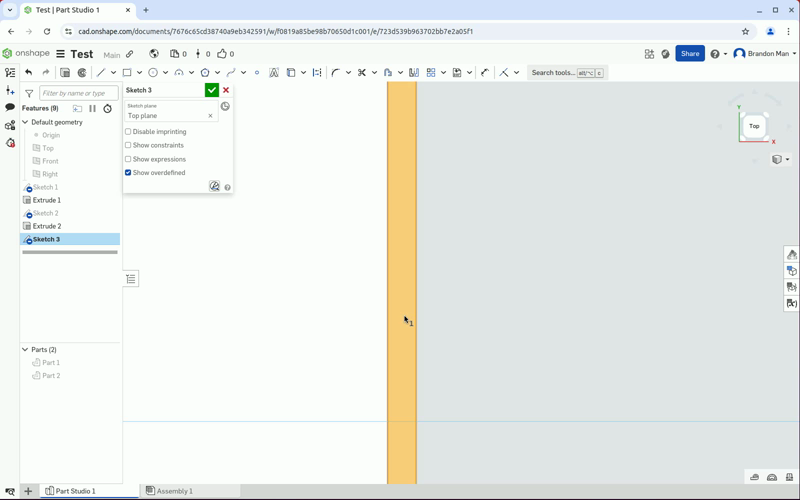
scroll(-6)
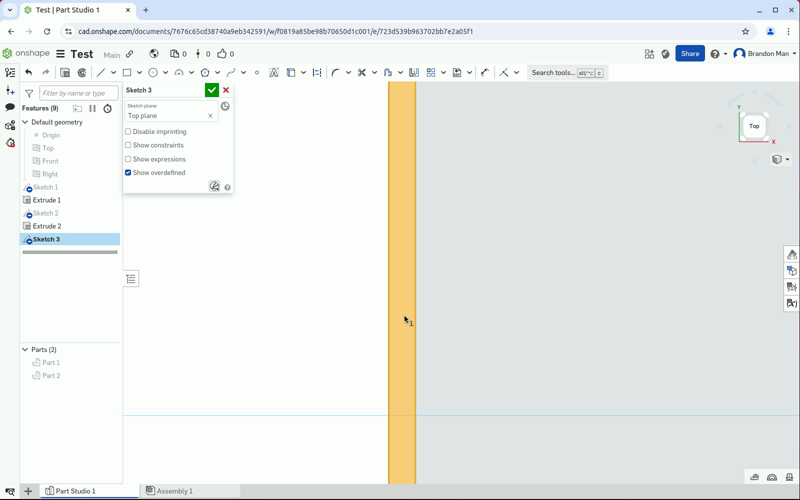
scroll(-6)
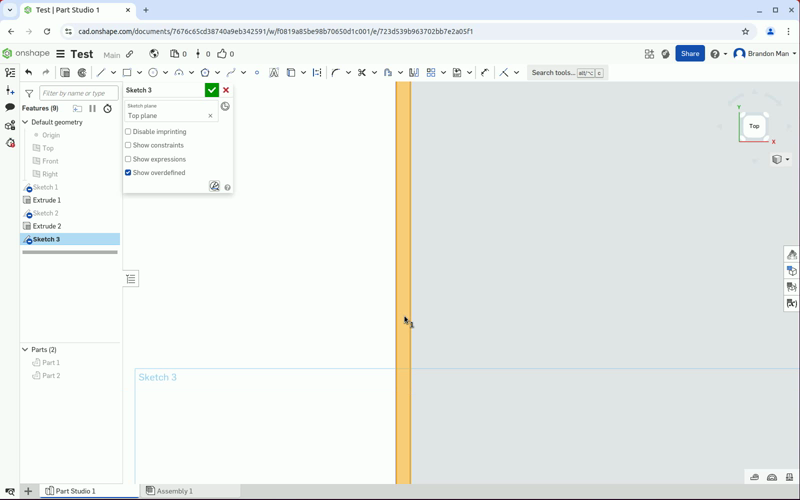
scroll(-6)
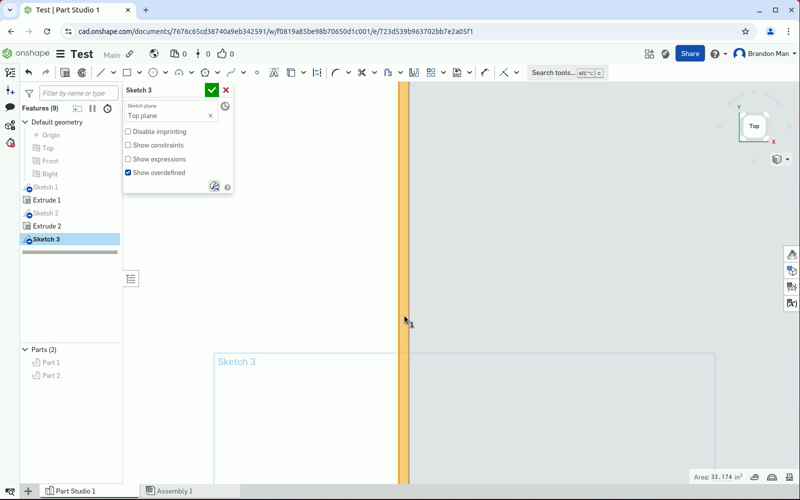
scroll(-6)
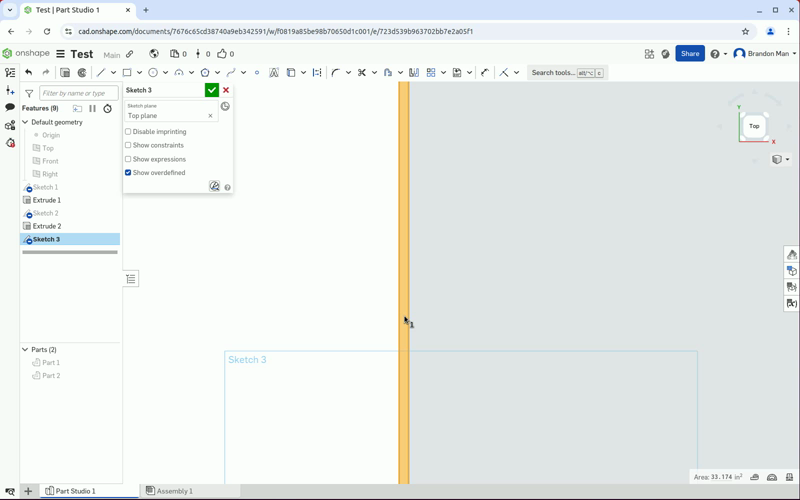
scroll(-6)
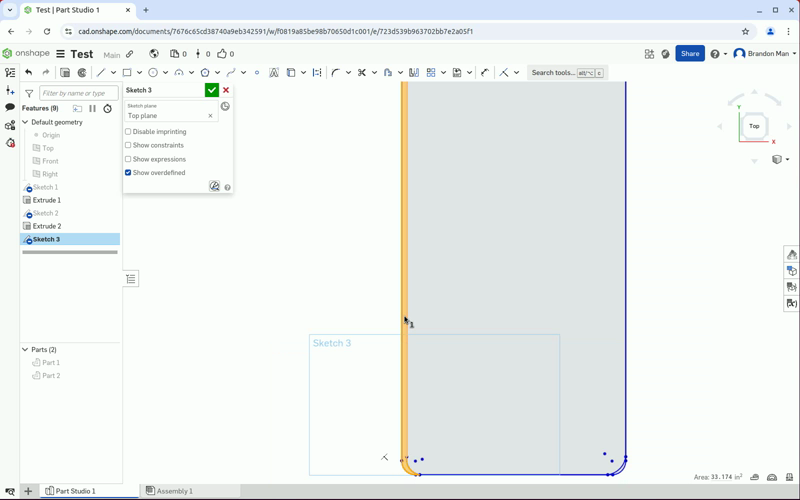
scroll(-6)
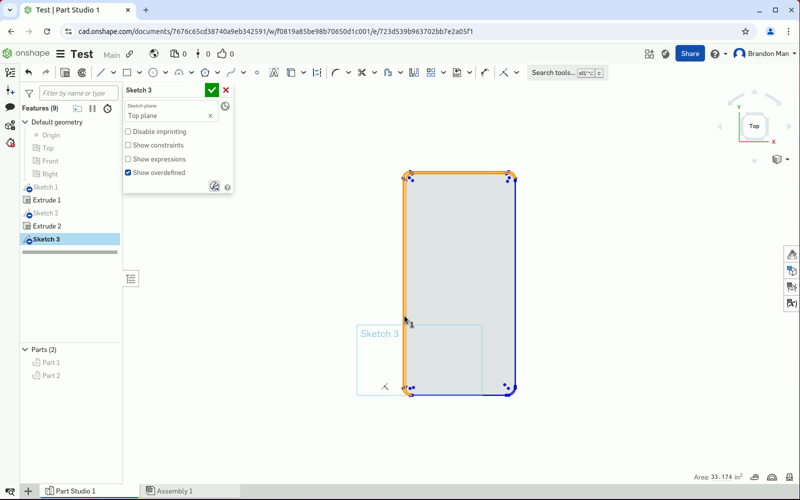
mouse_move(73, 352)
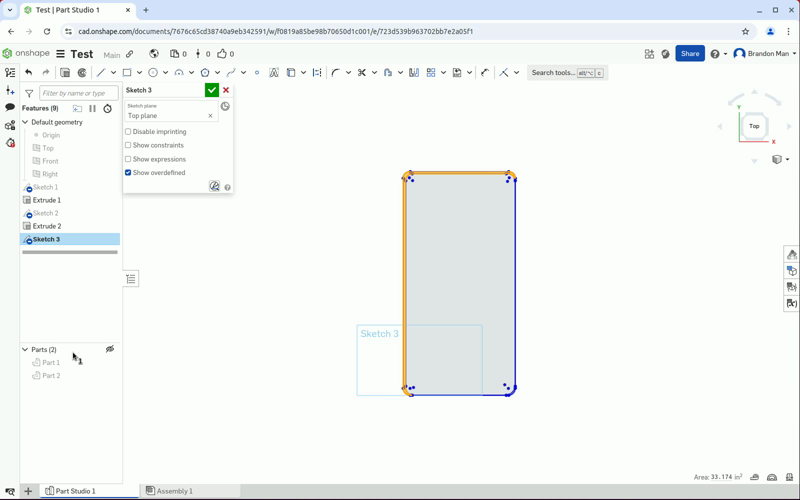
key(shift+y)
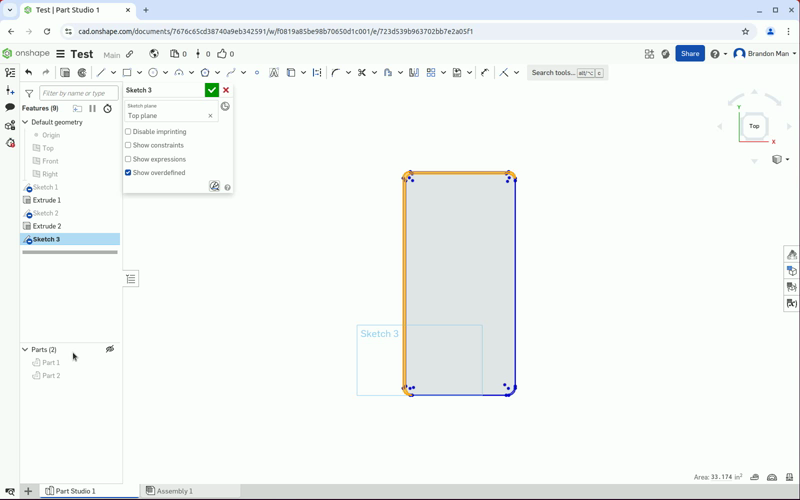
key(shift+e)
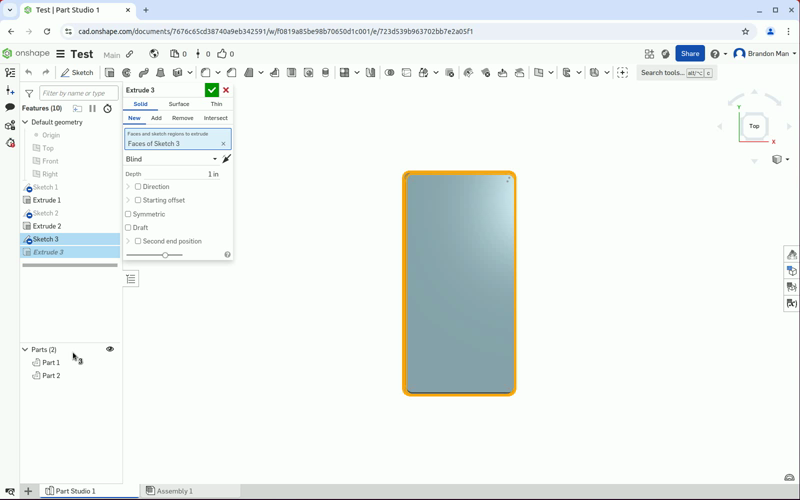
mouse_move(143, 106)
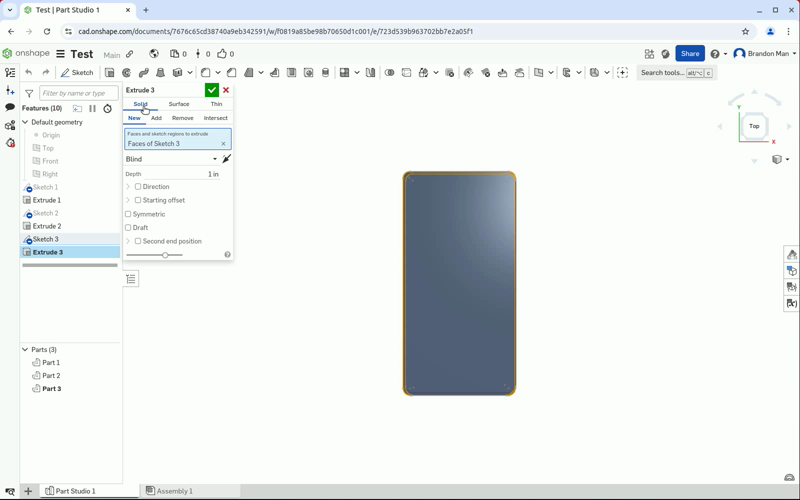
click(143, 106)
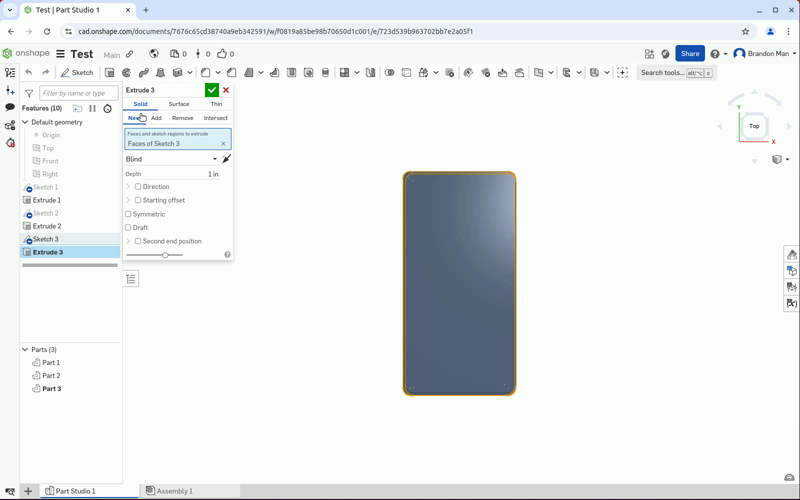
mouse_move(137, 120)
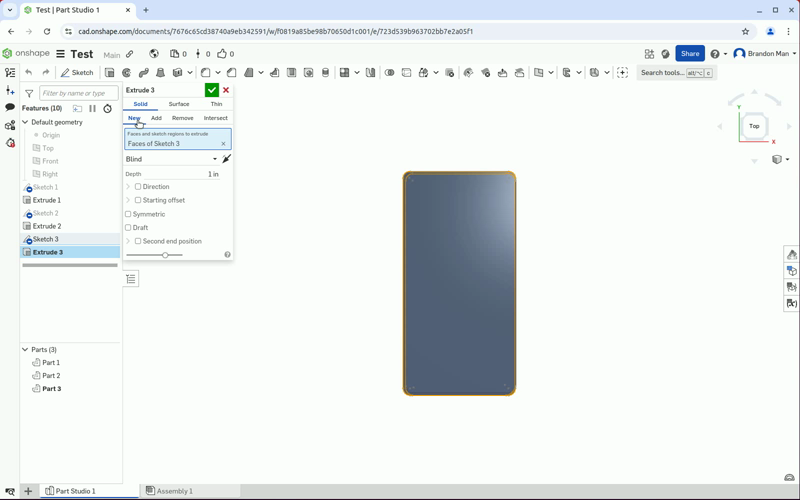
click(137, 120)
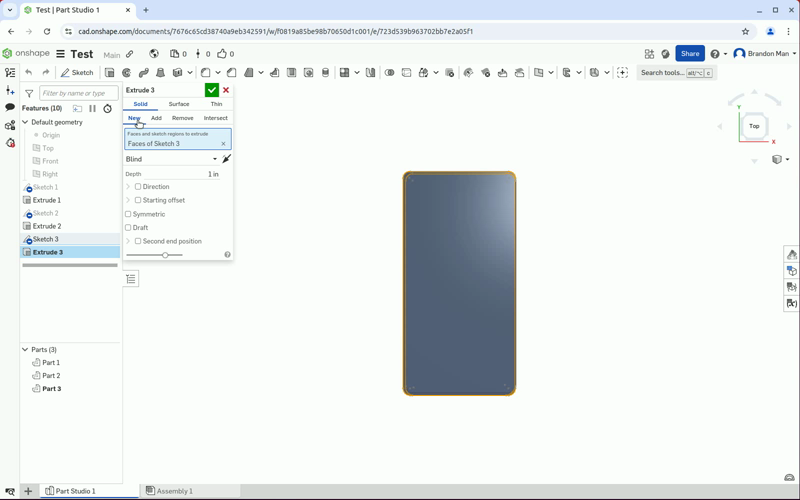
key(tab, 4)
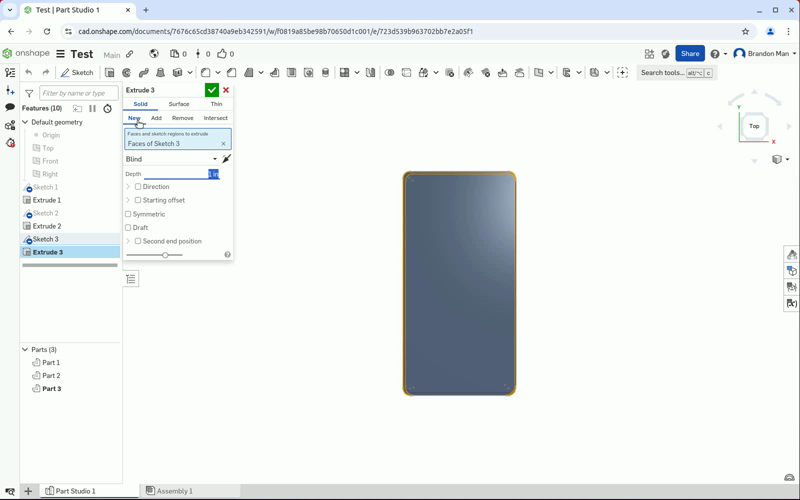
text(2.889)
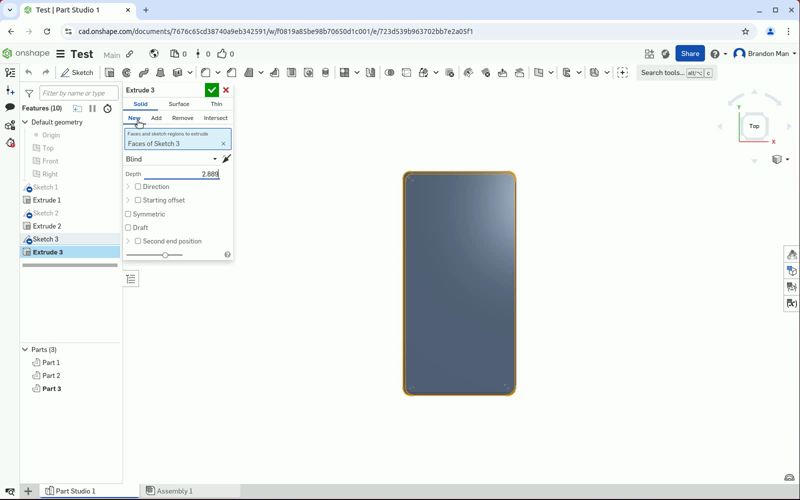
key(enter)
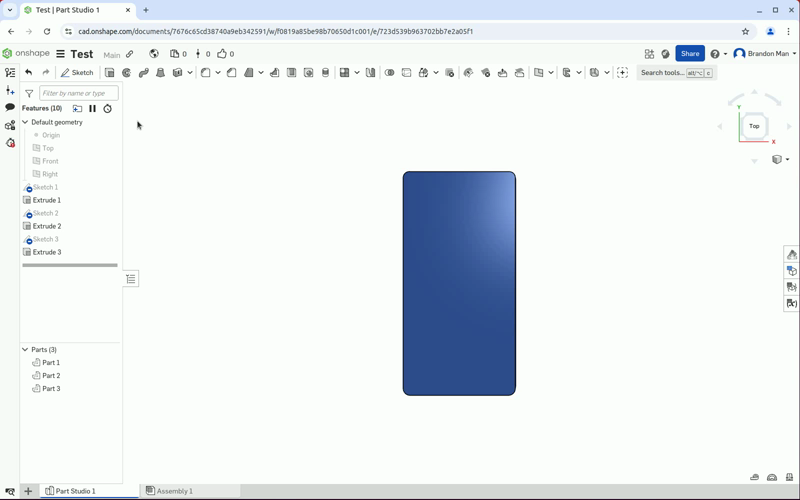
key(shift+h)
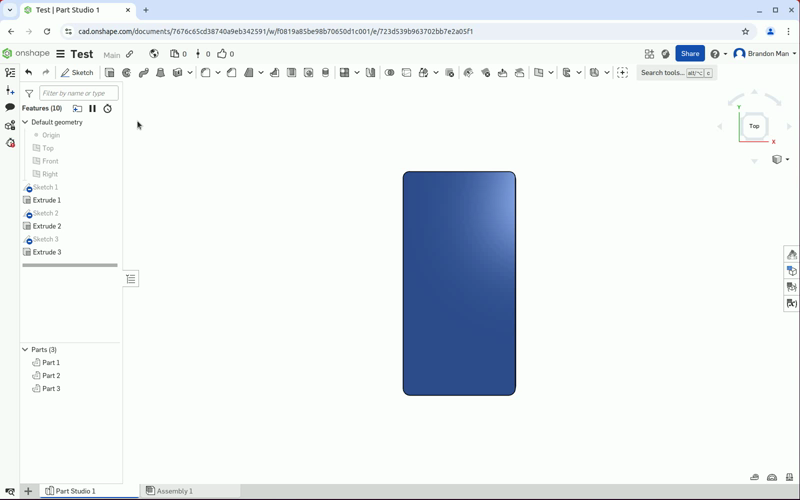
key(shift+h)
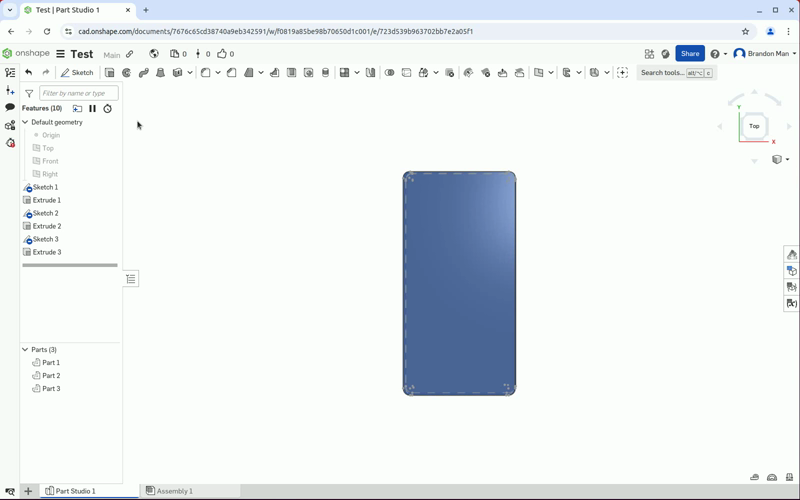
key(shift+7)
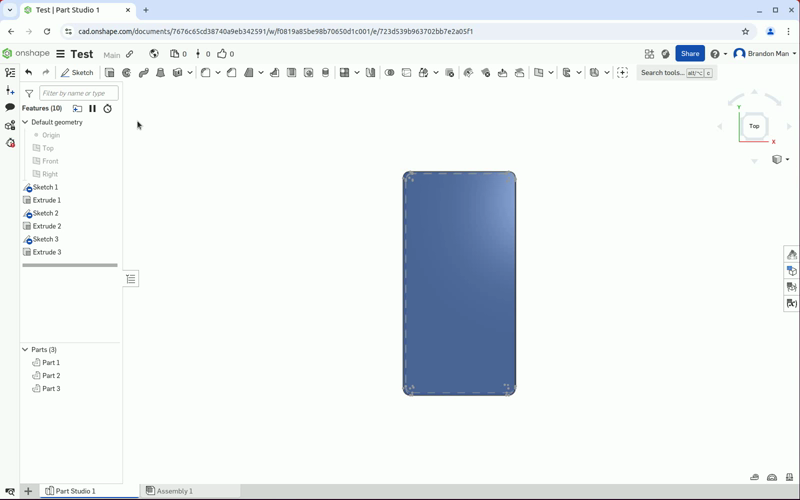
key(up, 3)
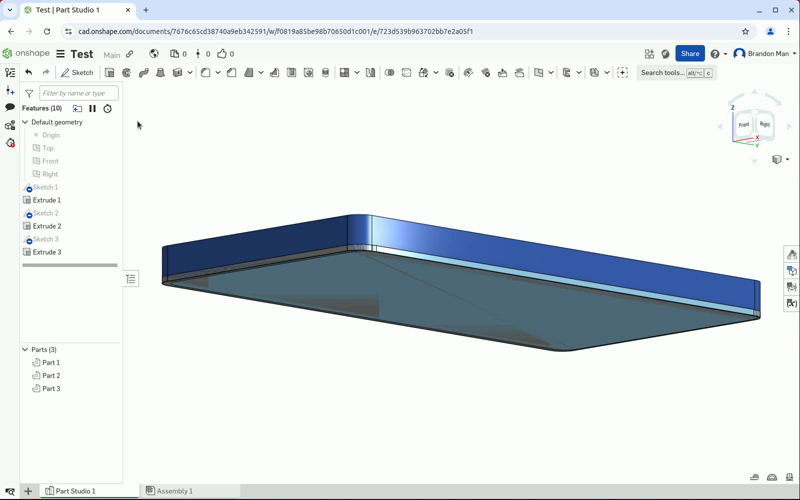
key(left, 3)
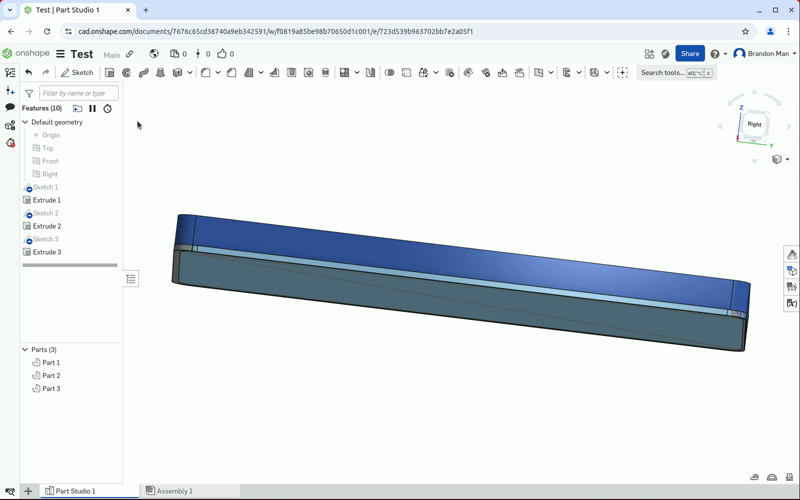
key(right, 3)
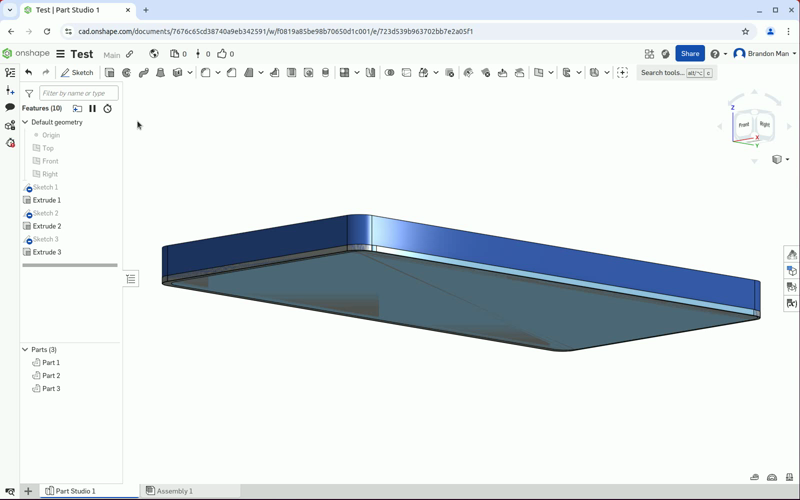
key(down, 3)
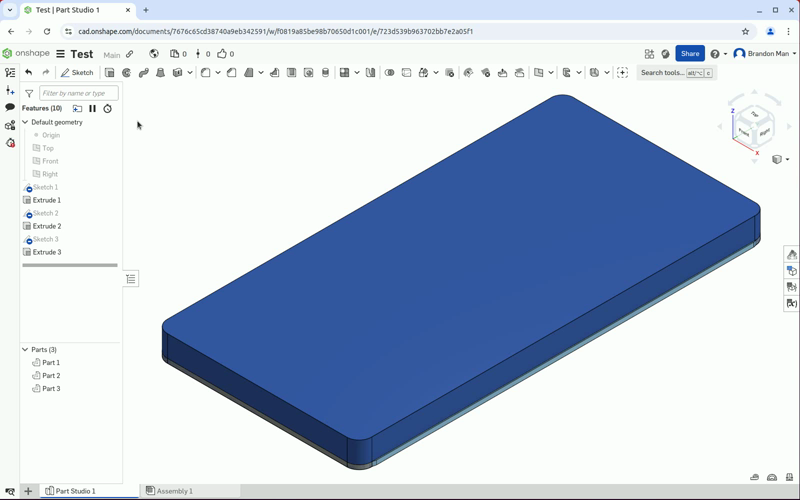
mouse_move(73, 189)
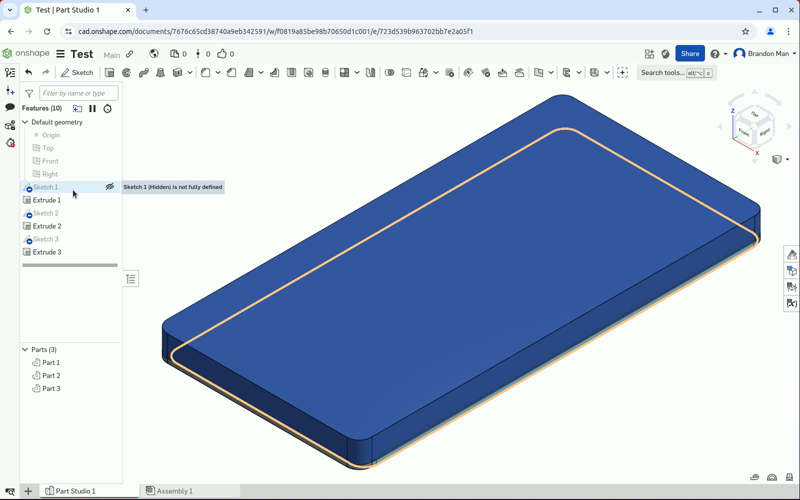
click(73, 189)